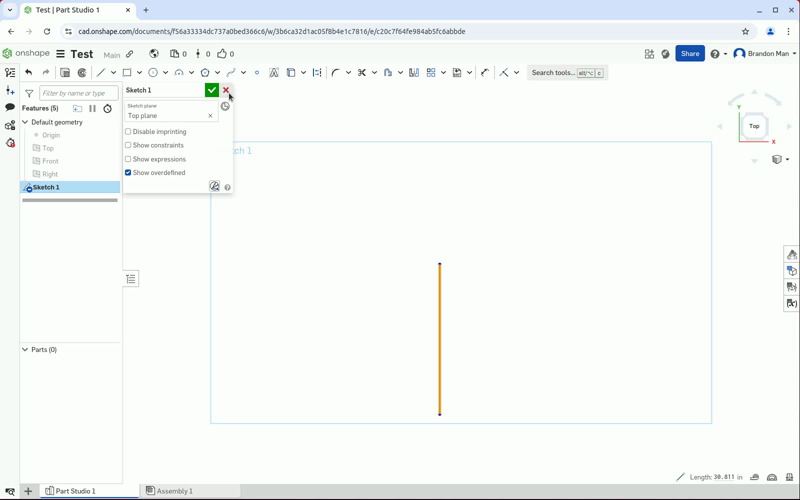
key(shift+h)
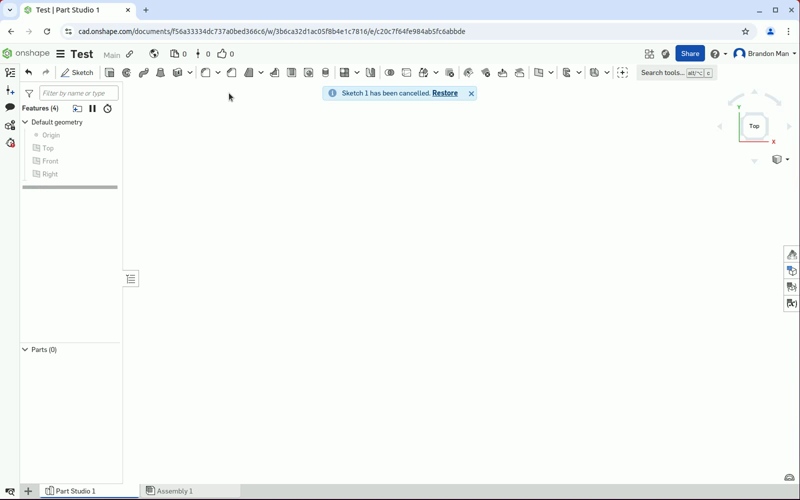
mouse_move(73, 352)
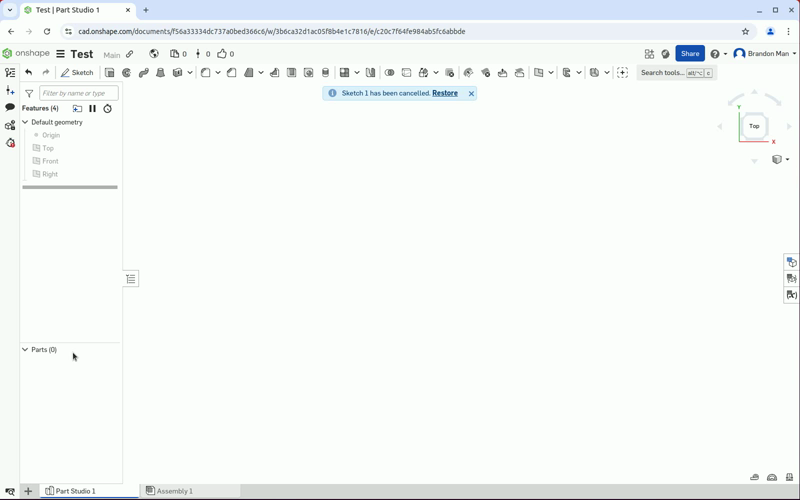
key(y)
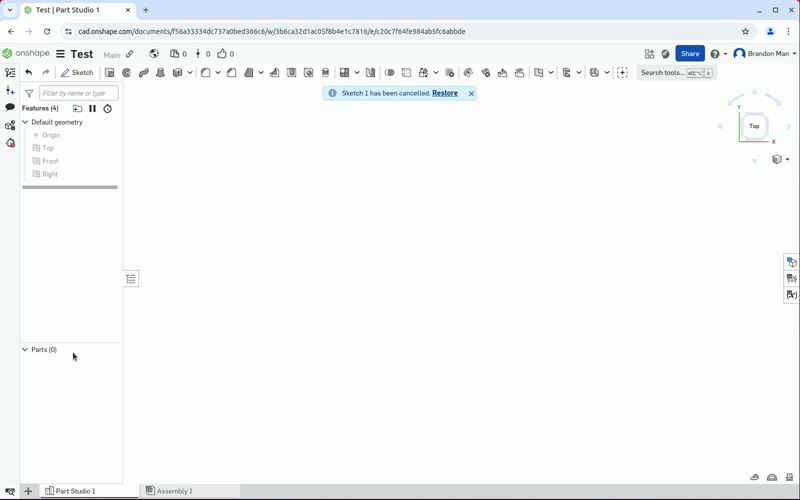
key(shift+p)
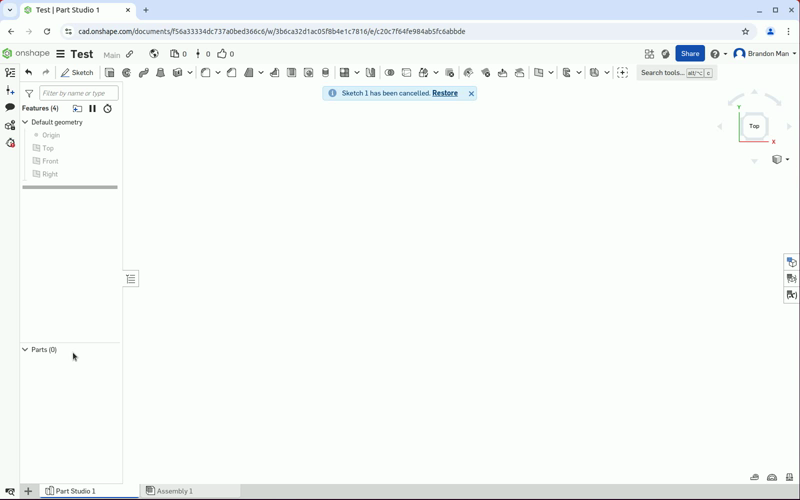
key(space)
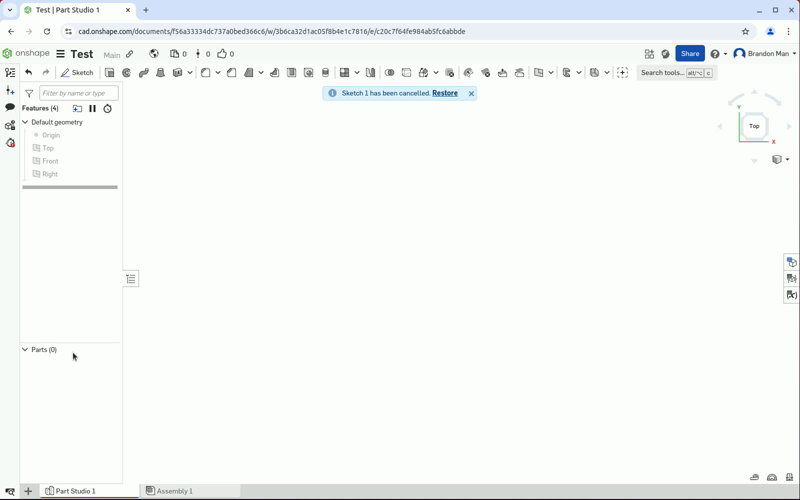
key_down(shift)
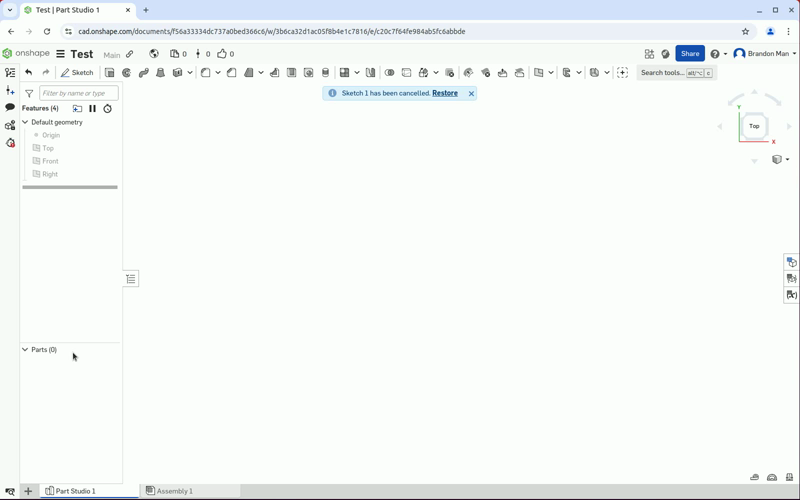
key(up)
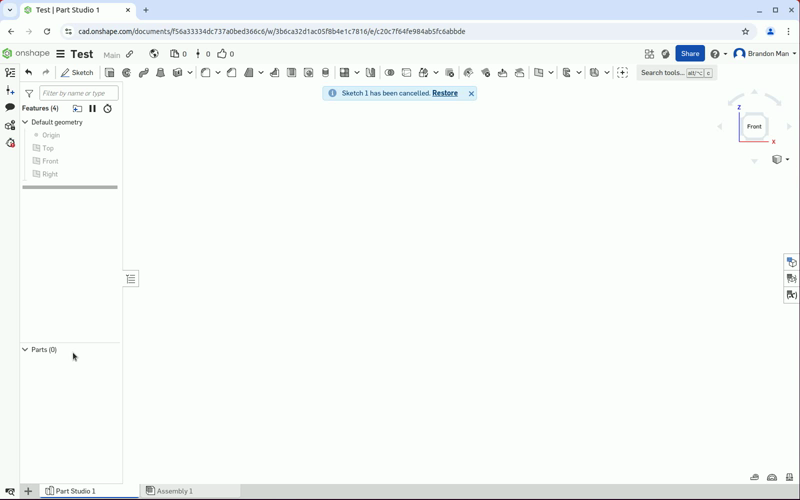
key_up(shift)
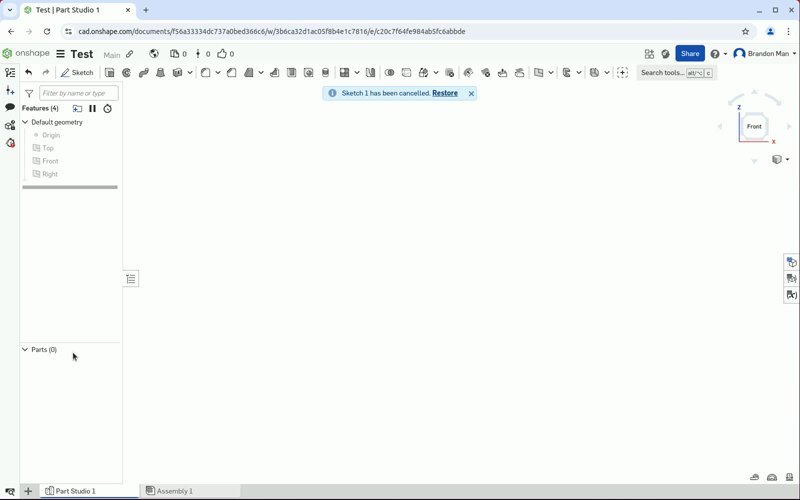
mouse_move(73, 352)
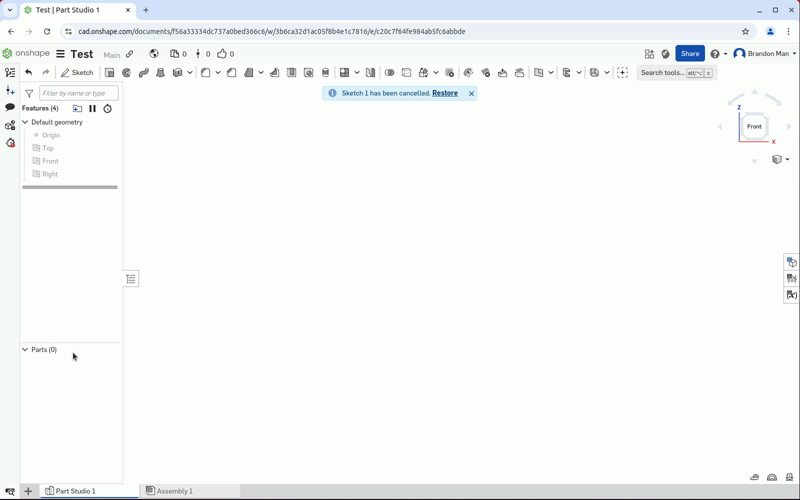
key(shift+y)
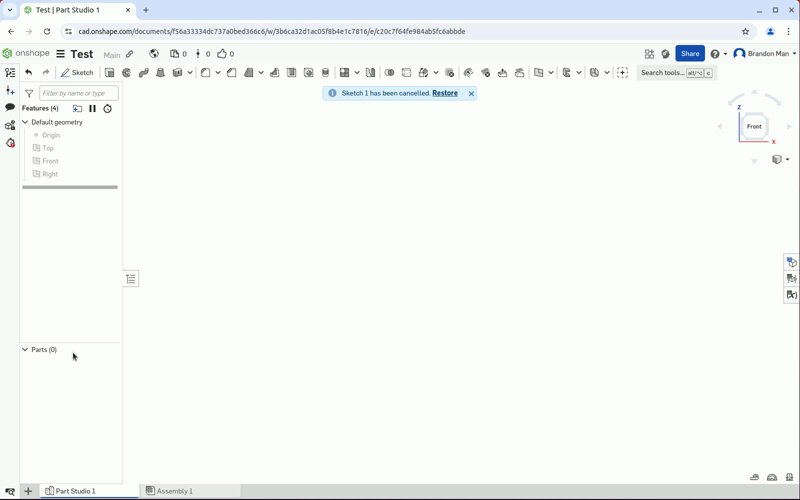
key(shift+s)
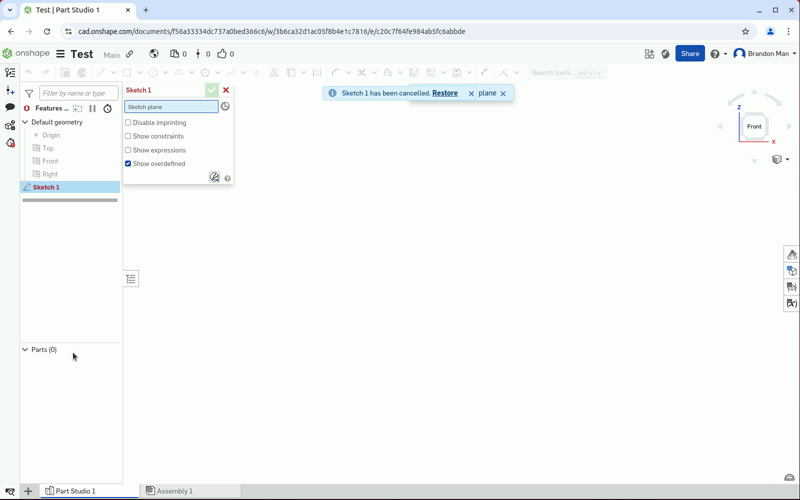
mouse_move(73, 163)
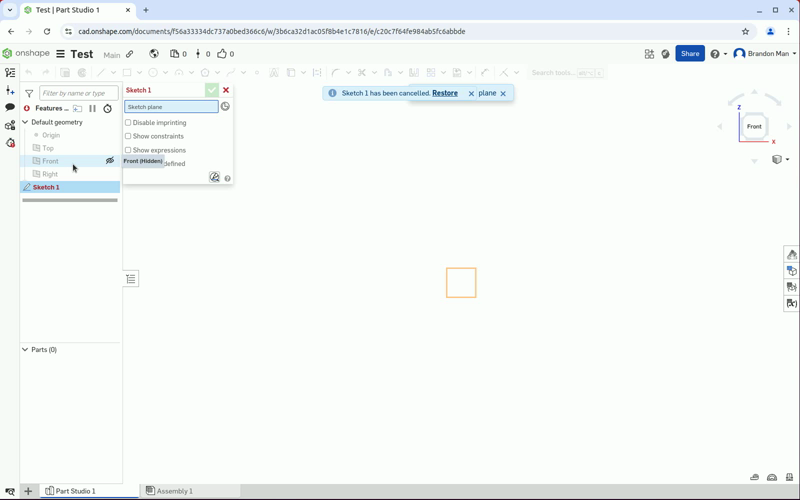
click(73, 163)
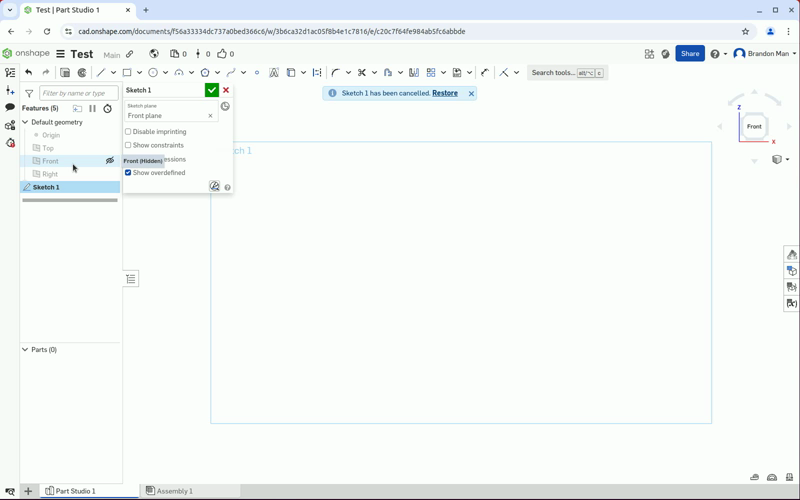
mouse_move(73, 352)
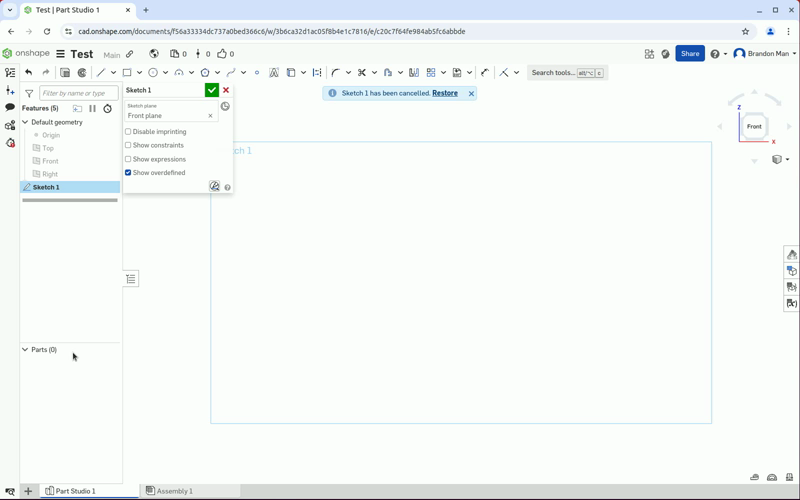
key(y)
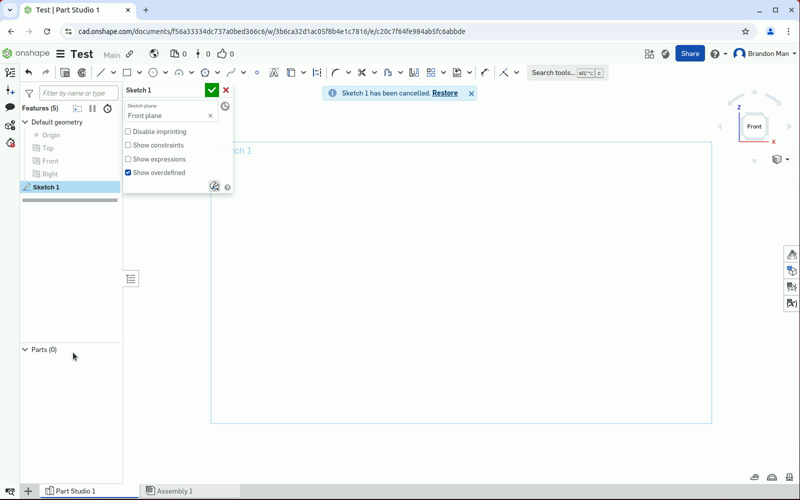
key(l)
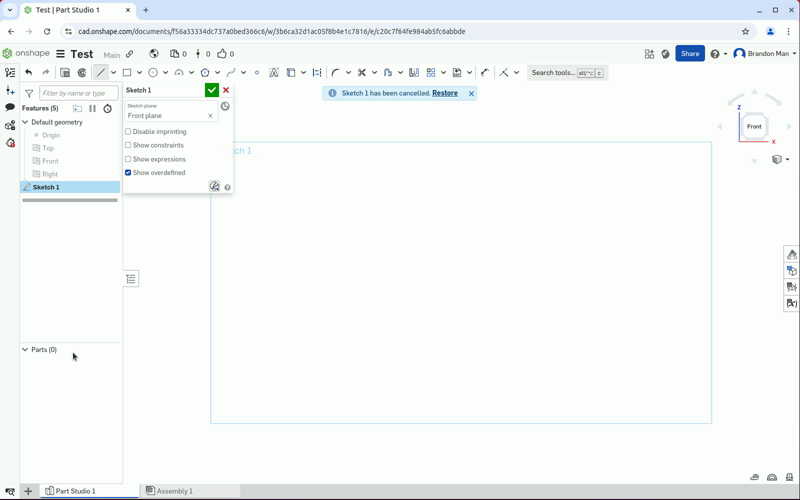
key_down(shift)
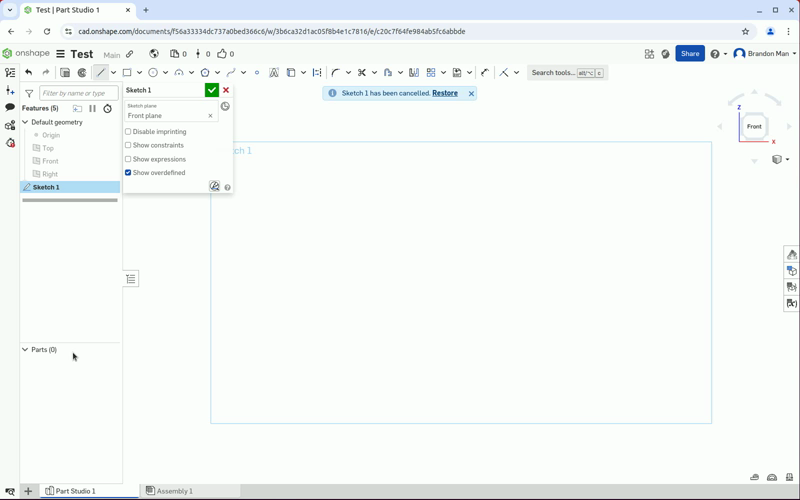
mouse_move(458, 292)
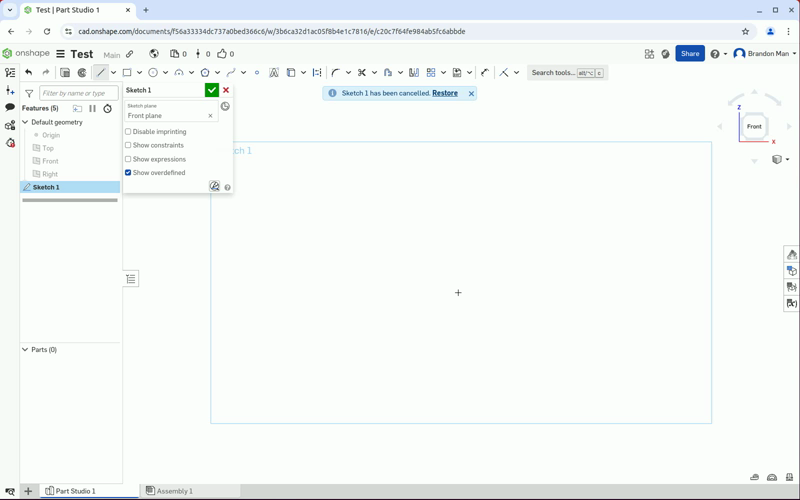
click(458, 292)
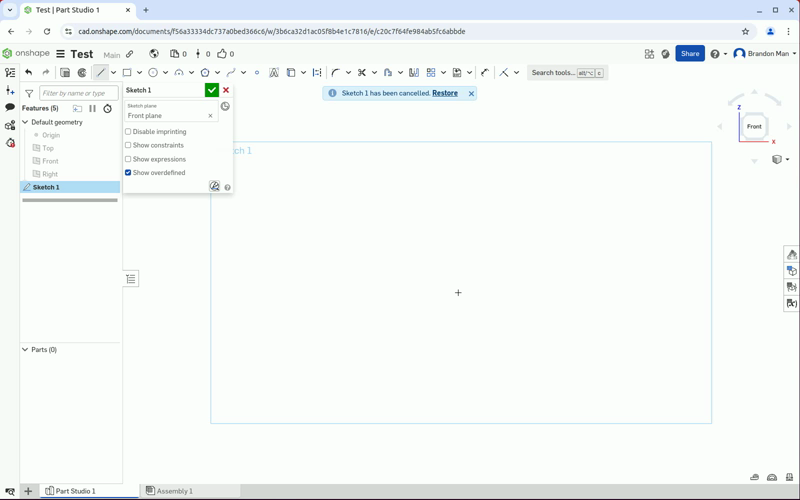
key_up(shift)
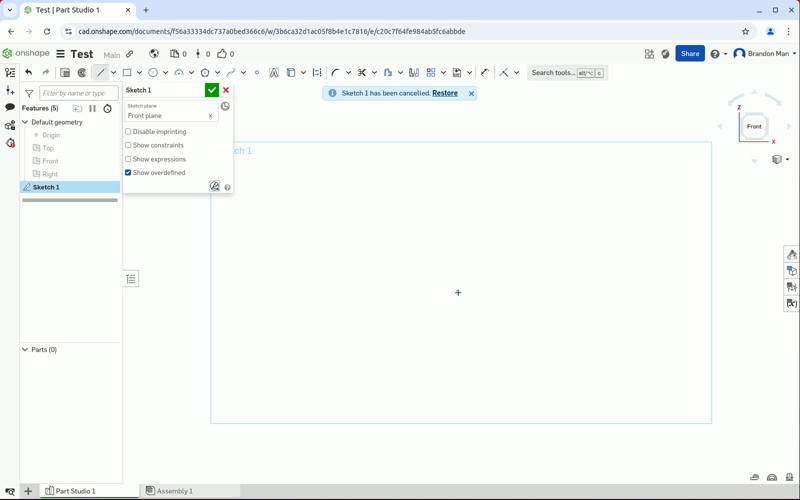
key_down(shift)
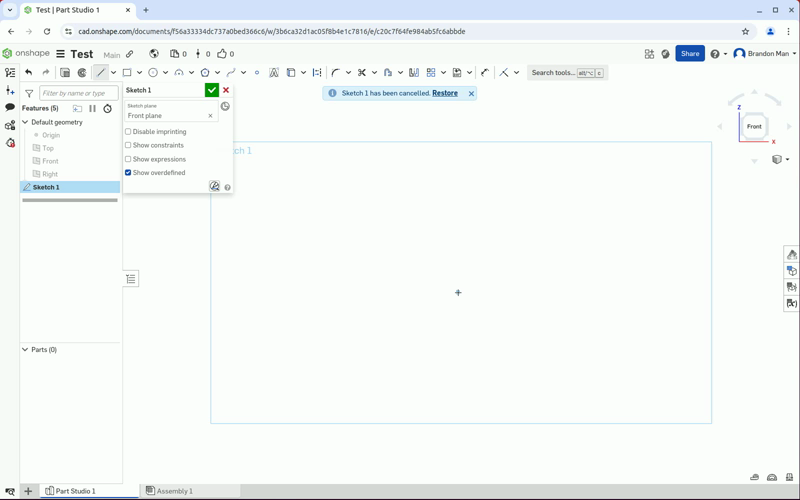
mouse_move(488, 292)
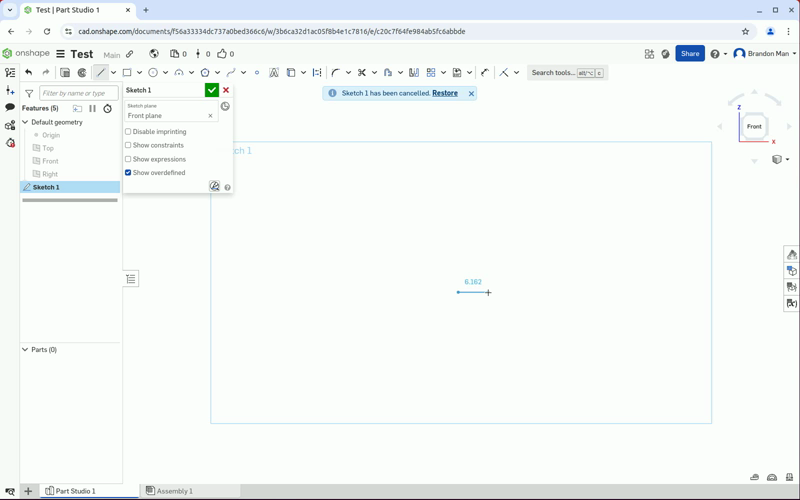
mouse_move(462, 292)
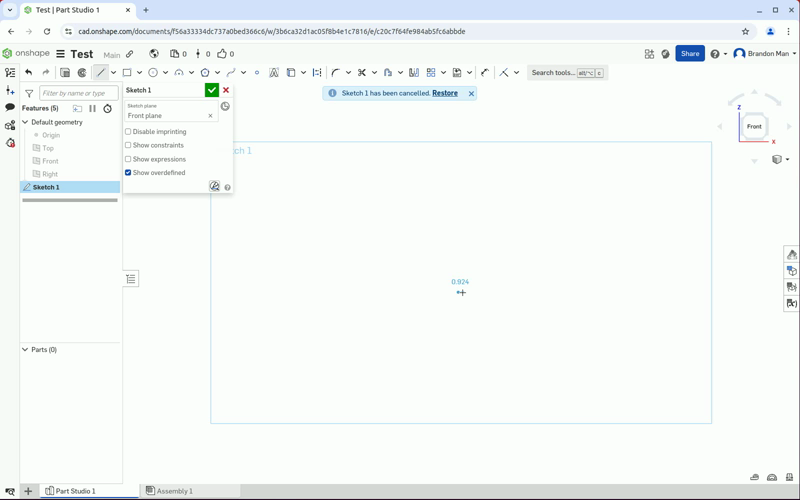
scroll(6)
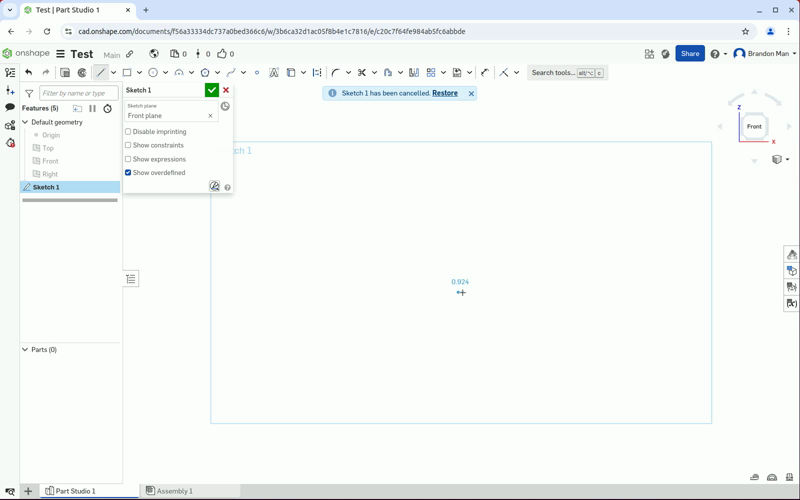
scroll(6)
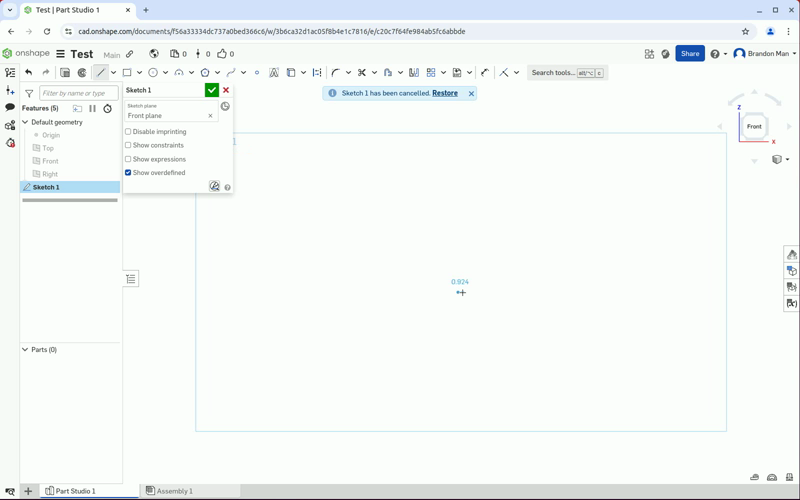
scroll(6)
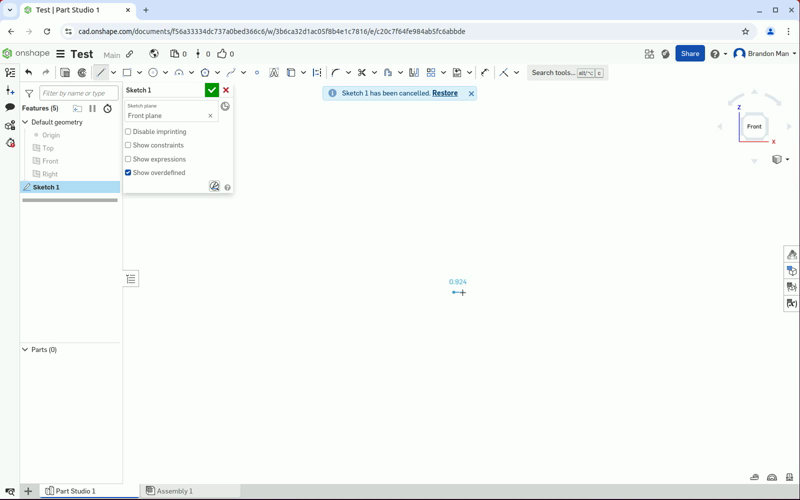
scroll(6)
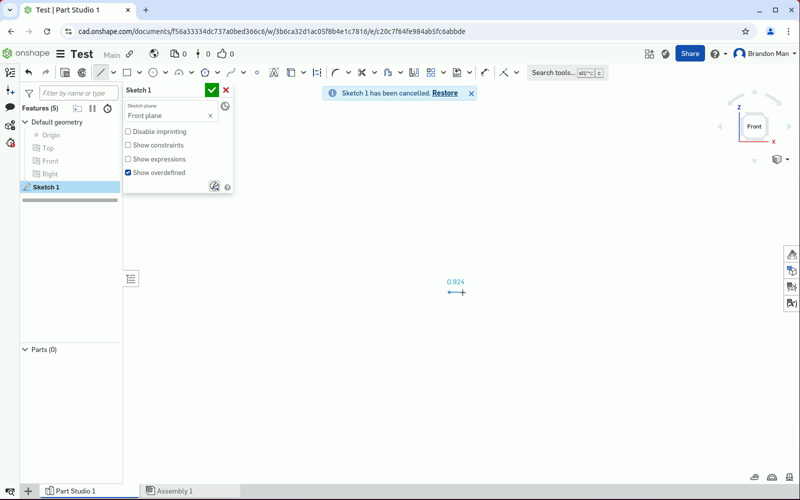
scroll(6)
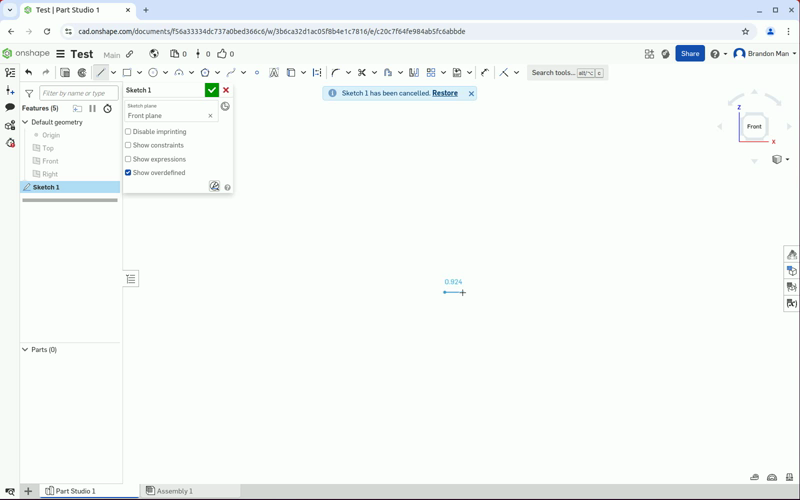
scroll(6)
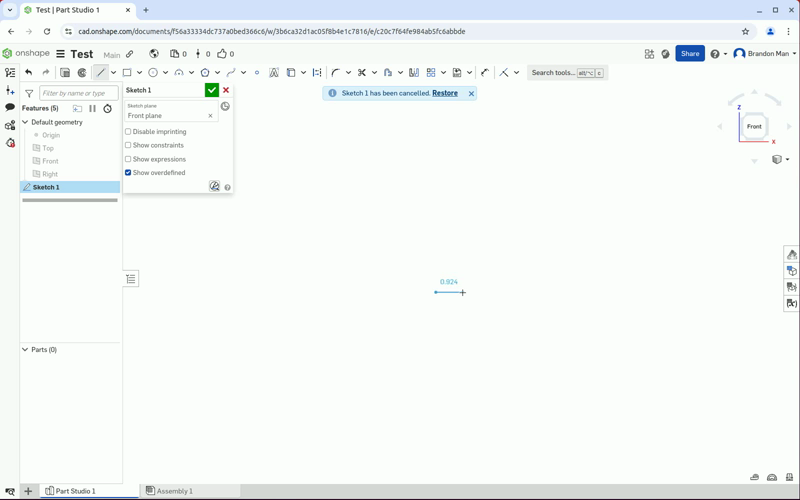
scroll(6)
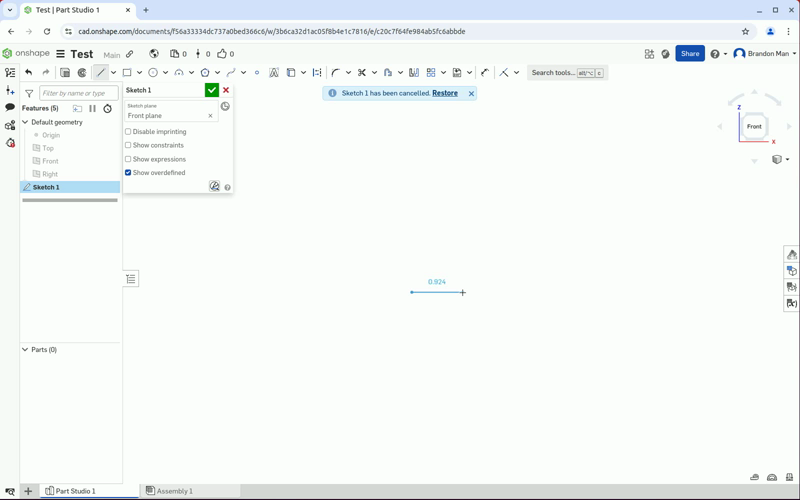
click(462, 292)
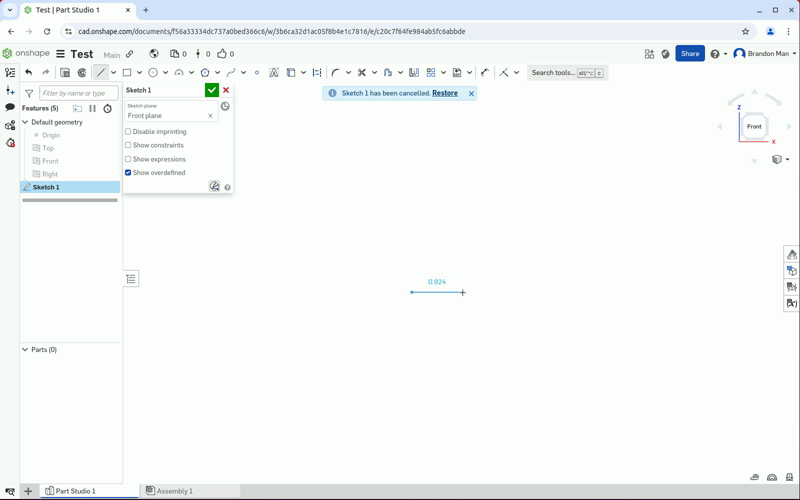
scroll(-6)
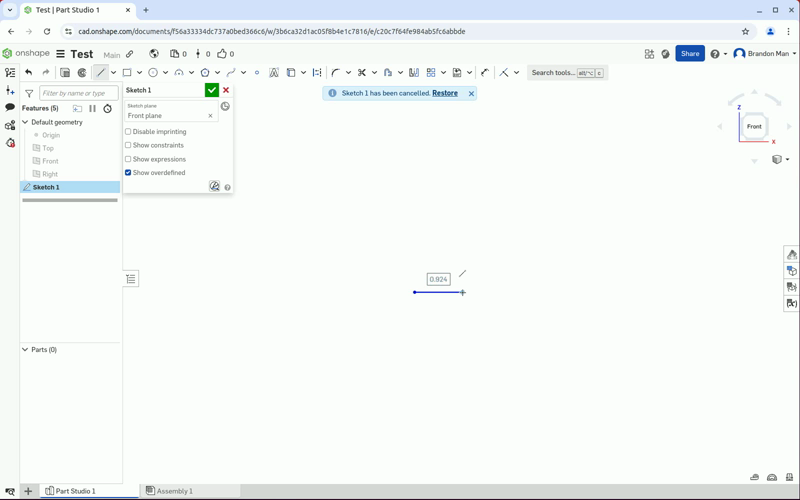
scroll(-6)
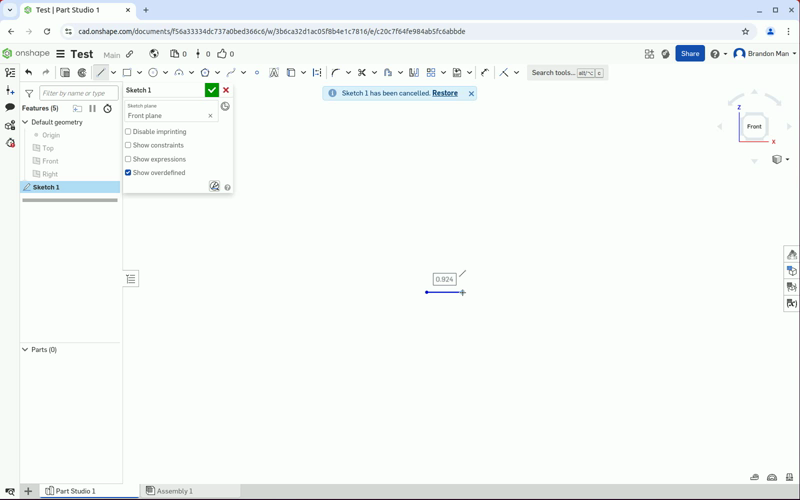
scroll(-6)
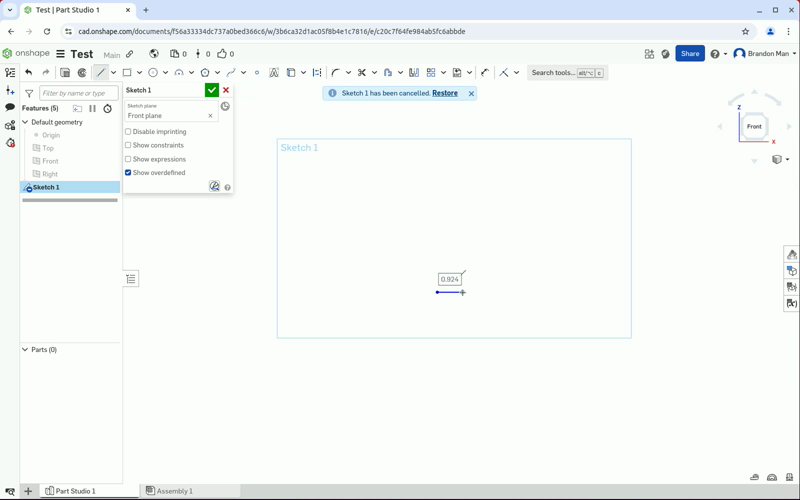
scroll(-6)
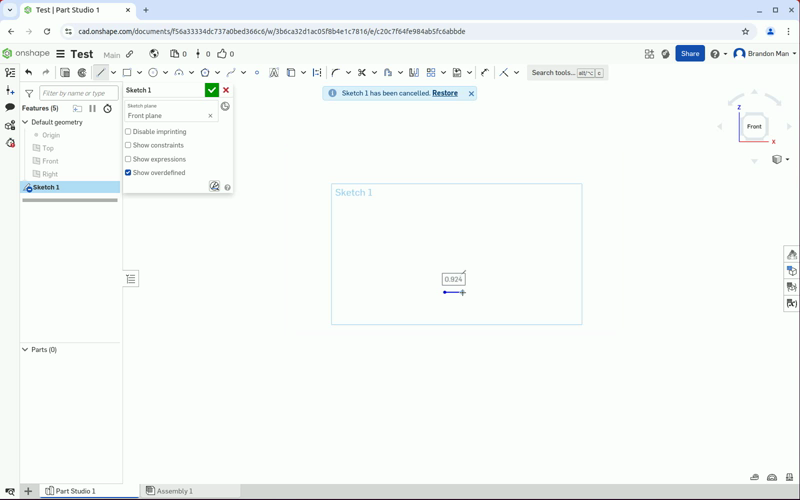
scroll(-6)
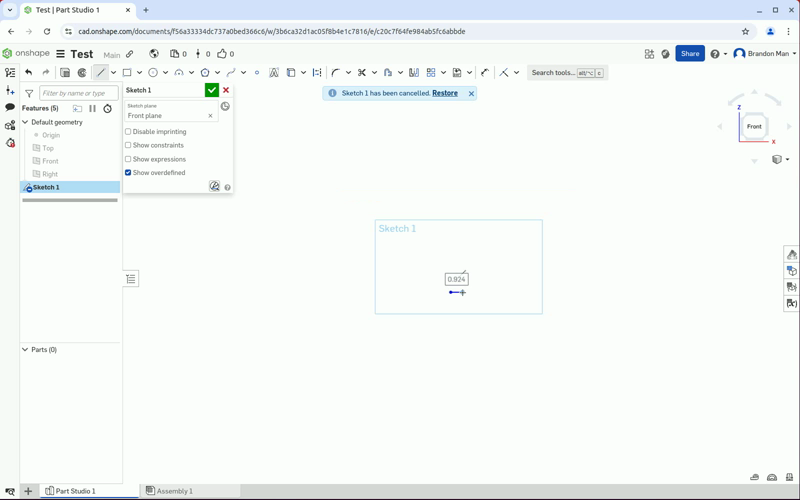
scroll(-6)
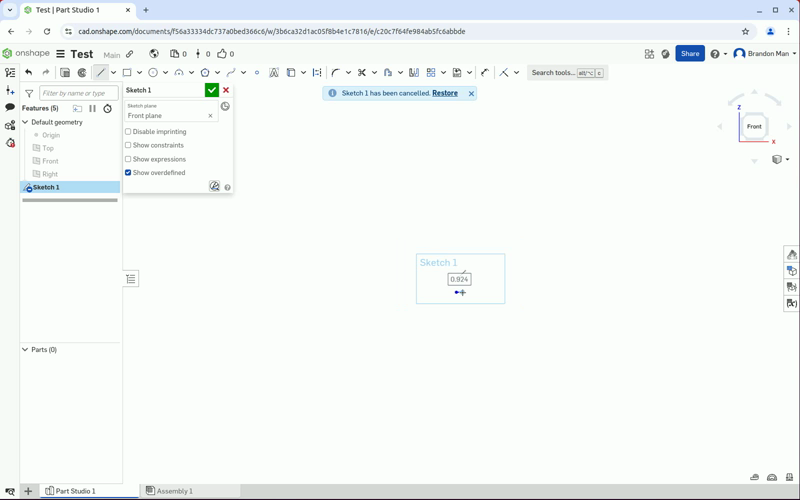
scroll(-6)
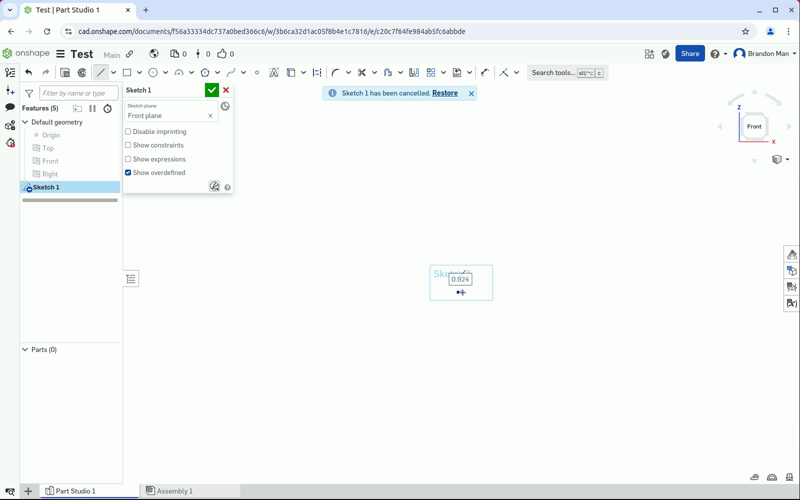
key_up(shift)
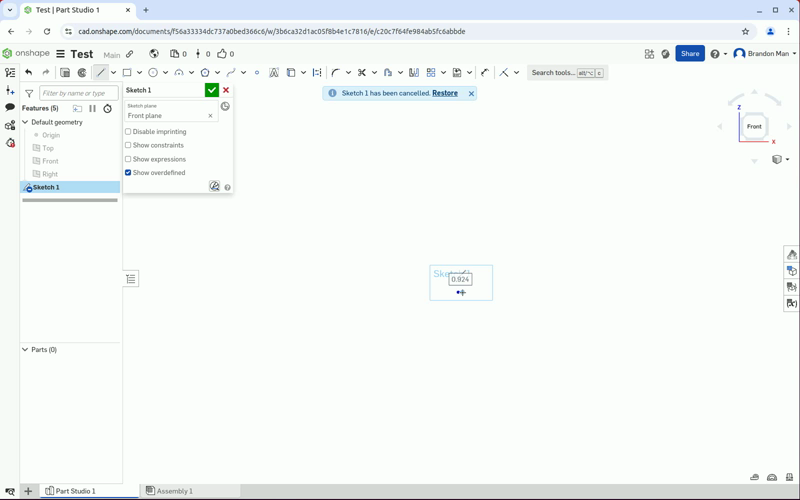
key_down(shift)
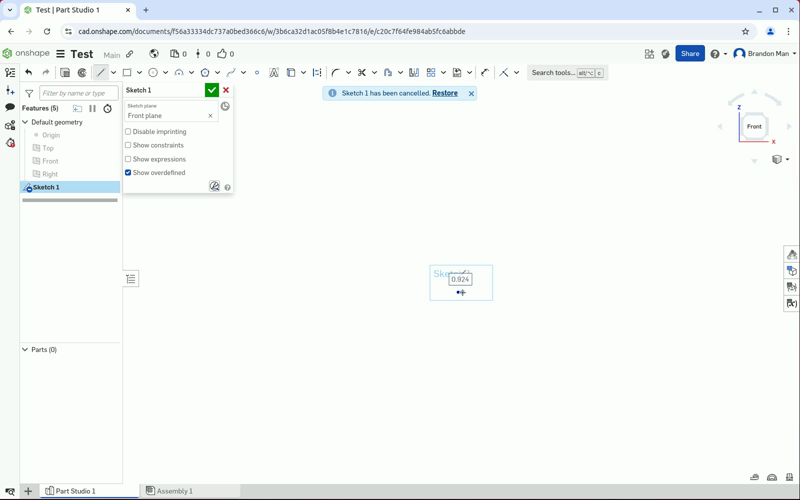
mouse_move(492, 292)
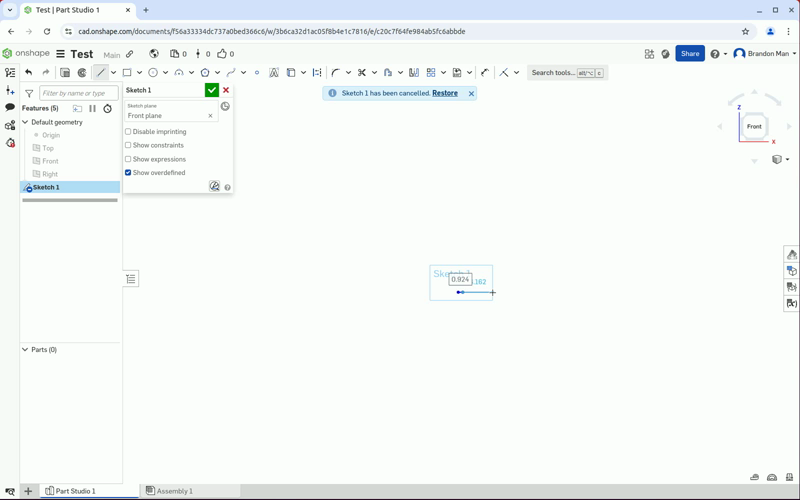
mouse_move(462, 271)
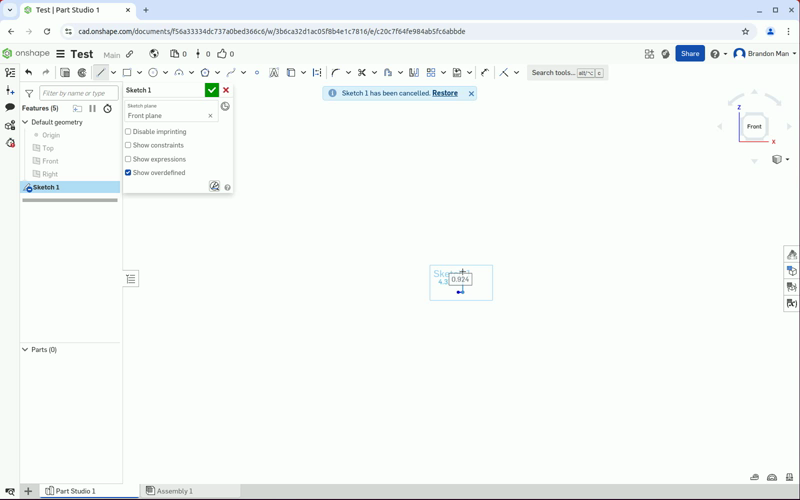
click(462, 271)
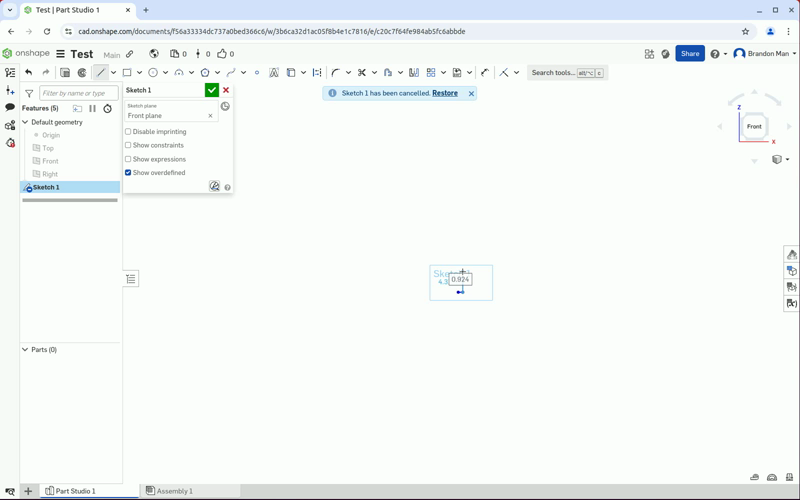
key_up(shift)
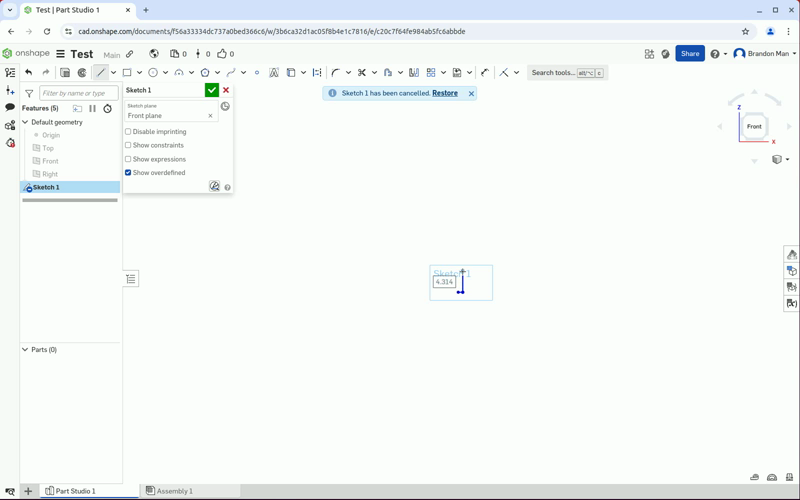
key_down(shift)
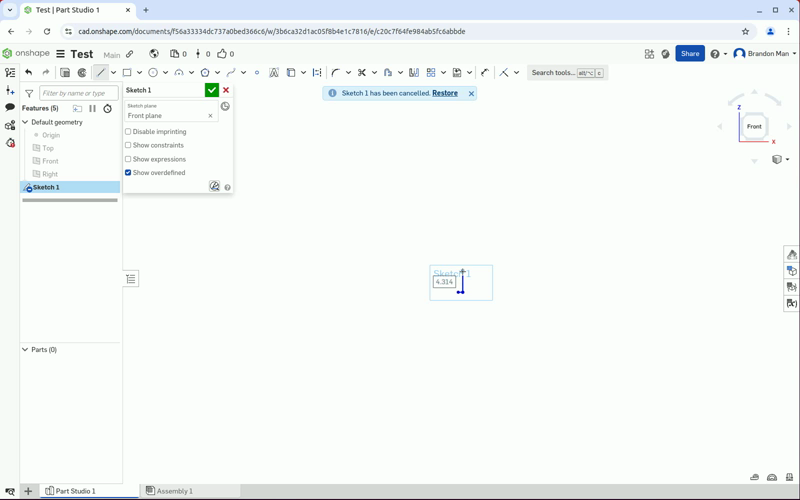
mouse_move(492, 271)
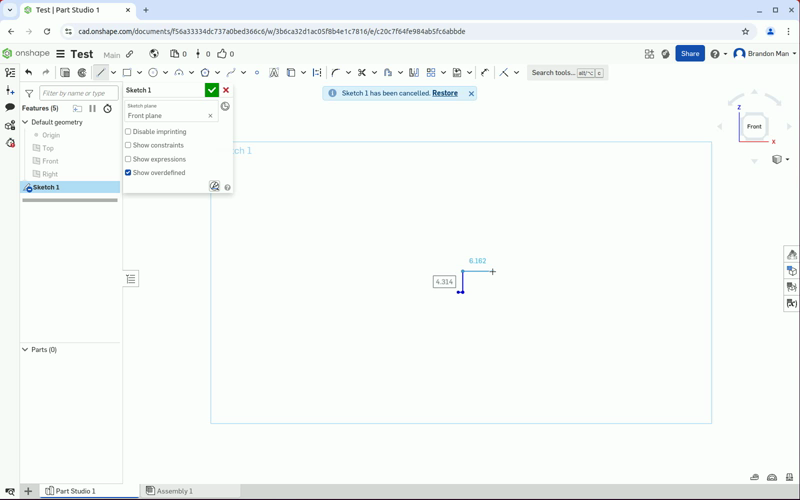
mouse_move(458, 271)
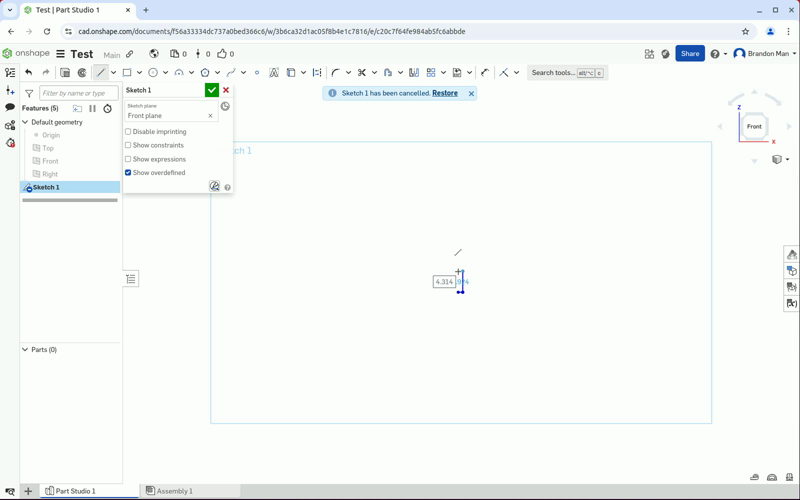
scroll(6)
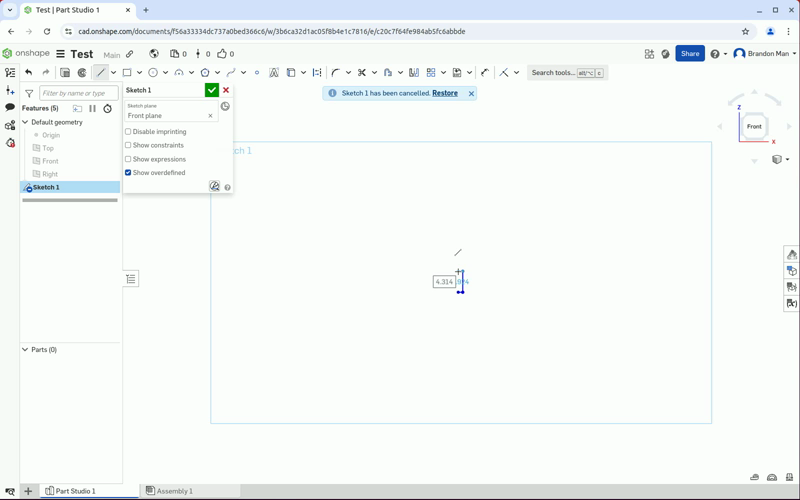
scroll(6)
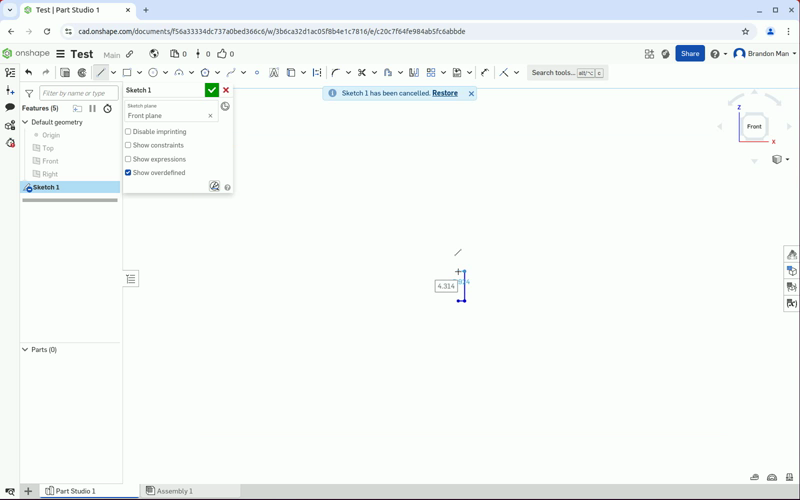
scroll(6)
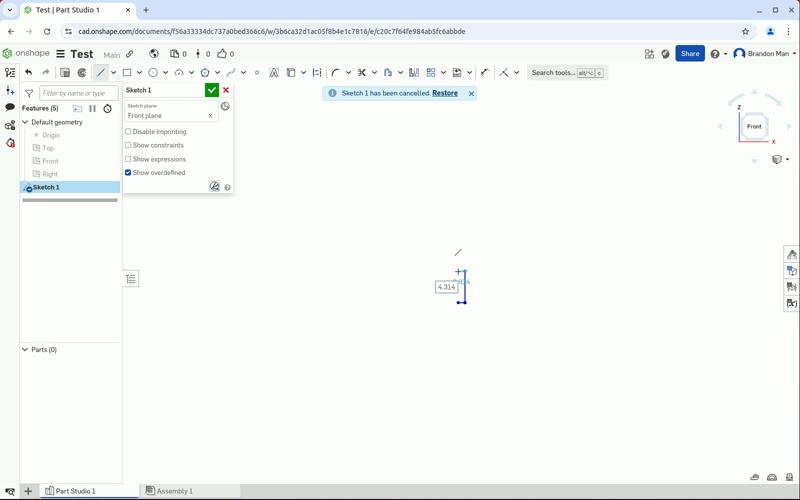
scroll(6)
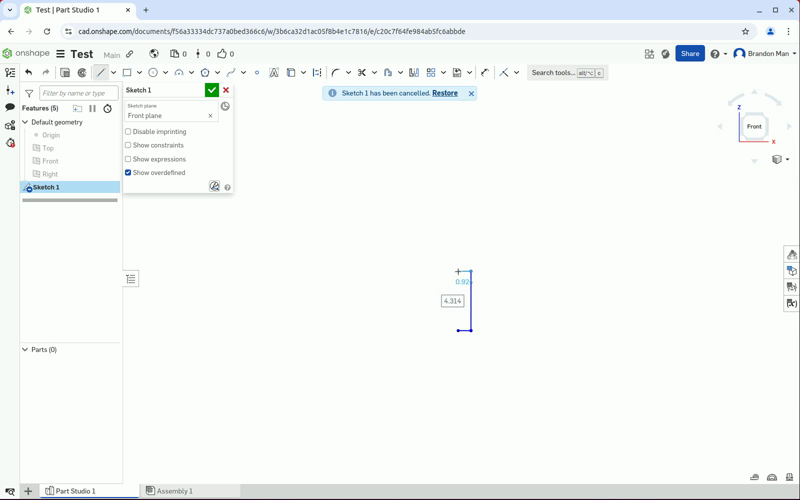
scroll(6)
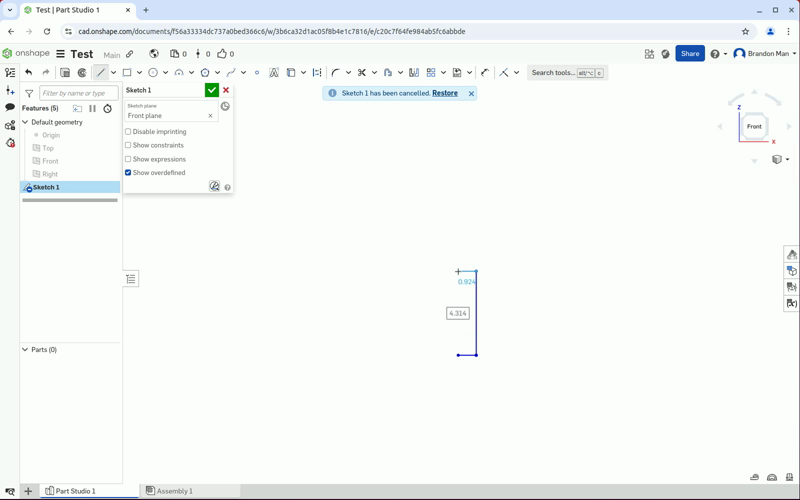
scroll(6)
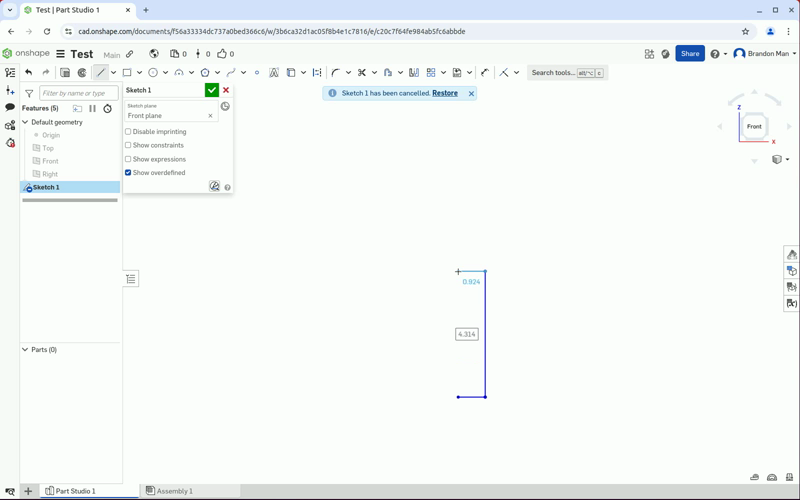
scroll(6)
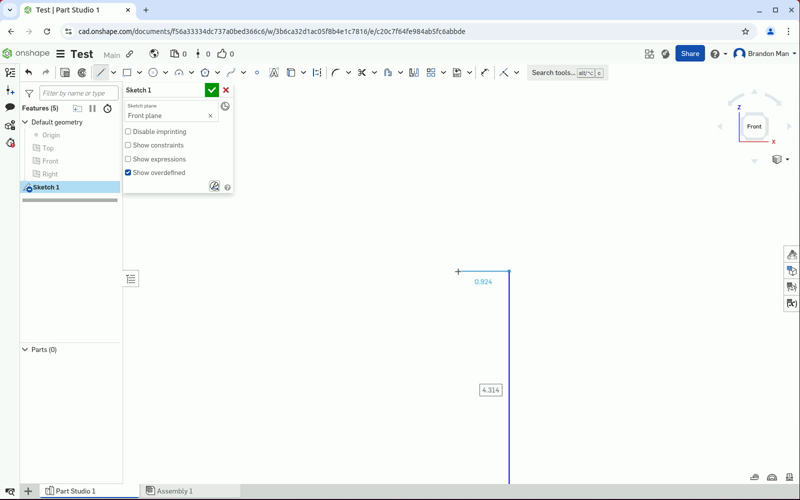
click(458, 271)
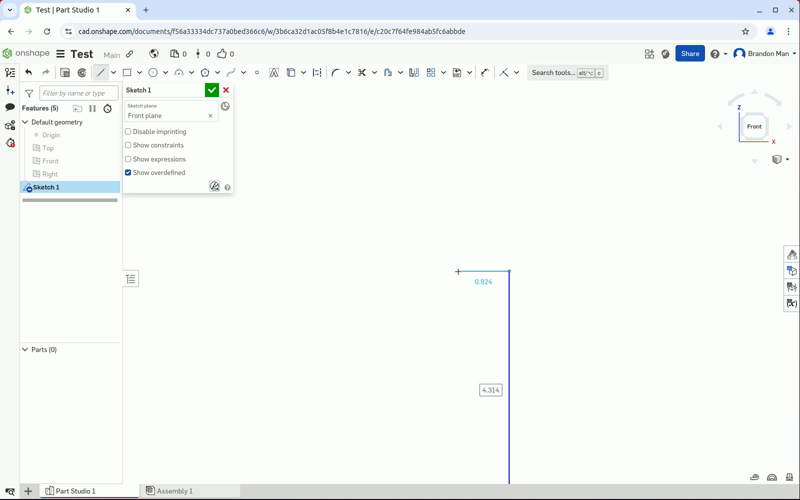
scroll(-6)
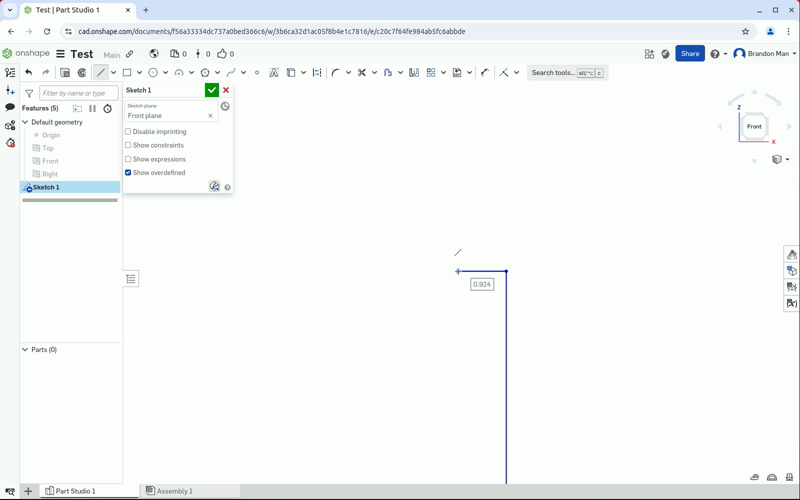
scroll(-6)
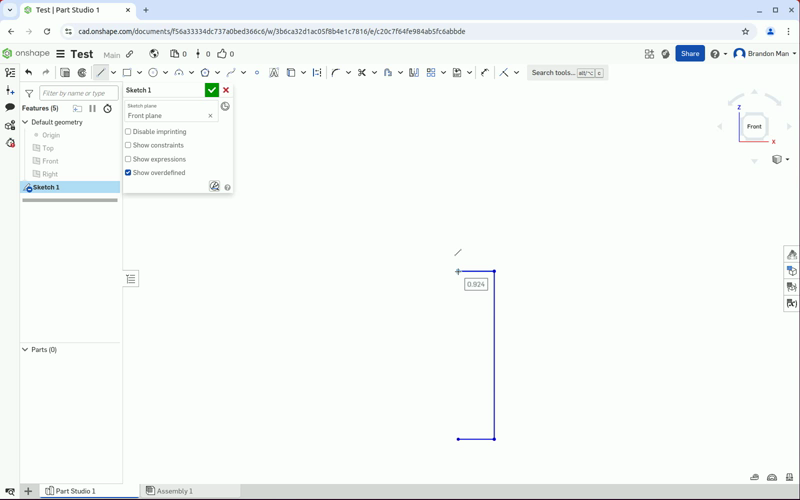
scroll(-6)
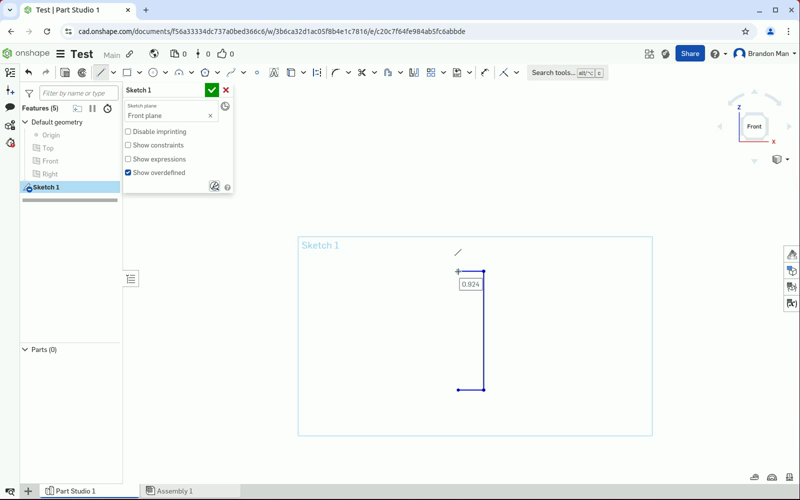
scroll(-6)
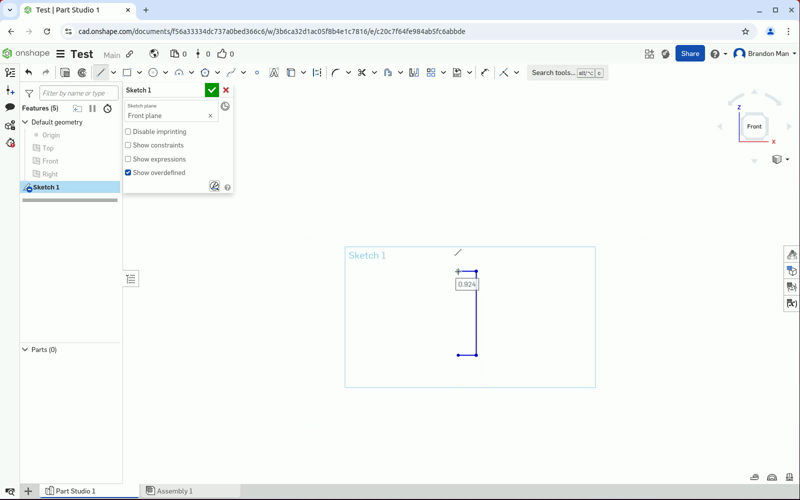
scroll(-6)
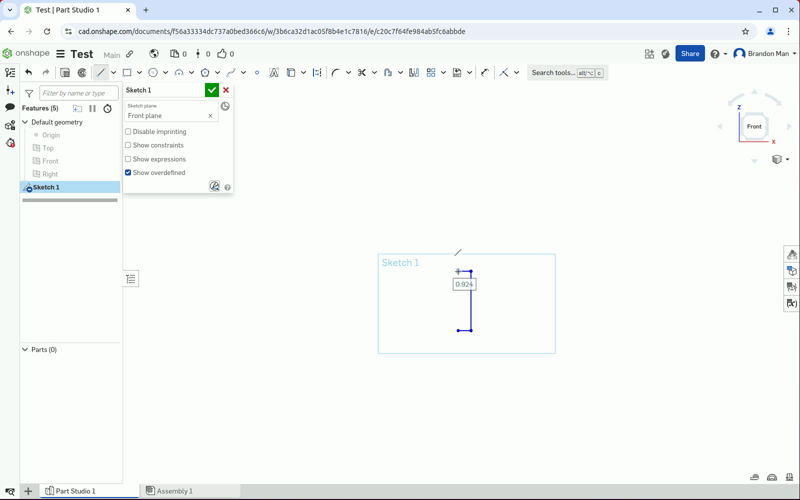
scroll(-6)
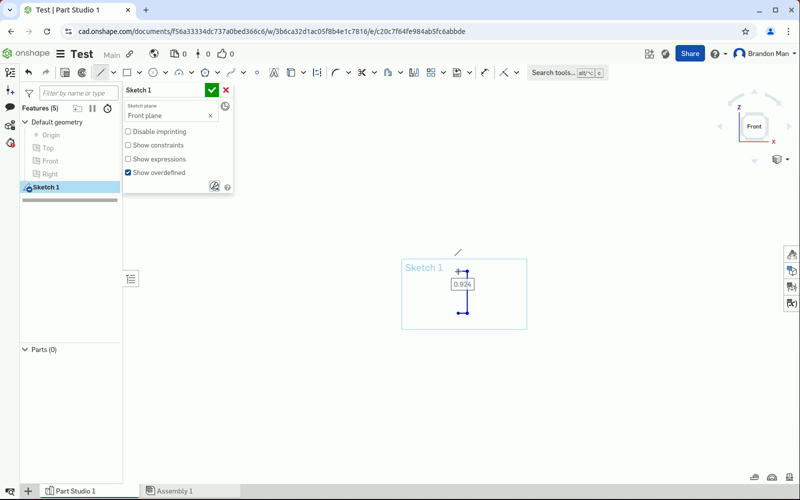
scroll(-6)
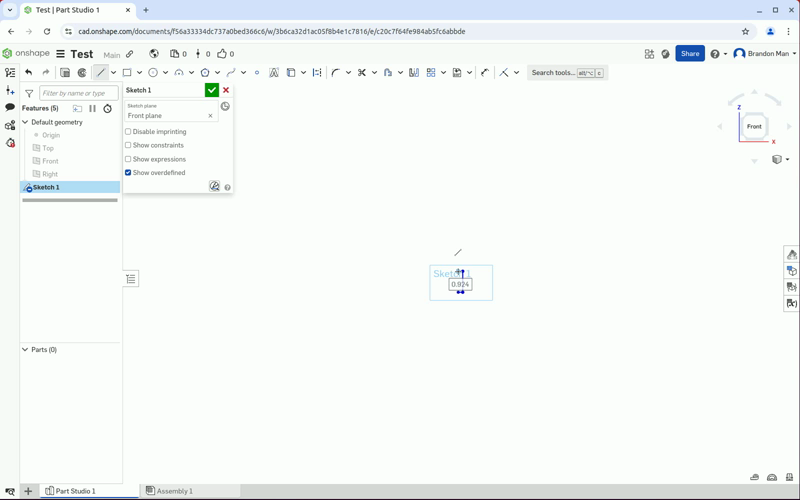
key_up(shift)
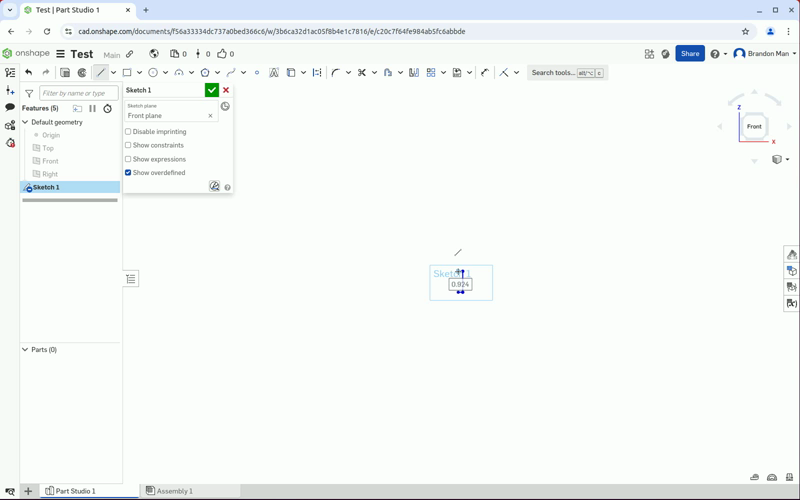
mouse_move(488, 271)
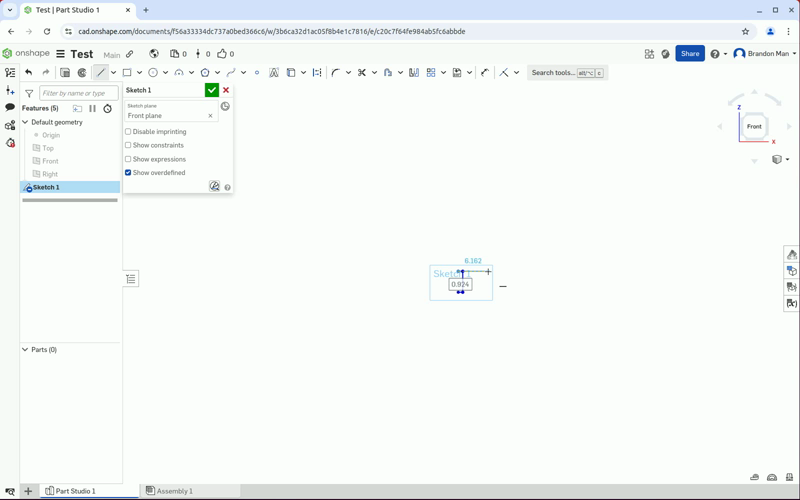
key_down(shift)
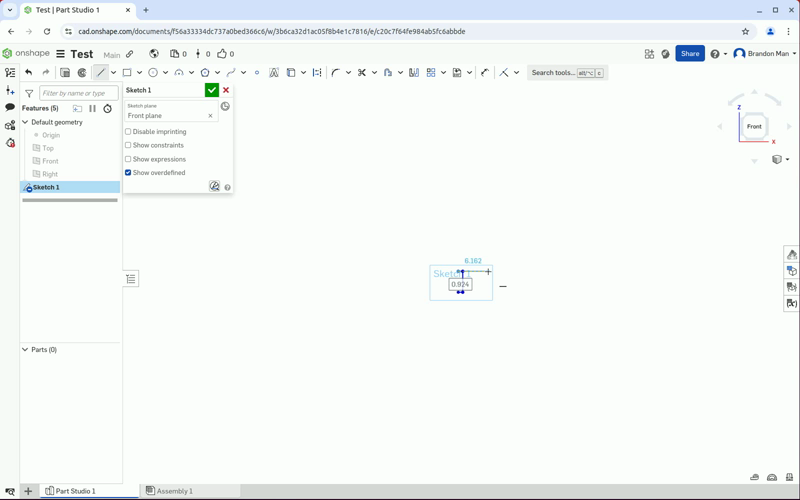
mouse_move(458, 292)
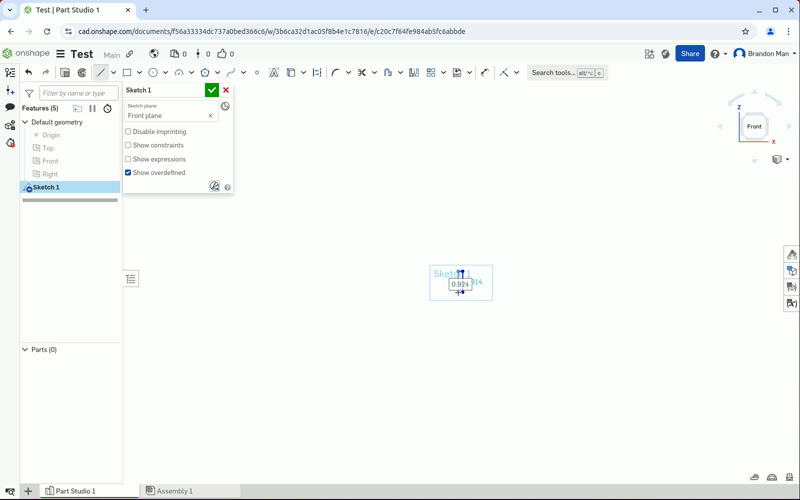
scroll(6)
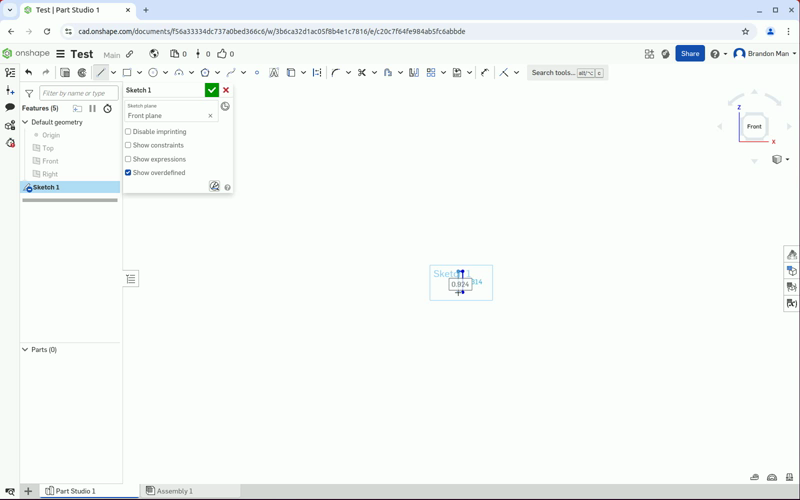
scroll(6)
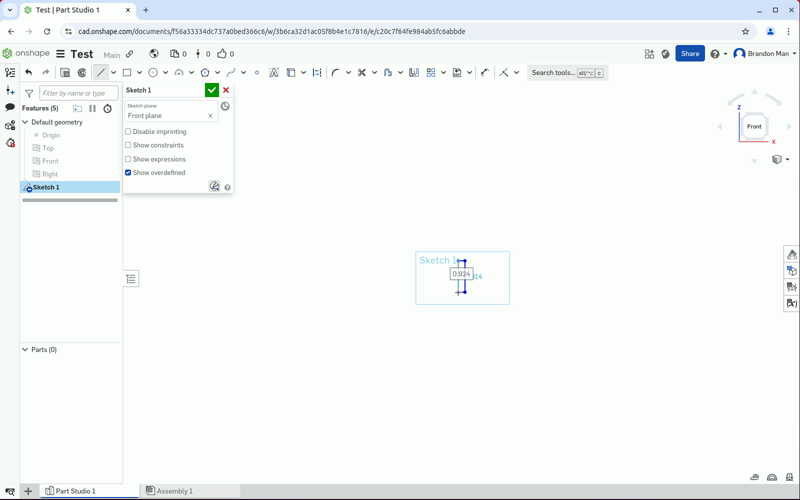
scroll(6)
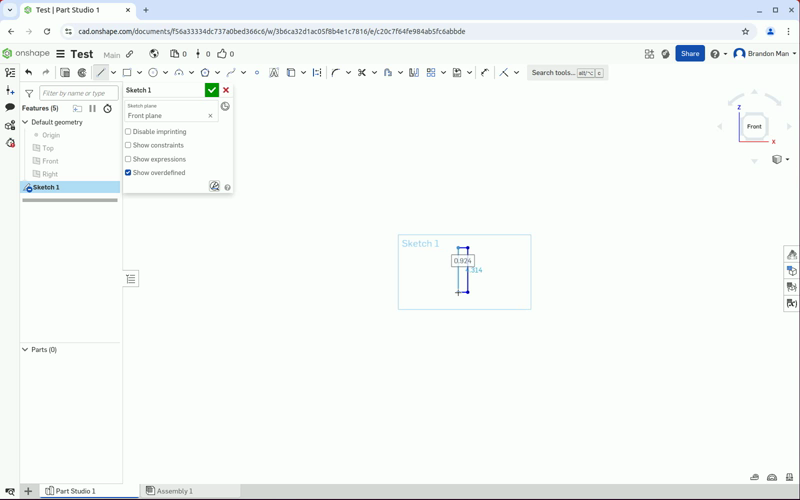
scroll(6)
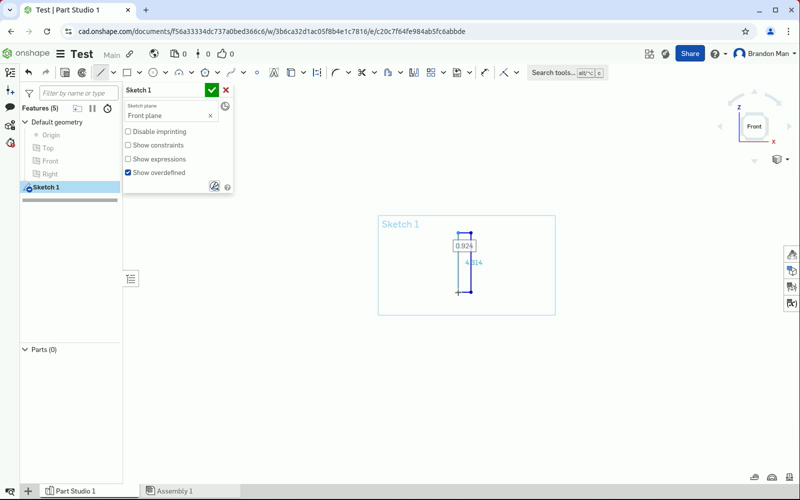
scroll(6)
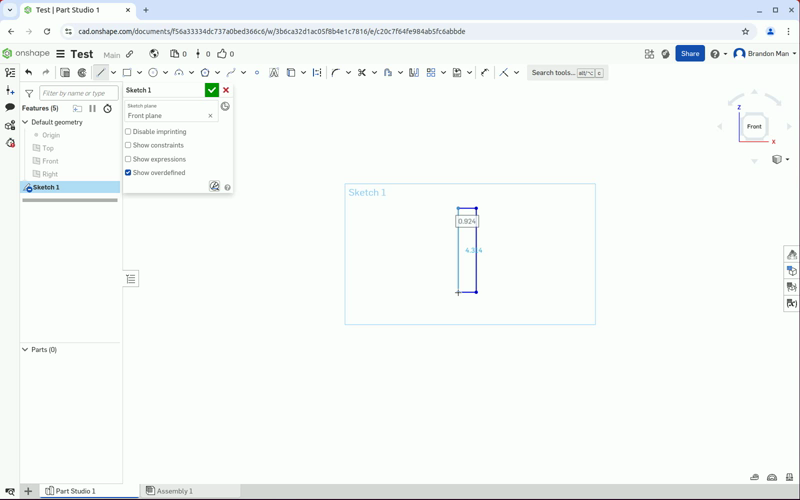
scroll(6)
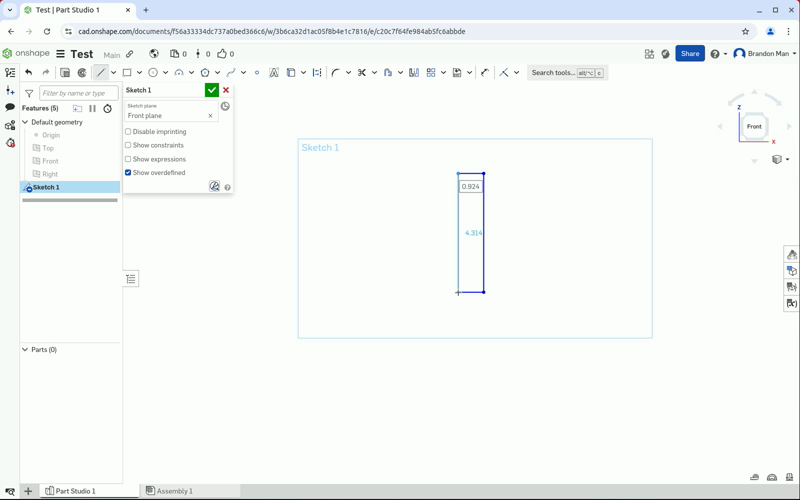
scroll(6)
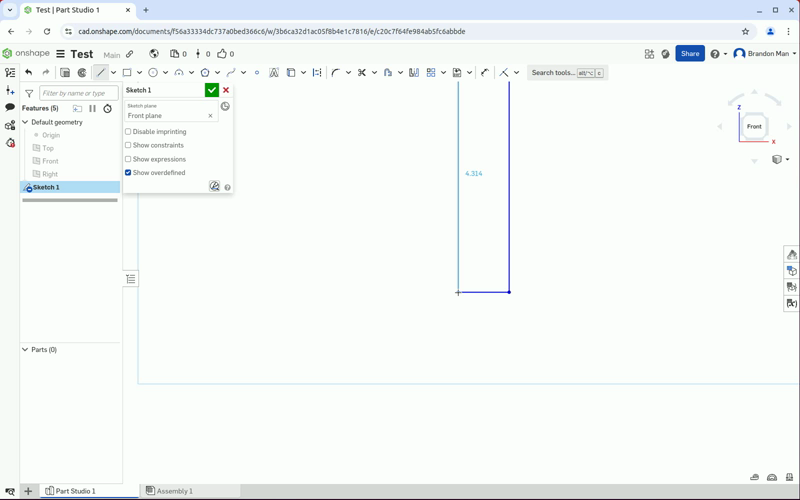
key_up(shift)
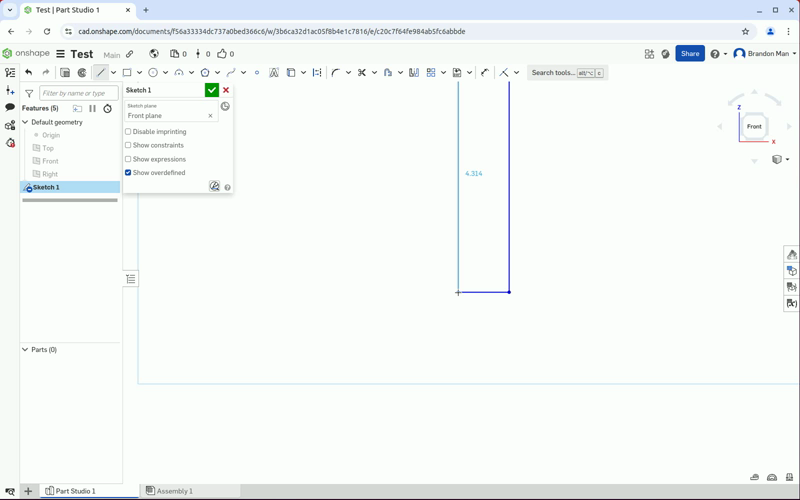
click(458, 292)
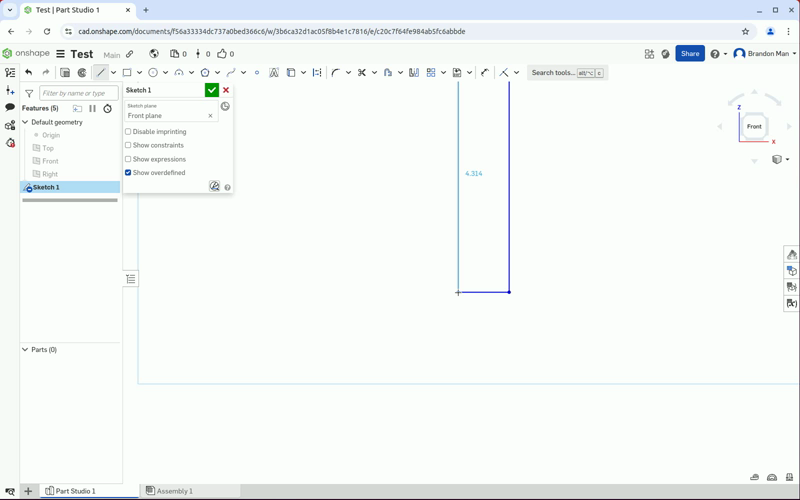
scroll(-6)
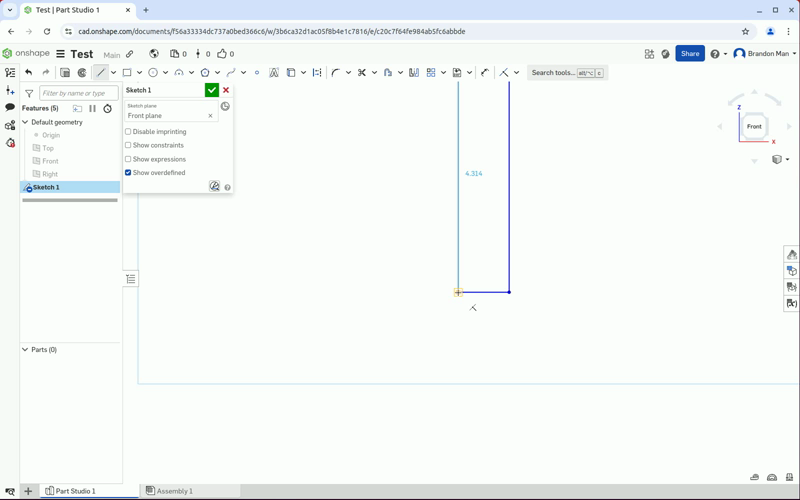
scroll(-6)
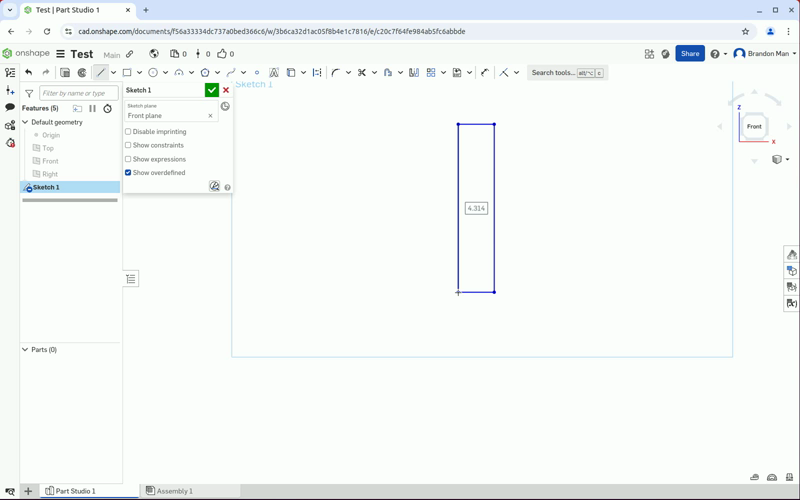
scroll(-6)
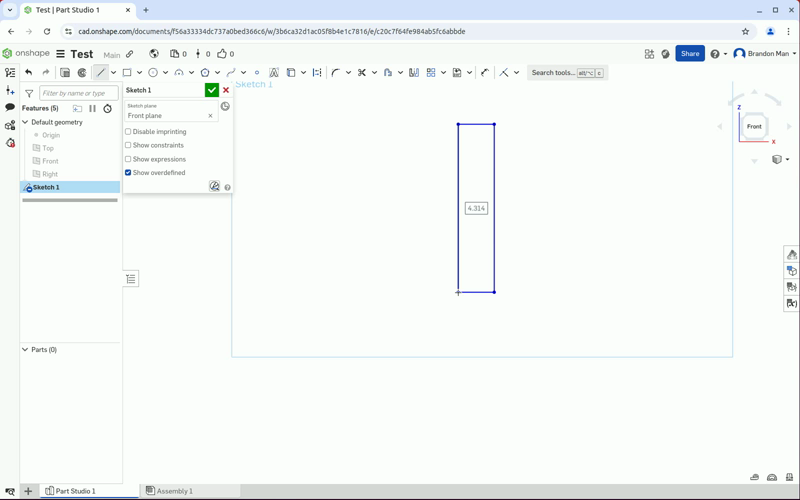
scroll(-6)
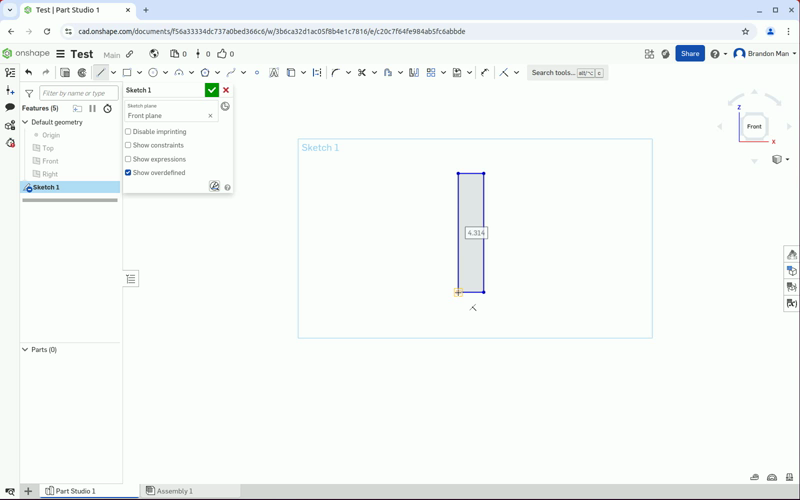
scroll(-6)
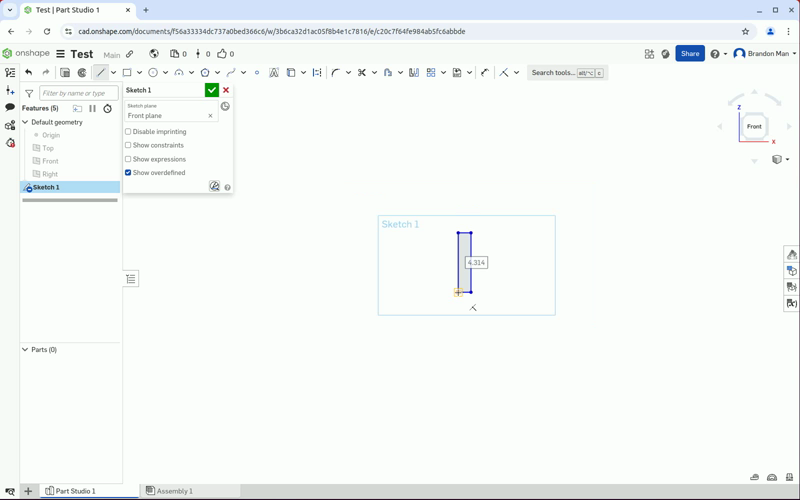
scroll(-6)
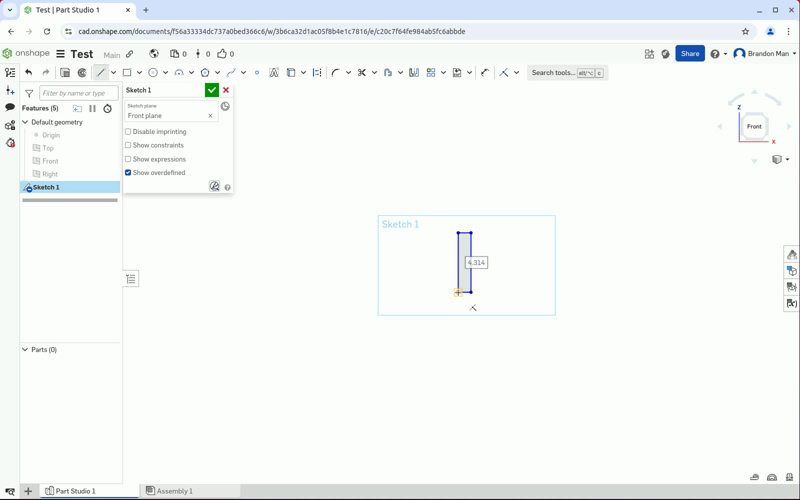
scroll(-6)
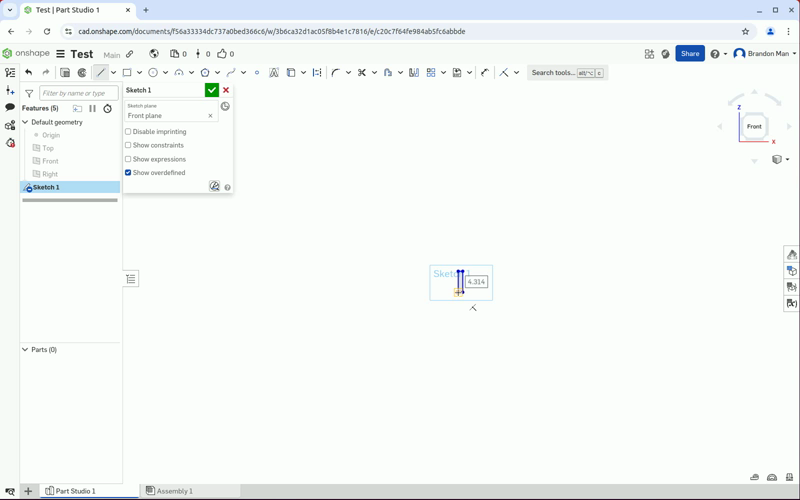
key(esc)
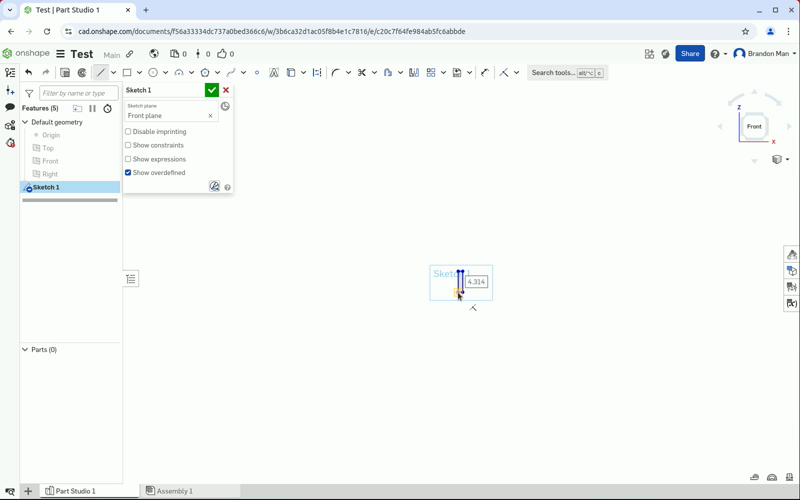
mouse_move(461, 290)
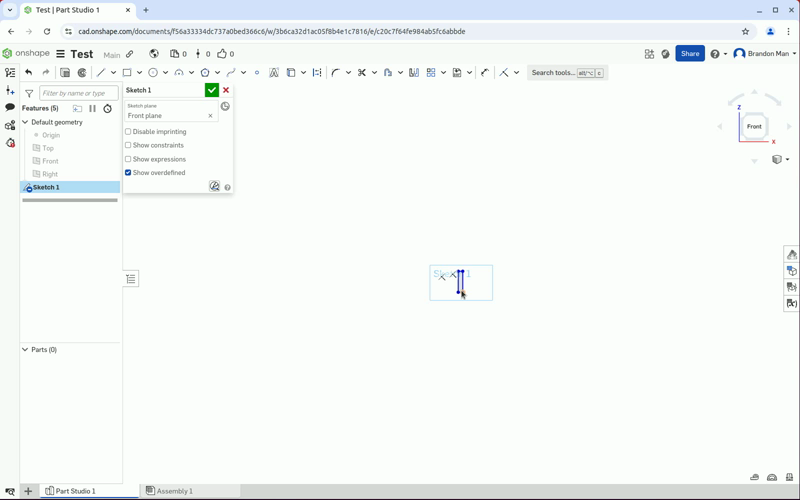
scroll(6)
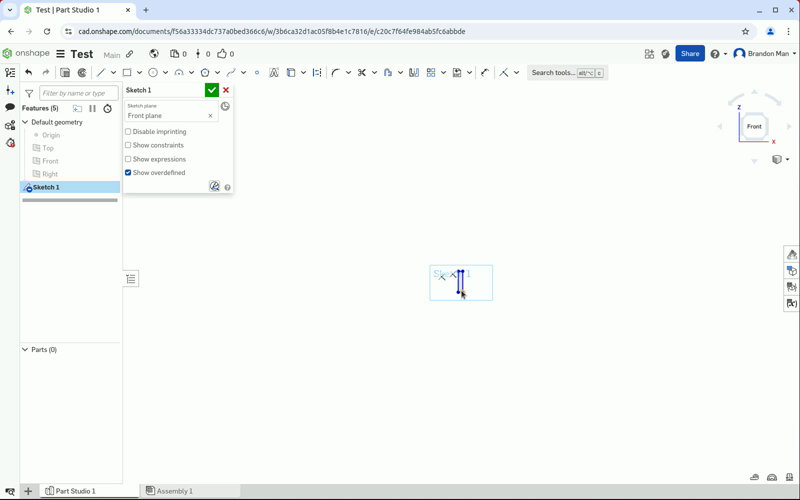
scroll(6)
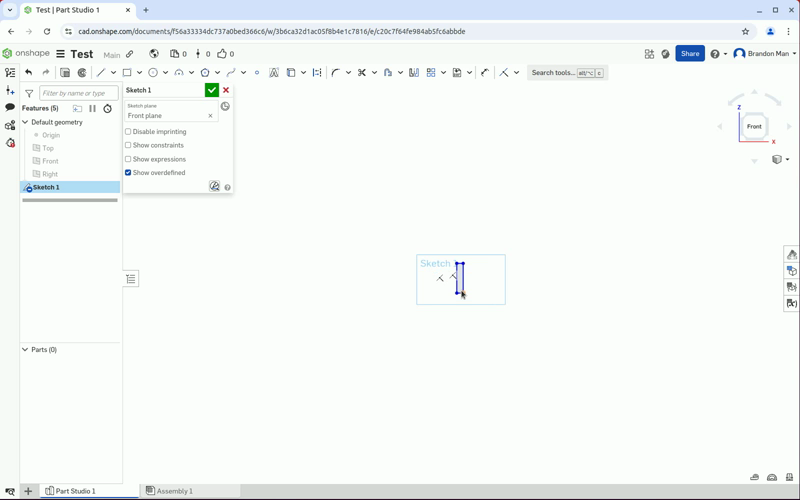
scroll(6)
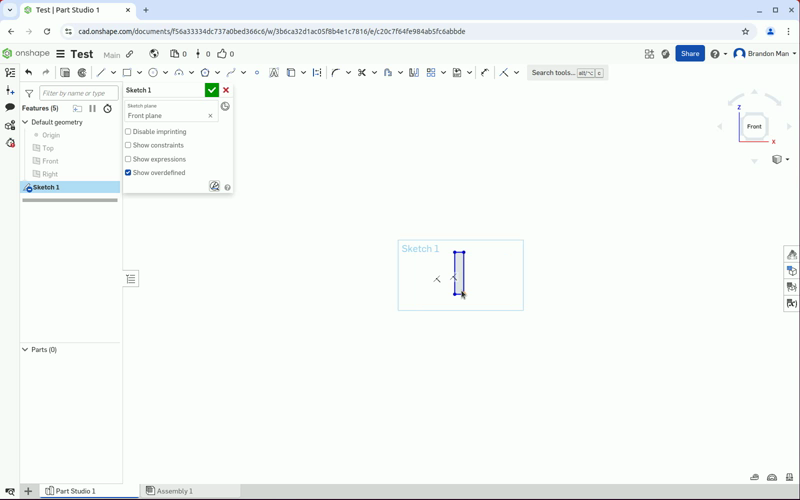
scroll(6)
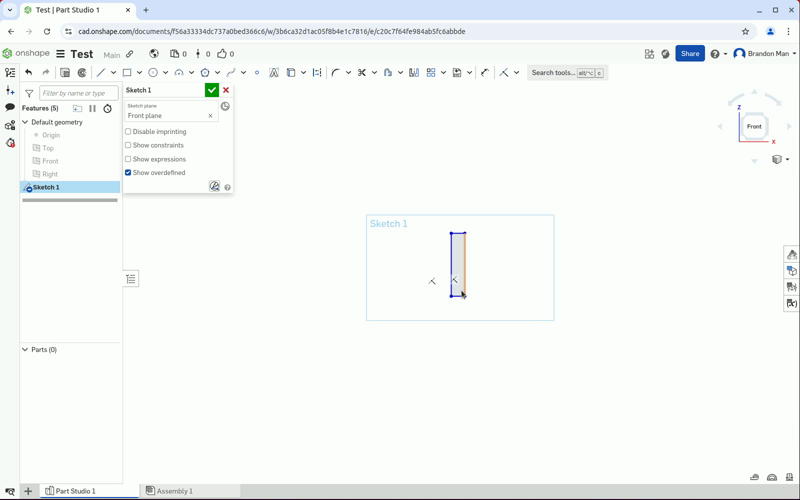
scroll(6)
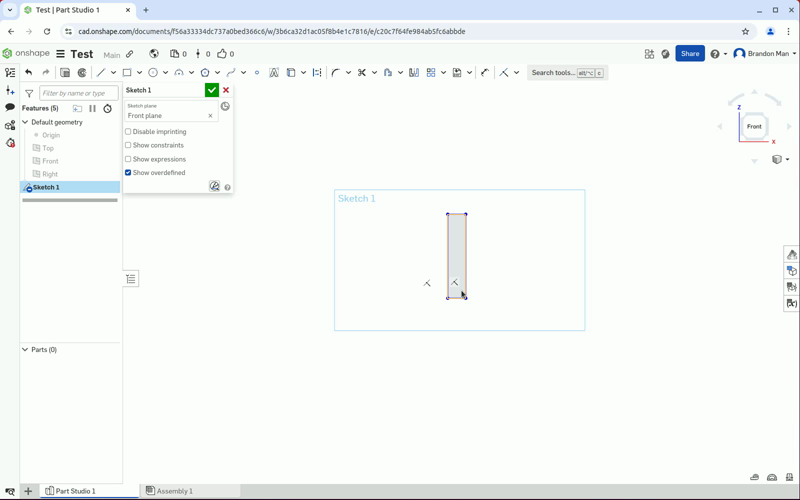
scroll(6)
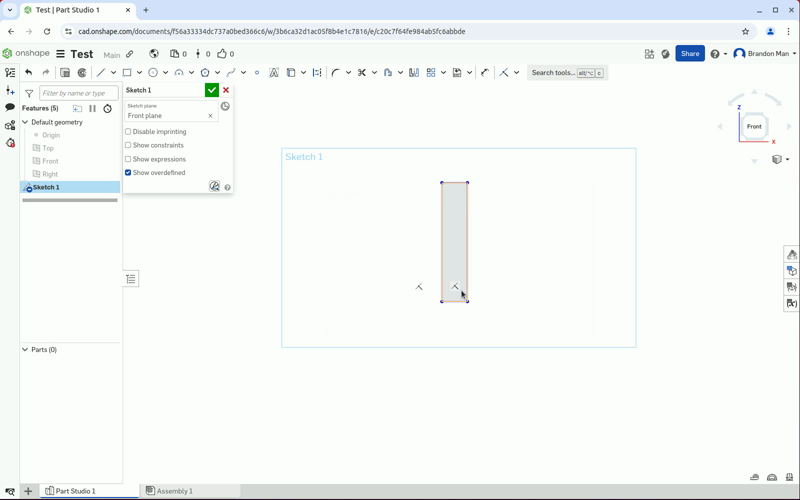
scroll(6)
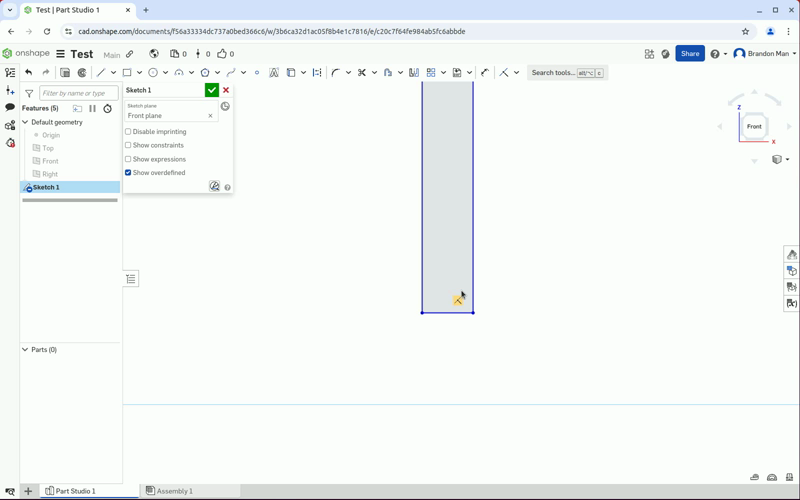
click(461, 290)
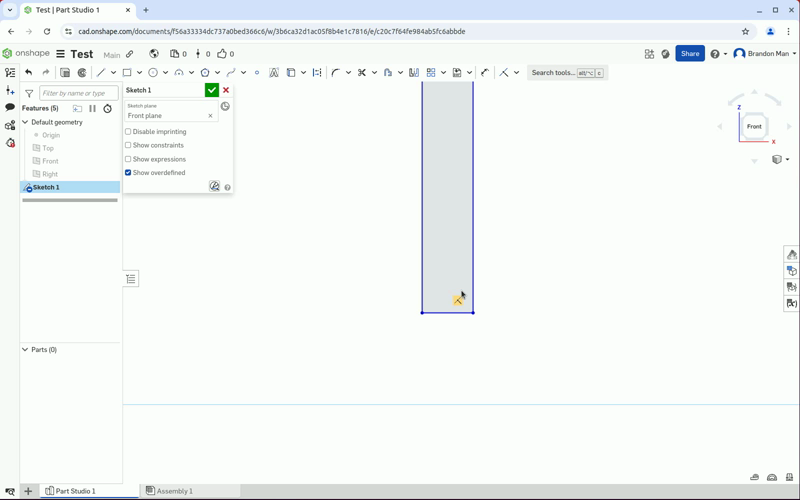
scroll(-6)
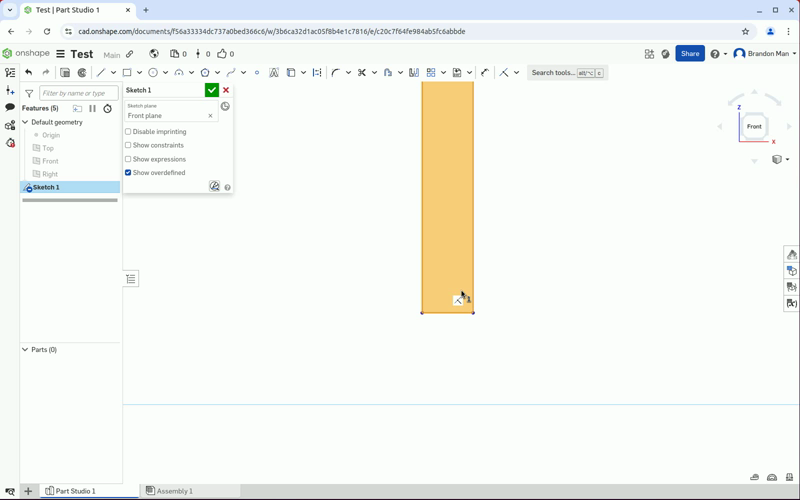
scroll(-6)
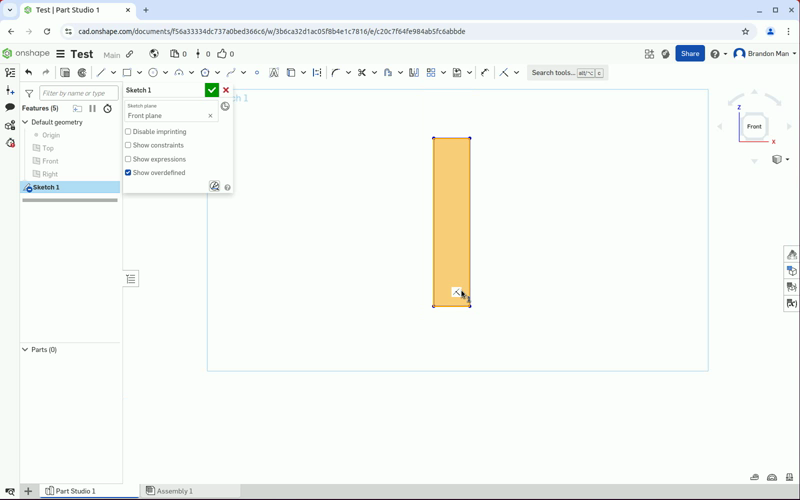
scroll(-6)
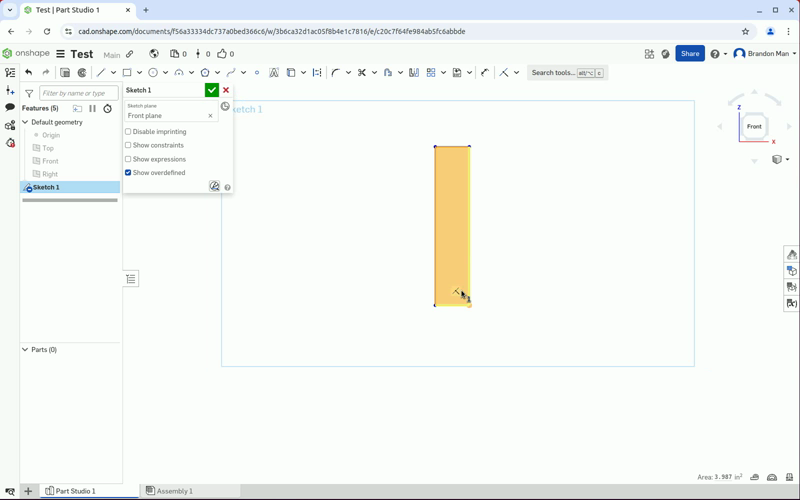
scroll(-6)
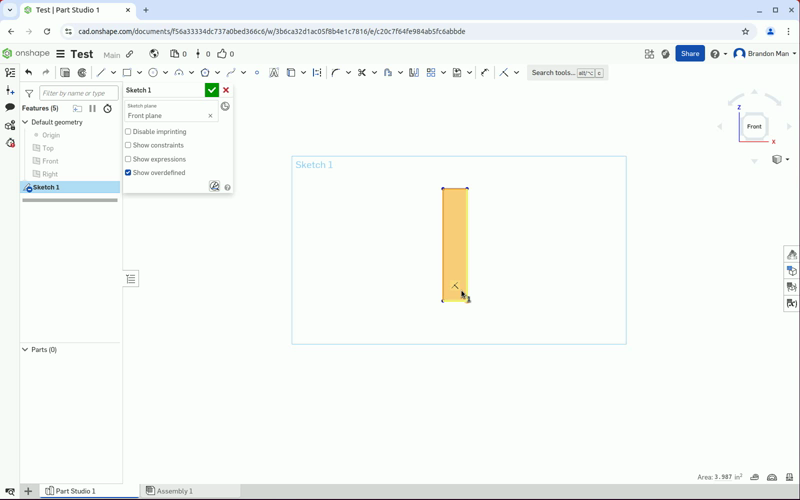
scroll(-6)
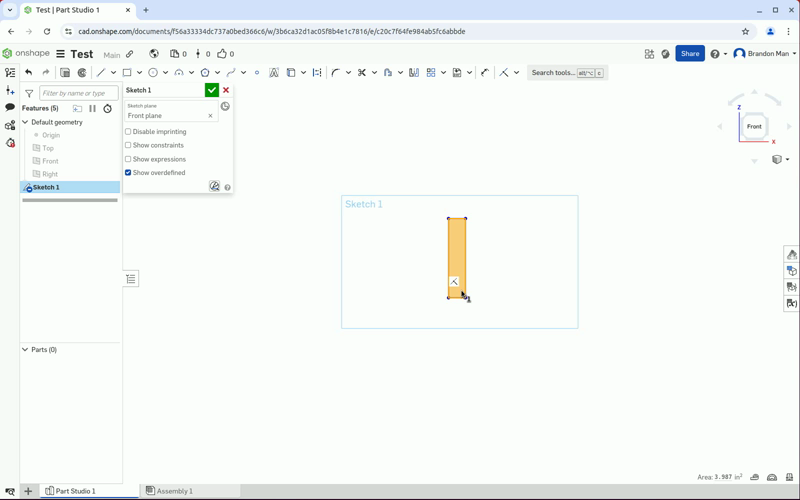
scroll(-6)
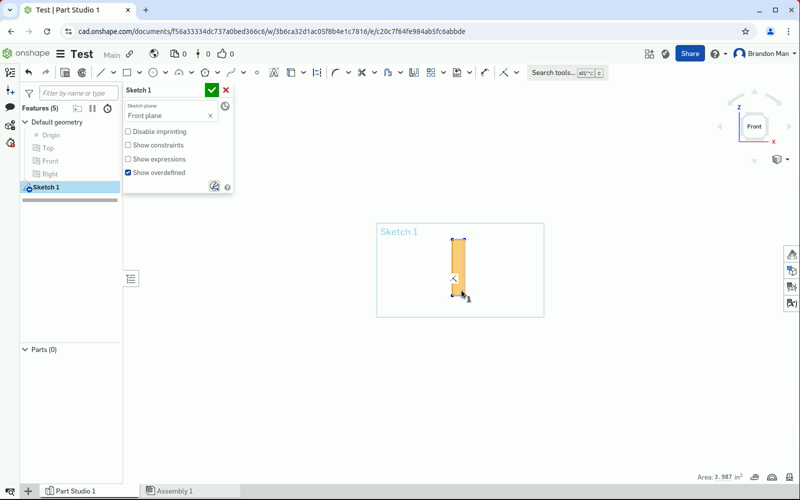
scroll(-6)
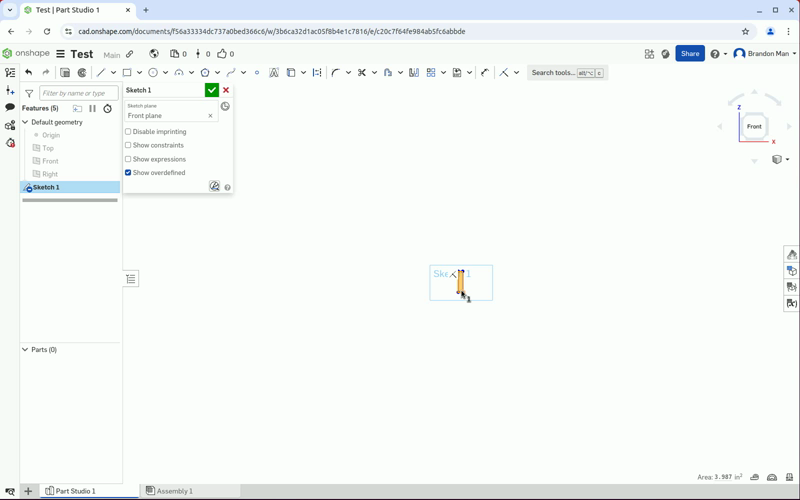
mouse_move(73, 352)
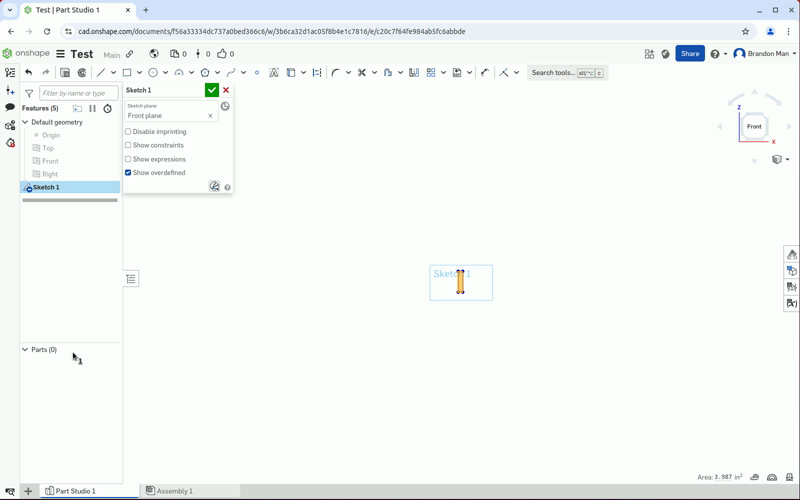
key(shift+y)
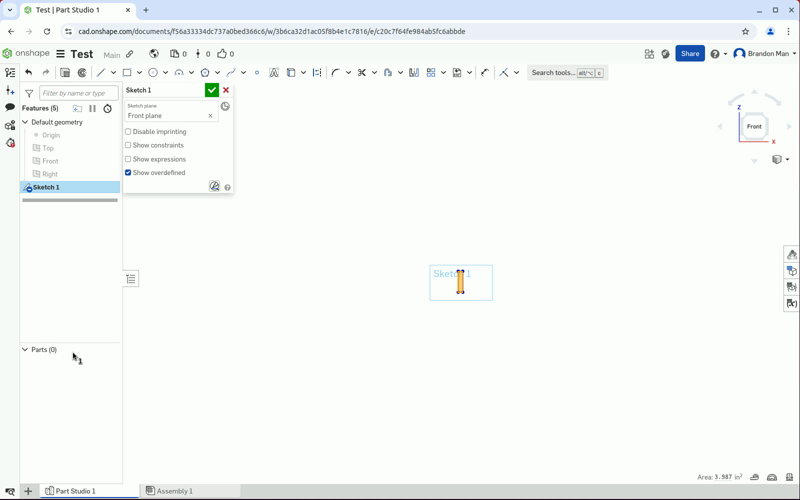
key(shift+e)
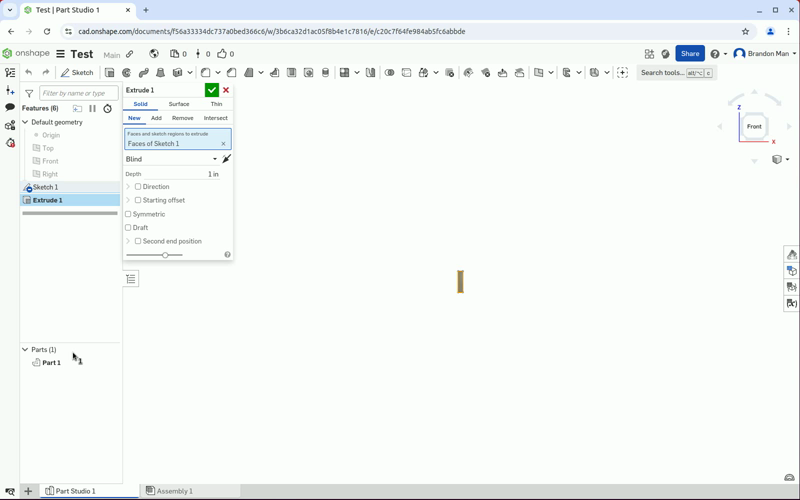
mouse_move(143, 106)
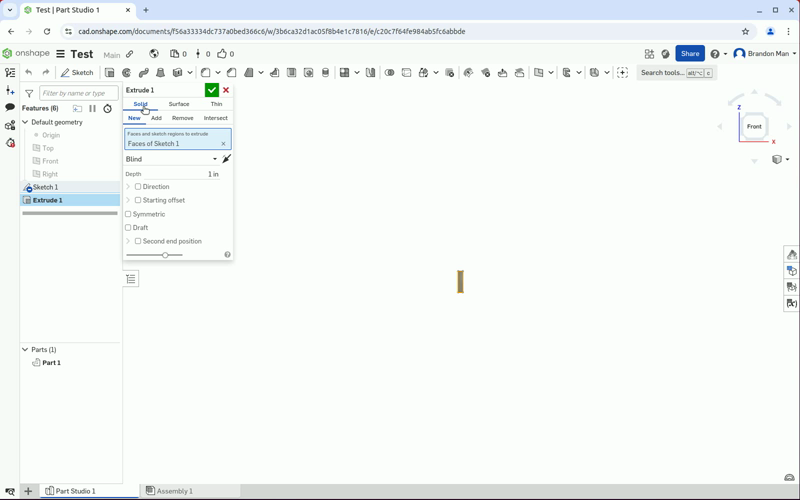
click(143, 106)
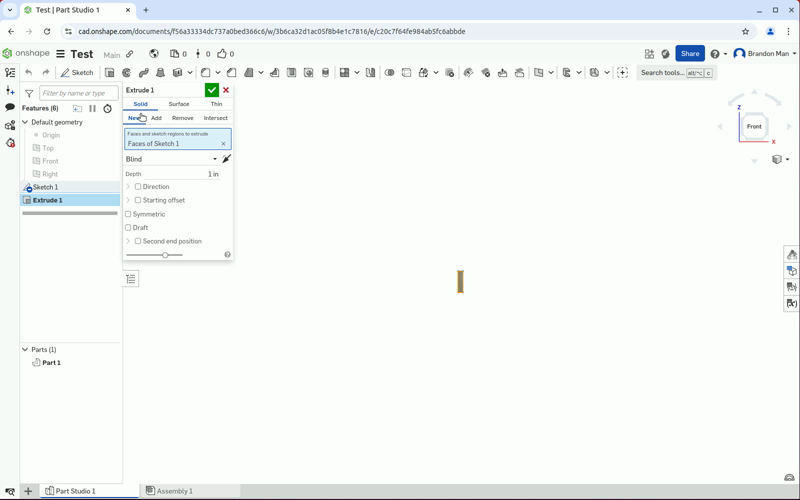
mouse_move(137, 120)
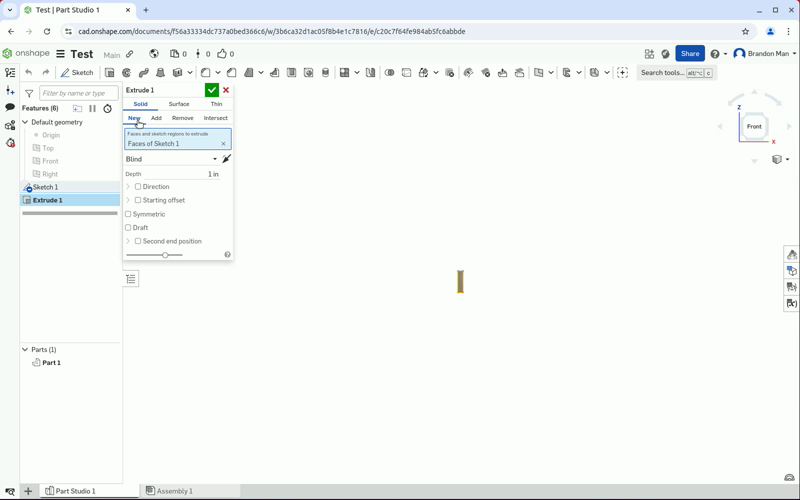
click(137, 120)
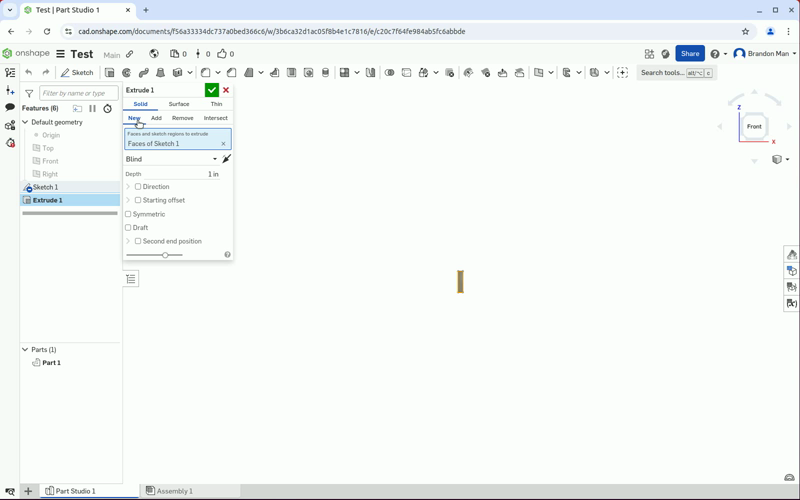
key(tab, 4)
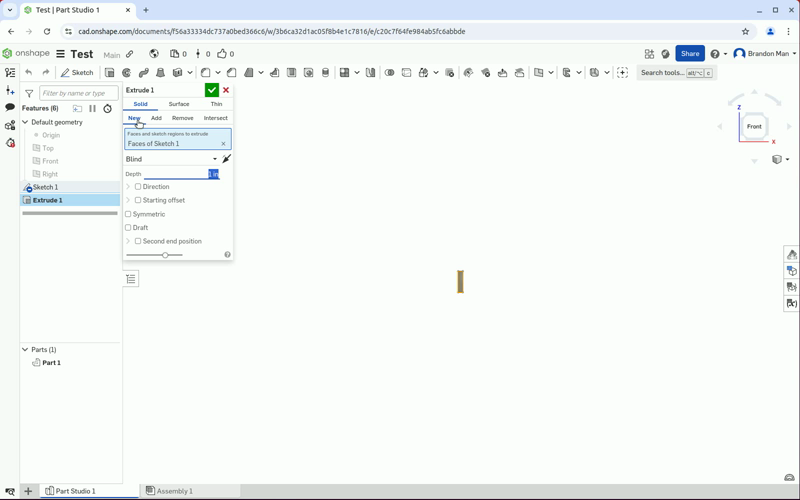
text(23.108)
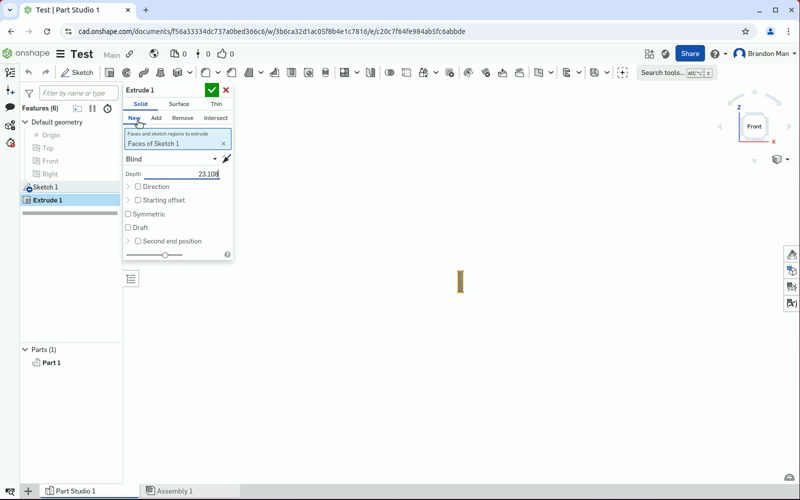
key(enter)
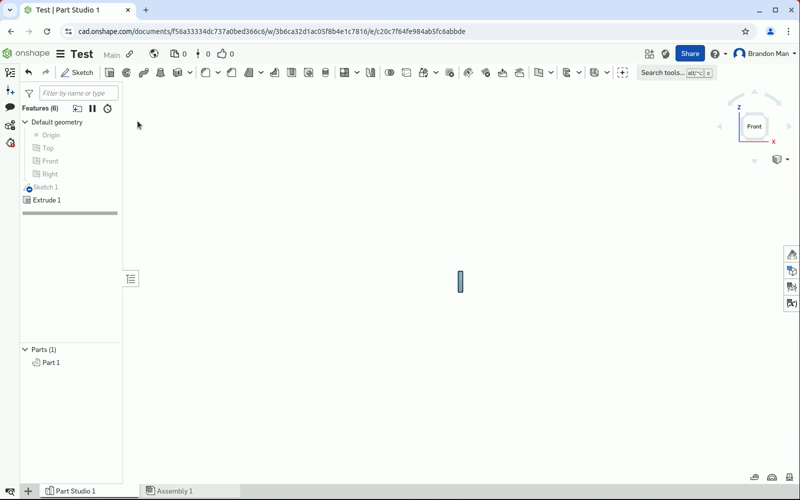
key(shift+h)
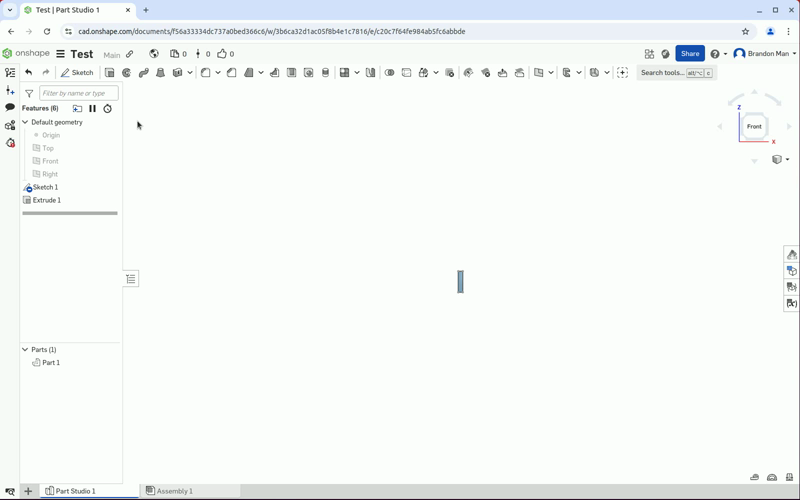
key(shift+h)
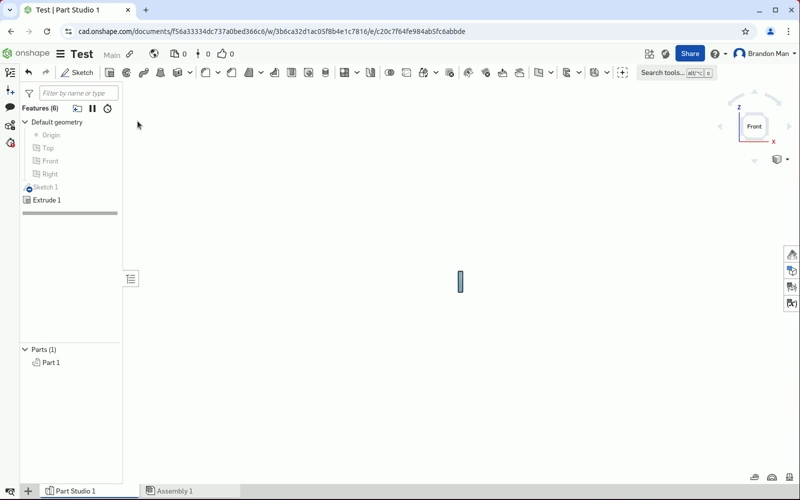
mouse_move(73, 189)
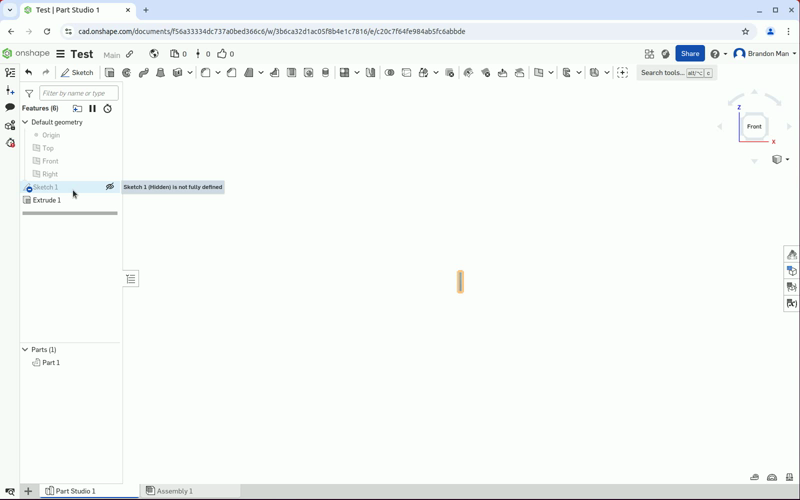
click(73, 189)
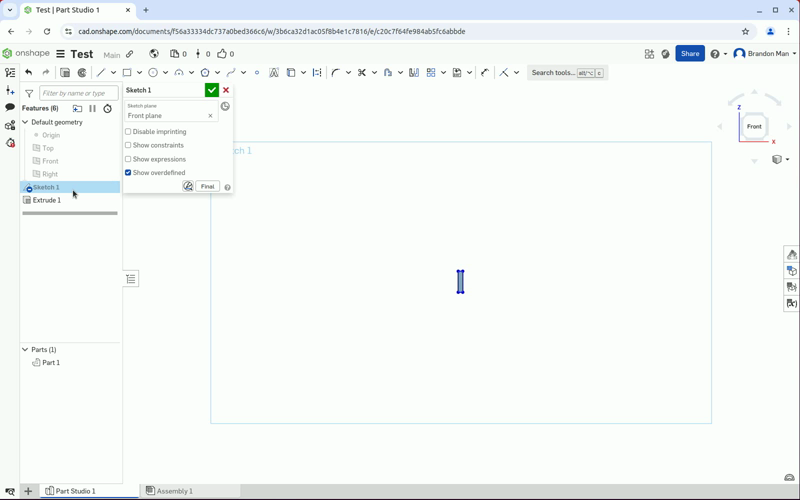
mouse_move(229, 92)
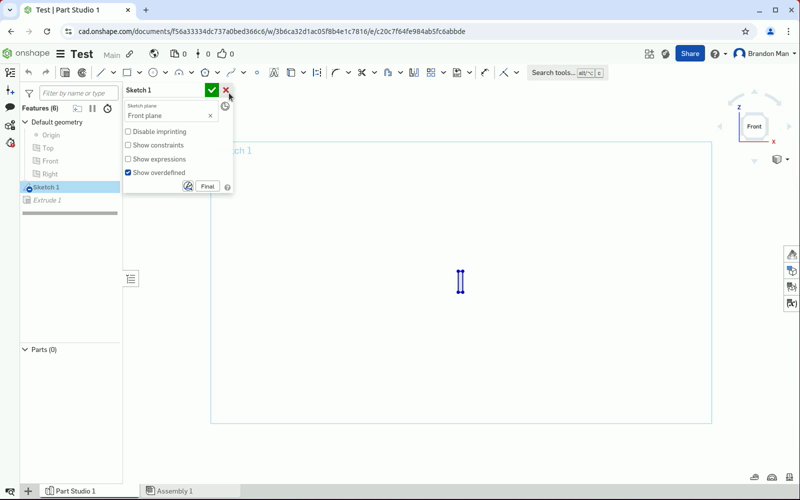
click(229, 92)
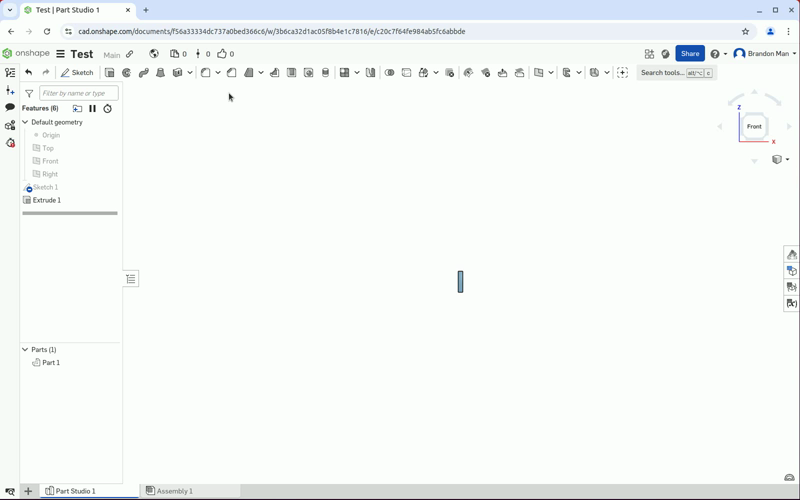
mouse_move(541, 75)
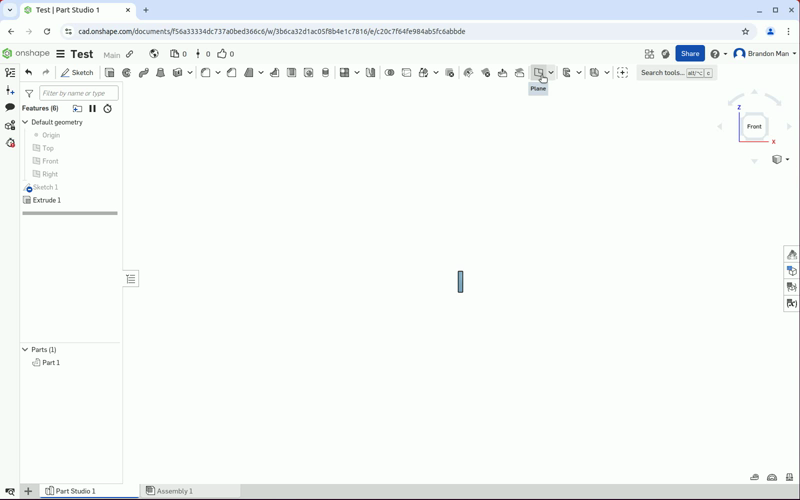
click(541, 75)
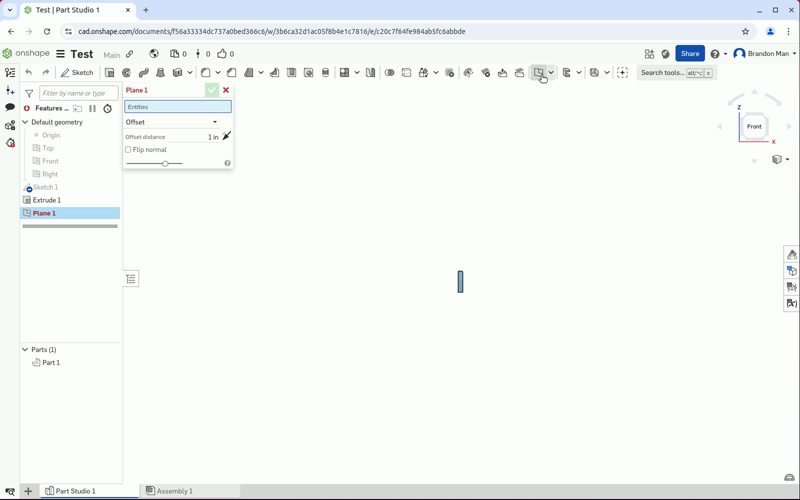
mouse_move(73, 163)
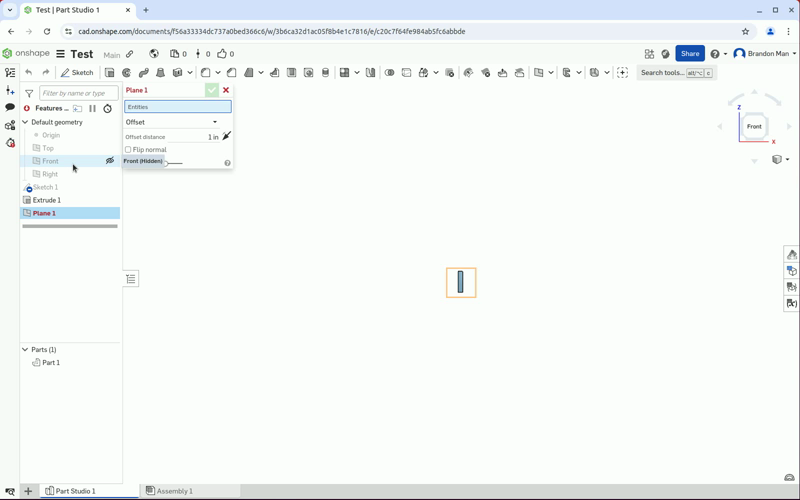
click(73, 163)
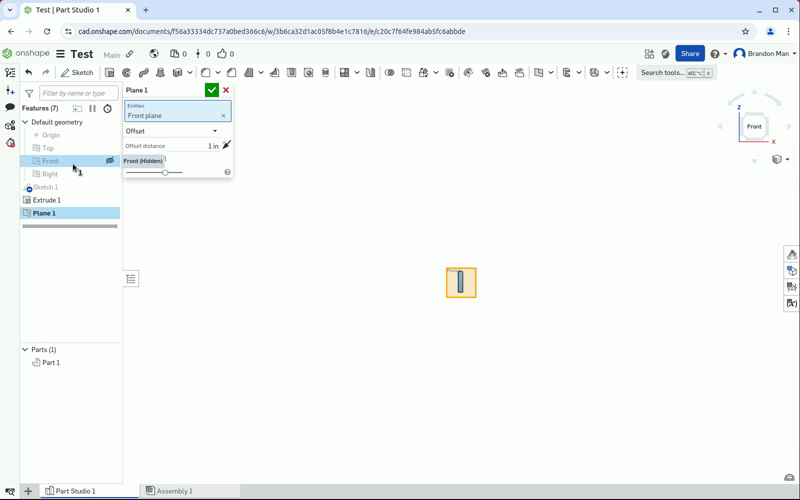
key(tab, 2)
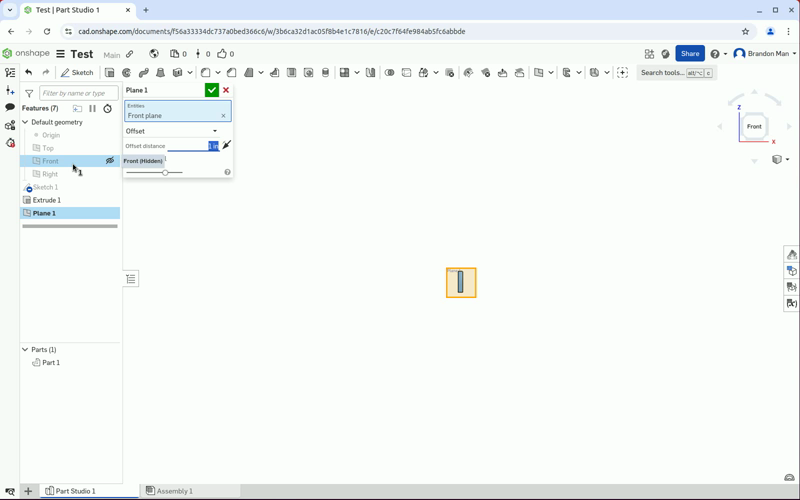
text(23.108)
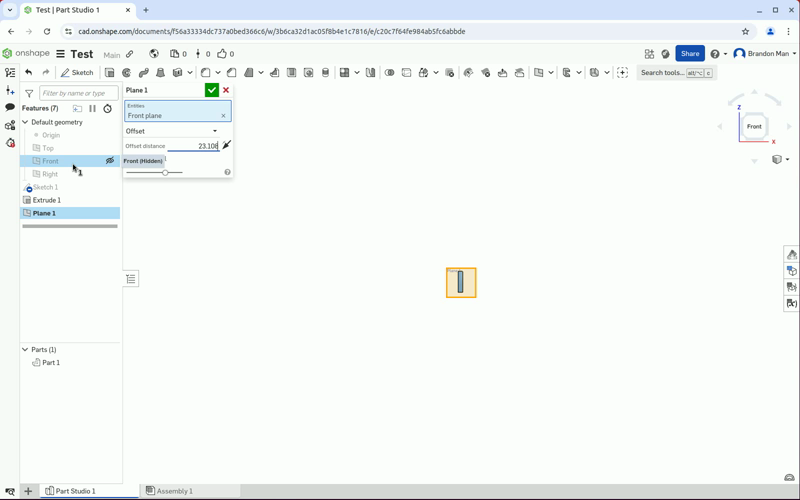
key(enter, 2)
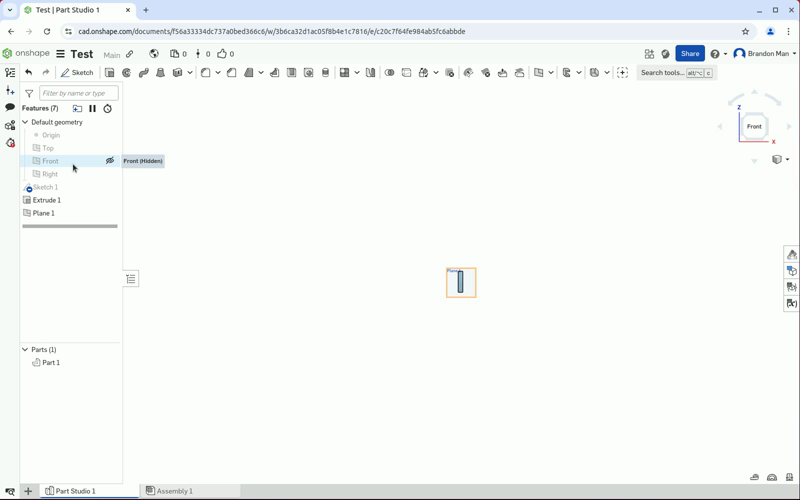
key(shift+s)
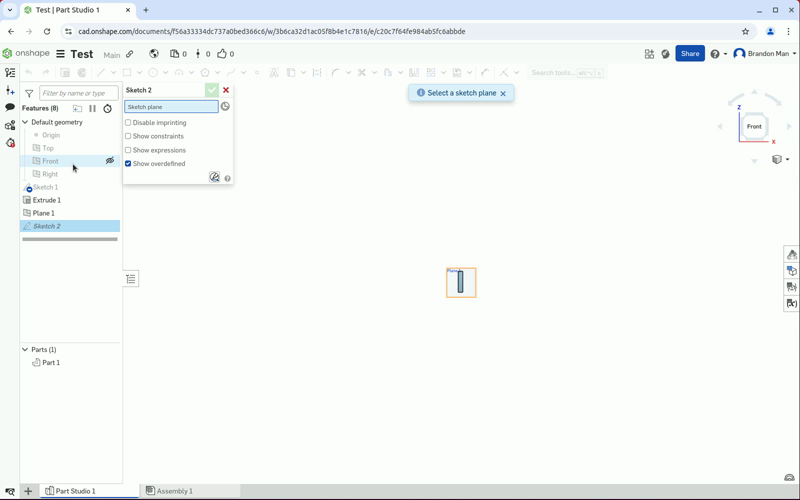
mouse_move(73, 215)
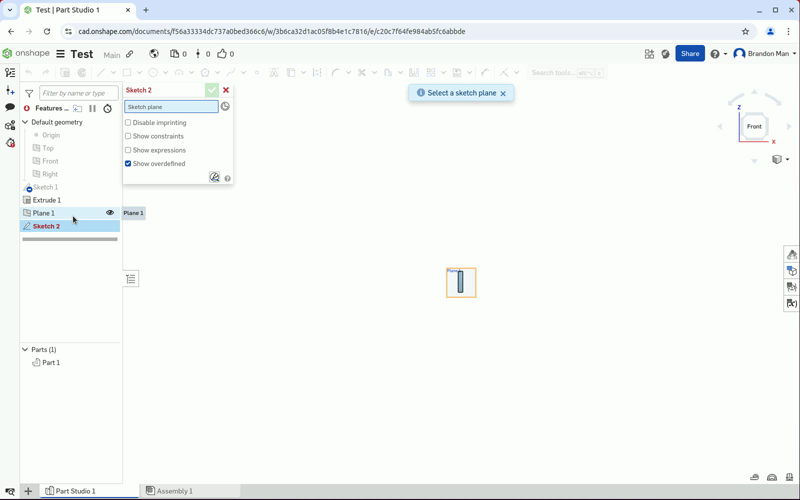
click(73, 215)
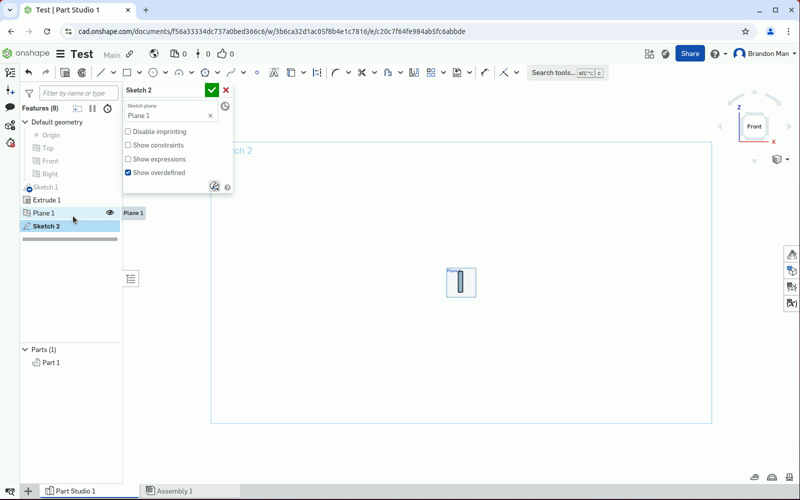
mouse_move(73, 352)
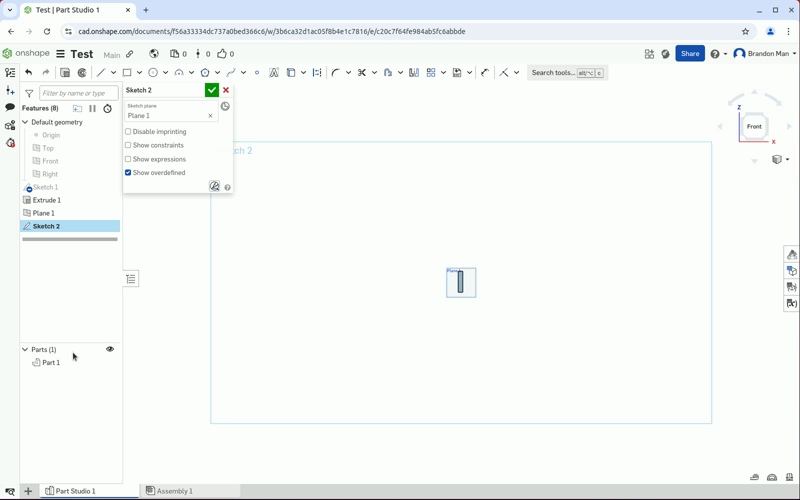
key(y)
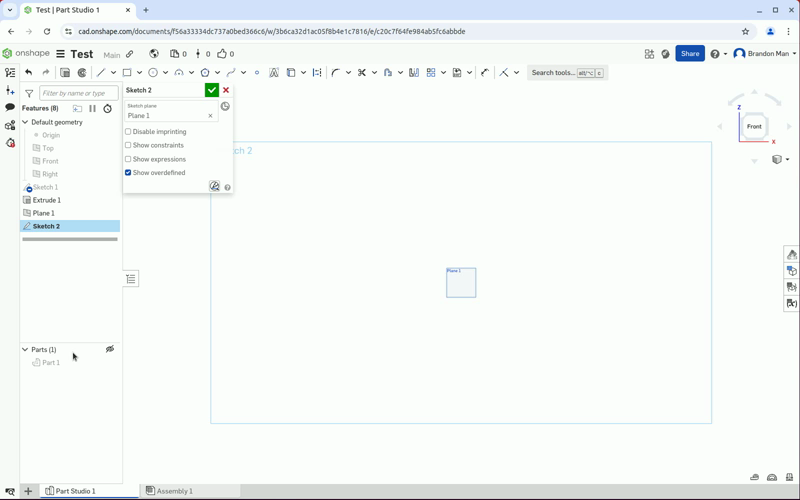
key(l)
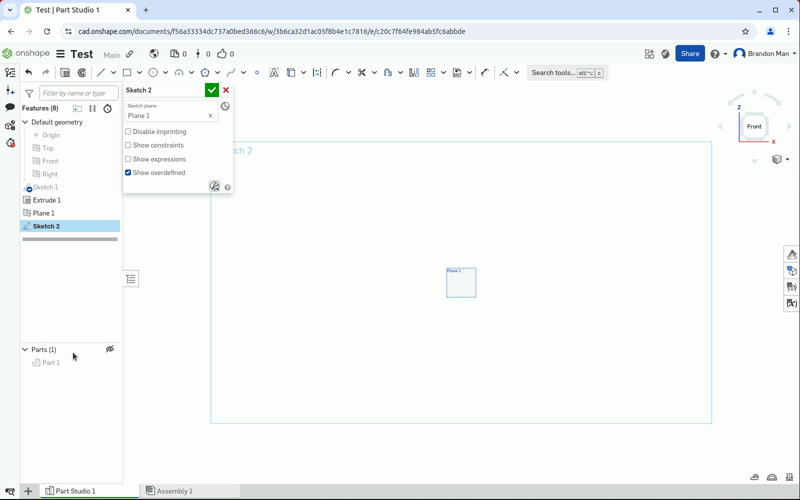
key_down(shift)
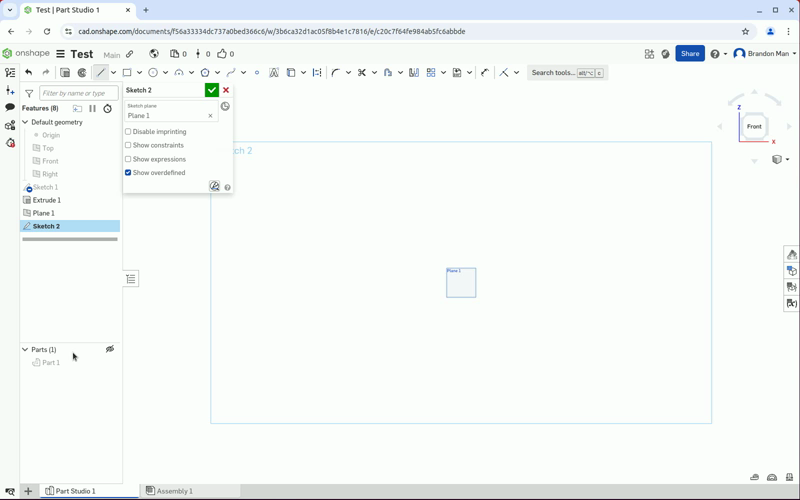
mouse_move(454, 278)
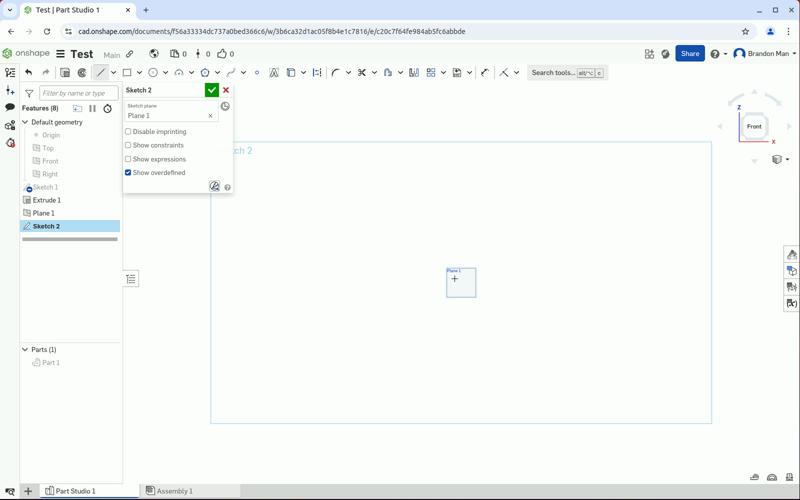
click(454, 278)
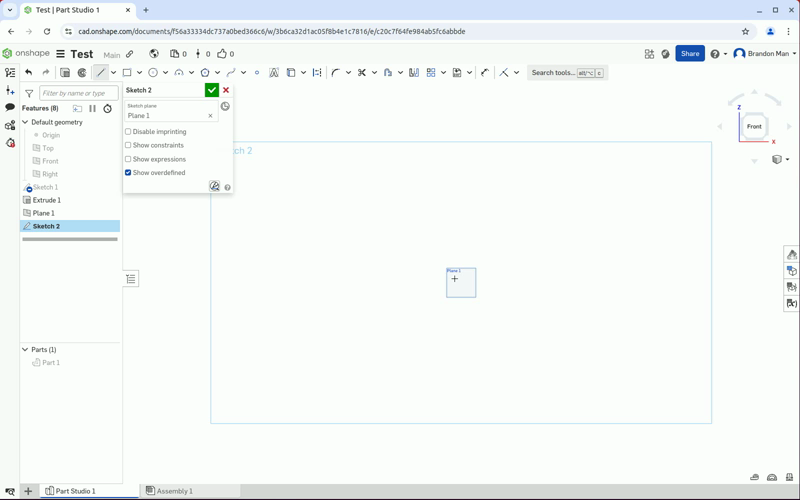
key_up(shift)
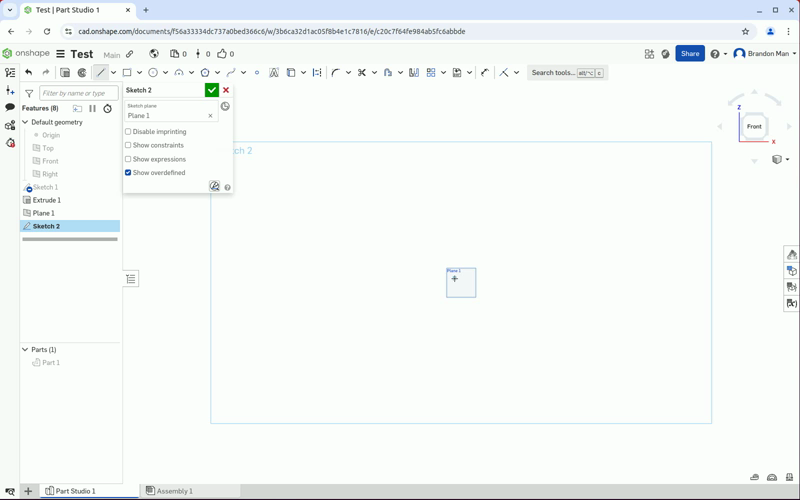
key_down(shift)
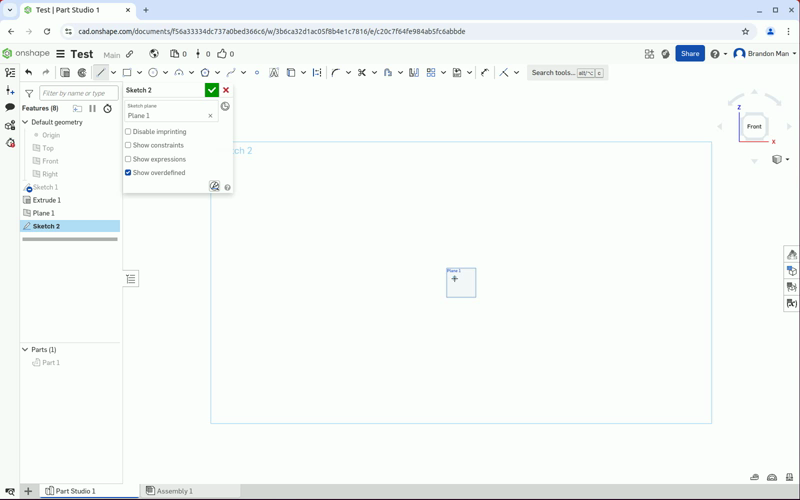
mouse_move(484, 278)
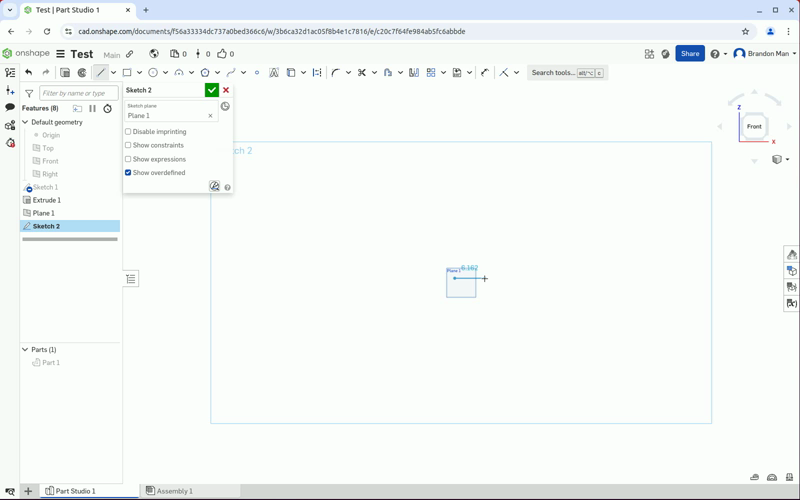
mouse_move(459, 278)
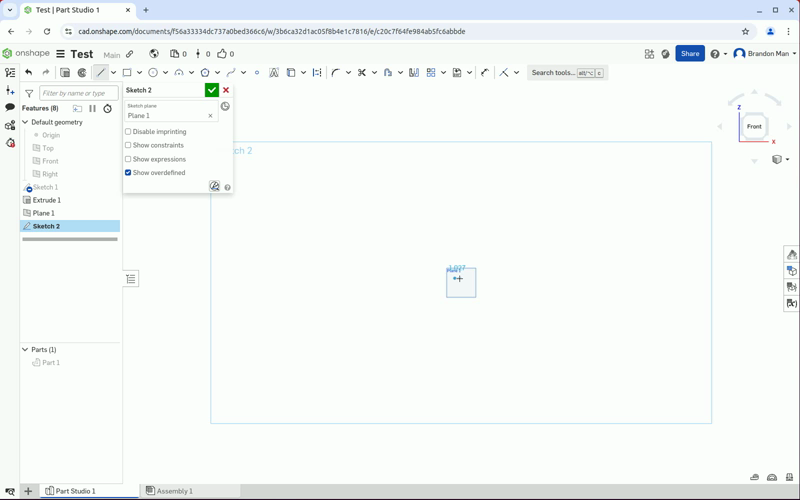
scroll(6)
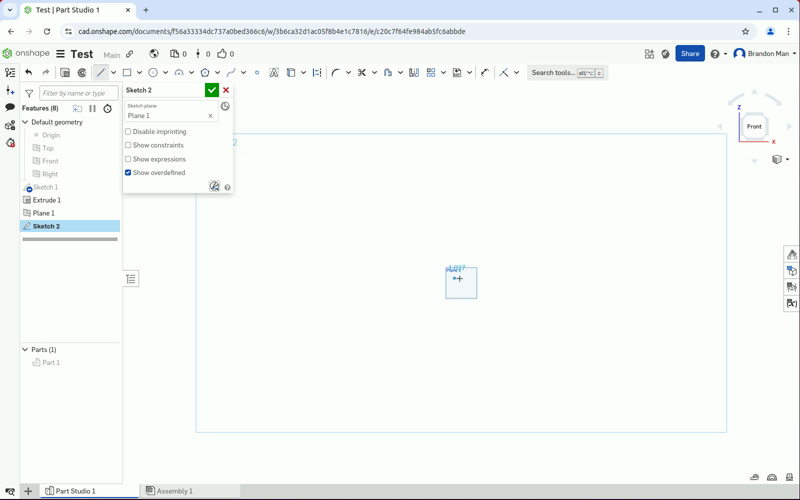
scroll(6)
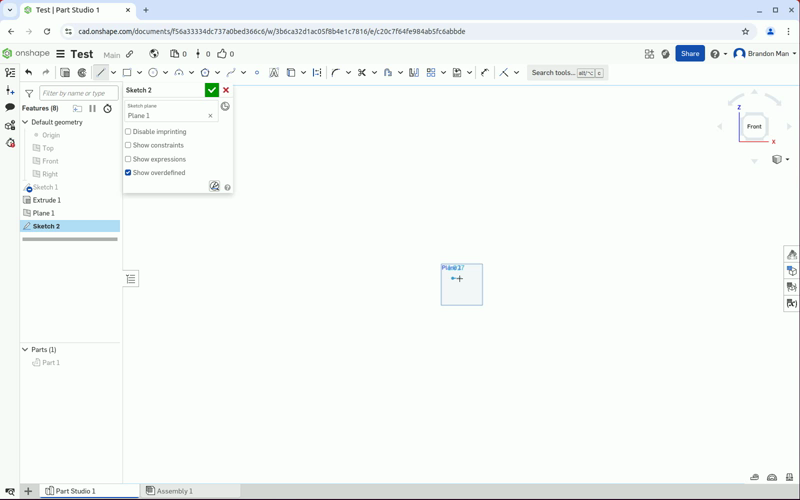
scroll(6)
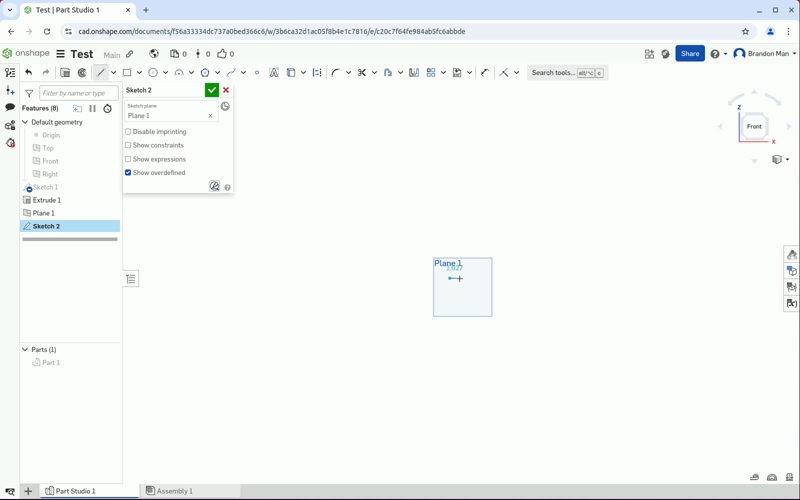
scroll(6)
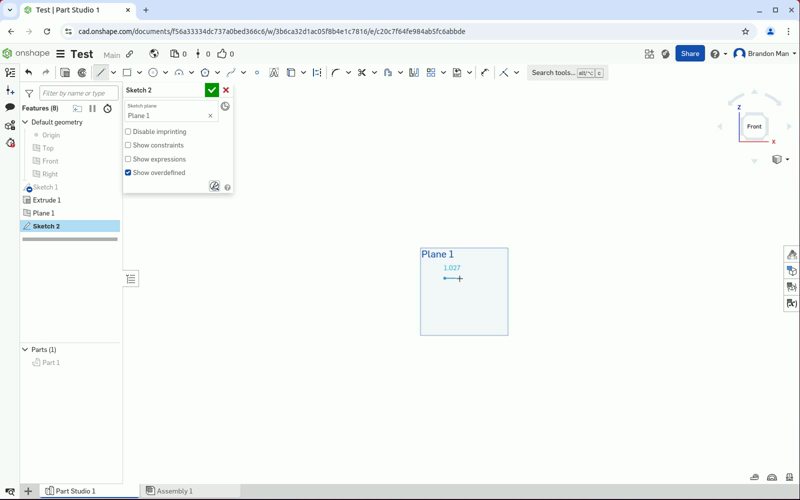
scroll(6)
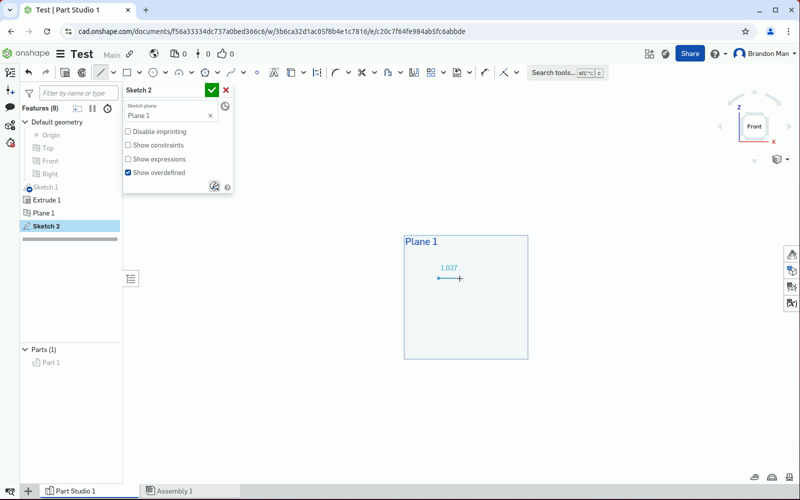
scroll(6)
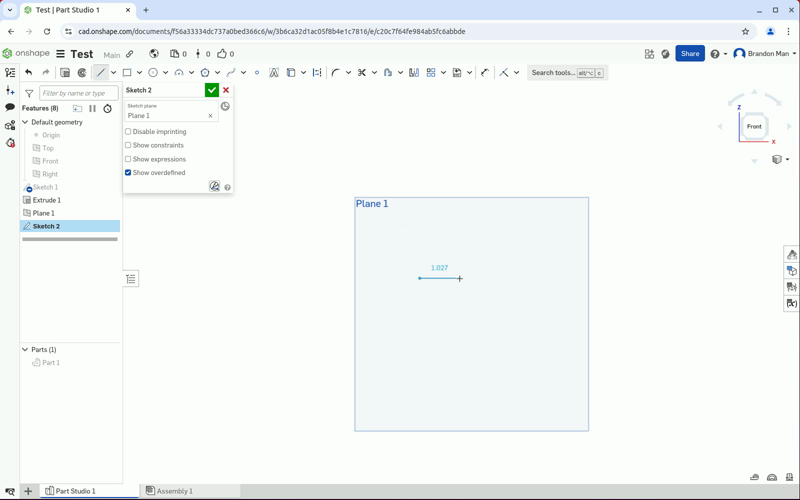
scroll(6)
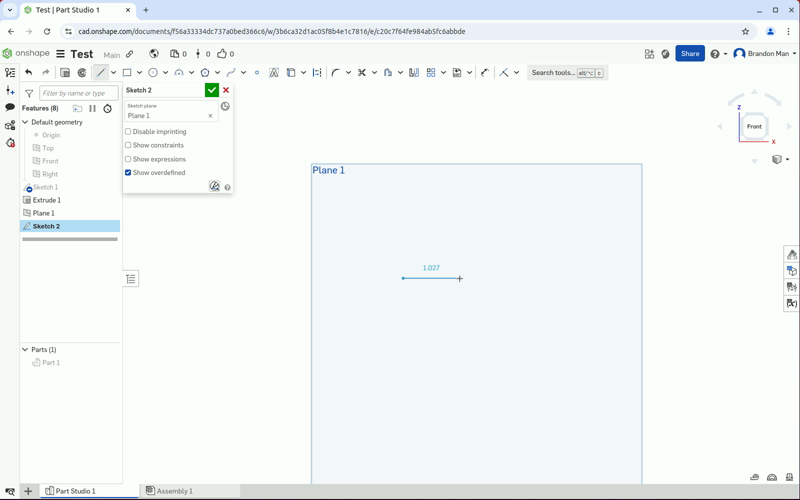
click(459, 278)
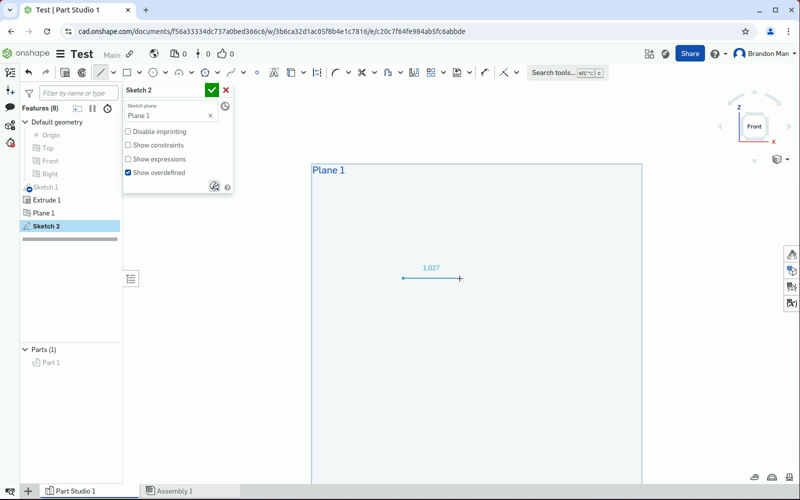
scroll(-6)
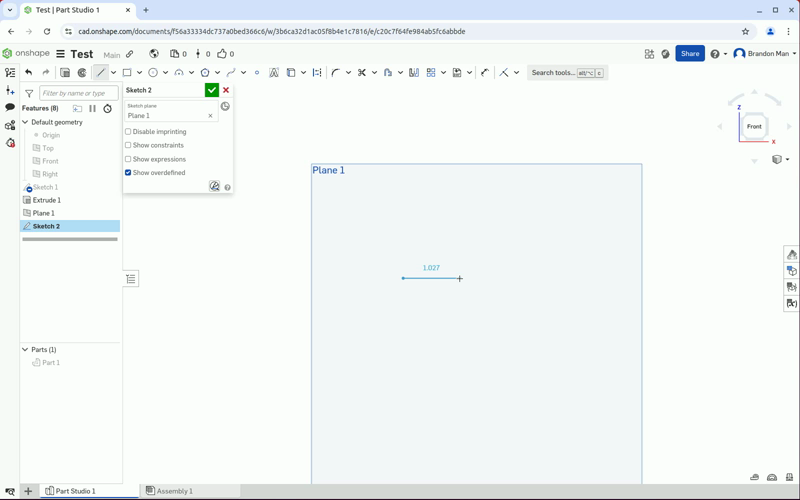
scroll(-6)
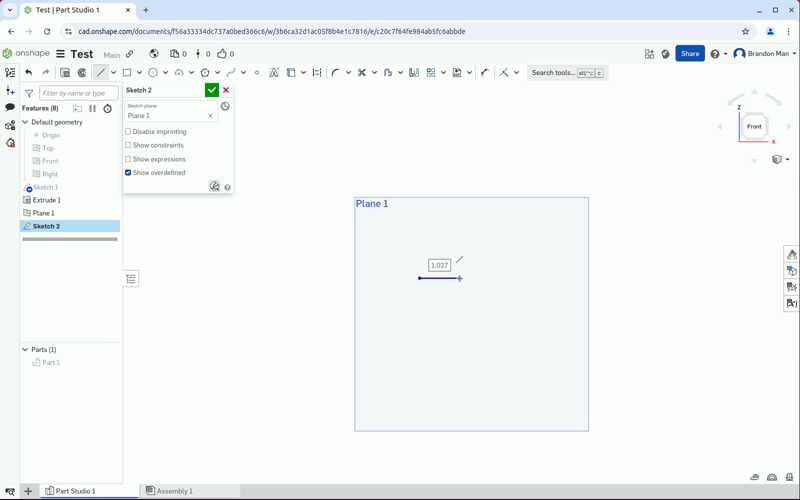
scroll(-6)
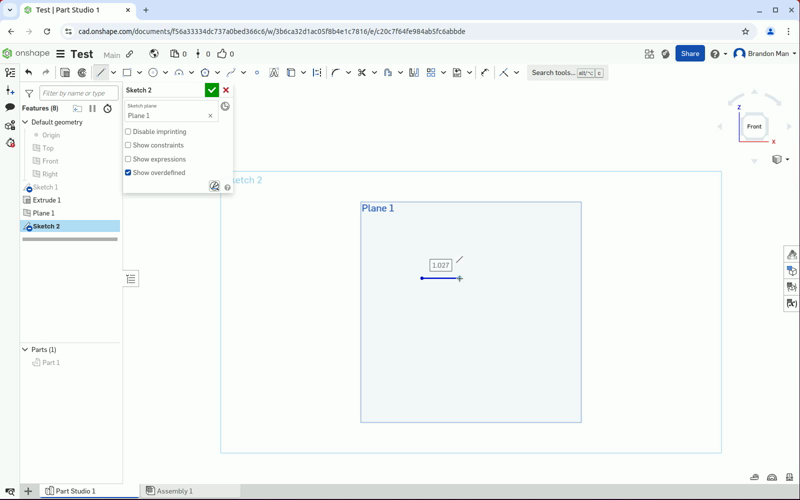
scroll(-6)
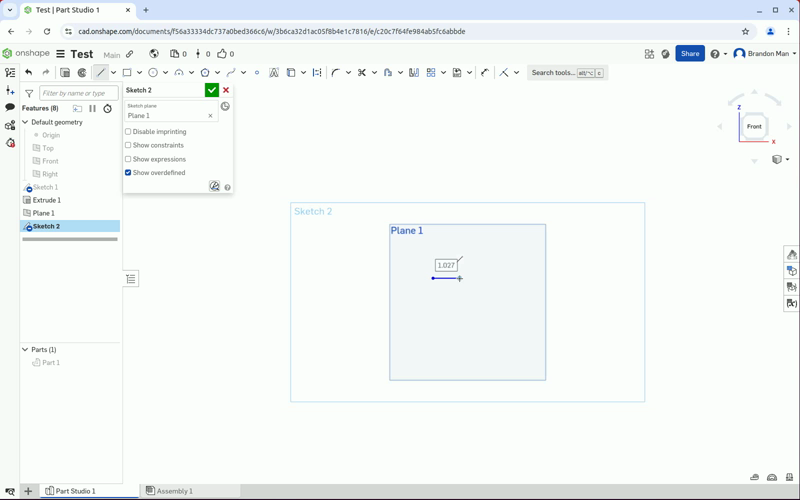
scroll(-6)
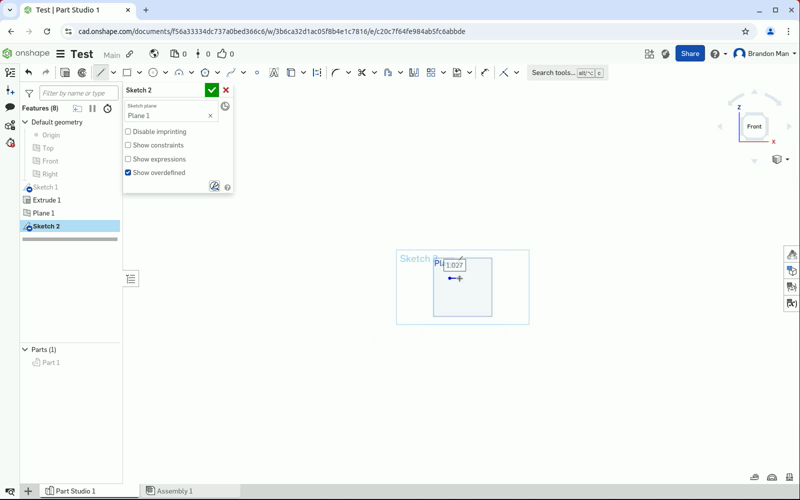
scroll(-6)
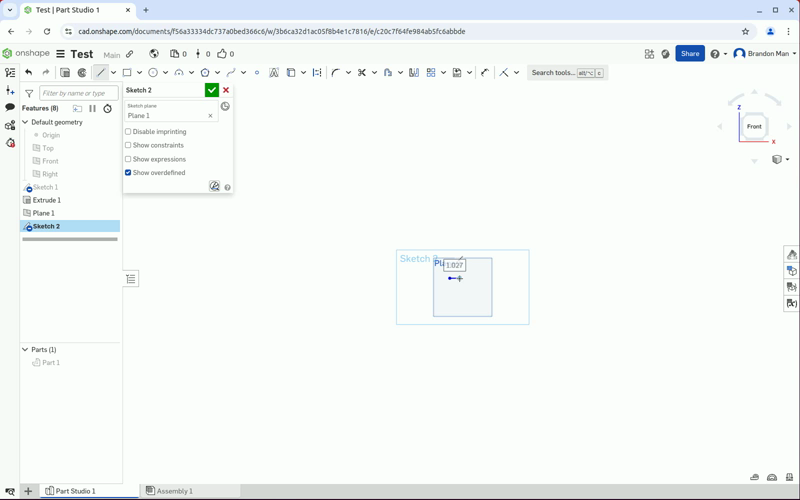
scroll(-6)
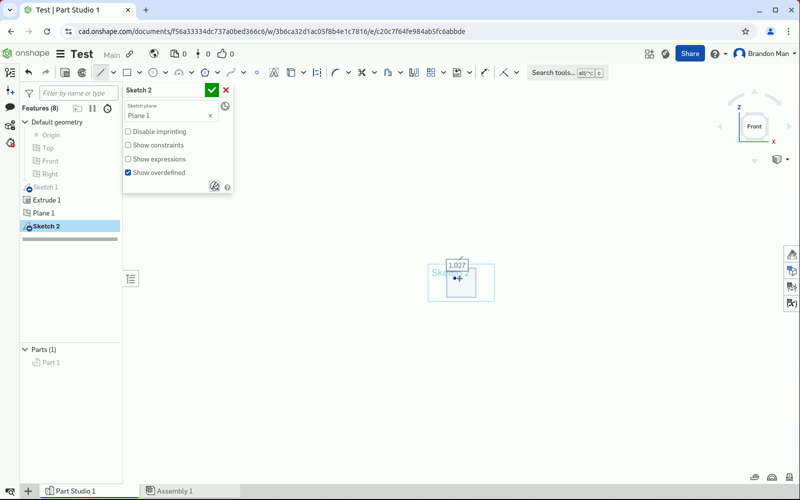
key_up(shift)
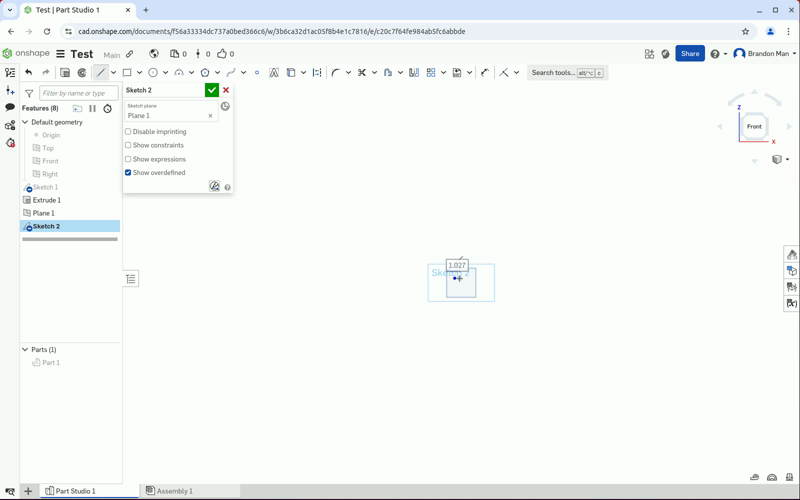
key_down(shift)
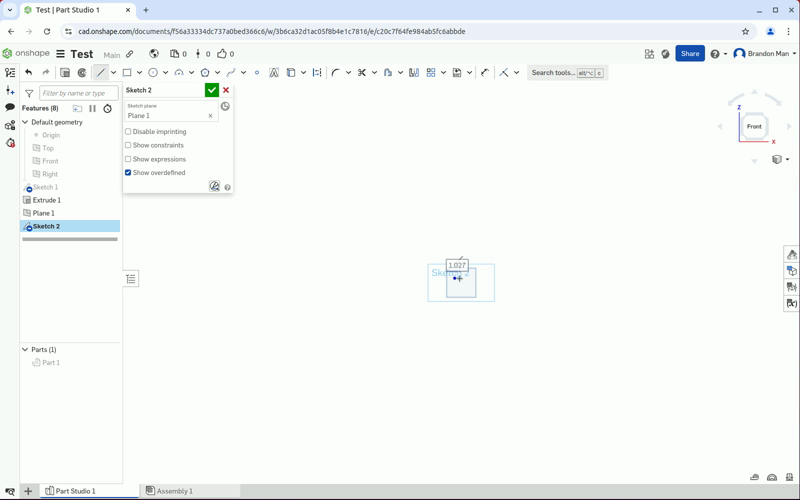
mouse_move(489, 278)
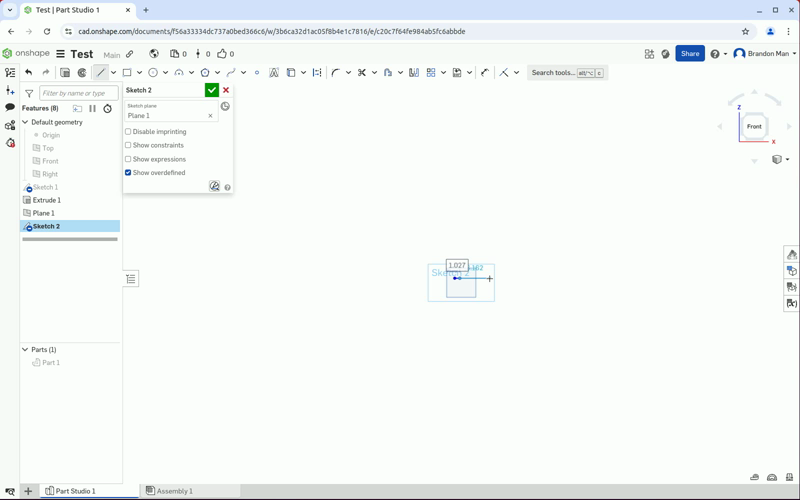
mouse_move(459, 272)
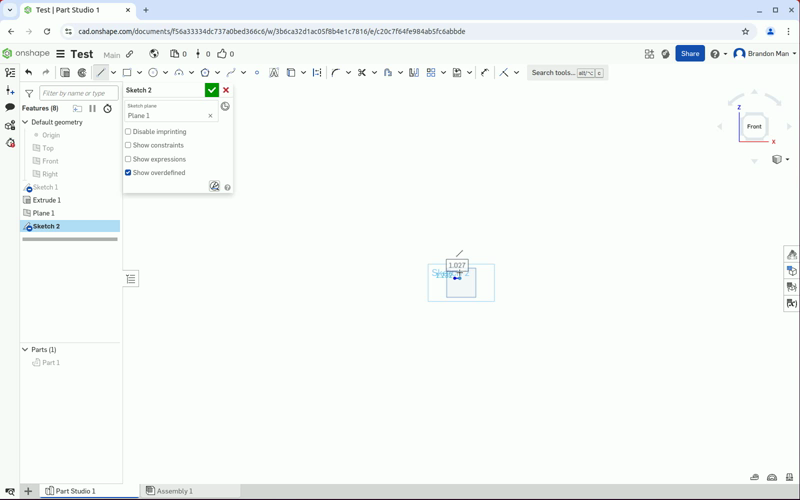
scroll(6)
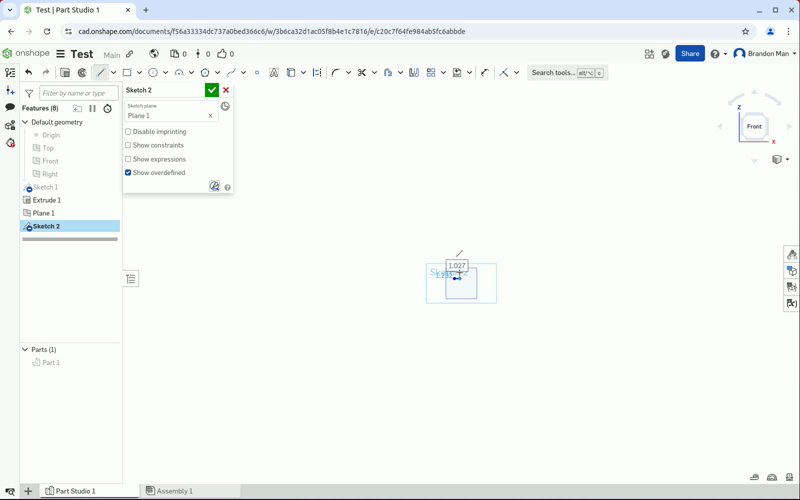
scroll(6)
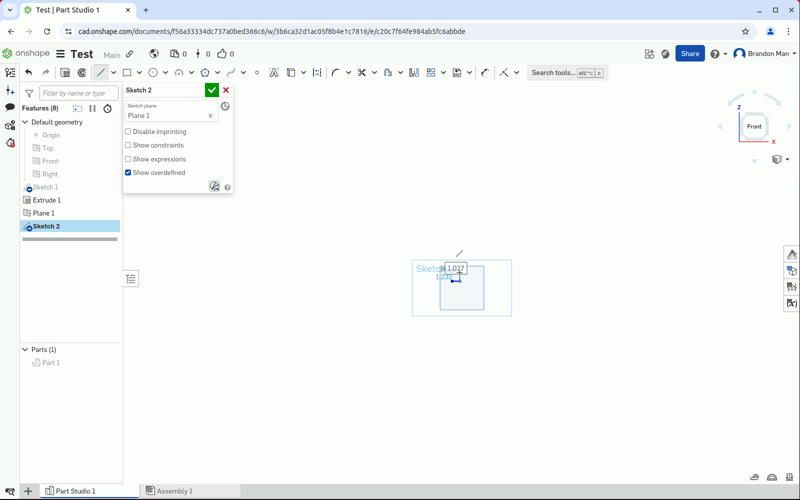
scroll(6)
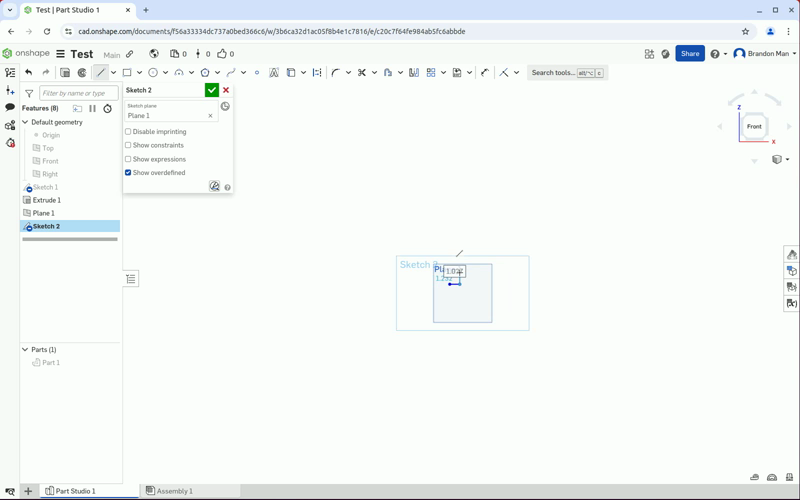
scroll(6)
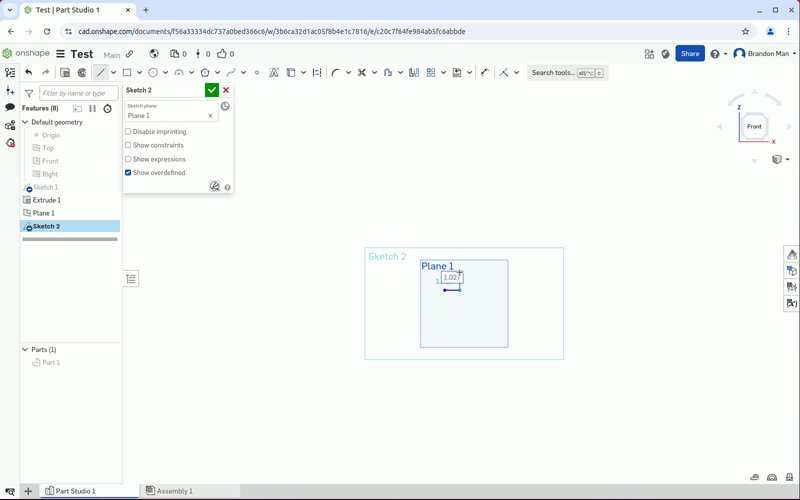
scroll(6)
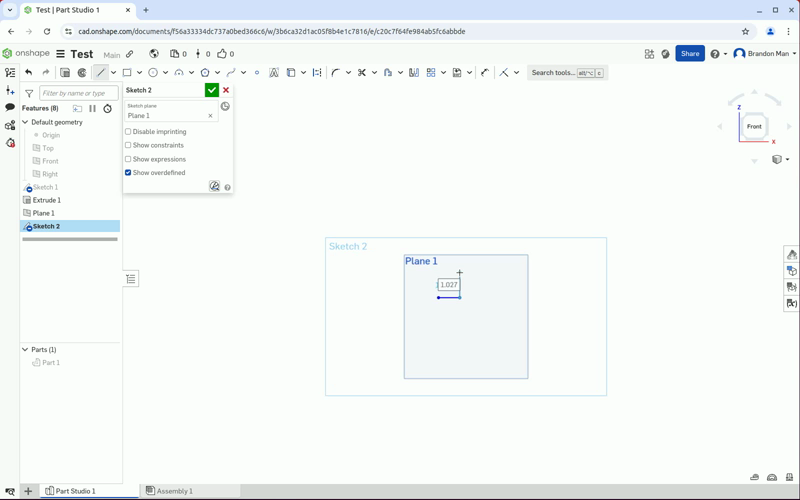
scroll(6)
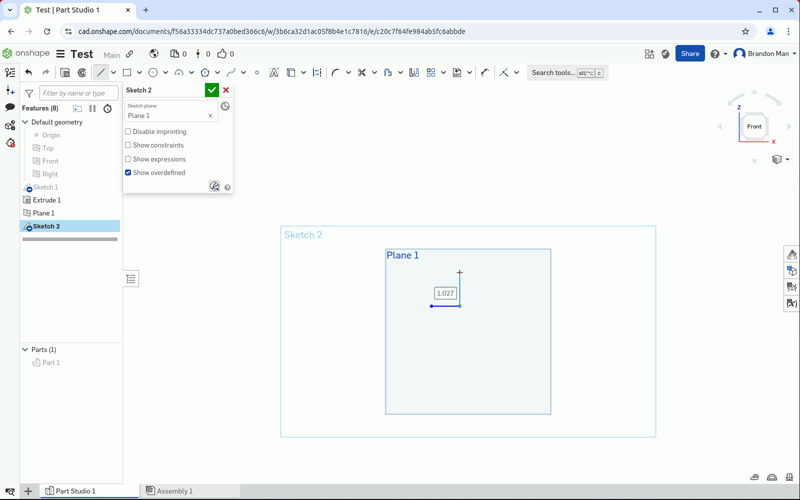
scroll(6)
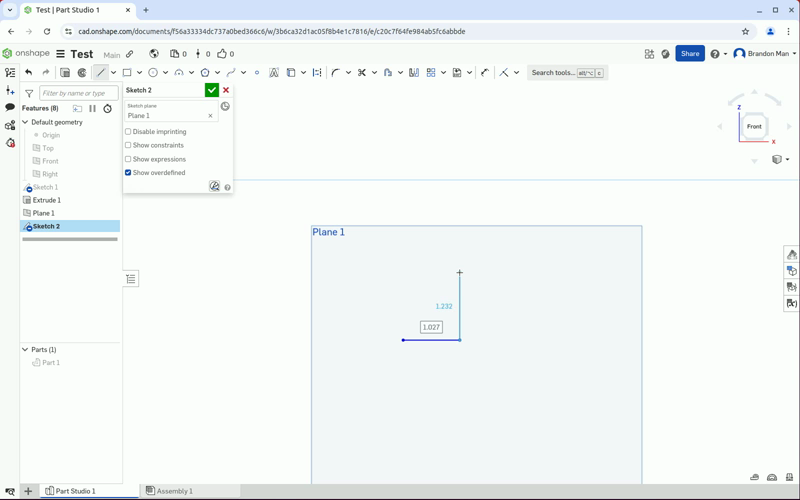
click(459, 272)
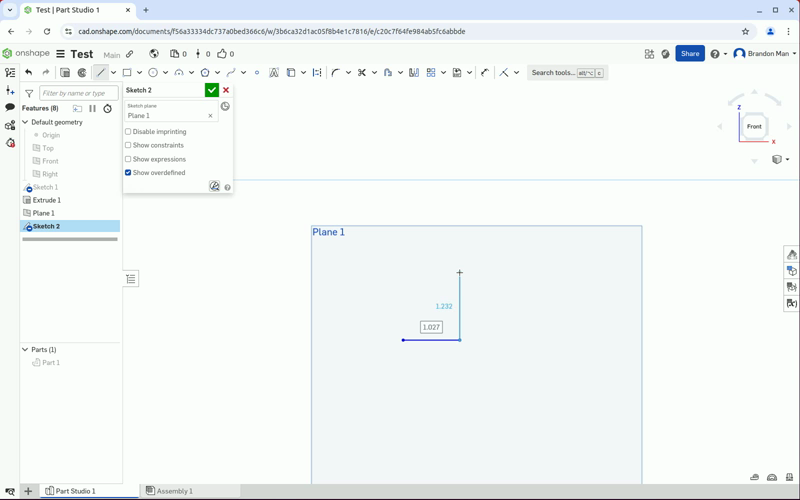
scroll(-6)
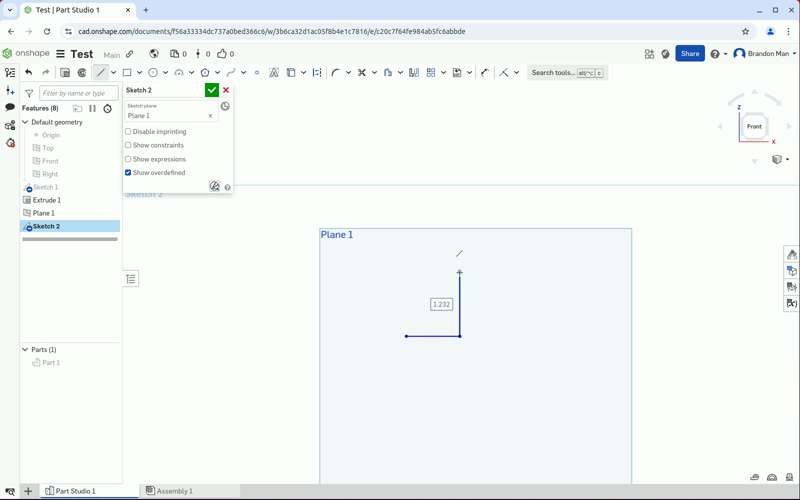
scroll(-6)
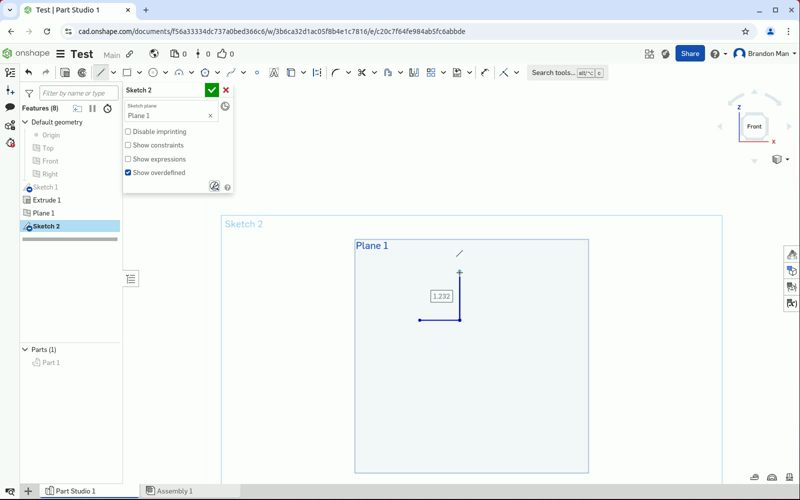
scroll(-6)
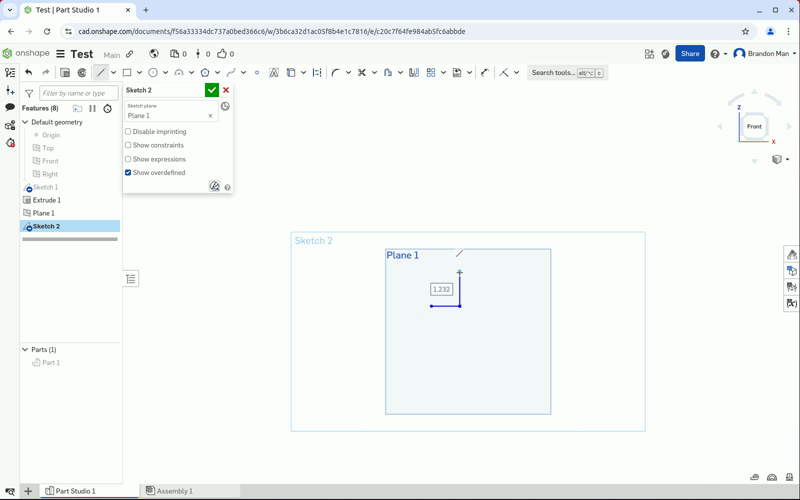
scroll(-6)
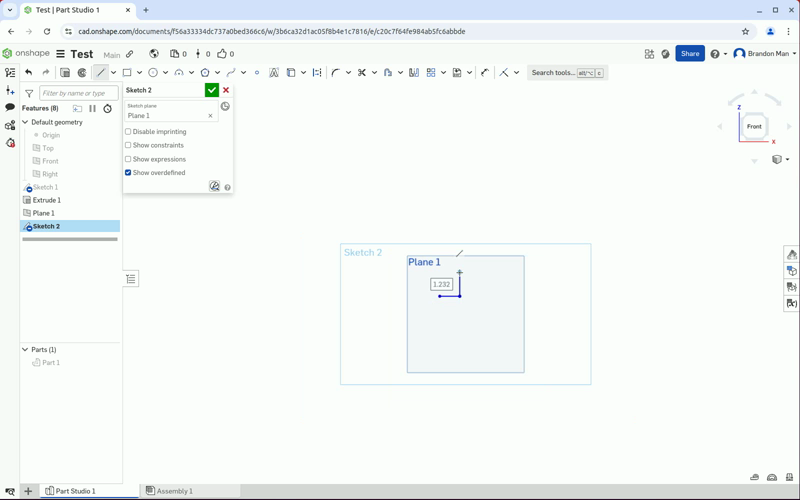
scroll(-6)
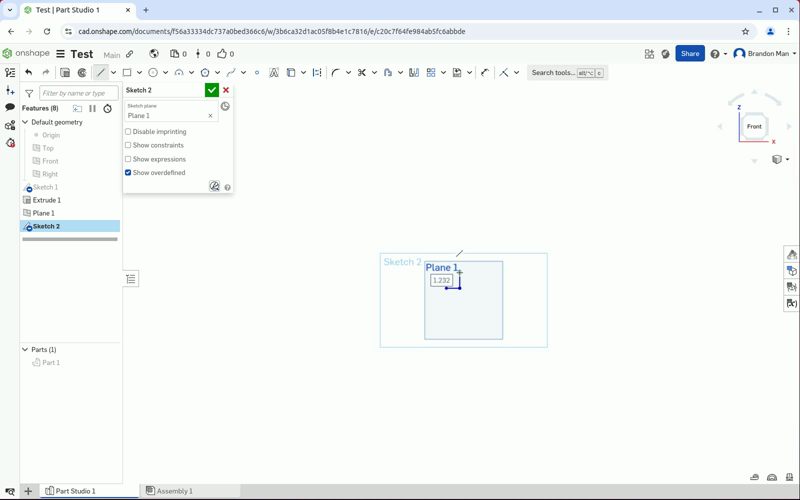
scroll(-6)
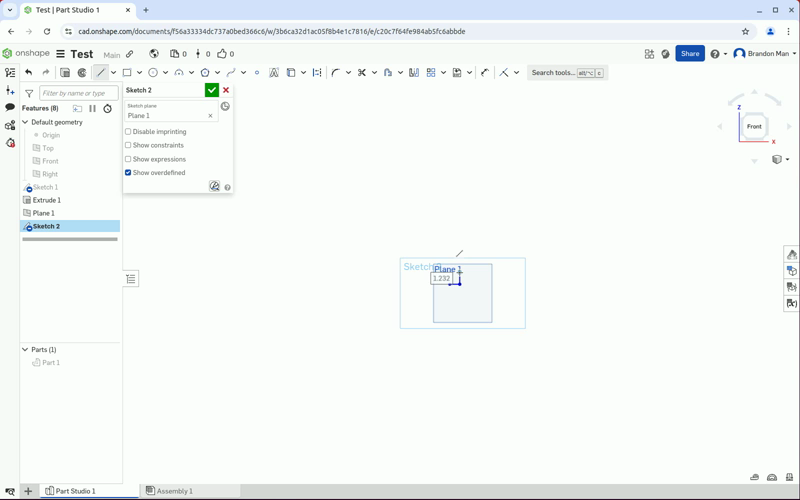
scroll(-6)
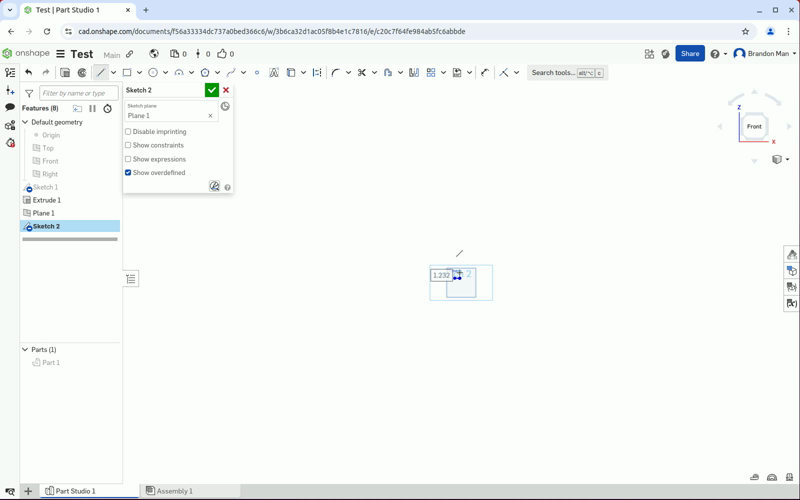
key_up(shift)
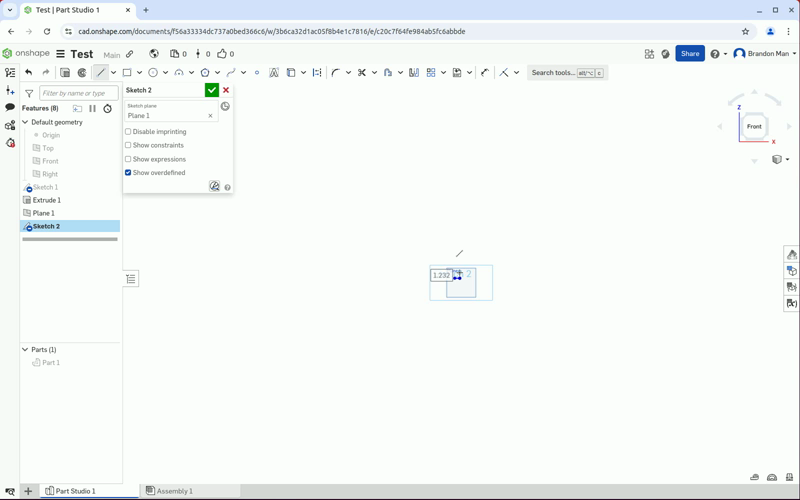
key_down(shift)
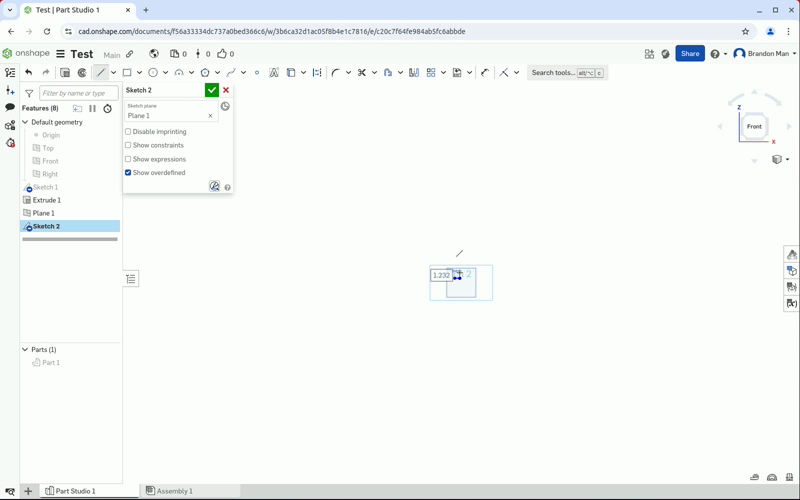
mouse_move(489, 272)
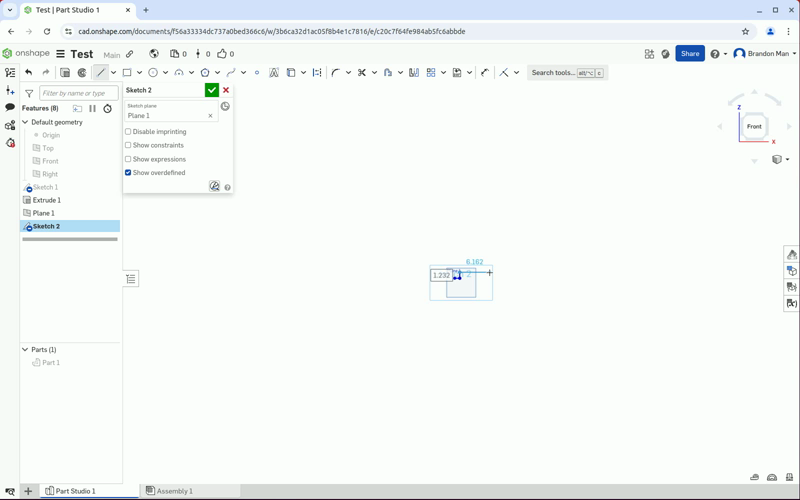
mouse_move(454, 272)
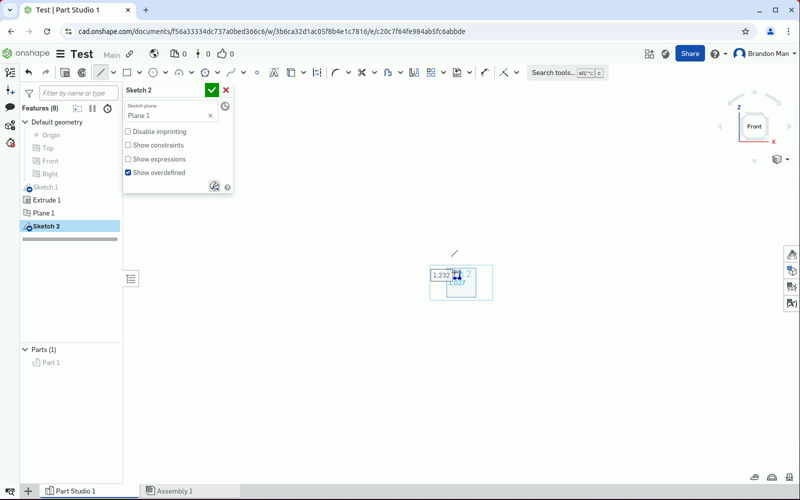
scroll(6)
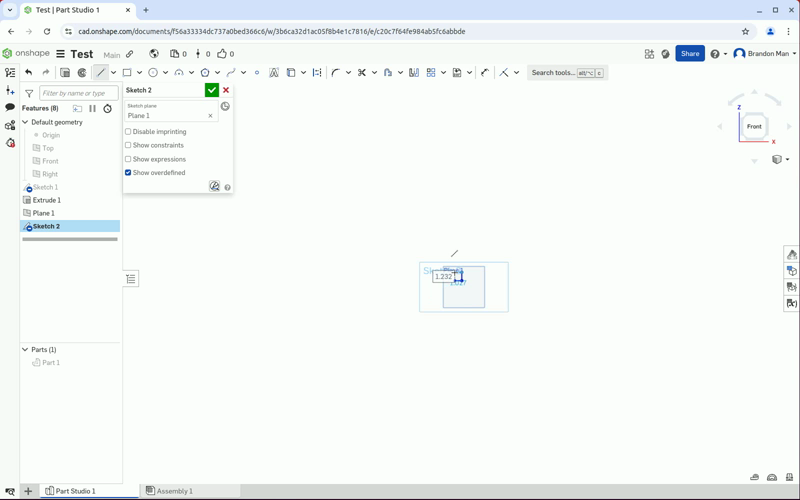
scroll(6)
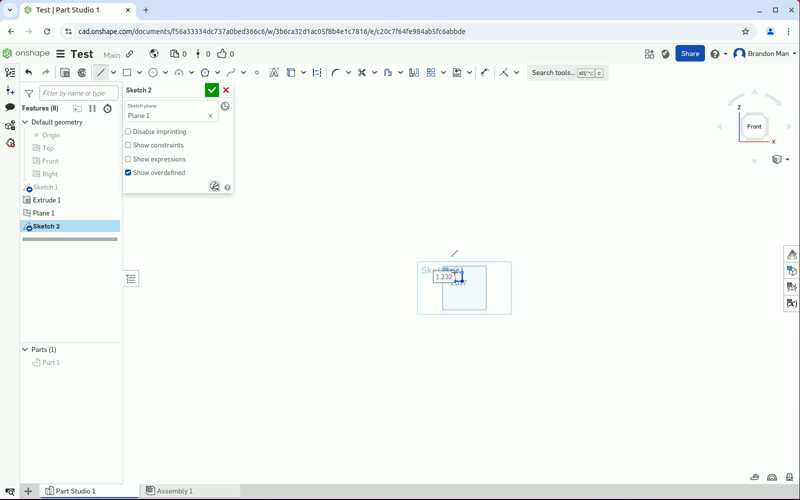
scroll(6)
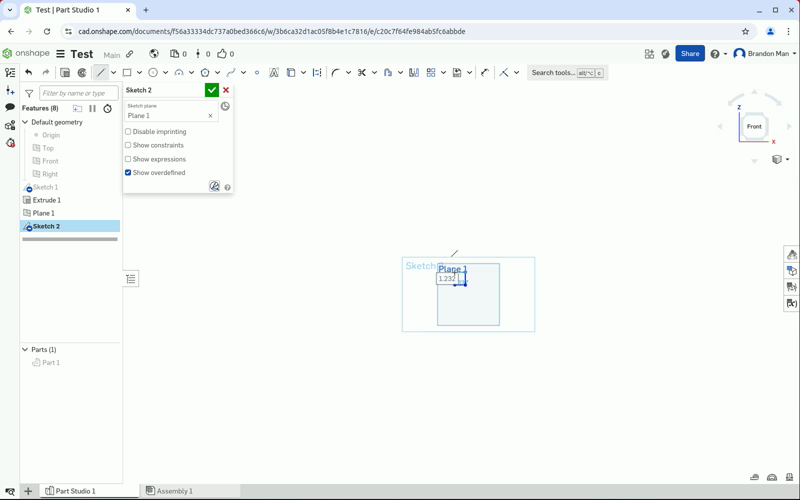
scroll(6)
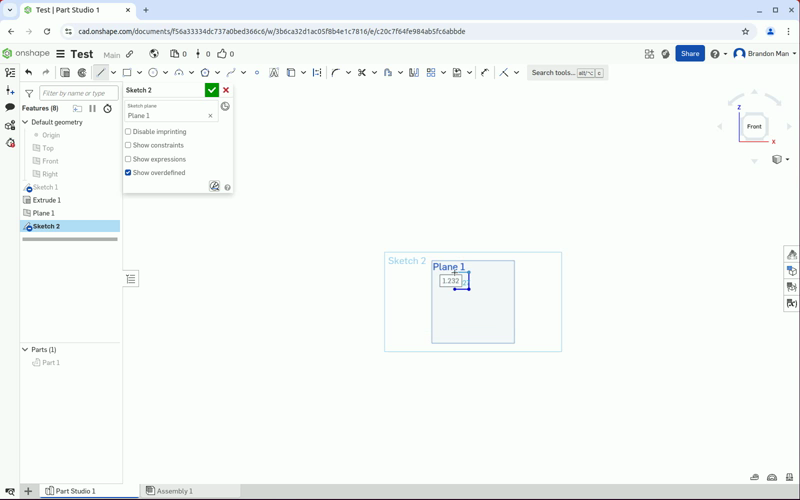
scroll(6)
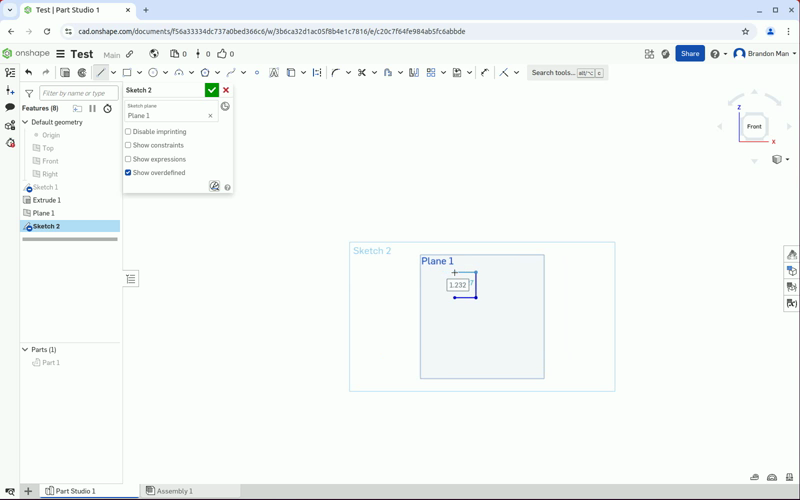
scroll(6)
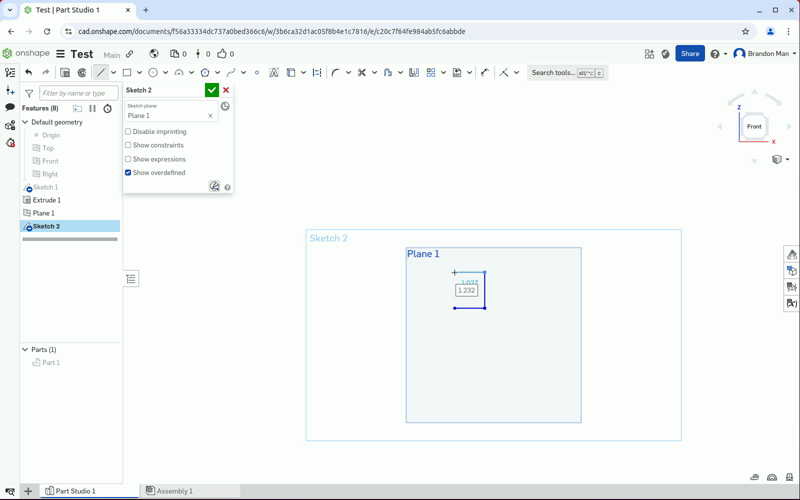
scroll(6)
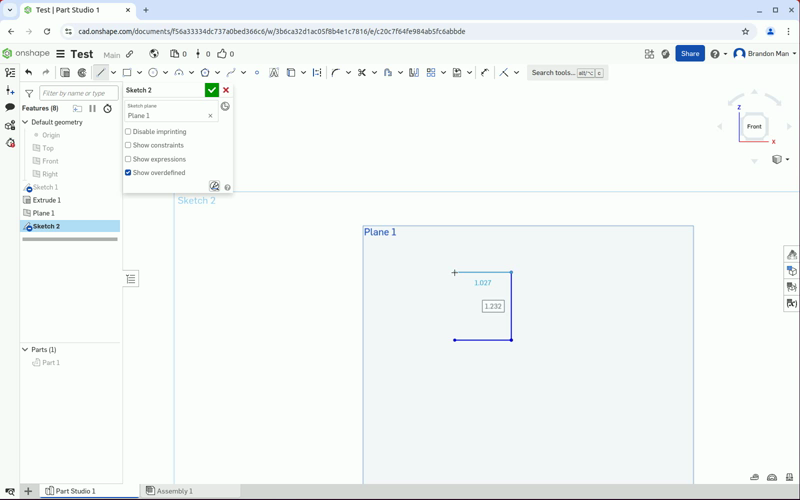
click(454, 272)
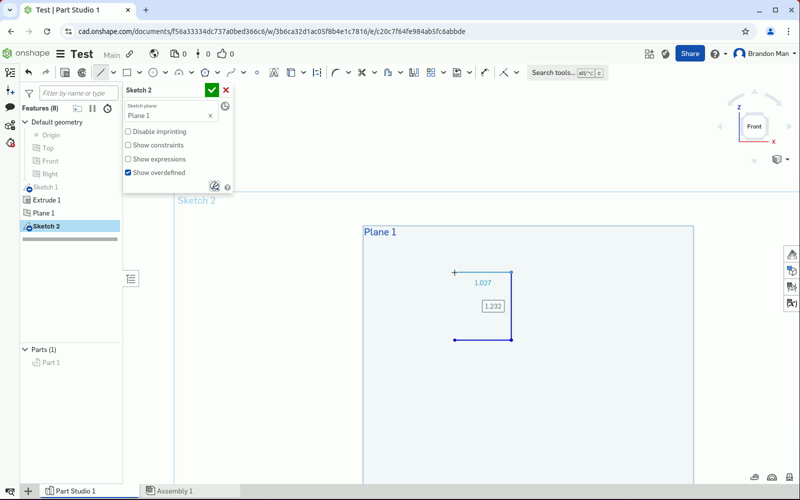
scroll(-6)
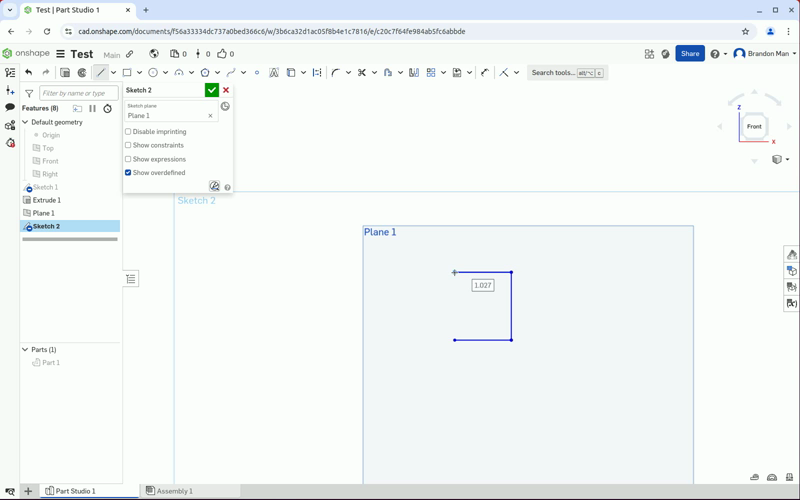
scroll(-6)
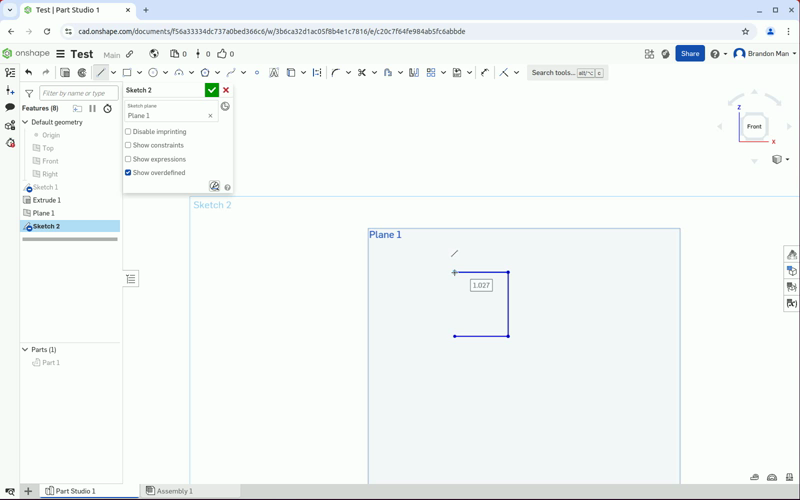
scroll(-6)
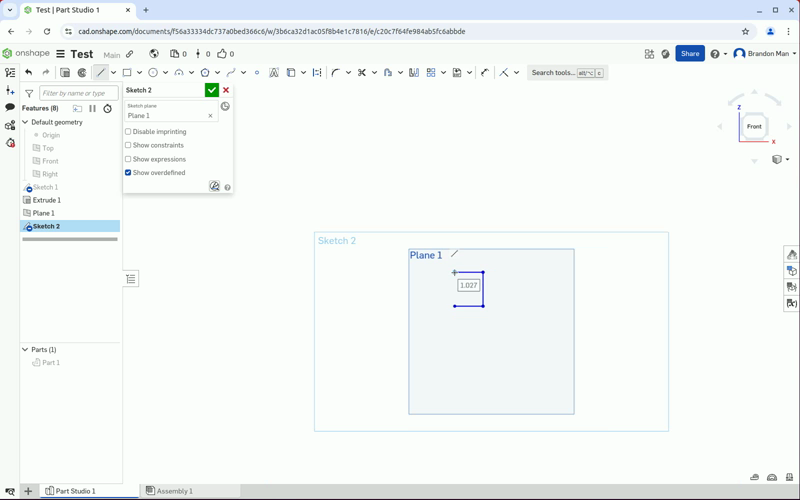
scroll(-6)
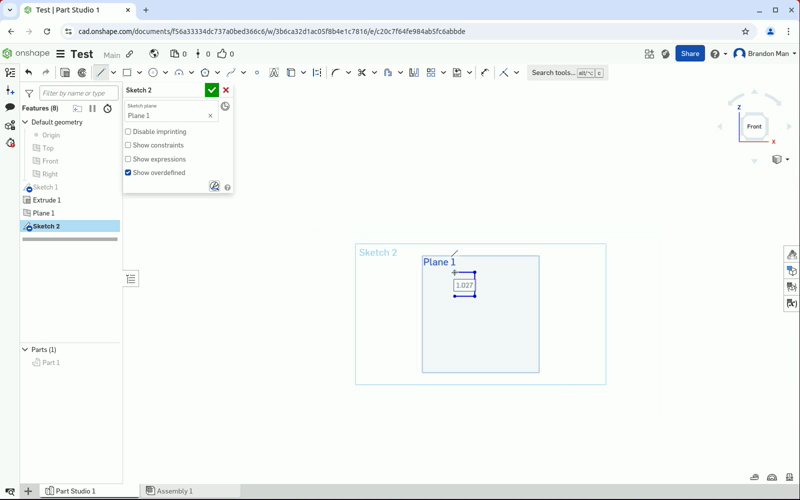
scroll(-6)
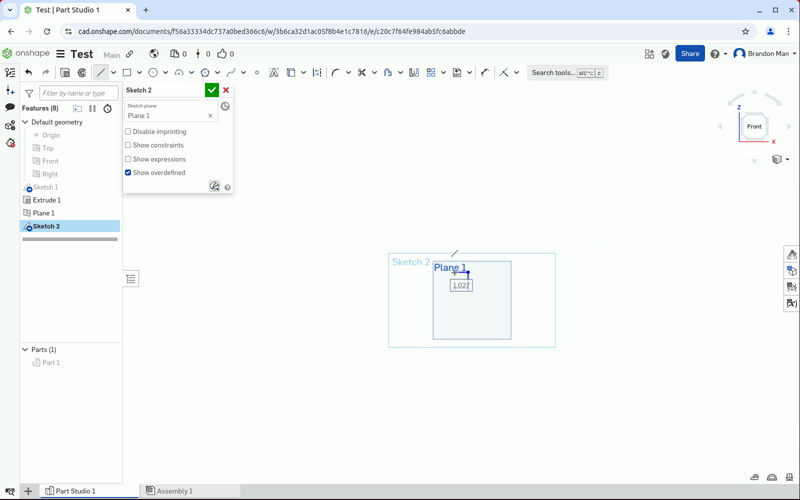
scroll(-6)
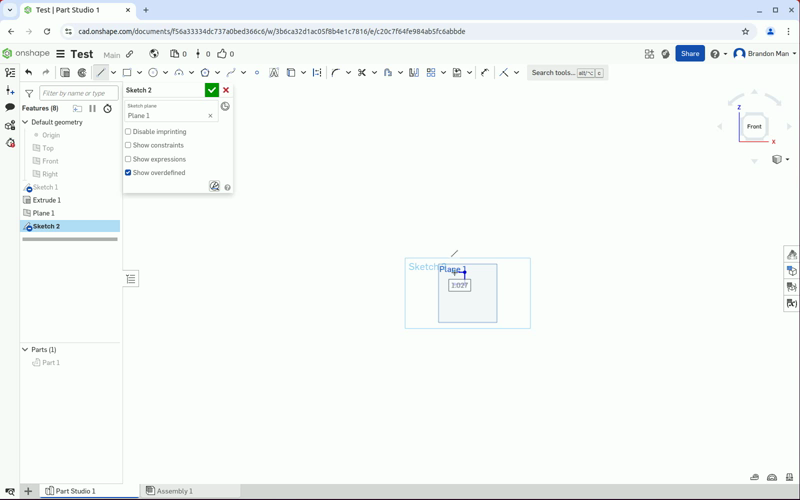
scroll(-6)
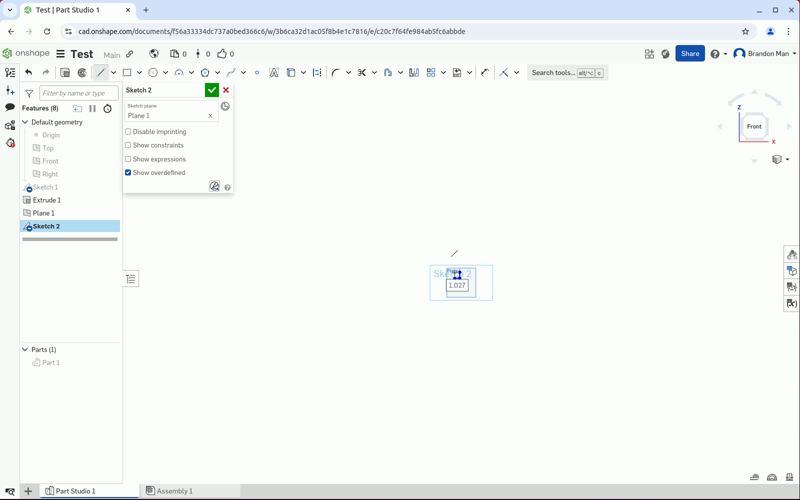
key_up(shift)
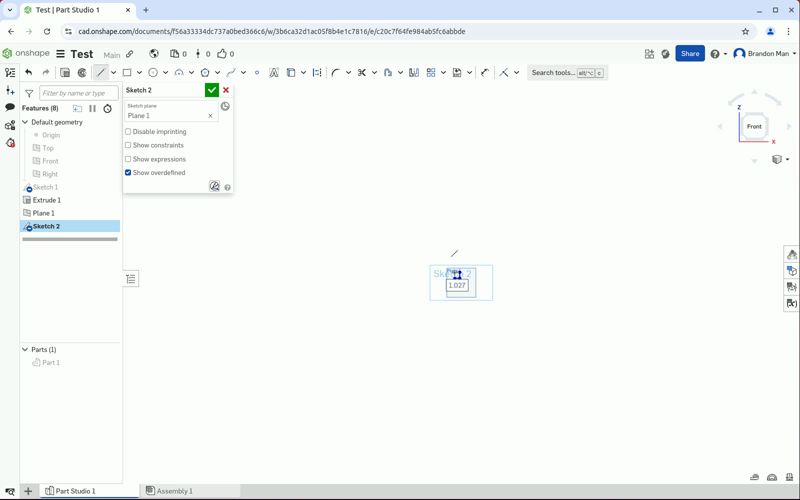
mouse_move(484, 272)
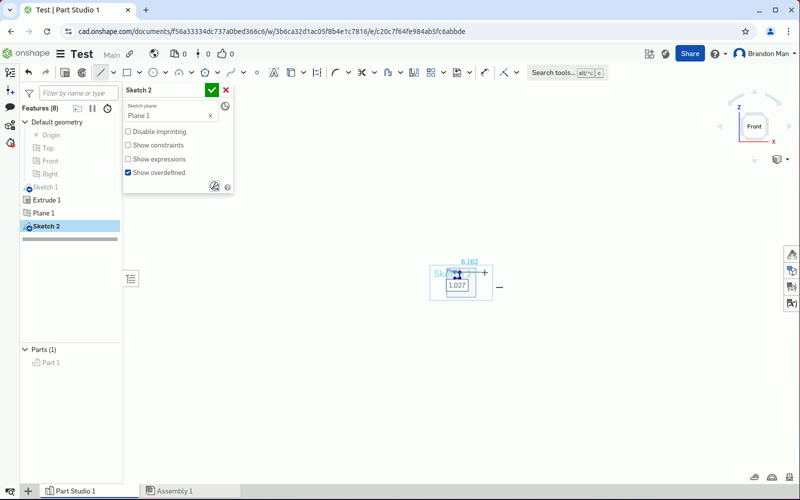
key_down(shift)
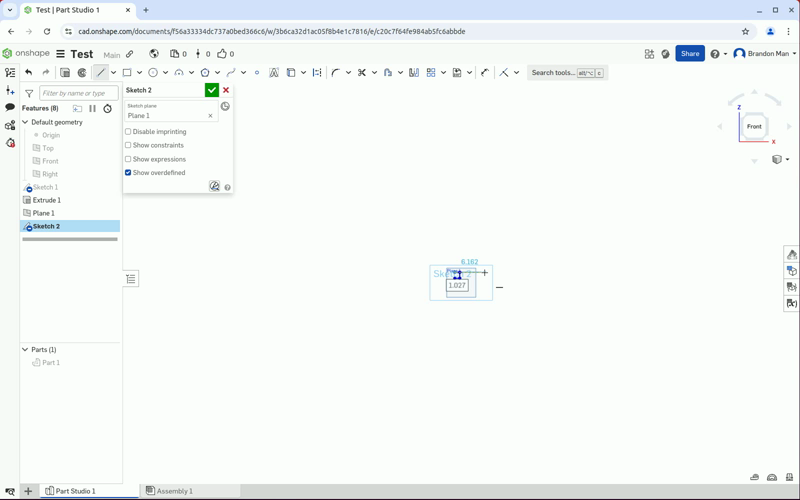
mouse_move(454, 278)
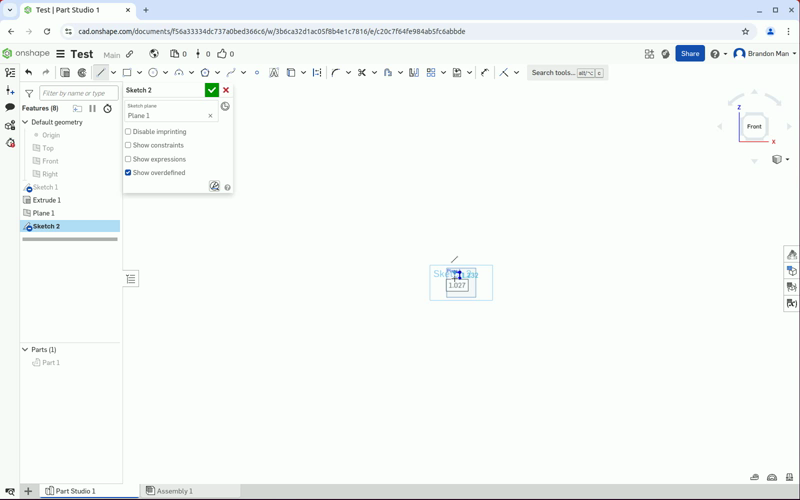
scroll(6)
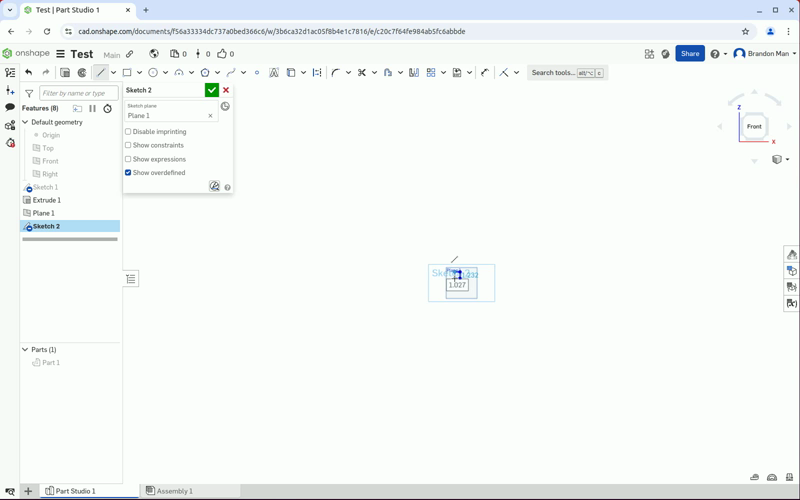
scroll(6)
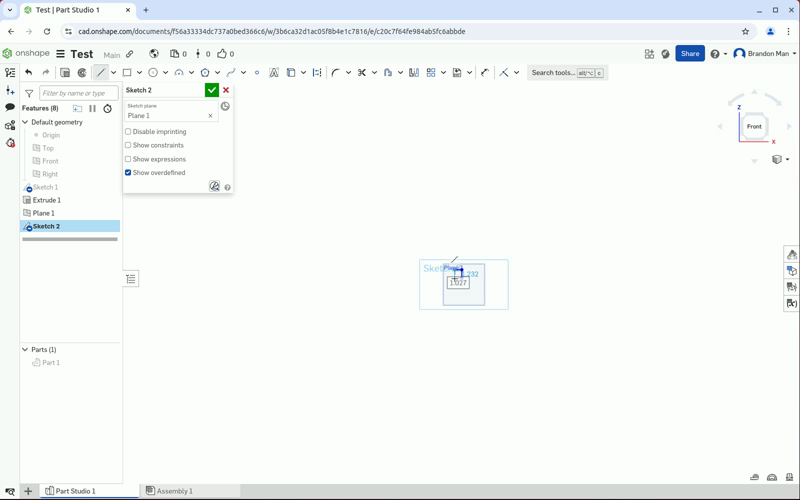
scroll(6)
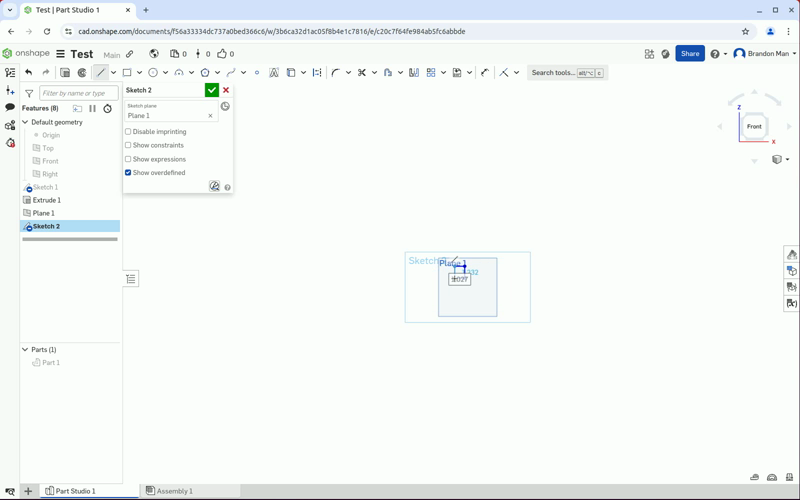
scroll(6)
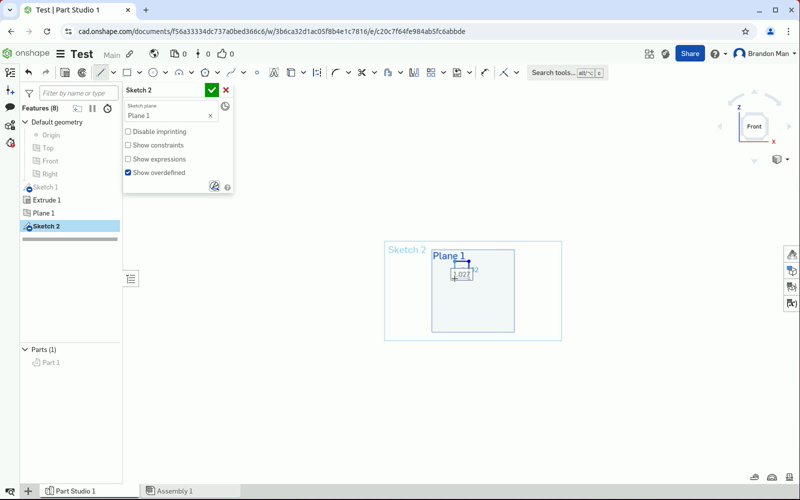
scroll(6)
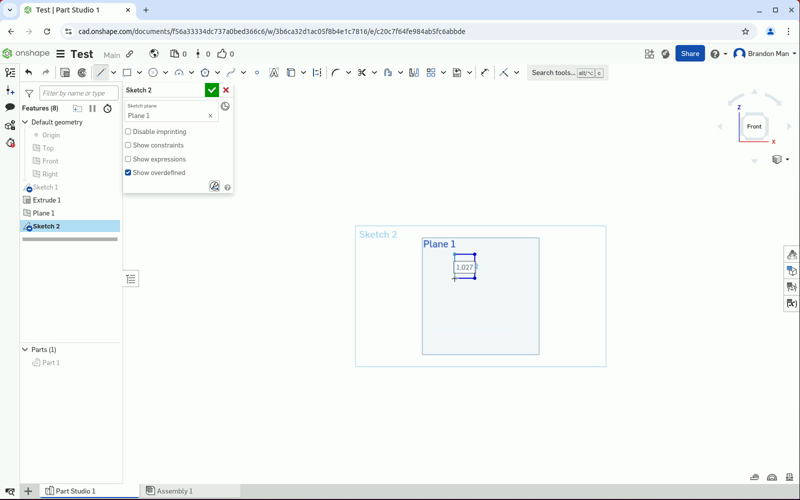
scroll(6)
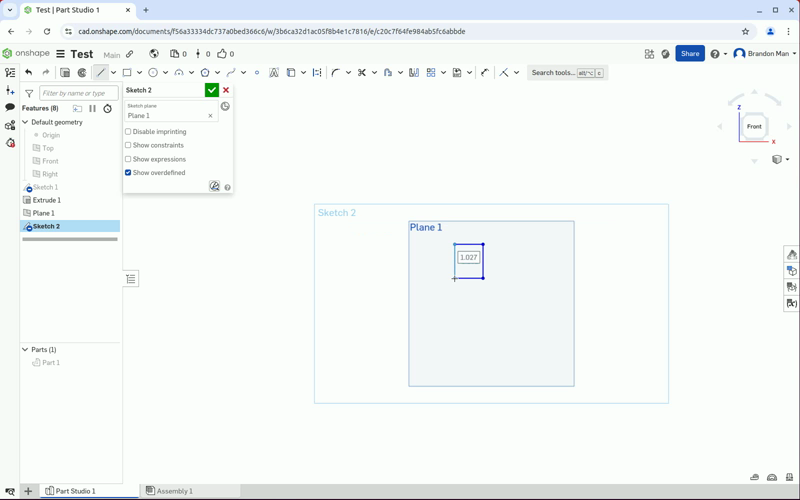
scroll(6)
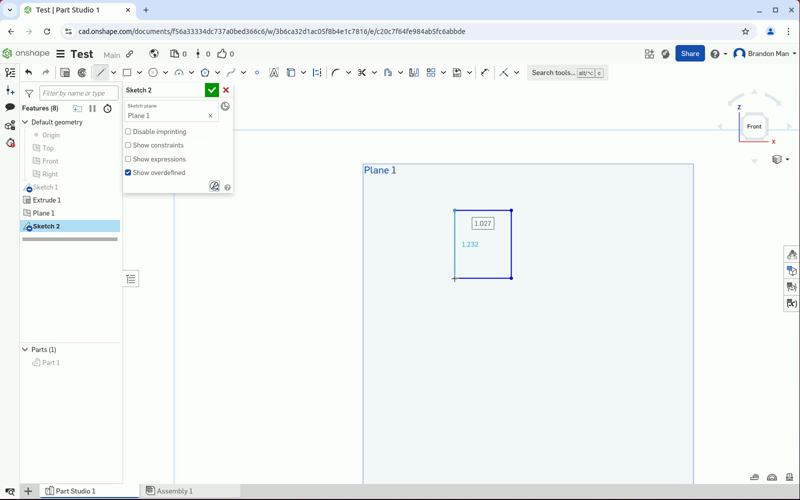
key_up(shift)
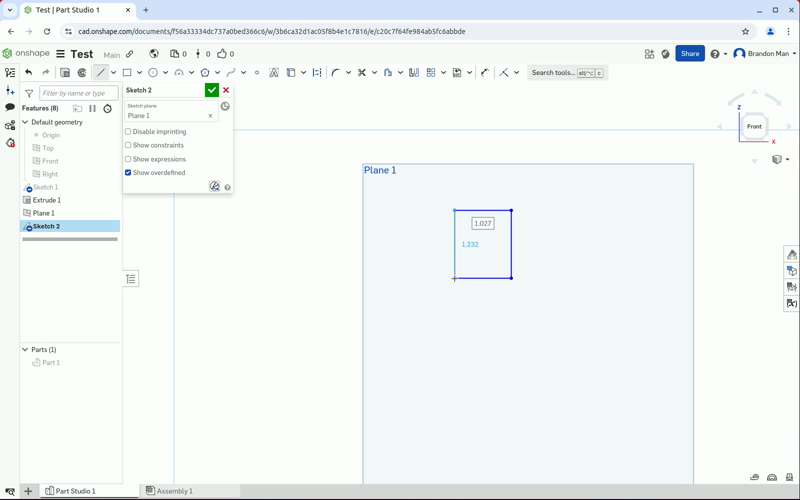
click(454, 278)
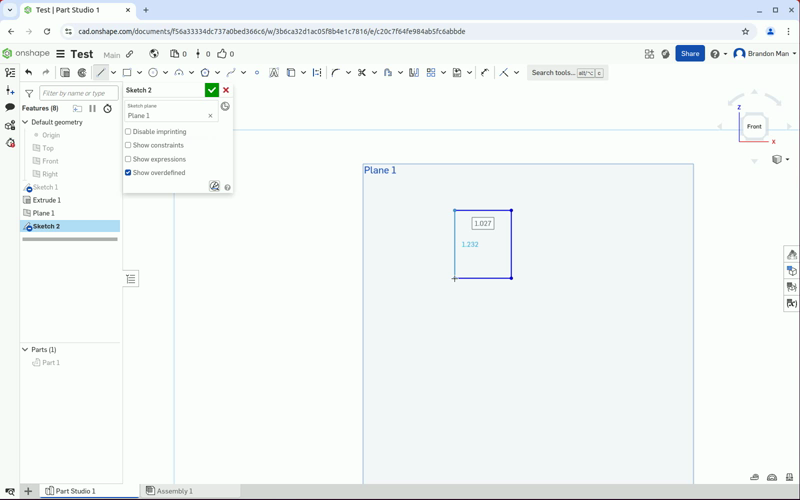
scroll(-6)
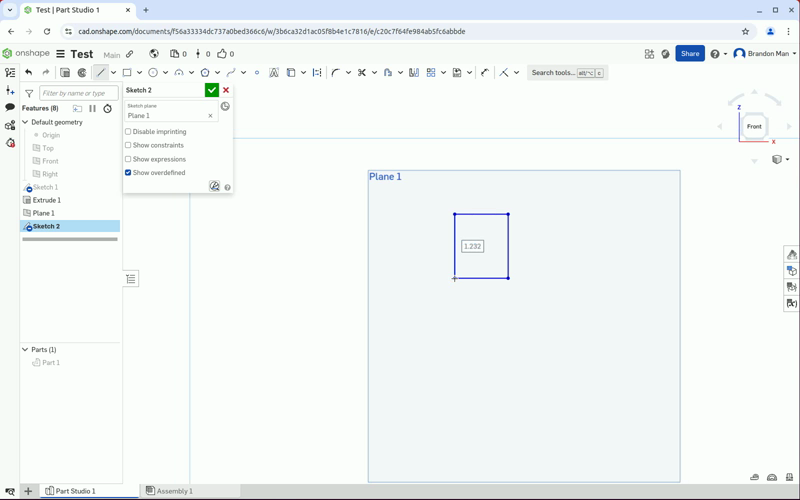
scroll(-6)
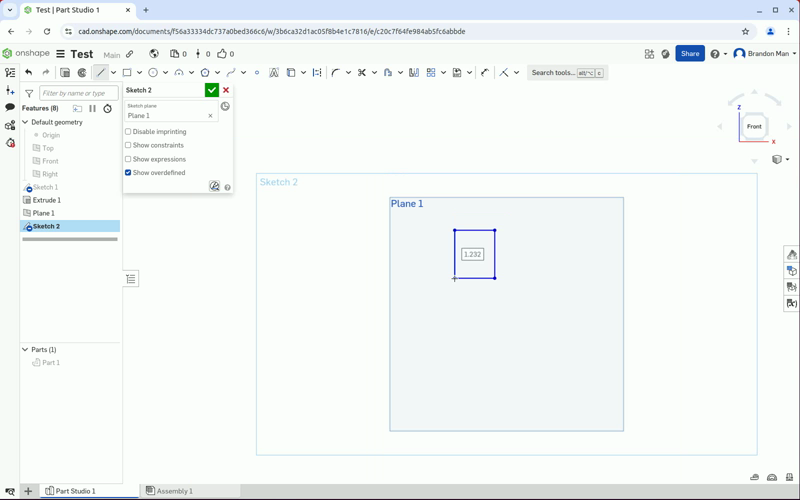
scroll(-6)
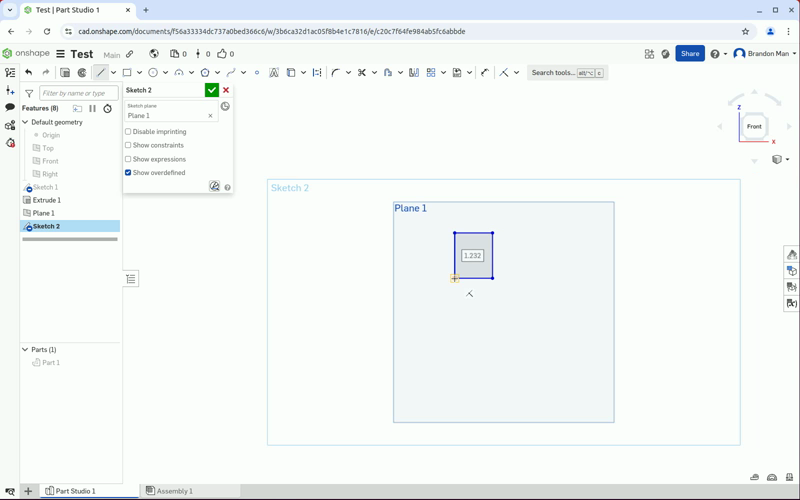
scroll(-6)
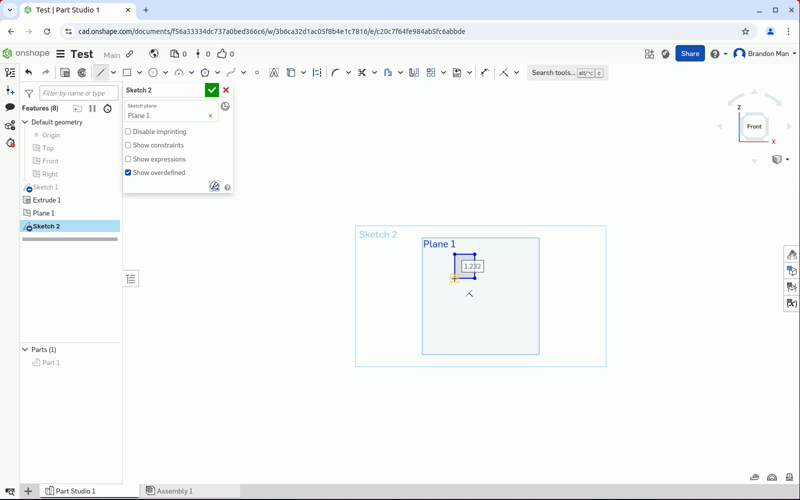
scroll(-6)
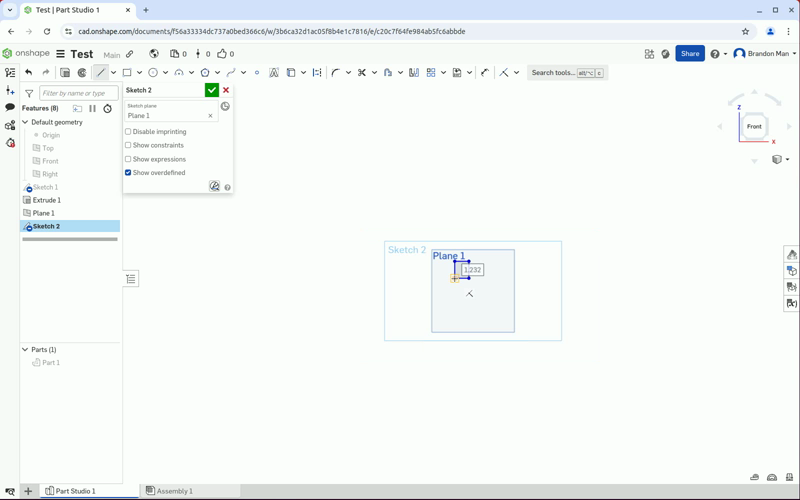
scroll(-6)
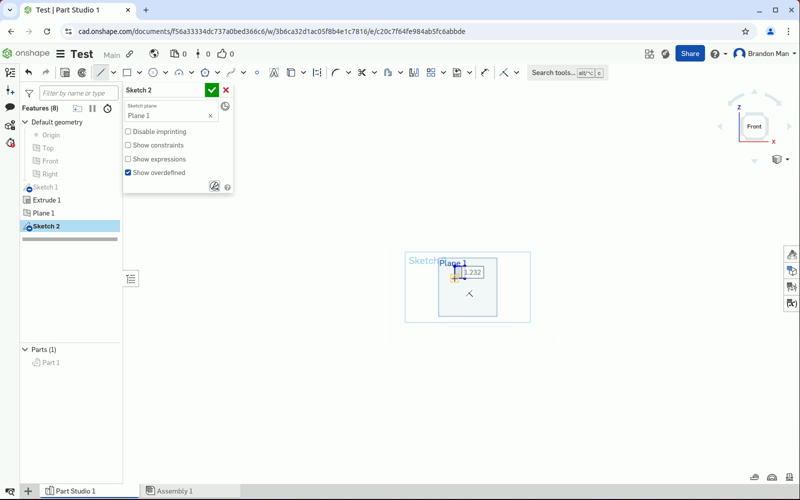
scroll(-6)
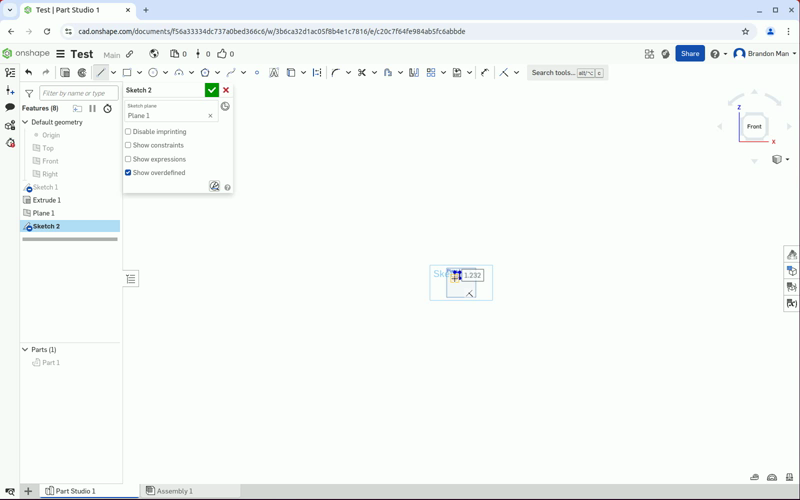
key(esc)
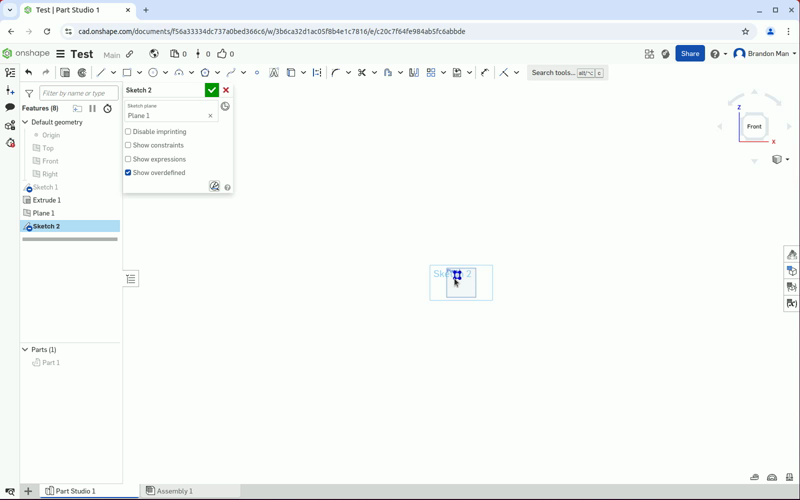
mouse_move(456, 274)
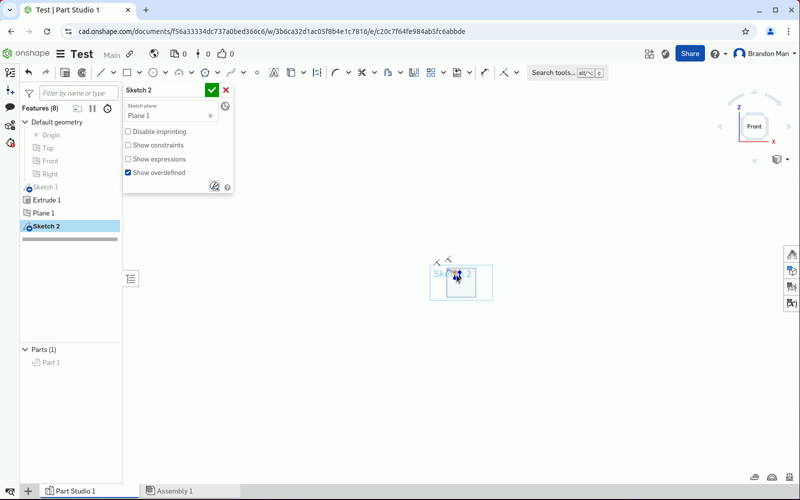
scroll(6)
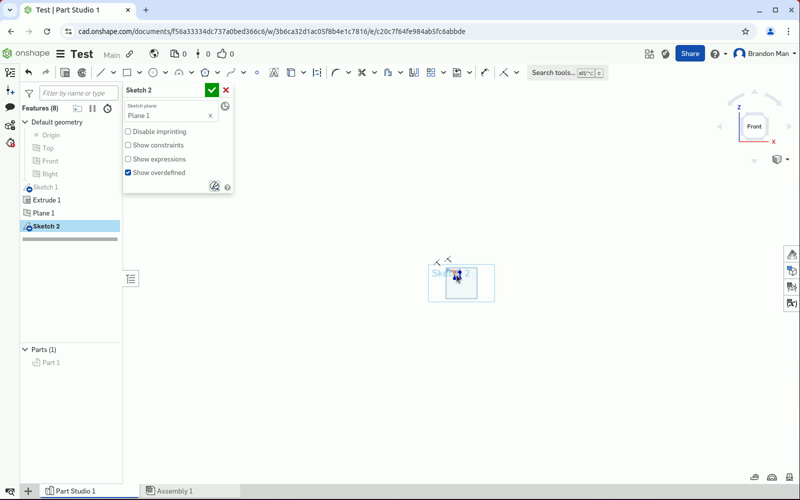
scroll(6)
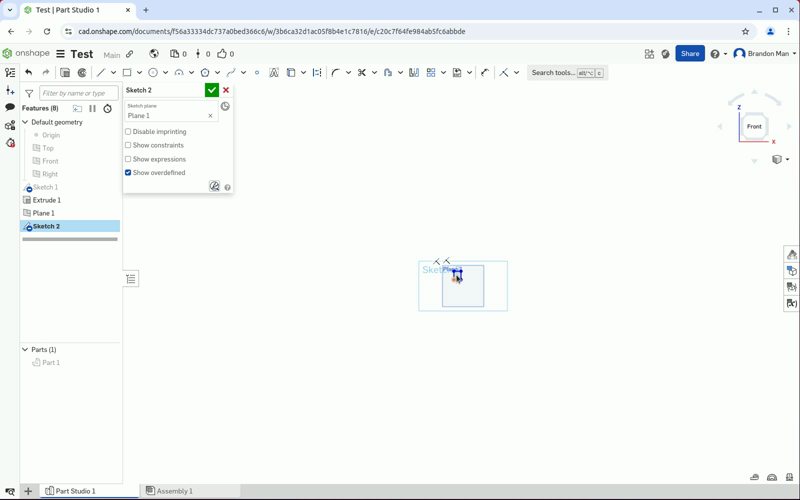
scroll(6)
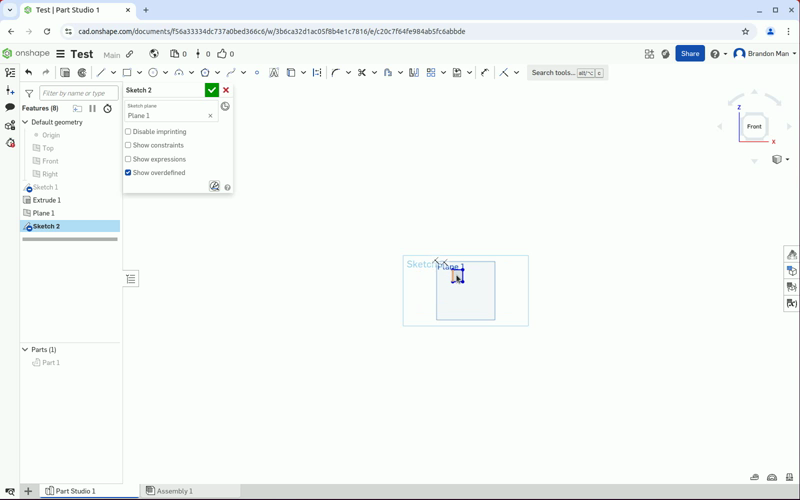
scroll(6)
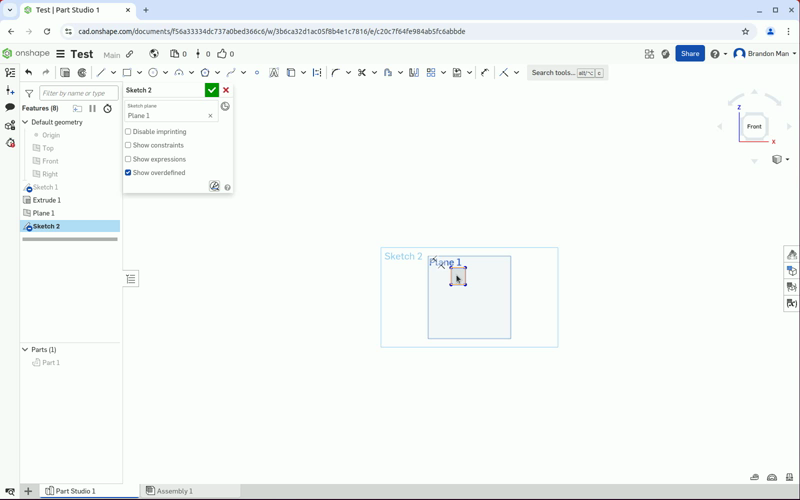
scroll(6)
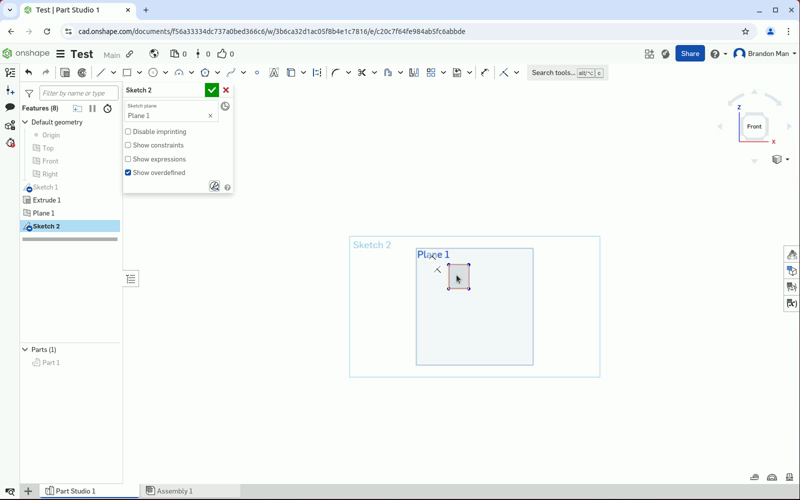
scroll(6)
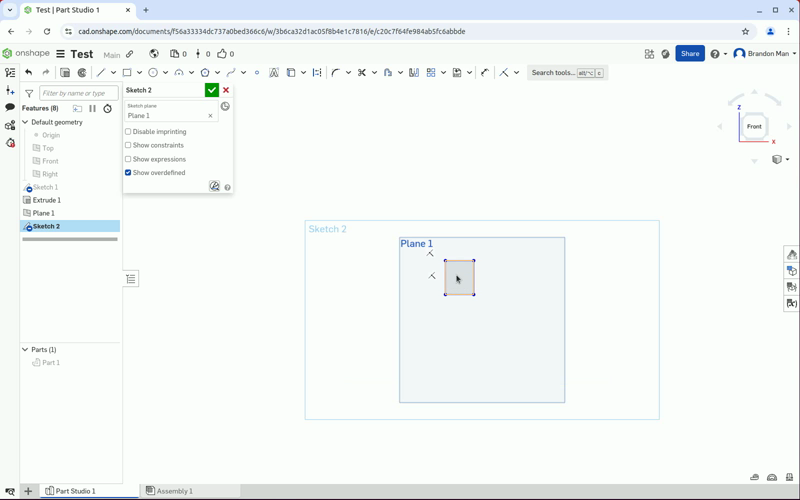
scroll(6)
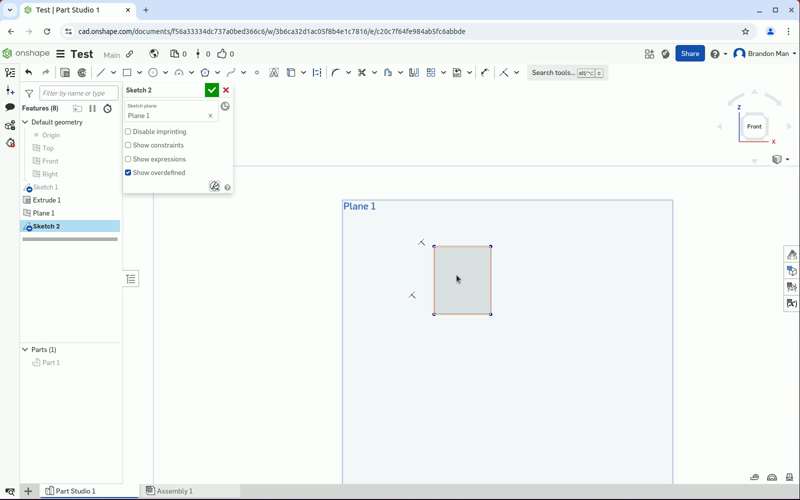
click(456, 274)
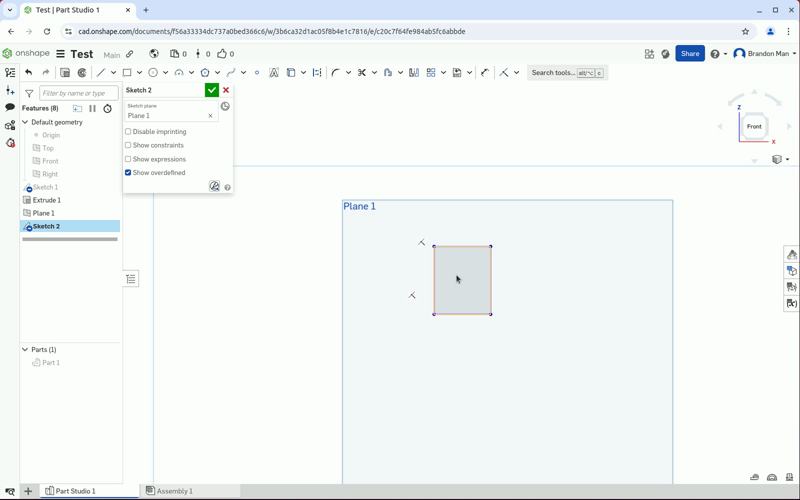
scroll(-6)
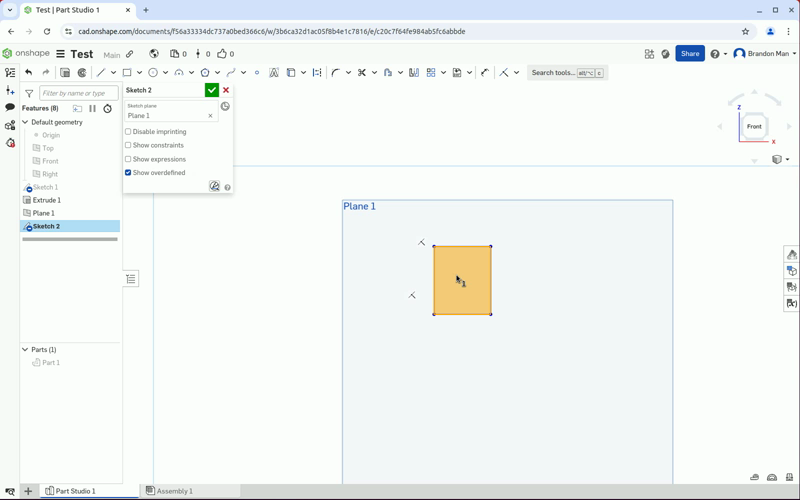
scroll(-6)
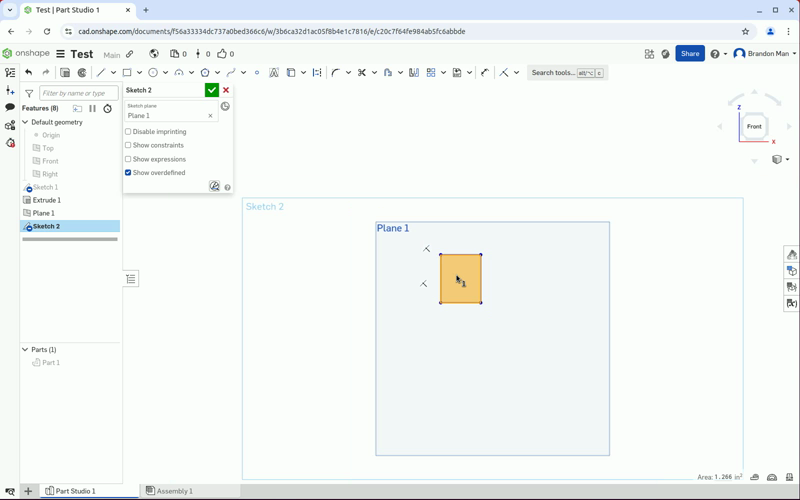
scroll(-6)
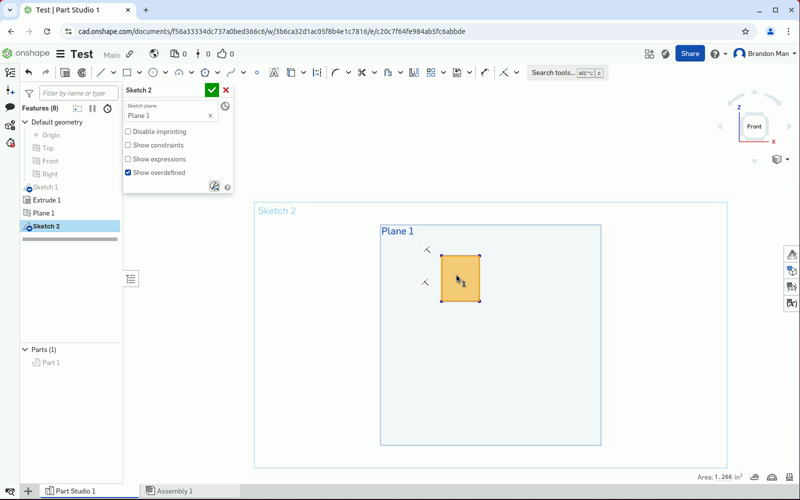
scroll(-6)
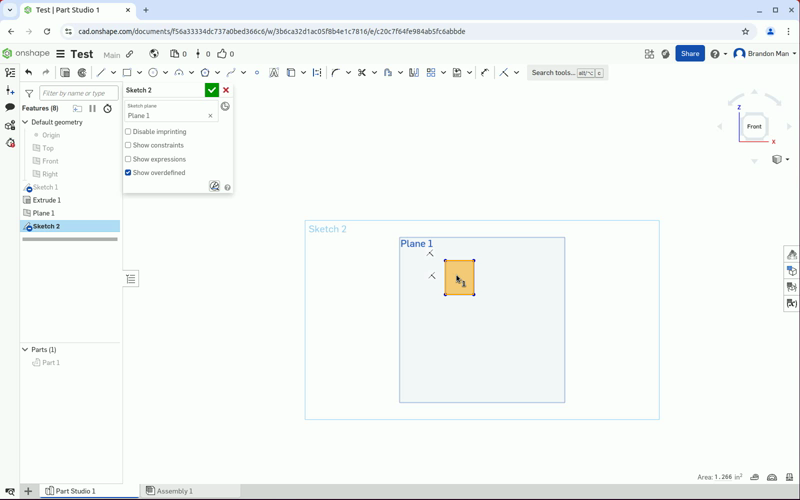
scroll(-6)
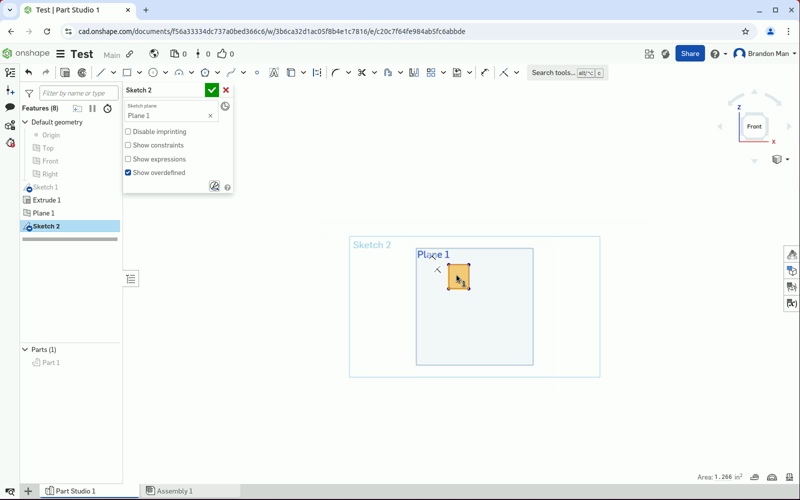
scroll(-6)
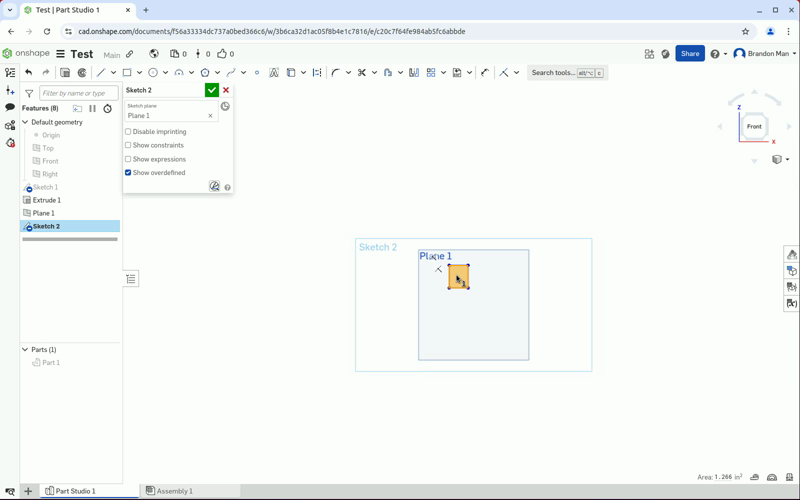
scroll(-6)
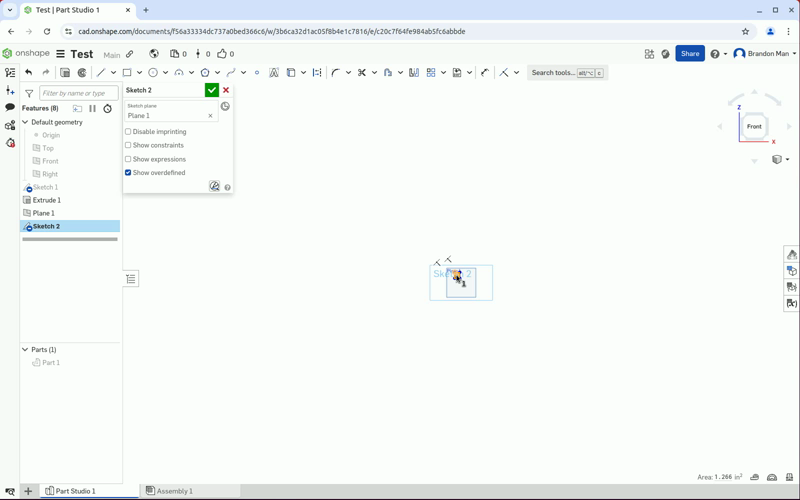
mouse_move(73, 352)
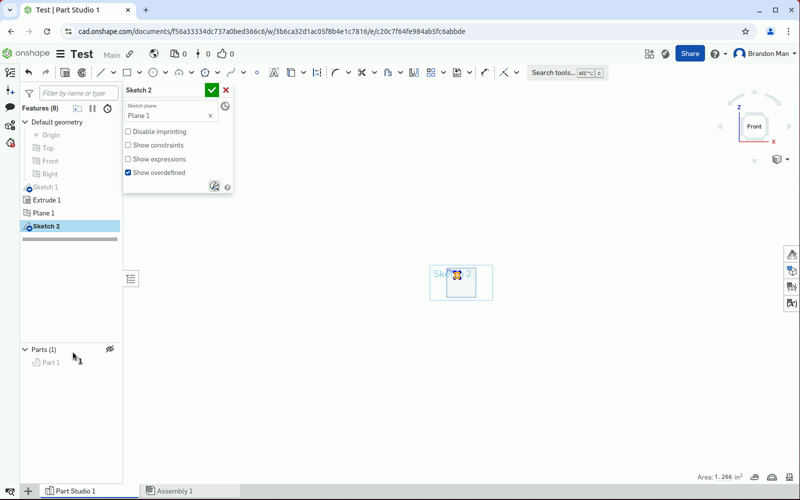
key(shift+y)
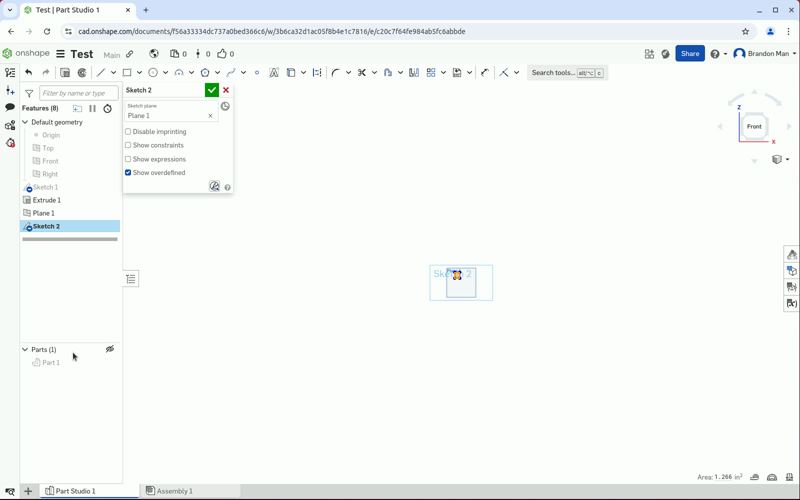
key(shift+e)
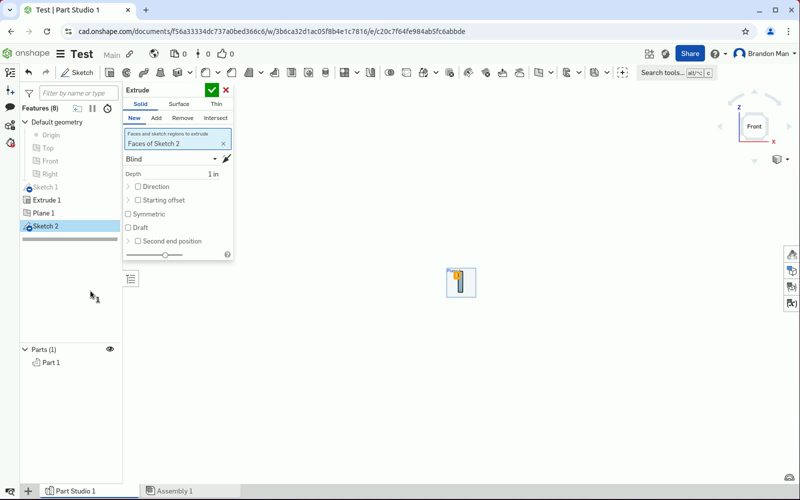
mouse_move(143, 106)
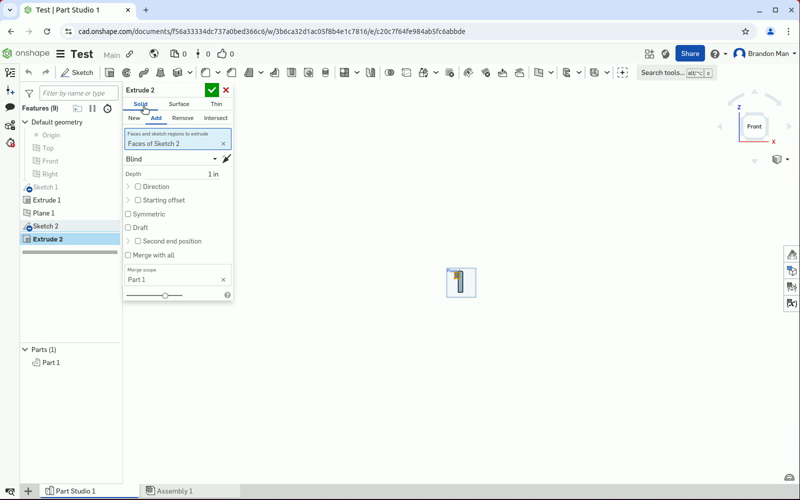
click(143, 106)
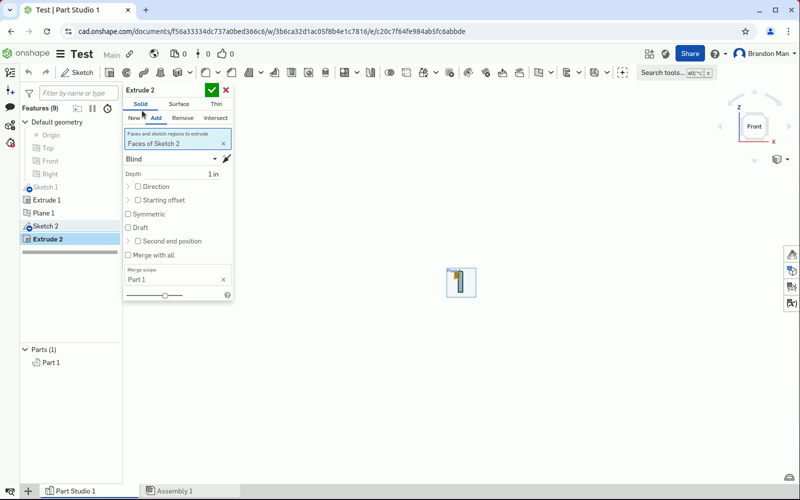
mouse_move(137, 120)
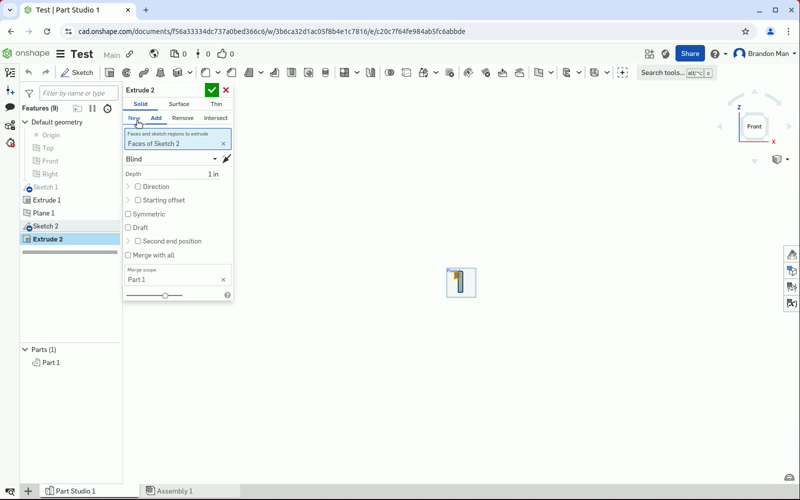
click(137, 120)
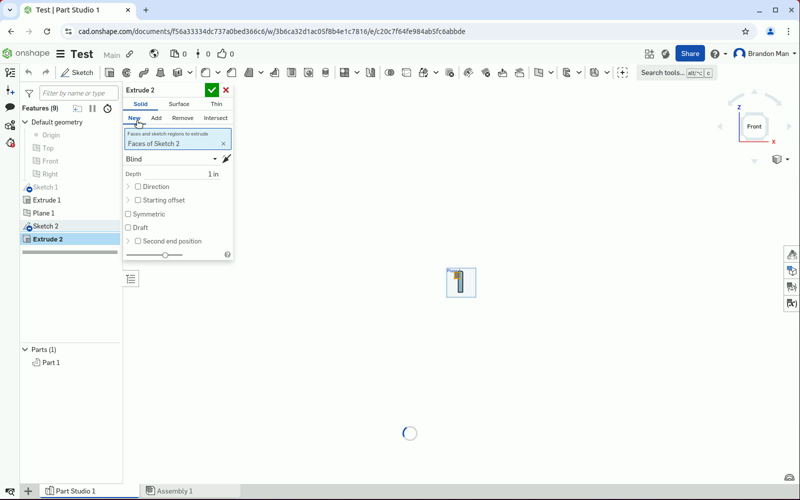
key(tab, 4)
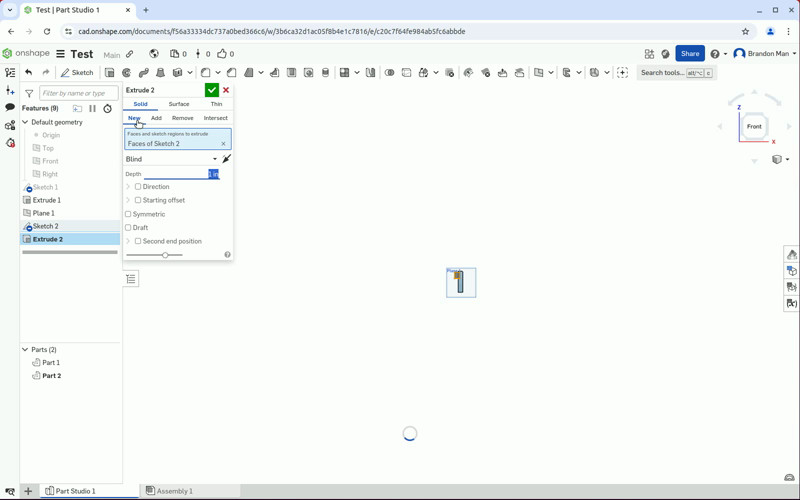
text(-23.108)
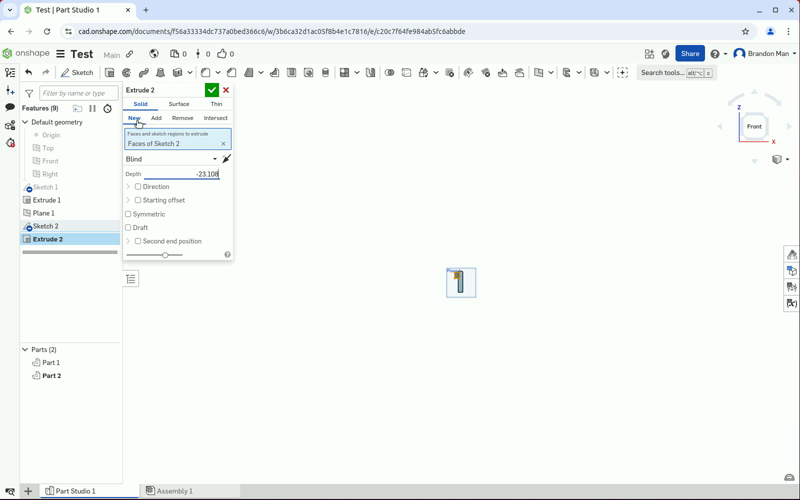
key(enter)
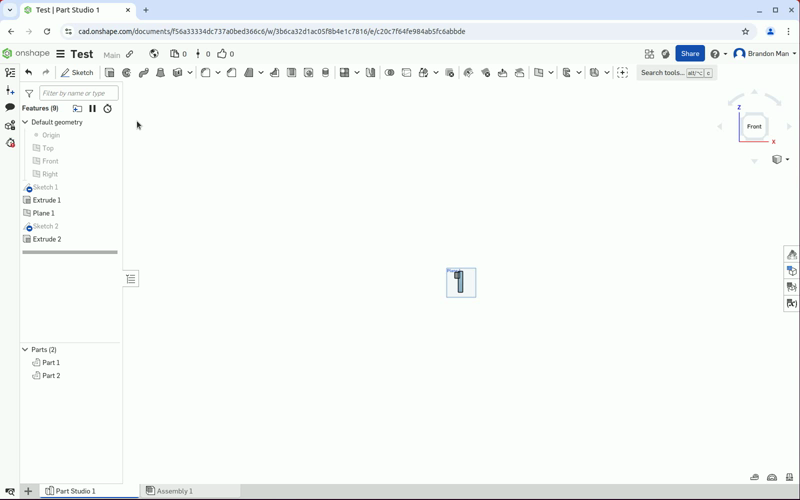
key(shift+h)
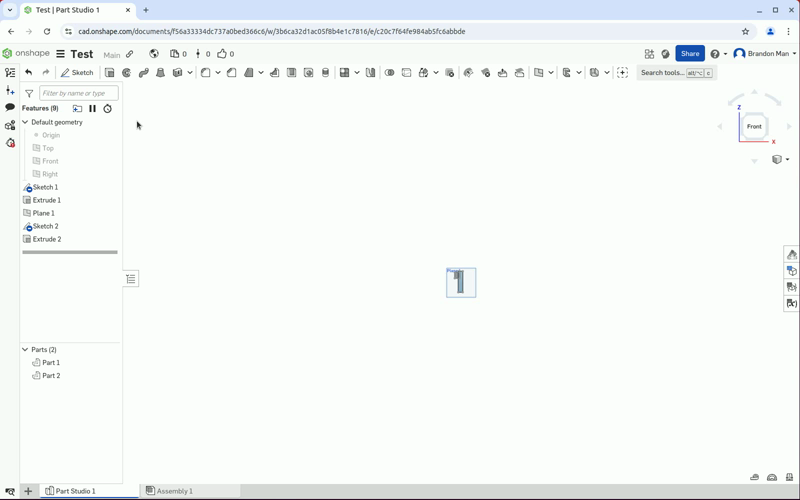
key(shift+h)
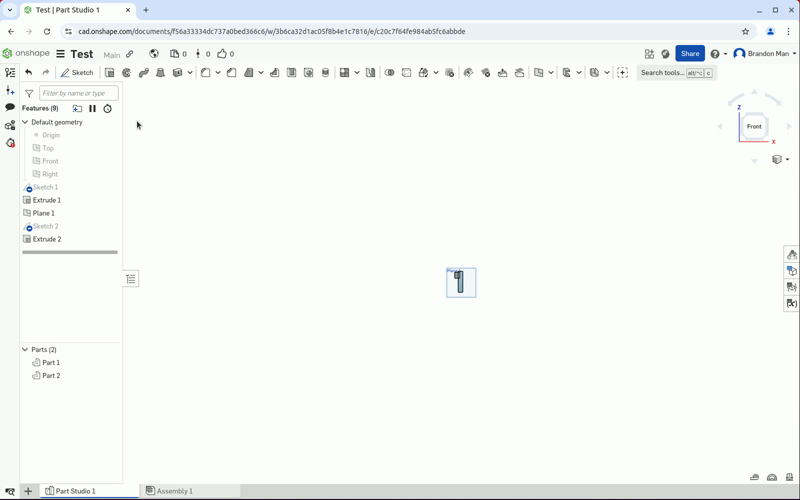
mouse_move(73, 189)
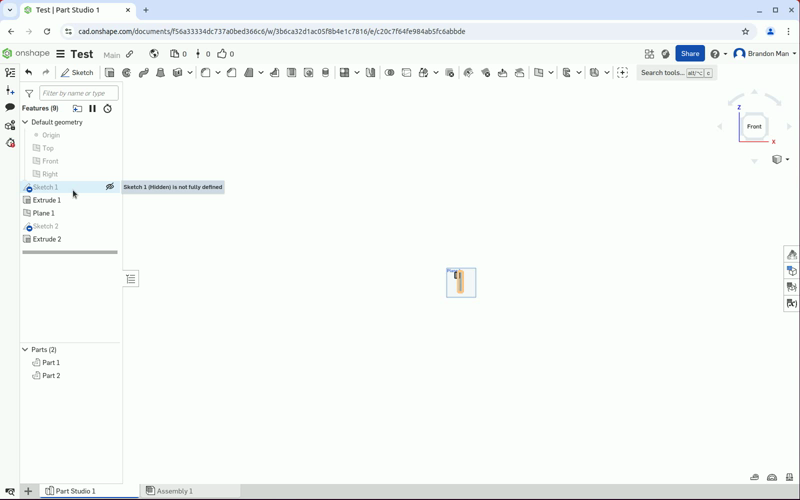
click(73, 189)
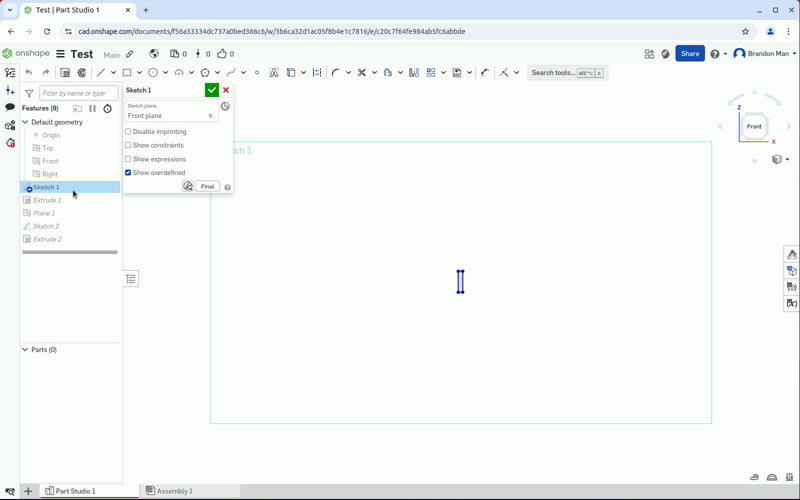
mouse_move(229, 92)
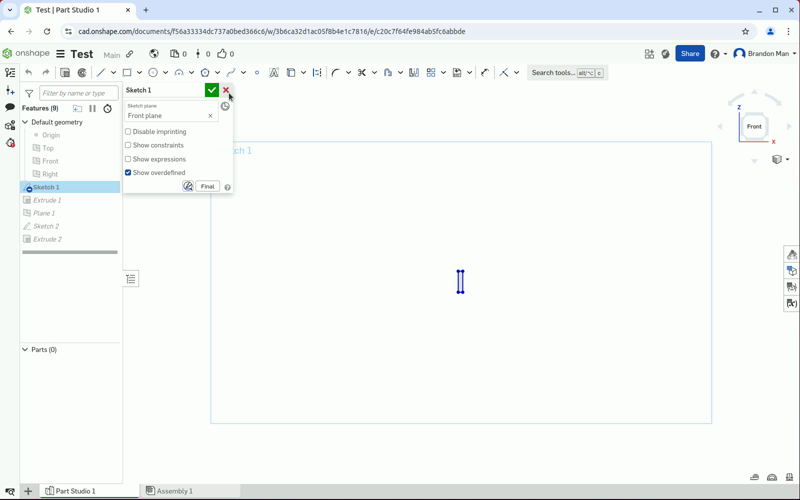
click(229, 92)
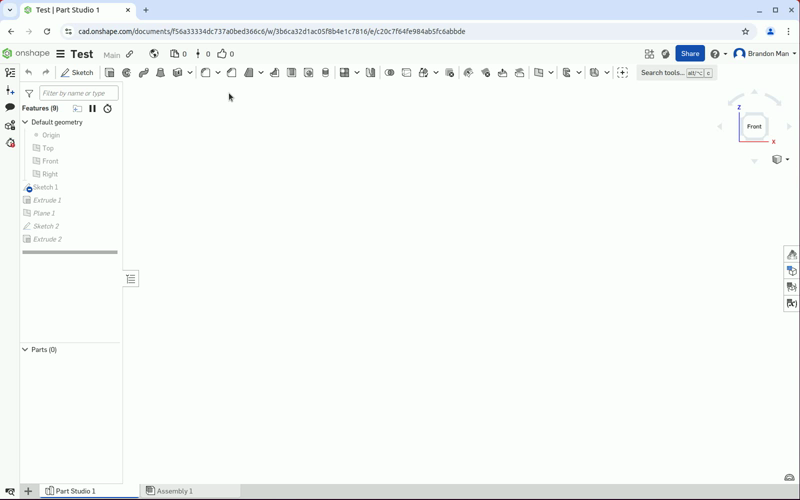
key(shift+s)
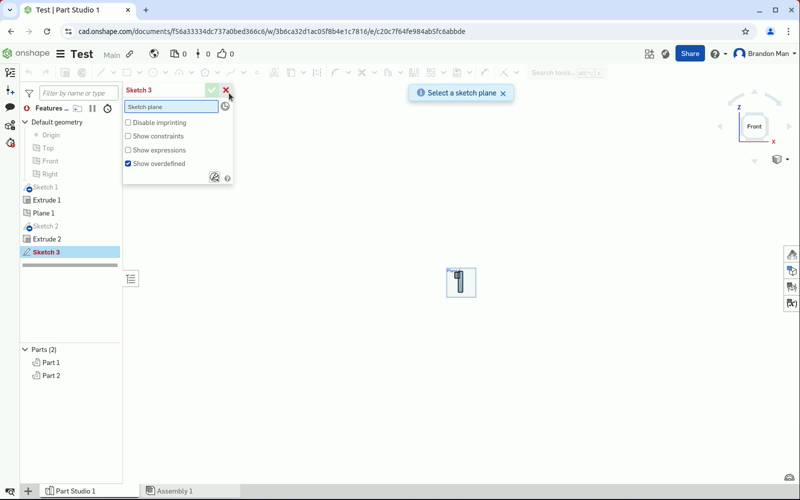
mouse_move(73, 215)
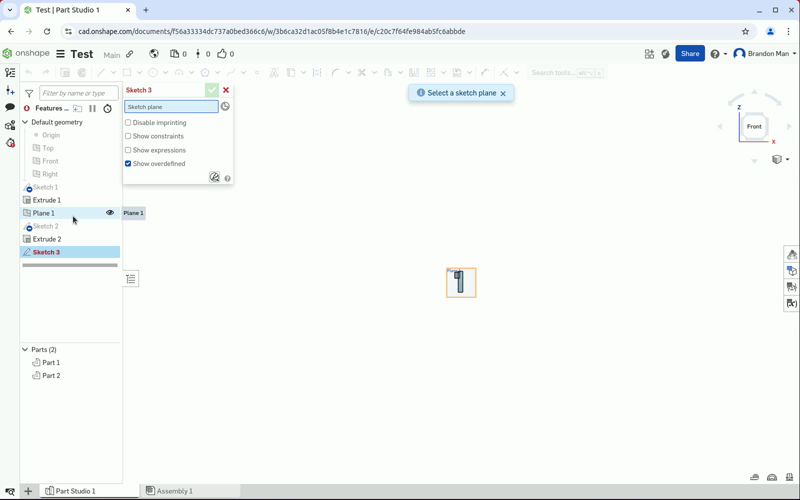
click(73, 215)
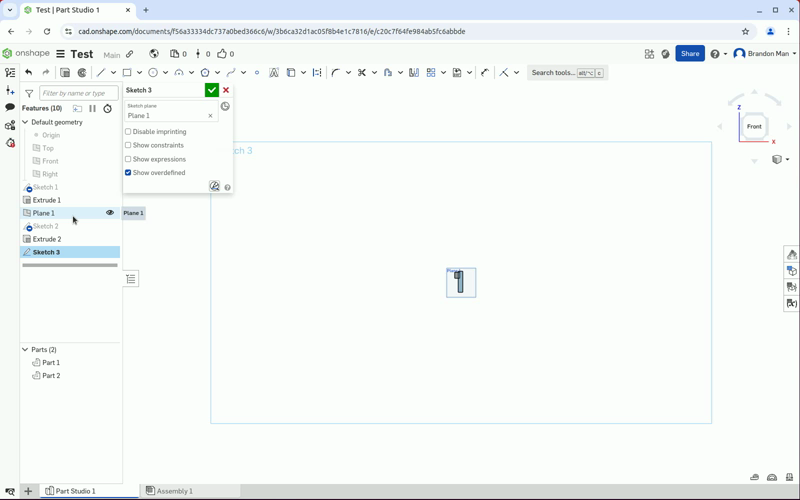
mouse_move(73, 352)
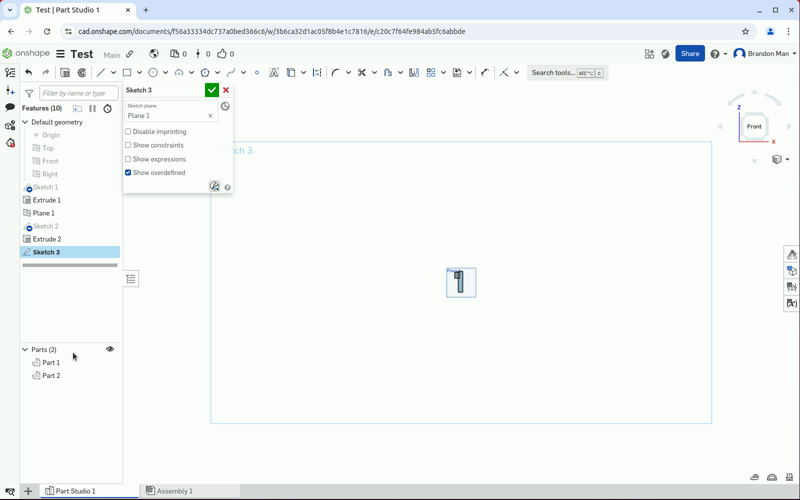
key(y)
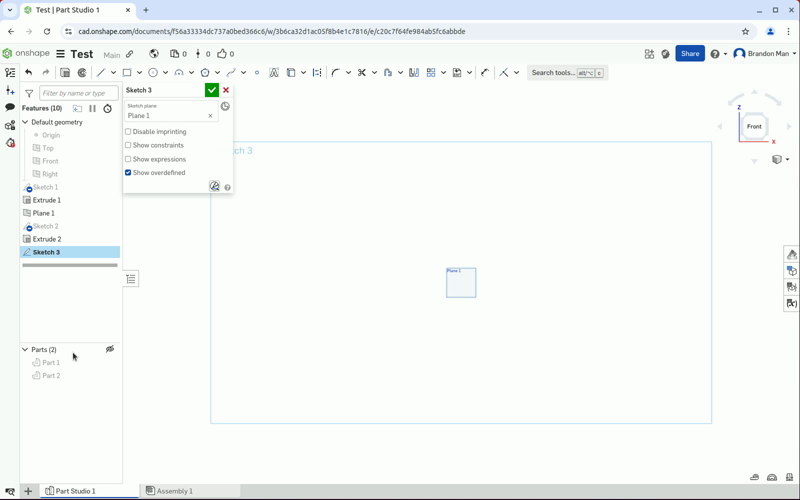
key(l)
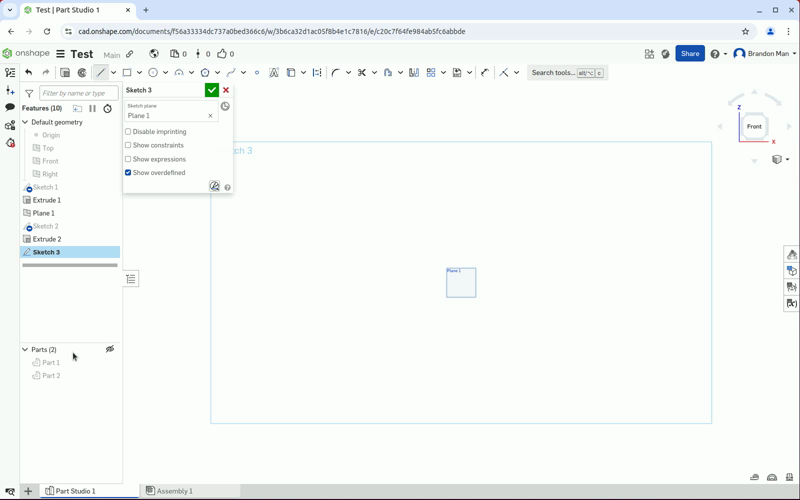
key_down(shift)
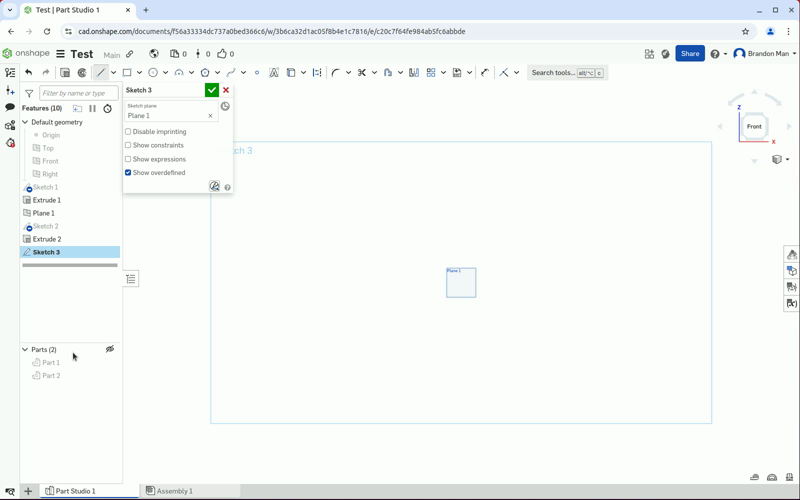
mouse_move(454, 292)
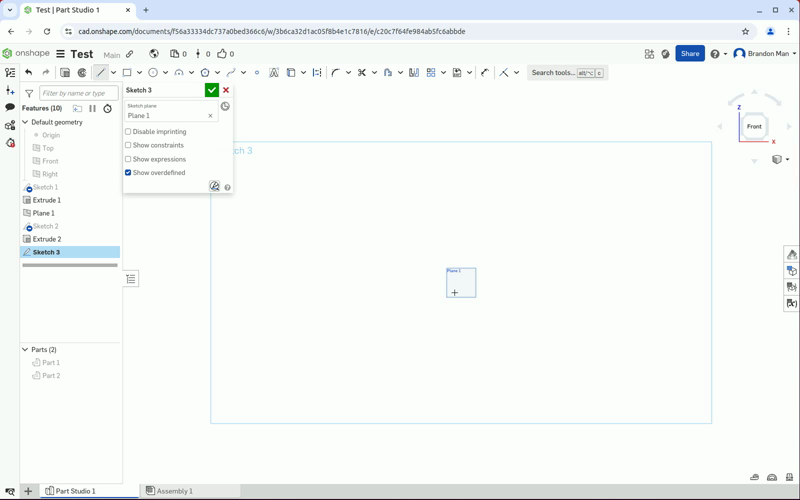
click(454, 292)
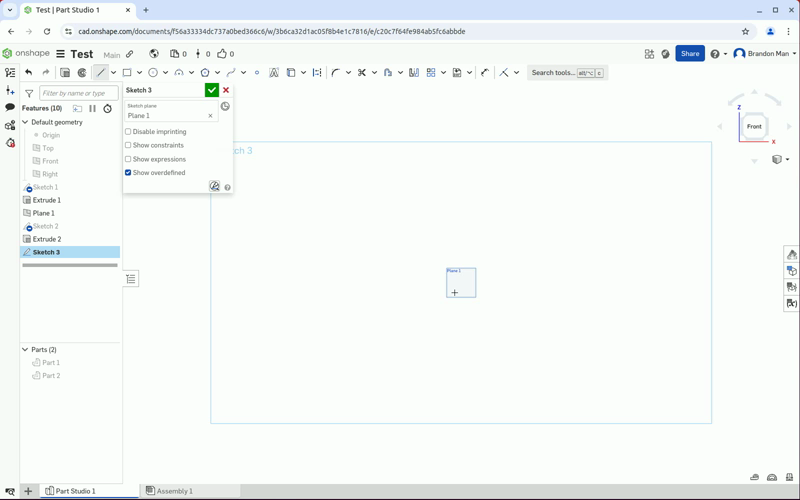
key_up(shift)
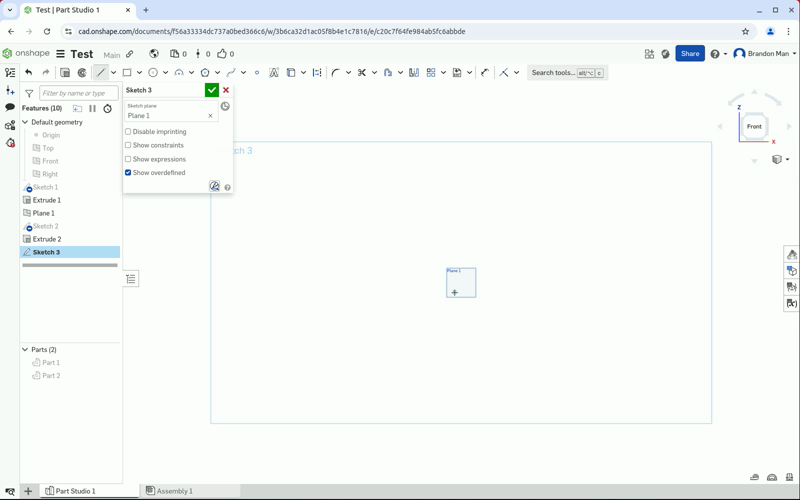
key_down(shift)
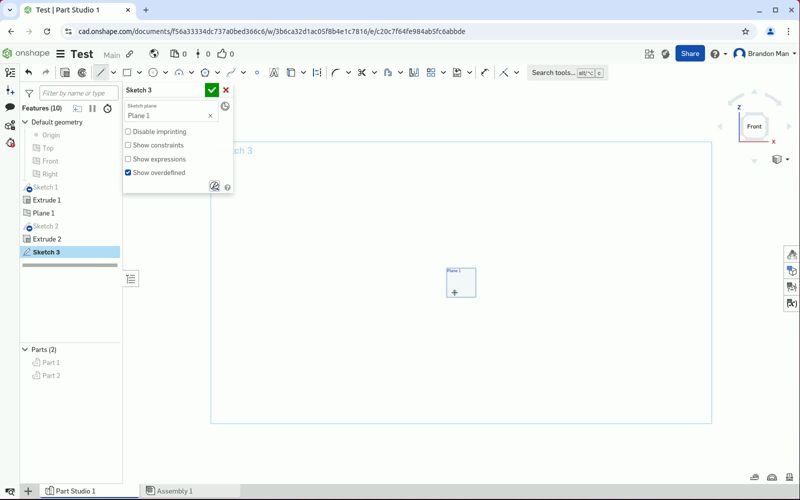
mouse_move(484, 292)
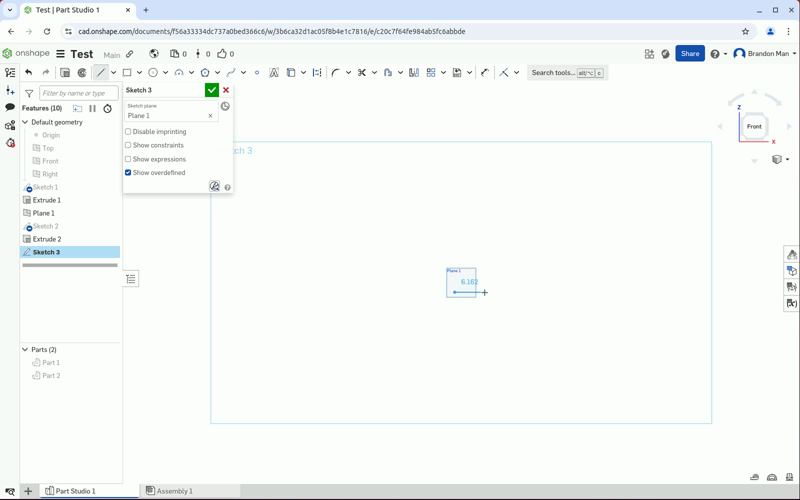
mouse_move(459, 292)
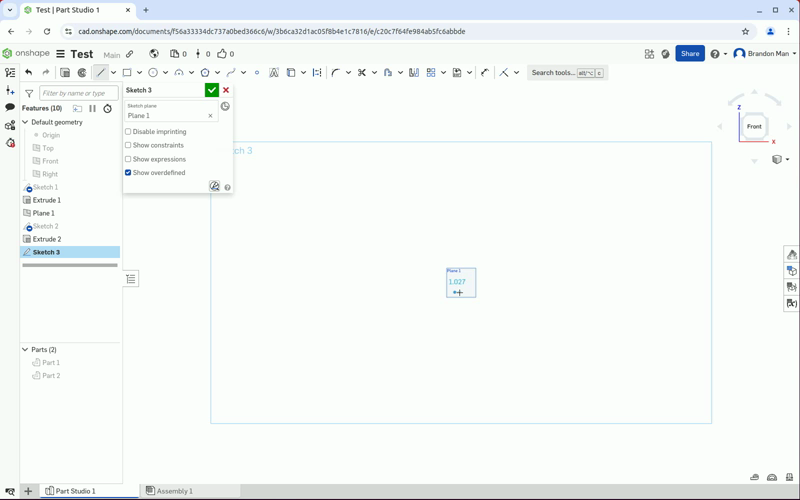
scroll(6)
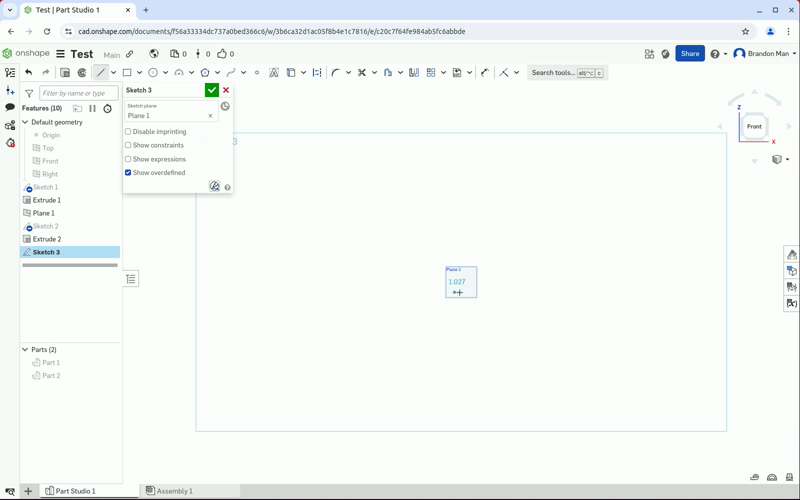
scroll(6)
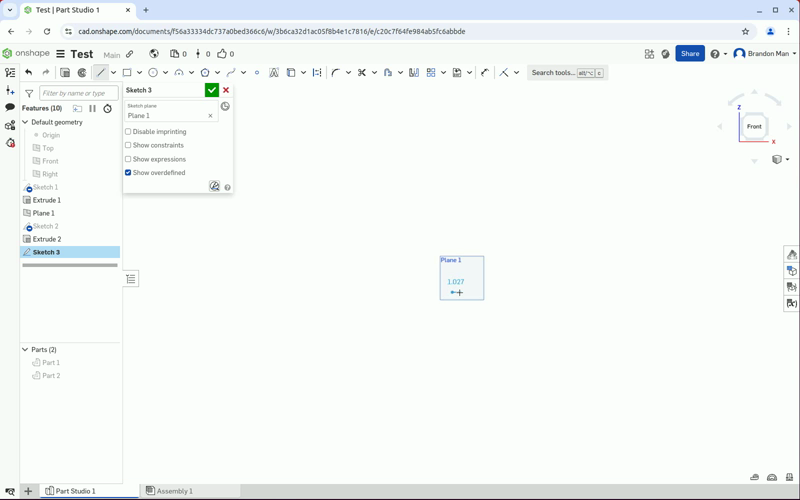
scroll(6)
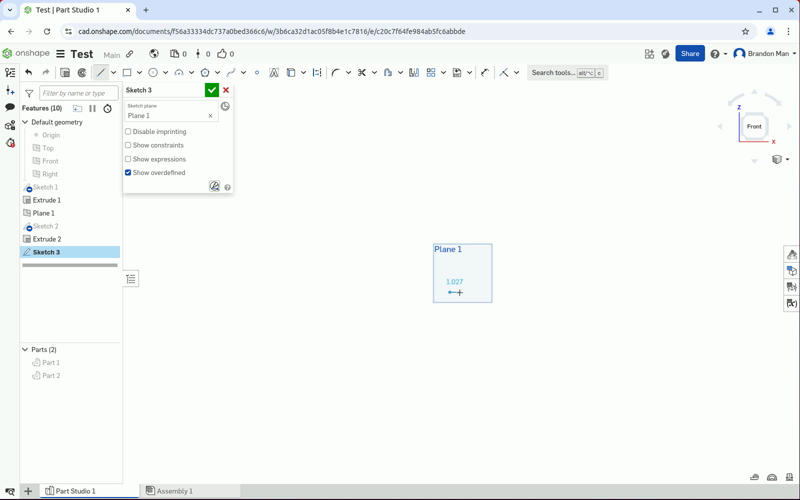
scroll(6)
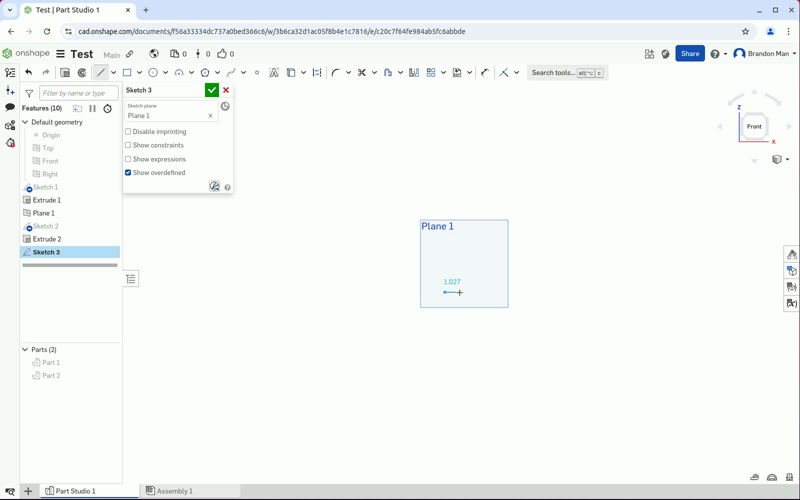
scroll(6)
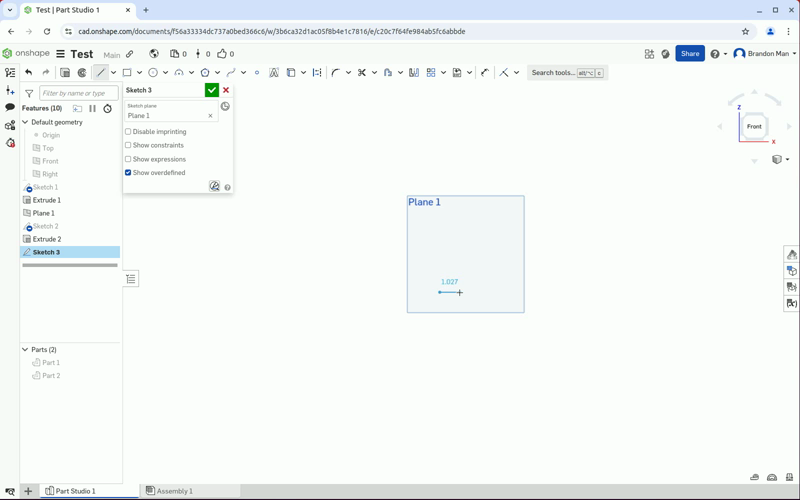
scroll(6)
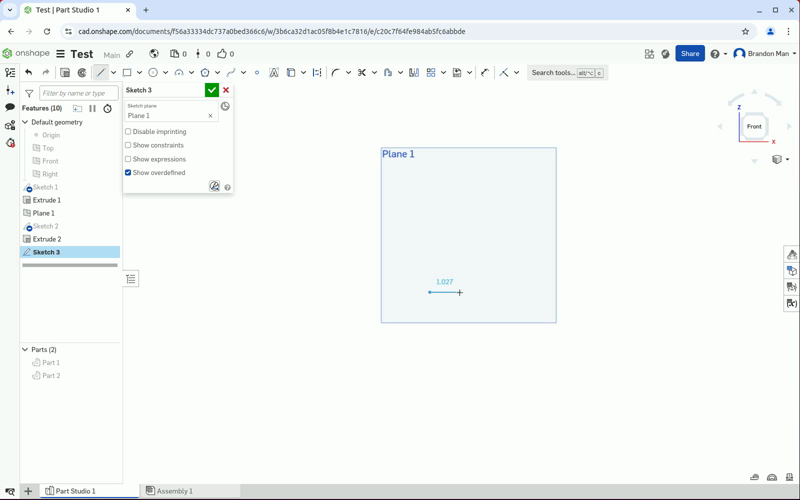
scroll(6)
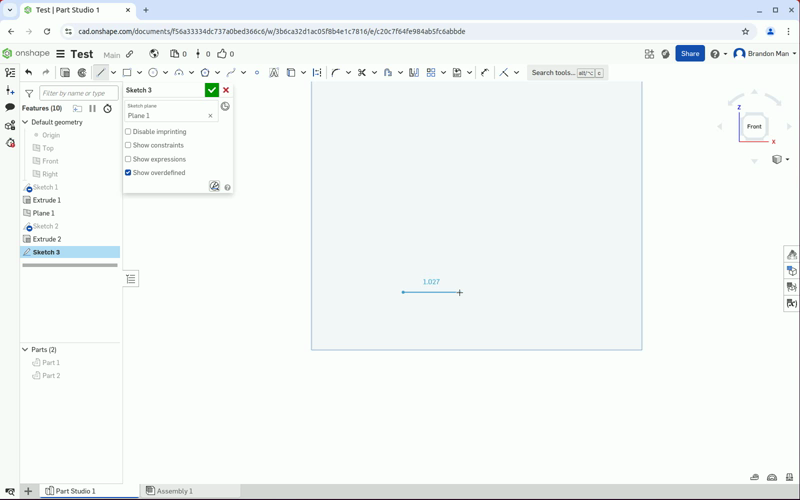
click(459, 292)
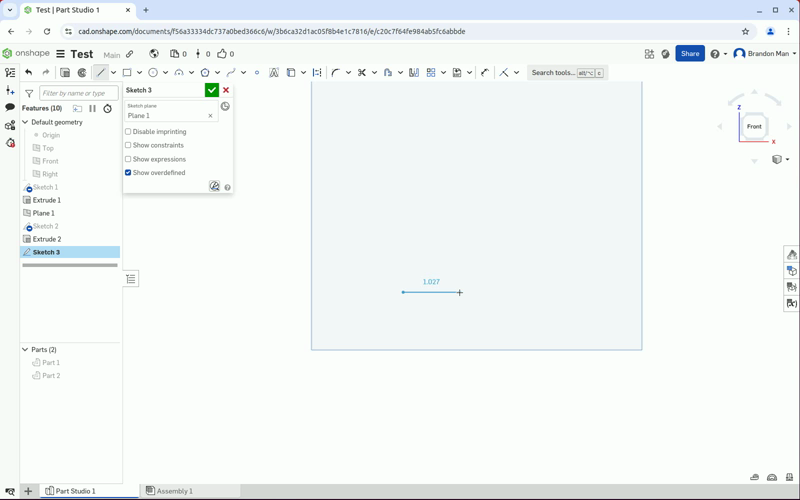
scroll(-6)
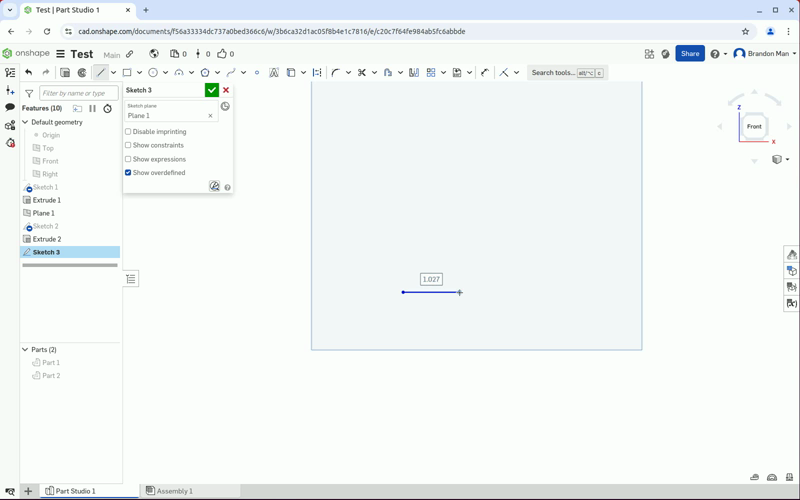
scroll(-6)
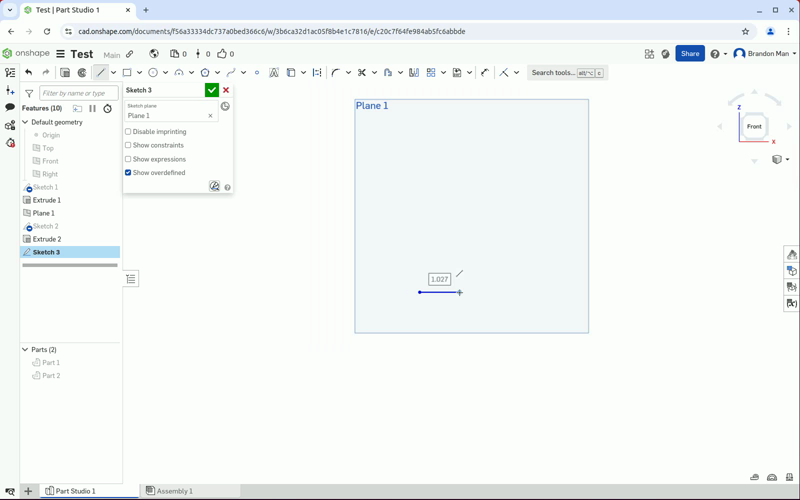
scroll(-6)
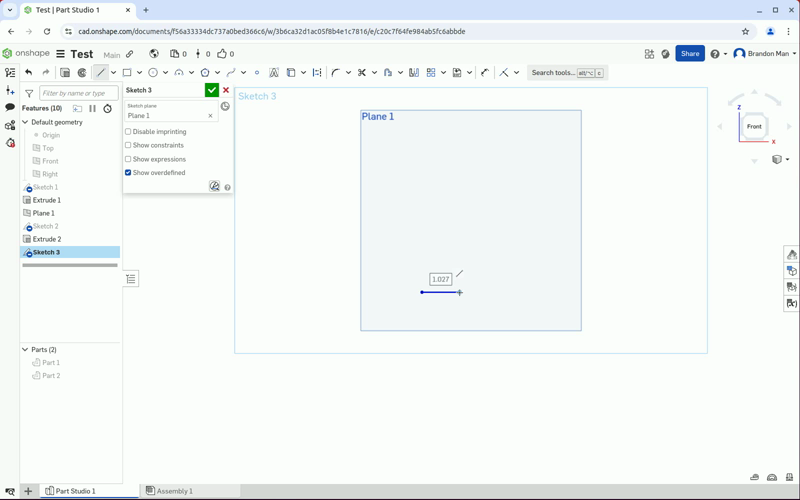
scroll(-6)
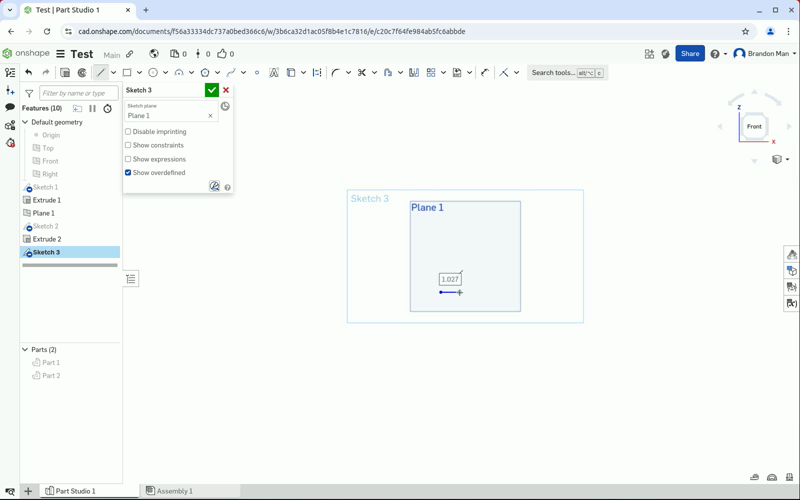
scroll(-6)
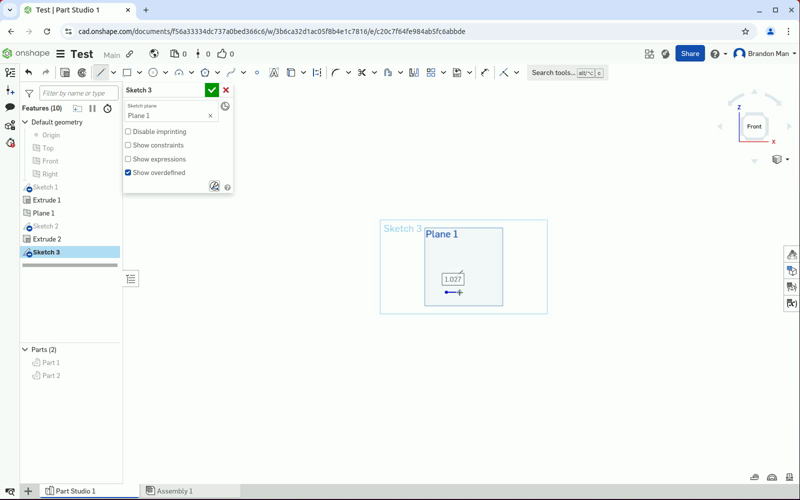
scroll(-6)
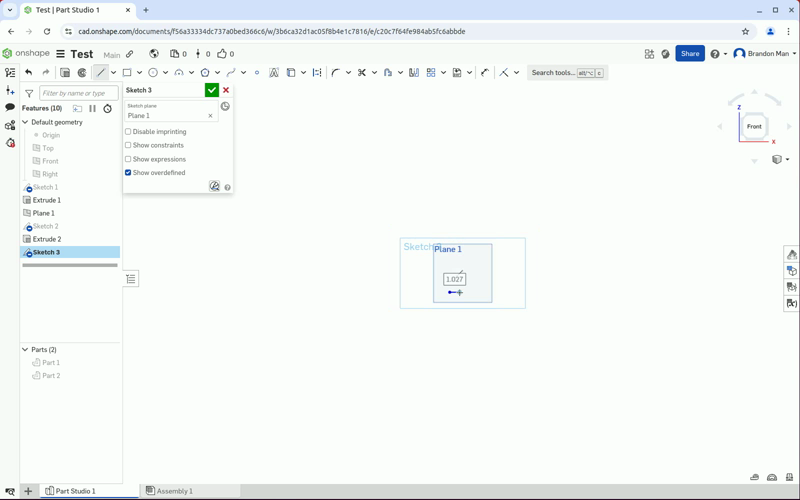
scroll(-6)
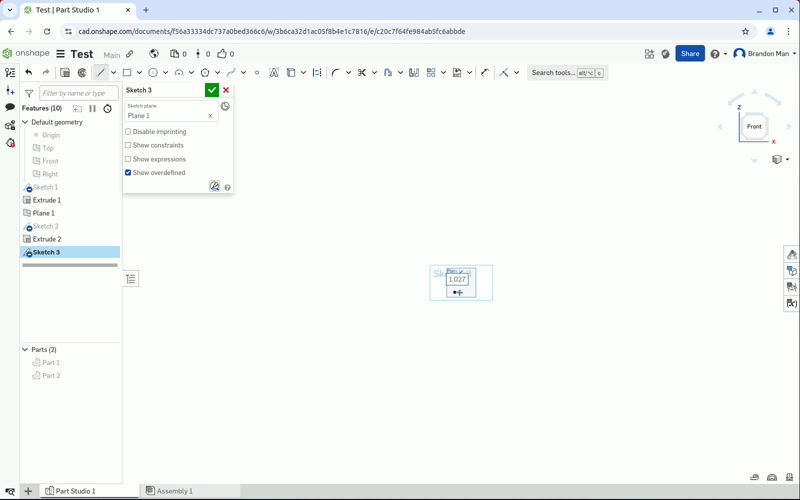
key_up(shift)
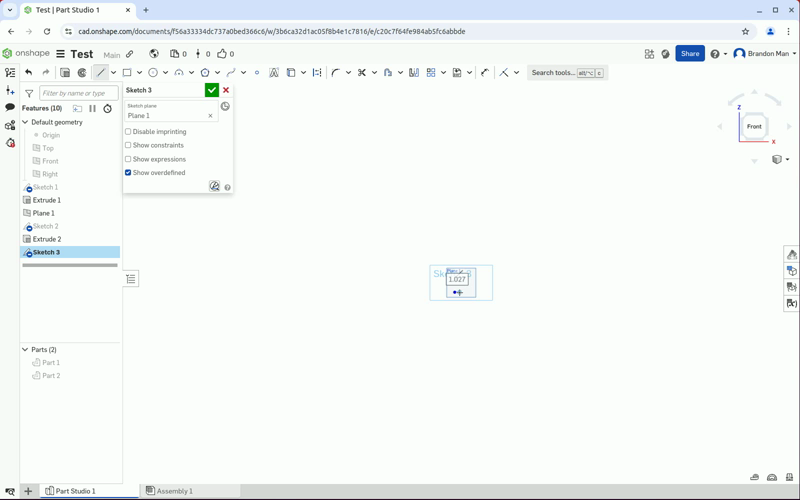
key_down(shift)
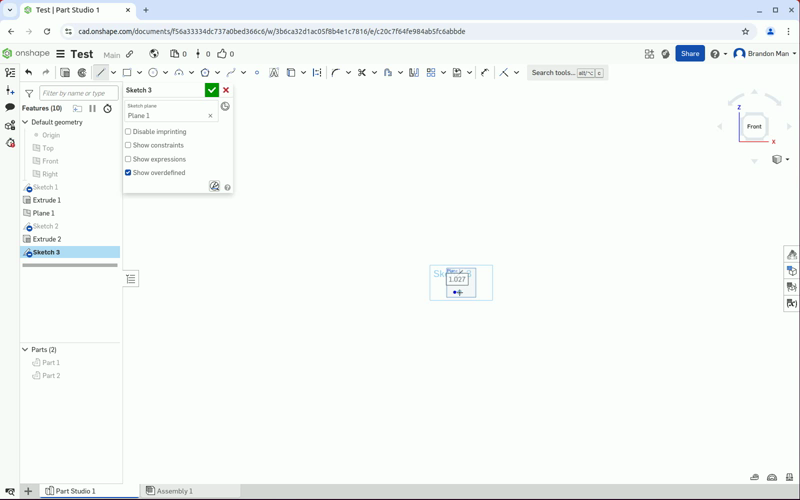
mouse_move(489, 292)
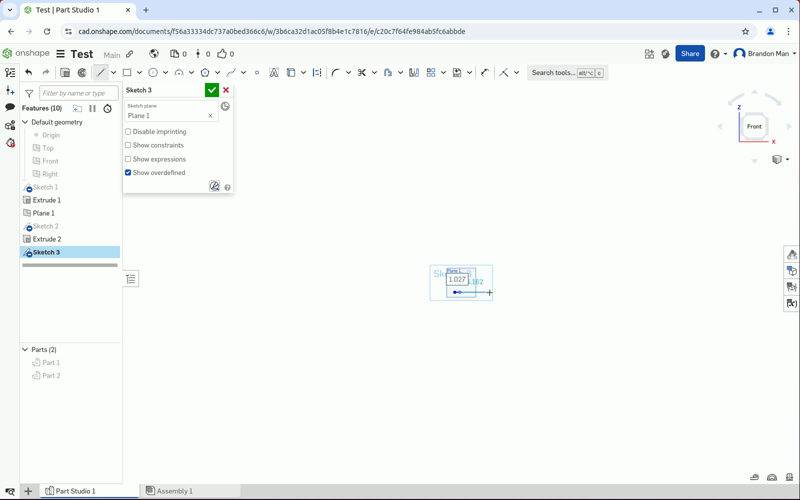
mouse_move(459, 282)
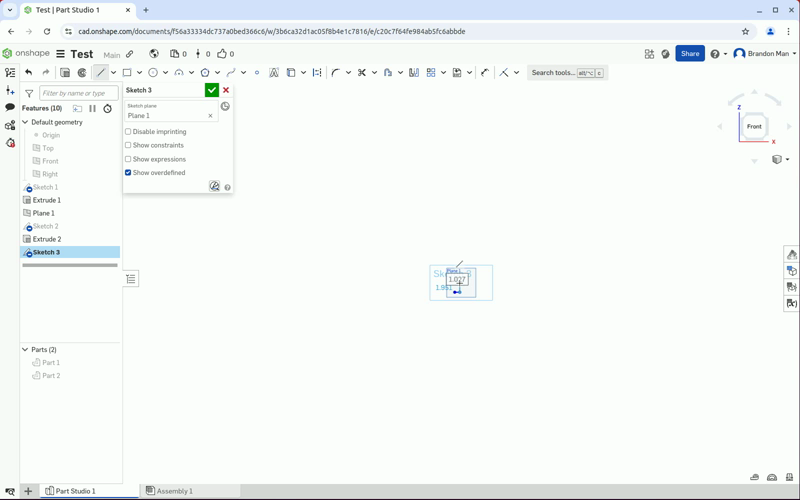
click(459, 282)
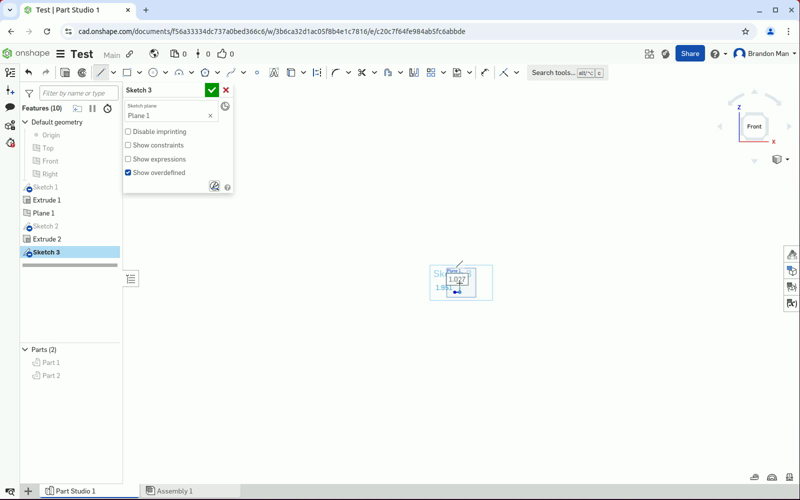
key_up(shift)
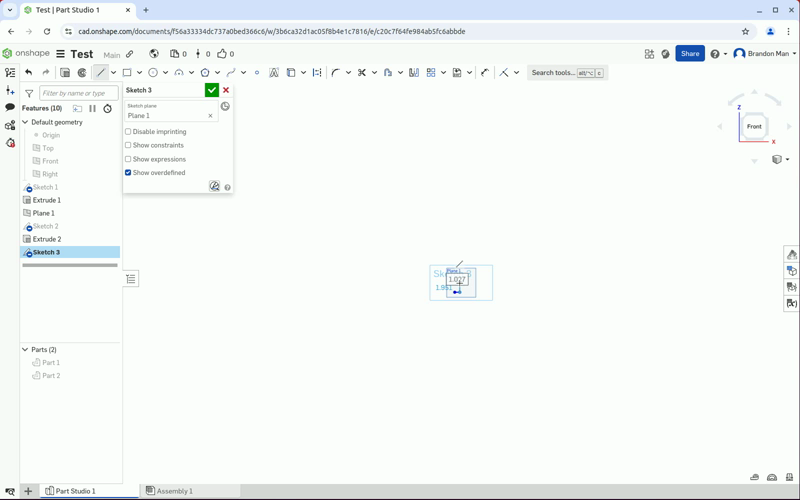
key_down(shift)
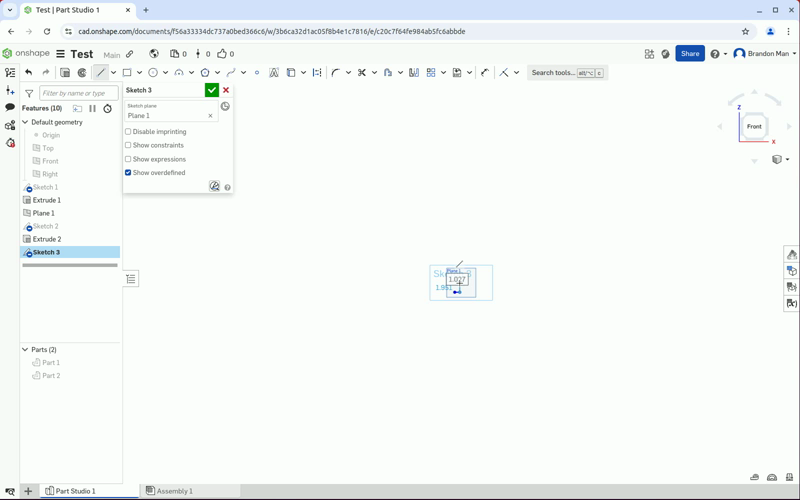
mouse_move(489, 282)
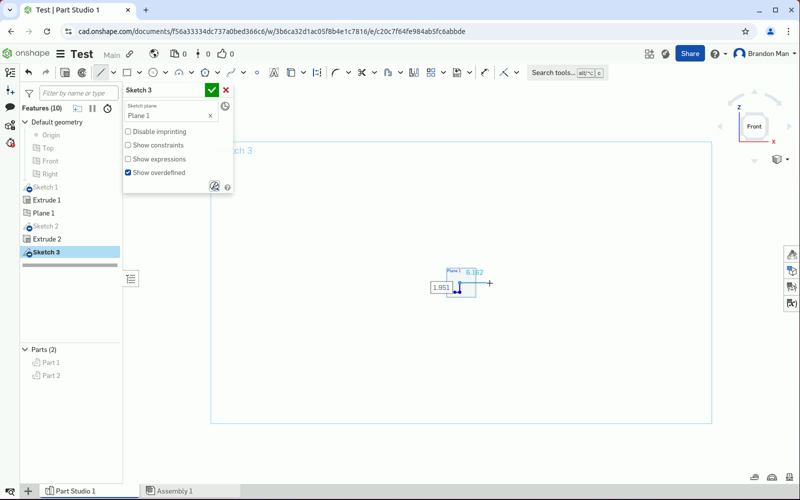
mouse_move(454, 282)
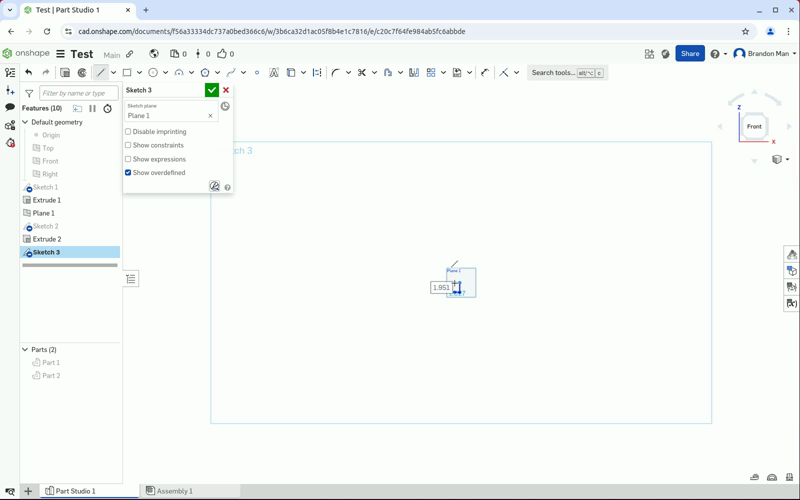
scroll(6)
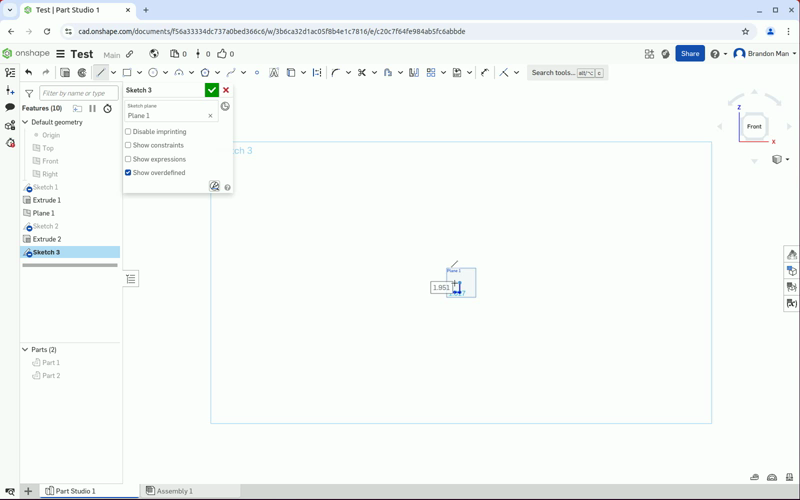
scroll(6)
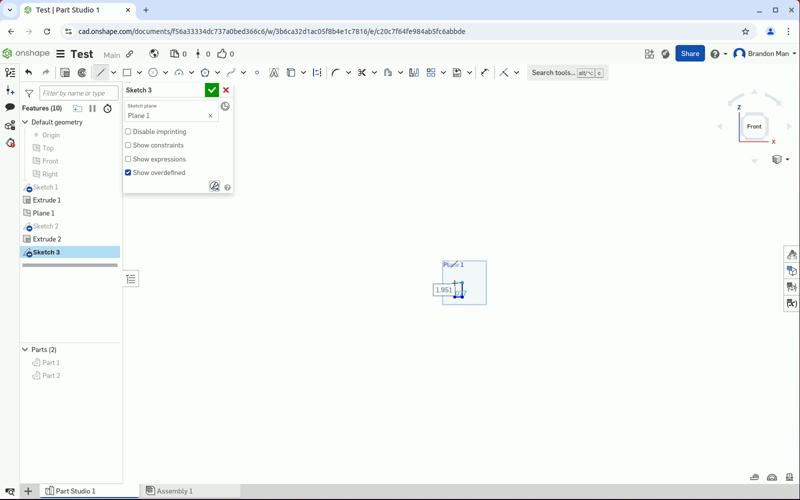
scroll(6)
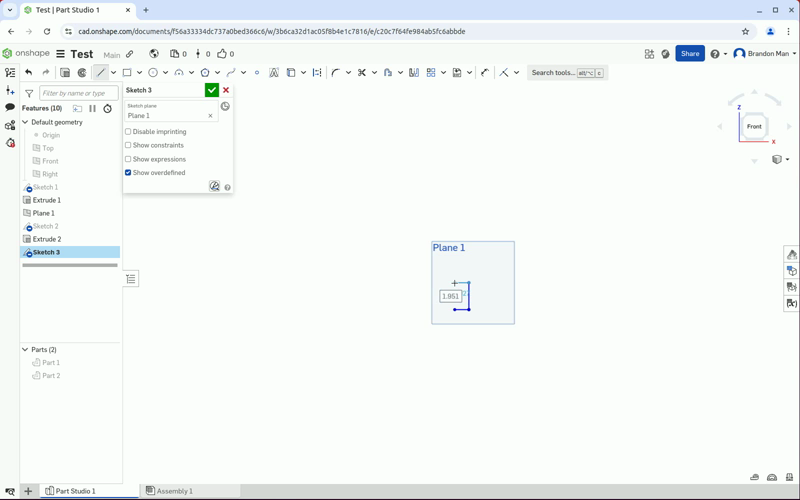
scroll(6)
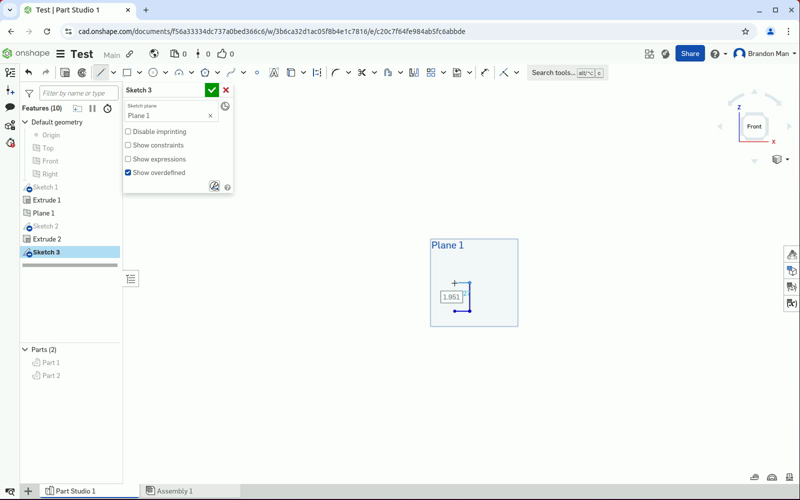
scroll(6)
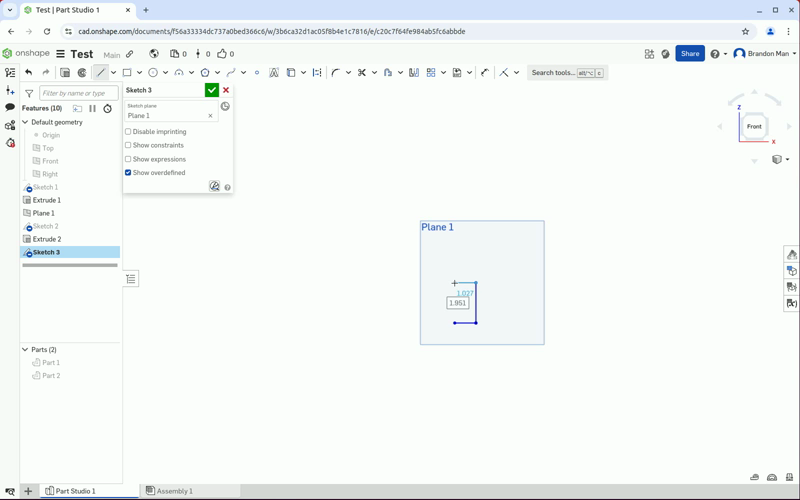
scroll(6)
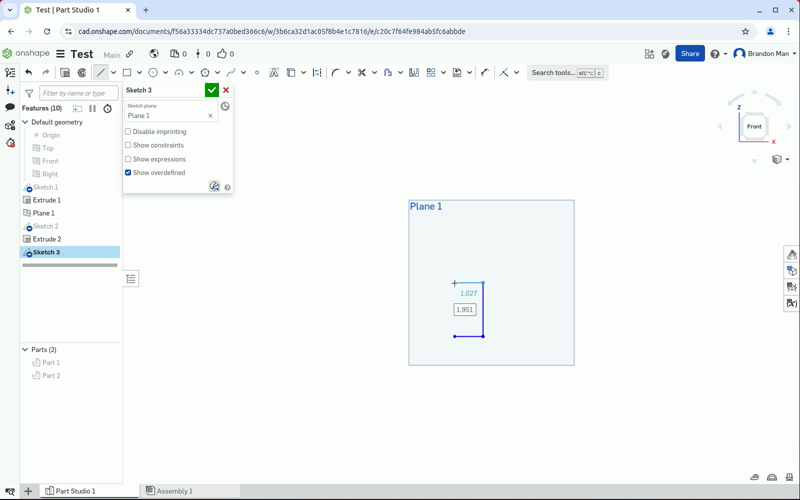
scroll(6)
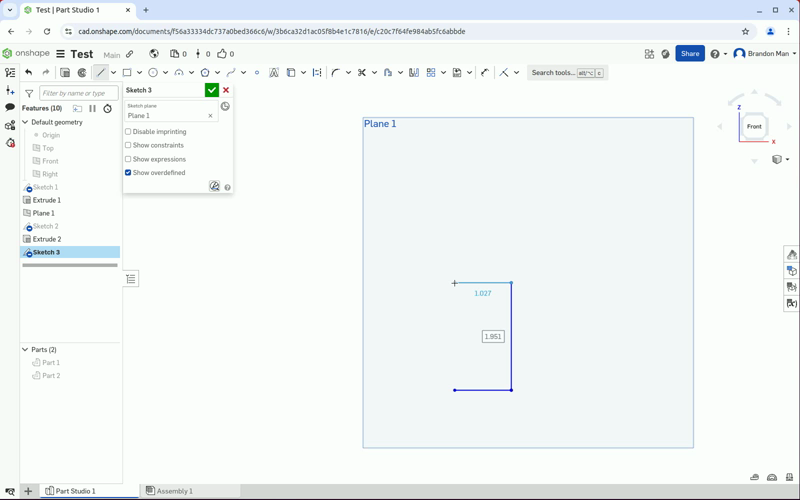
click(454, 282)
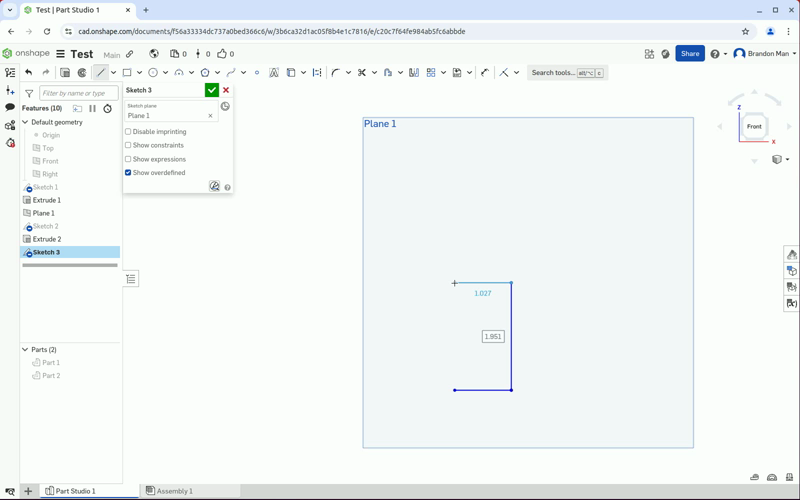
scroll(-6)
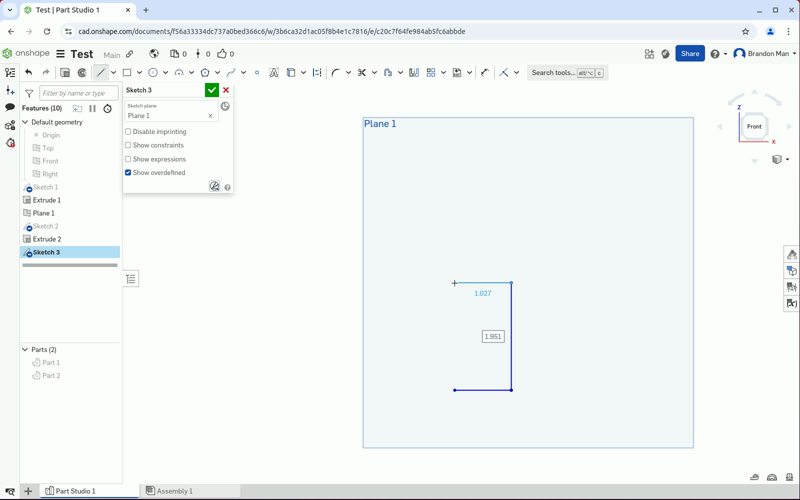
scroll(-6)
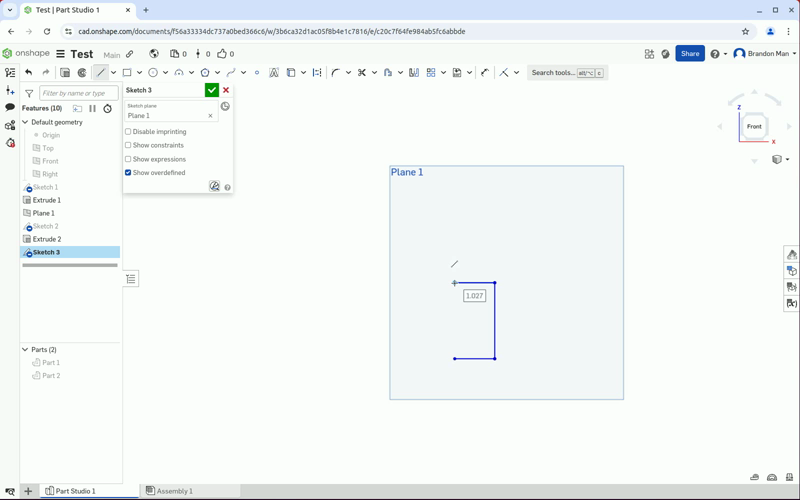
scroll(-6)
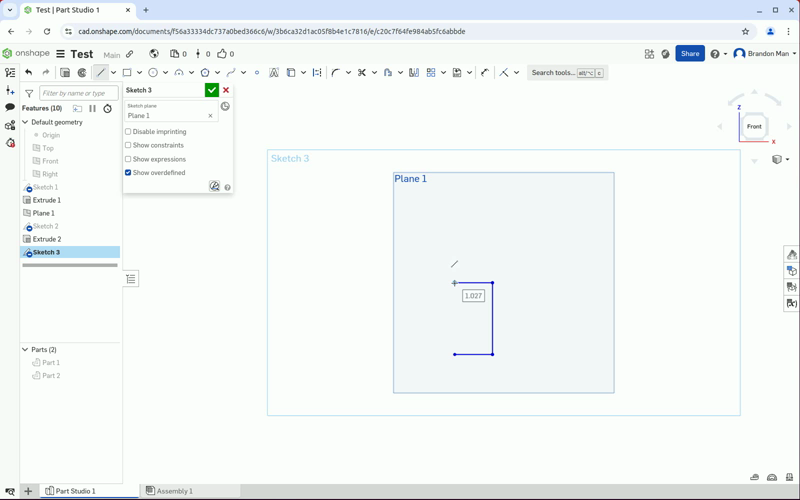
scroll(-6)
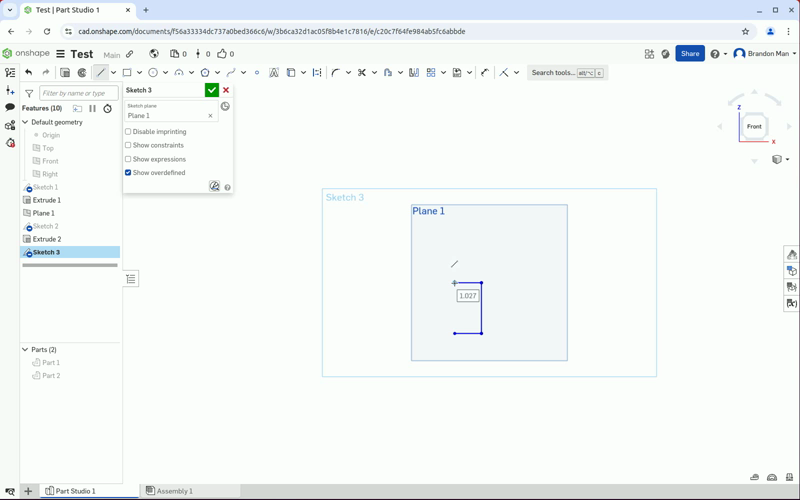
scroll(-6)
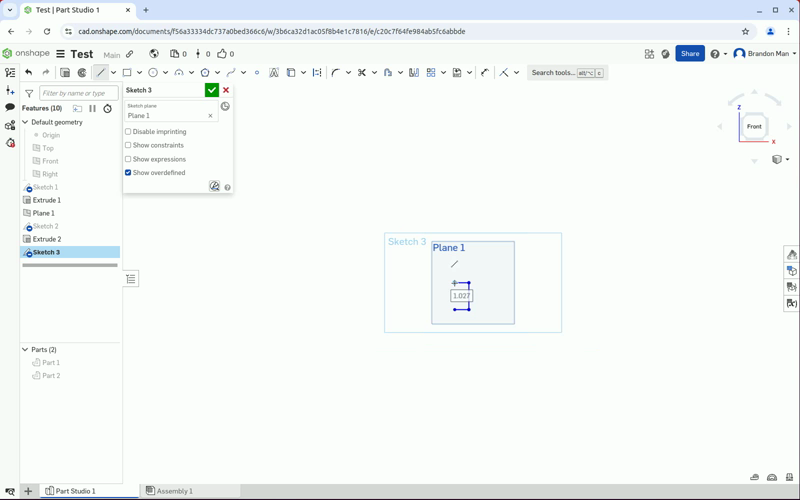
scroll(-6)
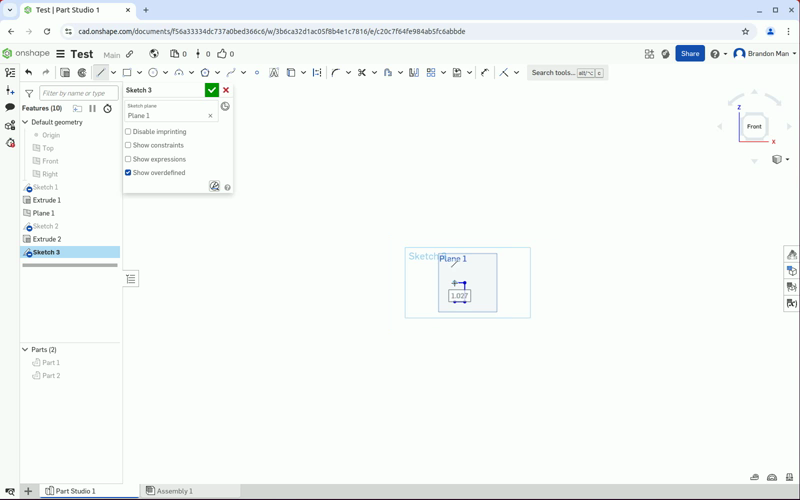
scroll(-6)
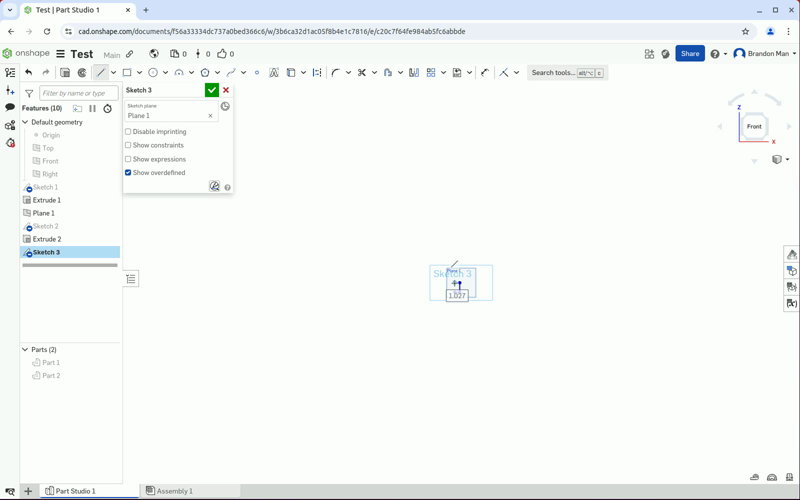
key_up(shift)
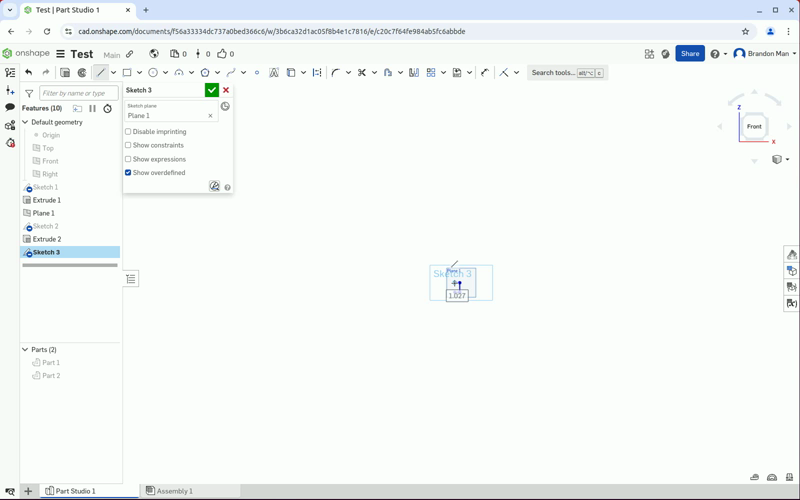
mouse_move(484, 282)
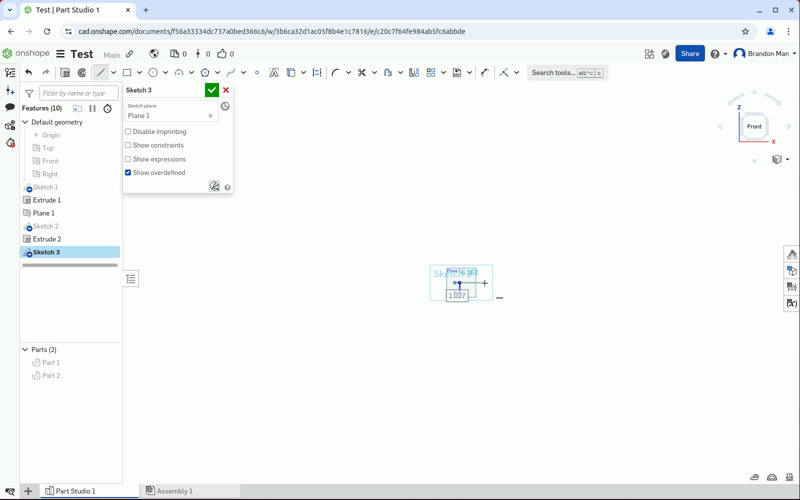
key_down(shift)
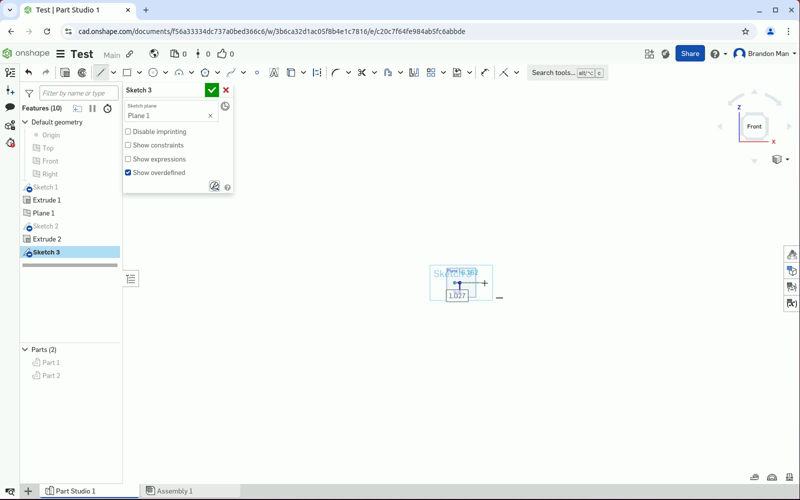
mouse_move(454, 292)
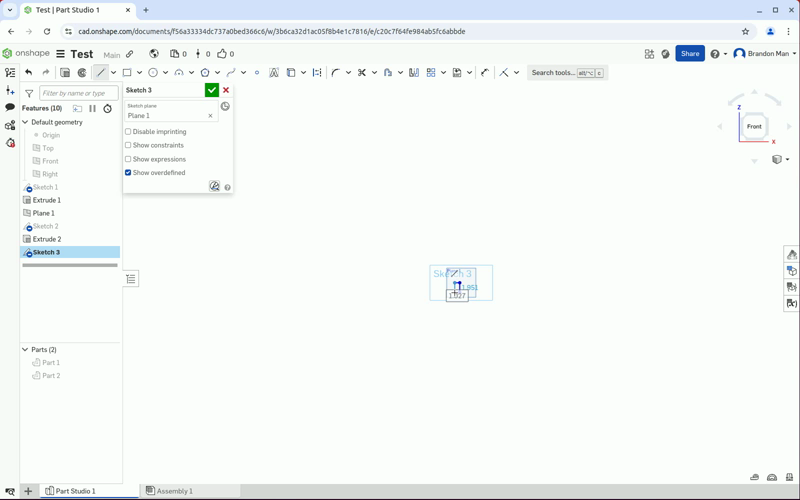
key_up(shift)
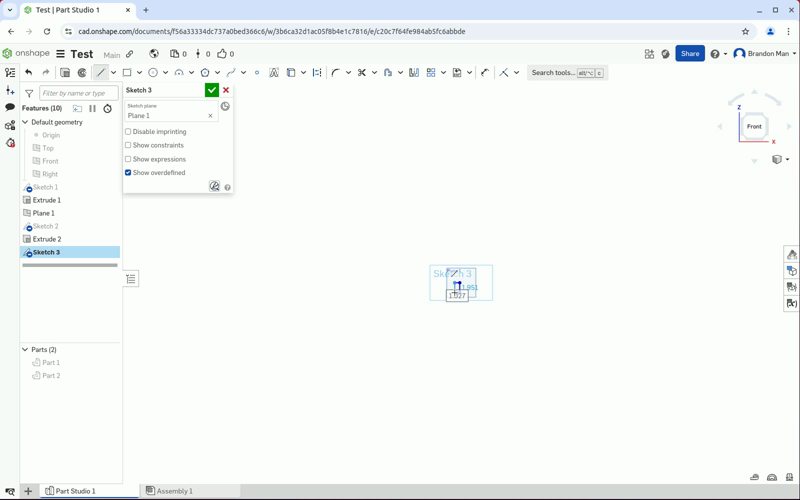
click(454, 292)
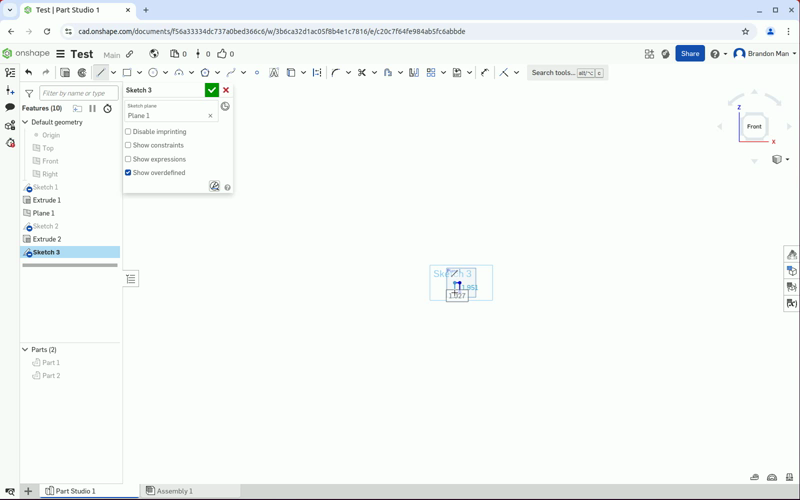
key(esc)
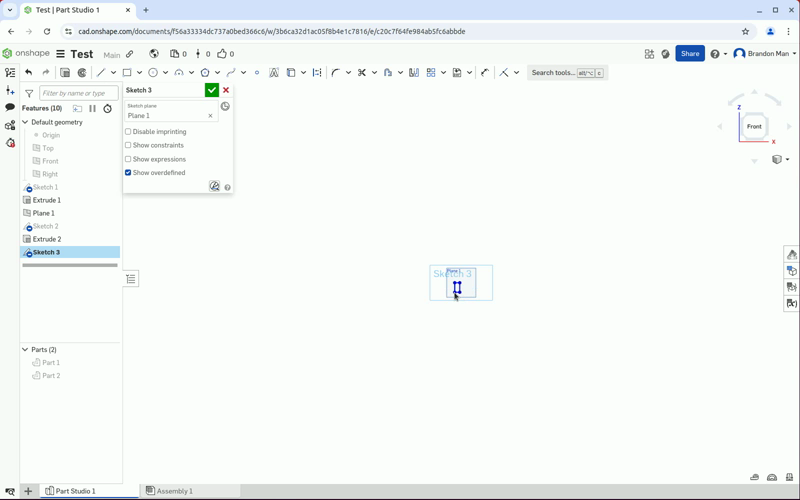
mouse_move(457, 289)
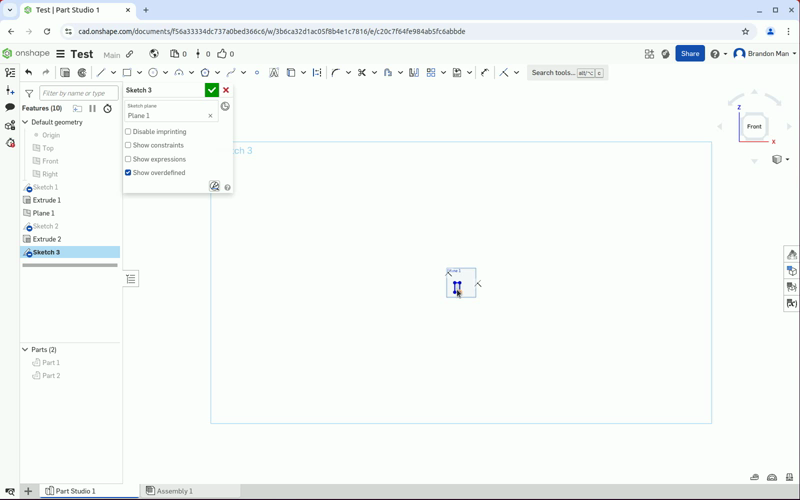
scroll(6)
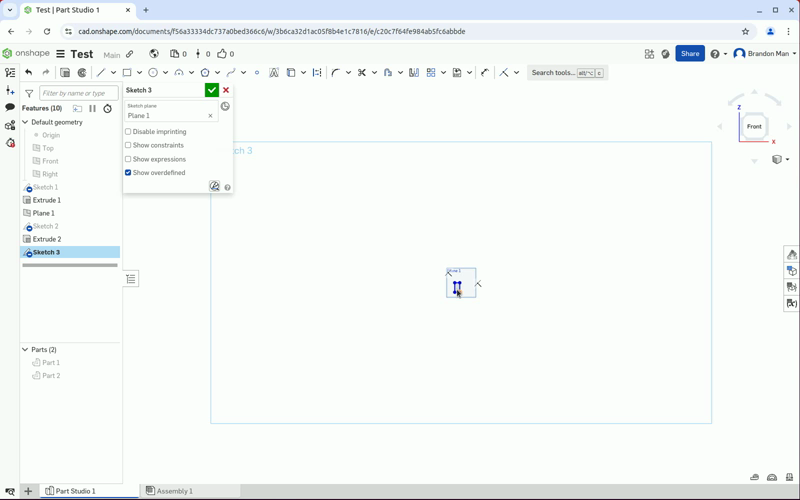
scroll(6)
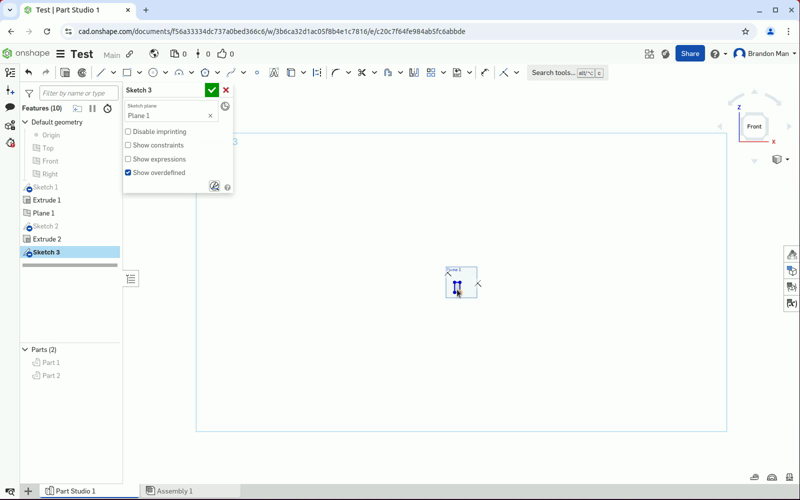
scroll(6)
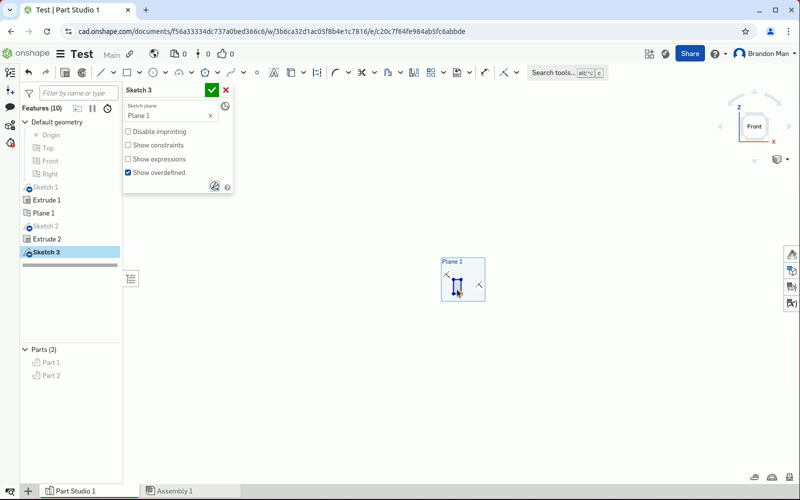
scroll(6)
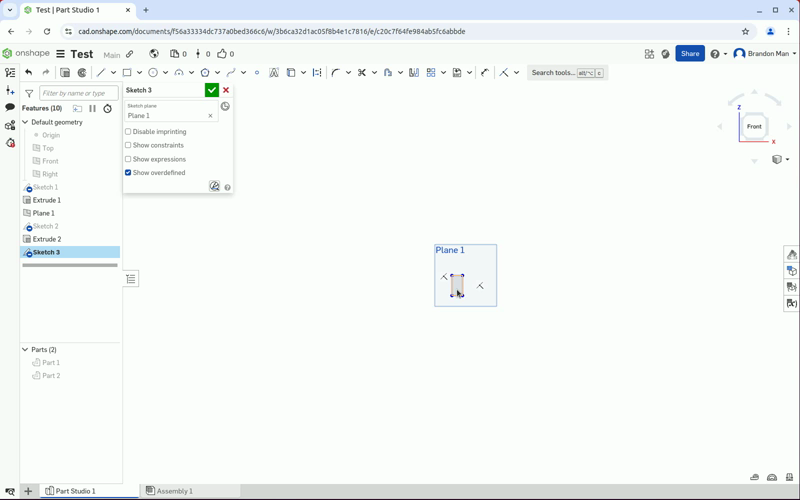
scroll(6)
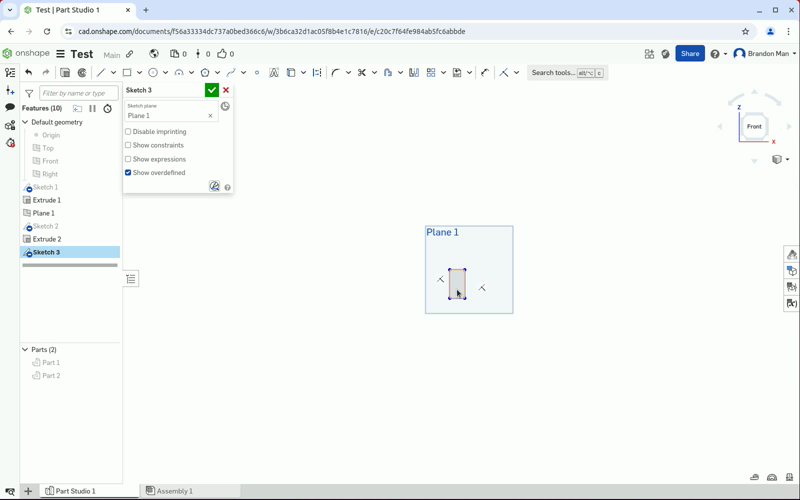
scroll(6)
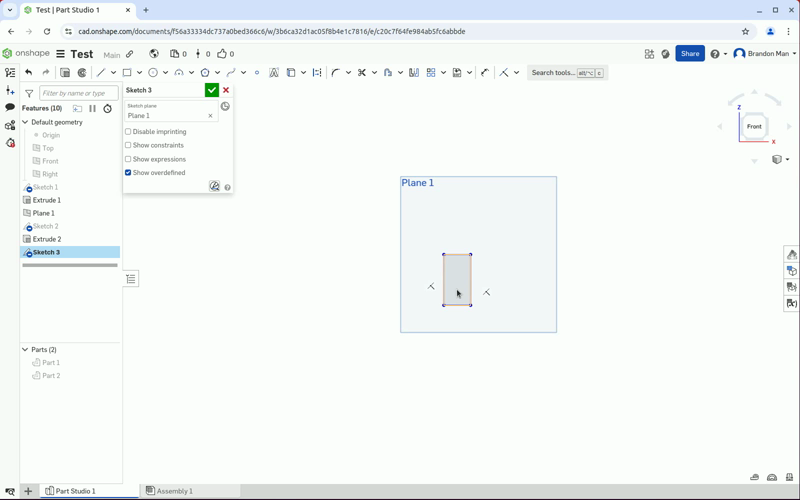
scroll(6)
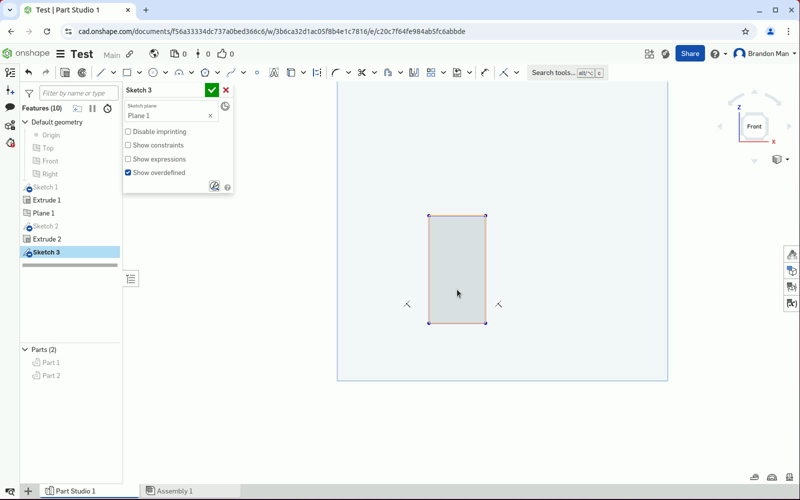
click(457, 289)
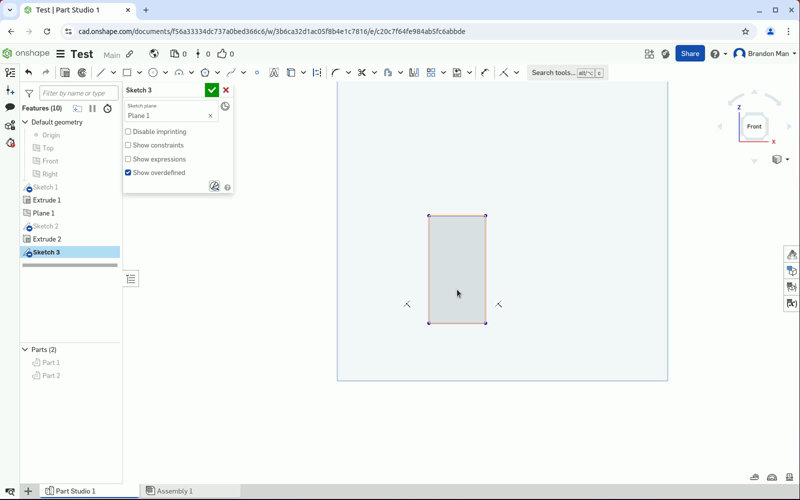
scroll(-6)
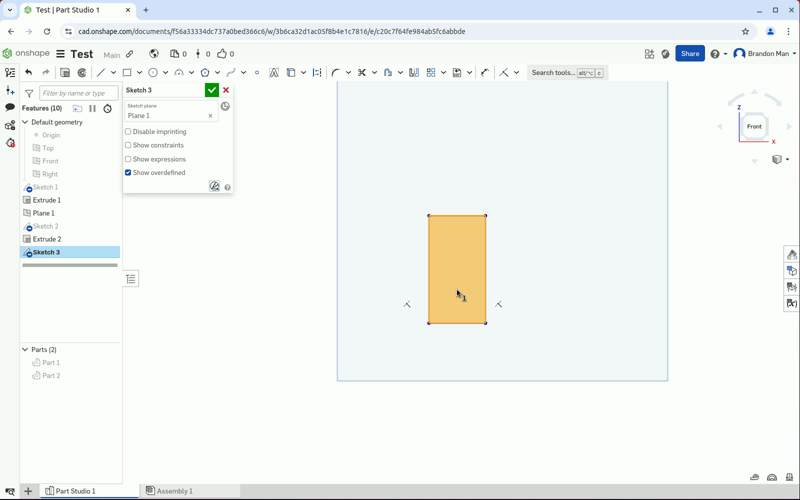
scroll(-6)
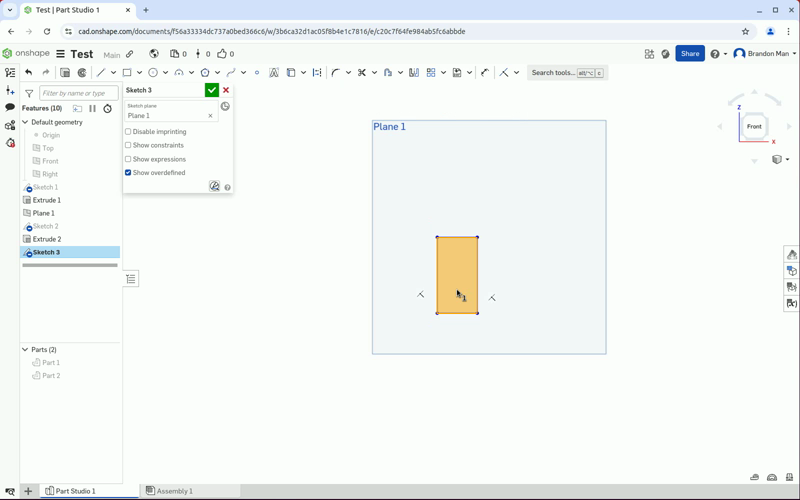
scroll(-6)
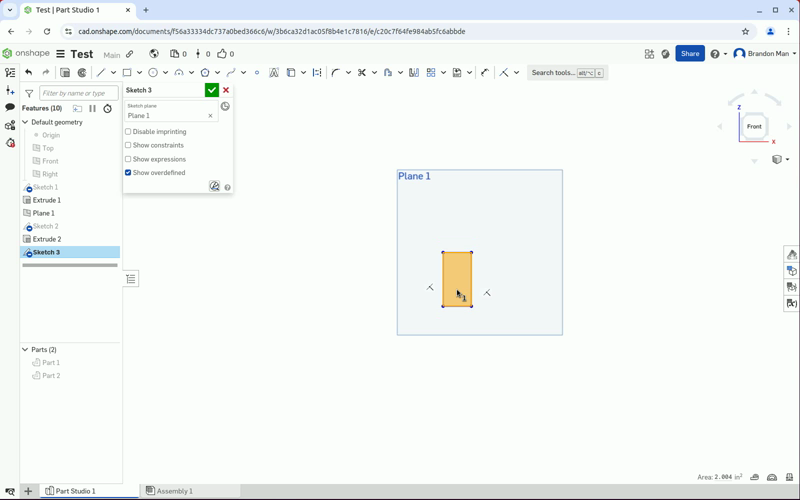
scroll(-6)
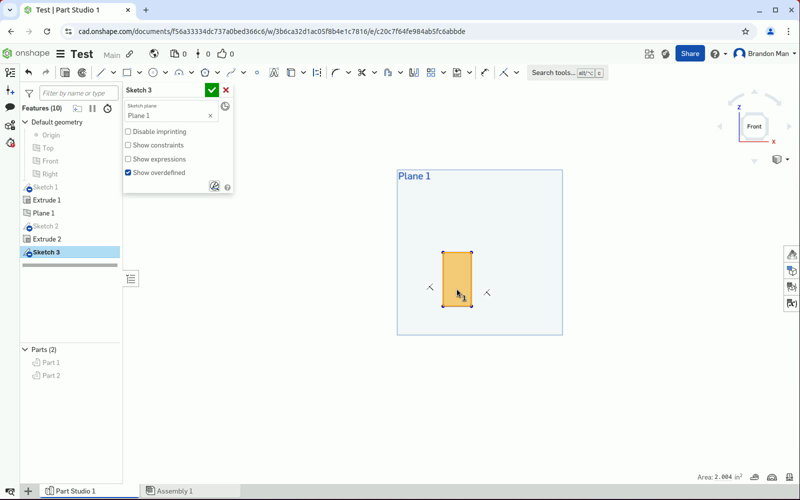
scroll(-6)
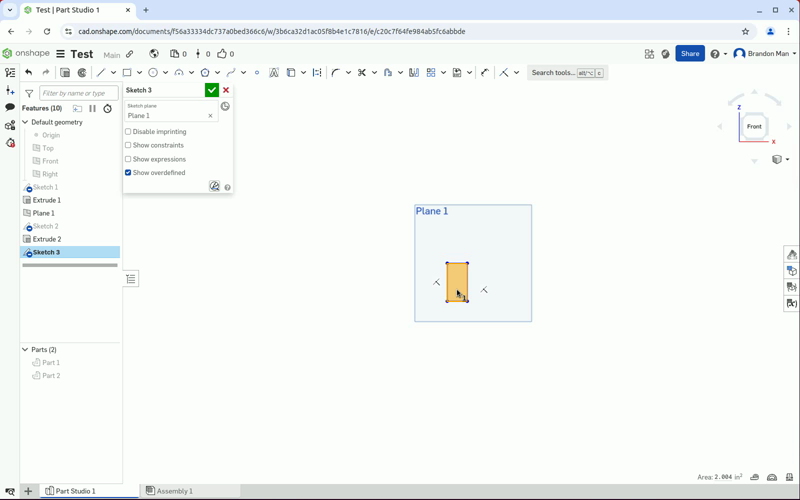
scroll(-6)
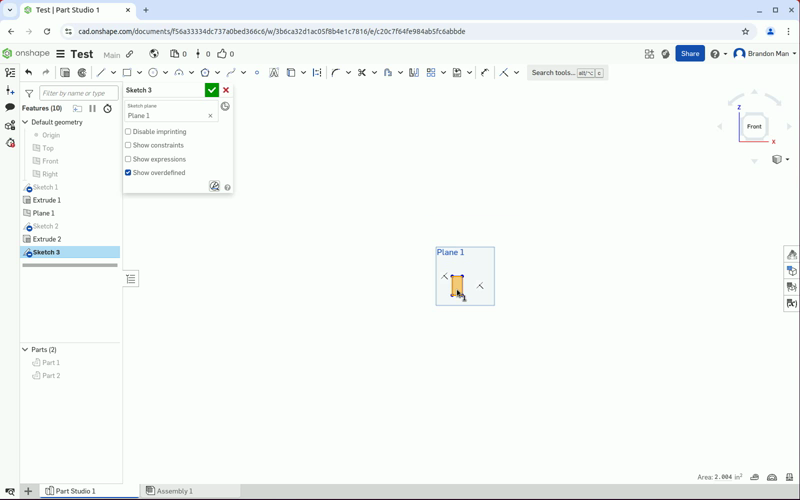
scroll(-6)
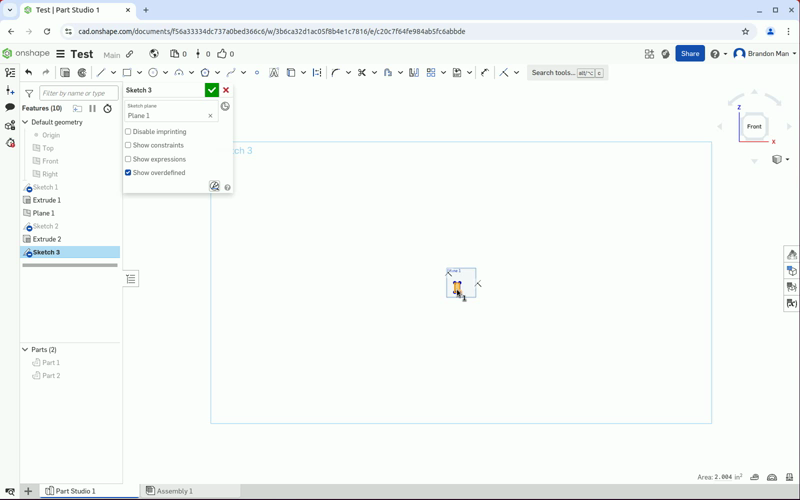
mouse_move(73, 352)
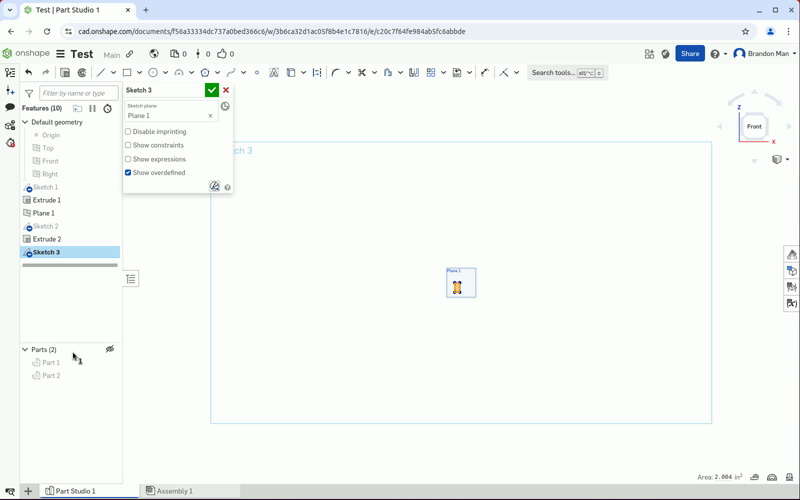
key(shift+y)
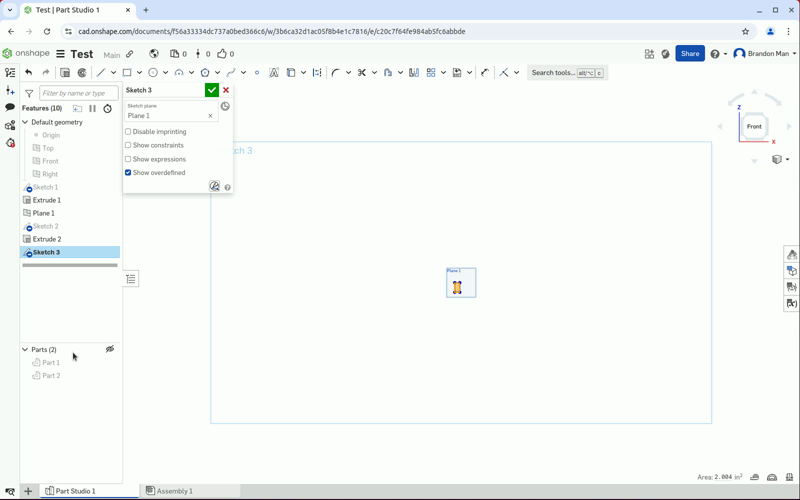
key(shift+e)
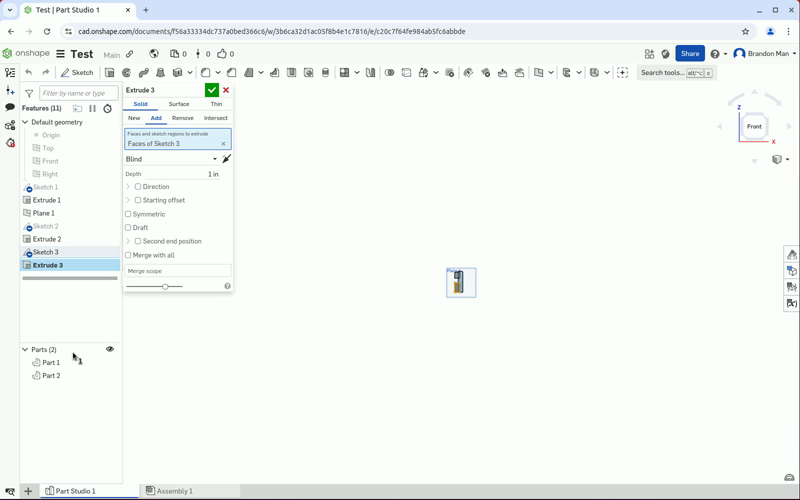
mouse_move(143, 106)
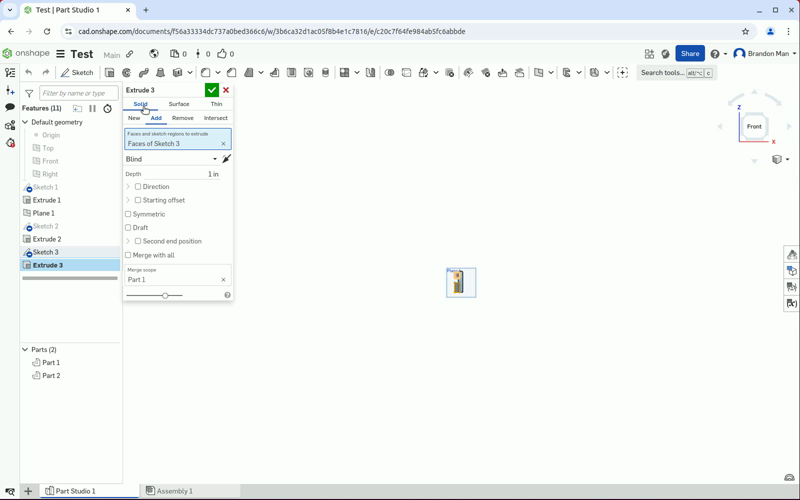
click(143, 106)
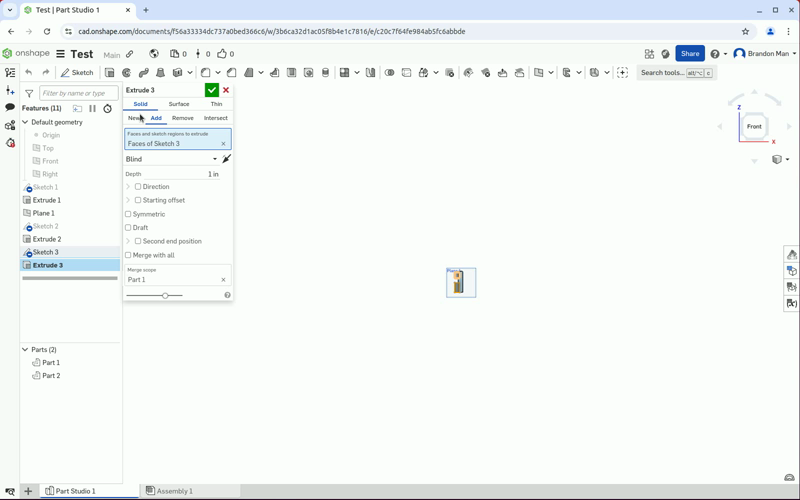
mouse_move(137, 120)
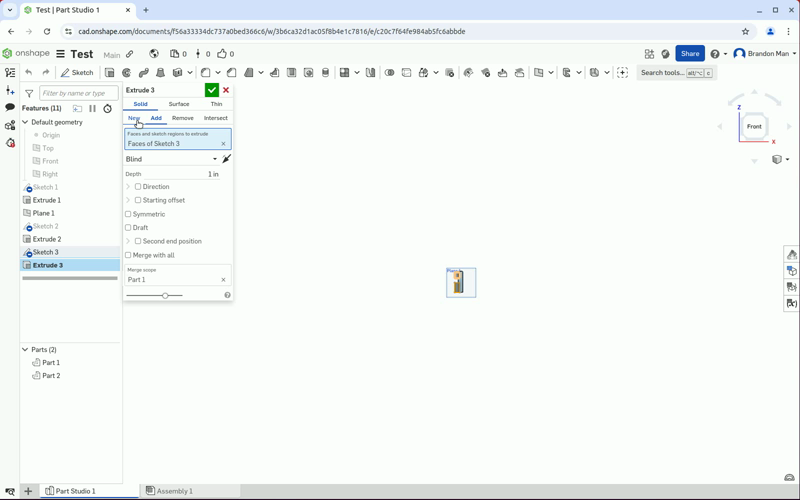
click(137, 120)
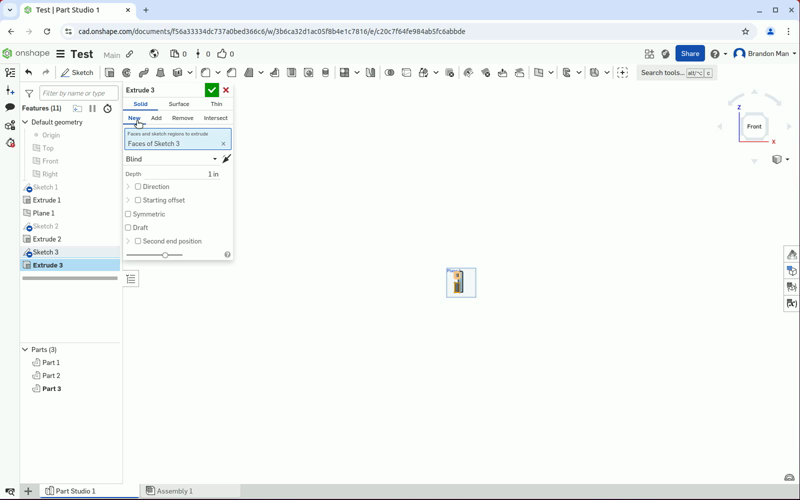
key(tab, 4)
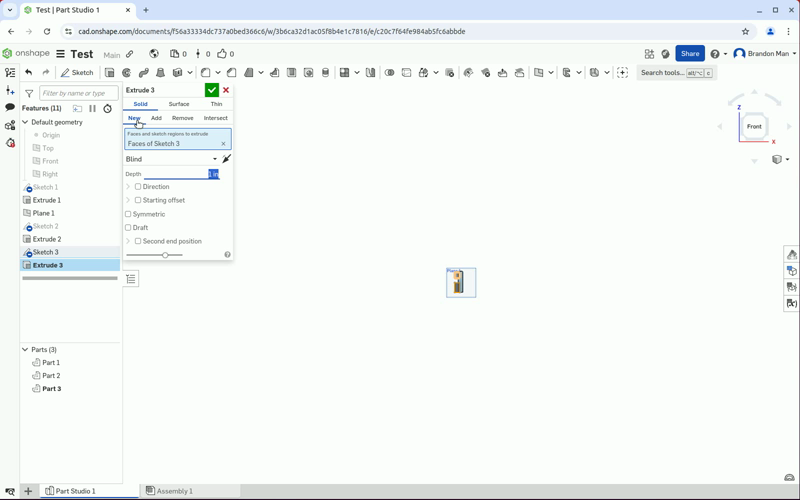
text(-23.108)
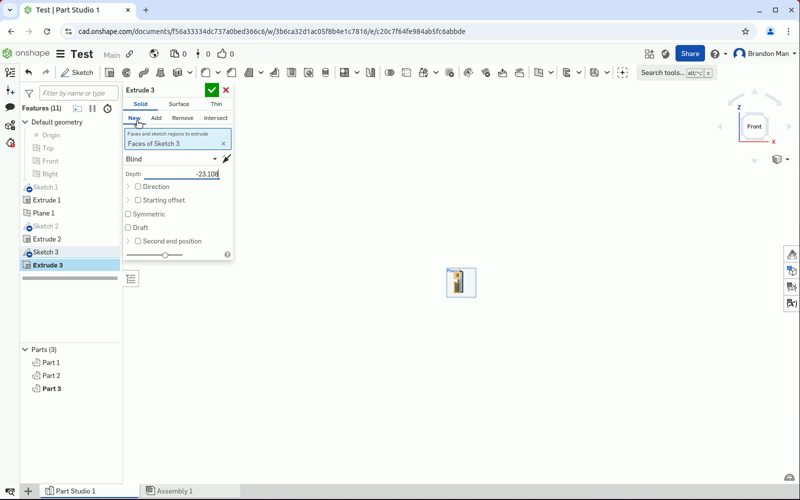
key(enter)
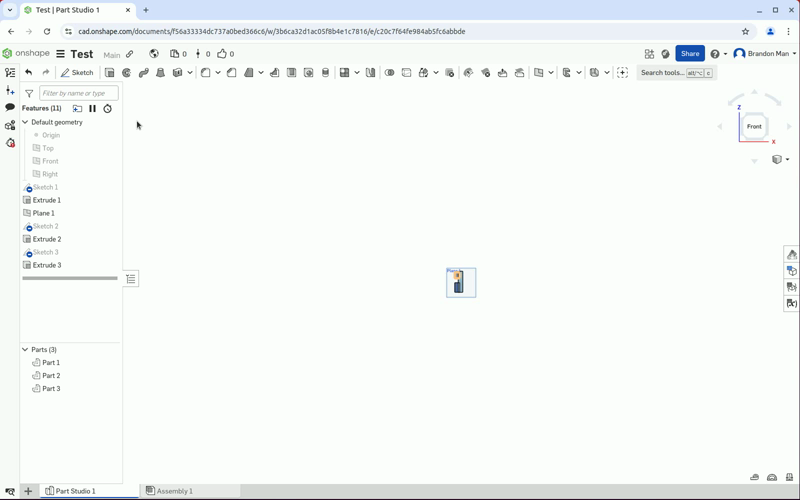
key(shift+h)
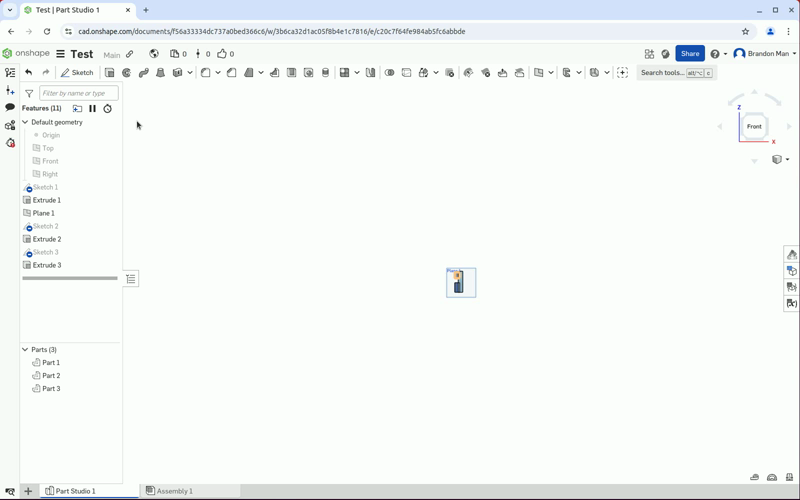
key(shift+h)
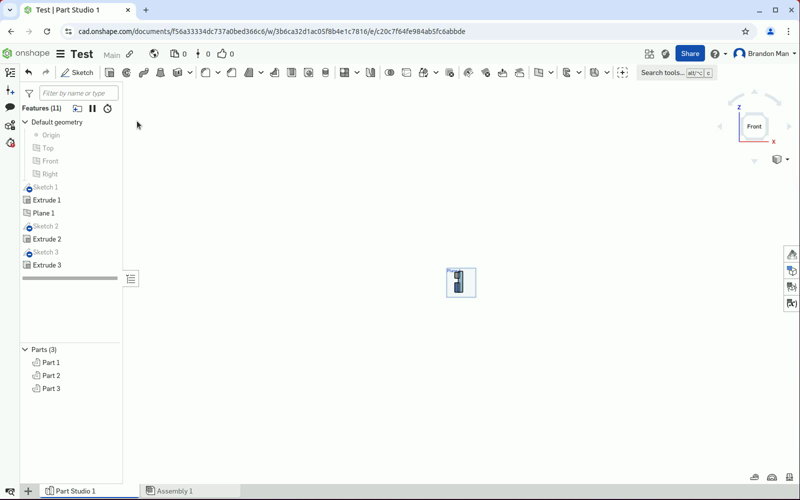
mouse_move(73, 189)
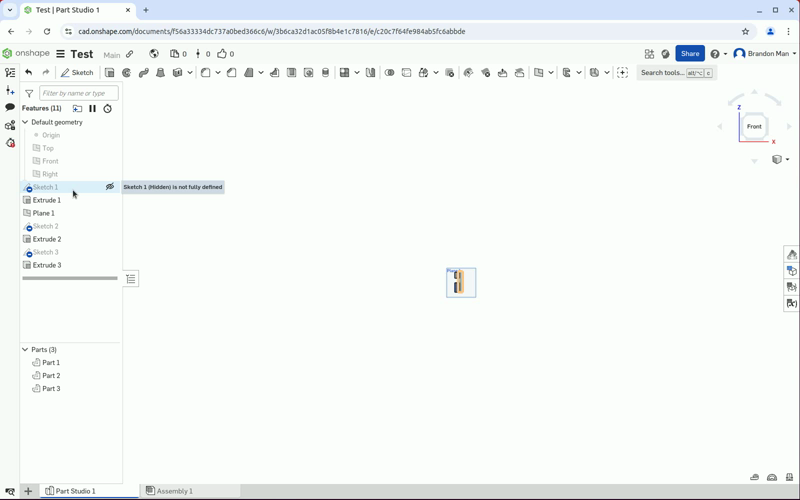
click(73, 189)
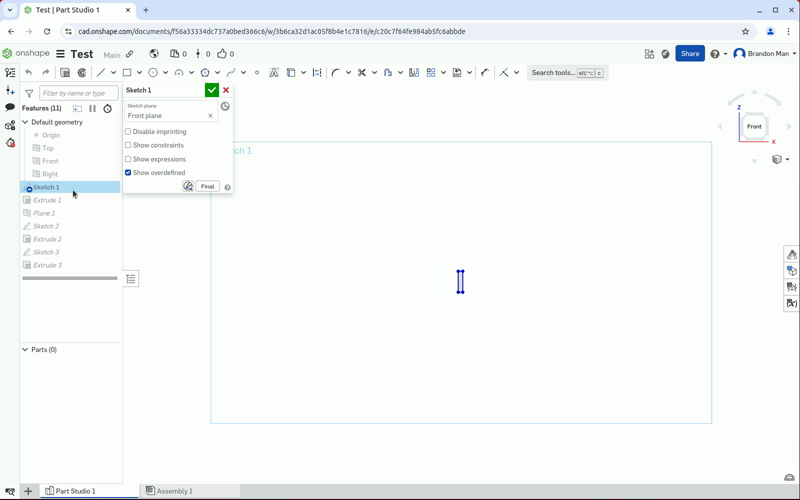
mouse_move(229, 92)
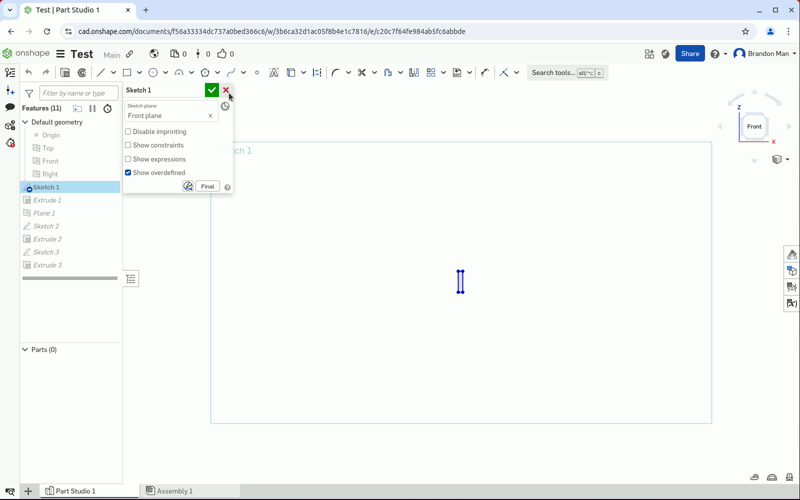
click(229, 92)
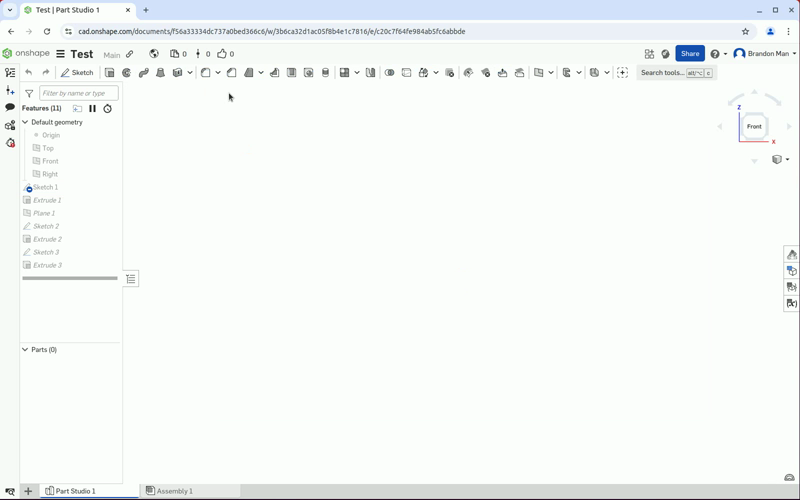
key(shift+s)
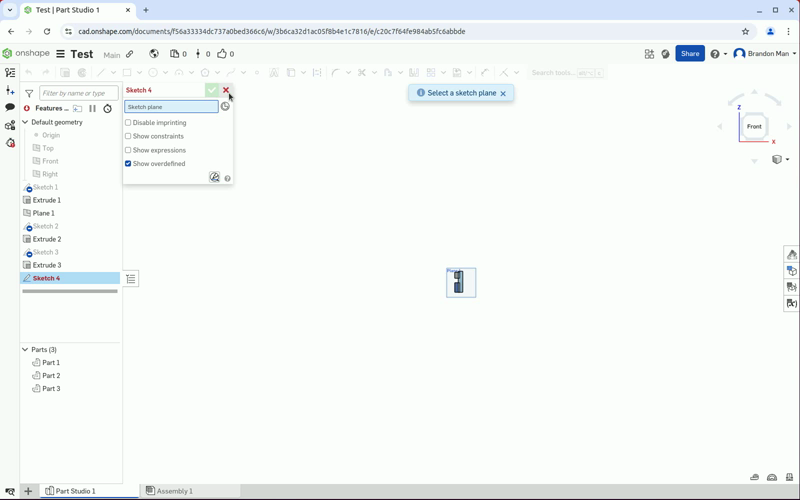
mouse_move(73, 215)
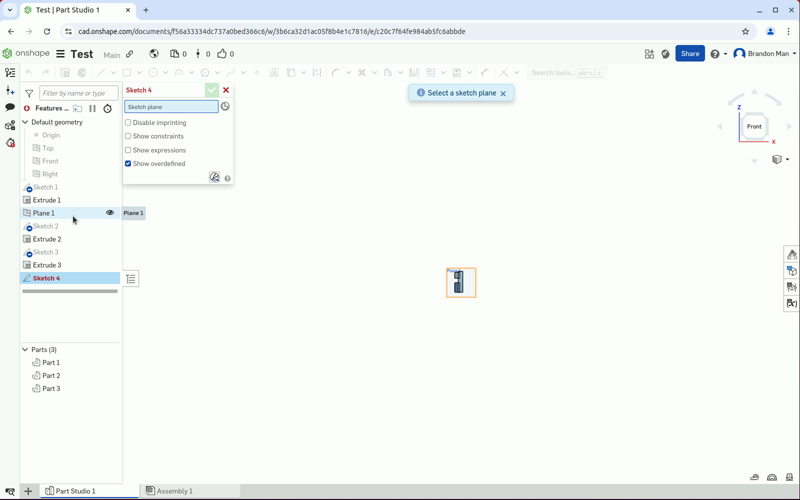
click(73, 215)
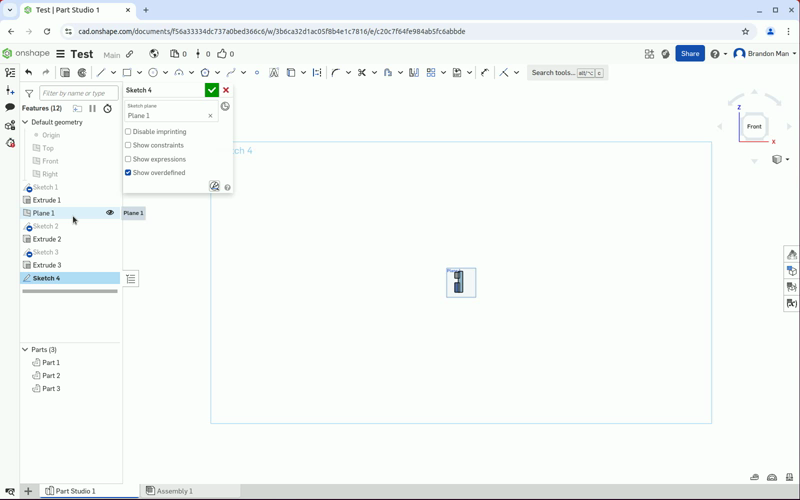
mouse_move(73, 352)
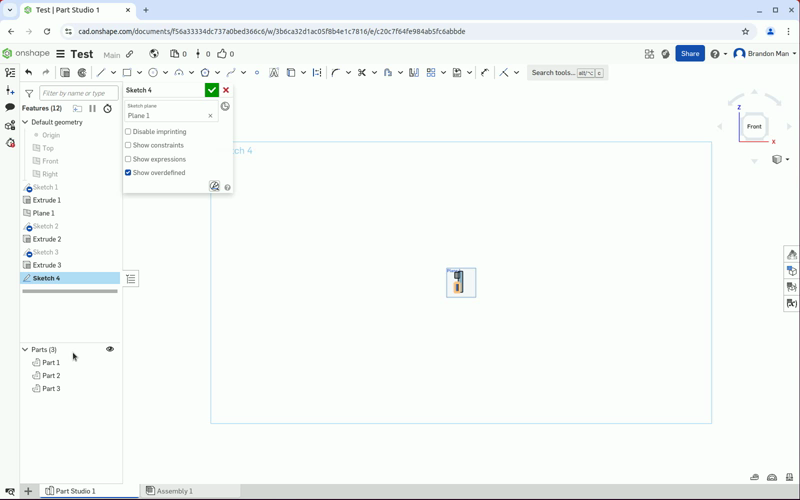
key(y)
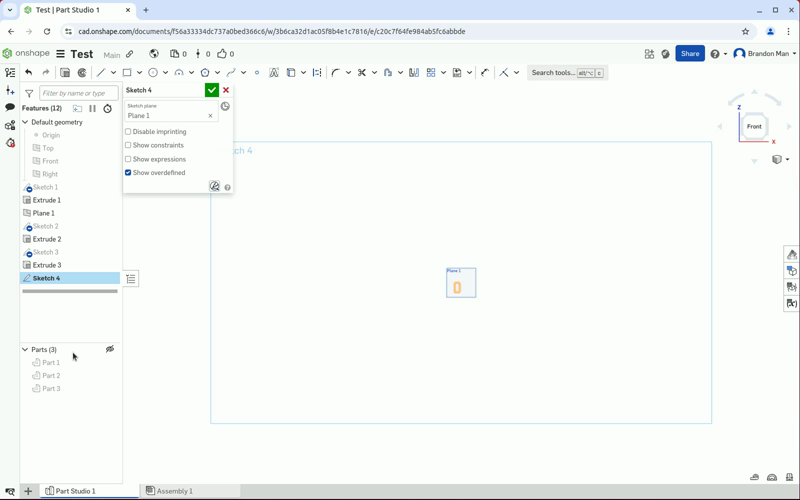
key(l)
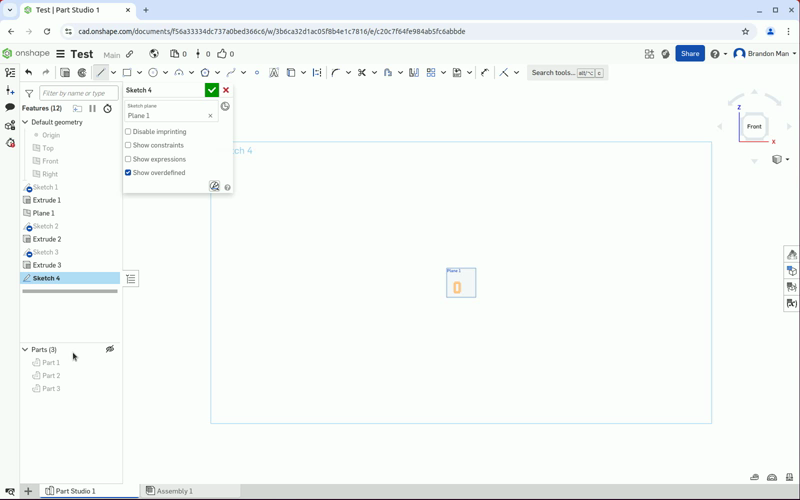
key_down(shift)
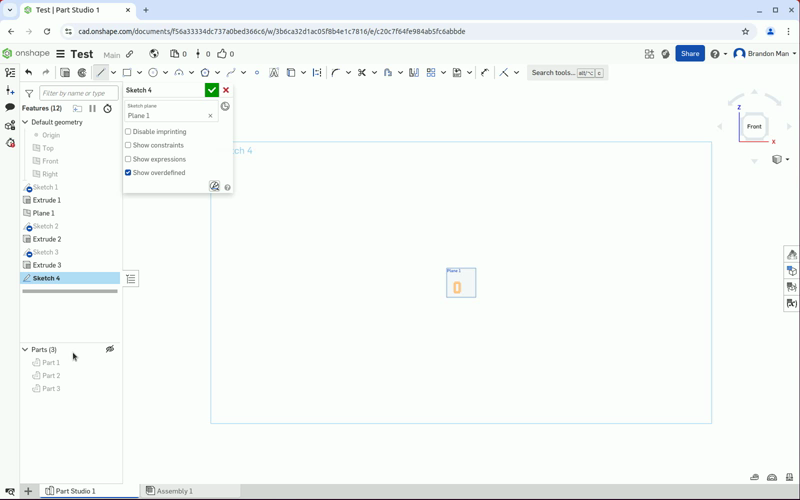
mouse_move(463, 278)
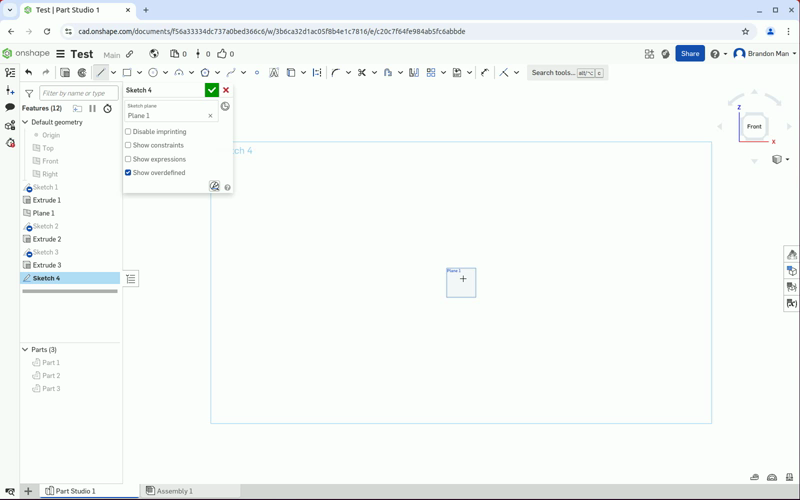
click(463, 278)
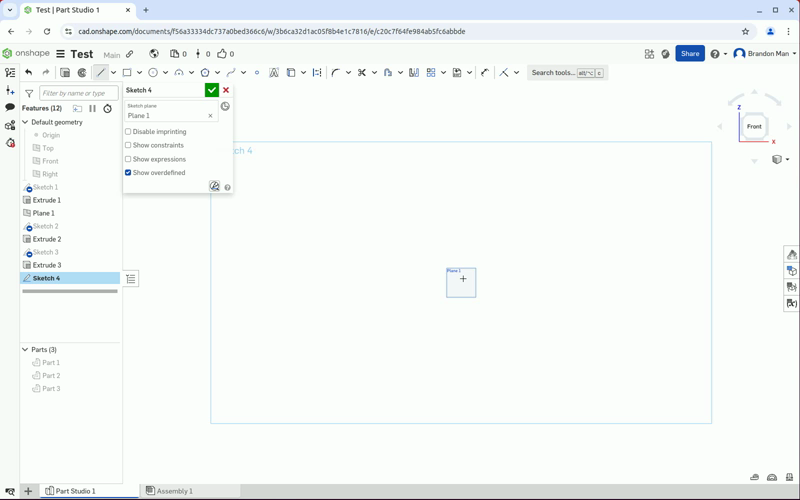
key_up(shift)
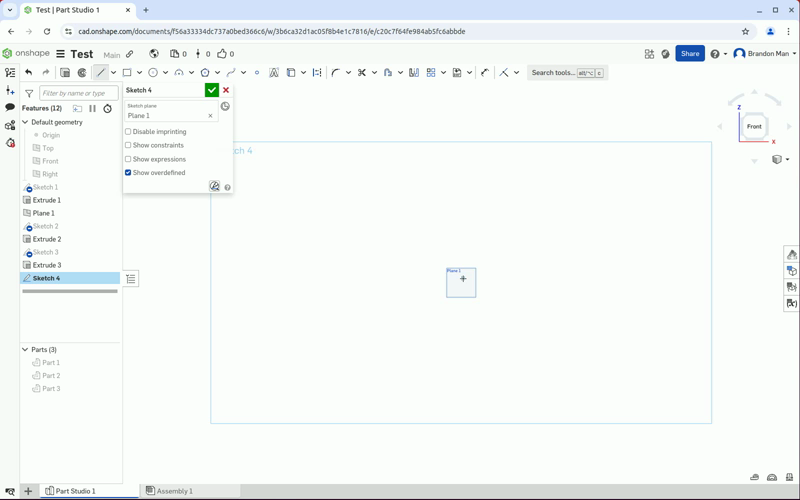
key_down(shift)
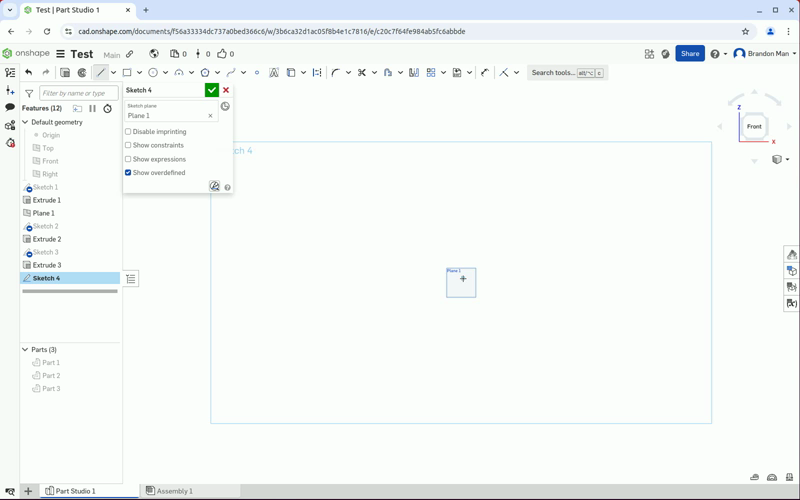
mouse_move(493, 278)
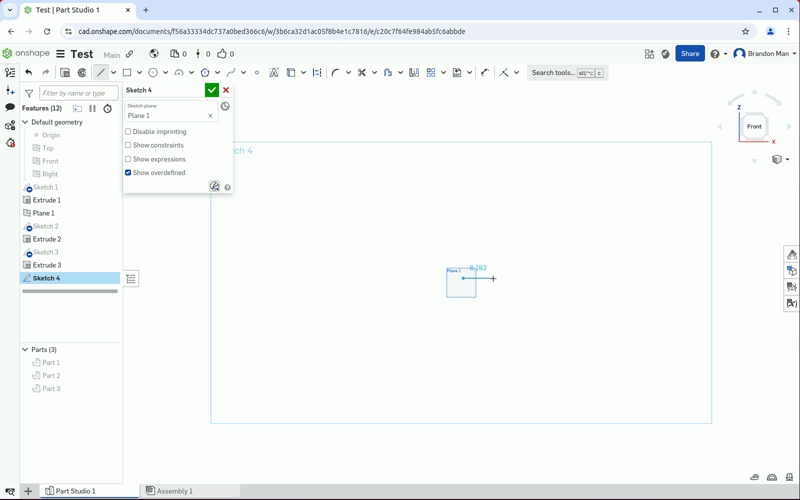
mouse_move(467, 278)
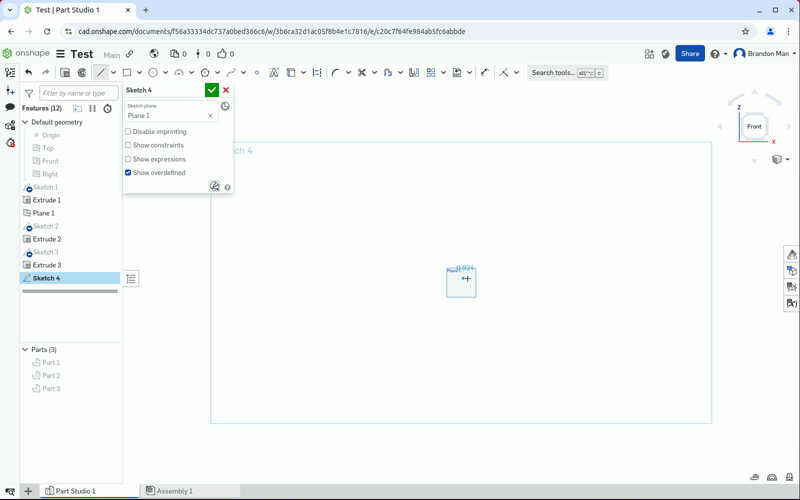
scroll(6)
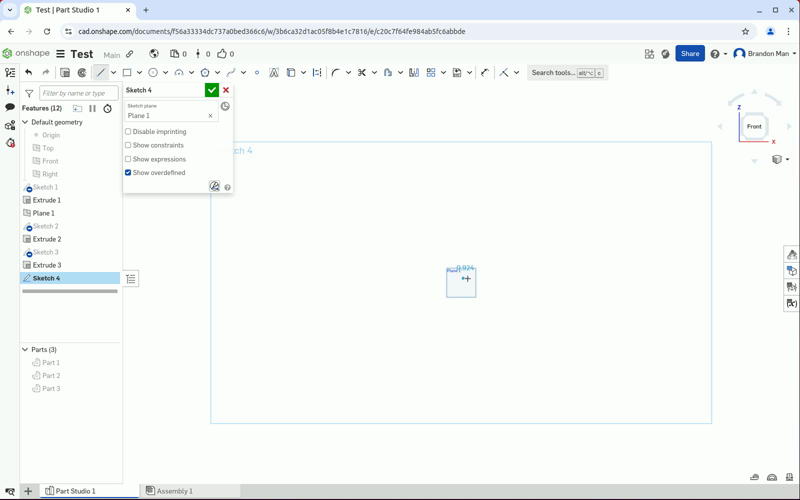
scroll(6)
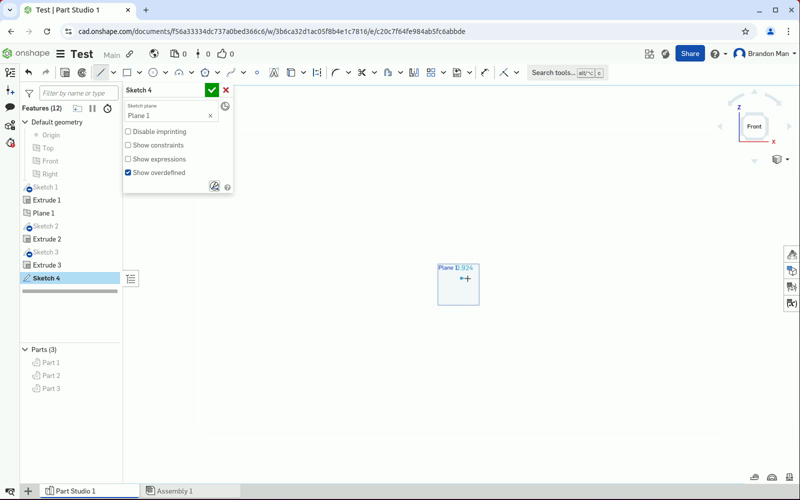
scroll(6)
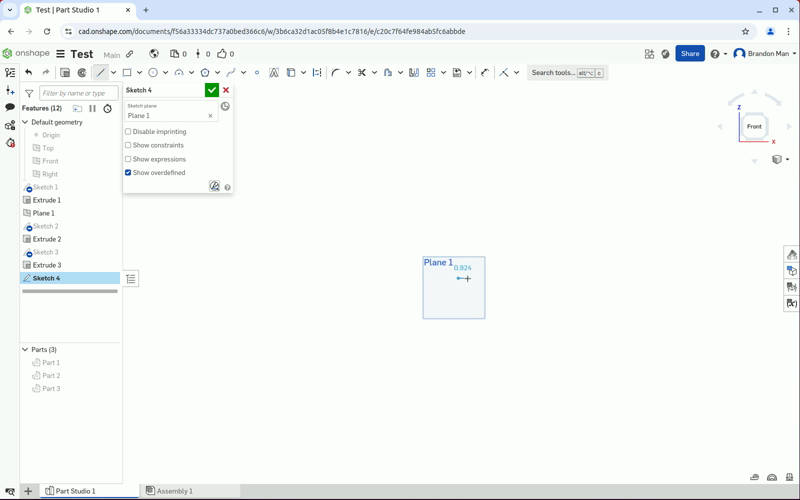
scroll(6)
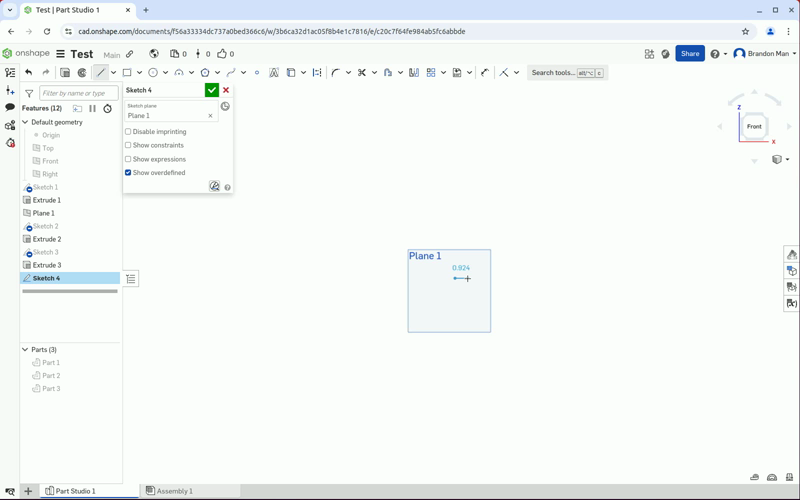
scroll(6)
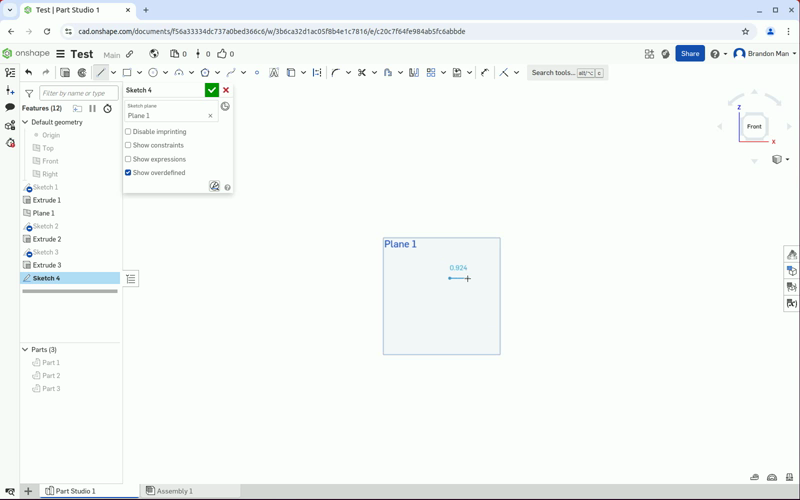
scroll(6)
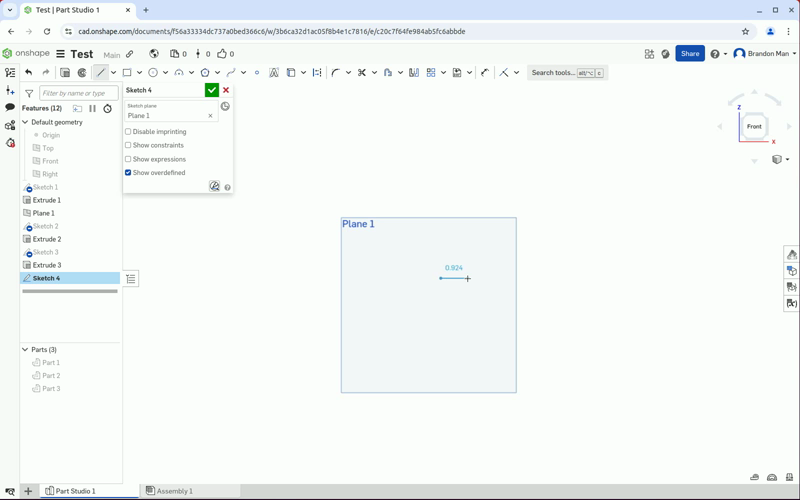
scroll(6)
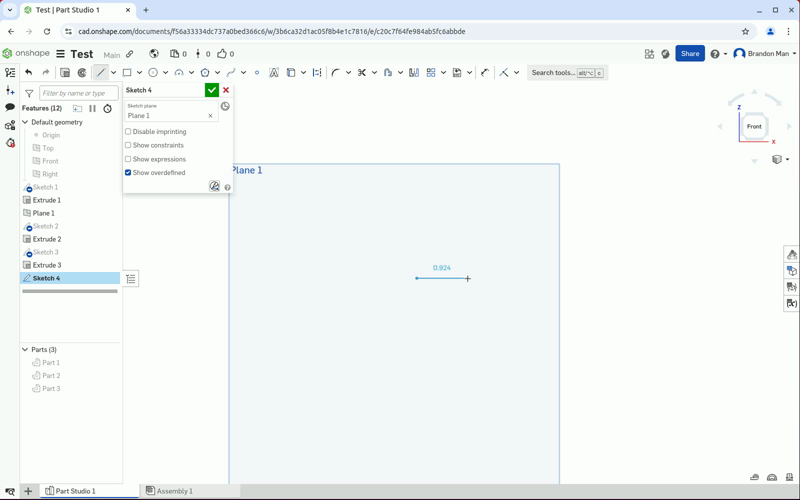
click(467, 278)
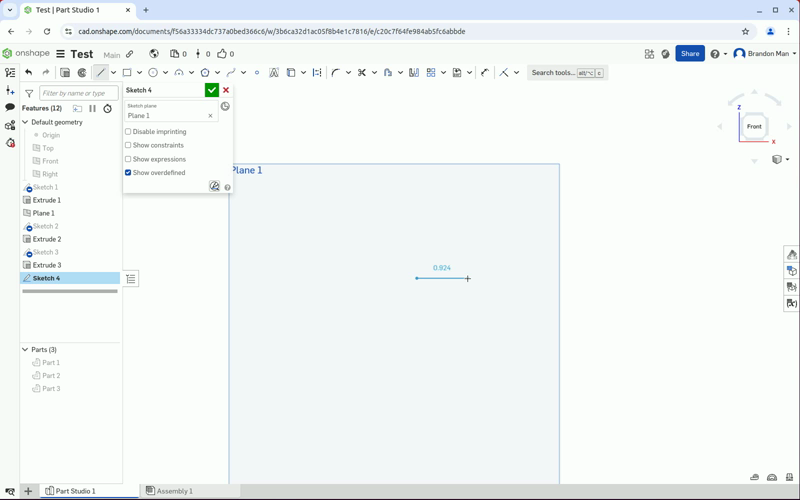
scroll(-6)
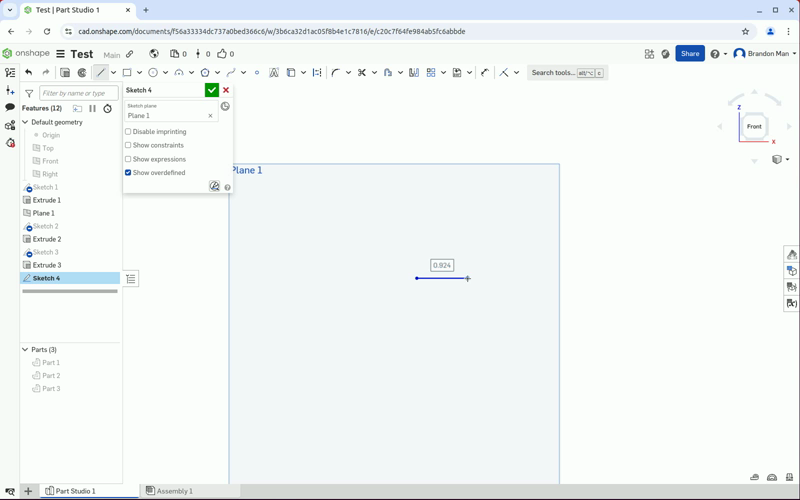
scroll(-6)
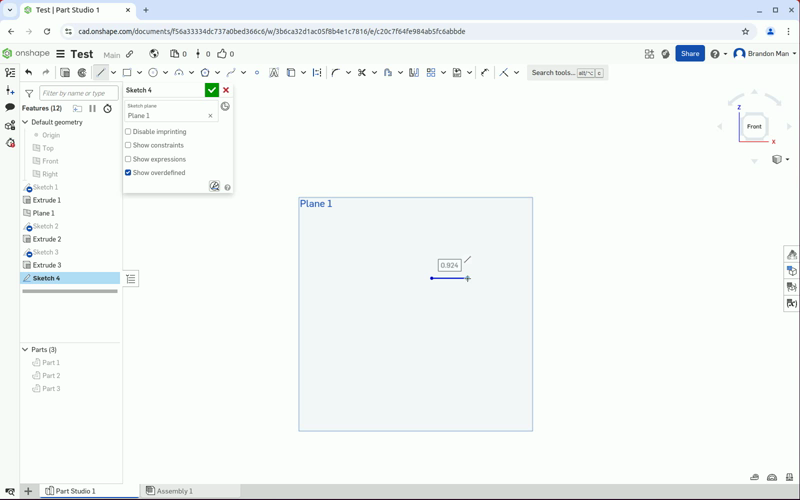
scroll(-6)
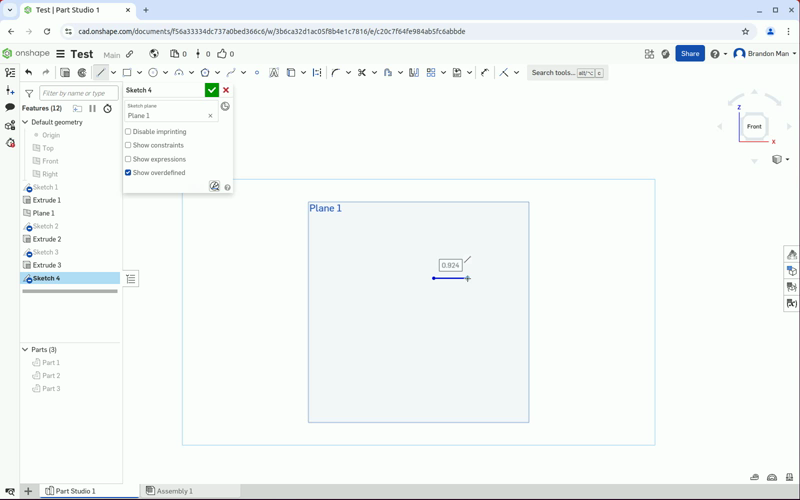
scroll(-6)
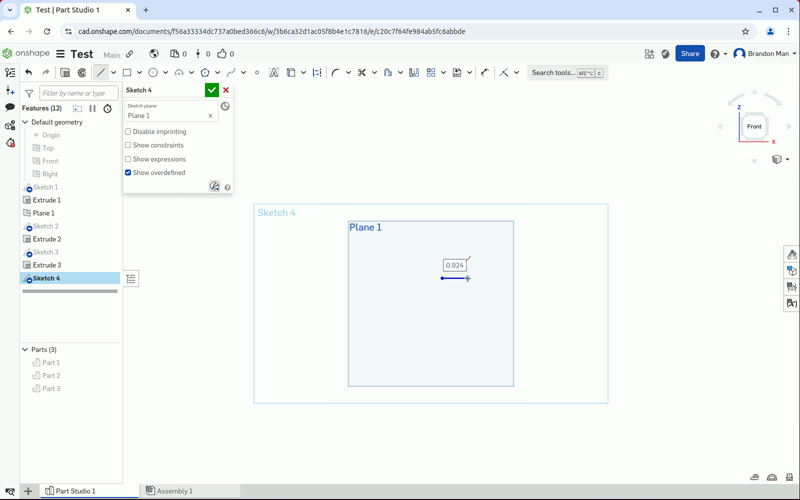
scroll(-6)
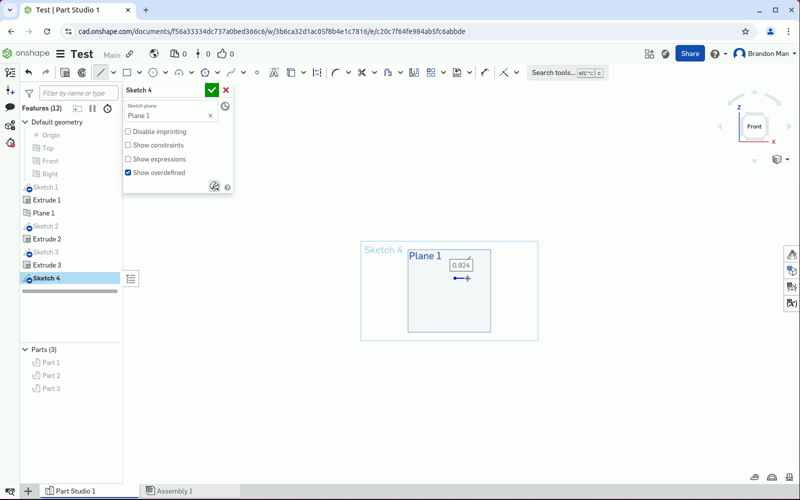
scroll(-6)
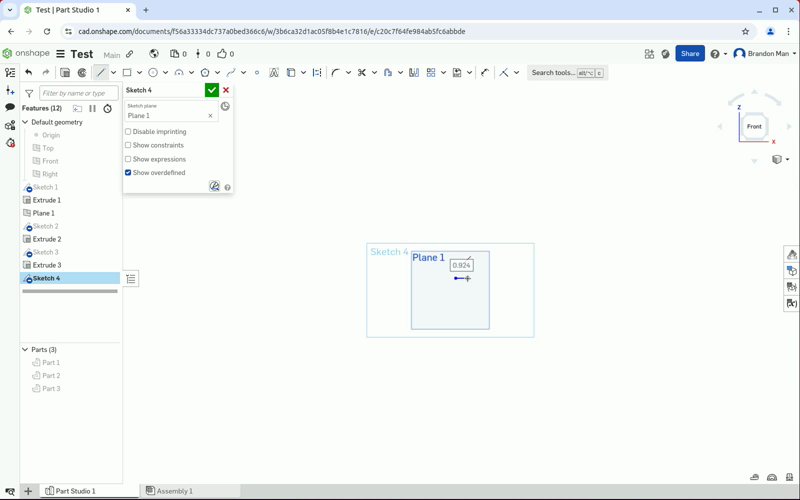
scroll(-6)
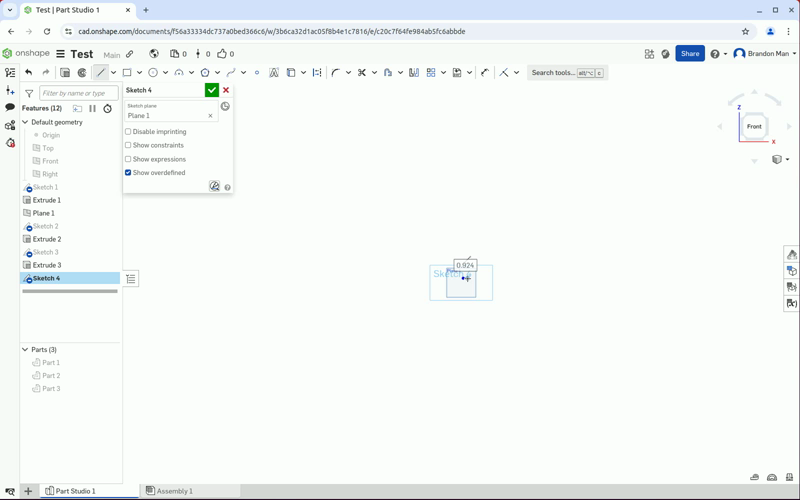
key_up(shift)
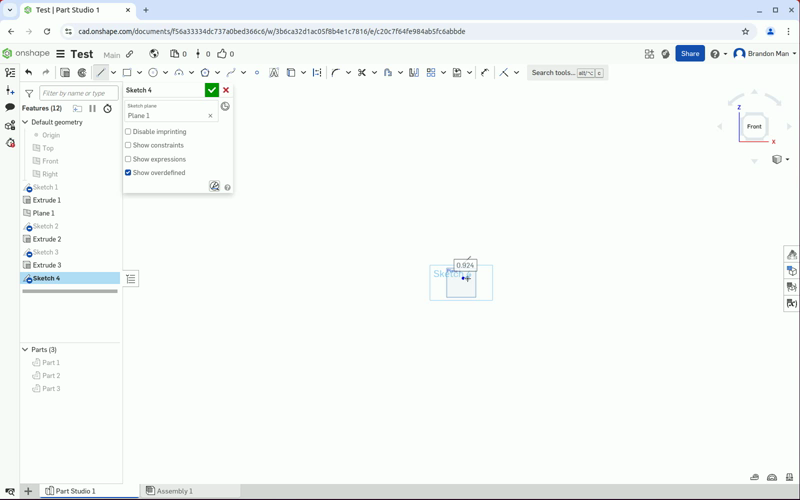
key_down(shift)
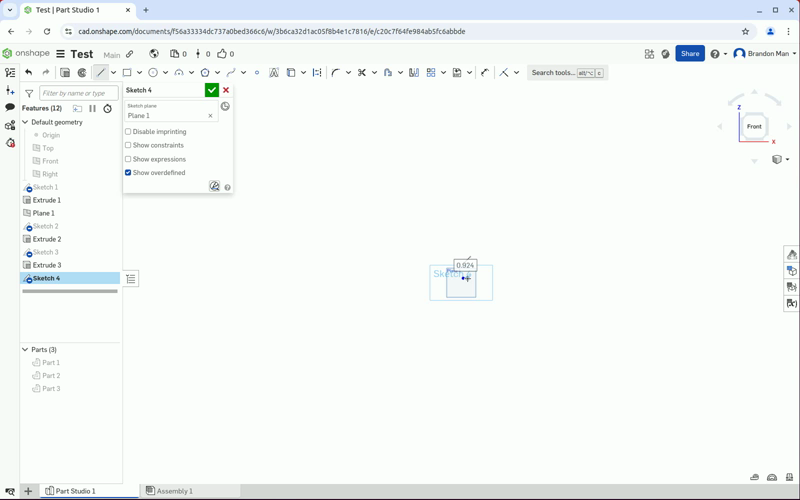
mouse_move(497, 278)
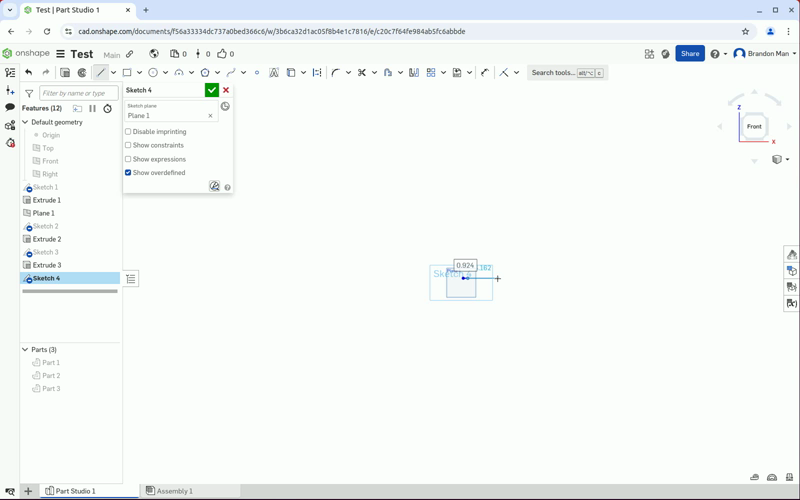
mouse_move(467, 272)
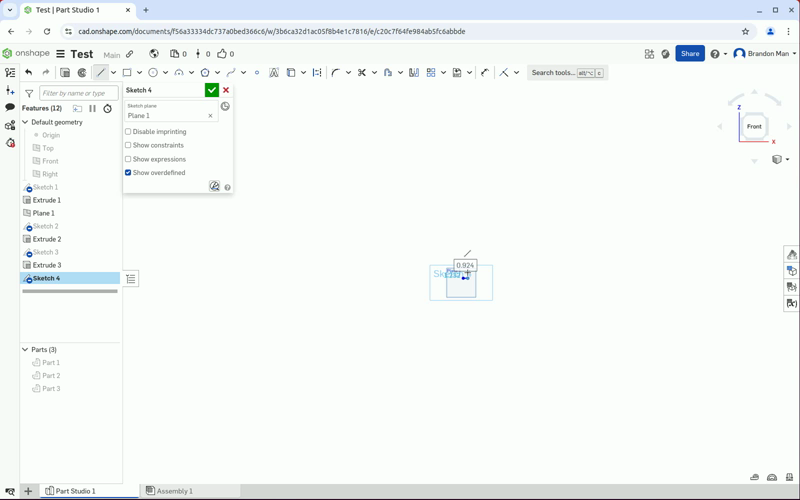
scroll(6)
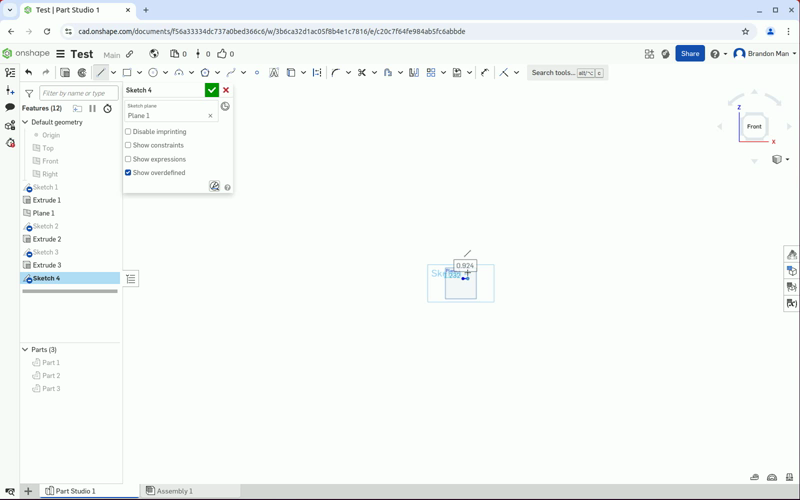
scroll(6)
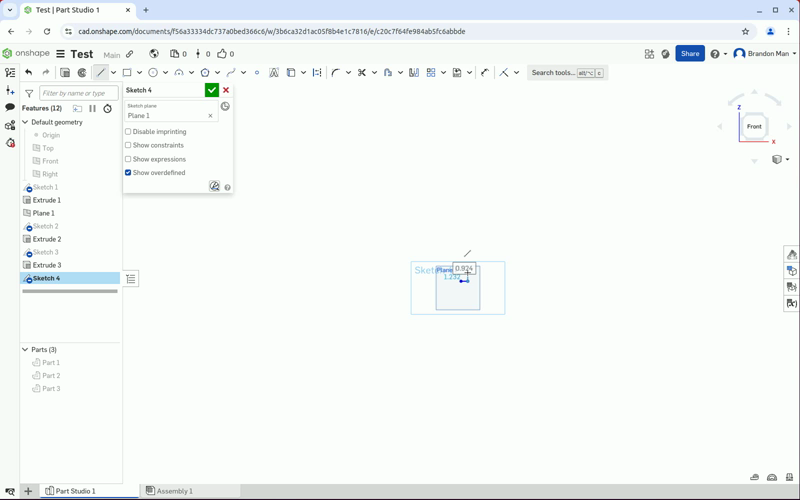
scroll(6)
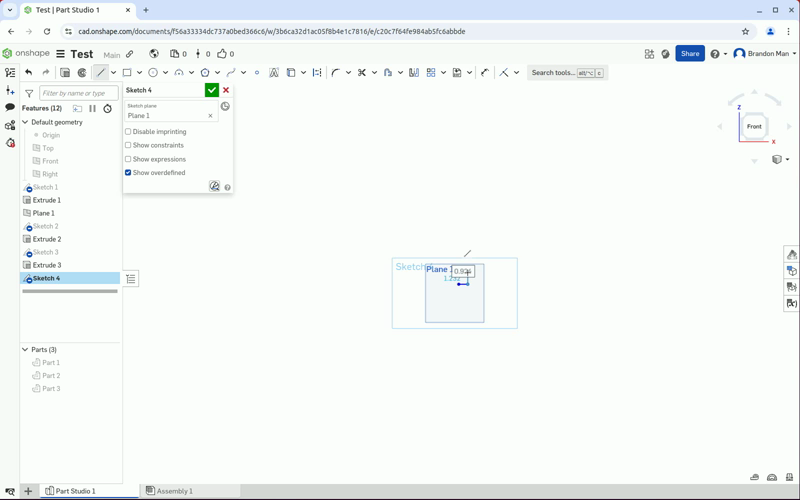
scroll(6)
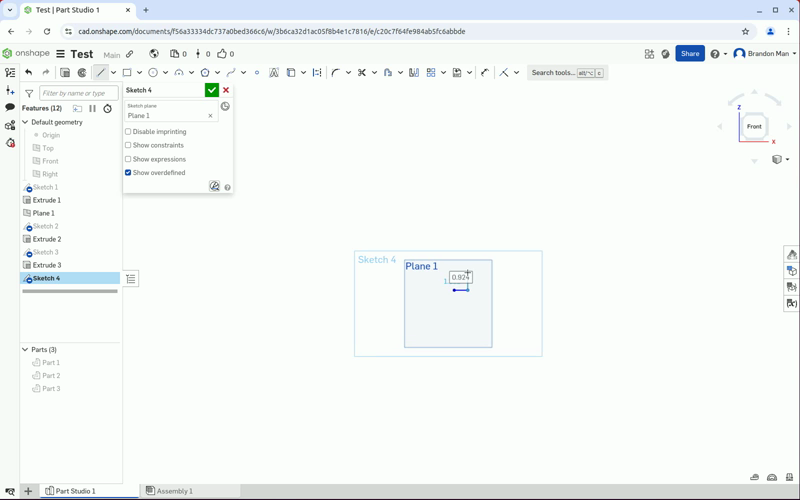
scroll(6)
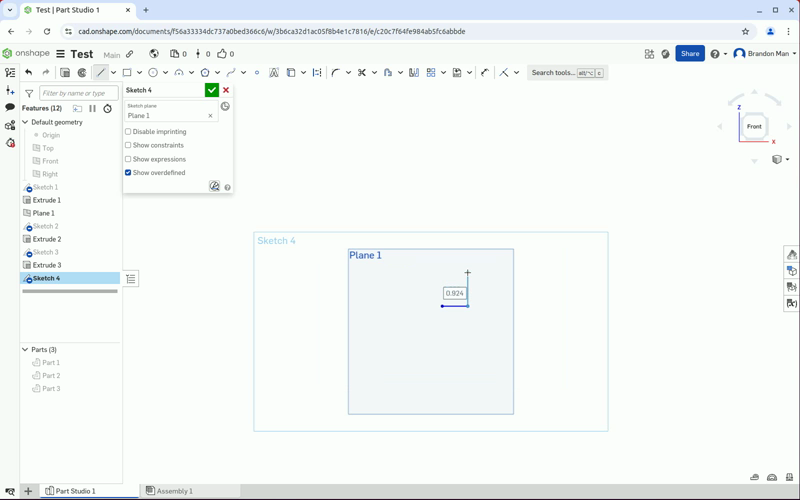
scroll(6)
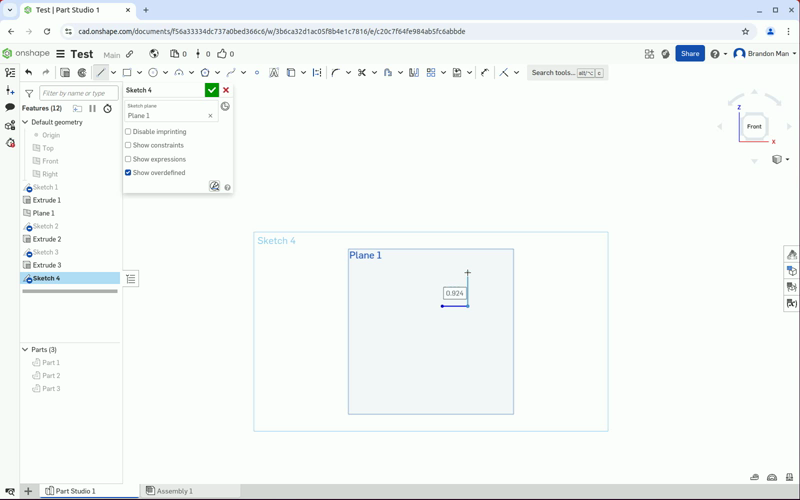
scroll(6)
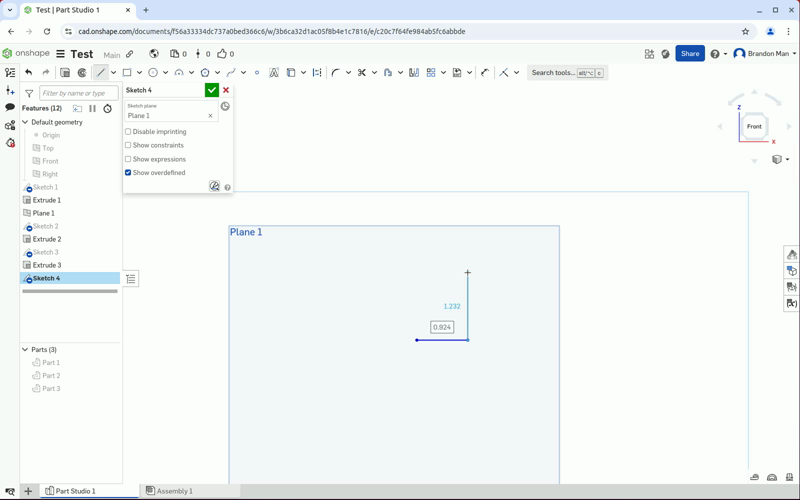
click(467, 272)
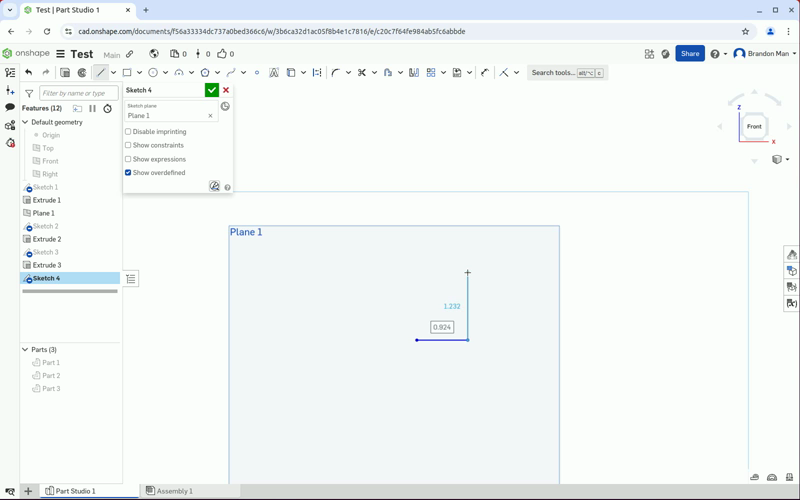
scroll(-6)
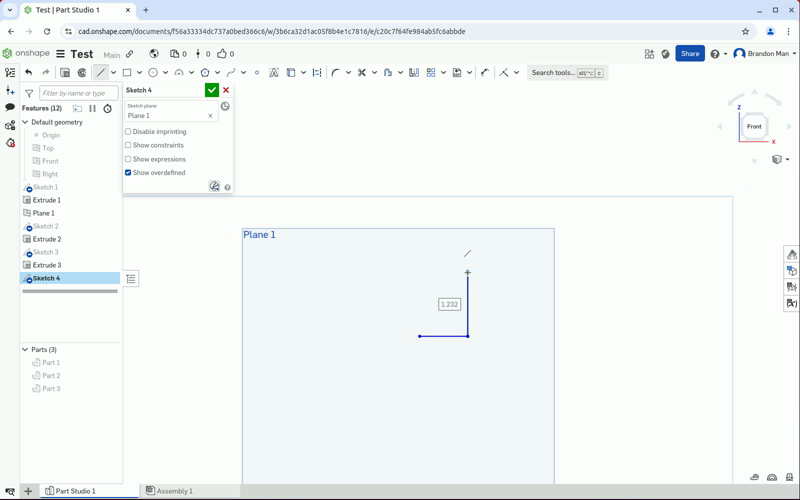
scroll(-6)
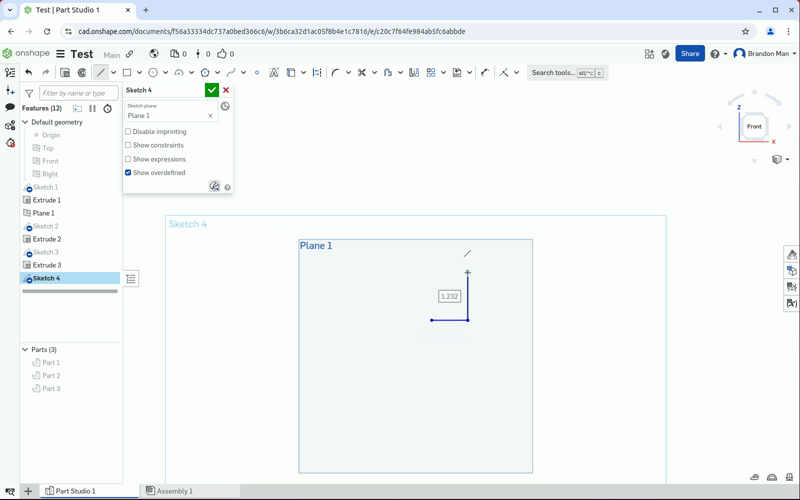
scroll(-6)
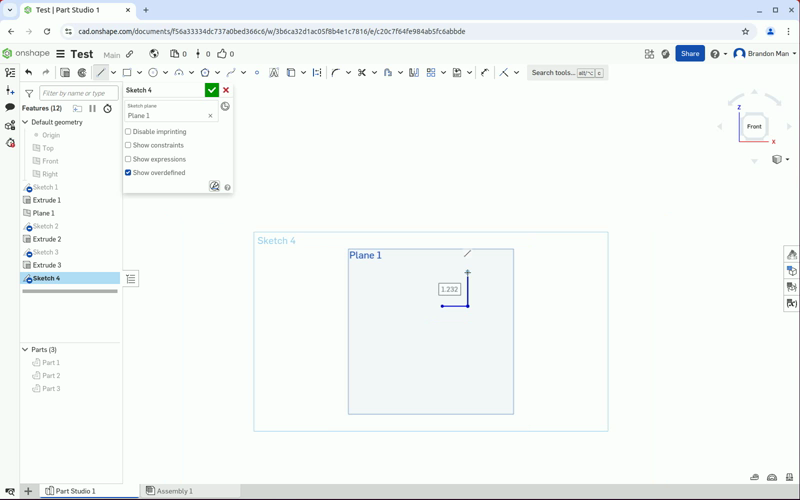
scroll(-6)
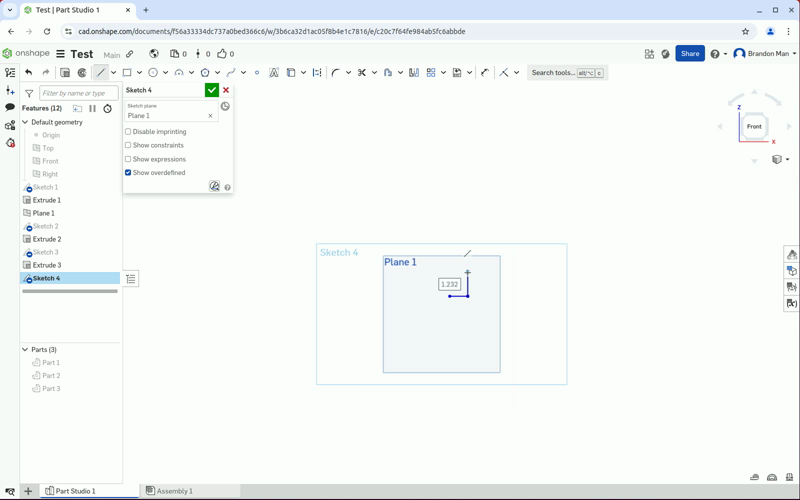
scroll(-6)
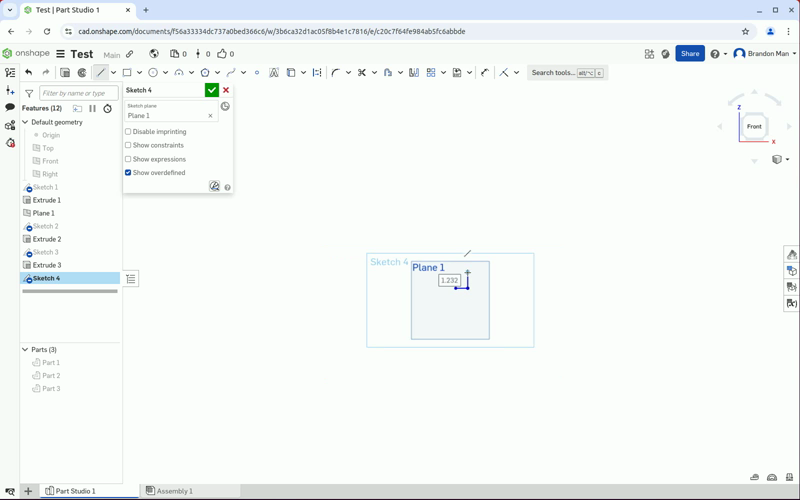
scroll(-6)
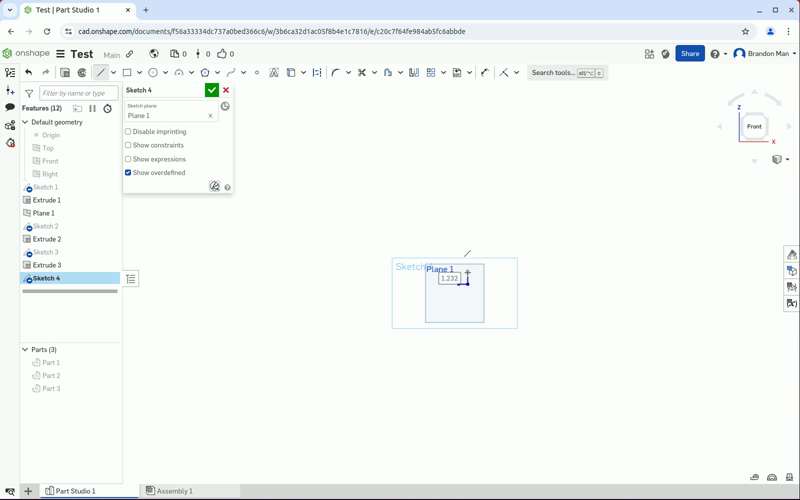
scroll(-6)
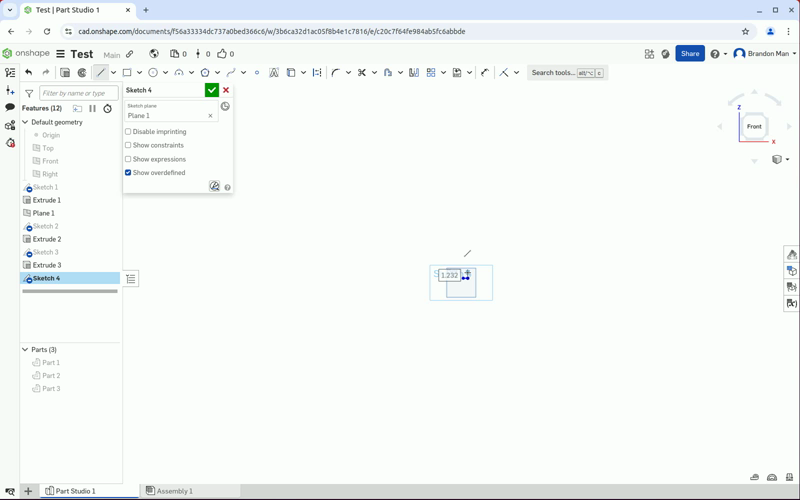
key_up(shift)
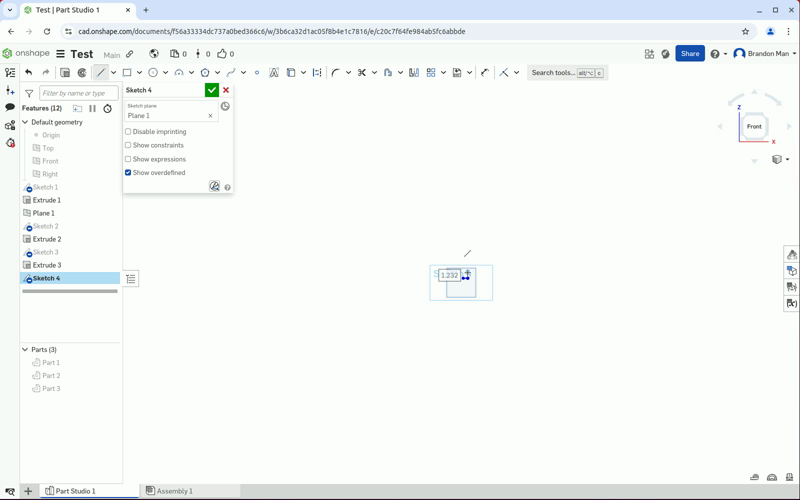
key_down(shift)
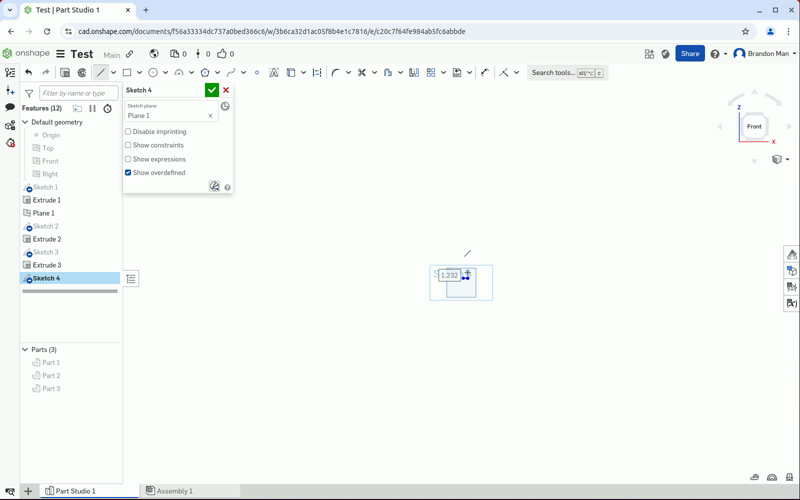
mouse_move(497, 272)
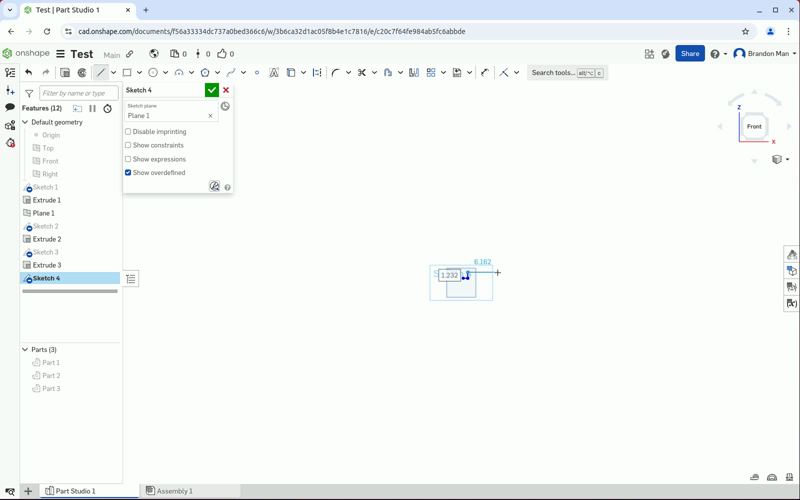
mouse_move(463, 272)
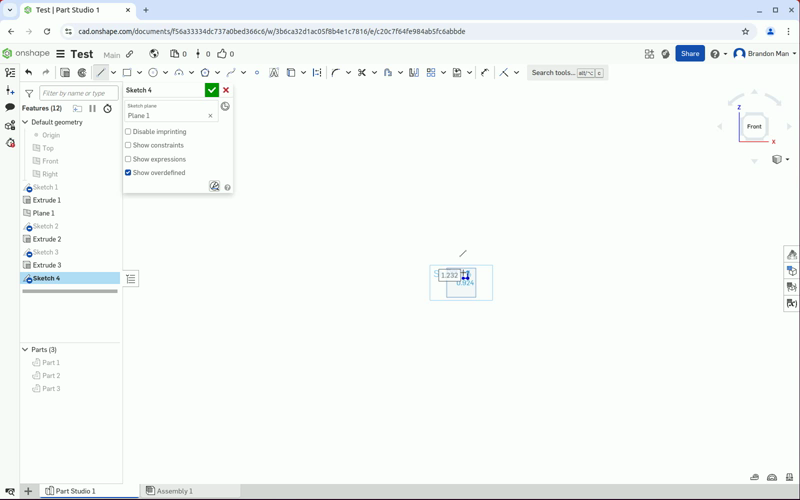
scroll(6)
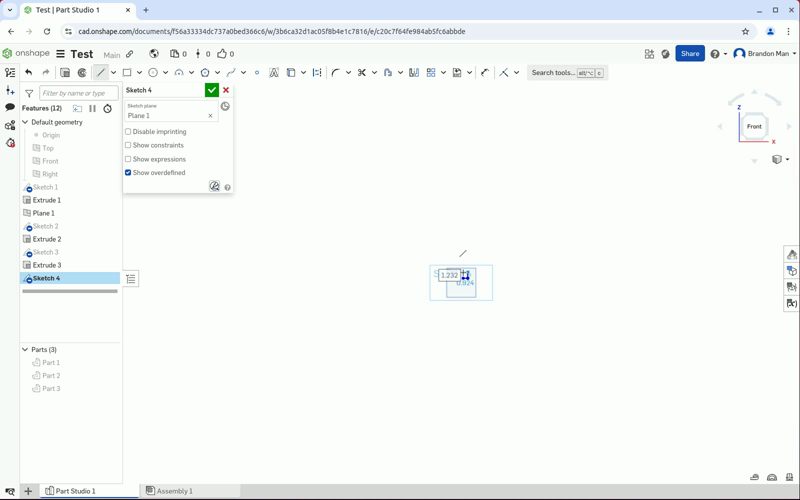
scroll(6)
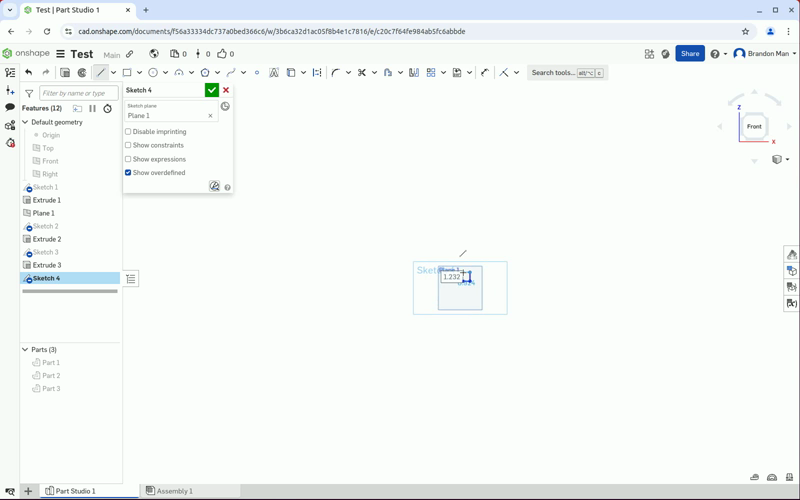
scroll(6)
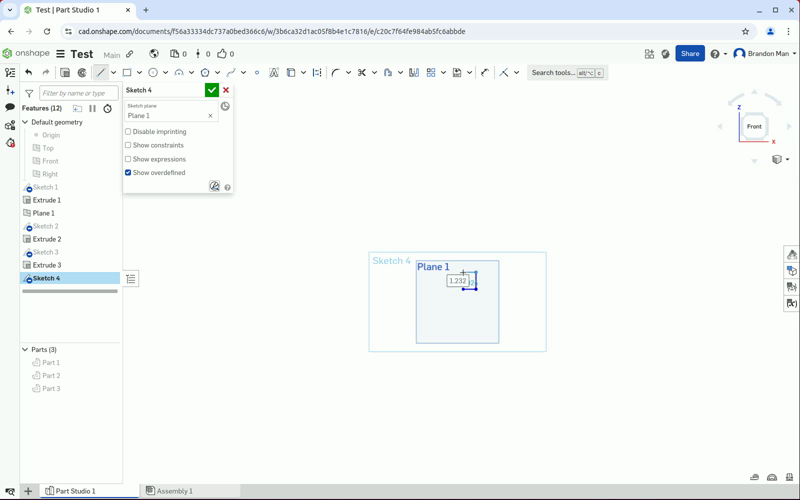
scroll(6)
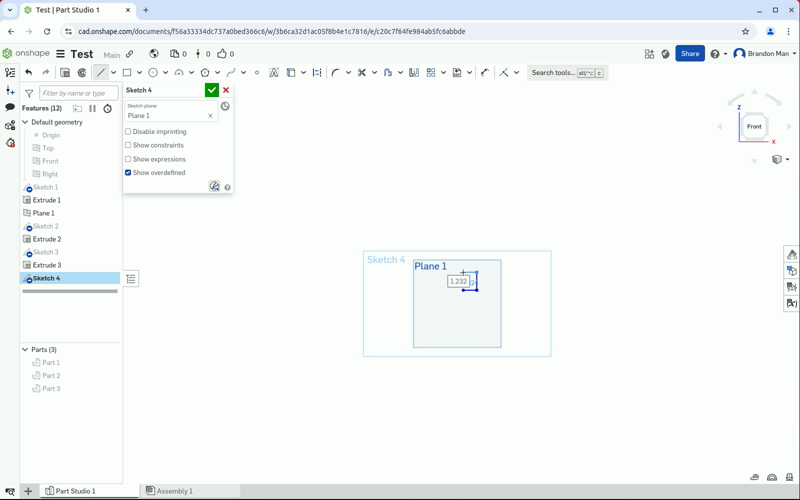
scroll(6)
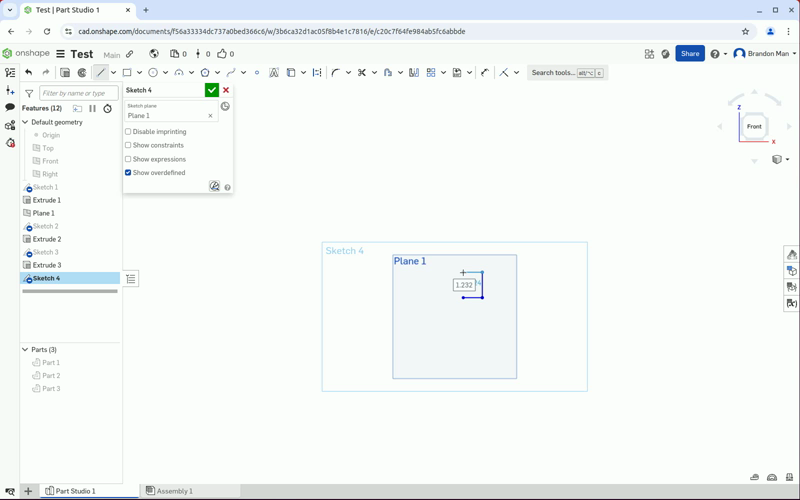
scroll(6)
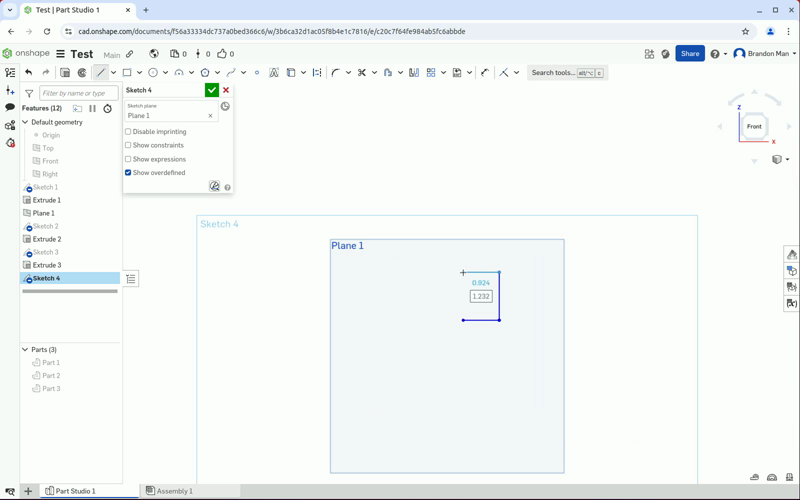
scroll(6)
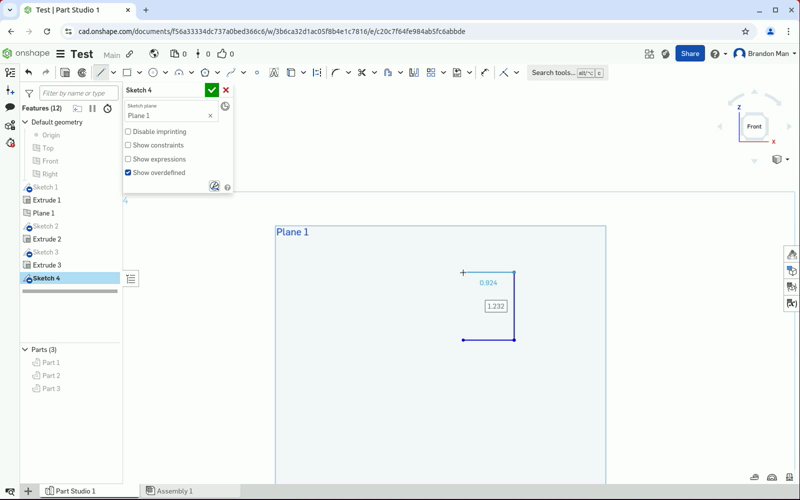
click(463, 272)
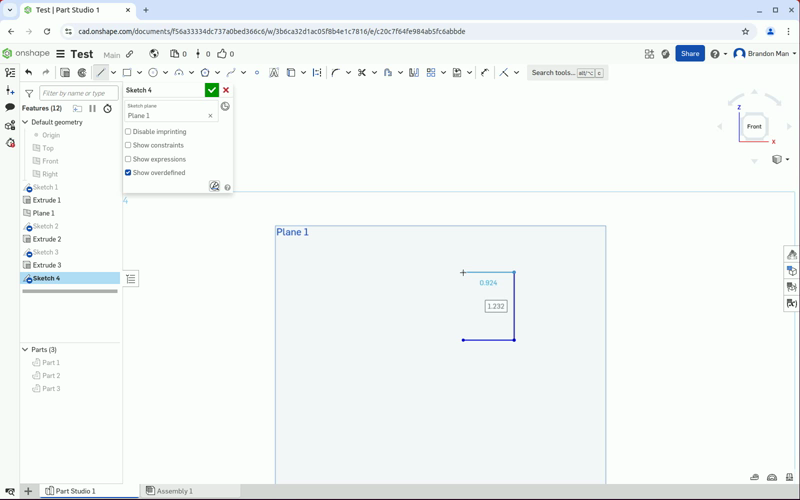
scroll(-6)
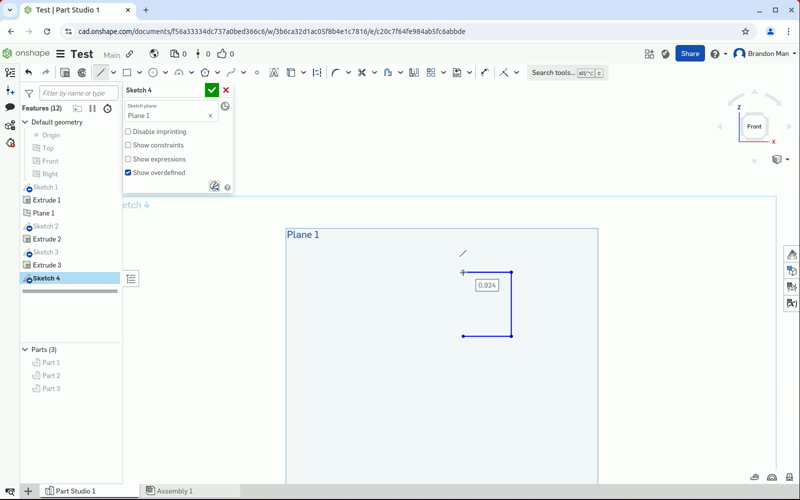
scroll(-6)
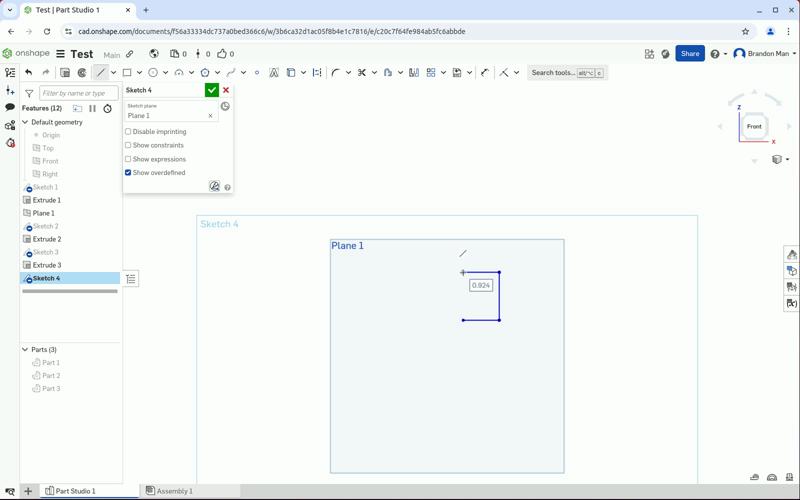
scroll(-6)
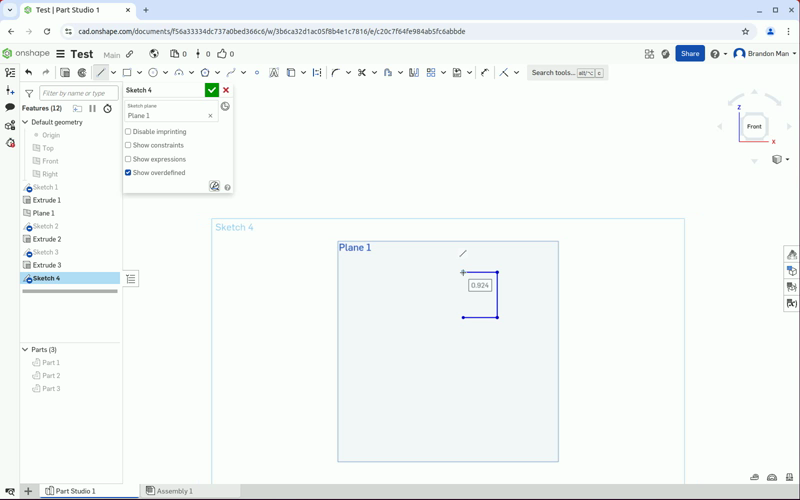
scroll(-6)
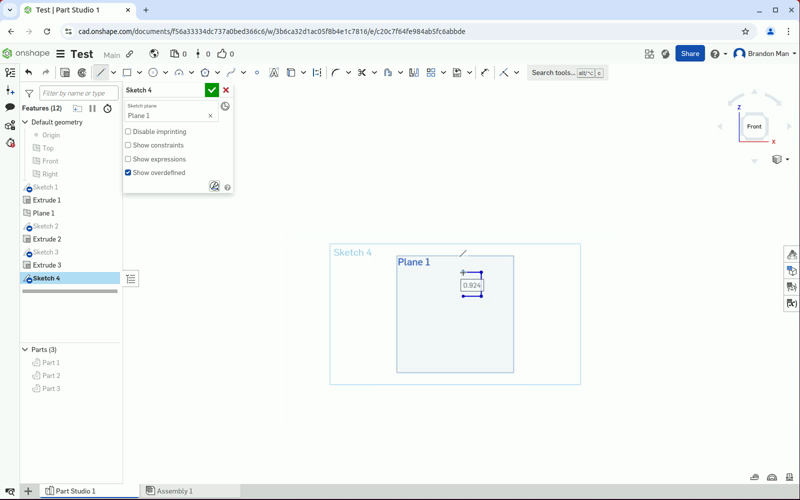
scroll(-6)
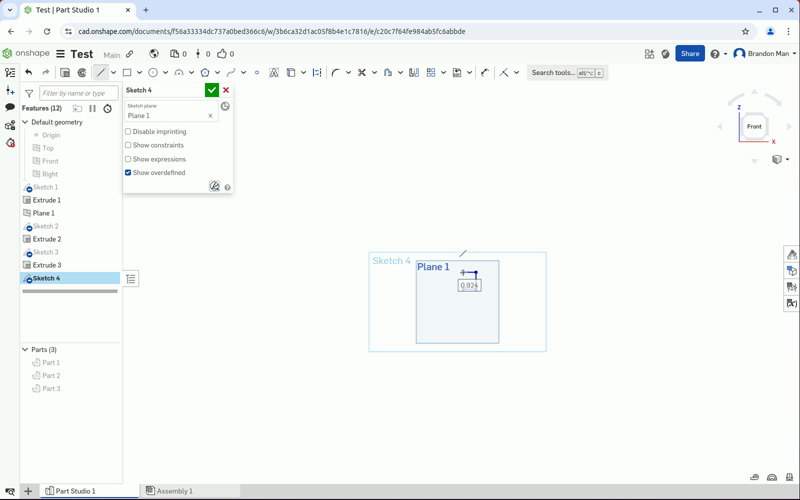
scroll(-6)
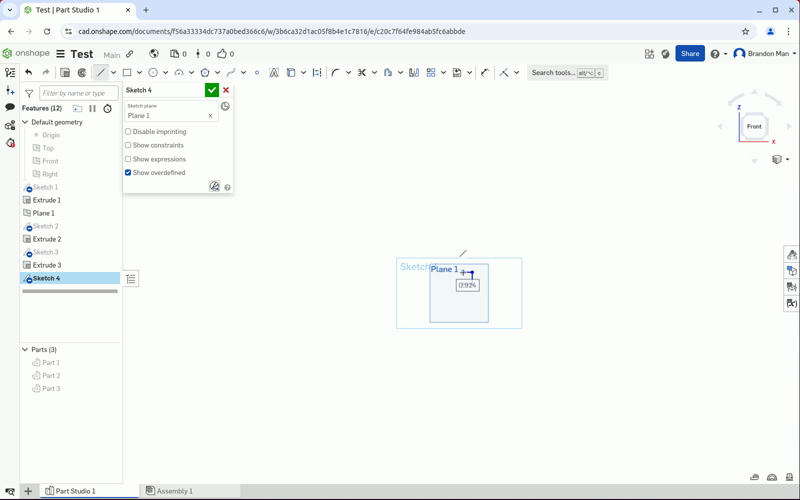
scroll(-6)
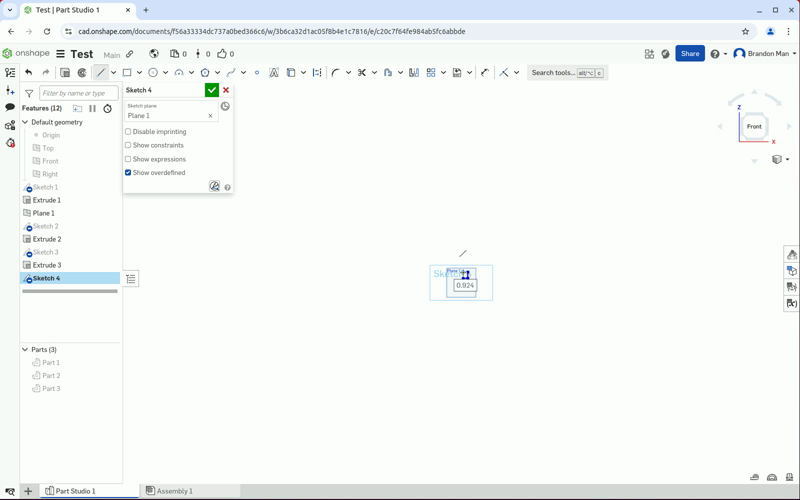
key_up(shift)
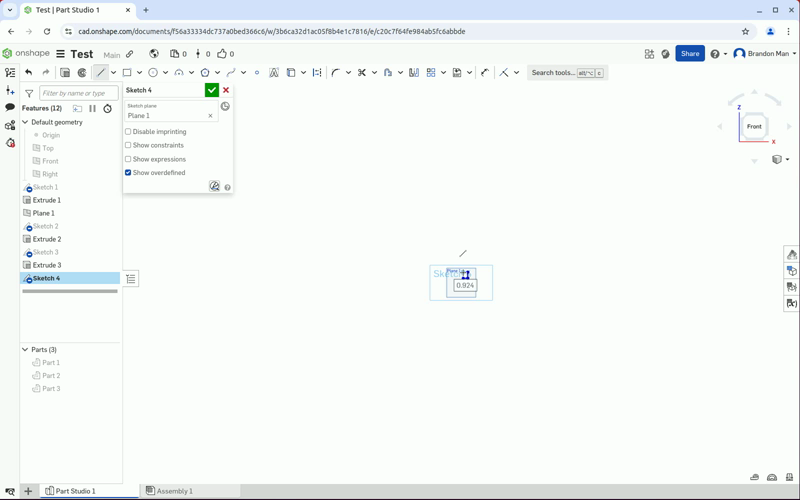
mouse_move(493, 272)
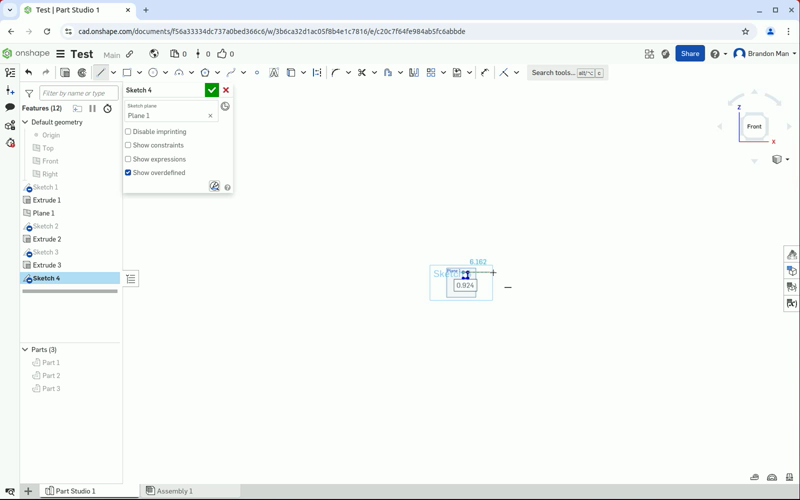
key_down(shift)
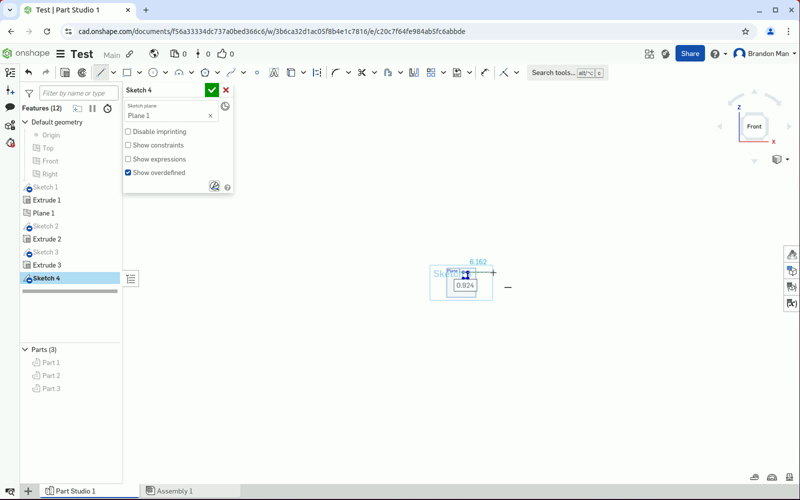
mouse_move(463, 278)
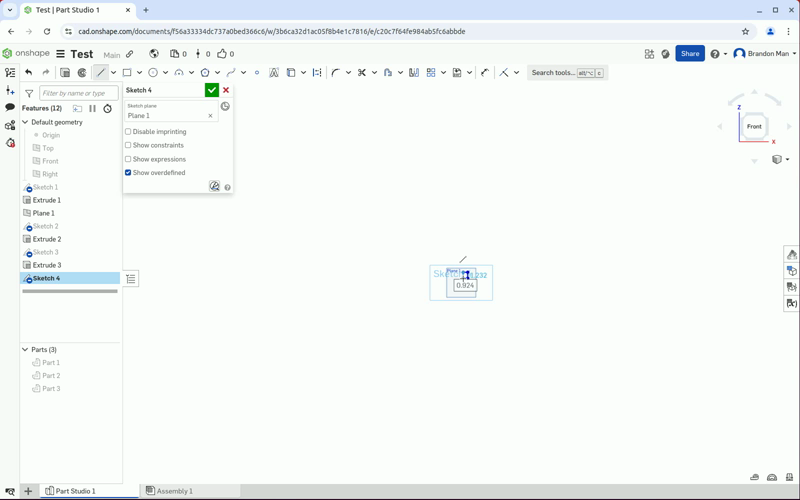
scroll(6)
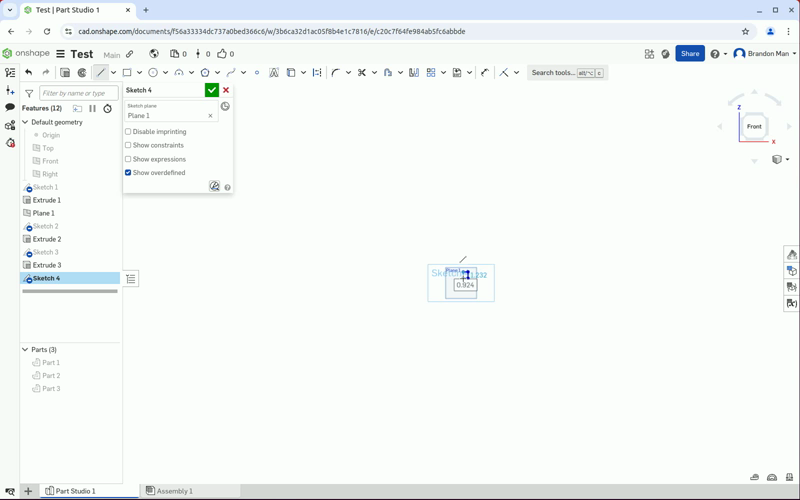
scroll(6)
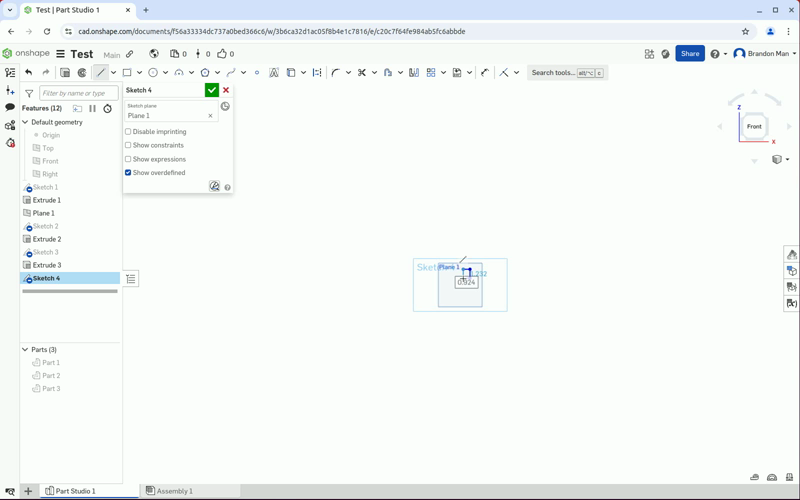
scroll(6)
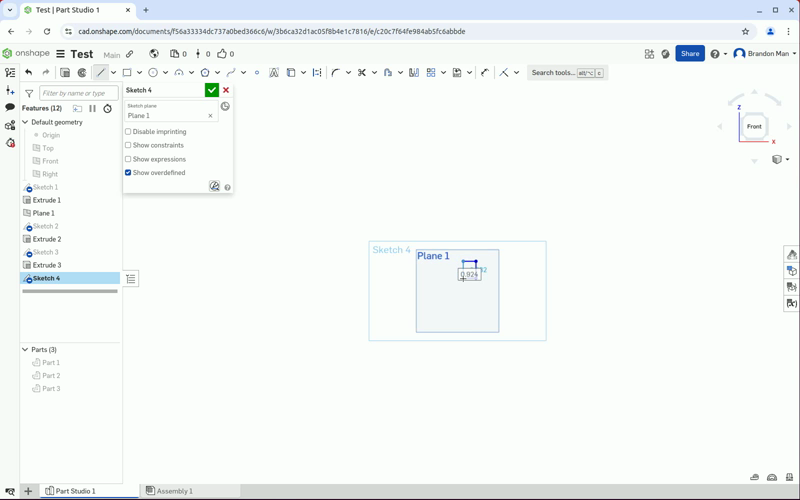
scroll(6)
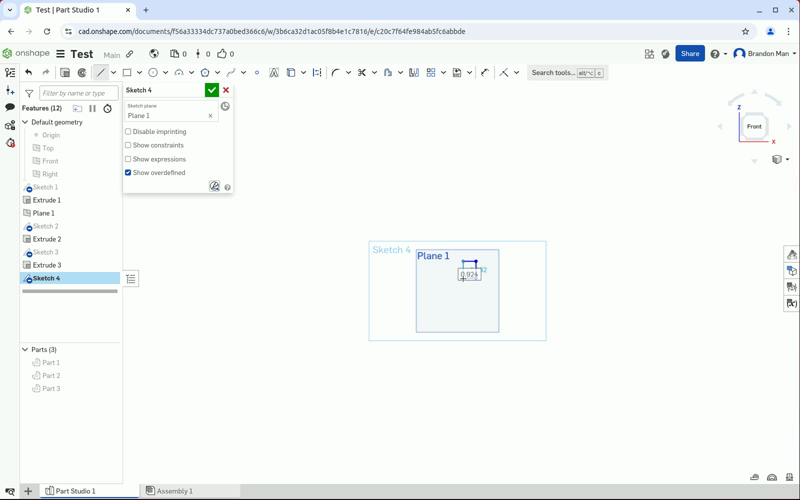
scroll(6)
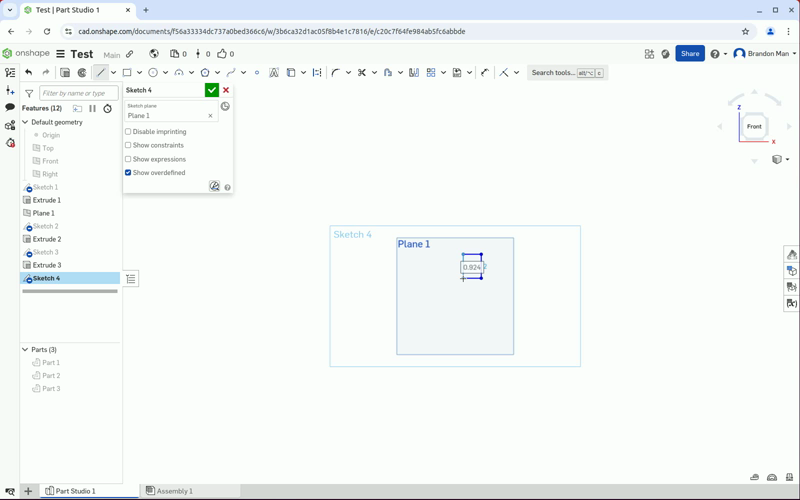
scroll(6)
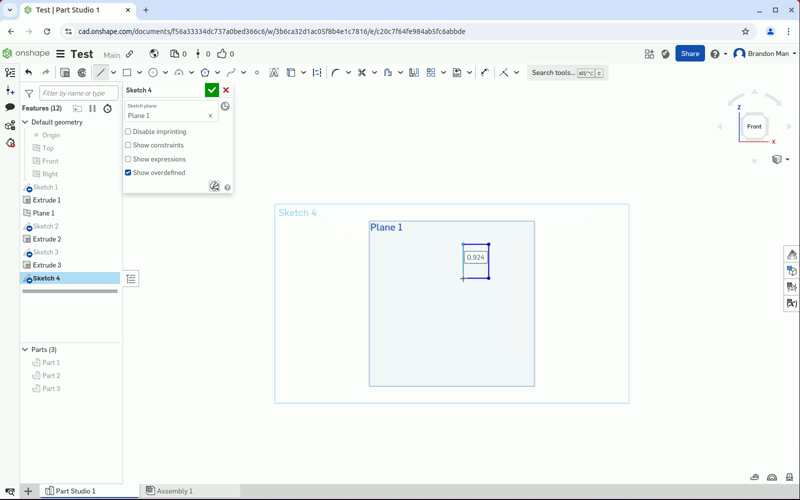
scroll(6)
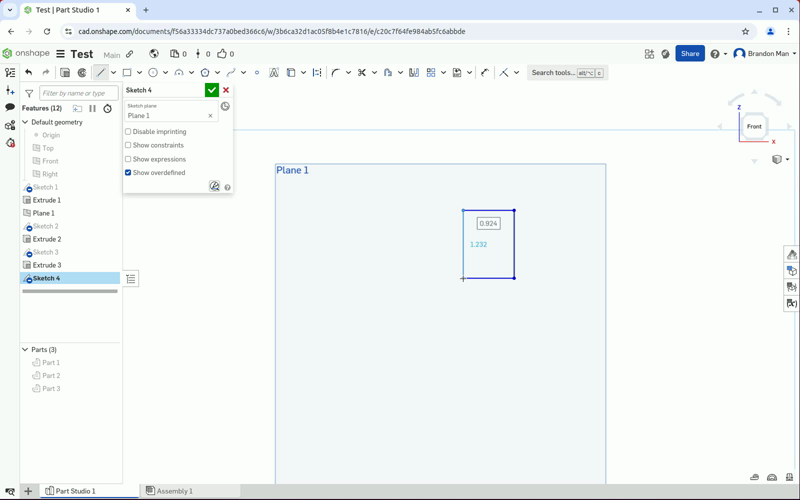
key_up(shift)
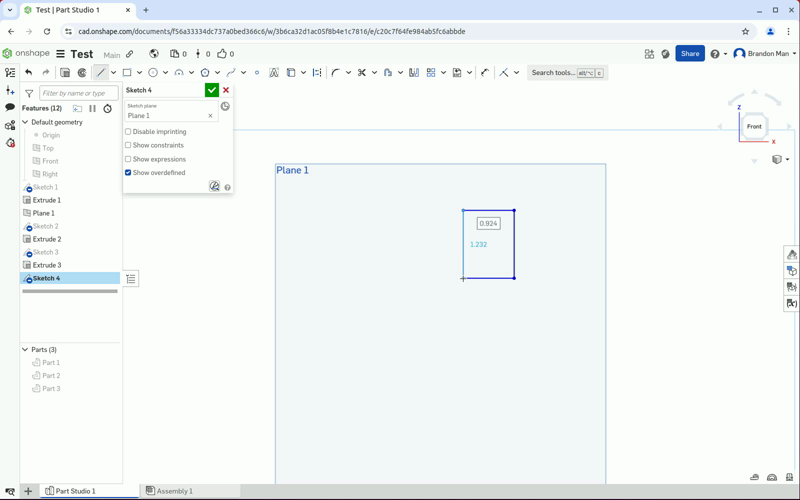
click(463, 278)
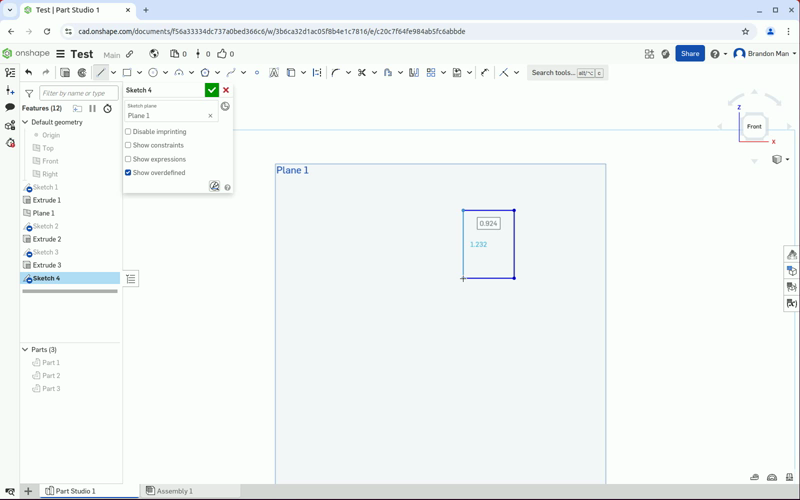
scroll(-6)
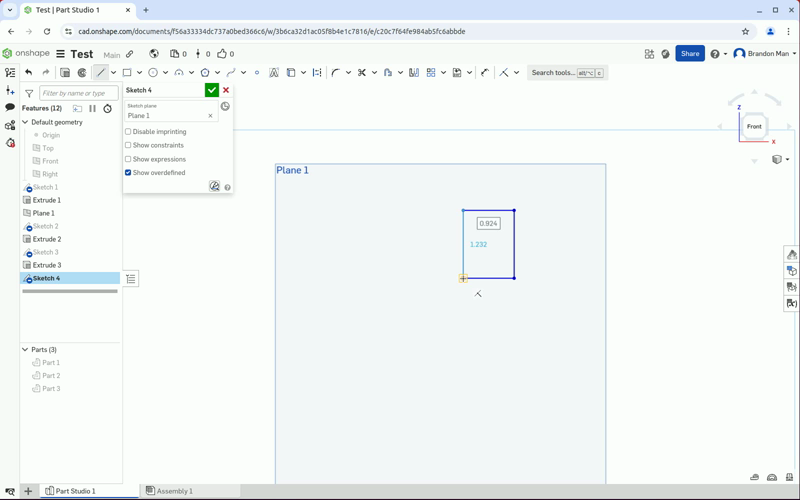
scroll(-6)
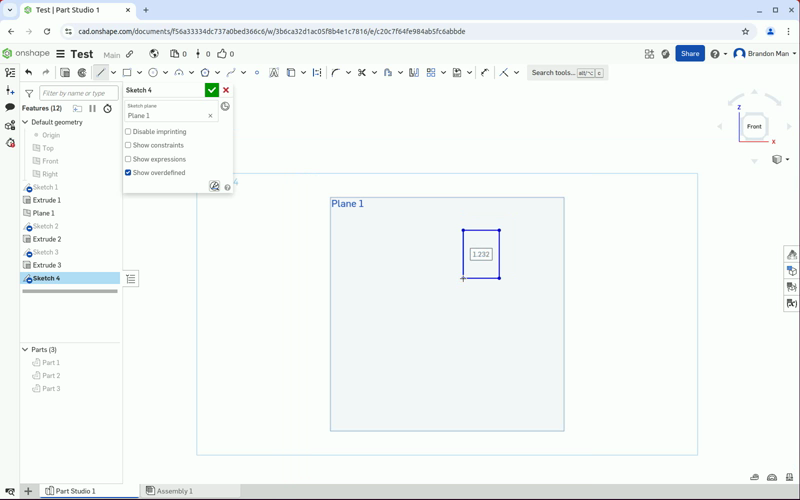
scroll(-6)
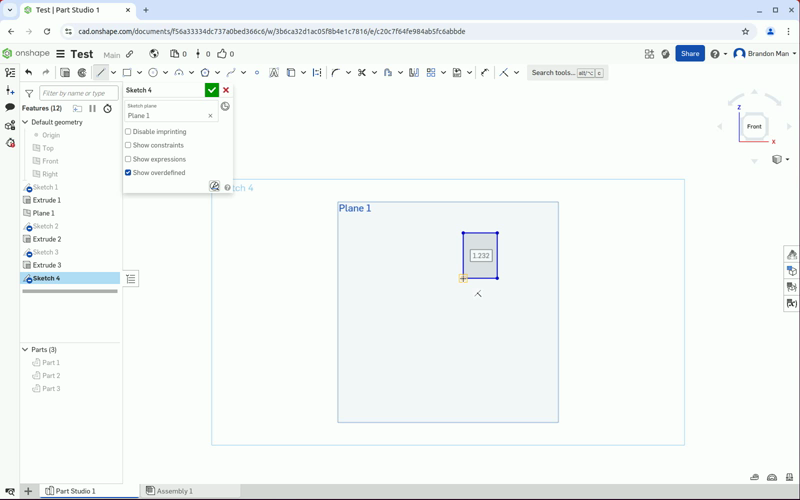
scroll(-6)
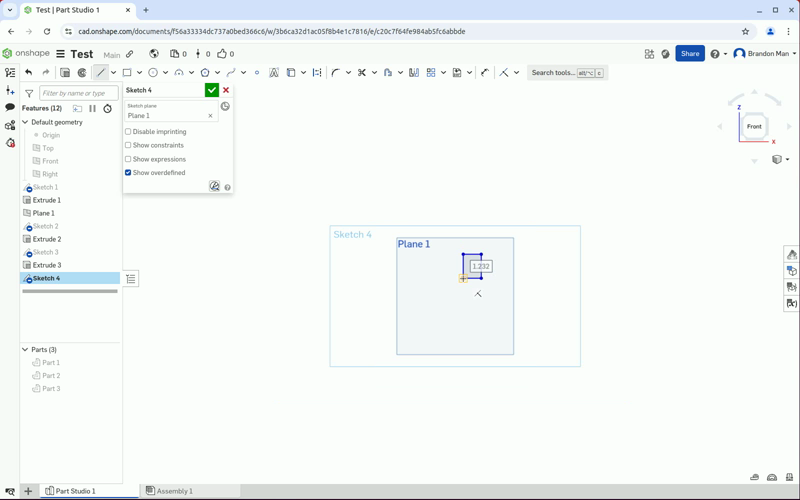
scroll(-6)
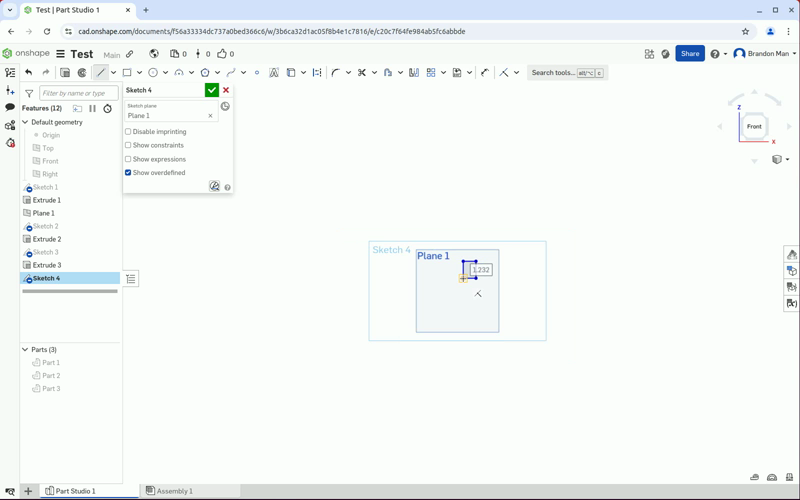
scroll(-6)
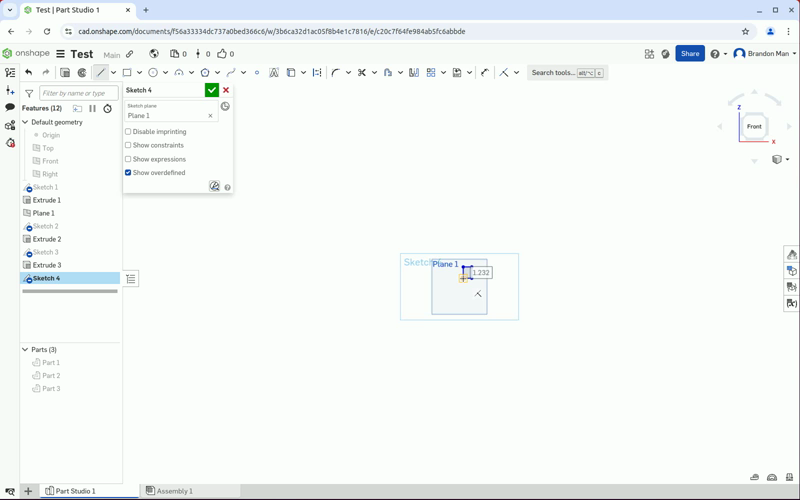
scroll(-6)
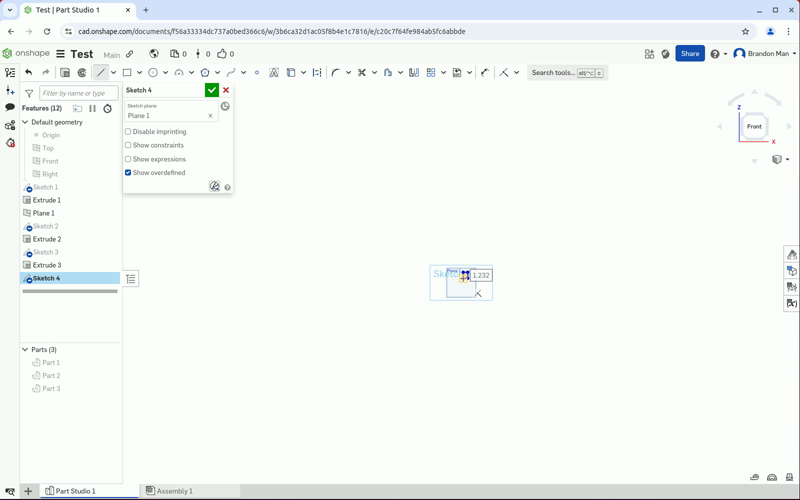
key(esc)
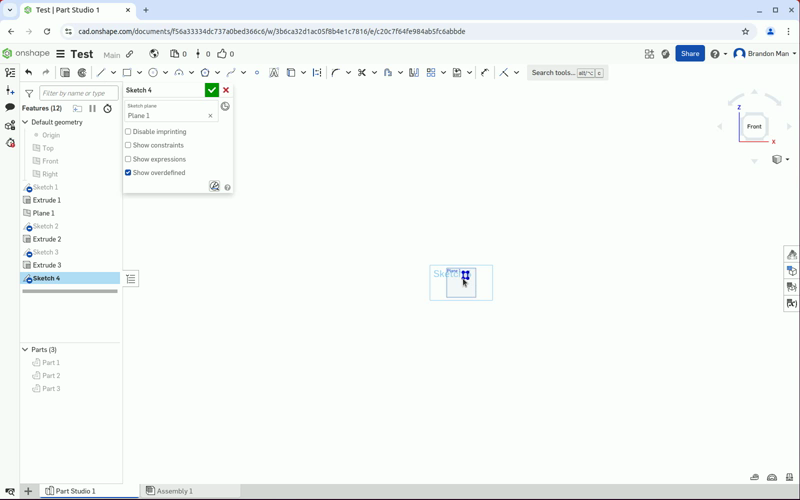
mouse_move(466, 274)
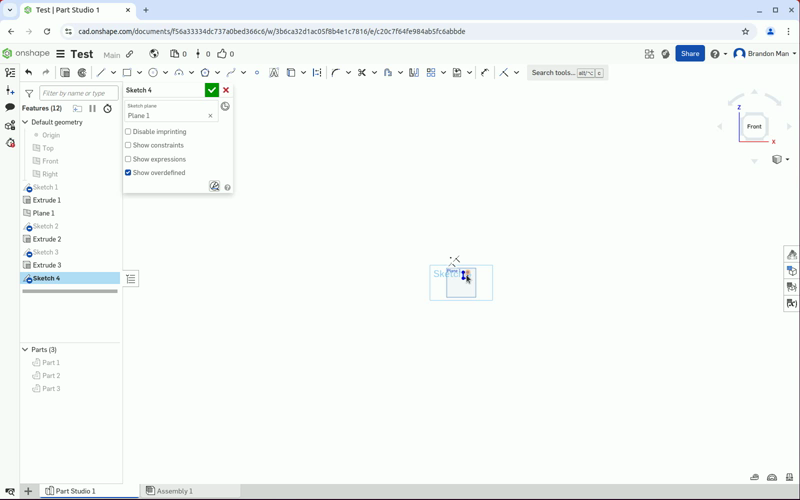
scroll(6)
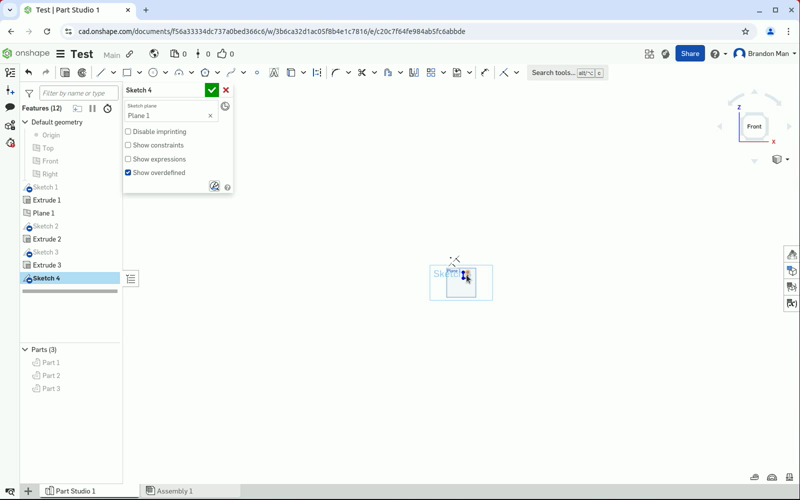
scroll(6)
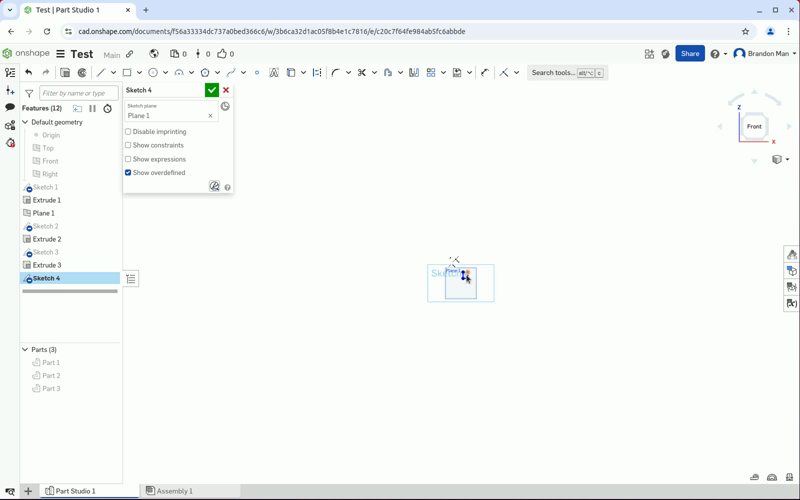
scroll(6)
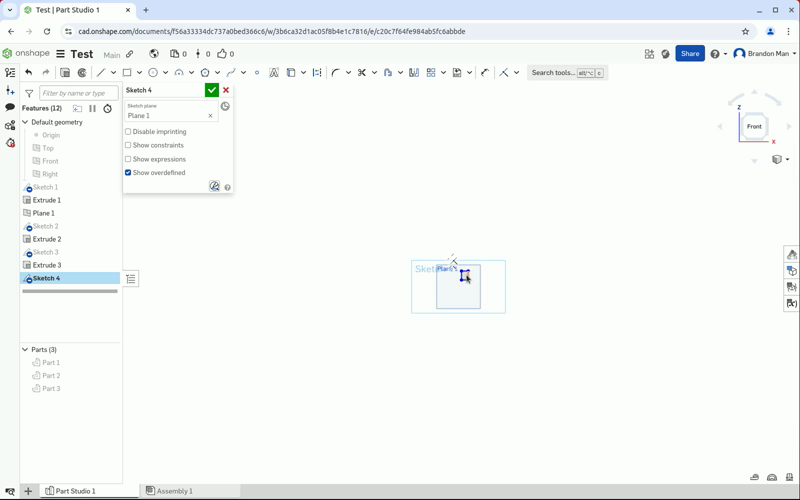
scroll(6)
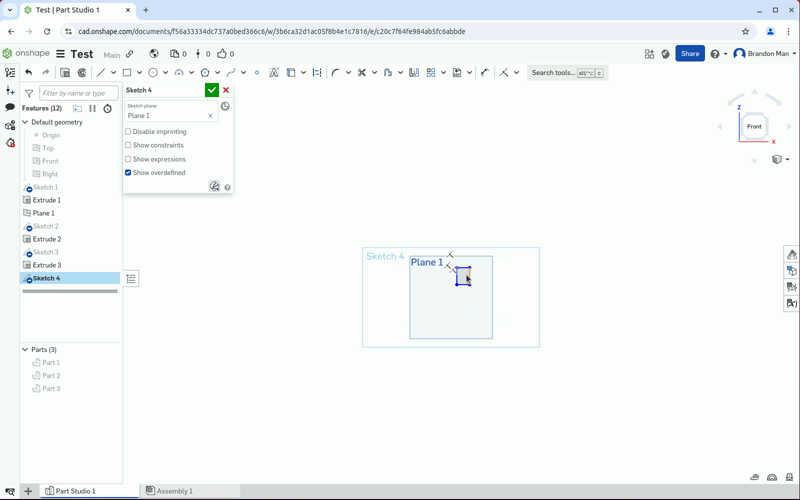
scroll(6)
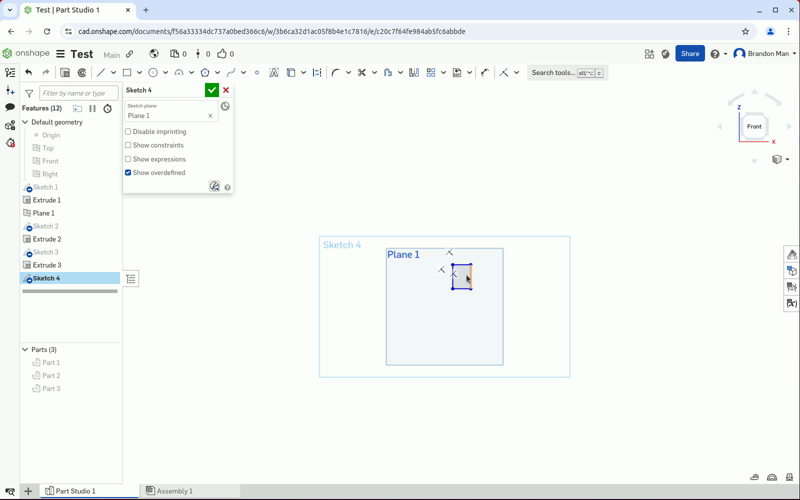
scroll(6)
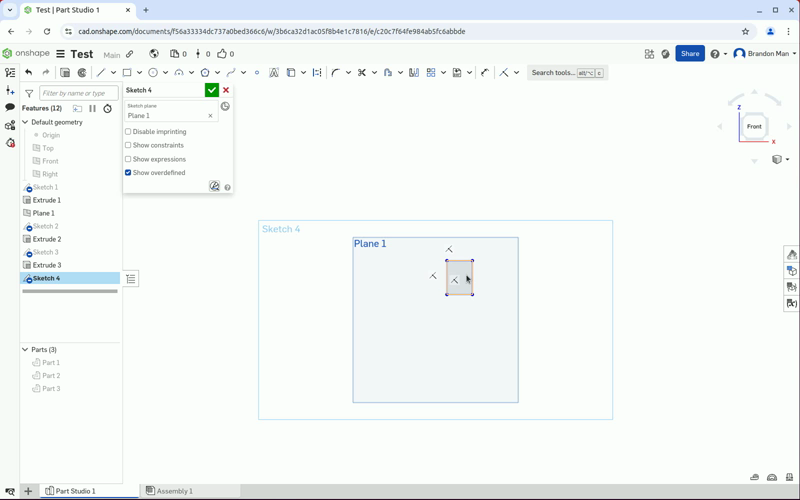
scroll(6)
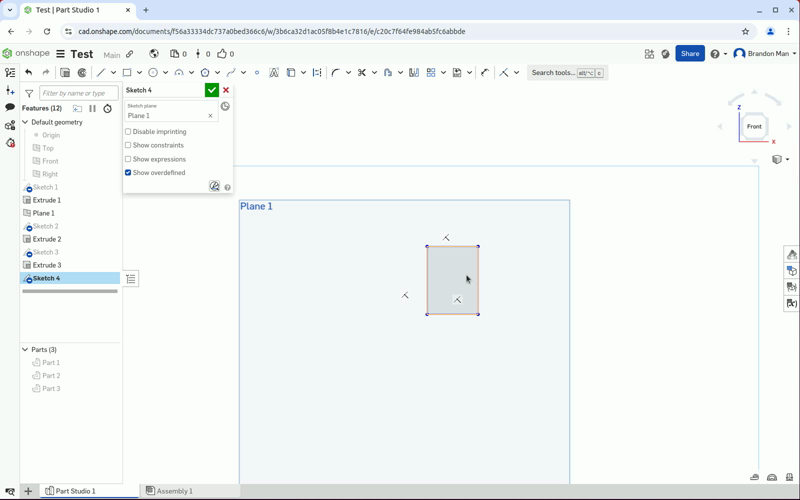
click(466, 274)
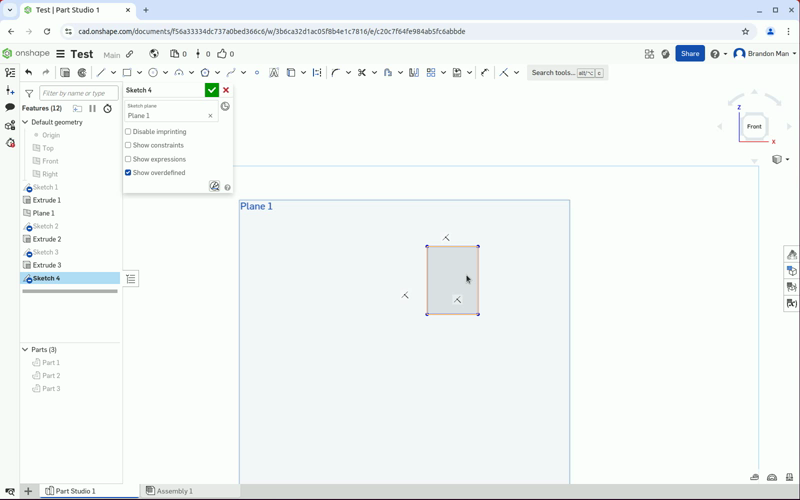
scroll(-6)
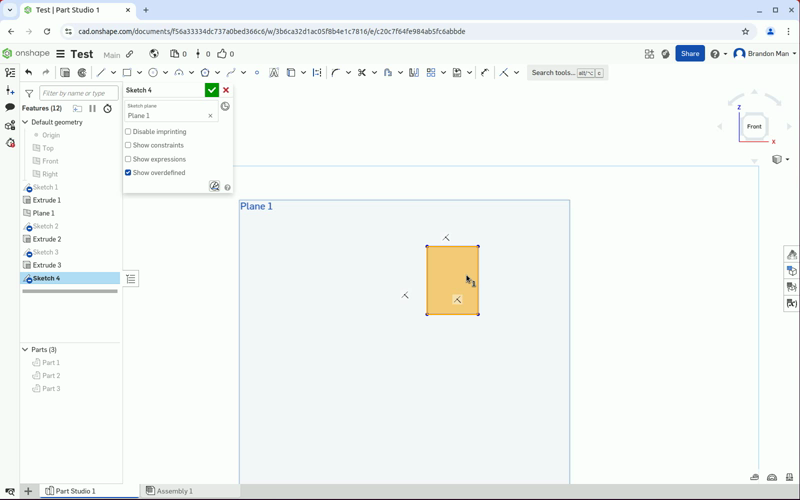
scroll(-6)
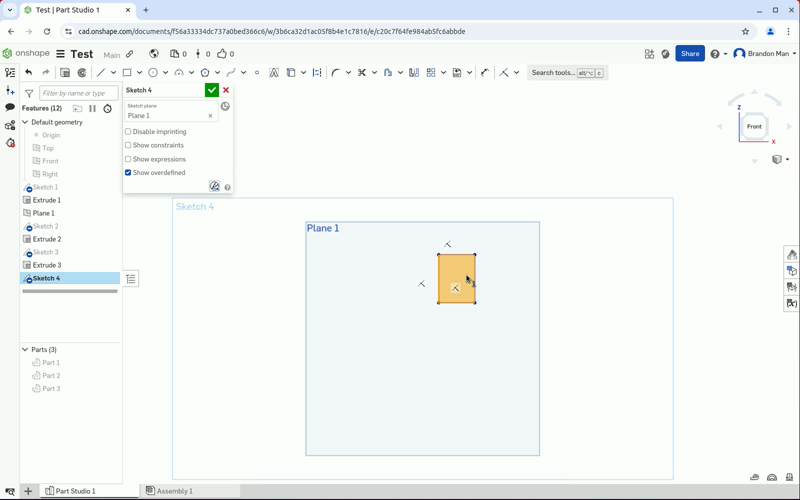
scroll(-6)
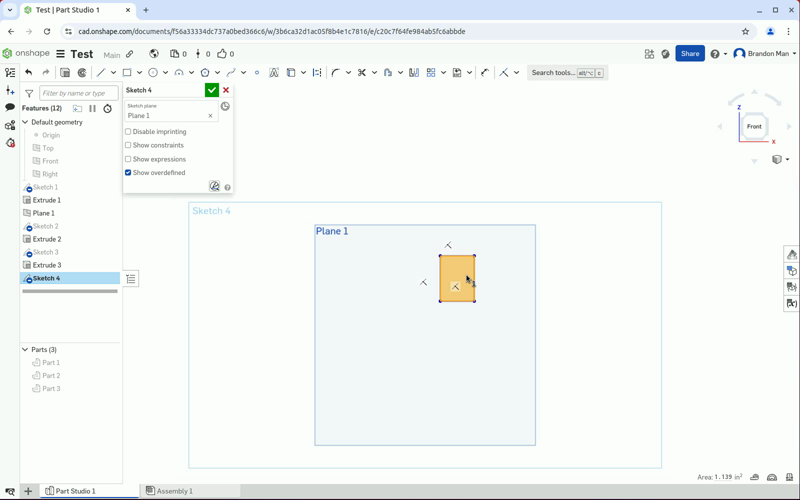
scroll(-6)
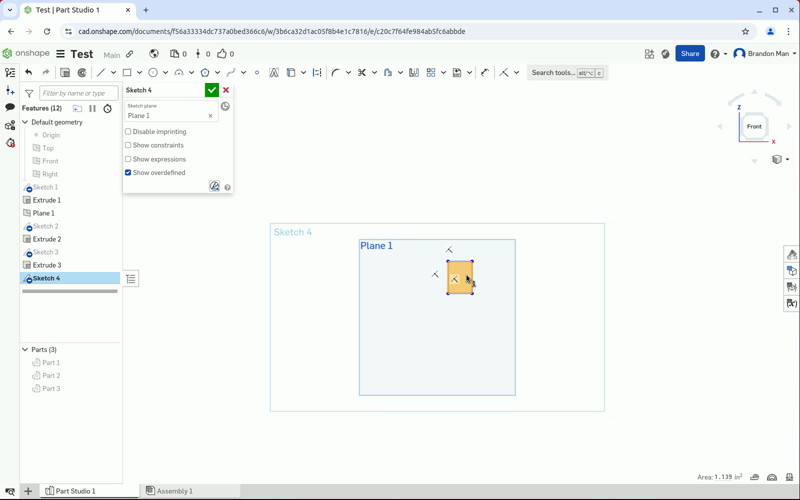
scroll(-6)
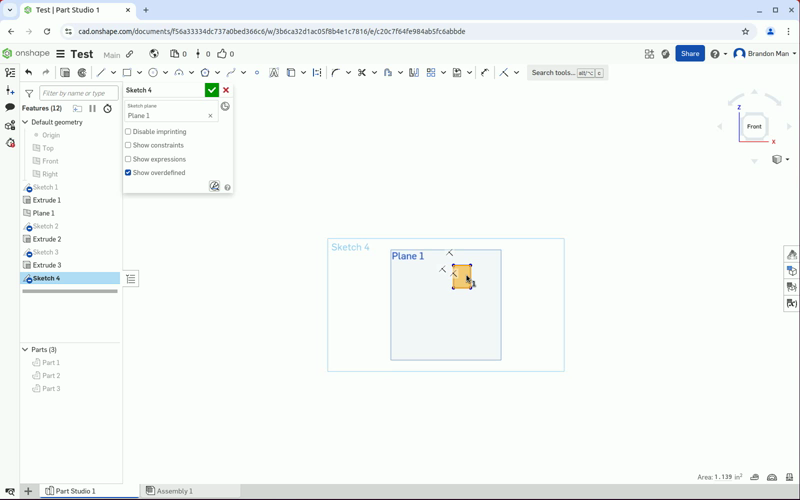
scroll(-6)
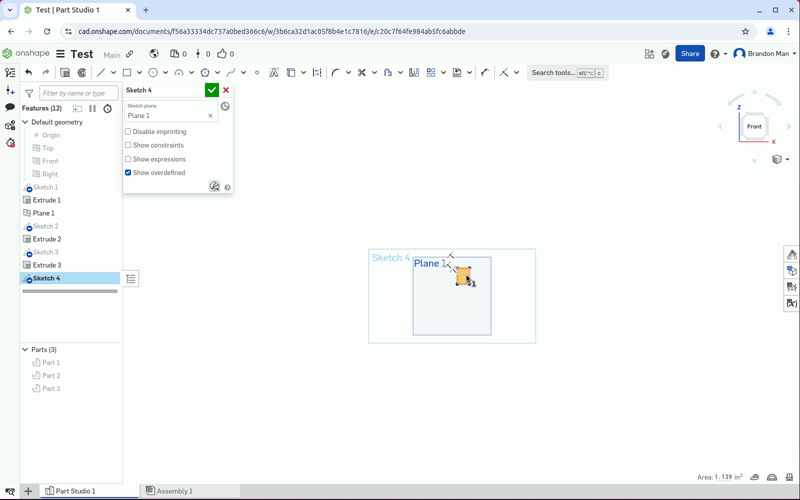
scroll(-6)
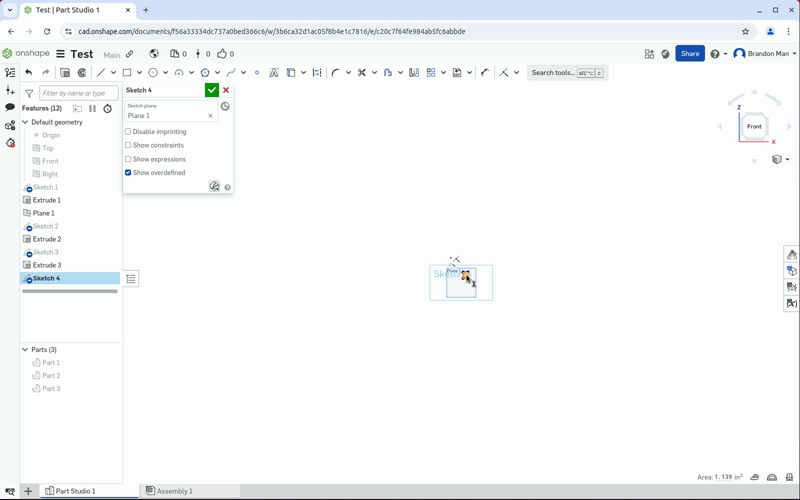
mouse_move(73, 352)
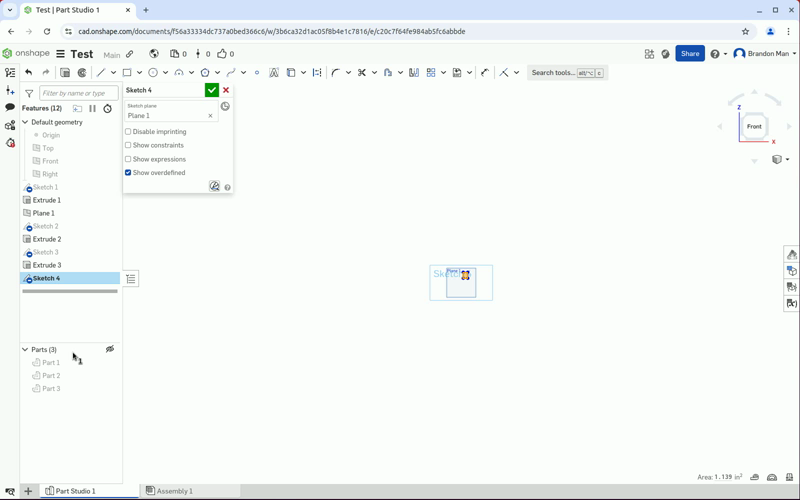
key(shift+y)
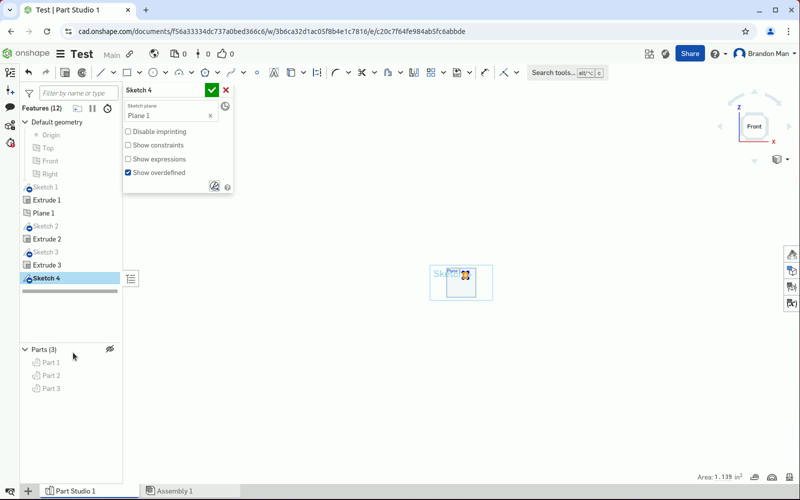
key(shift+e)
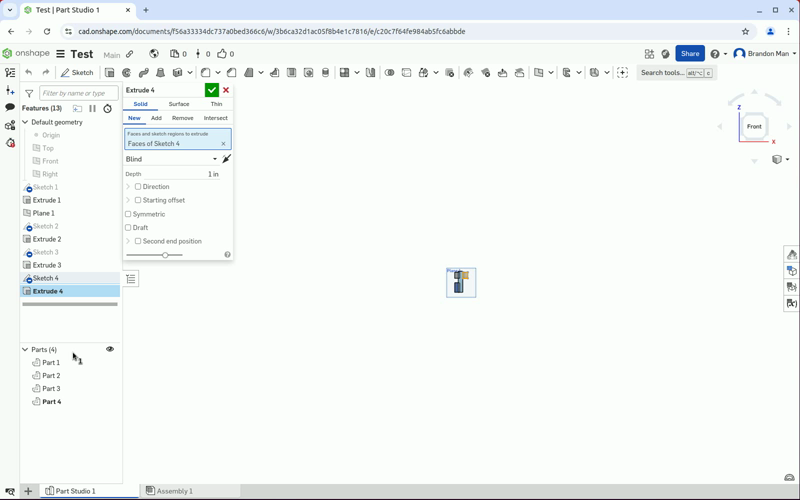
mouse_move(143, 106)
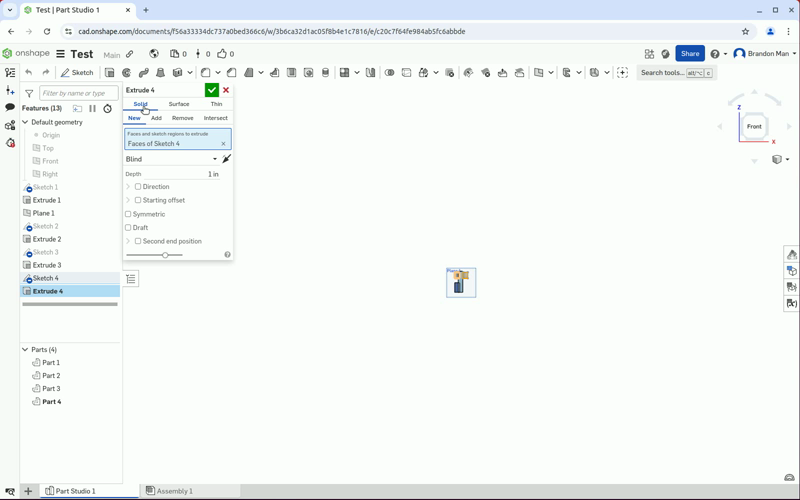
click(143, 106)
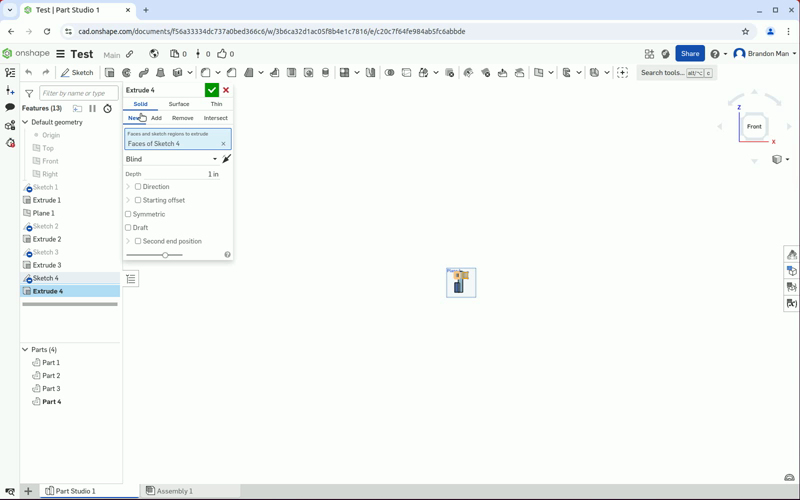
mouse_move(137, 120)
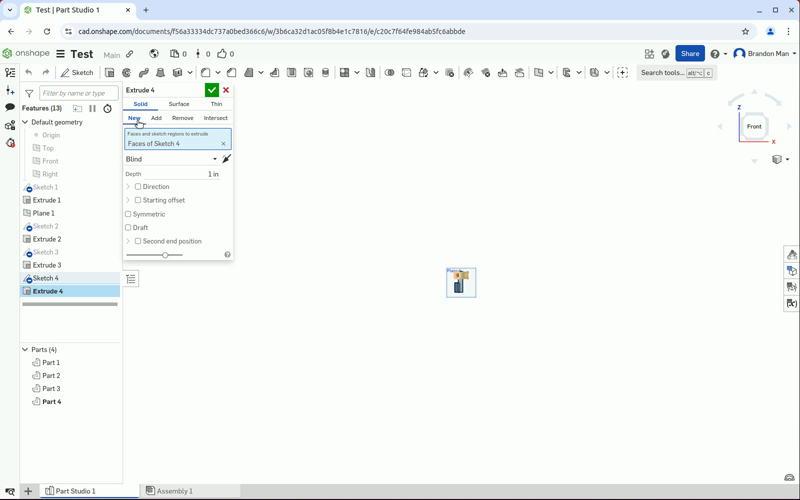
click(137, 120)
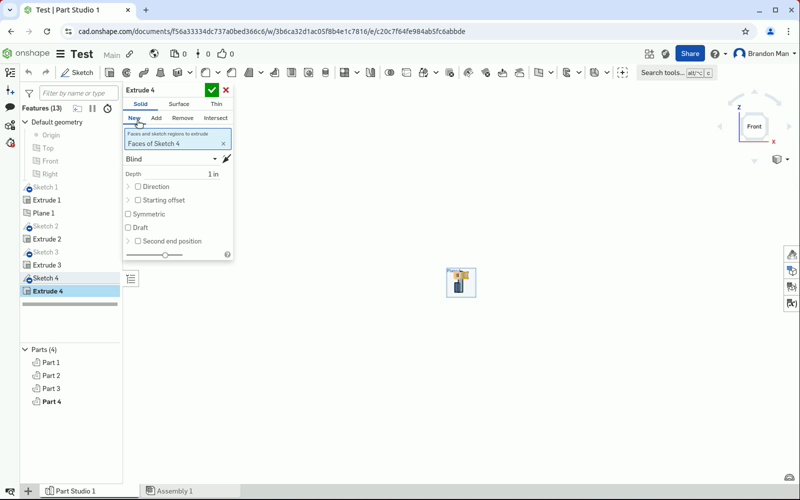
key(tab, 4)
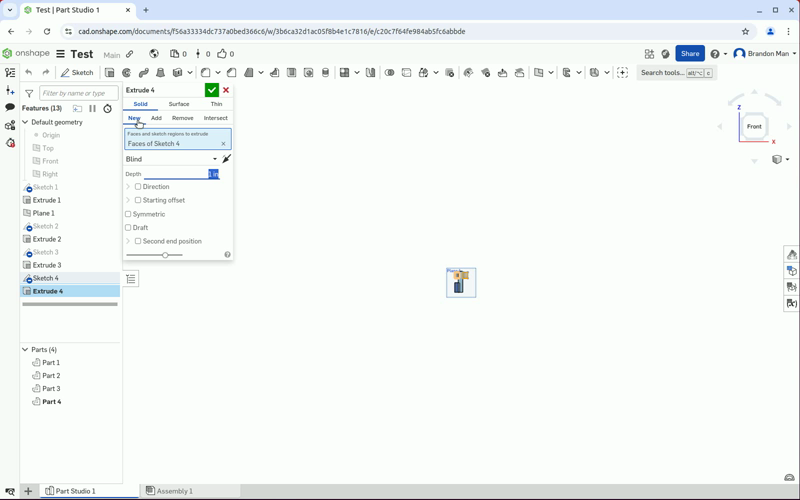
text(-23.108)
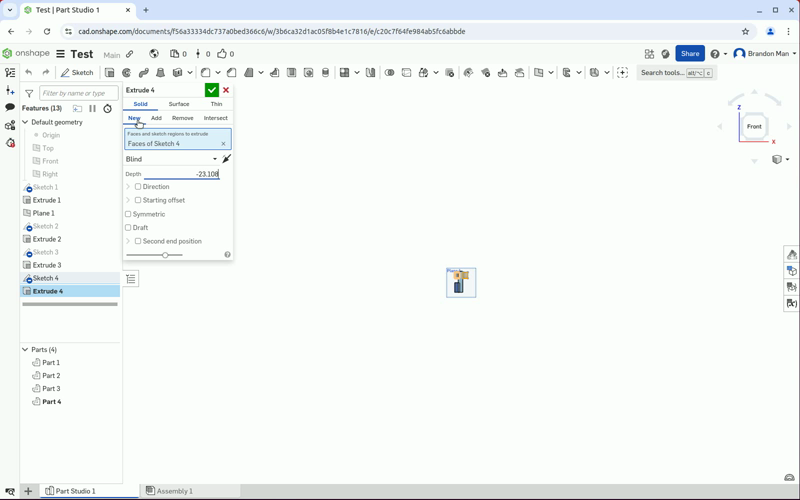
key(enter)
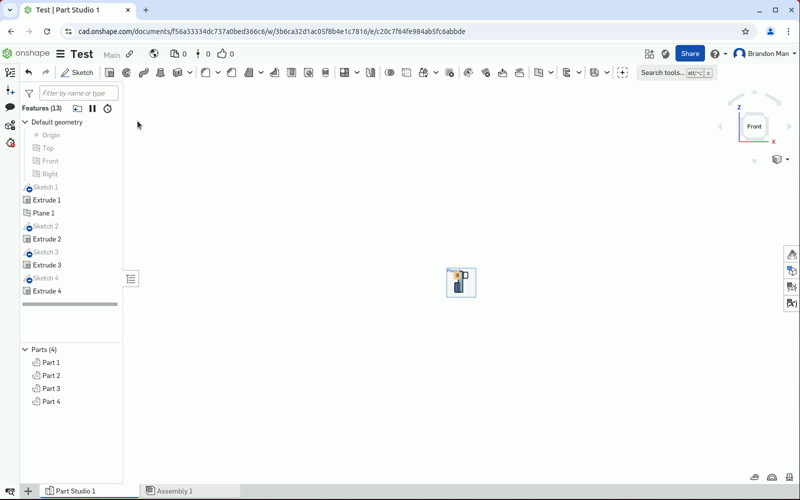
key(shift+h)
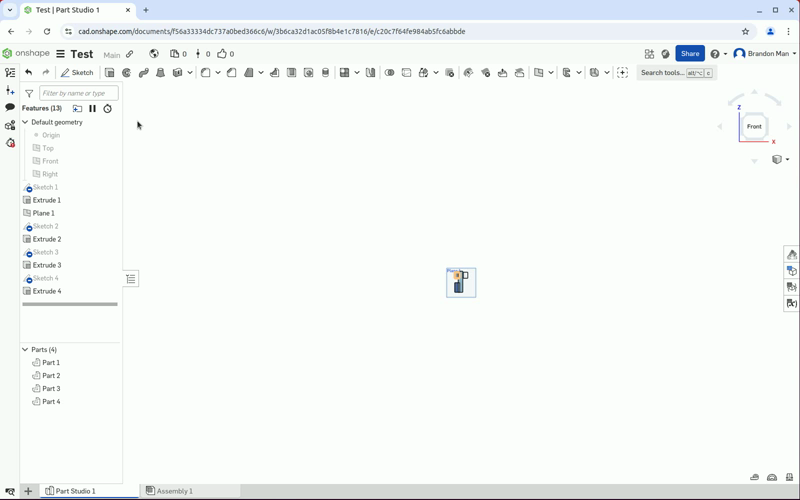
key(shift+h)
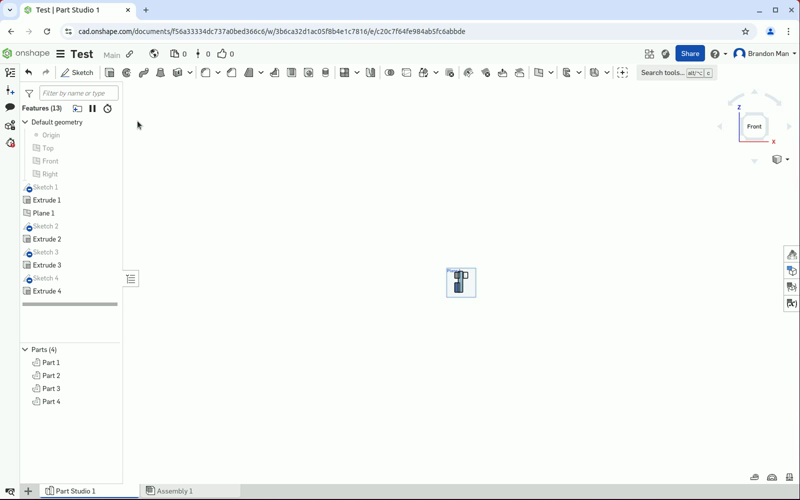
mouse_move(73, 189)
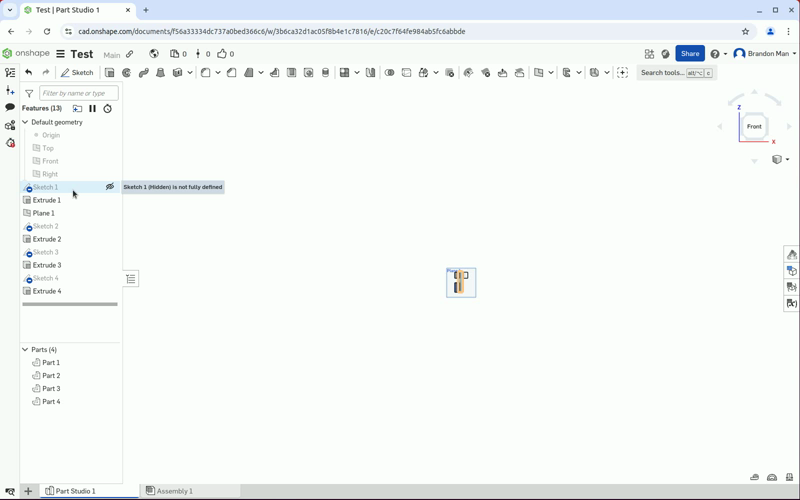
click(73, 189)
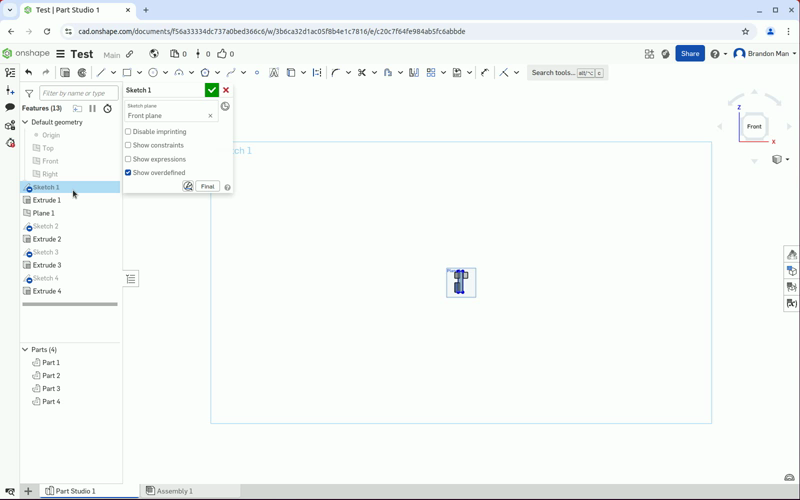
mouse_move(229, 92)
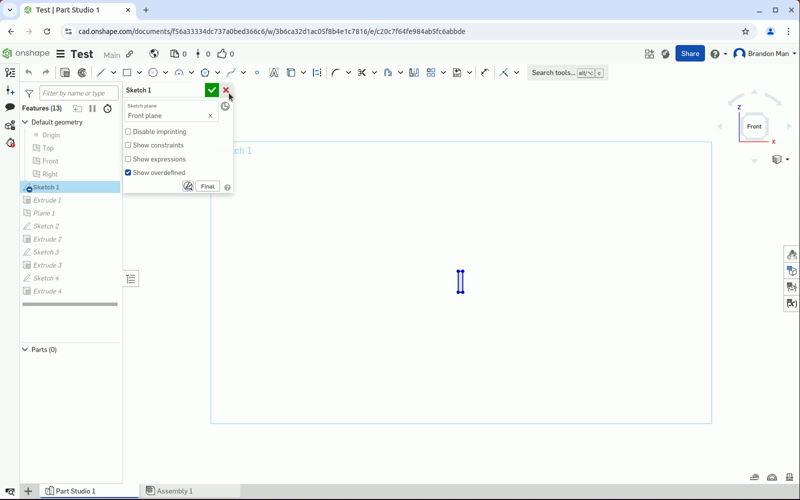
click(229, 92)
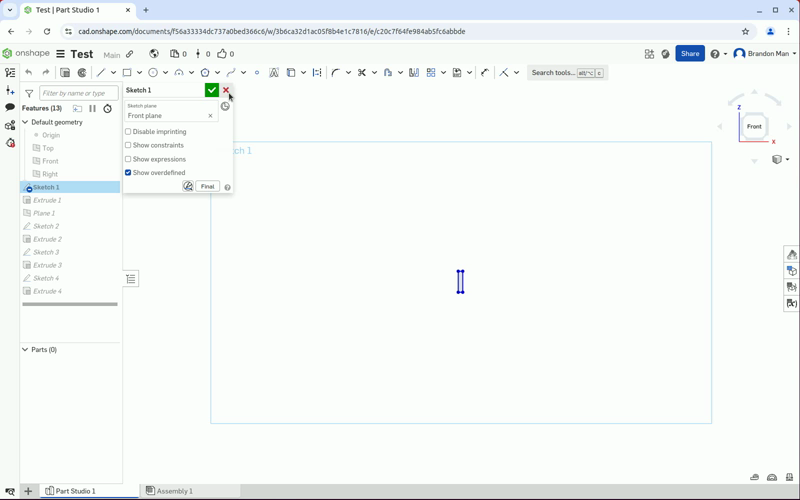
key(shift+s)
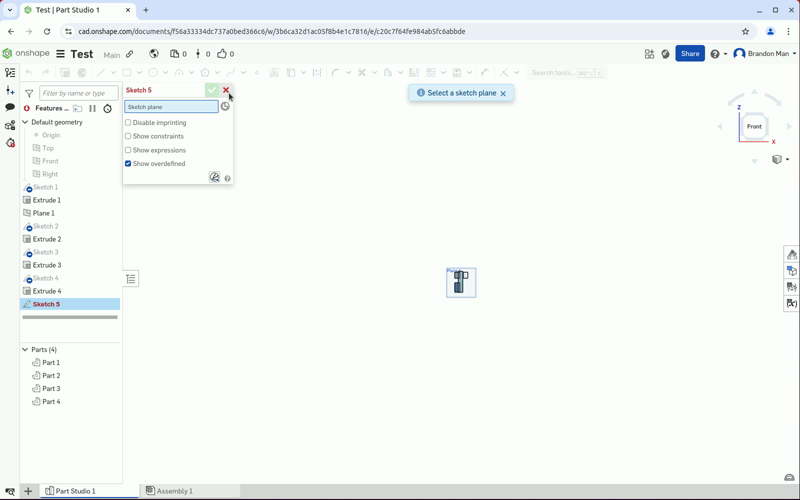
mouse_move(73, 215)
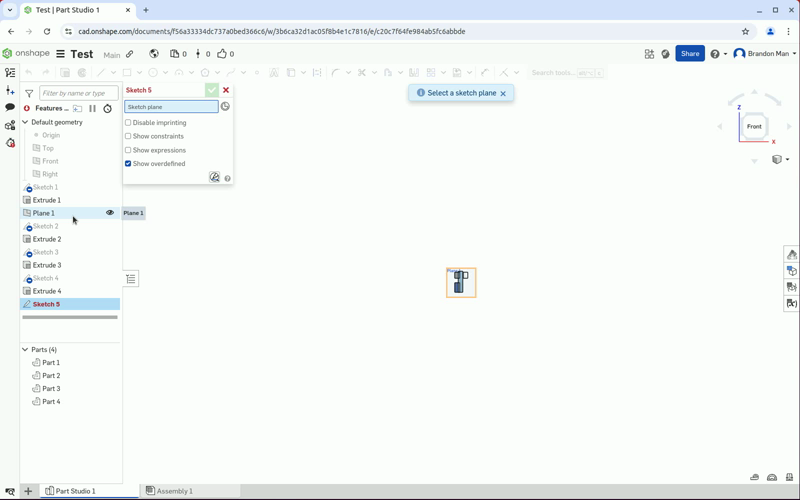
click(73, 215)
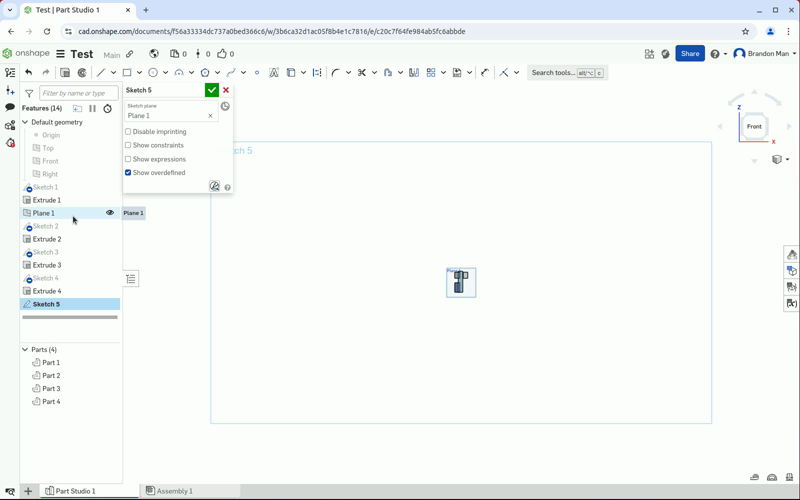
mouse_move(73, 352)
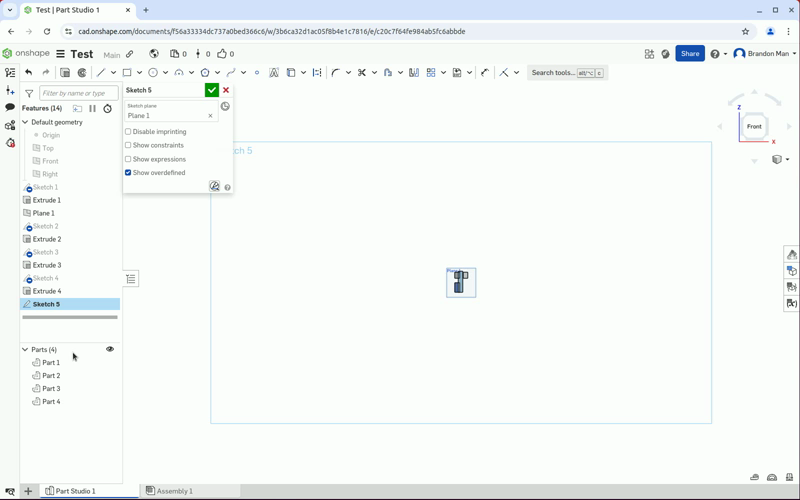
key(y)
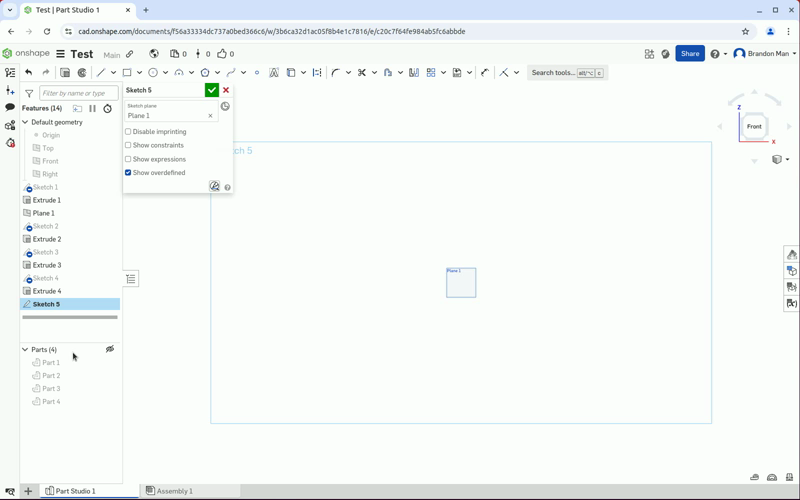
key(l)
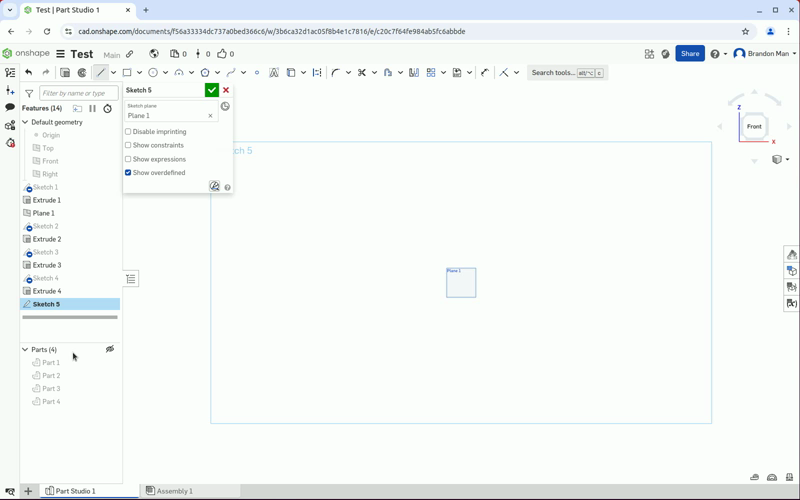
key_down(shift)
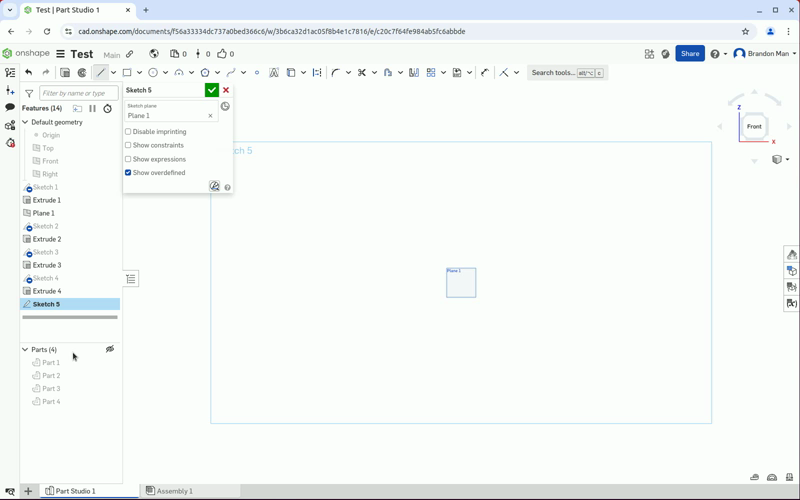
mouse_move(463, 292)
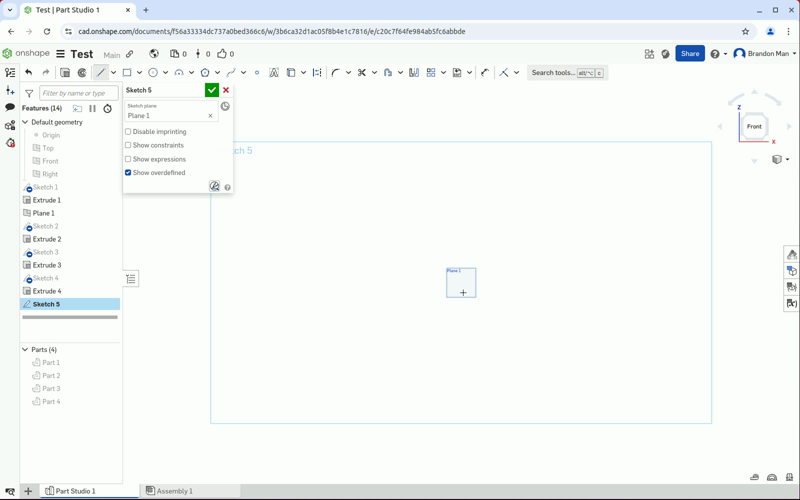
click(463, 292)
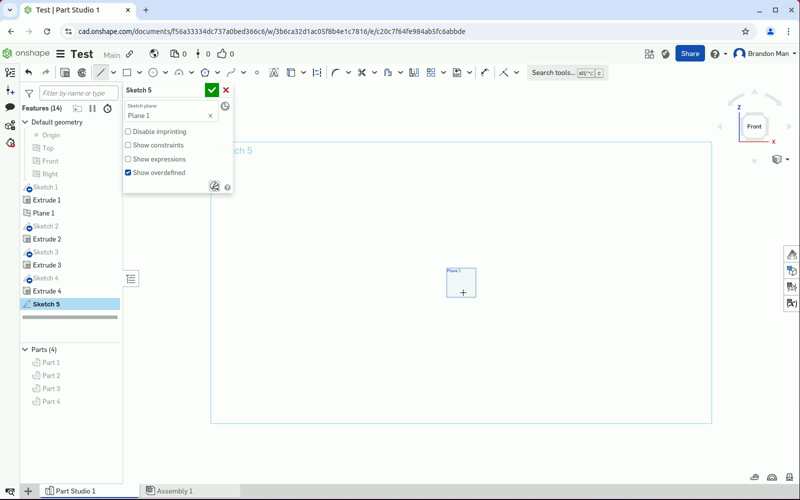
key_up(shift)
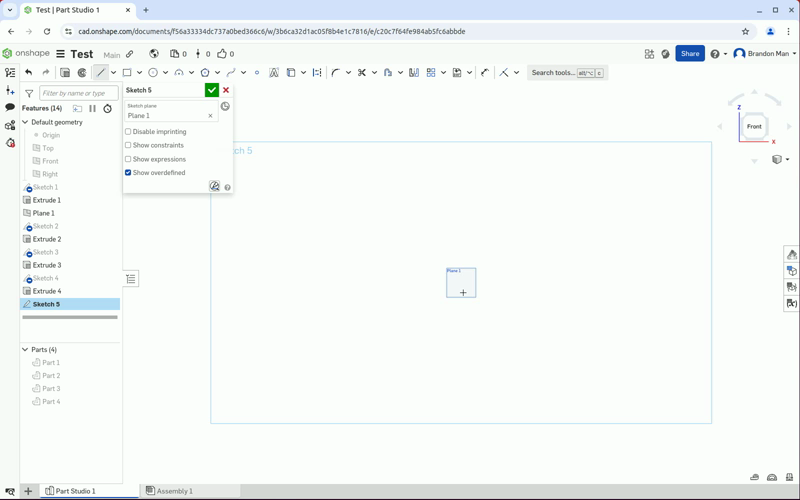
key_down(shift)
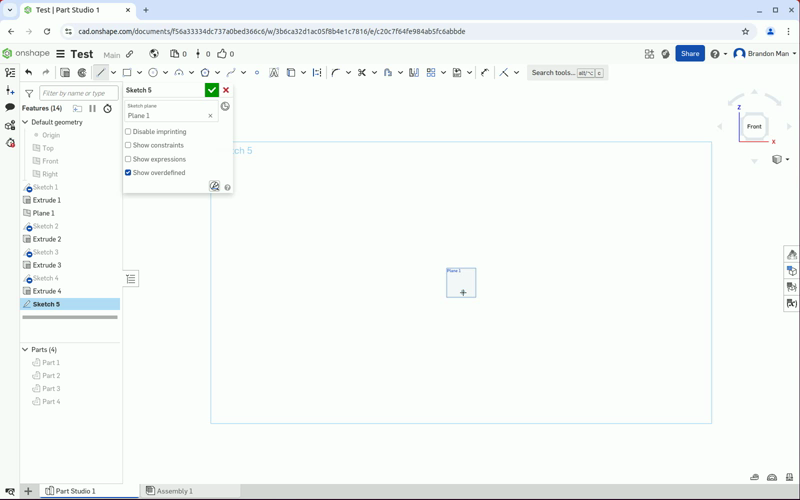
mouse_move(493, 292)
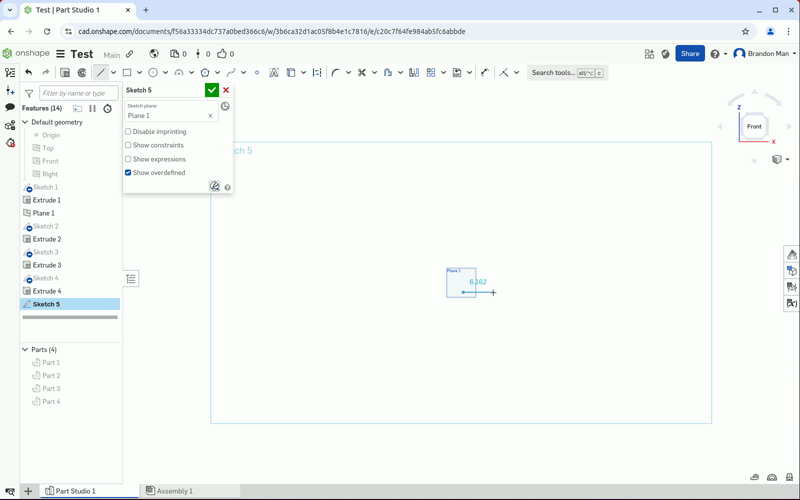
mouse_move(467, 292)
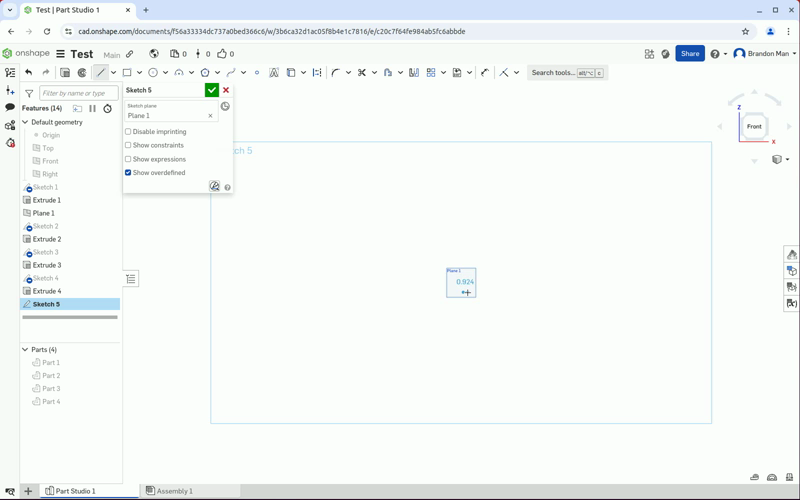
scroll(6)
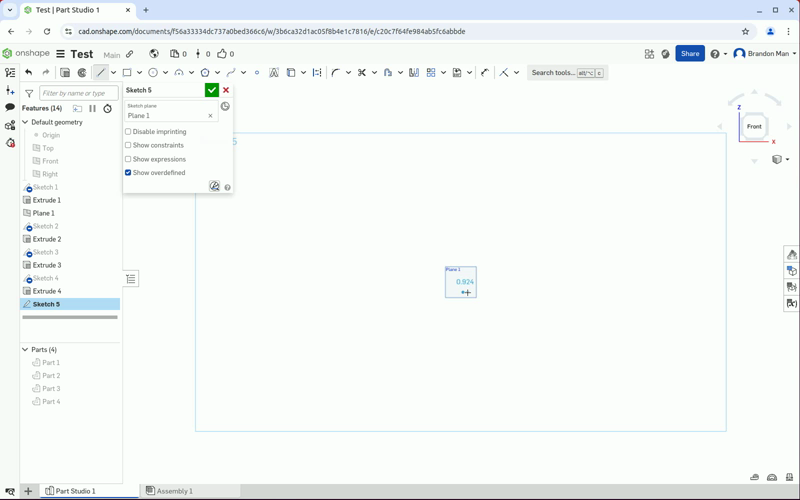
scroll(6)
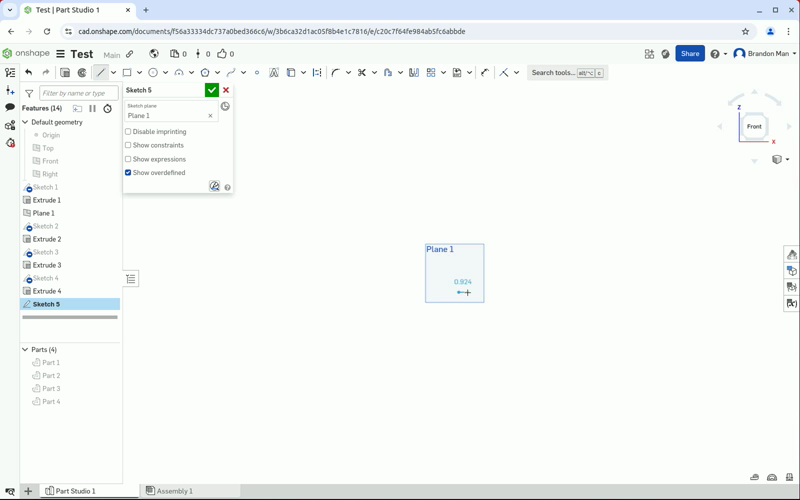
scroll(6)
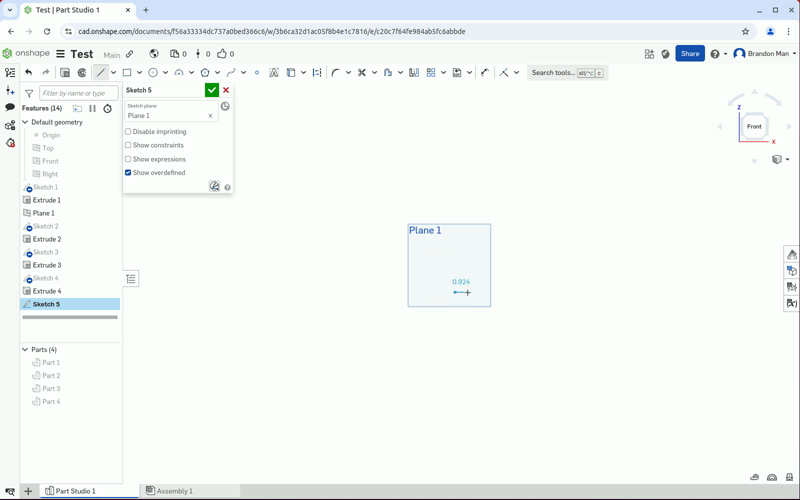
scroll(6)
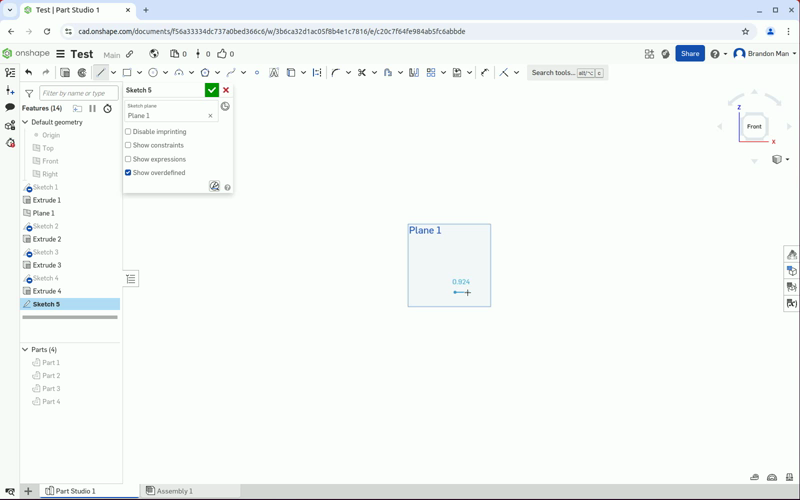
scroll(6)
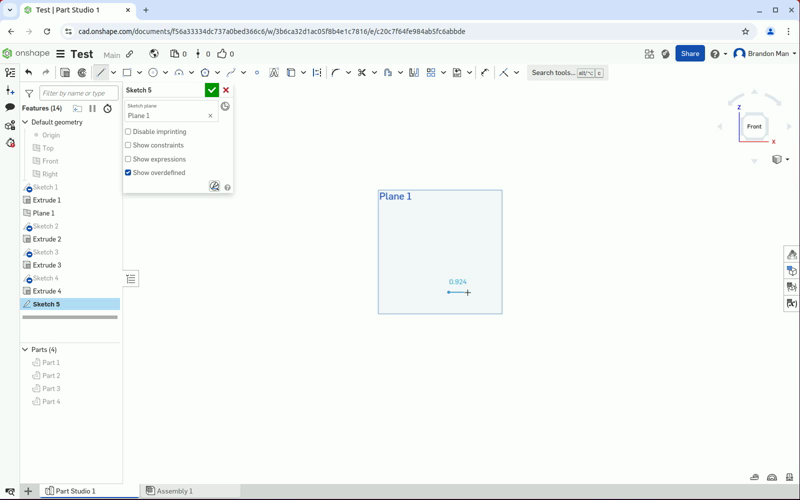
scroll(6)
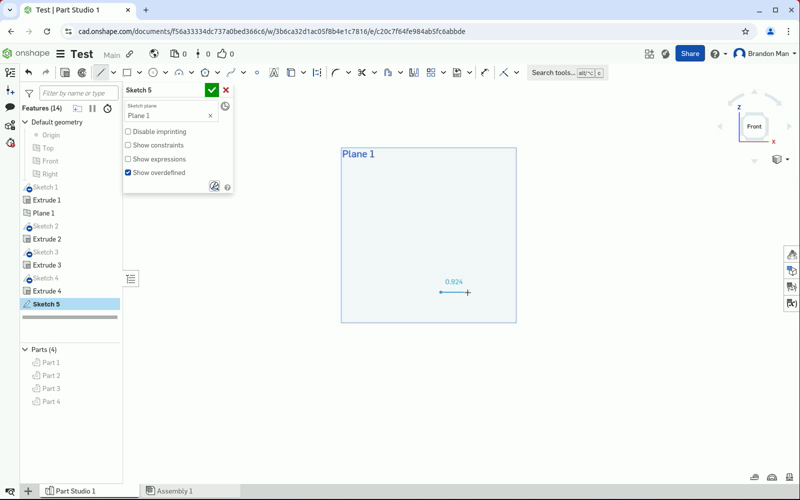
scroll(6)
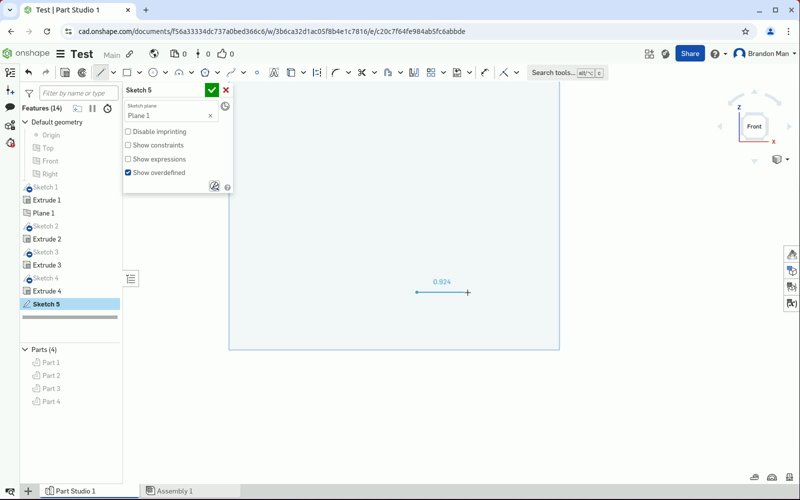
click(467, 292)
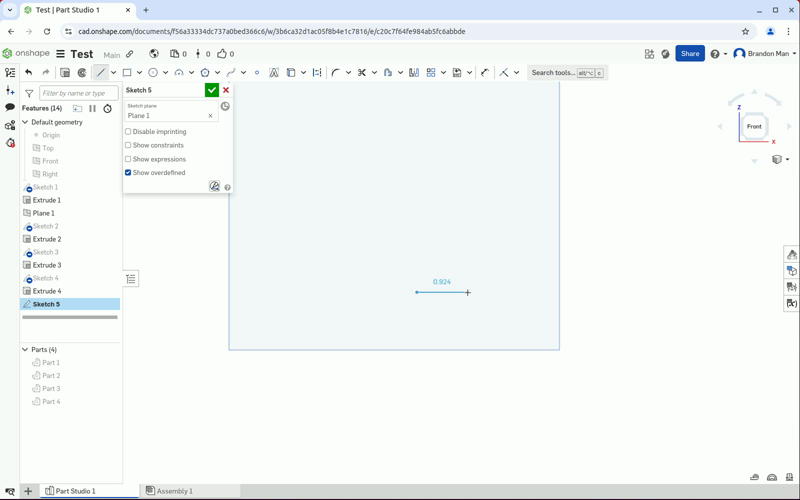
scroll(-6)
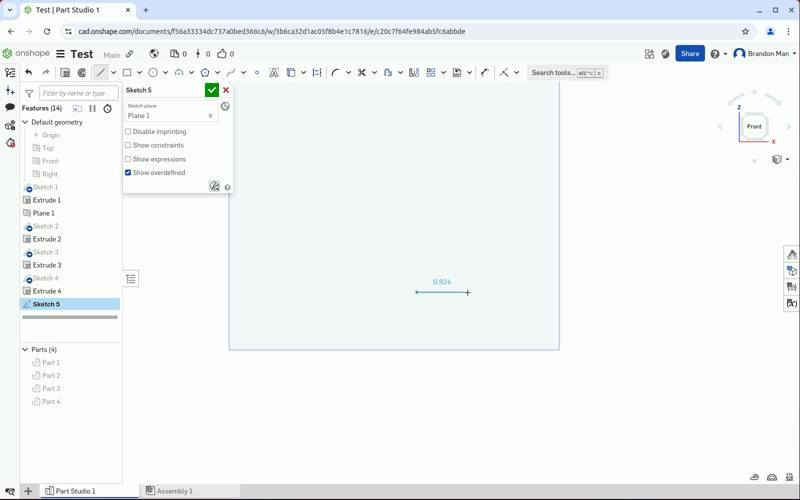
scroll(-6)
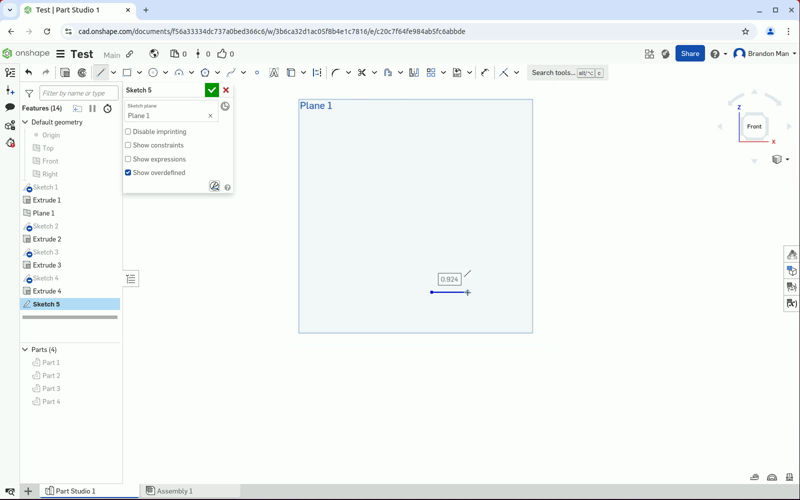
scroll(-6)
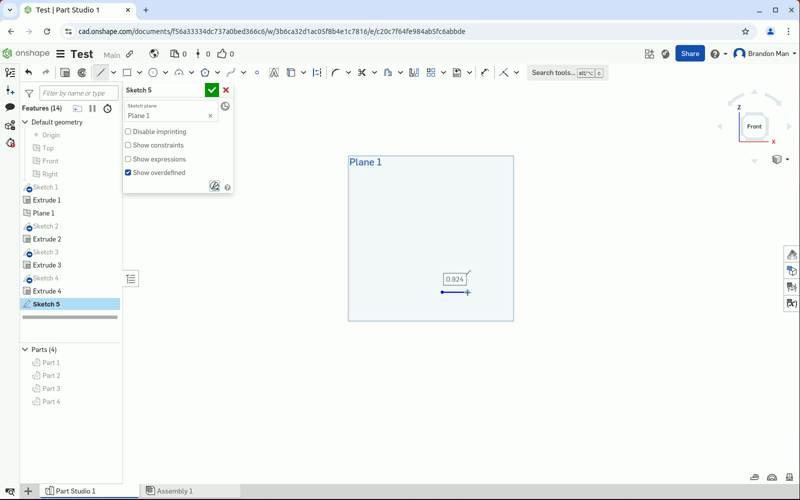
scroll(-6)
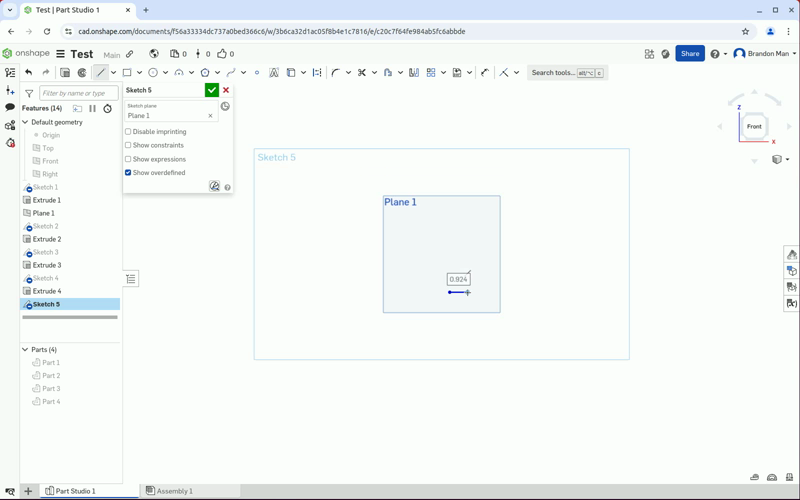
scroll(-6)
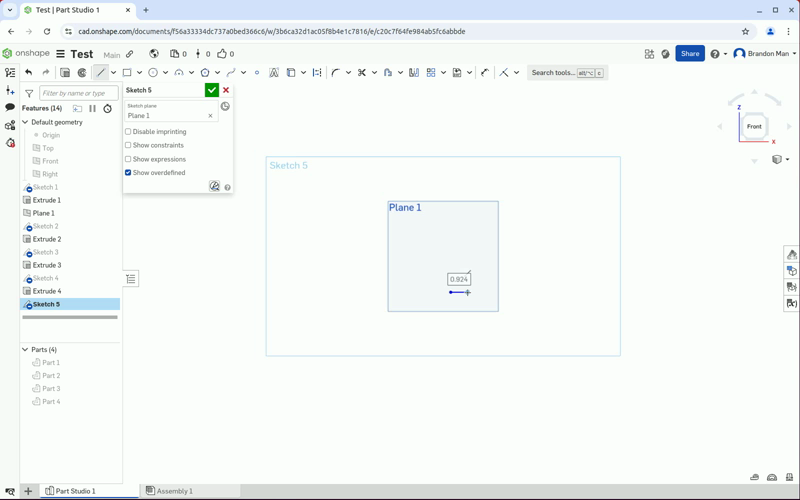
scroll(-6)
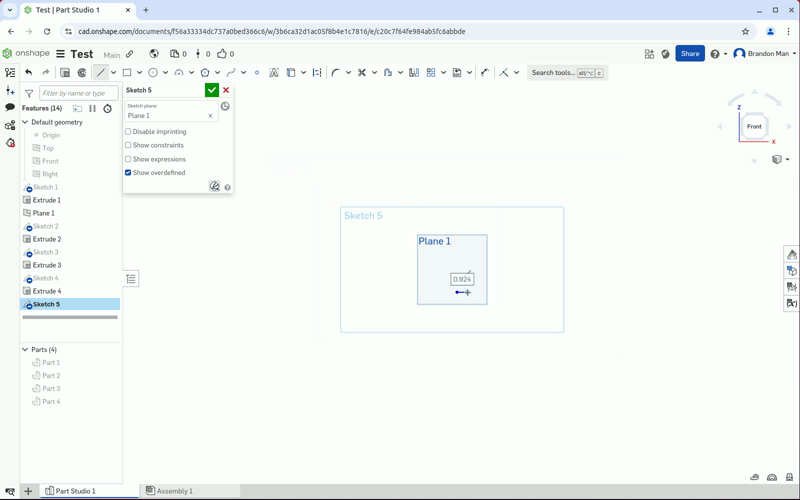
scroll(-6)
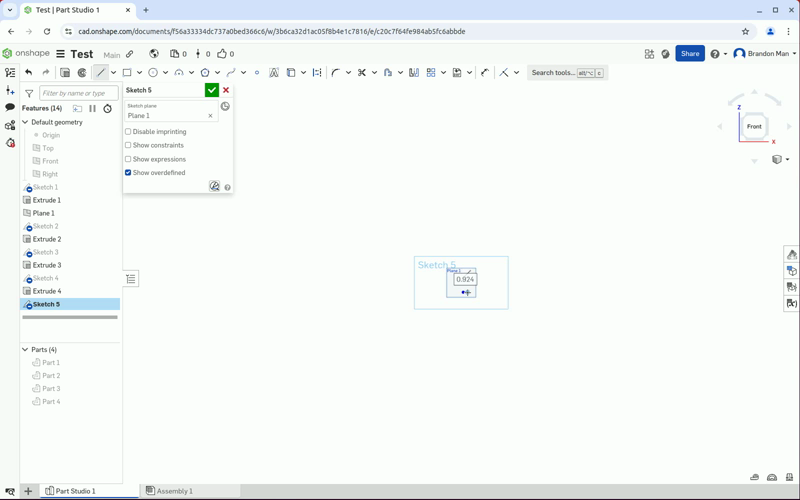
key_up(shift)
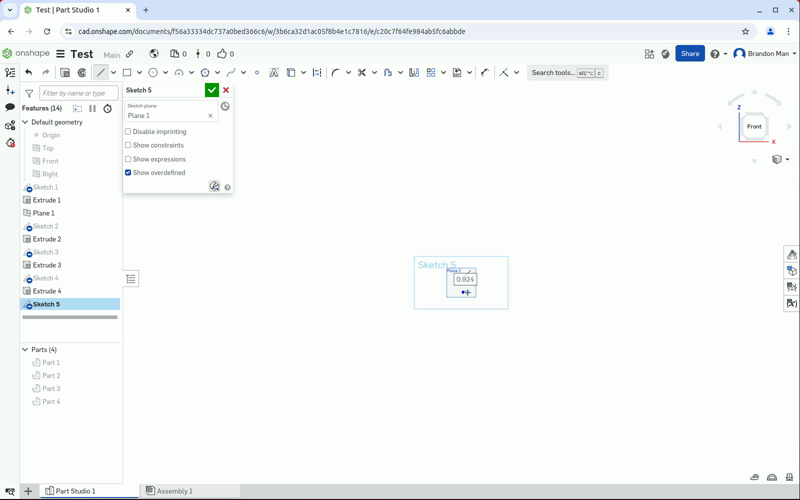
key_down(shift)
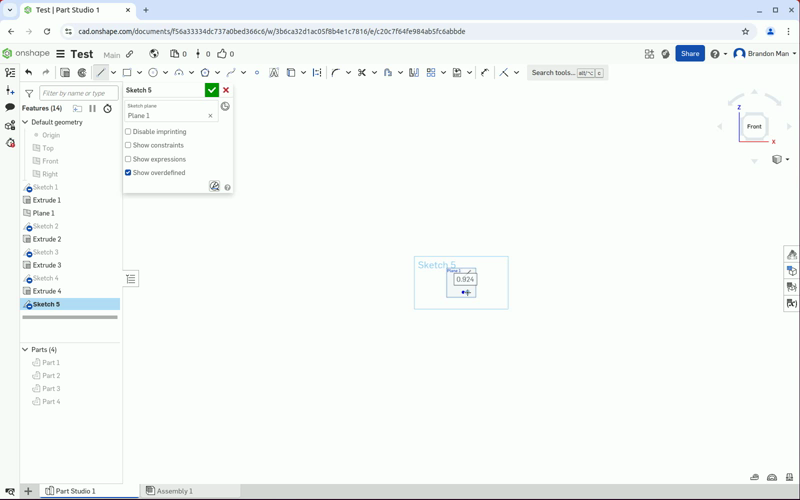
mouse_move(497, 292)
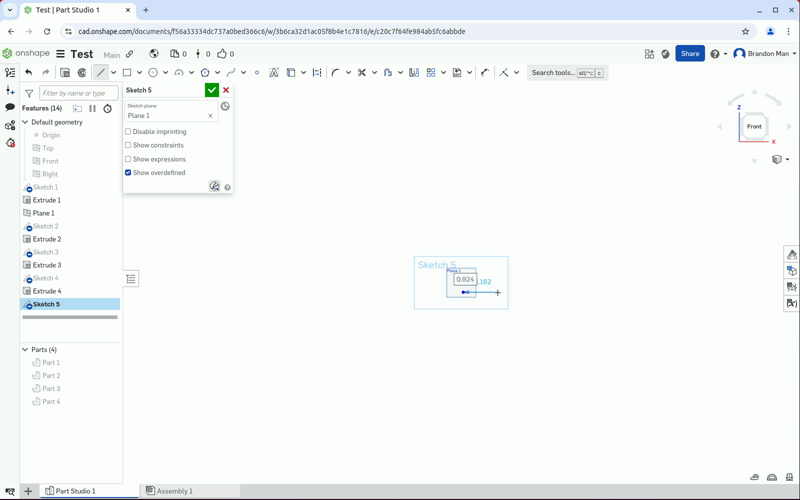
mouse_move(467, 282)
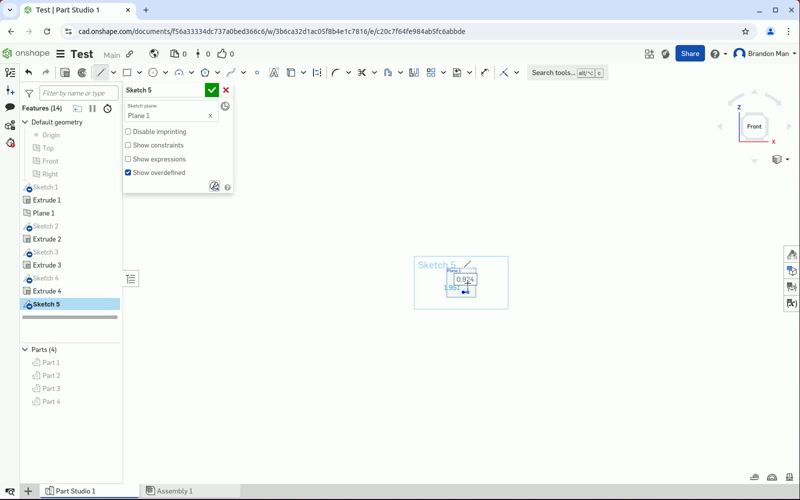
click(467, 282)
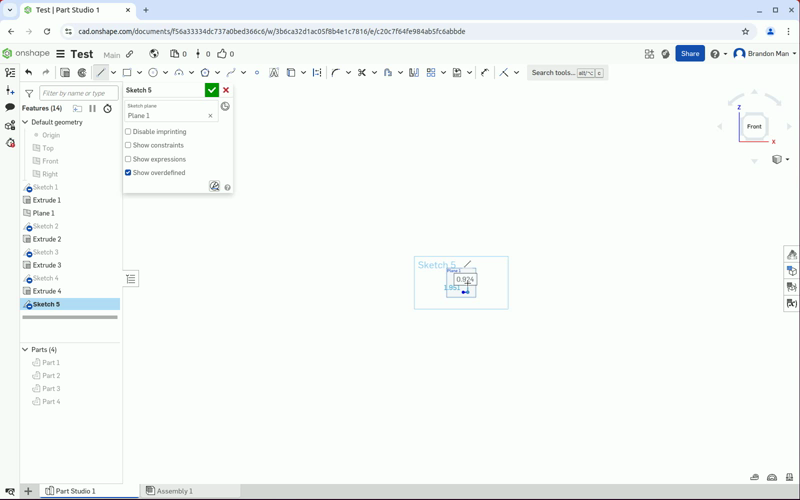
key_up(shift)
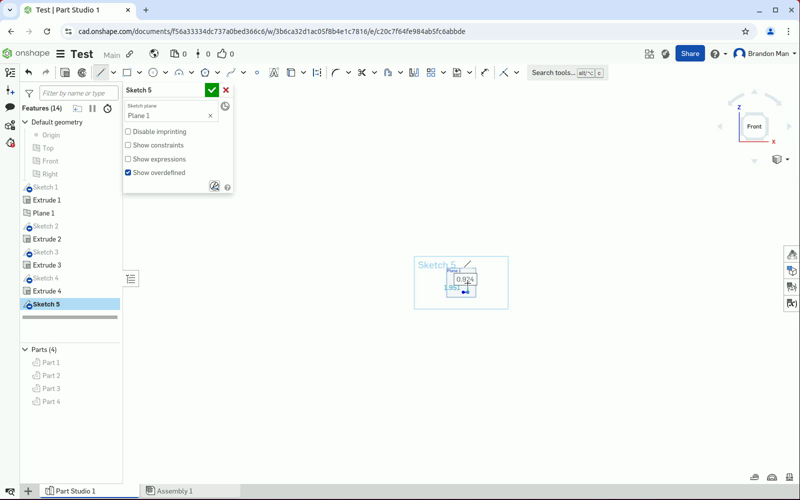
key_down(shift)
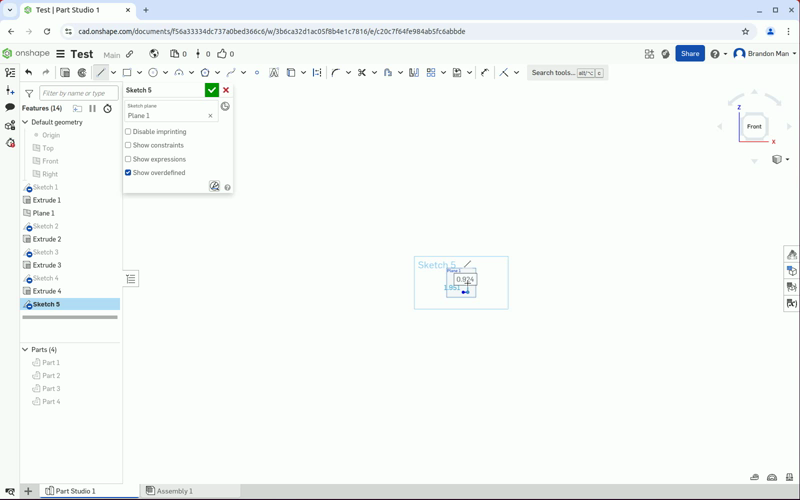
mouse_move(497, 282)
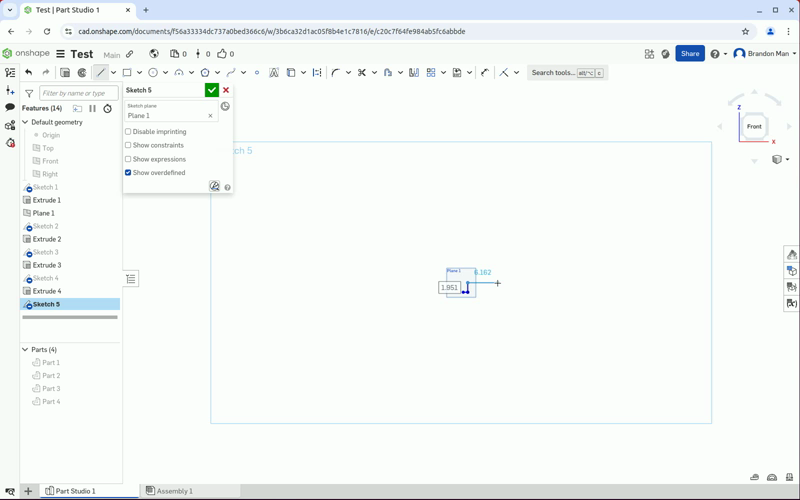
mouse_move(463, 282)
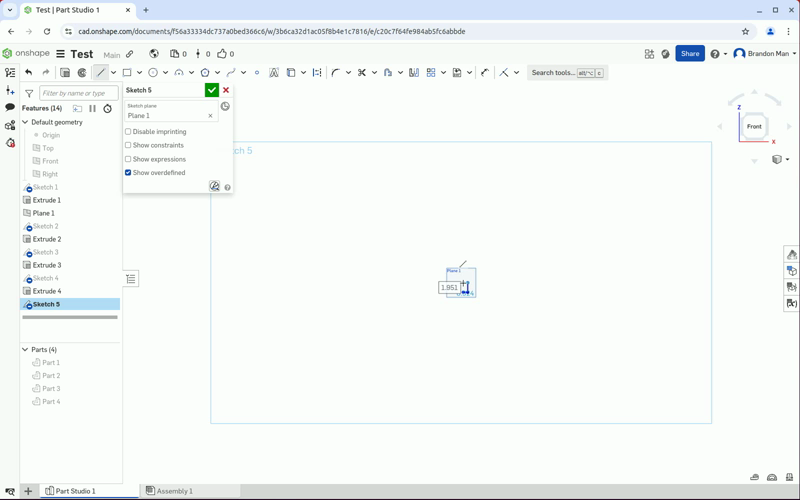
scroll(6)
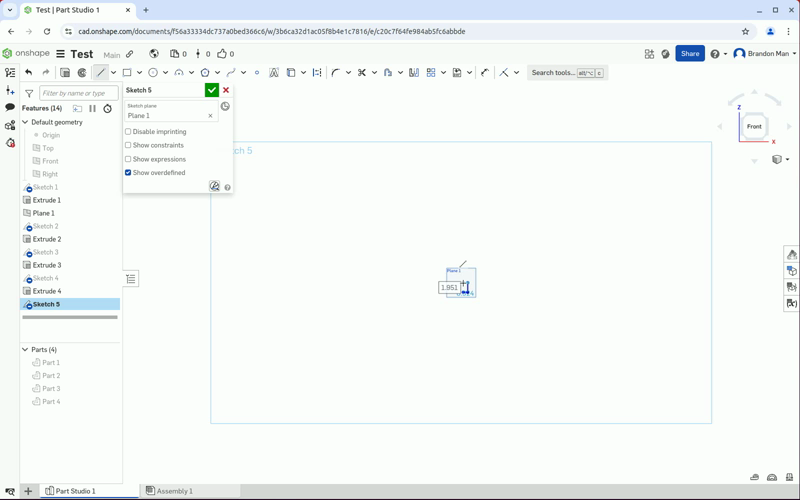
scroll(6)
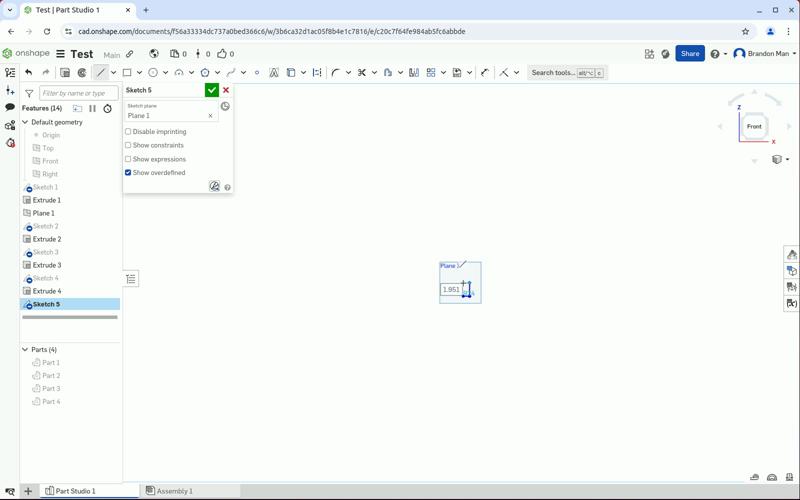
scroll(6)
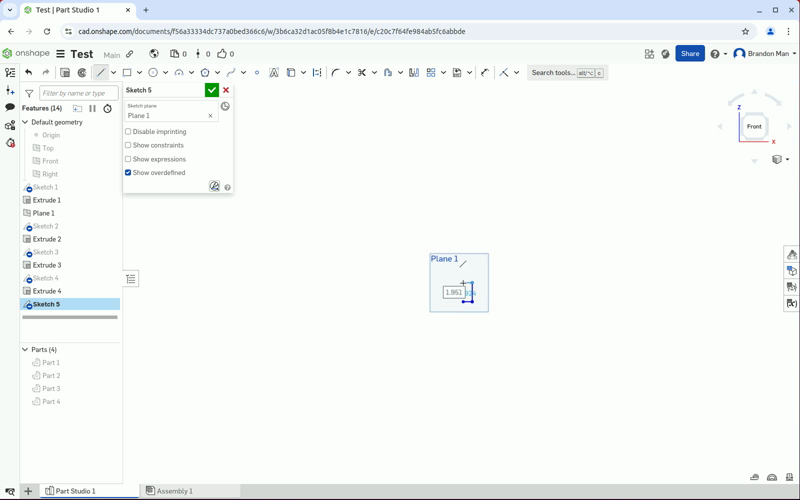
scroll(6)
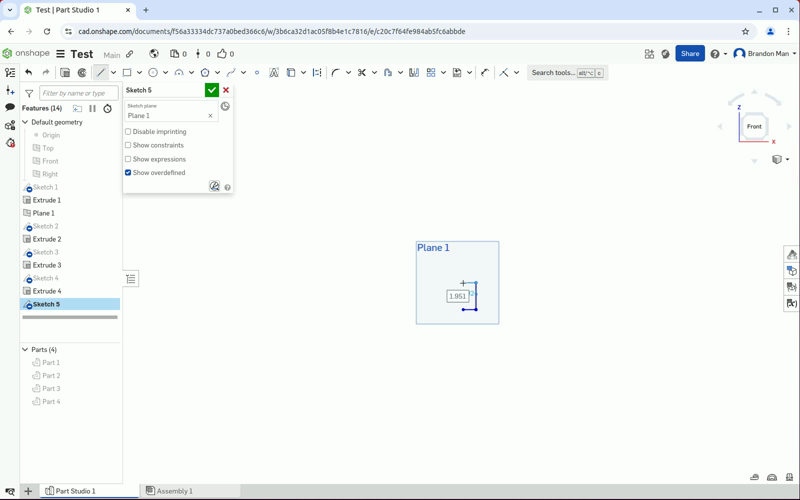
scroll(6)
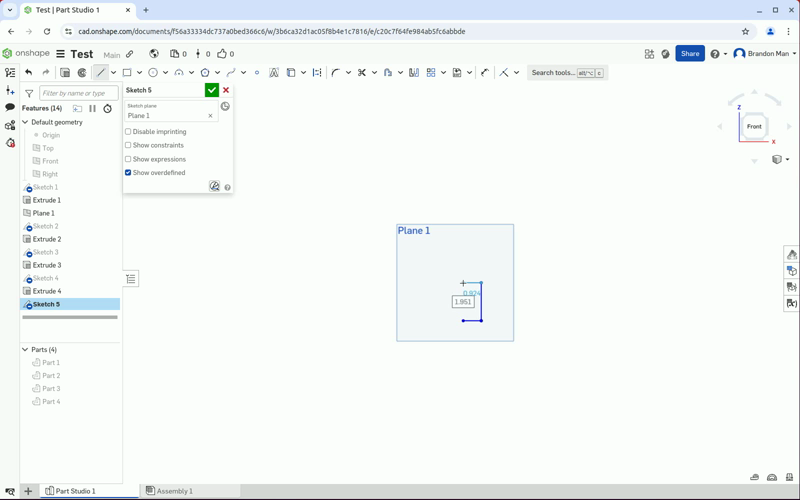
scroll(6)
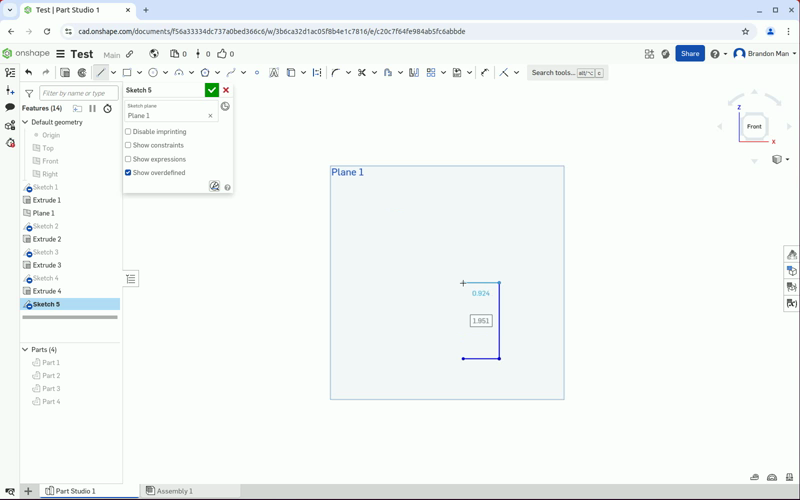
scroll(6)
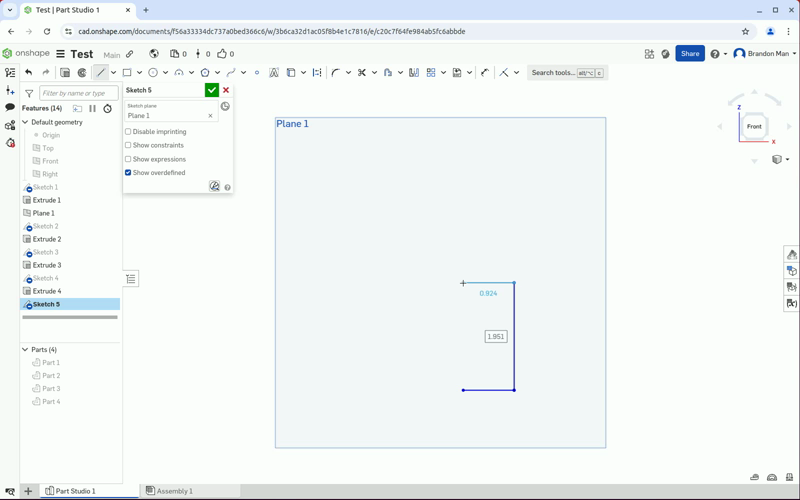
click(463, 282)
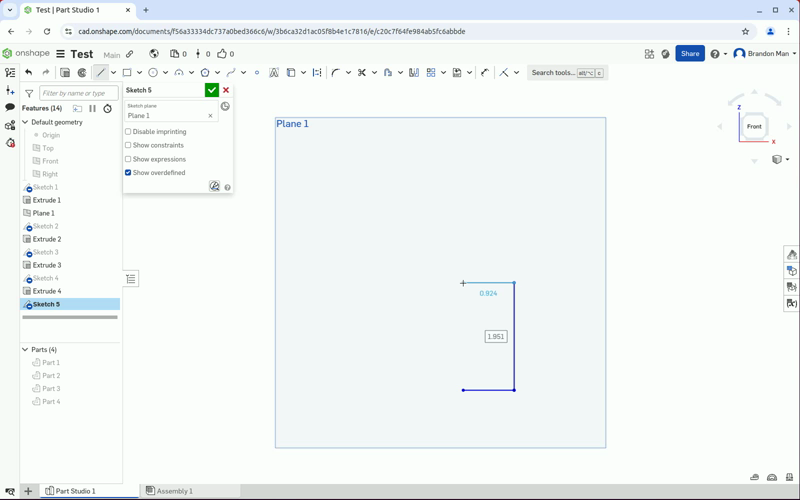
scroll(-6)
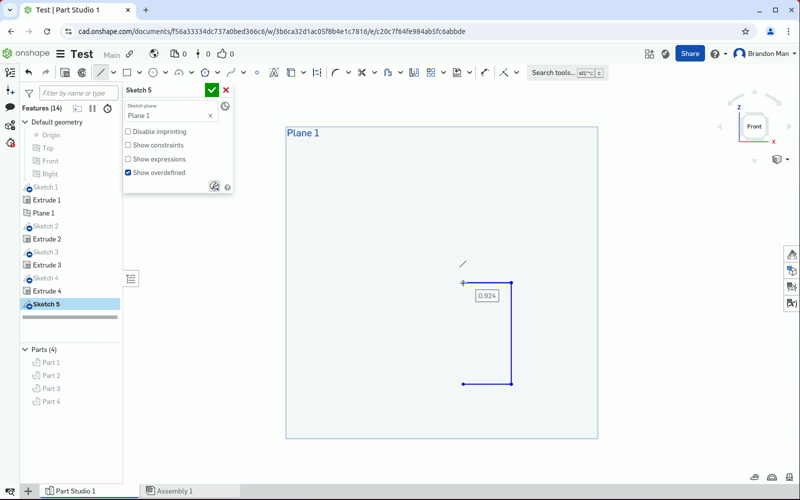
scroll(-6)
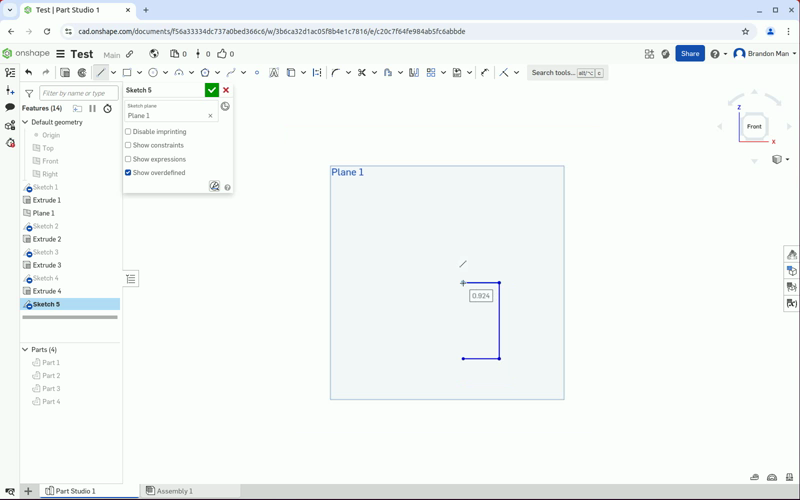
scroll(-6)
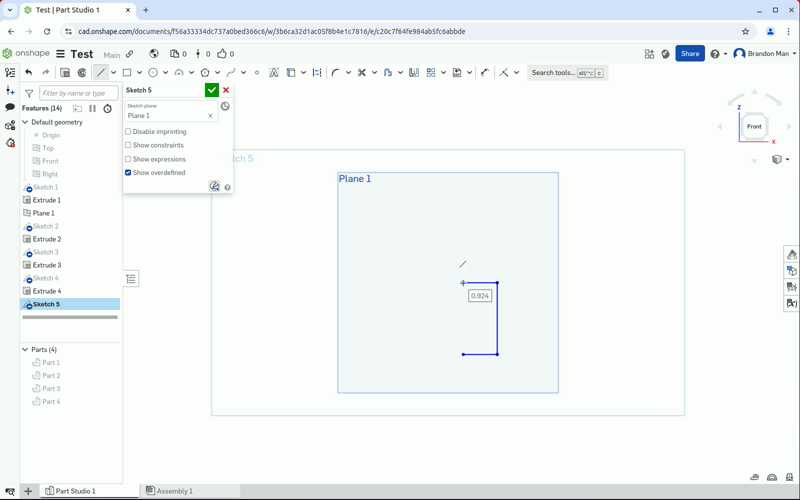
scroll(-6)
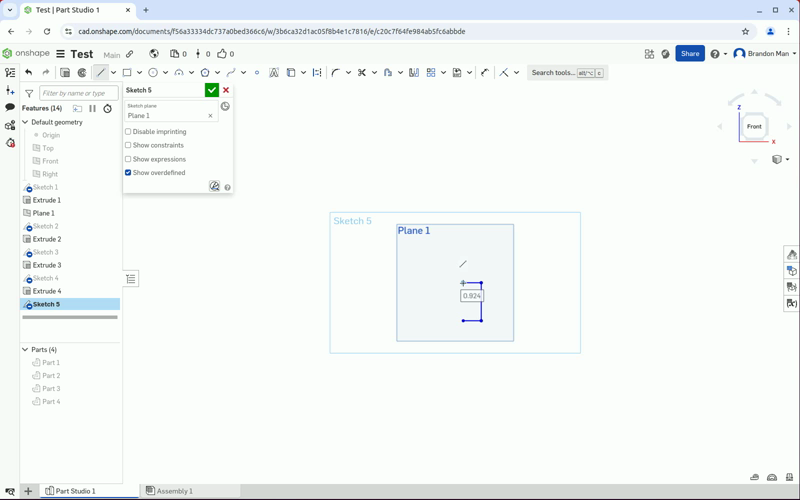
scroll(-6)
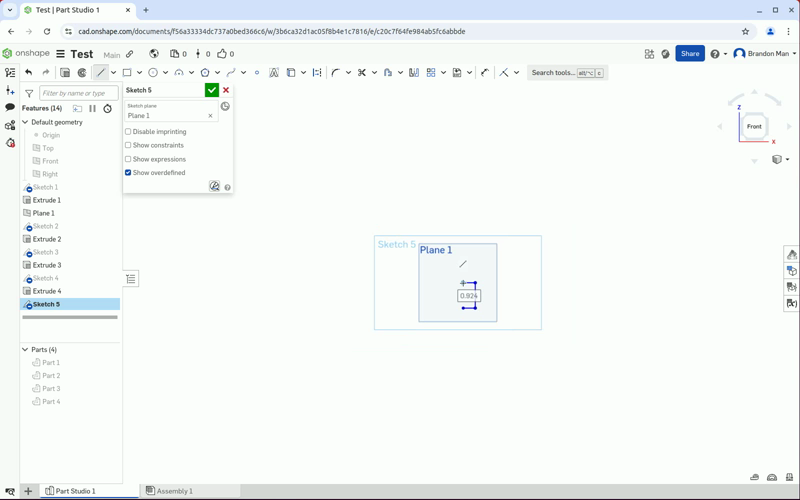
scroll(-6)
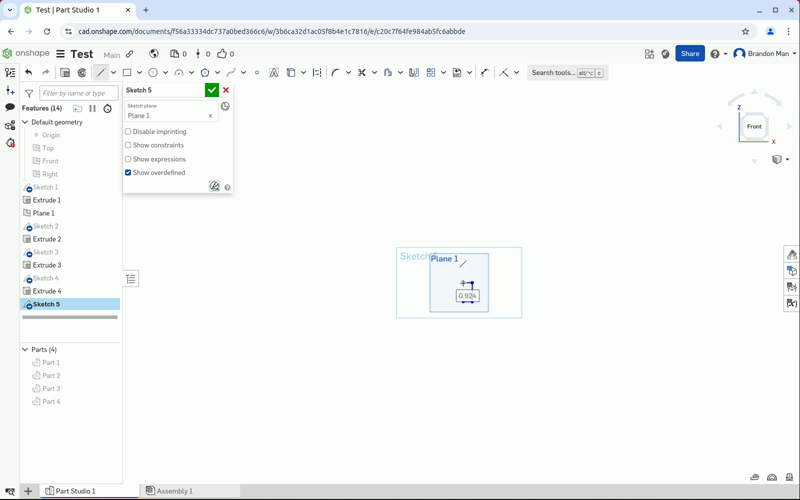
scroll(-6)
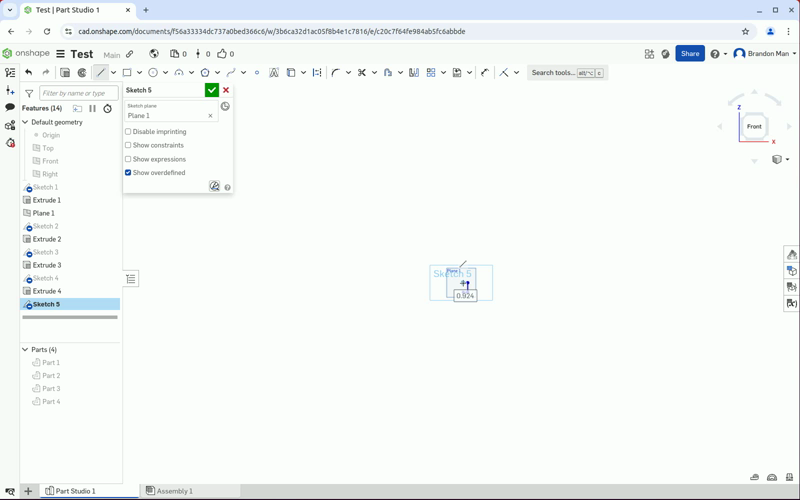
key_up(shift)
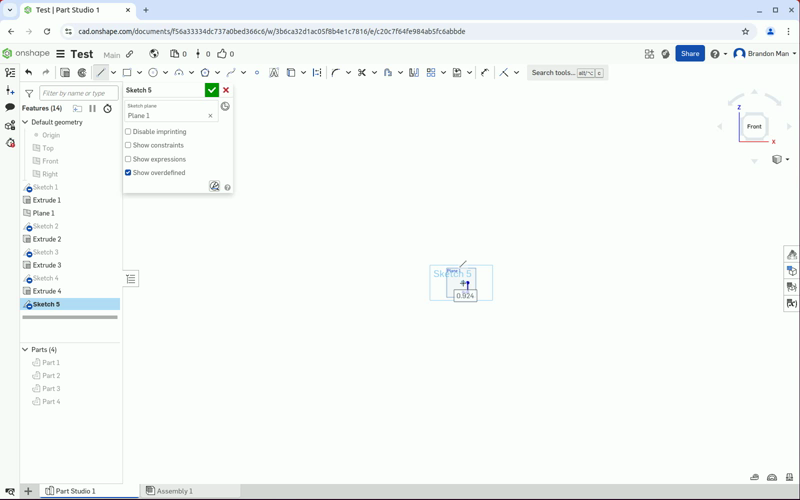
mouse_move(493, 282)
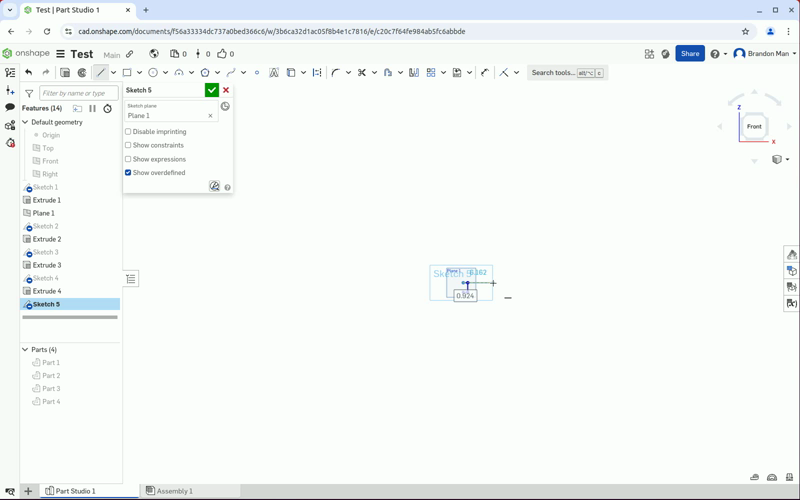
key_down(shift)
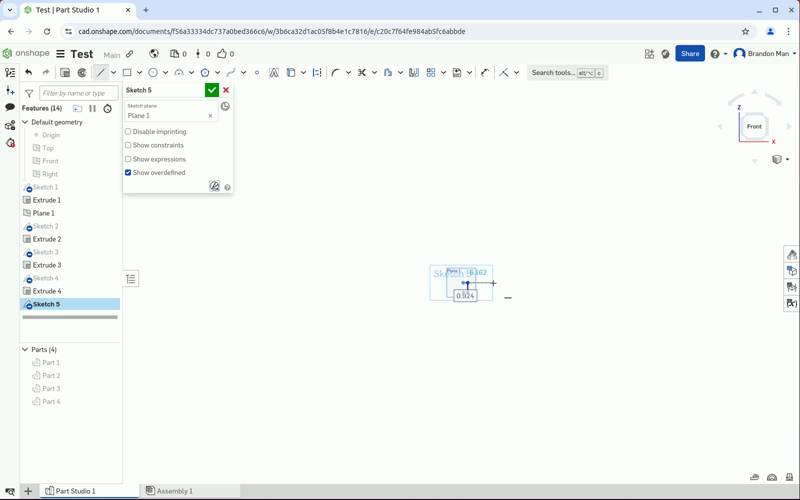
mouse_move(463, 292)
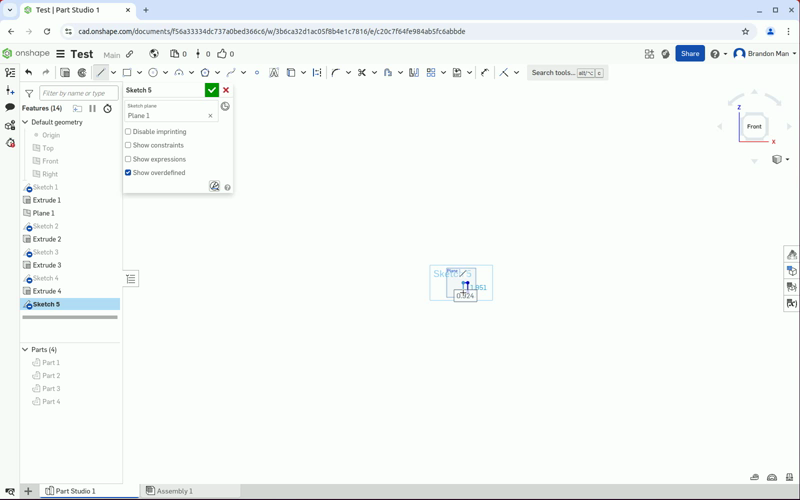
key_up(shift)
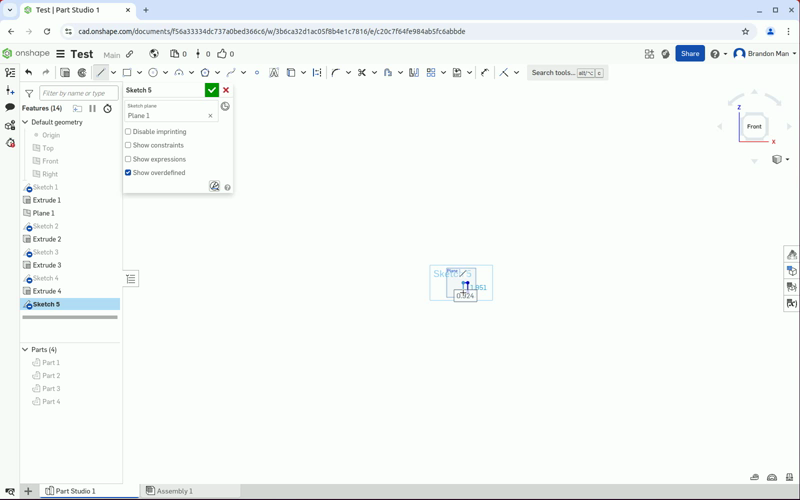
click(463, 292)
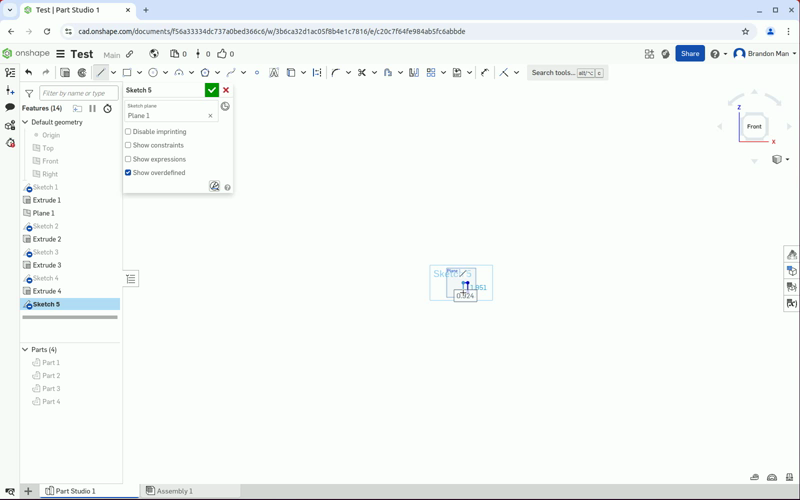
key(esc)
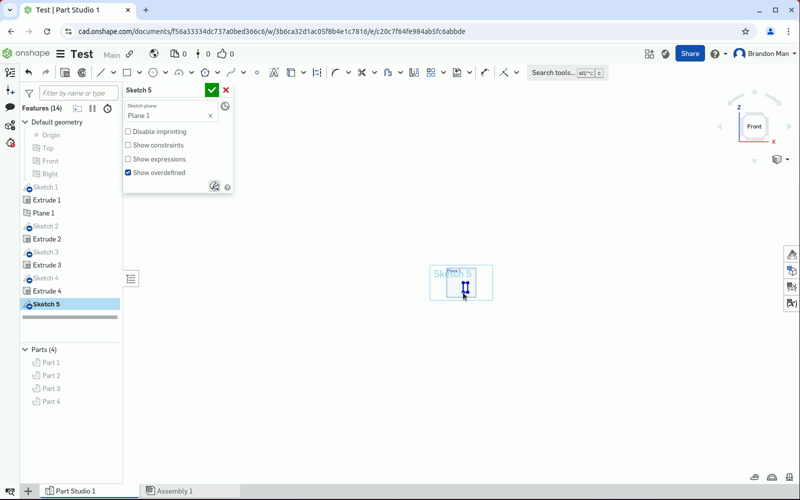
mouse_move(467, 284)
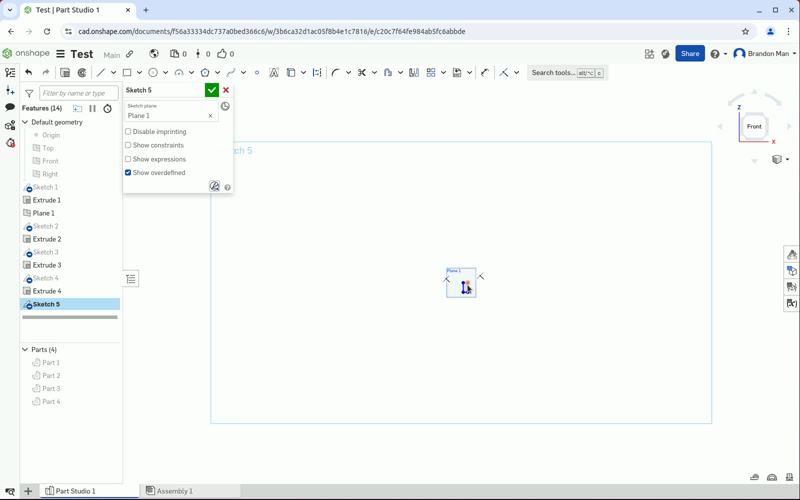
scroll(6)
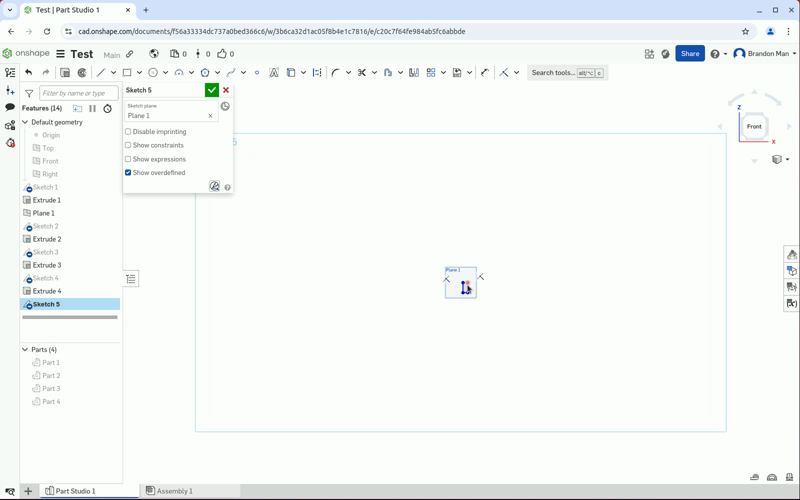
scroll(6)
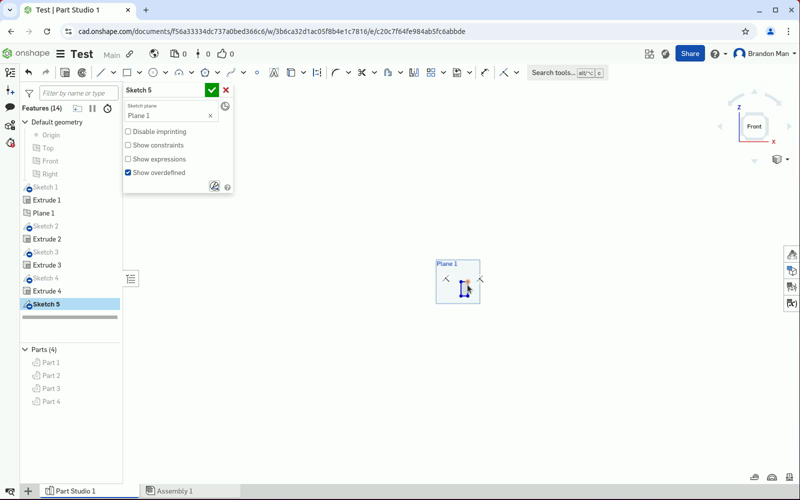
scroll(6)
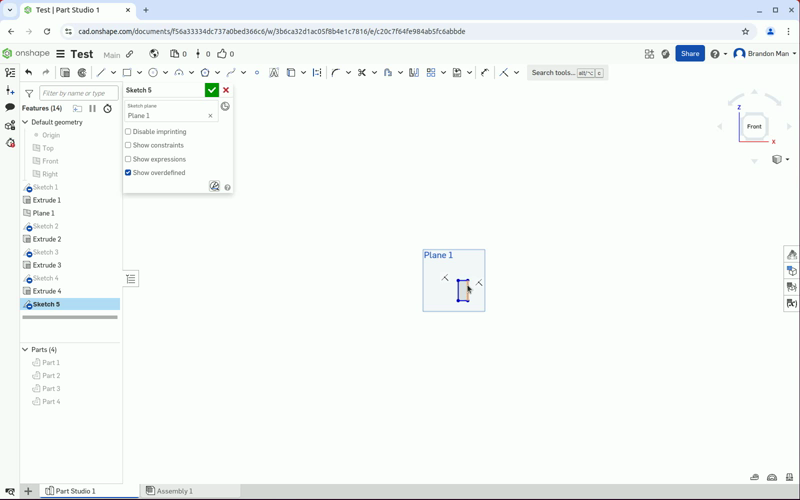
scroll(6)
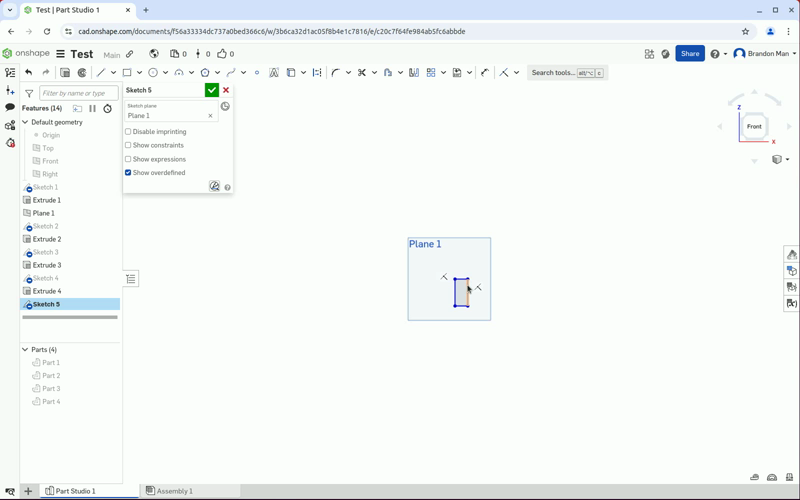
scroll(6)
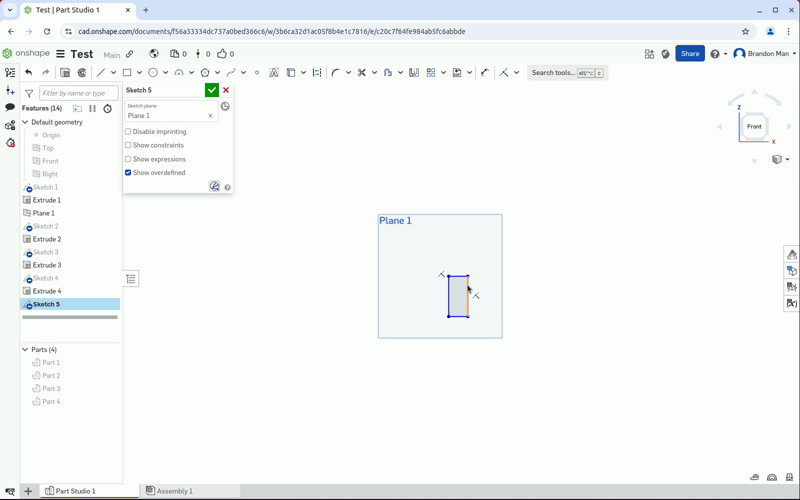
scroll(6)
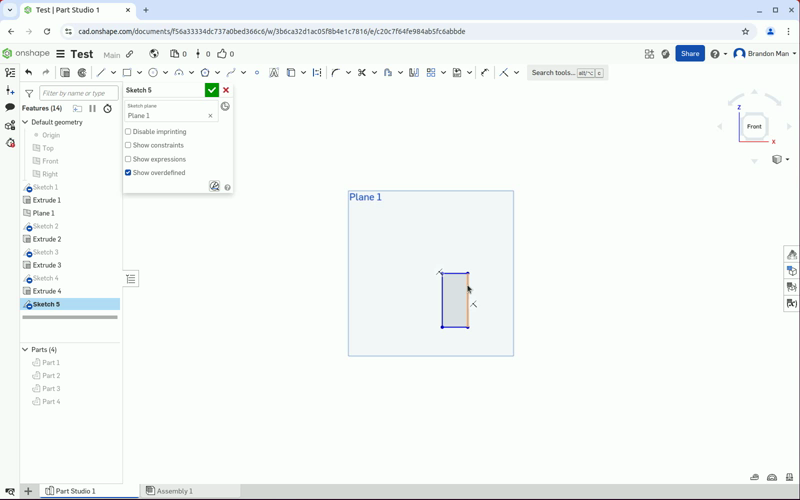
scroll(6)
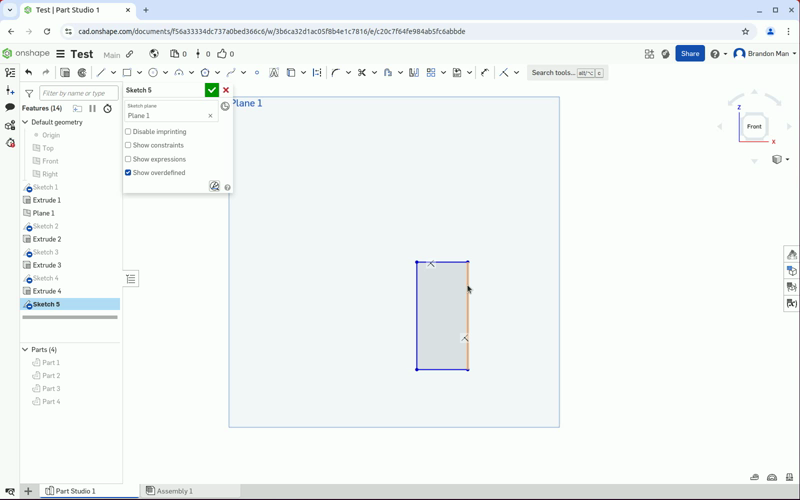
click(467, 284)
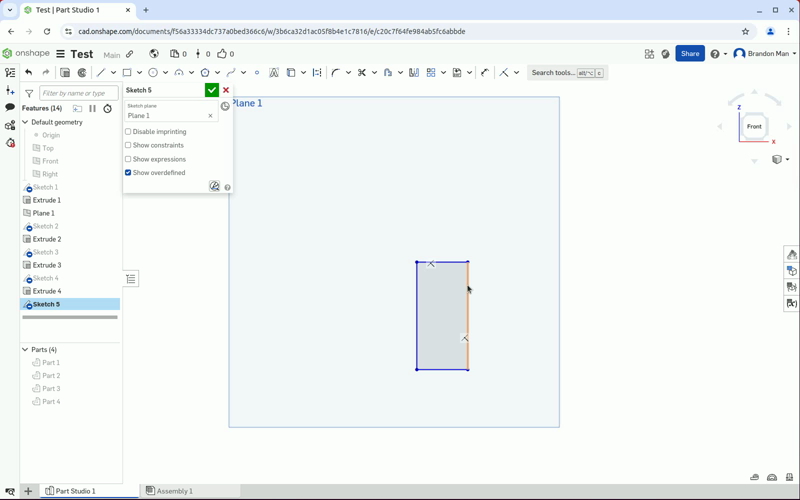
scroll(-6)
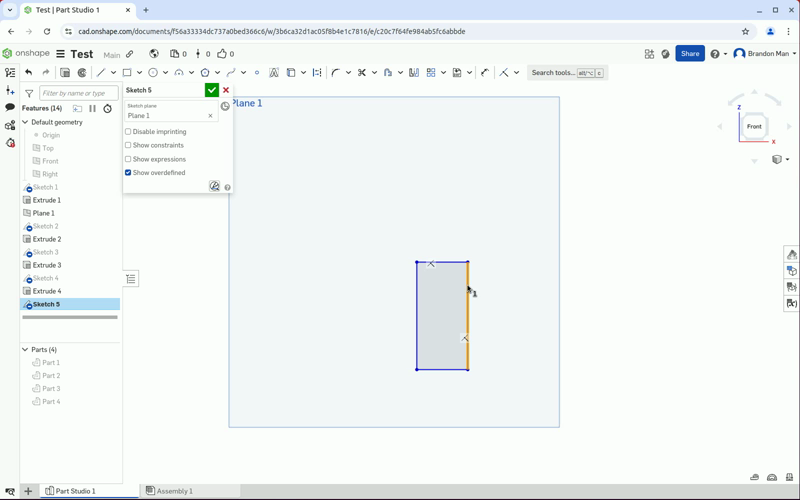
scroll(-6)
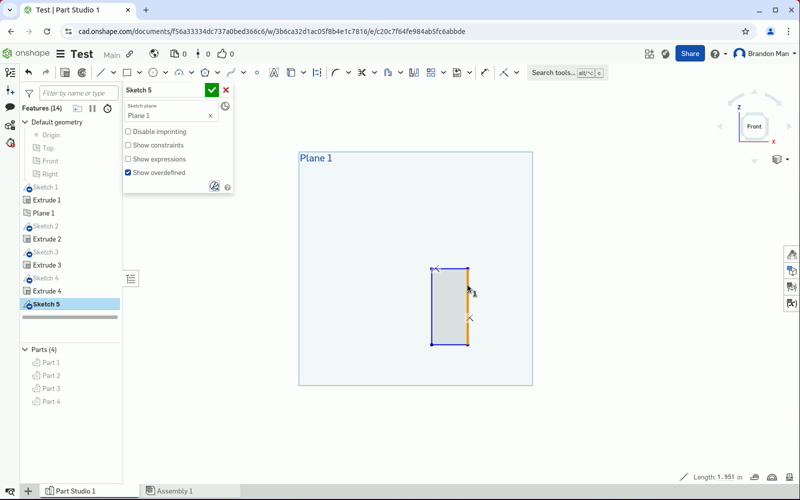
scroll(-6)
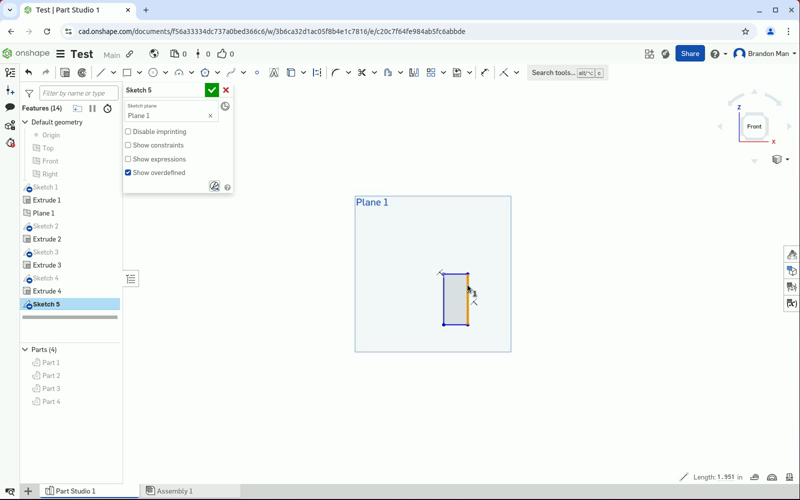
scroll(-6)
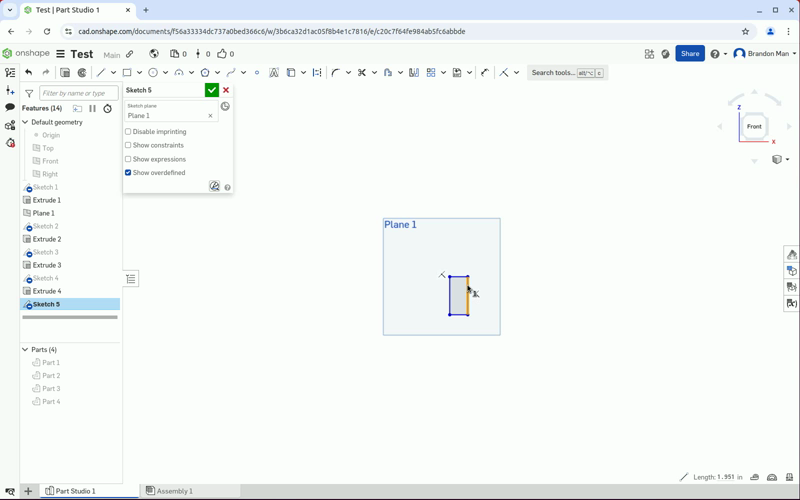
scroll(-6)
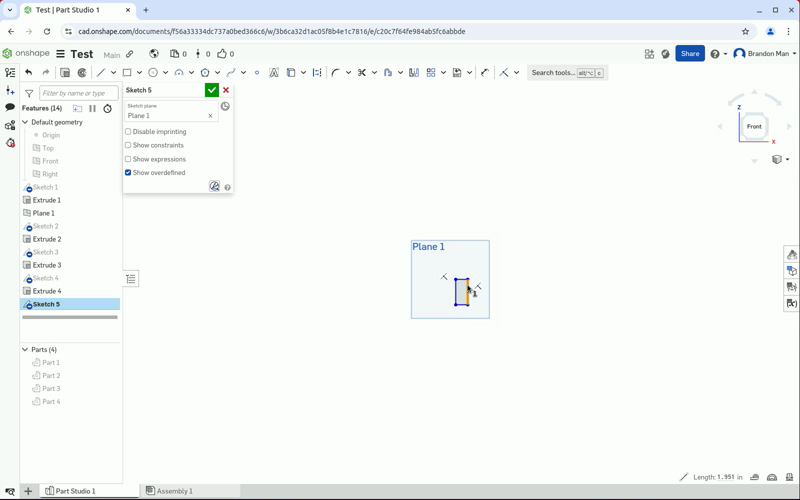
scroll(-6)
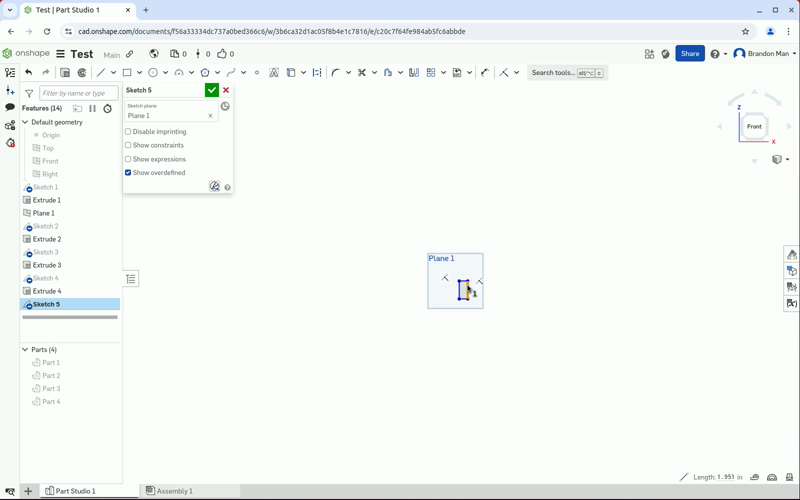
scroll(-6)
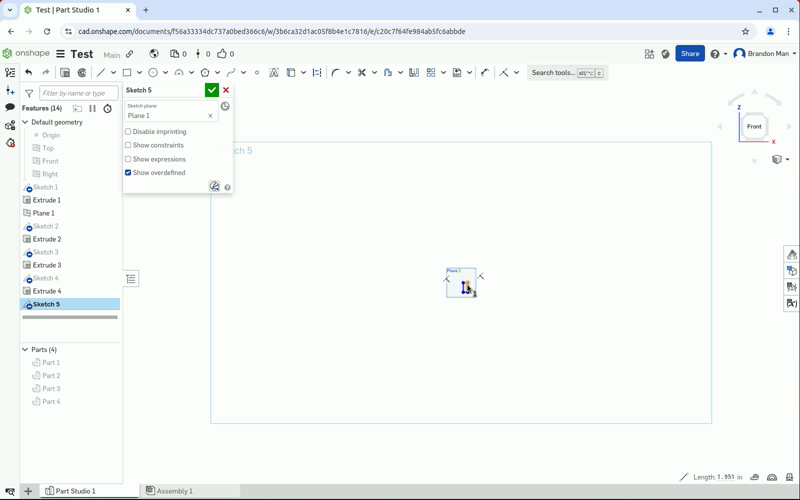
mouse_move(73, 352)
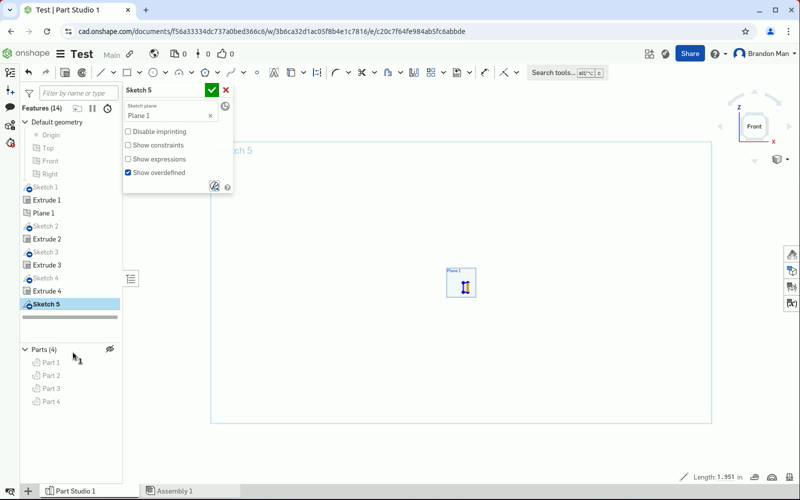
key(shift+y)
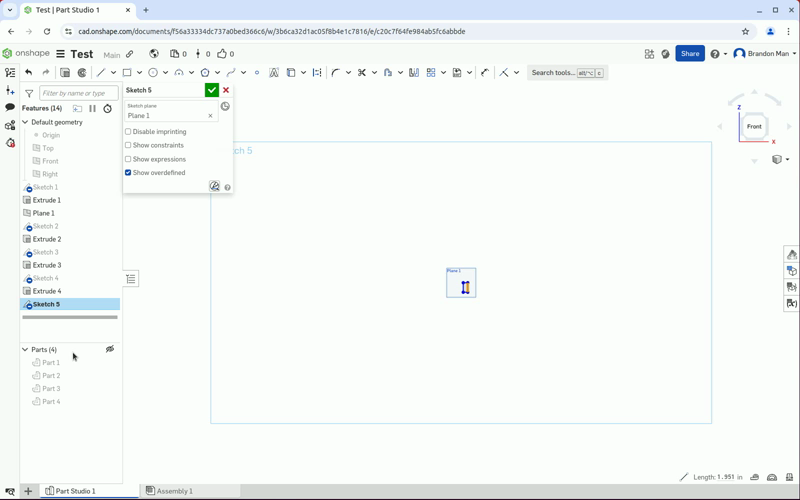
key(shift+e)
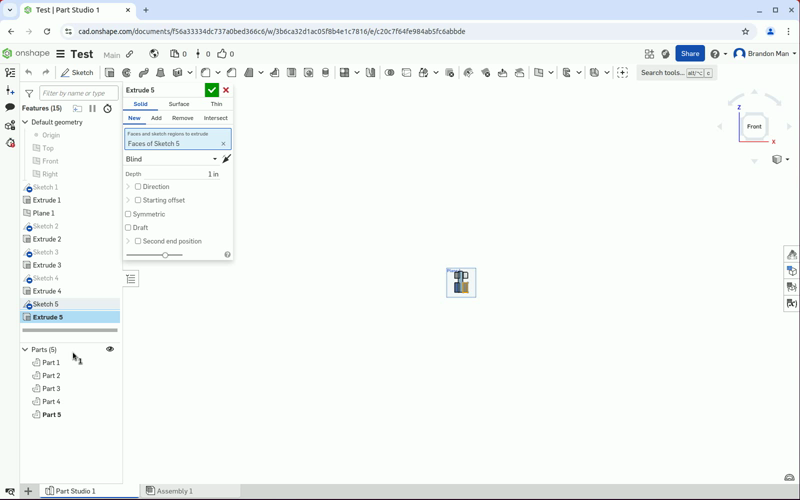
mouse_move(143, 106)
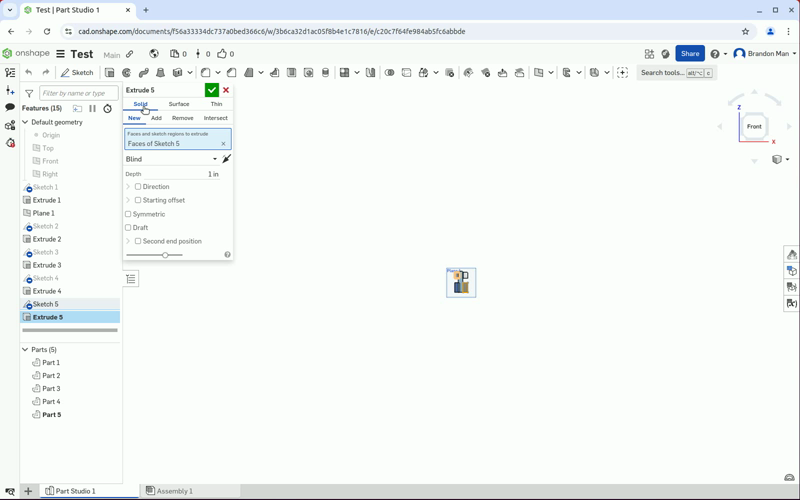
click(143, 106)
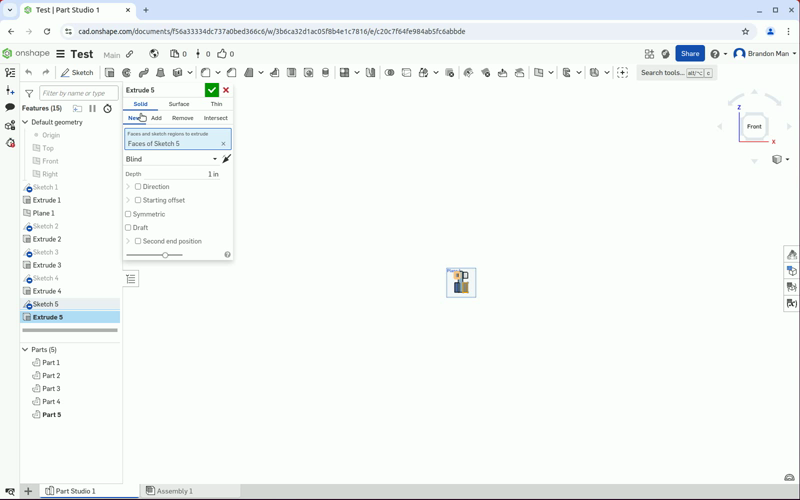
mouse_move(137, 120)
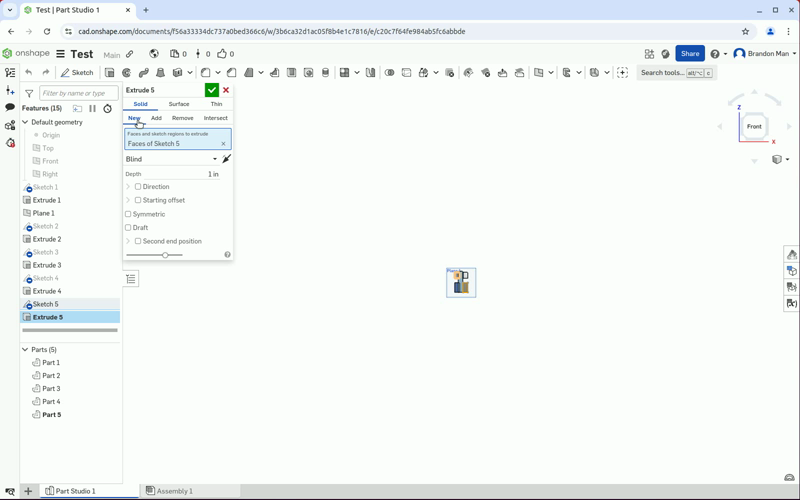
click(137, 120)
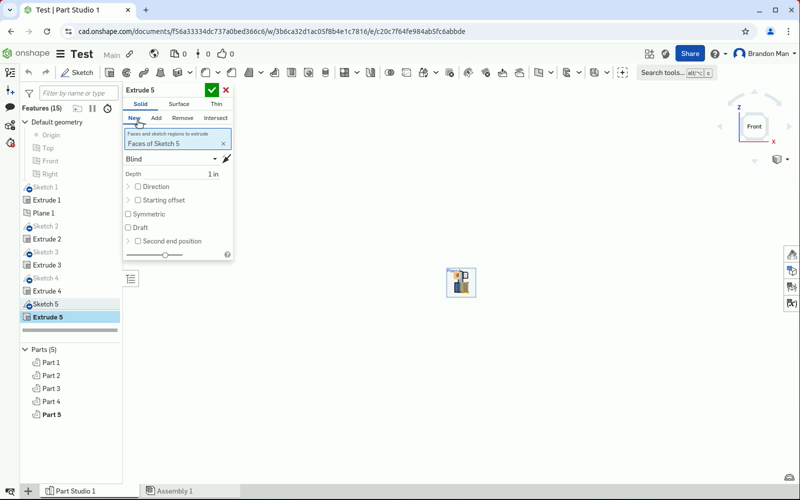
key(tab, 4)
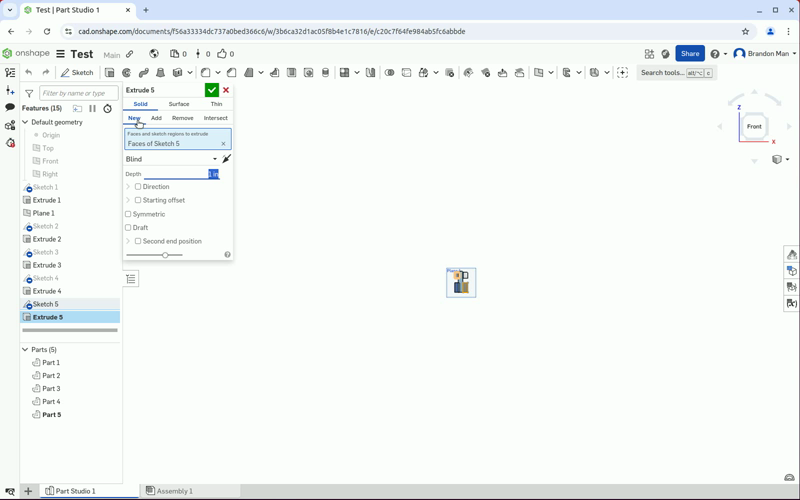
text(-23.108)
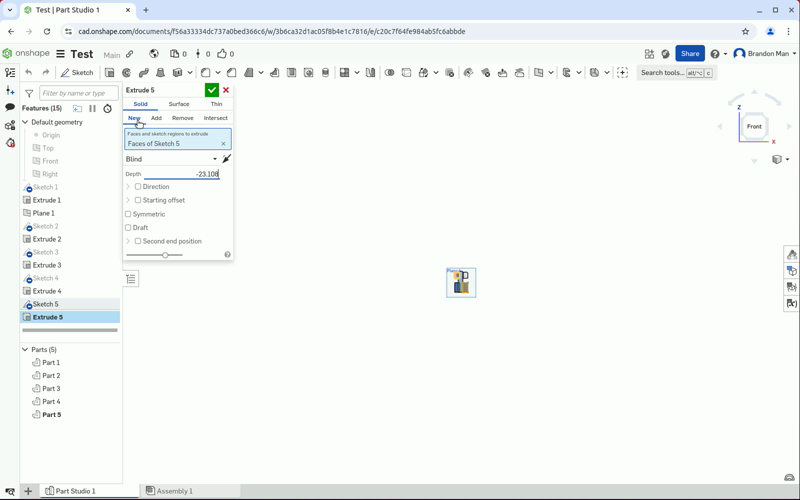
key(enter)
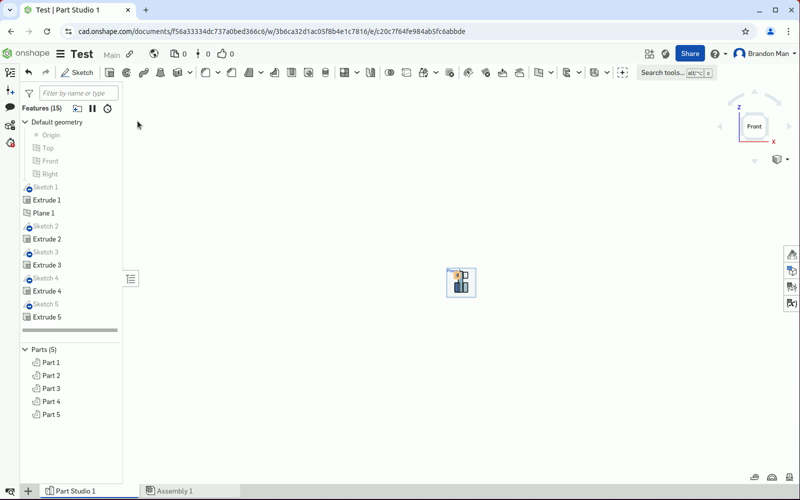
key(shift+h)
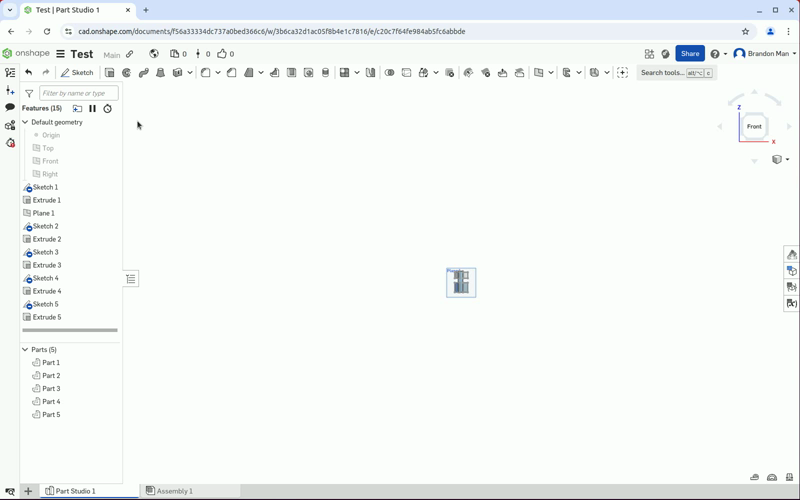
key(shift+h)
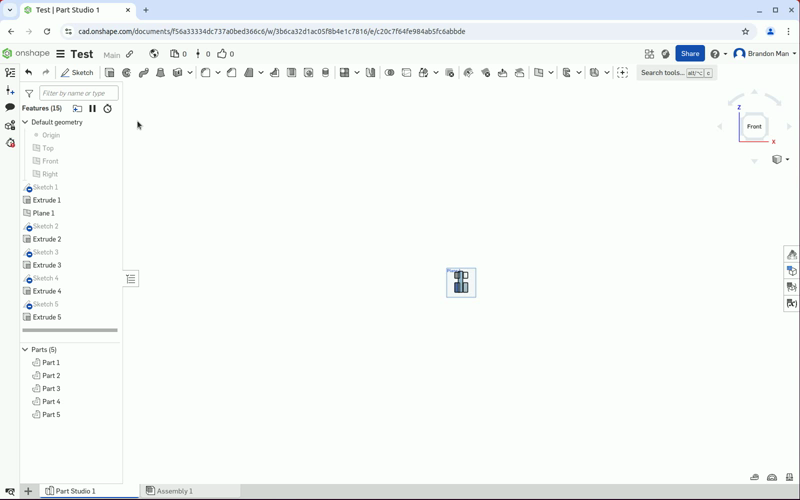
mouse_move(73, 189)
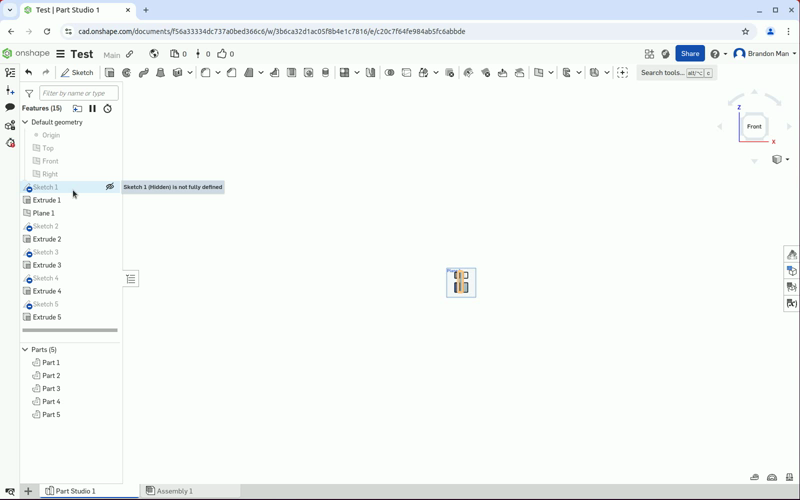
click(73, 189)
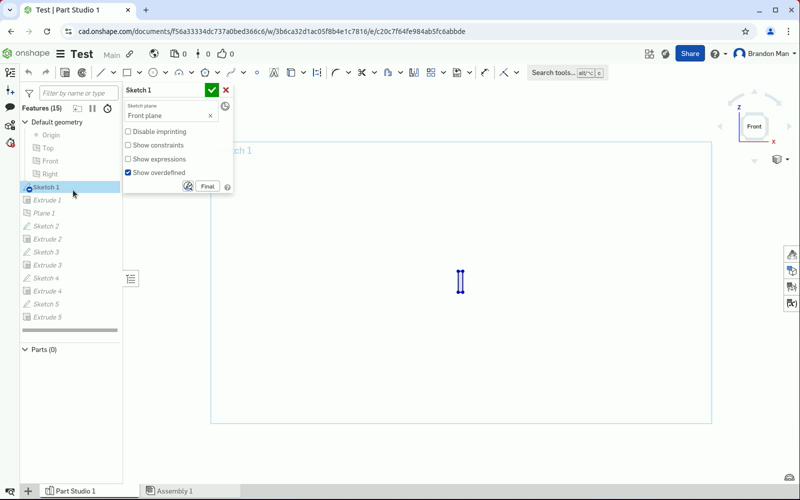
mouse_move(229, 92)
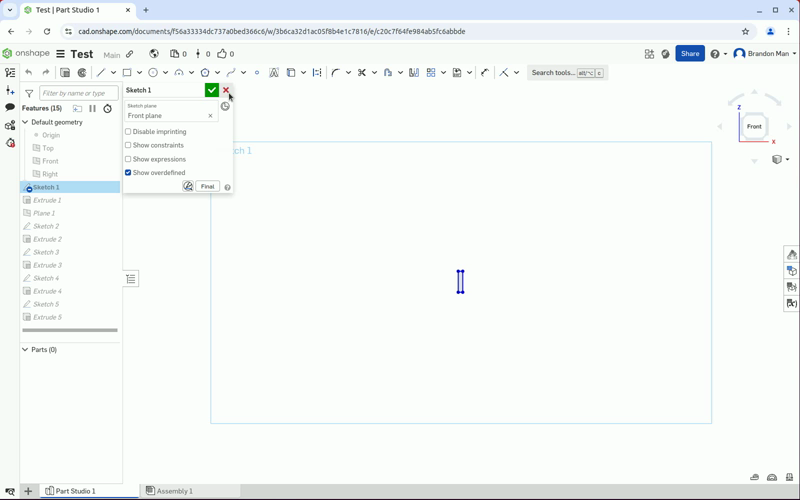
click(229, 92)
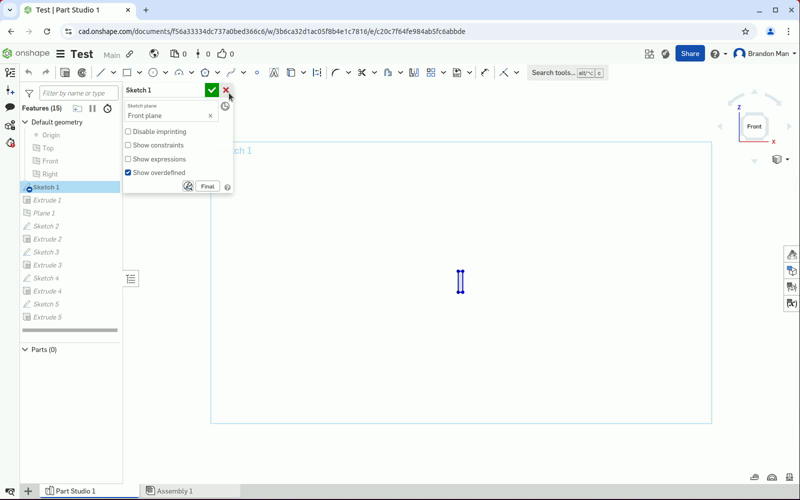
key(shift+s)
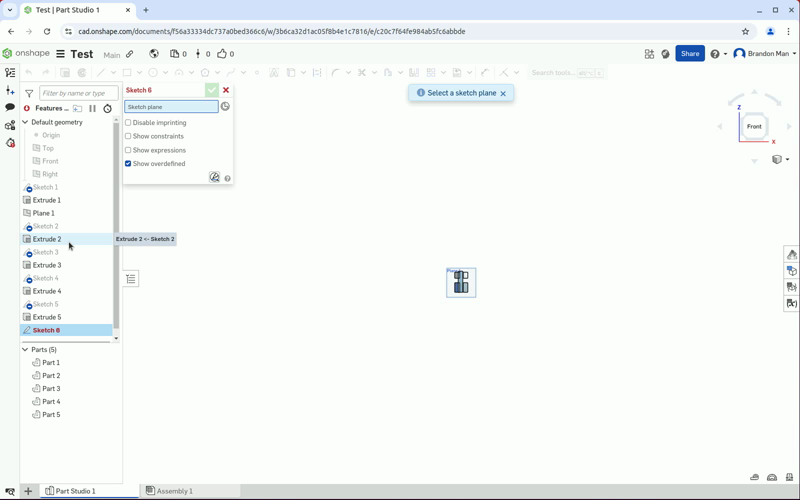
scroll(3)
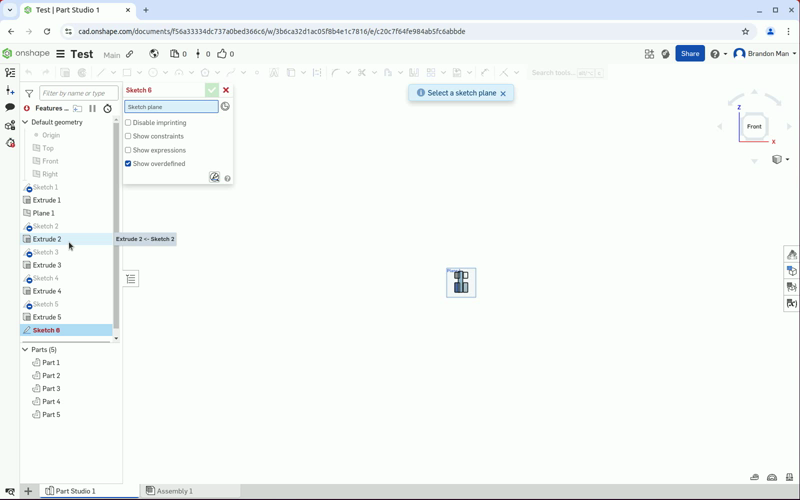
mouse_move(69, 163)
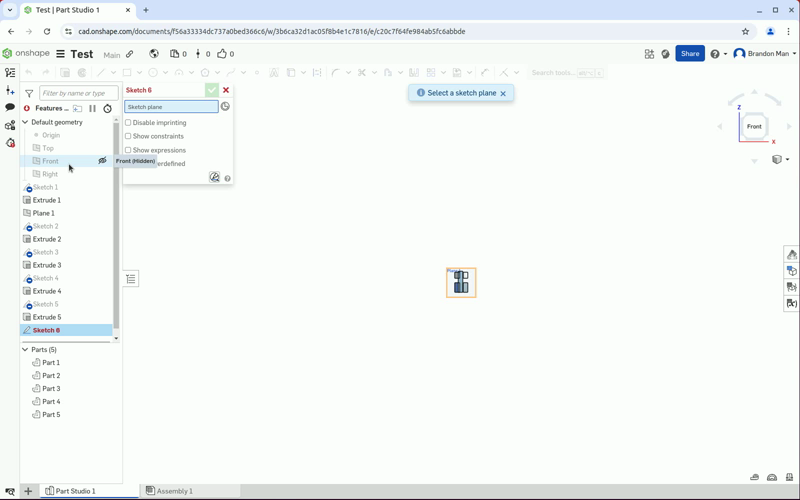
click(69, 163)
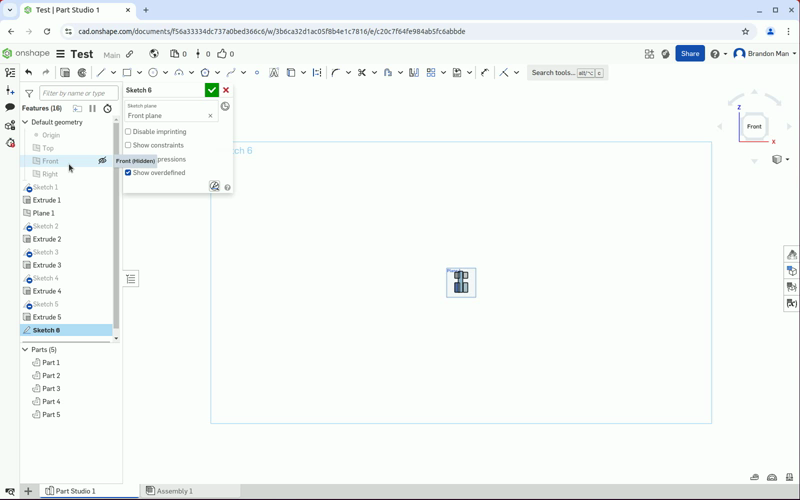
mouse_move(73, 352)
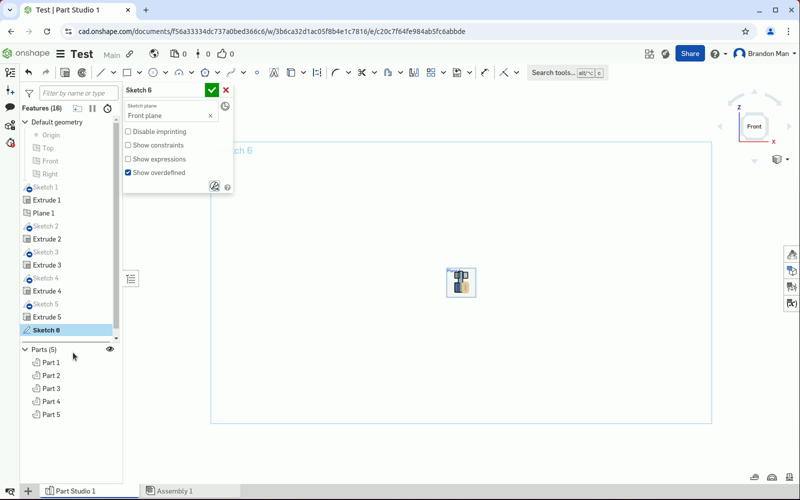
key(y)
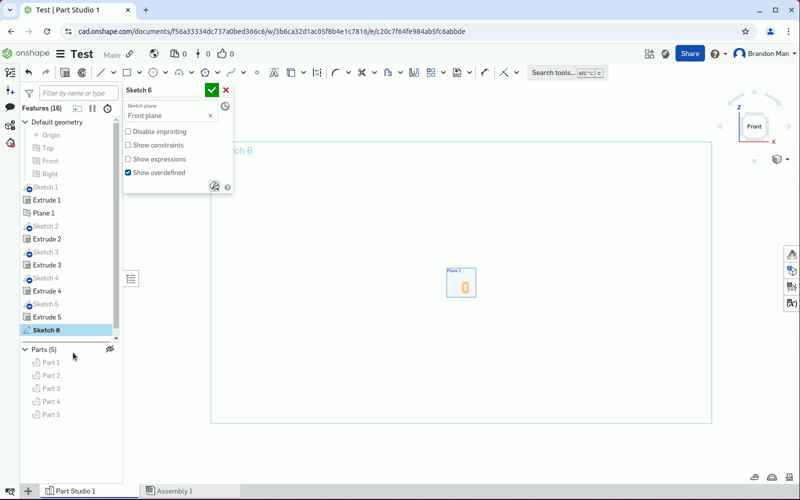
key(l)
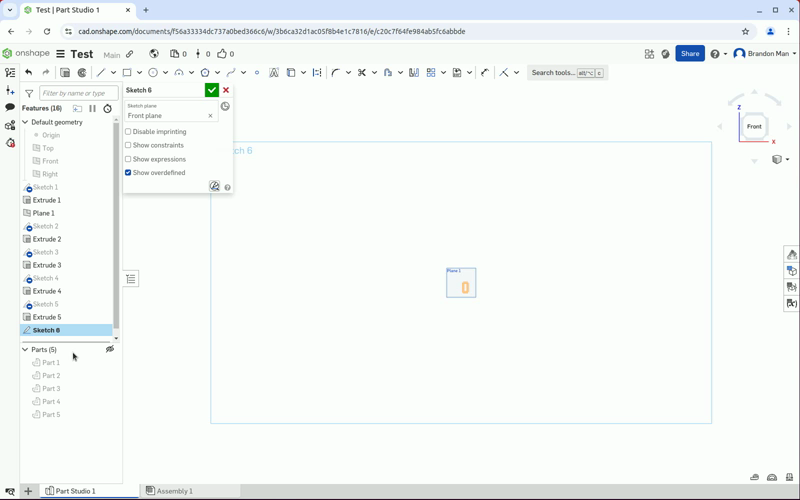
key_down(shift)
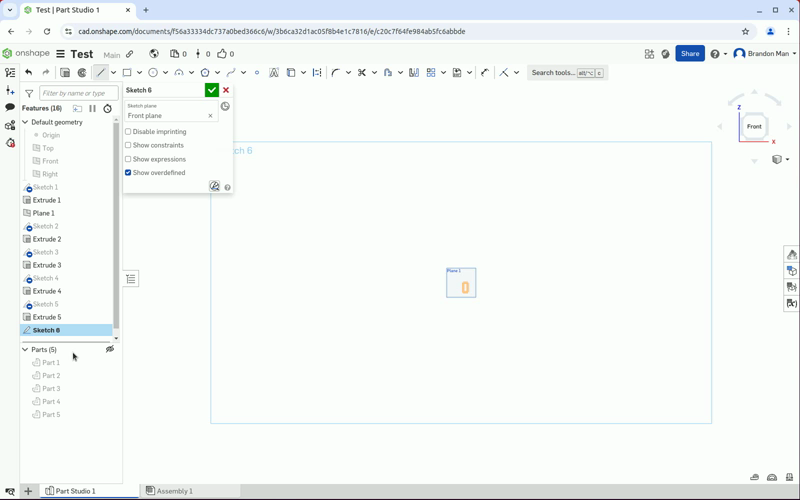
mouse_move(441, 292)
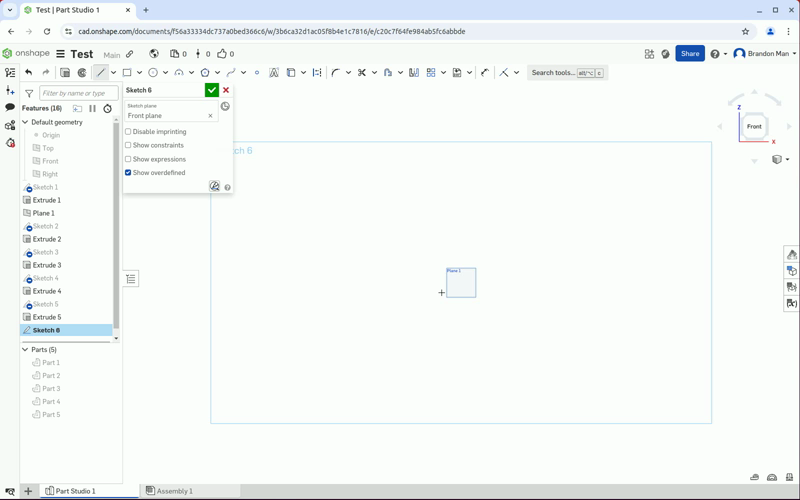
click(441, 292)
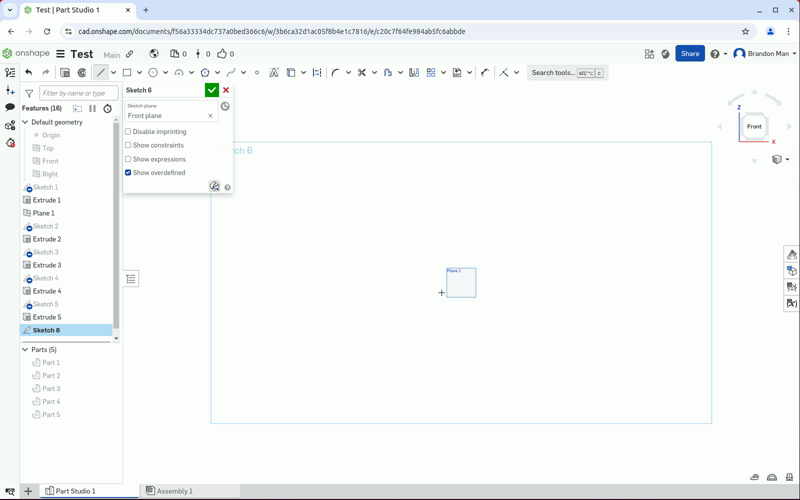
key_up(shift)
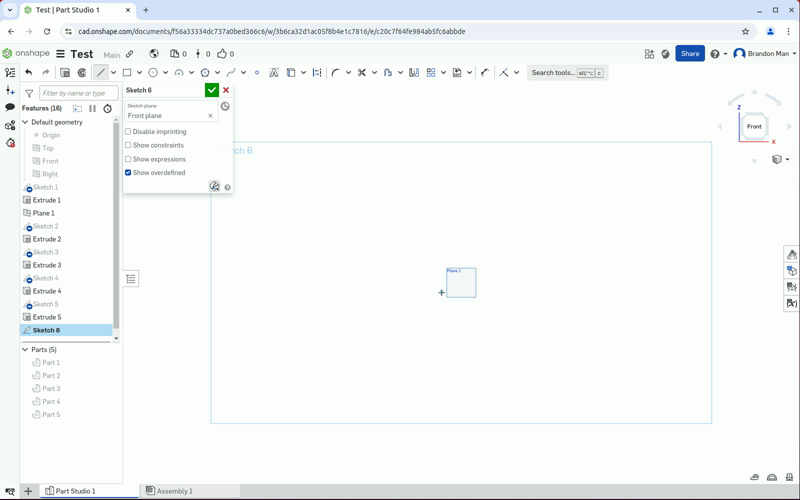
key_down(shift)
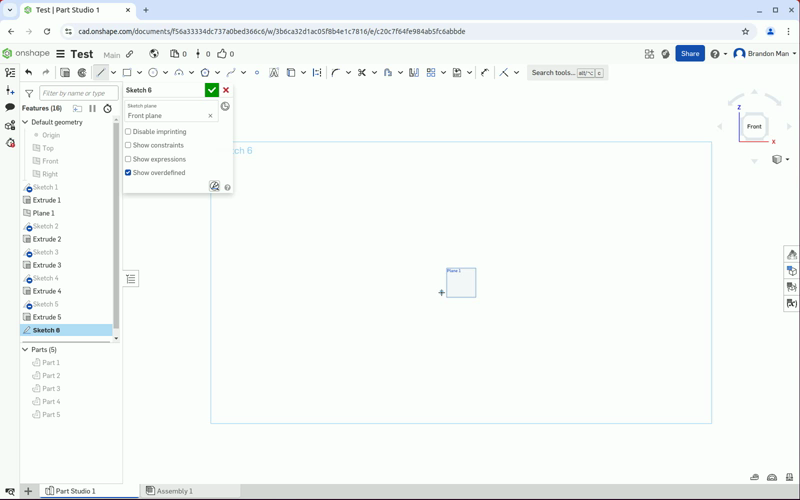
mouse_move(471, 292)
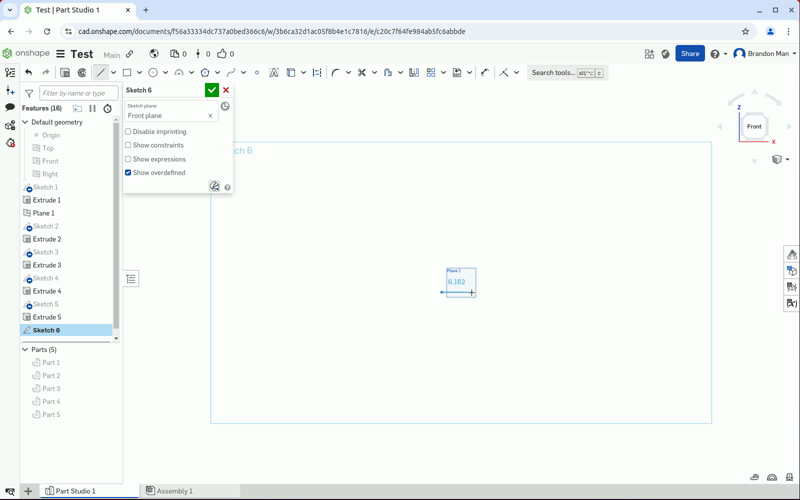
mouse_move(448, 292)
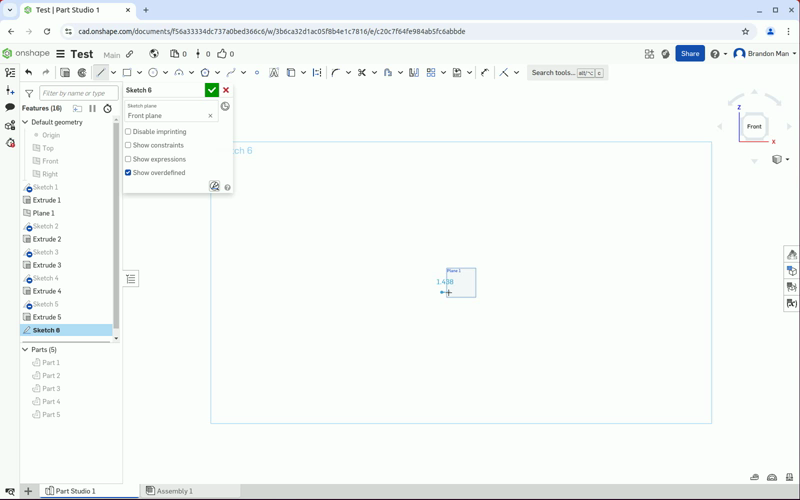
scroll(6)
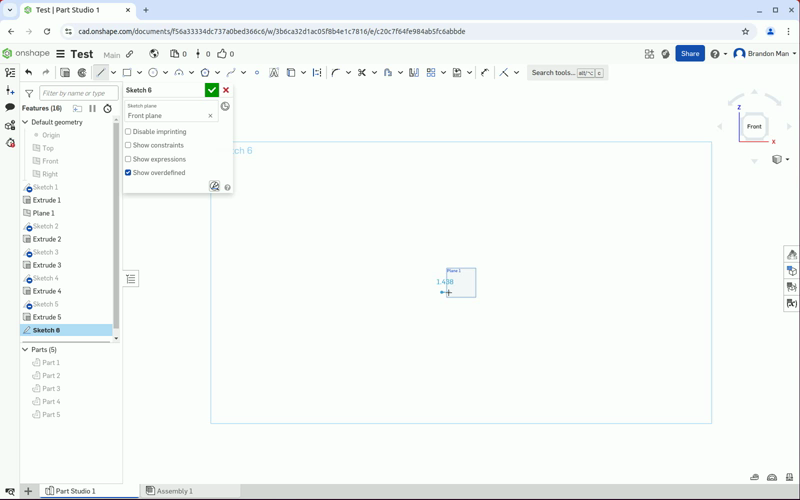
scroll(6)
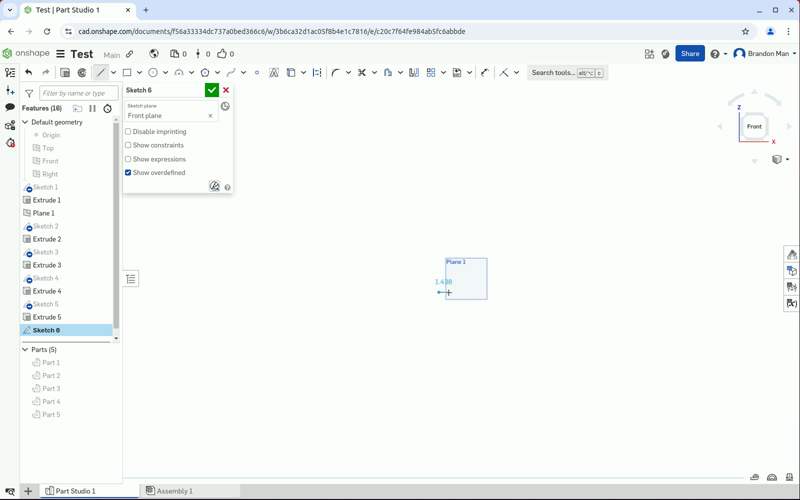
scroll(6)
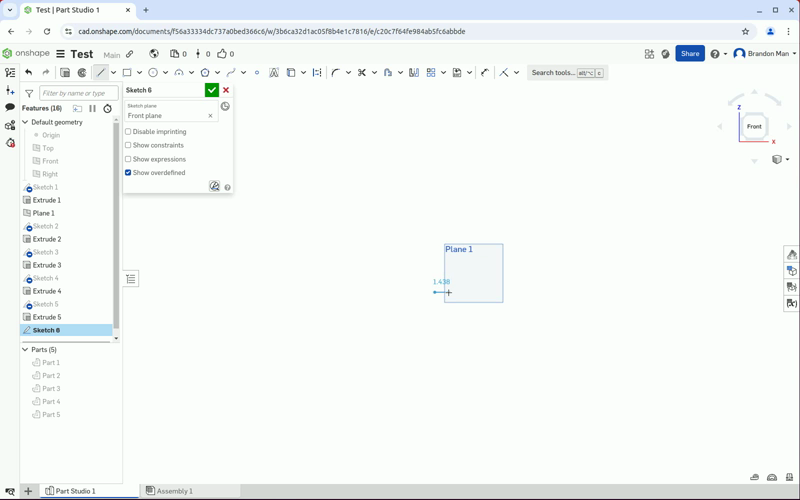
scroll(6)
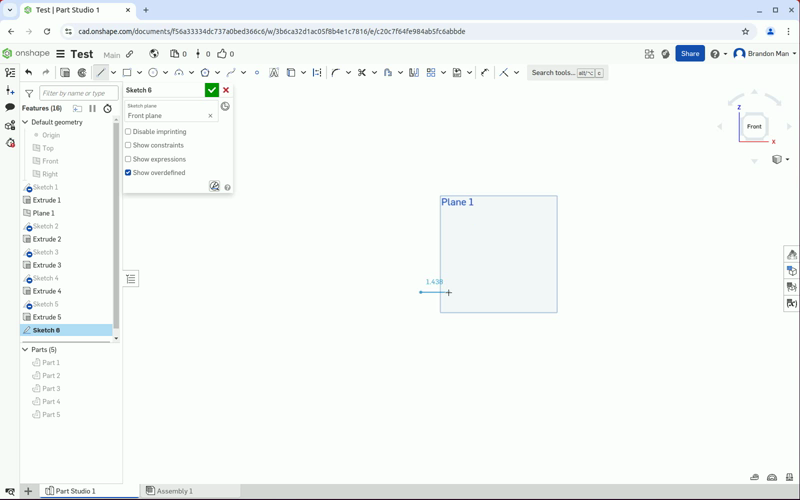
scroll(6)
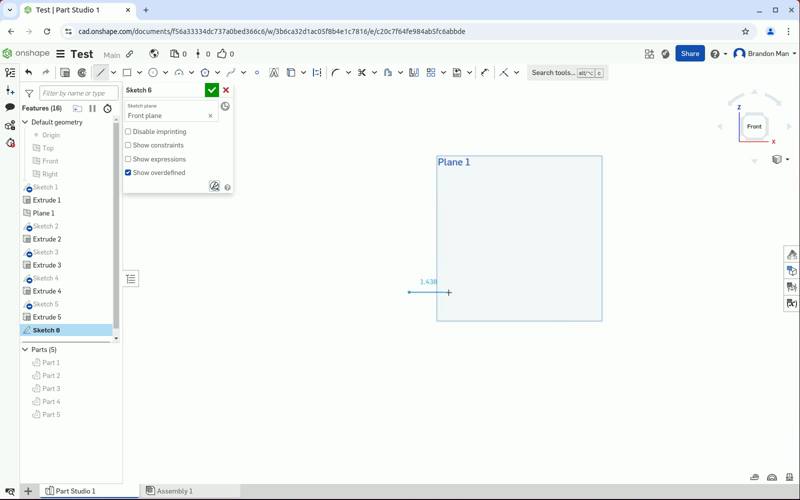
scroll(6)
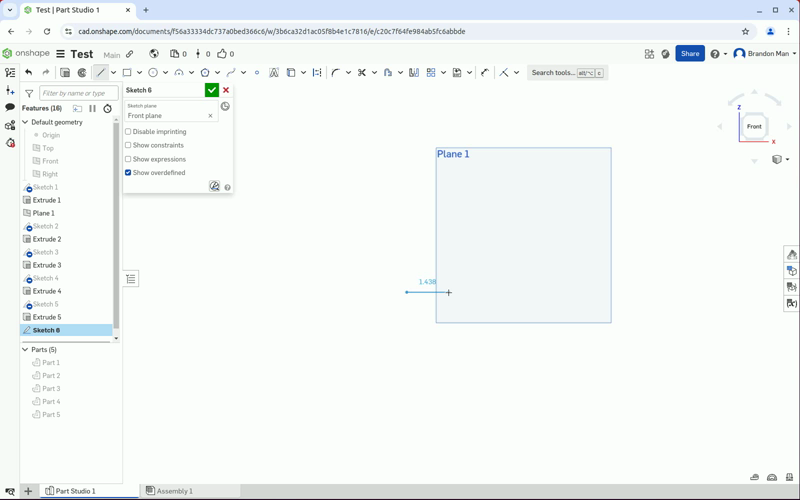
scroll(6)
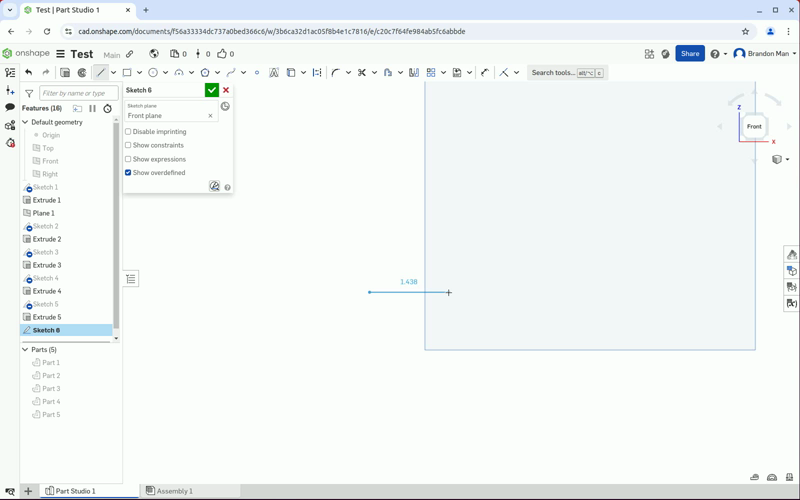
click(448, 292)
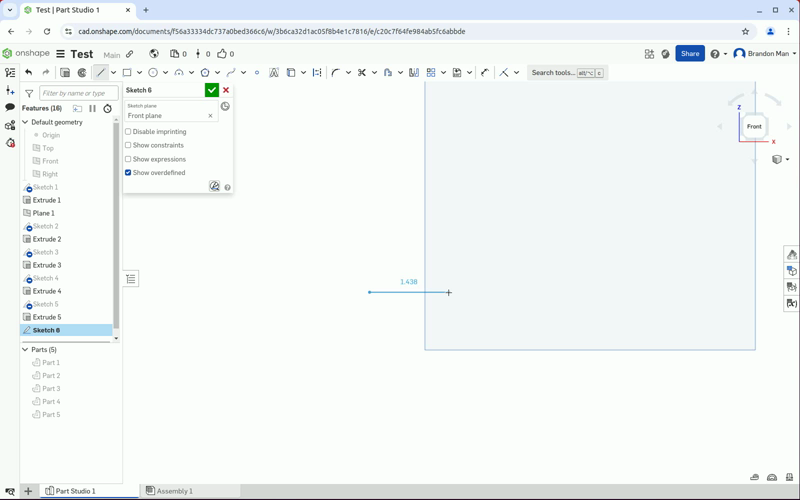
scroll(-6)
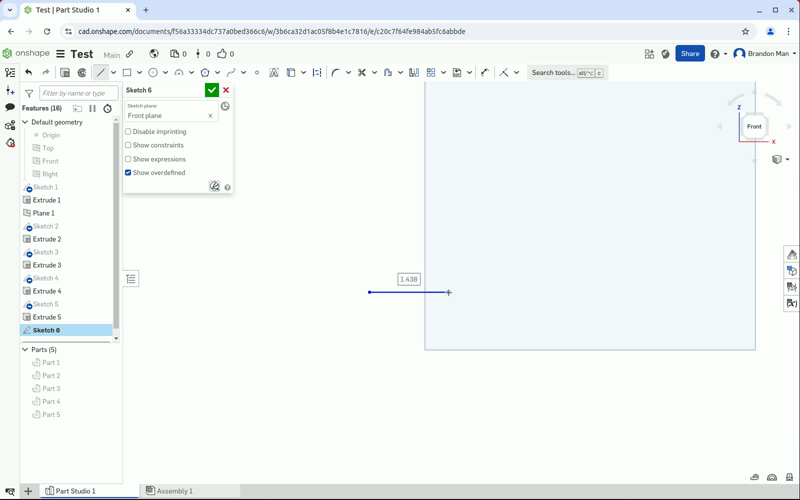
scroll(-6)
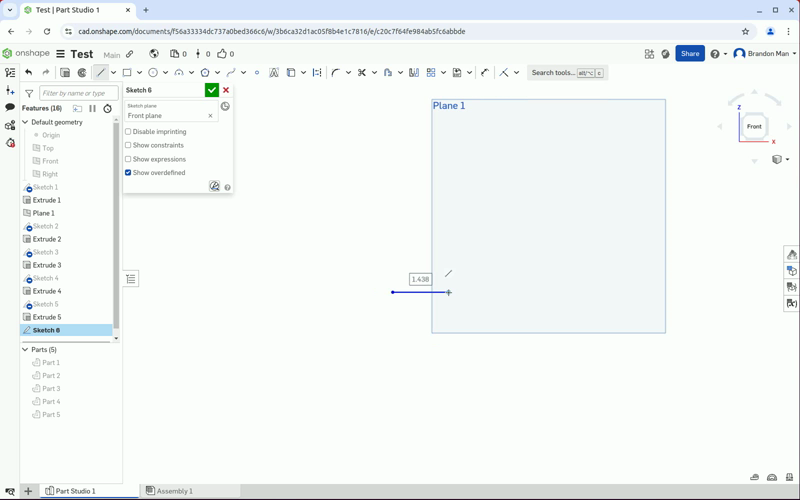
scroll(-6)
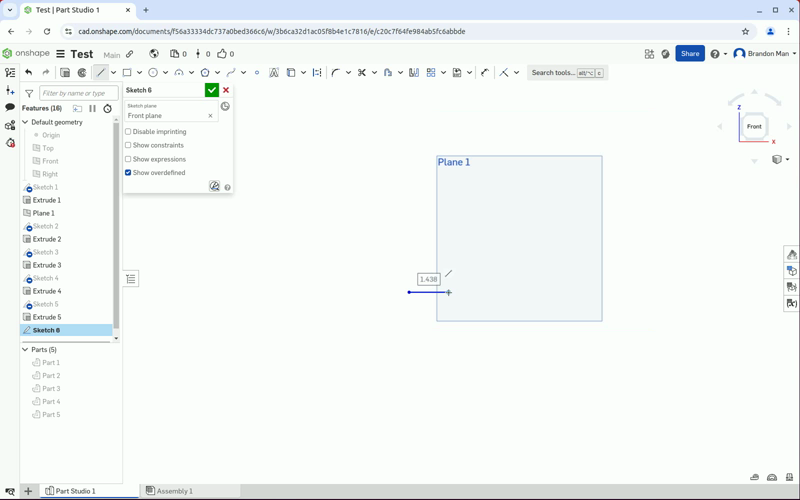
scroll(-6)
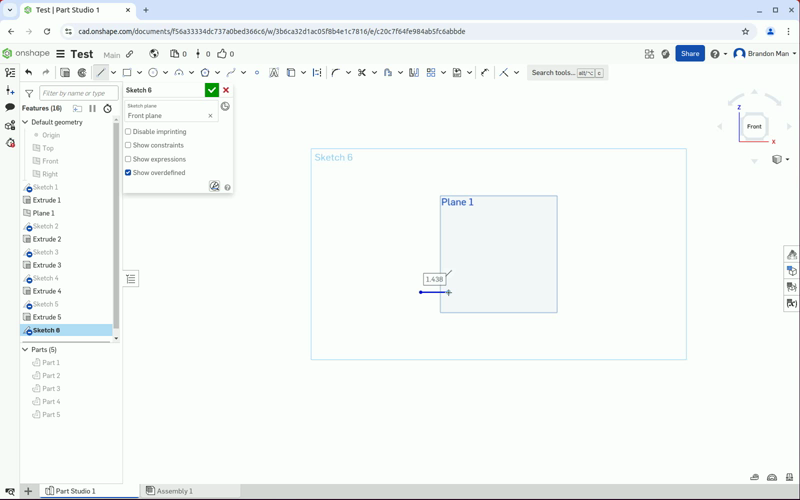
scroll(-6)
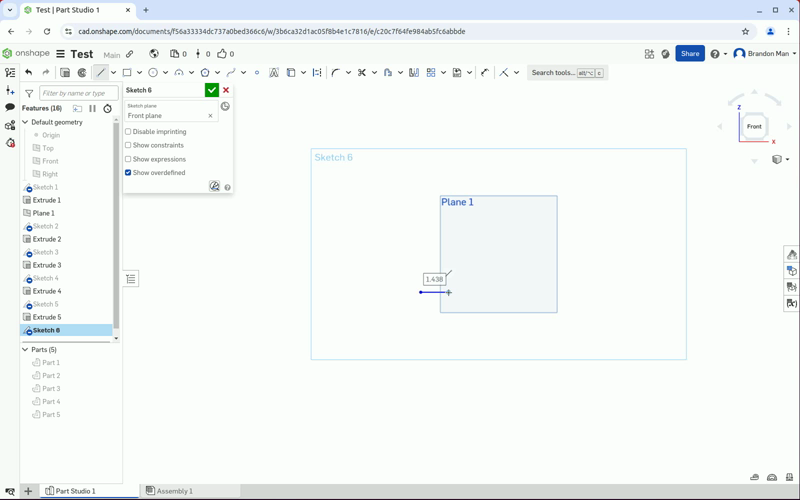
scroll(-6)
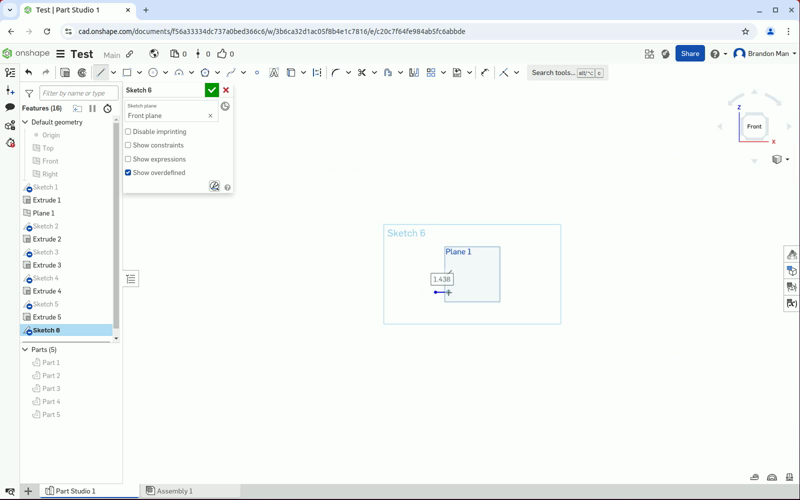
scroll(-6)
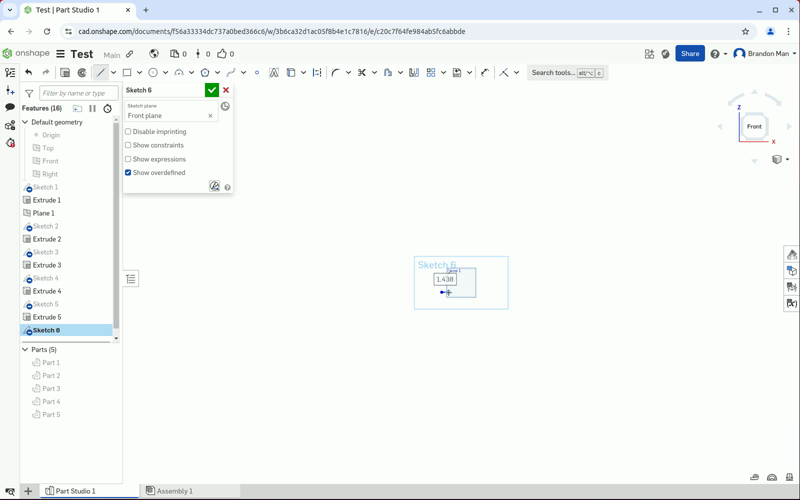
key_up(shift)
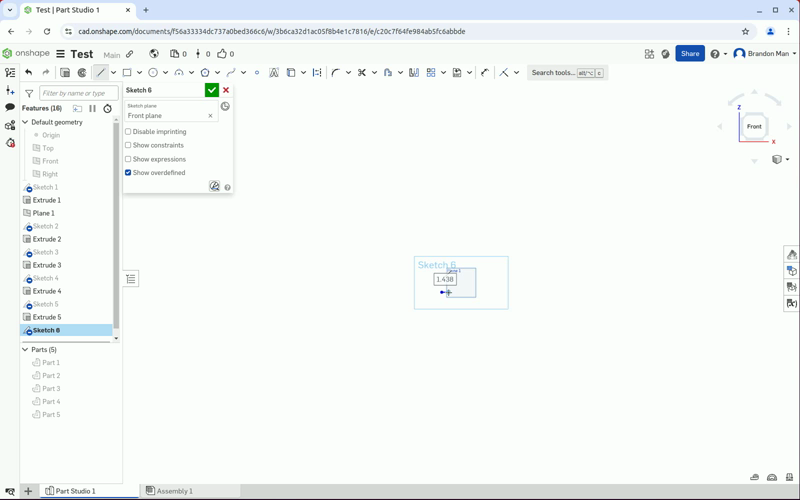
key_down(shift)
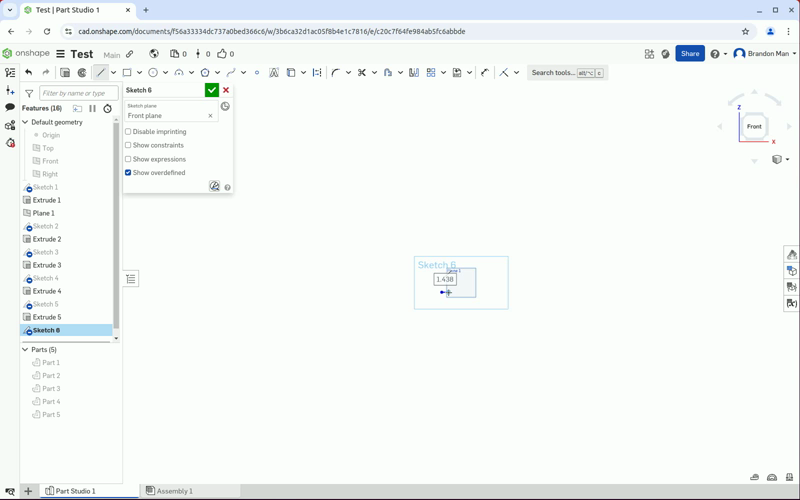
mouse_move(478, 292)
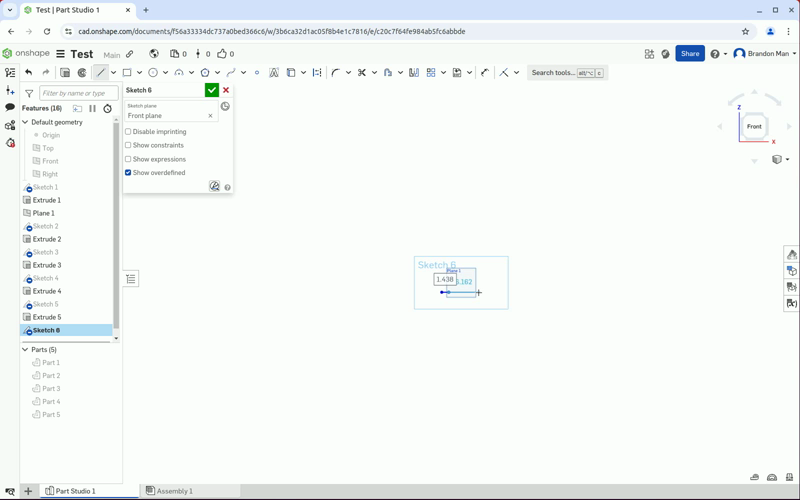
mouse_move(448, 283)
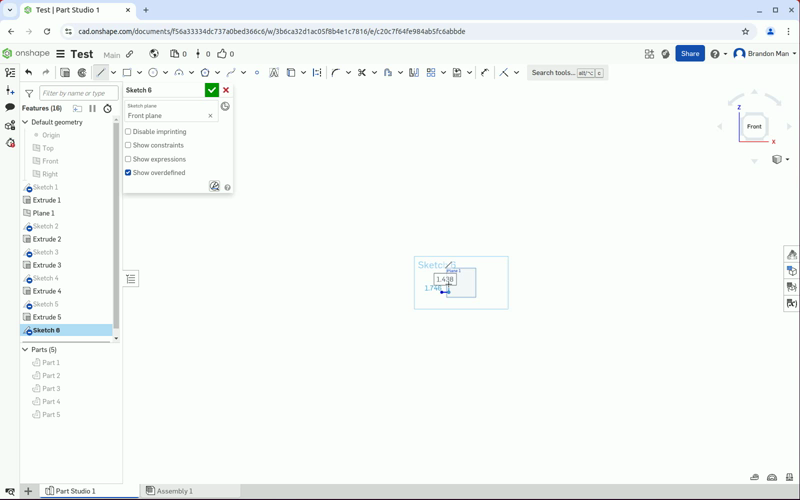
click(448, 283)
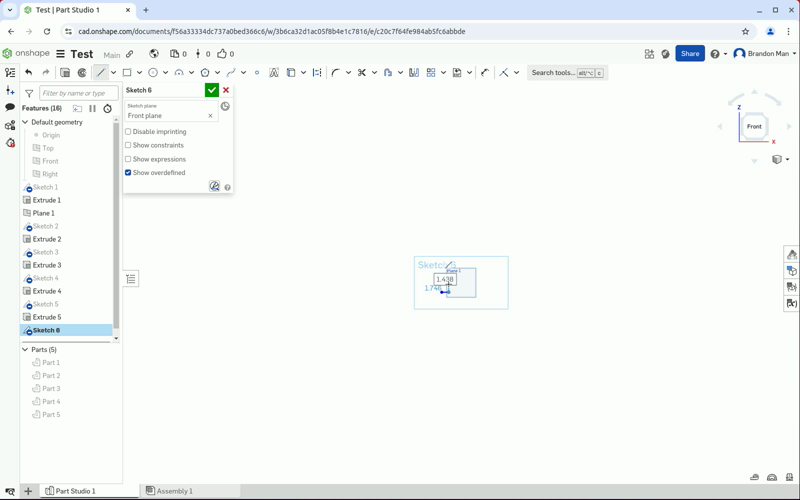
key_up(shift)
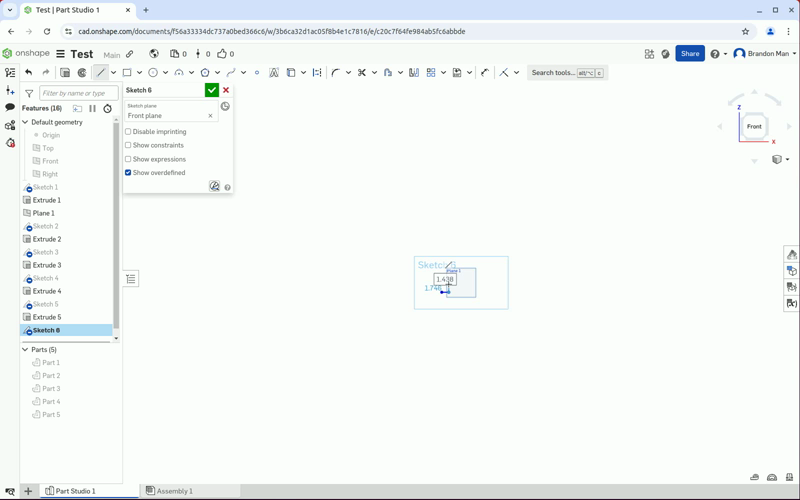
key_down(shift)
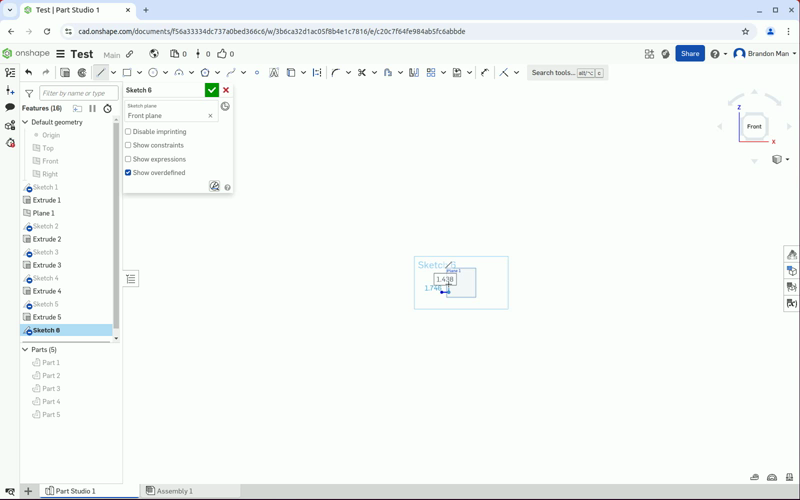
mouse_move(478, 283)
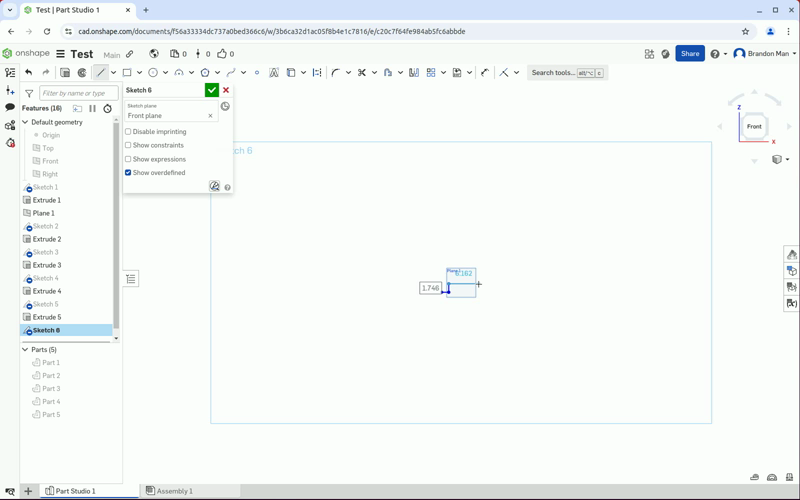
mouse_move(444, 283)
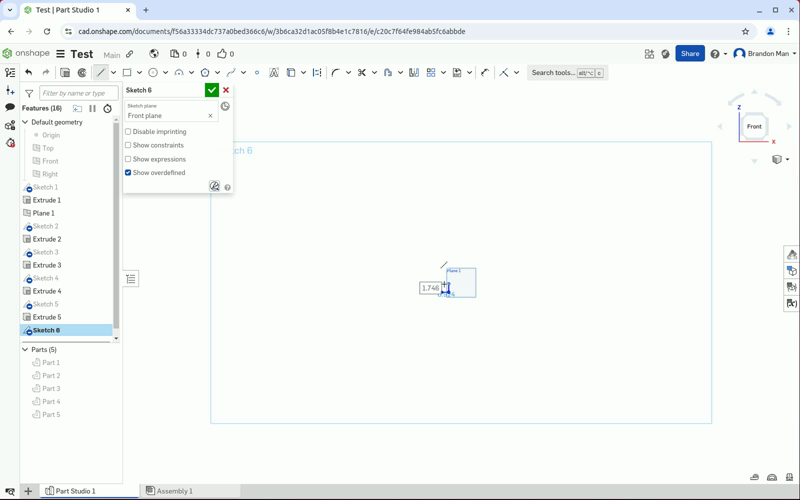
scroll(6)
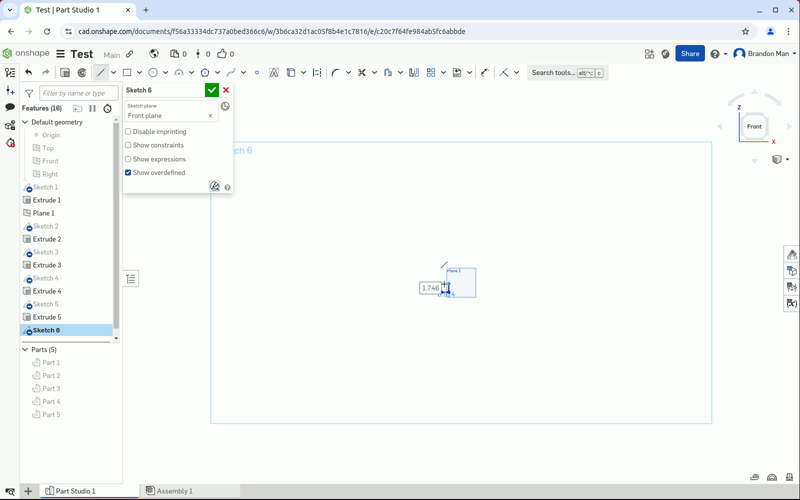
scroll(6)
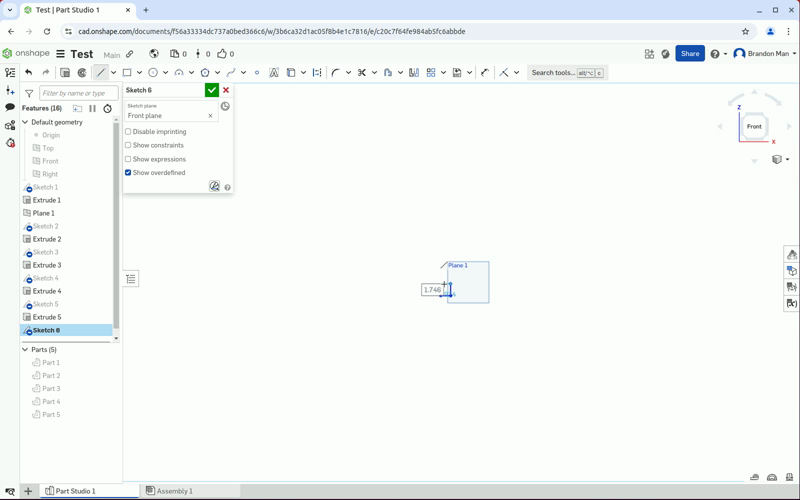
scroll(6)
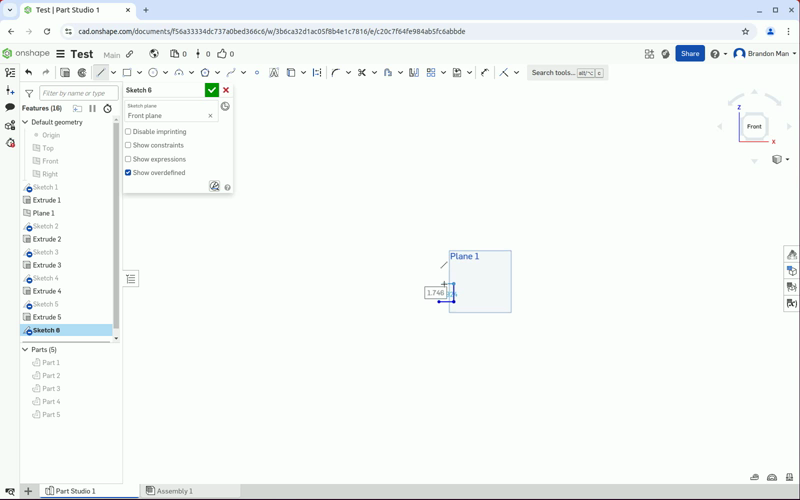
scroll(6)
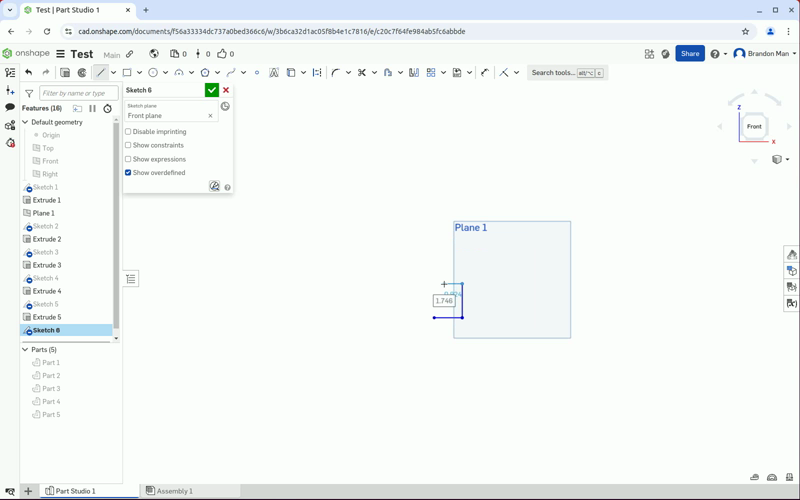
scroll(6)
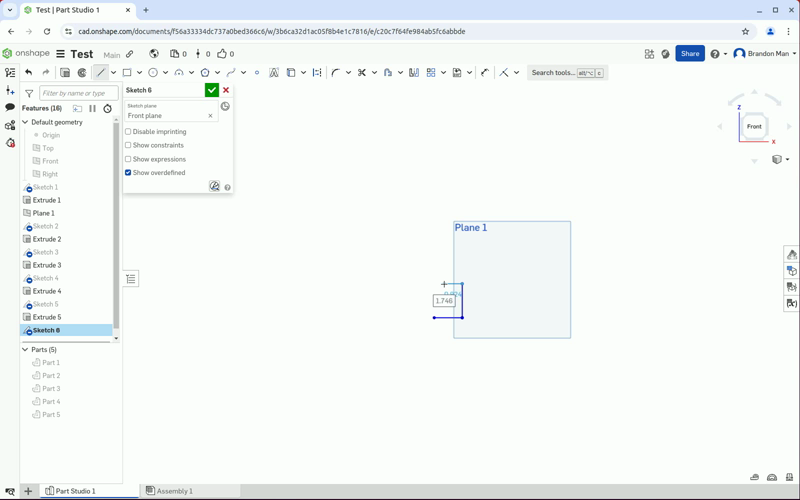
scroll(6)
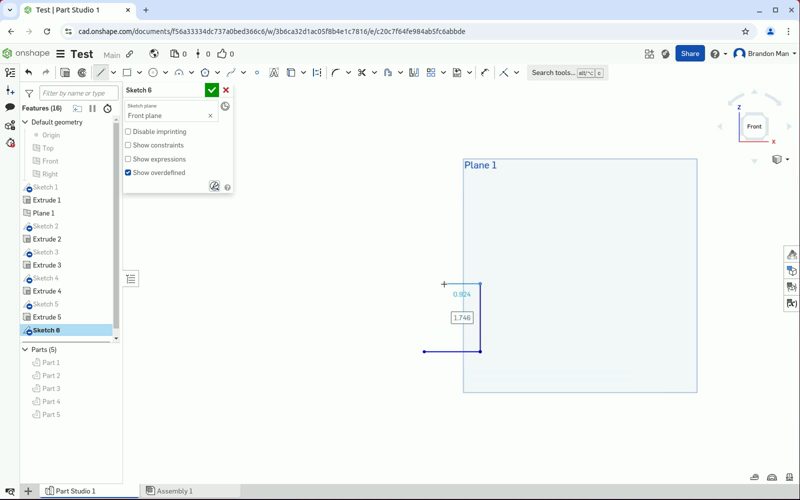
scroll(6)
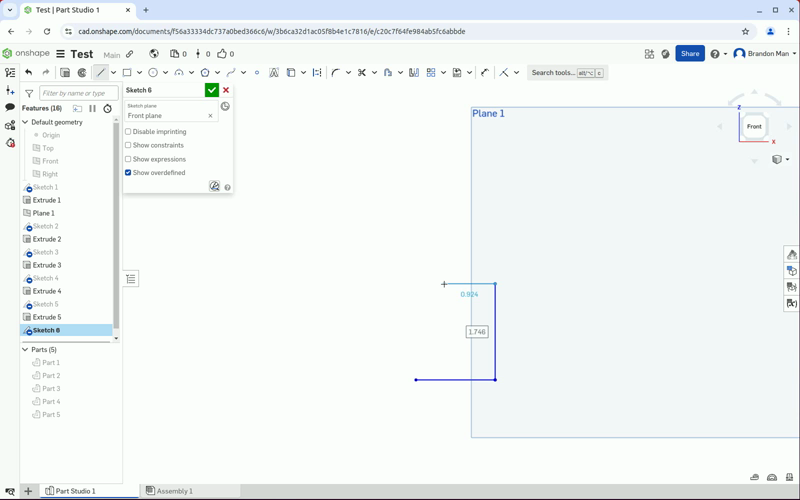
click(444, 283)
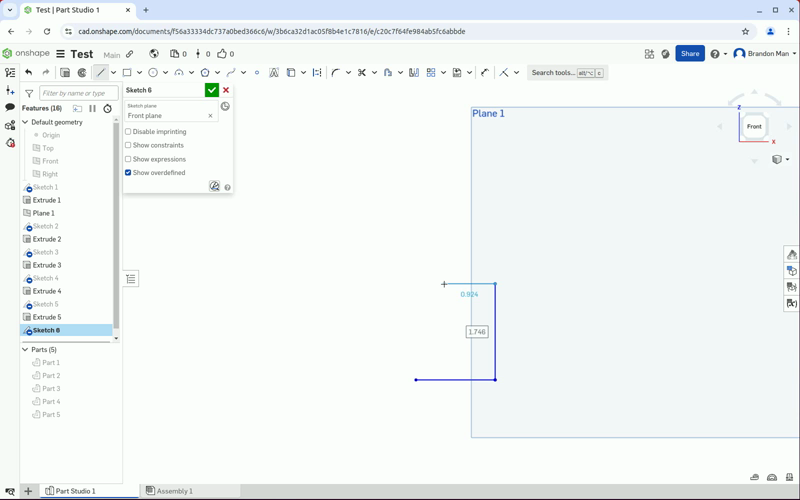
scroll(-6)
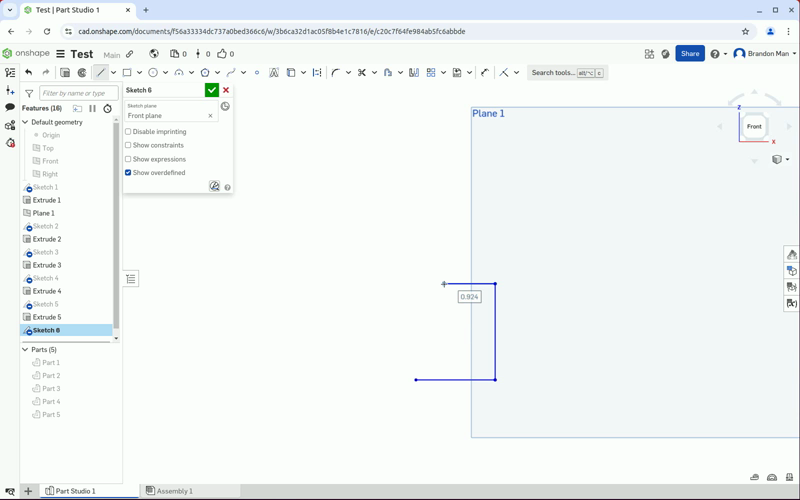
scroll(-6)
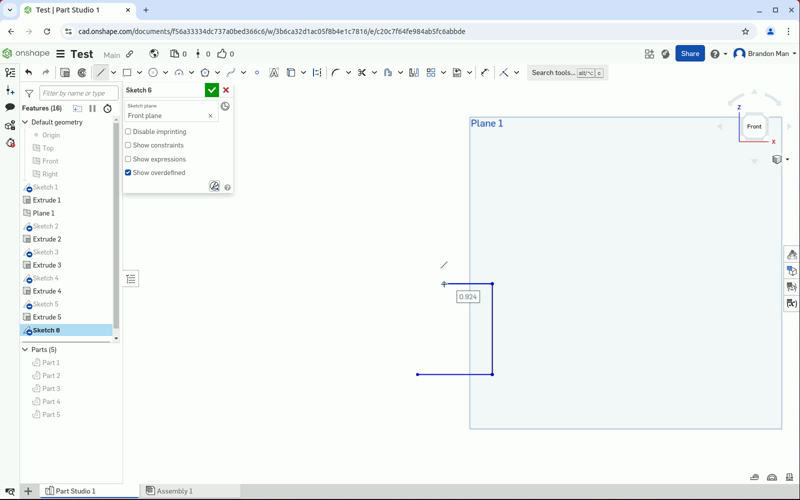
scroll(-6)
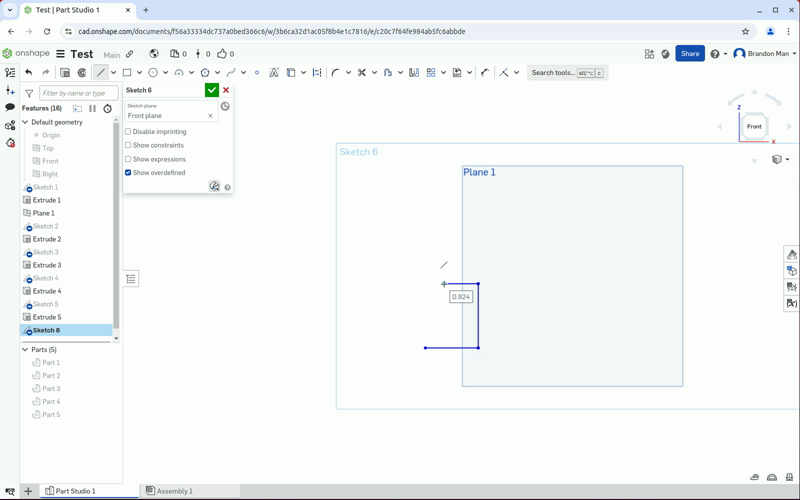
scroll(-6)
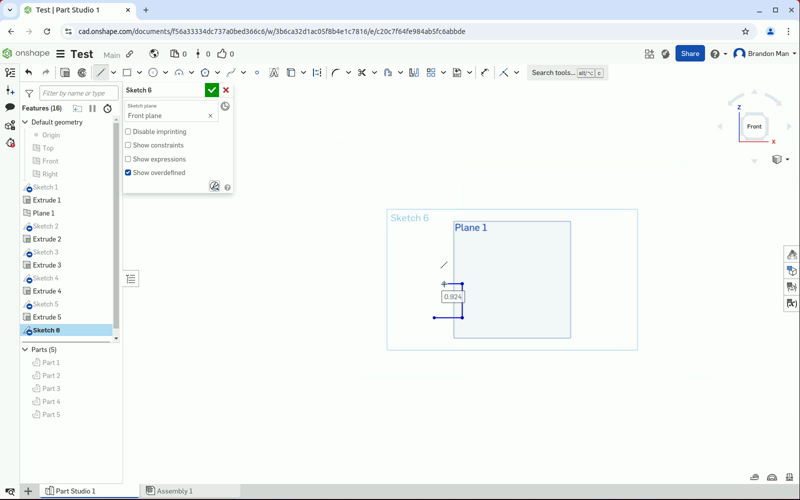
scroll(-6)
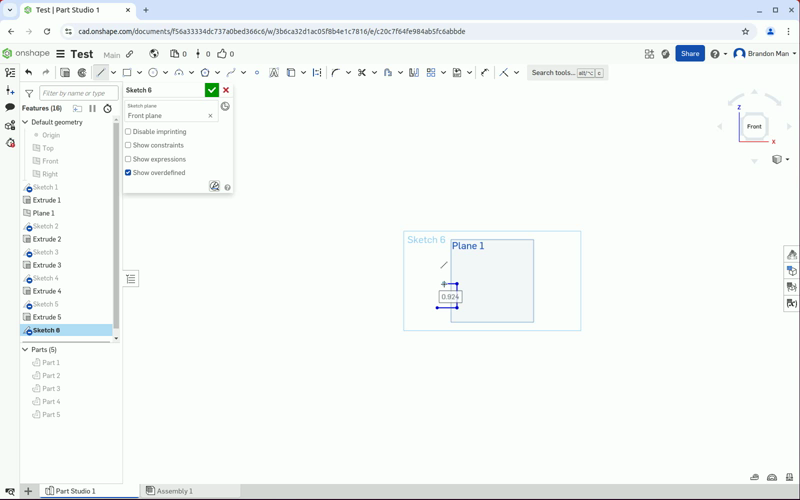
scroll(-6)
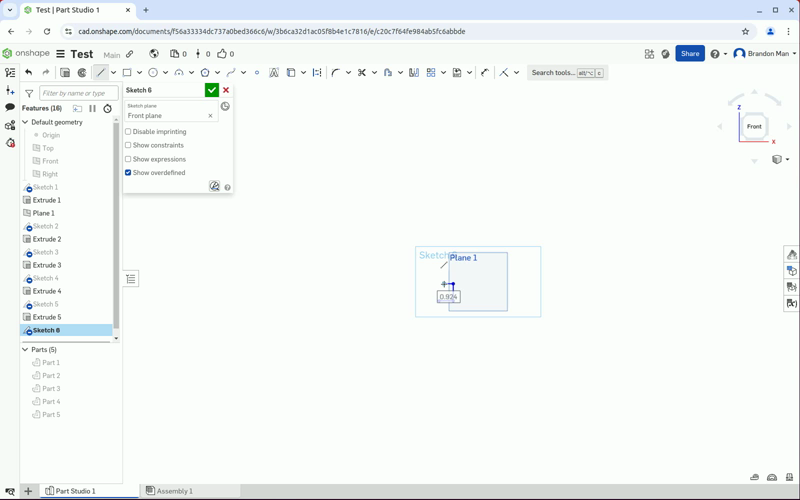
scroll(-6)
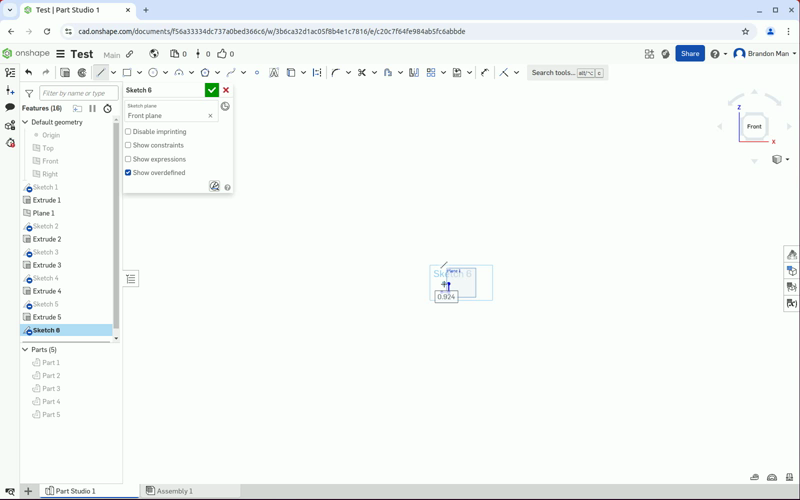
key_up(shift)
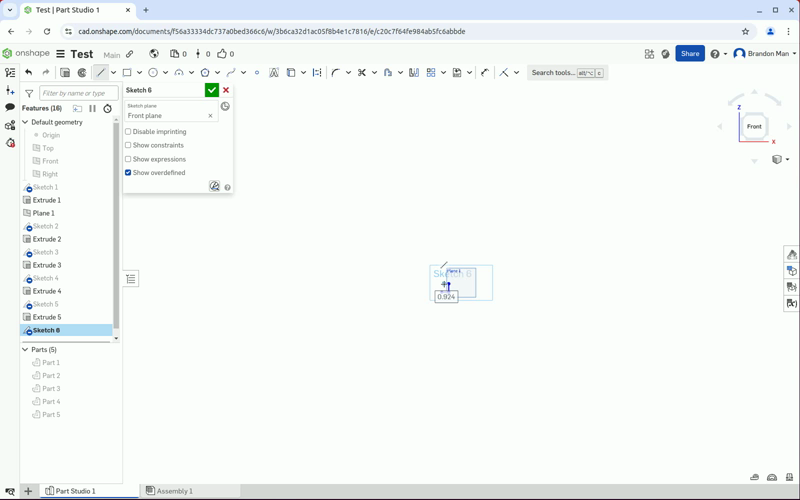
key_down(shift)
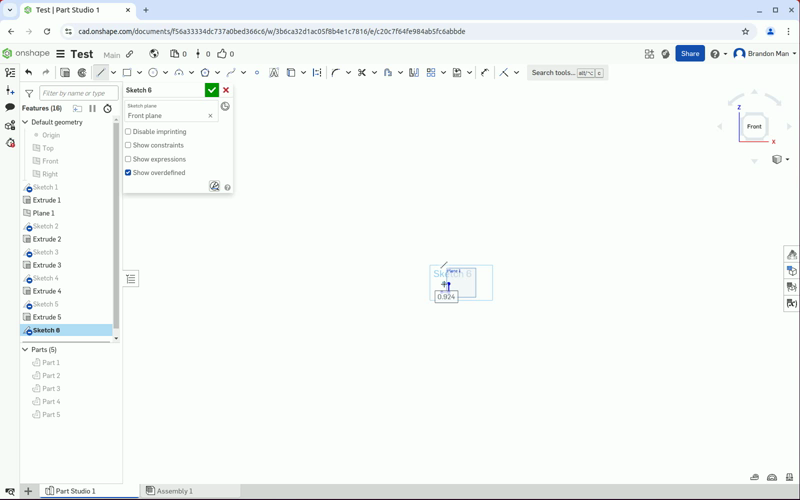
mouse_move(474, 283)
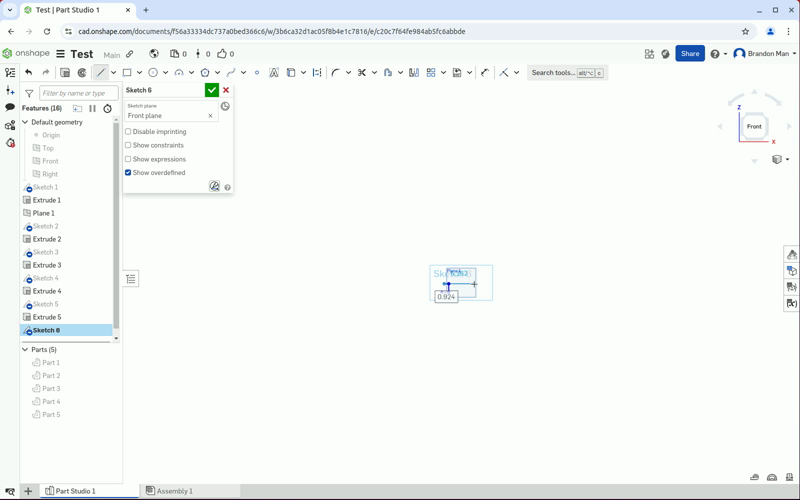
mouse_move(444, 276)
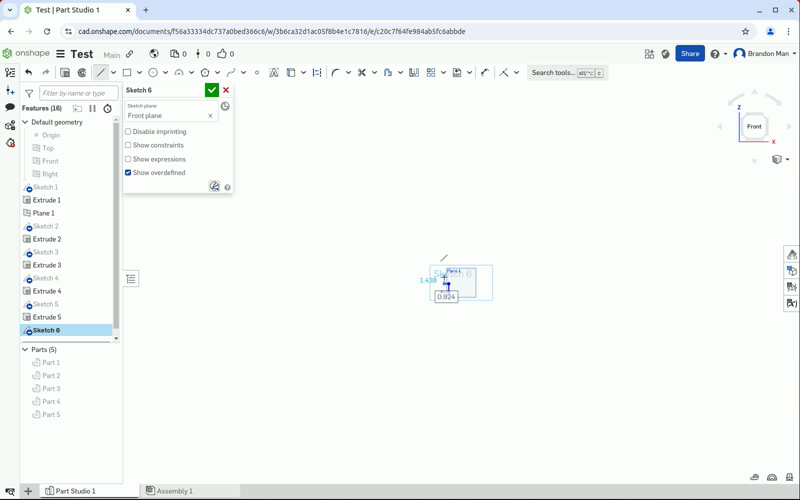
scroll(6)
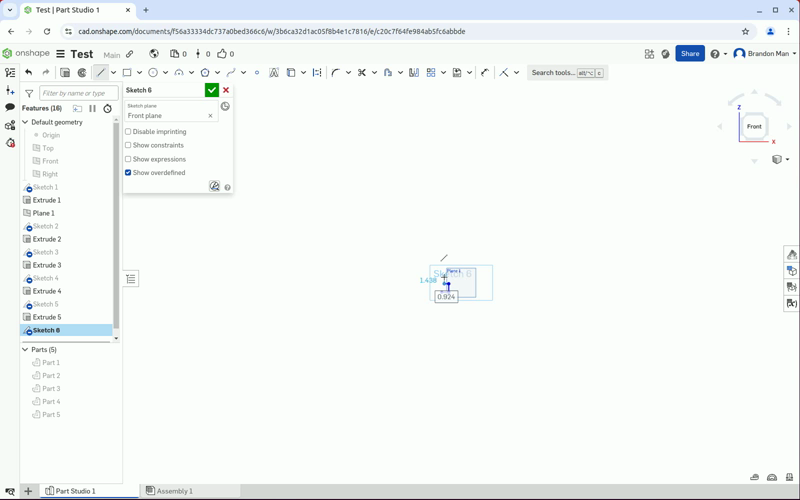
scroll(6)
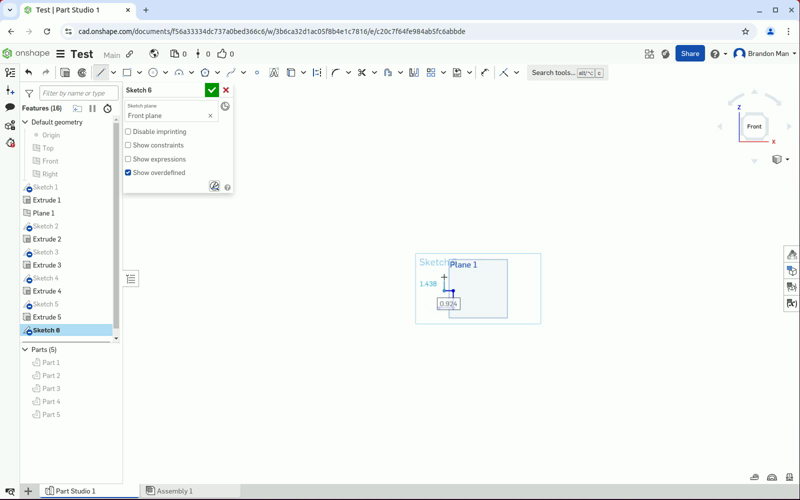
scroll(6)
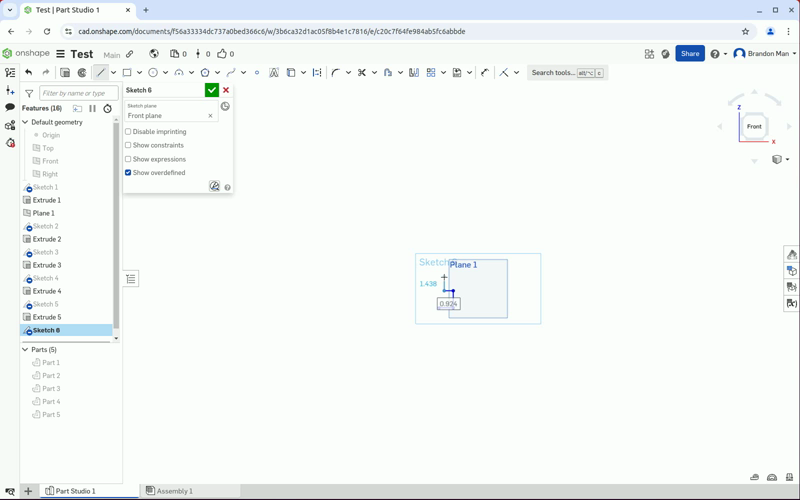
scroll(6)
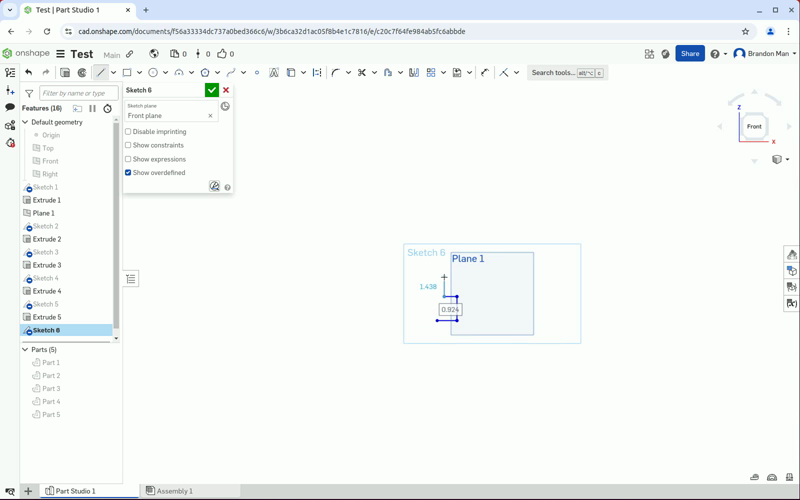
scroll(6)
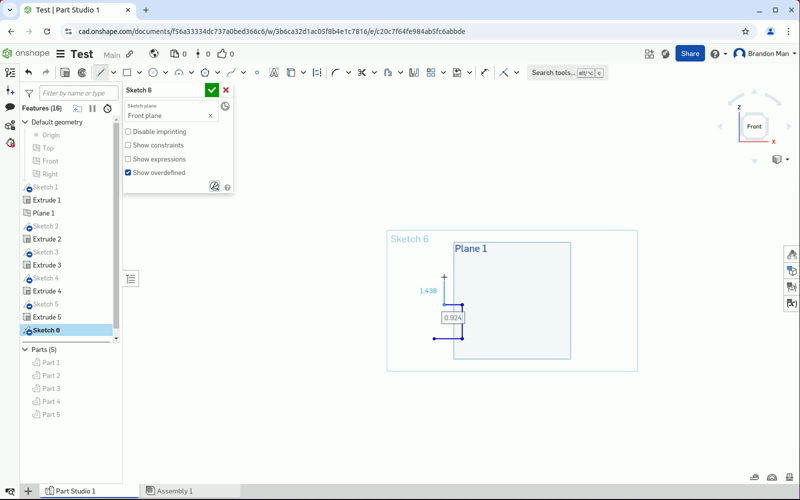
scroll(6)
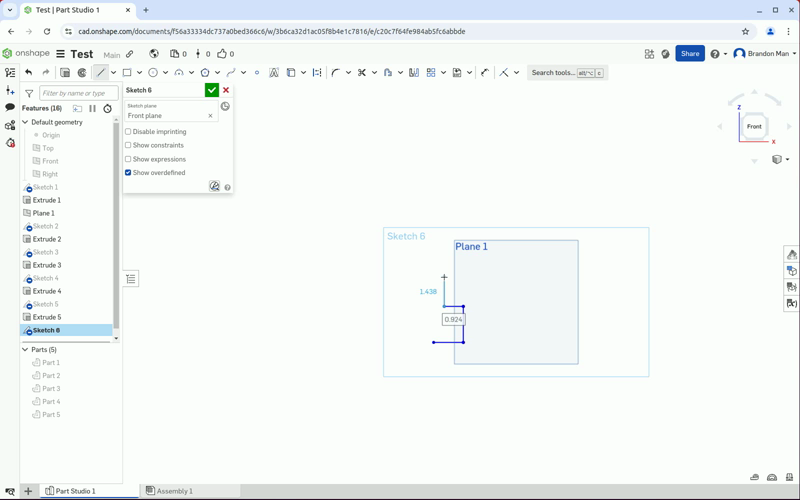
scroll(6)
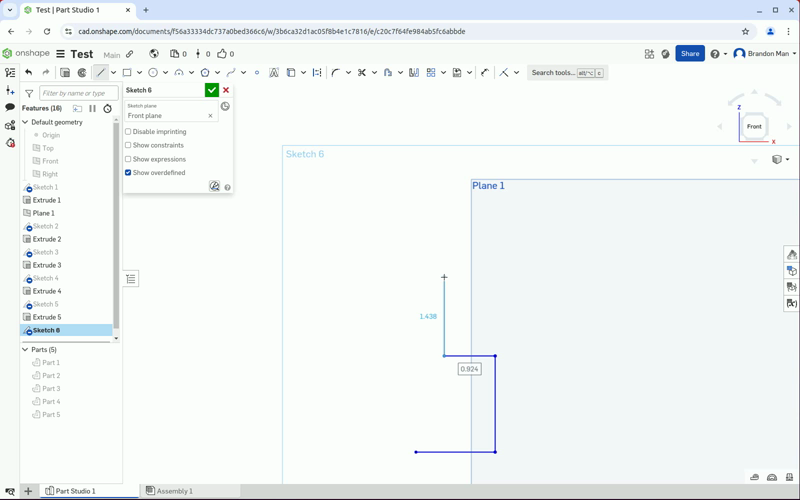
click(444, 276)
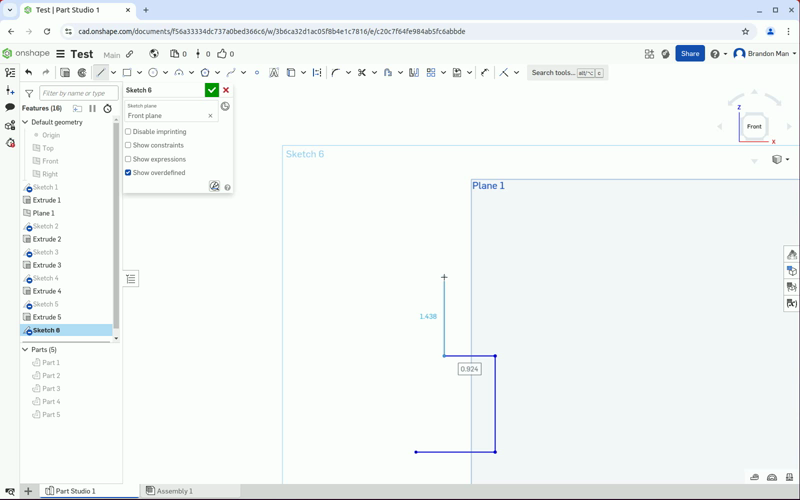
scroll(-6)
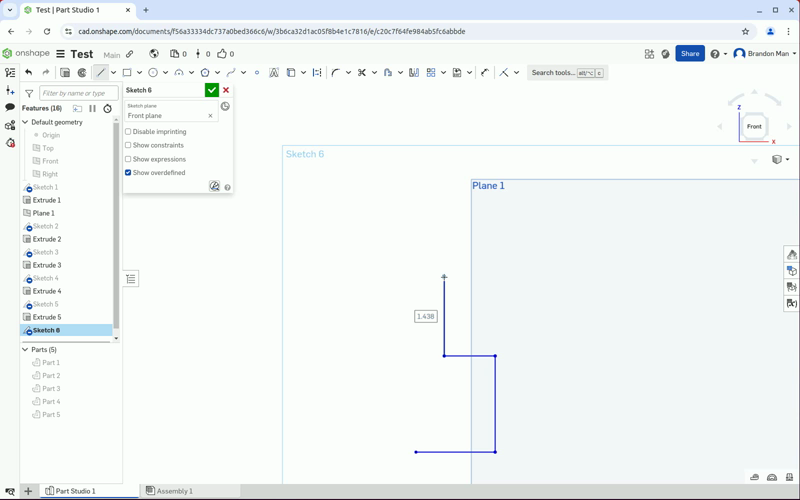
scroll(-6)
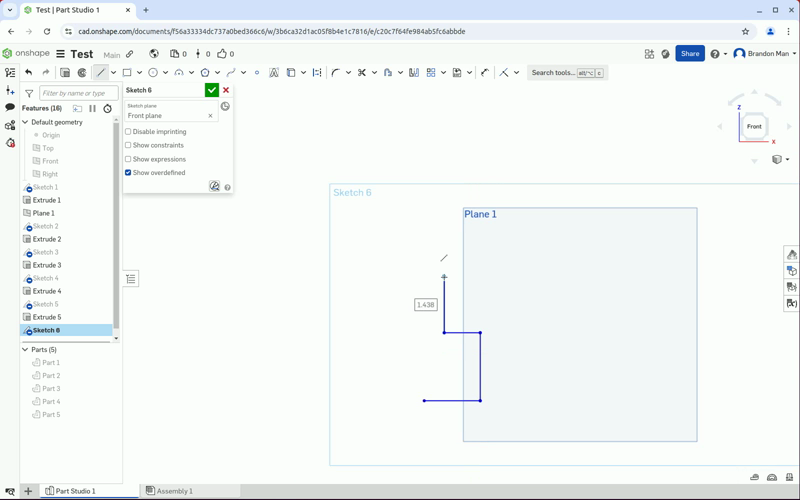
scroll(-6)
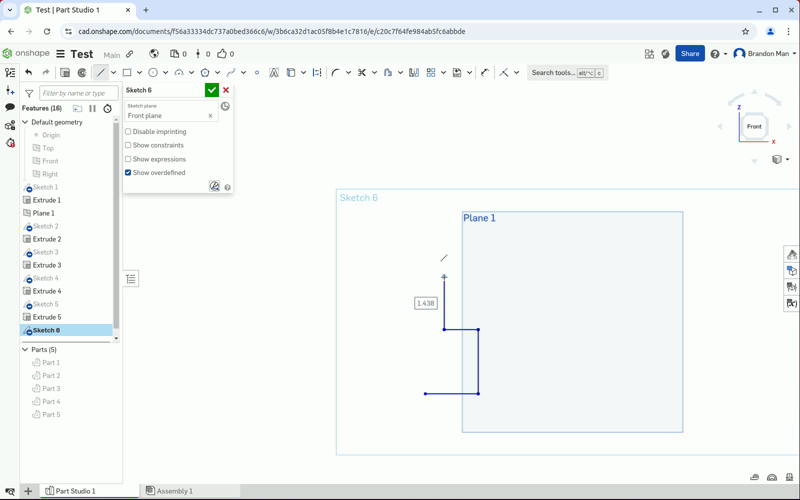
scroll(-6)
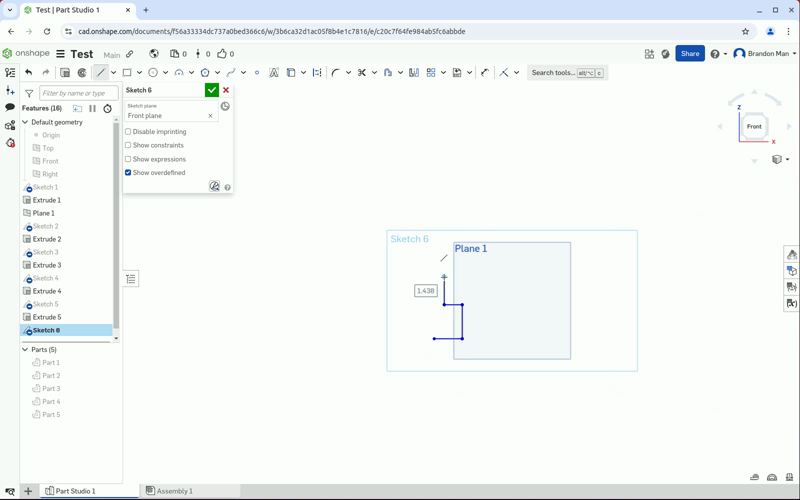
scroll(-6)
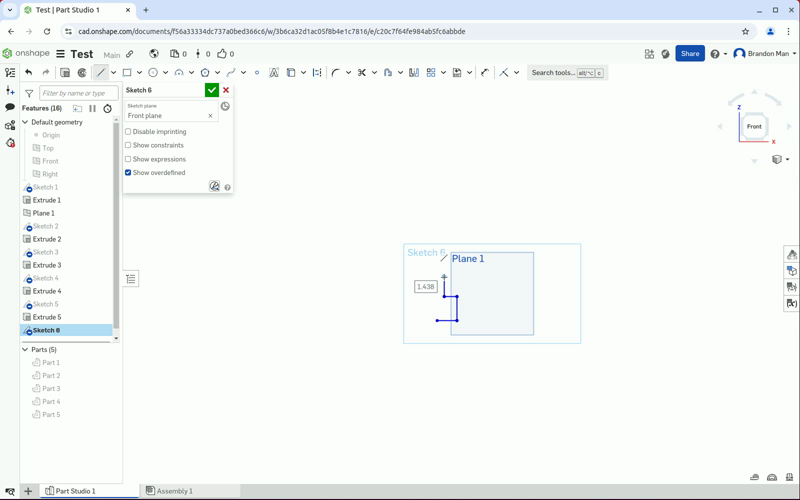
scroll(-6)
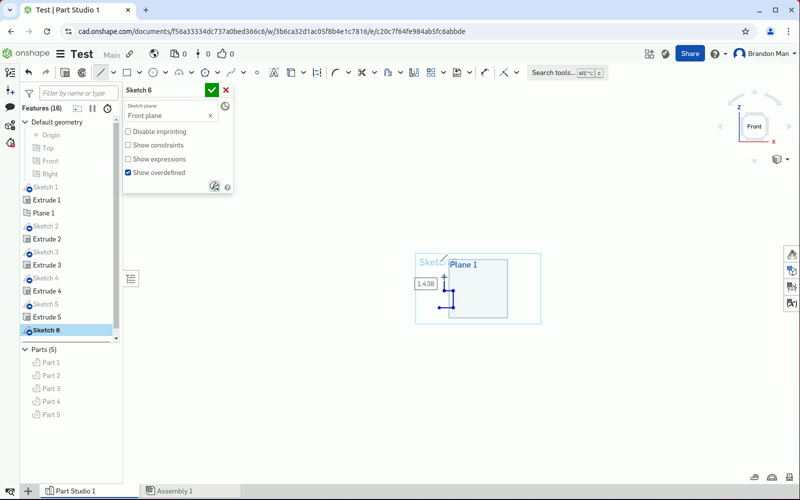
scroll(-6)
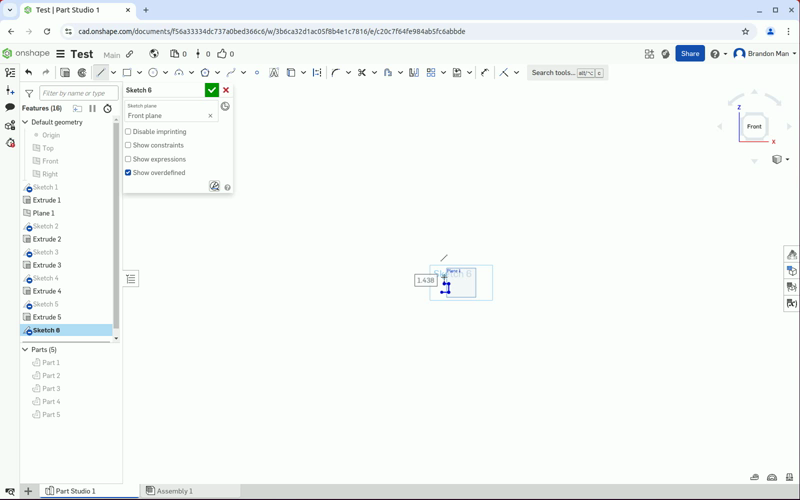
key_up(shift)
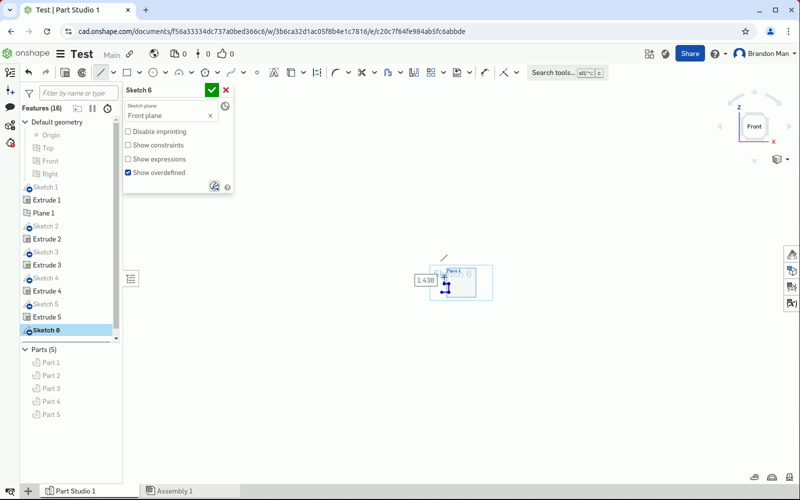
key_down(shift)
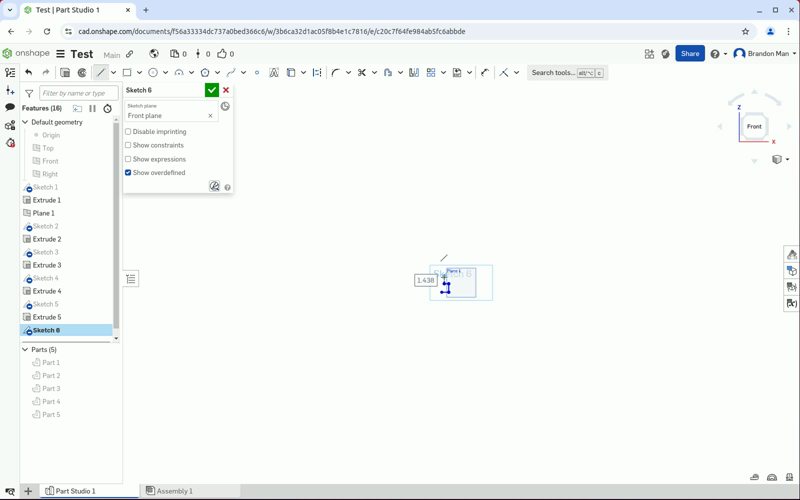
mouse_move(474, 276)
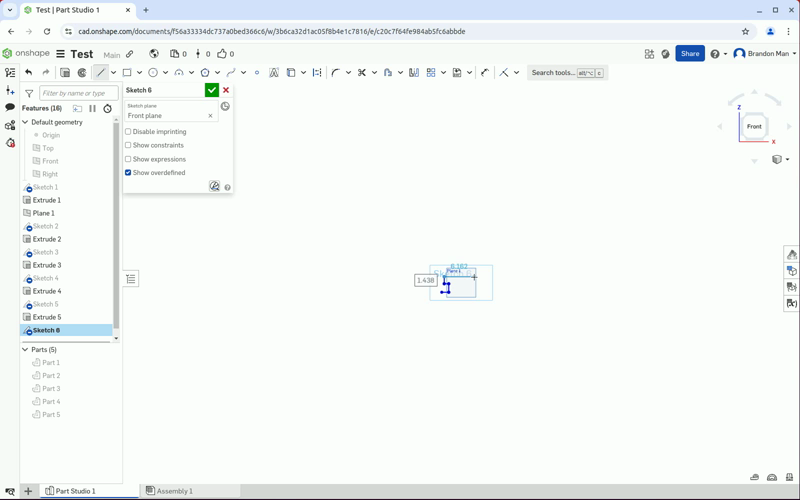
mouse_move(448, 276)
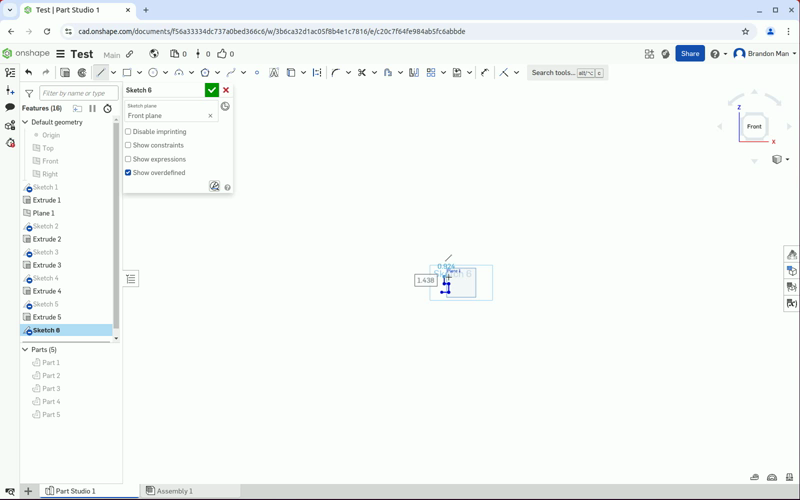
scroll(6)
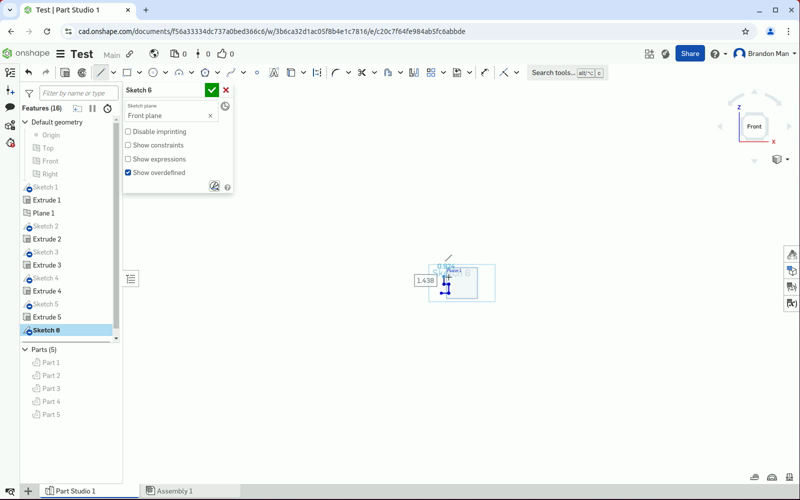
scroll(6)
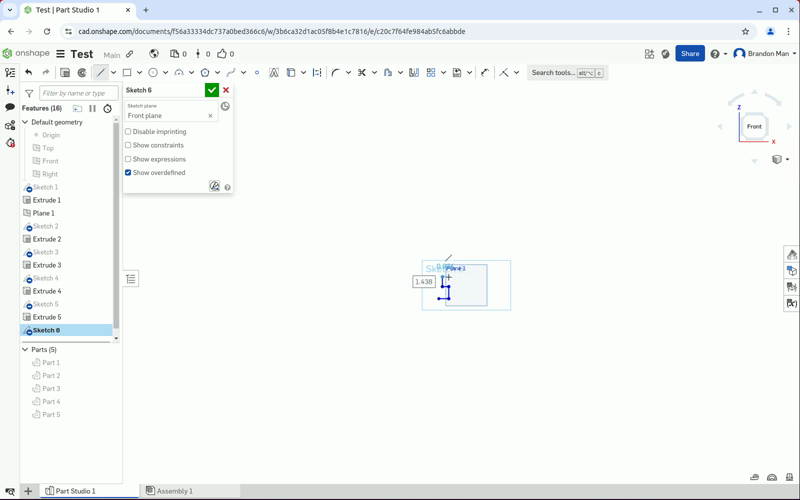
scroll(6)
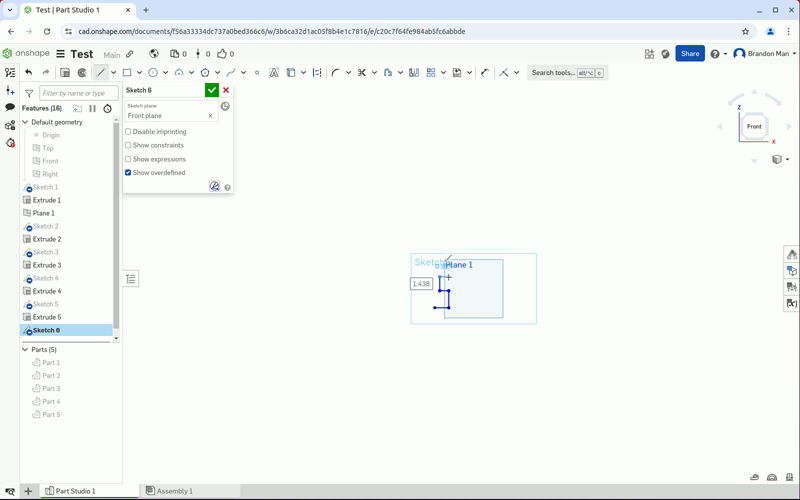
scroll(6)
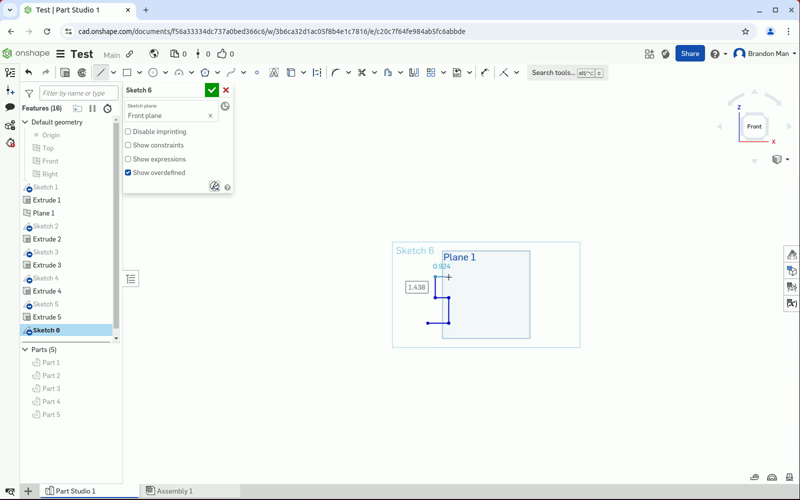
scroll(6)
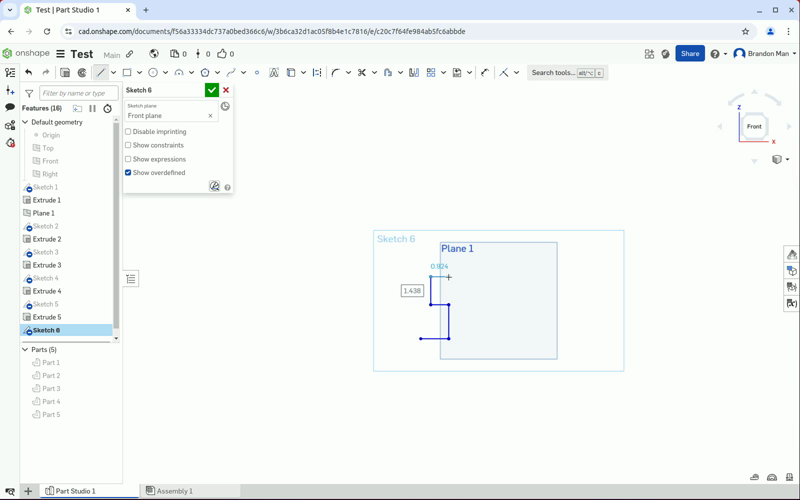
scroll(6)
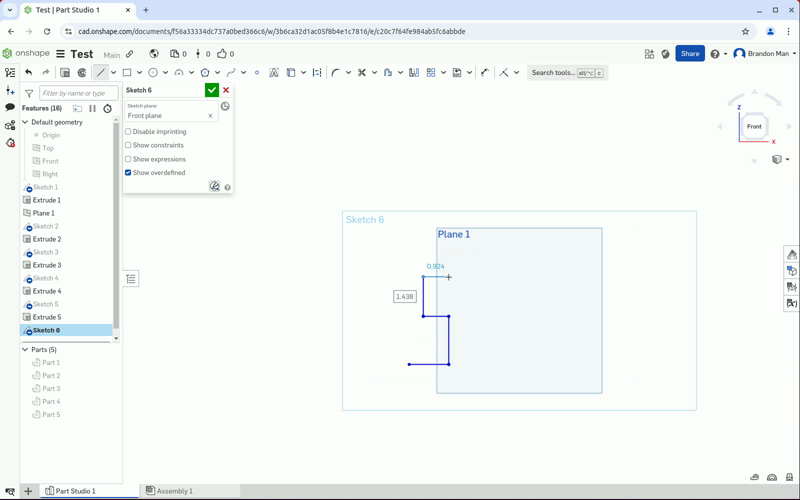
scroll(6)
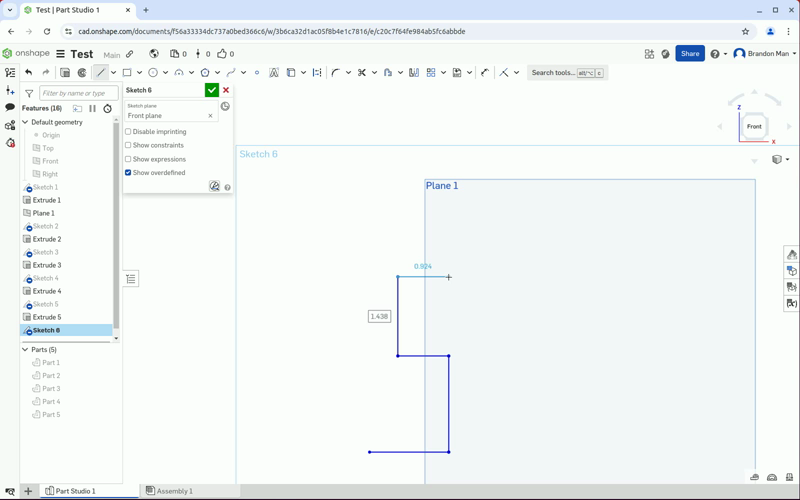
click(448, 276)
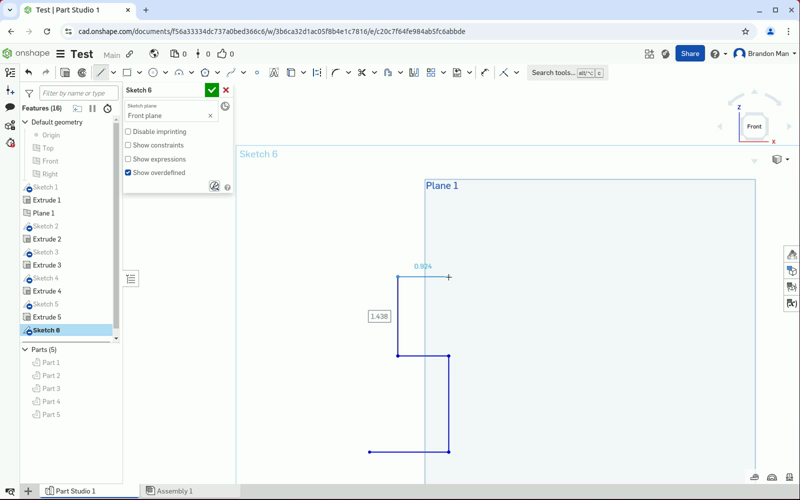
scroll(-6)
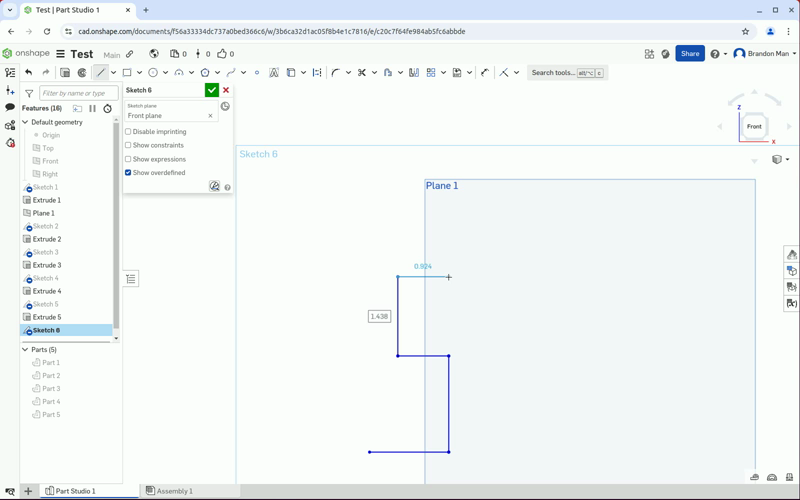
scroll(-6)
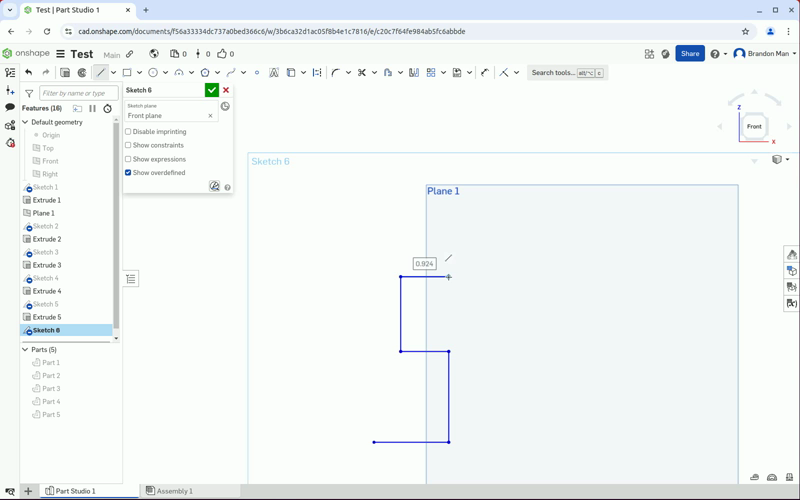
scroll(-6)
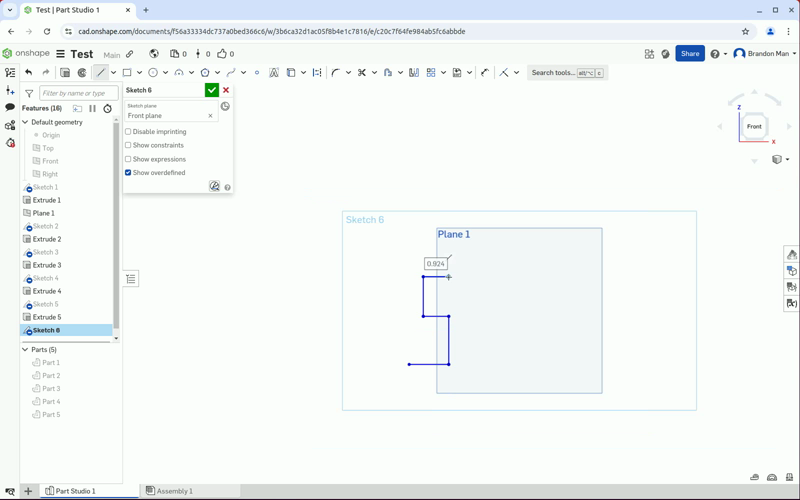
scroll(-6)
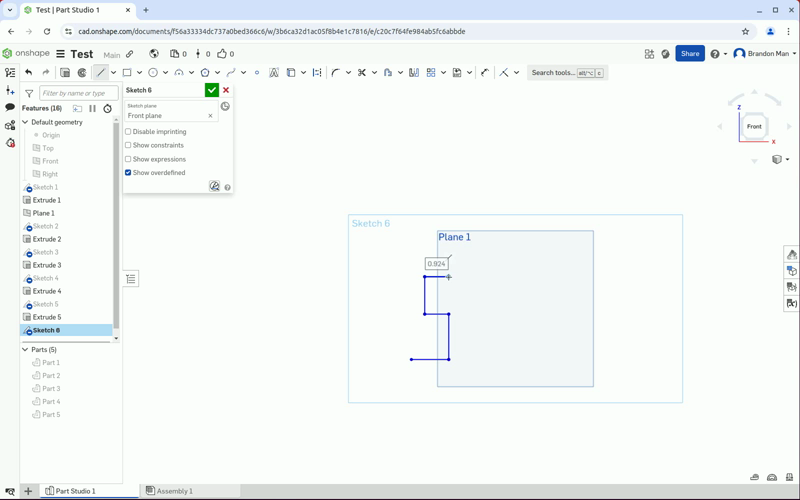
scroll(-6)
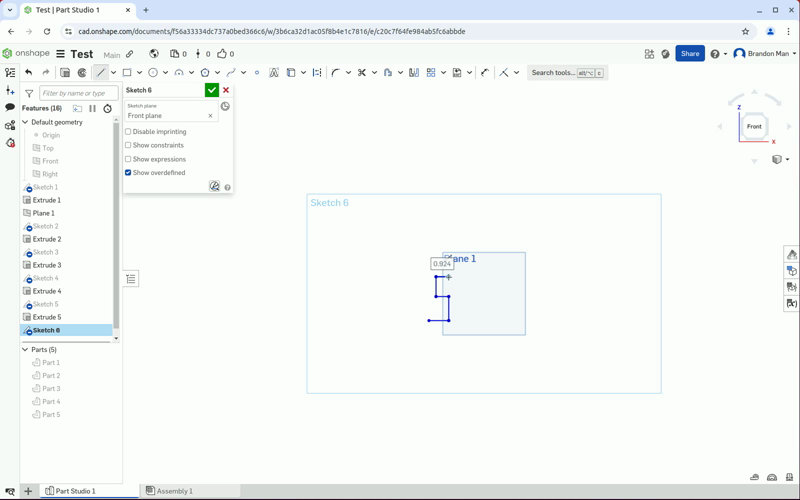
scroll(-6)
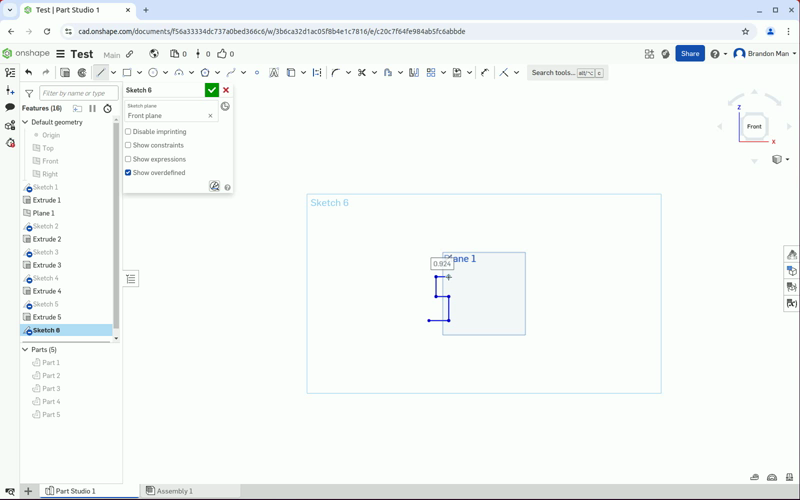
scroll(-6)
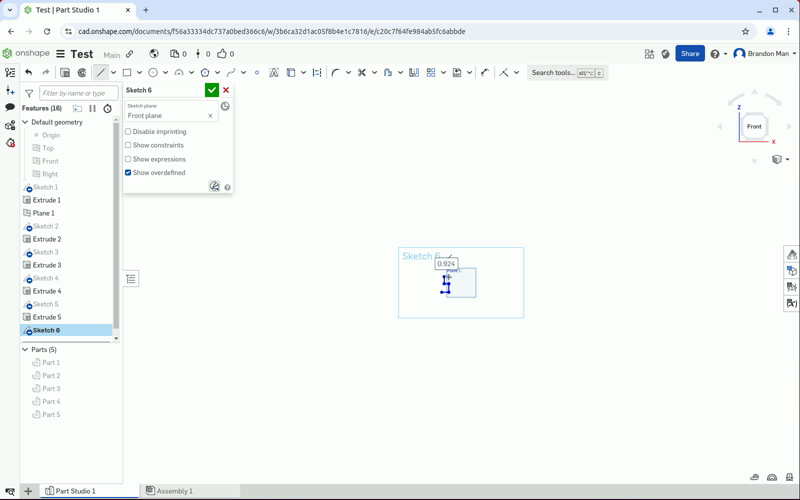
key_up(shift)
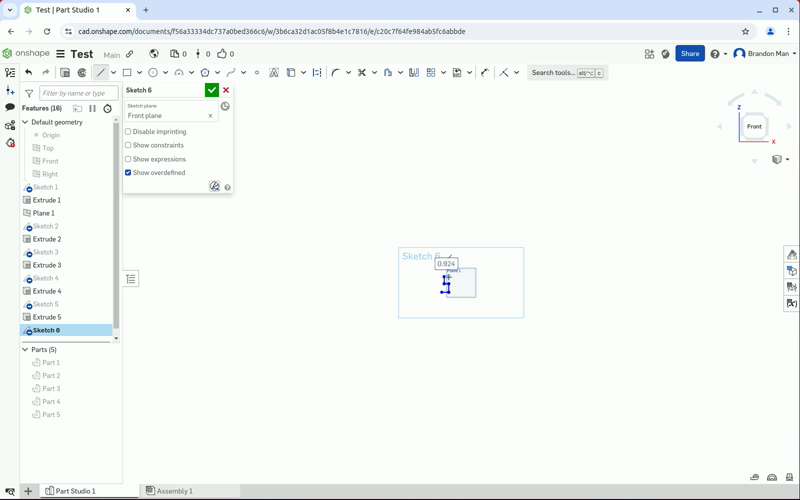
key_down(shift)
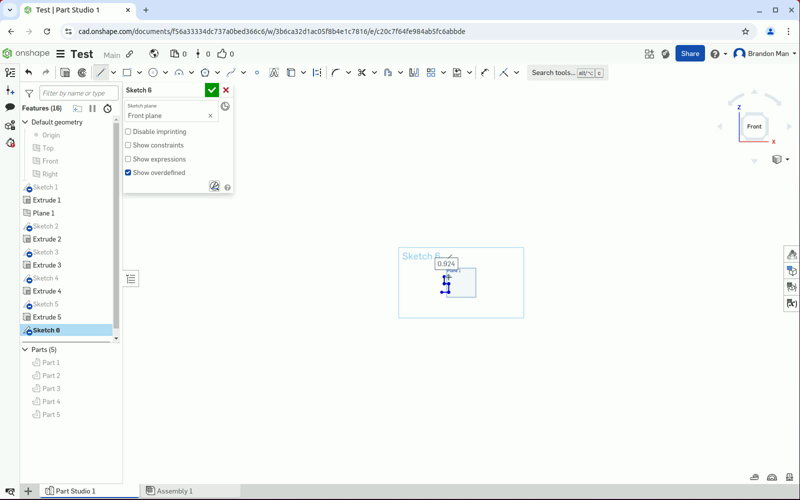
mouse_move(478, 276)
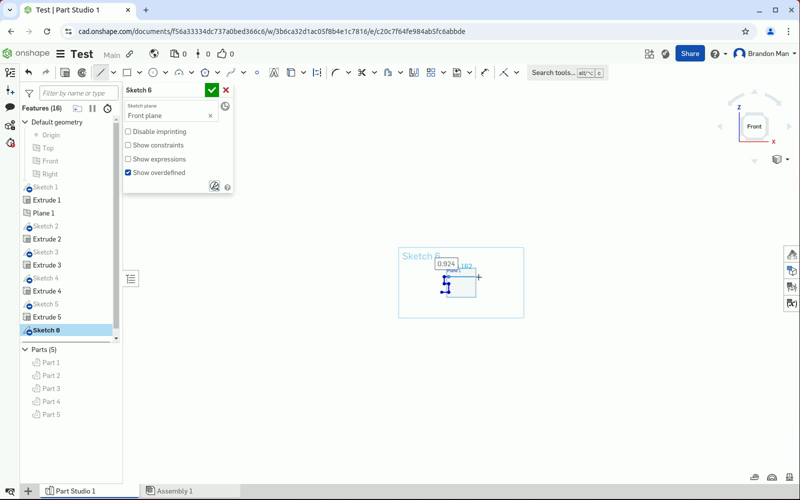
mouse_move(448, 271)
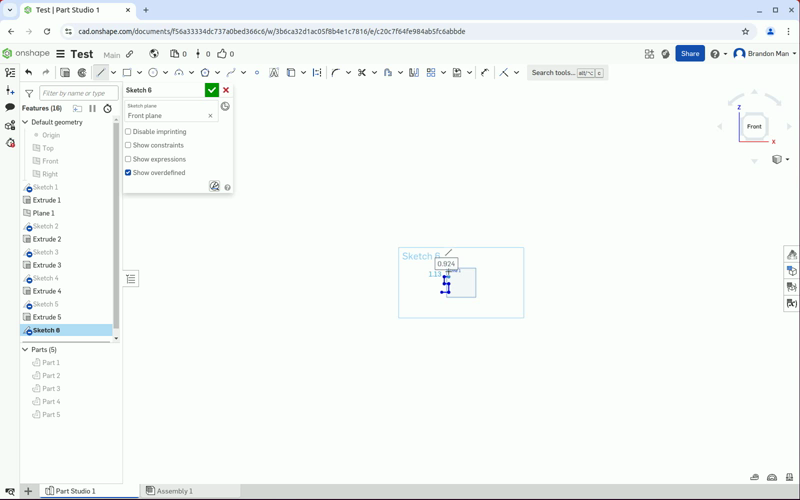
scroll(6)
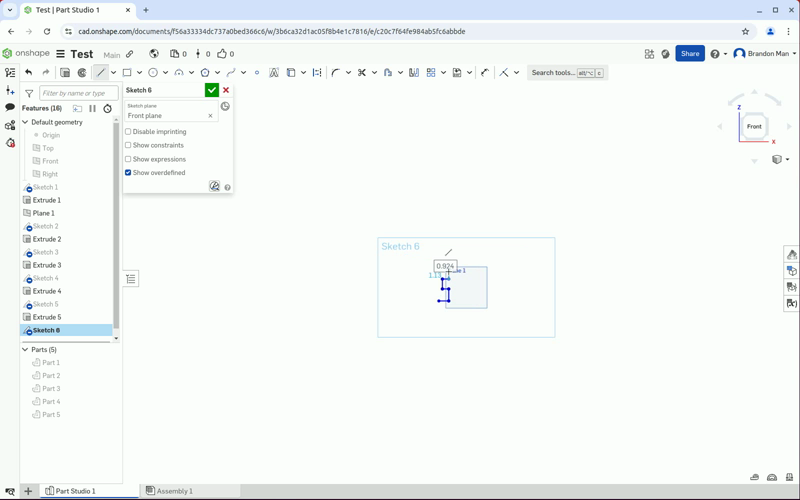
scroll(6)
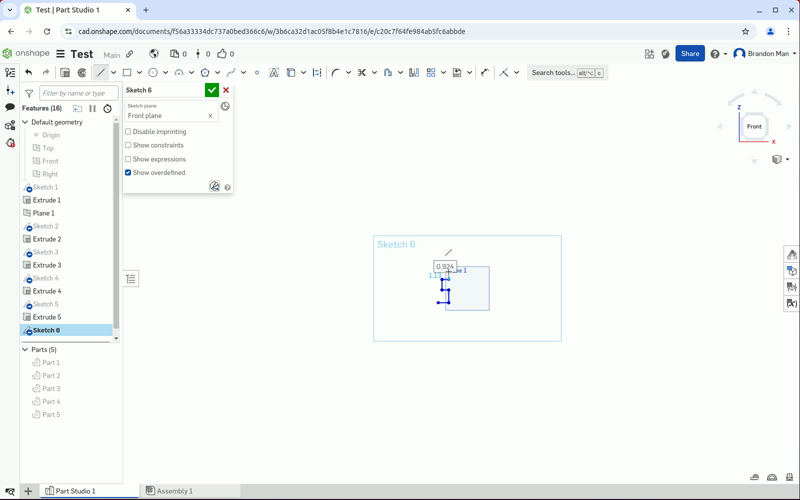
scroll(6)
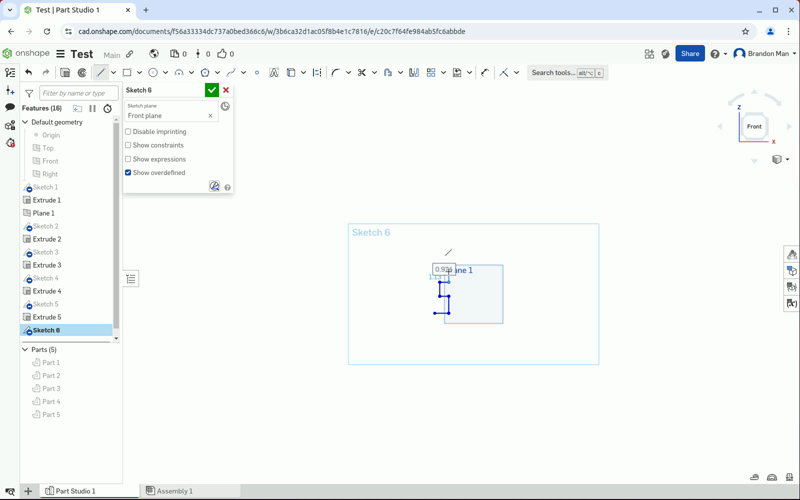
scroll(6)
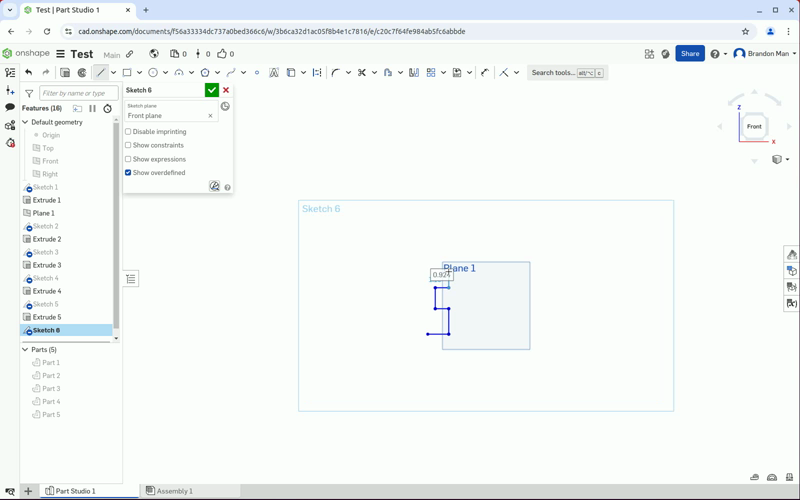
scroll(6)
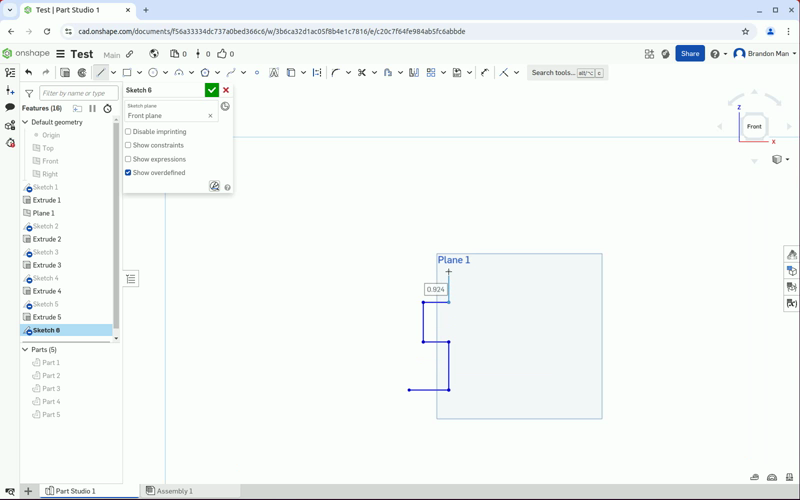
scroll(6)
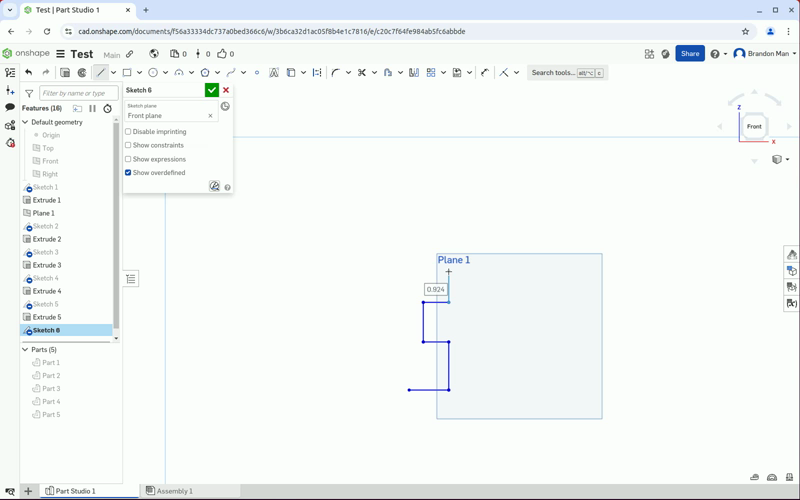
scroll(6)
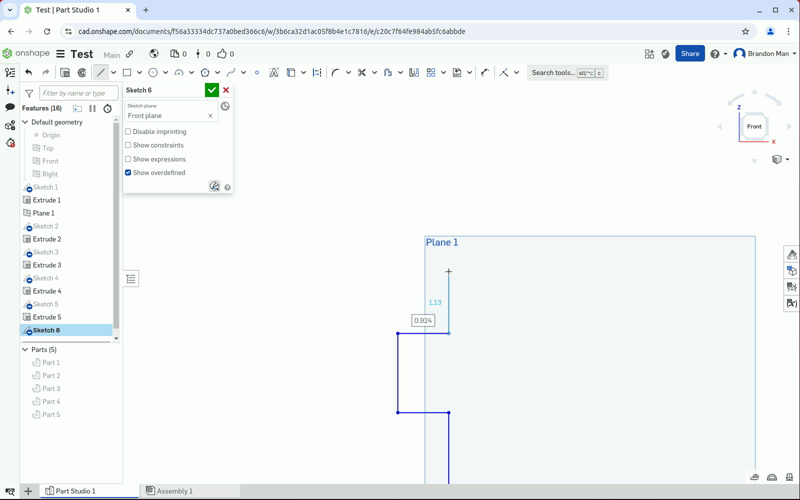
click(448, 271)
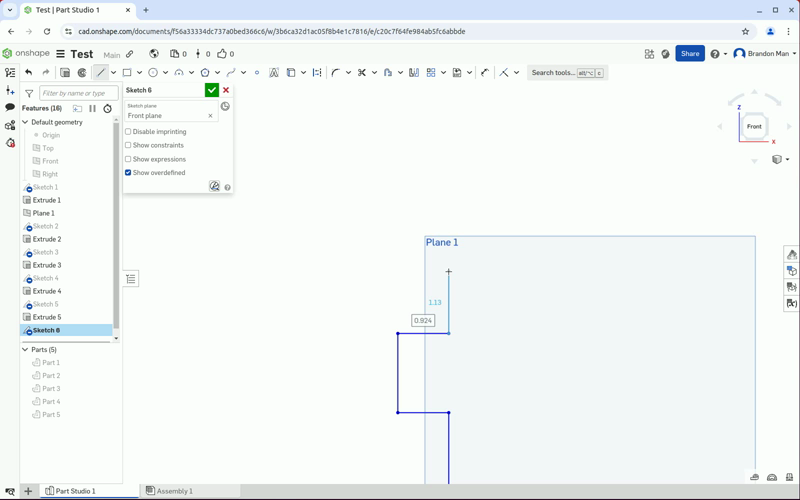
scroll(-6)
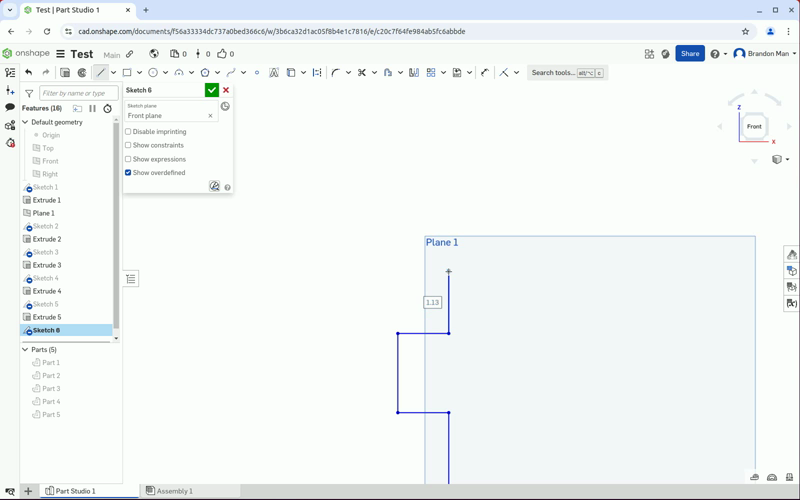
scroll(-6)
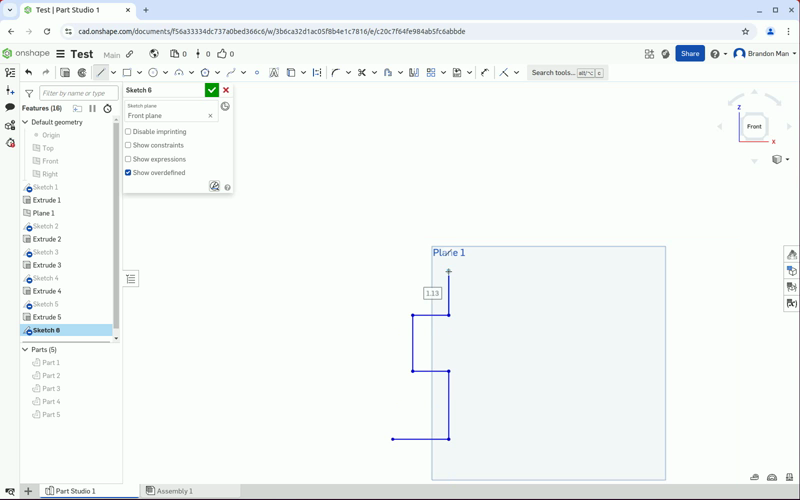
scroll(-6)
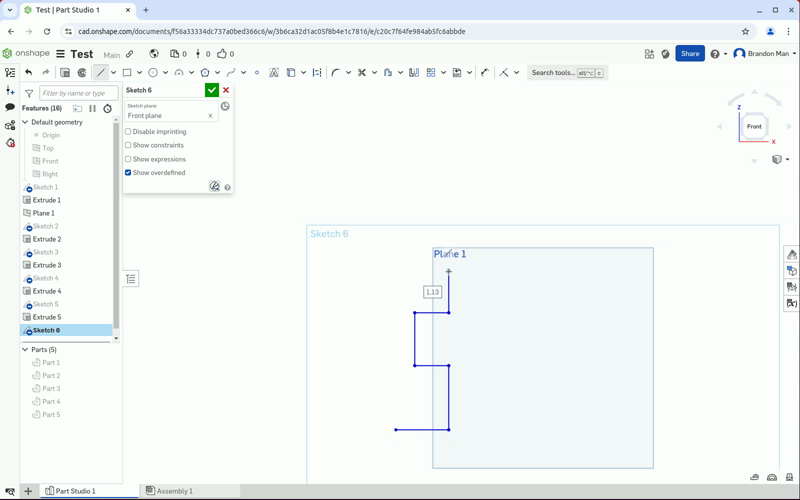
scroll(-6)
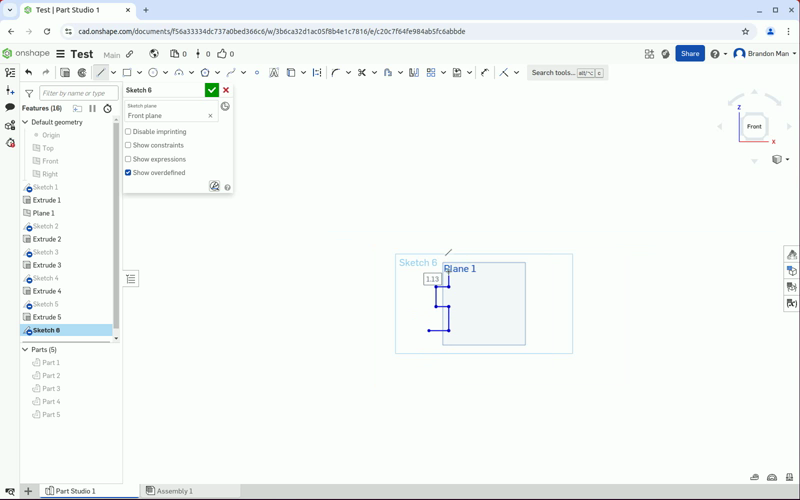
scroll(-6)
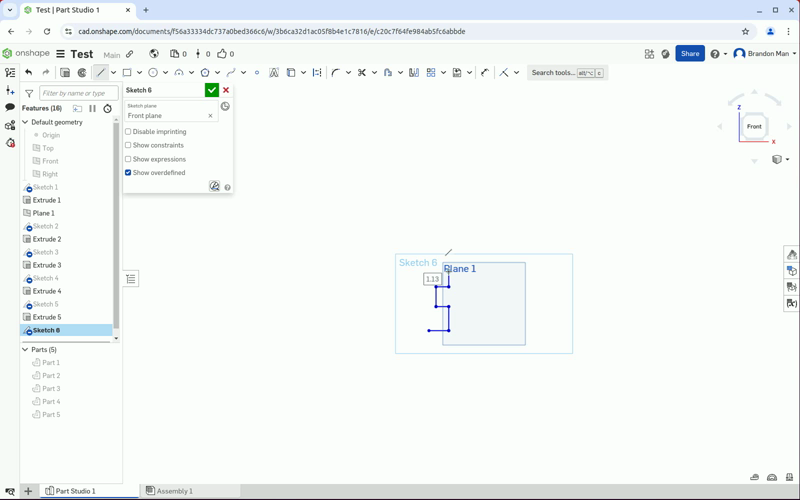
scroll(-6)
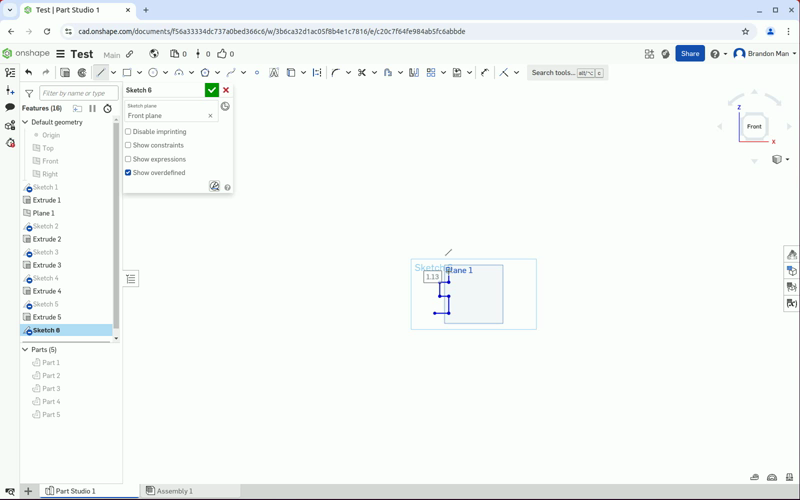
scroll(-6)
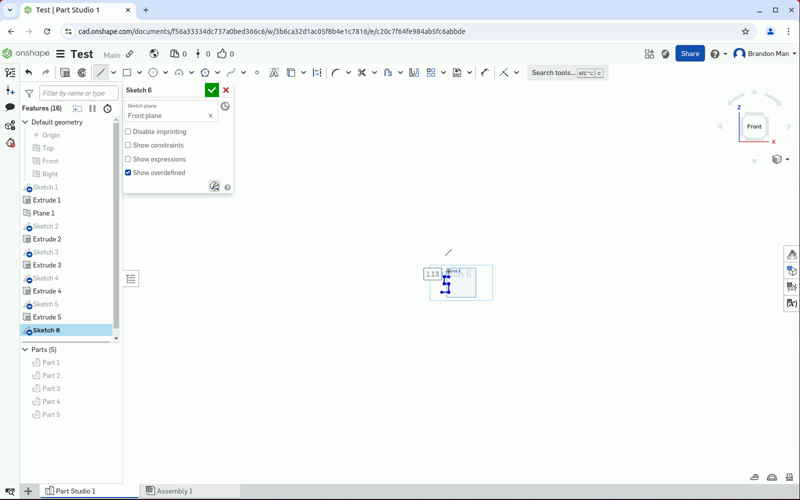
key_up(shift)
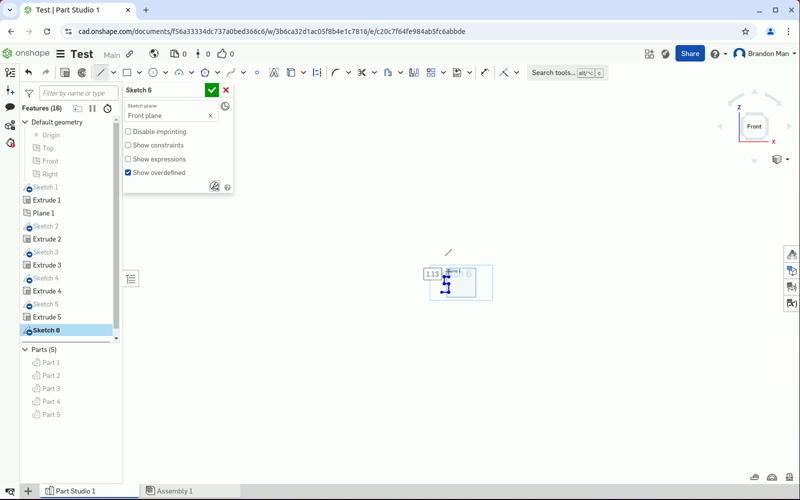
key_down(shift)
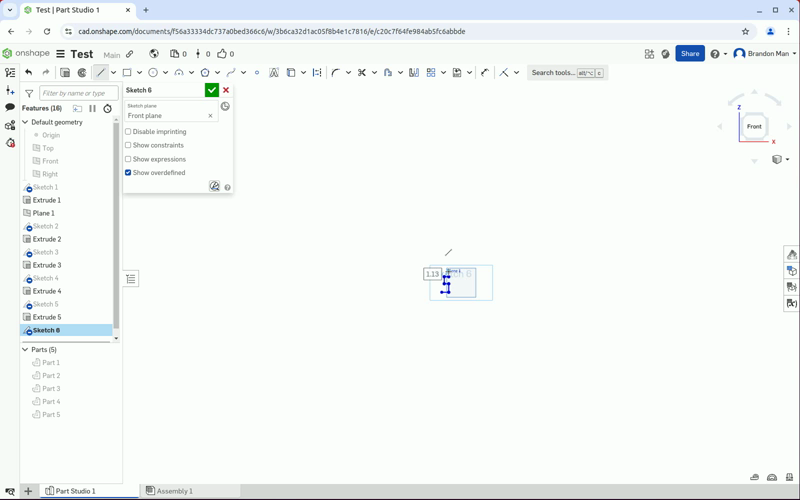
mouse_move(478, 271)
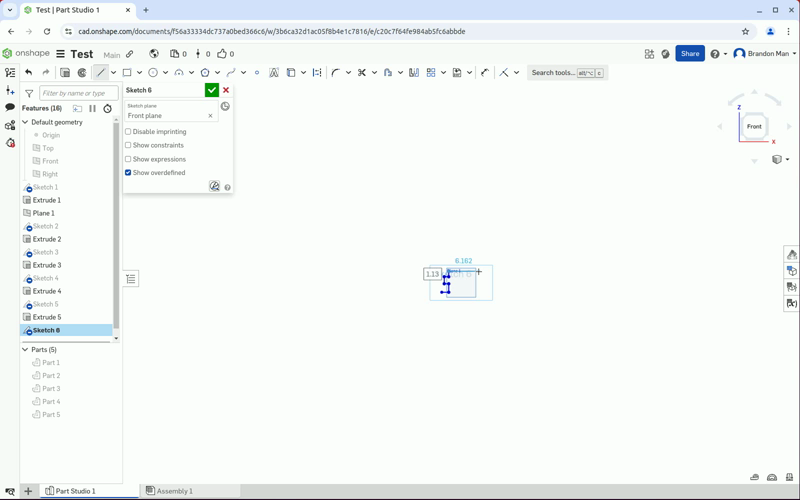
mouse_move(441, 271)
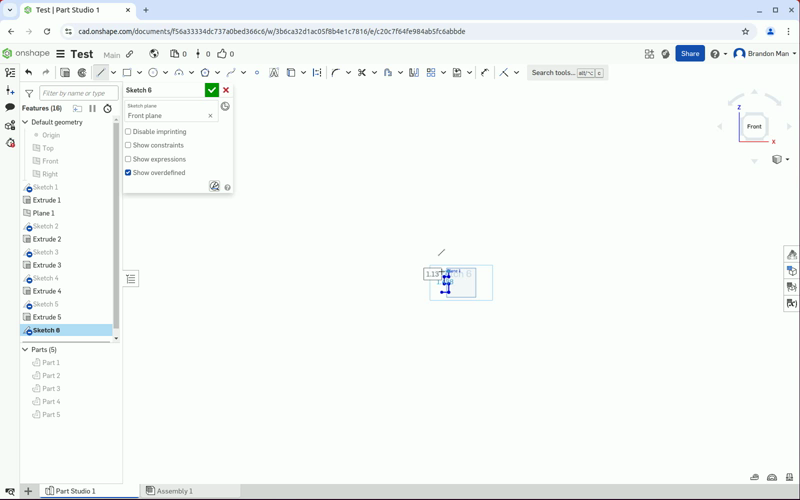
scroll(6)
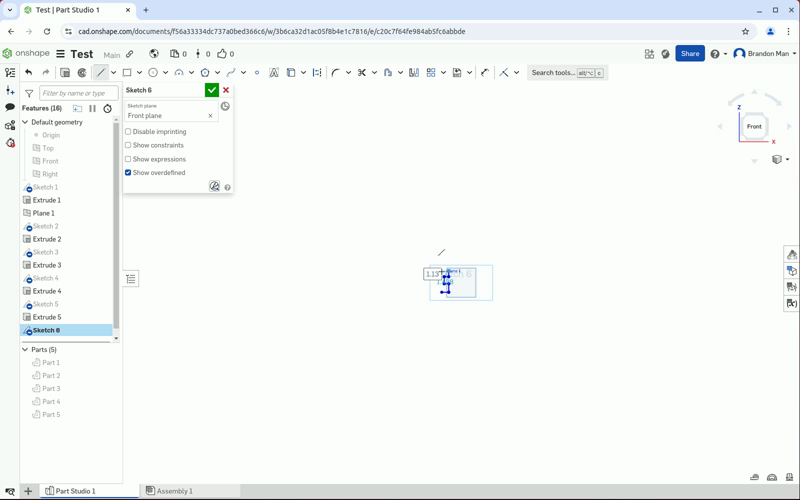
scroll(6)
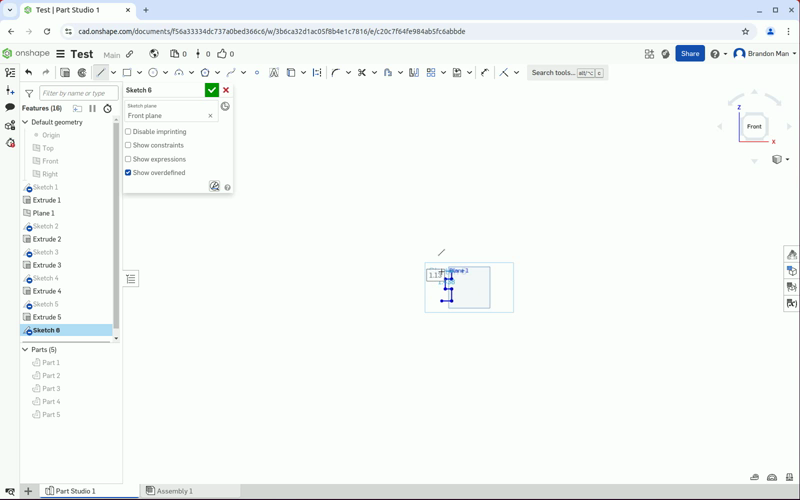
scroll(6)
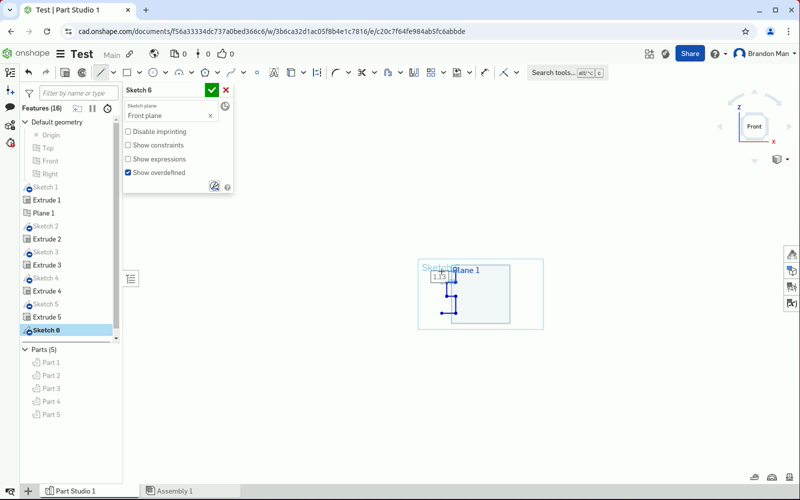
scroll(6)
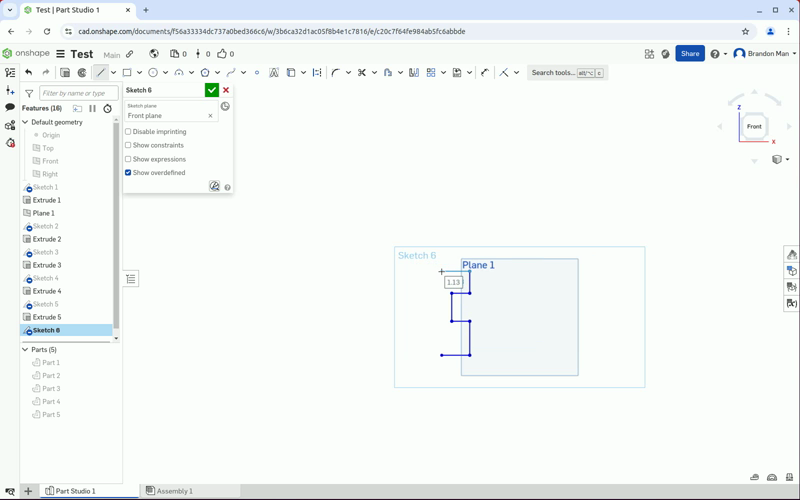
scroll(6)
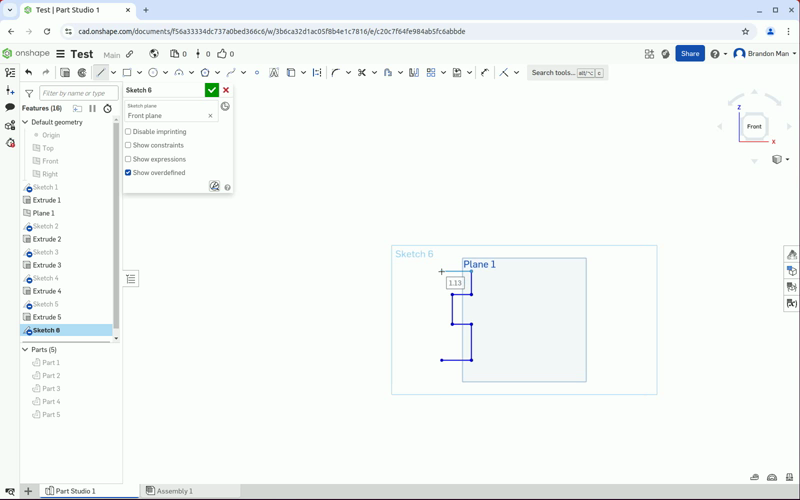
scroll(6)
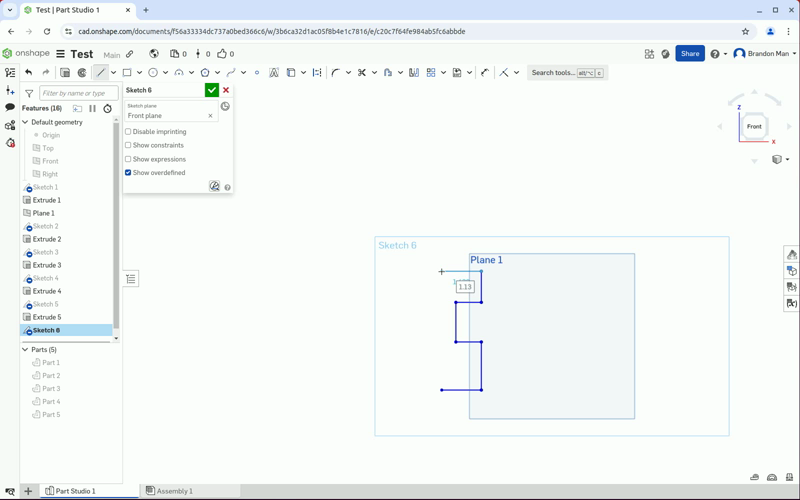
scroll(6)
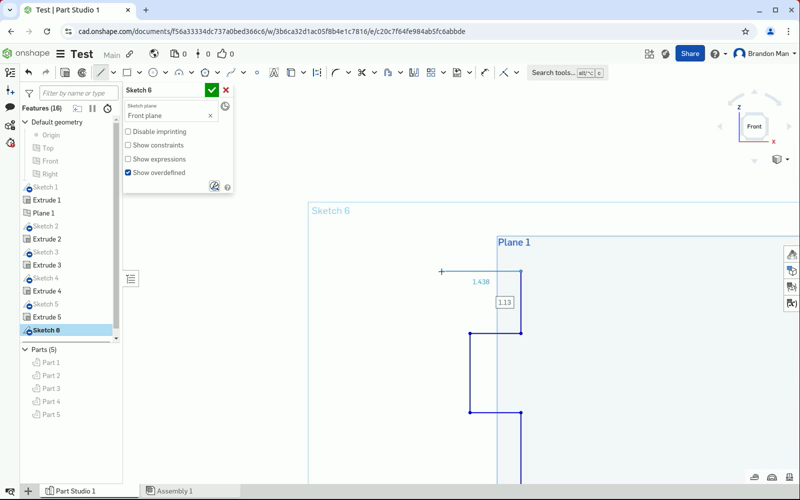
click(441, 271)
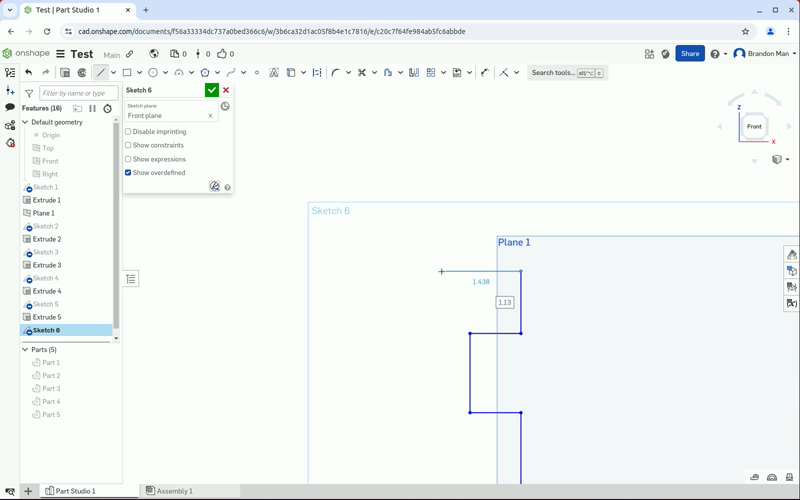
scroll(-6)
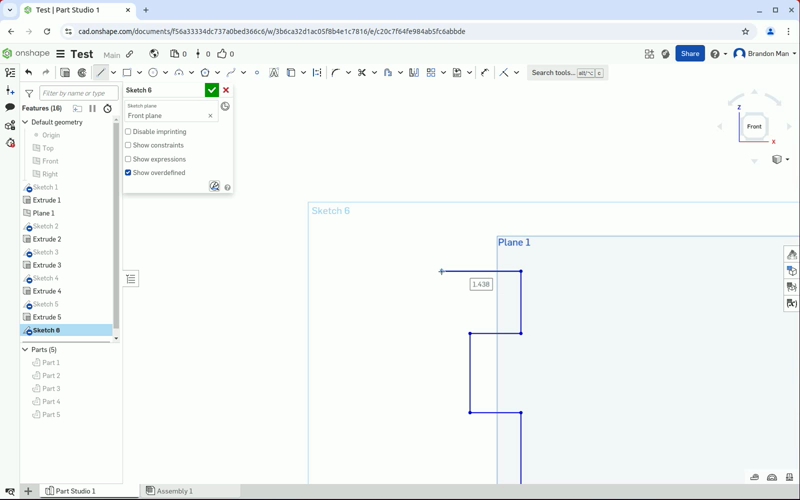
scroll(-6)
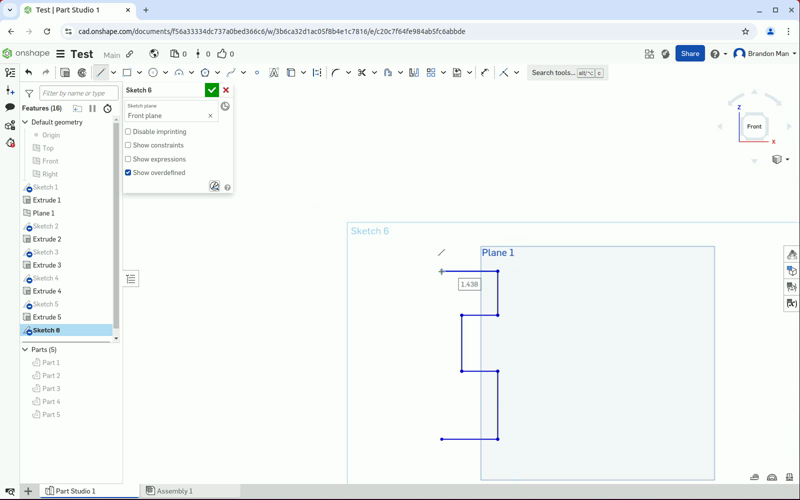
scroll(-6)
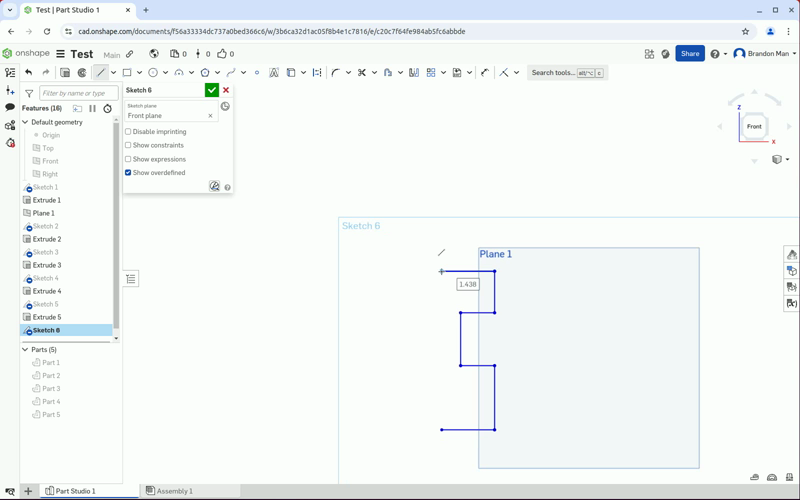
scroll(-6)
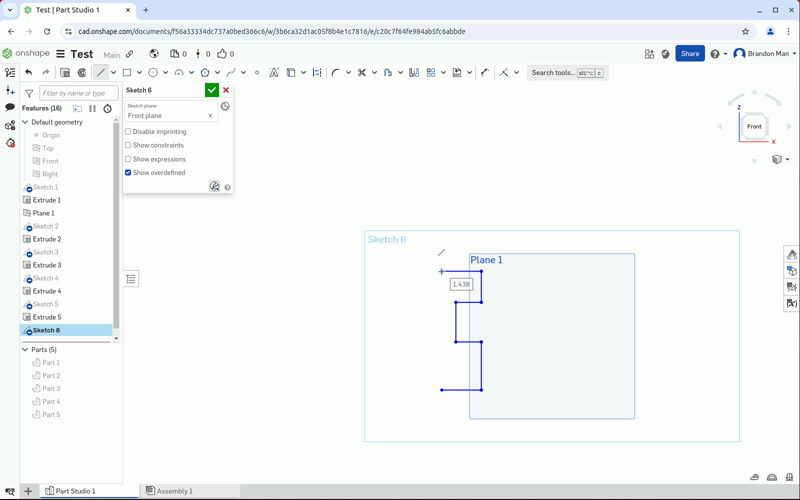
scroll(-6)
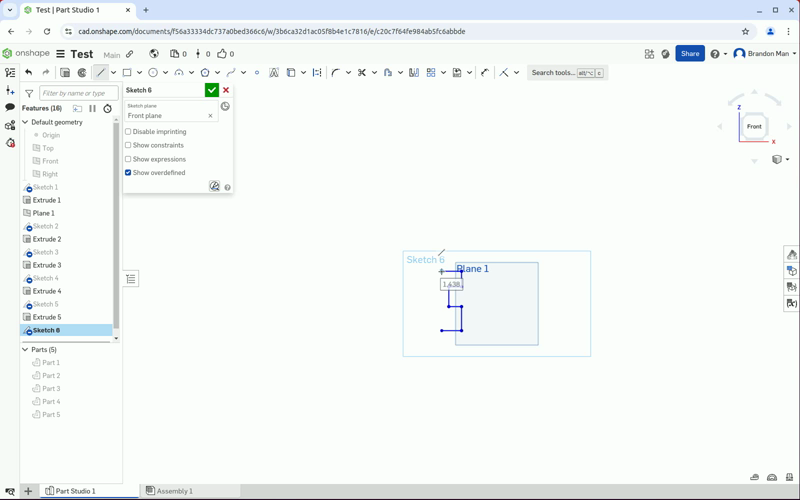
scroll(-6)
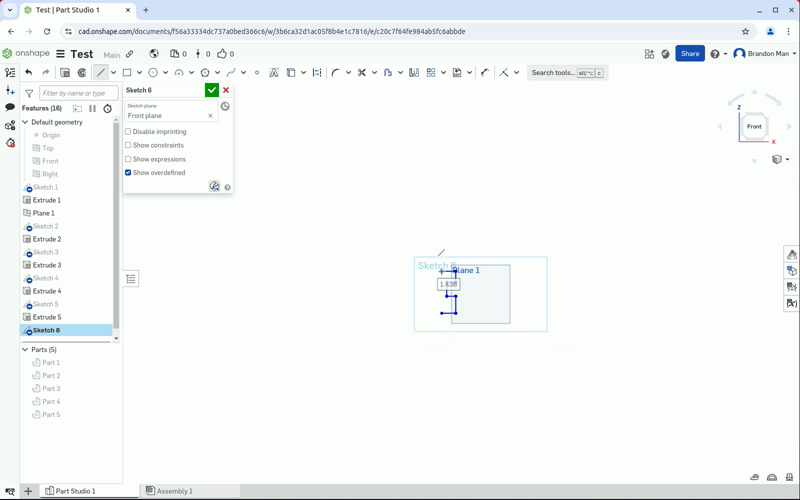
scroll(-6)
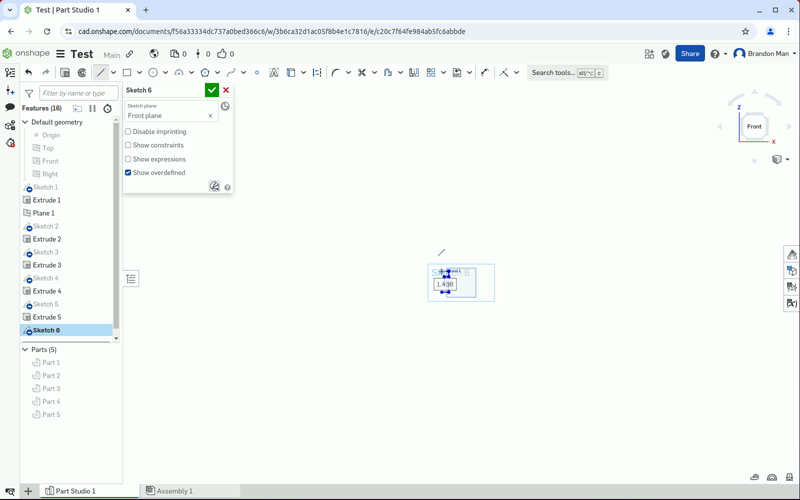
key_up(shift)
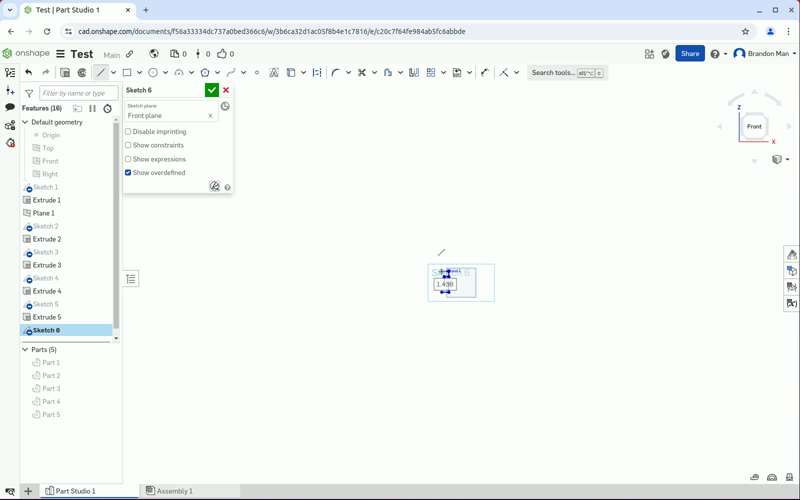
mouse_move(471, 271)
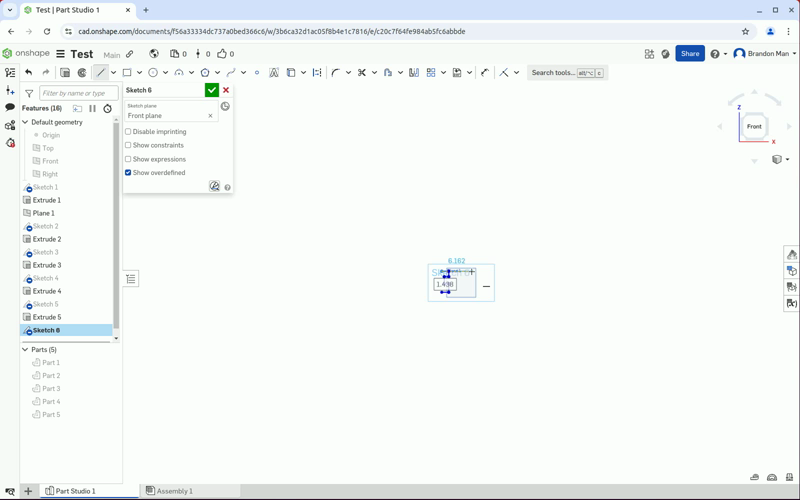
key_down(shift)
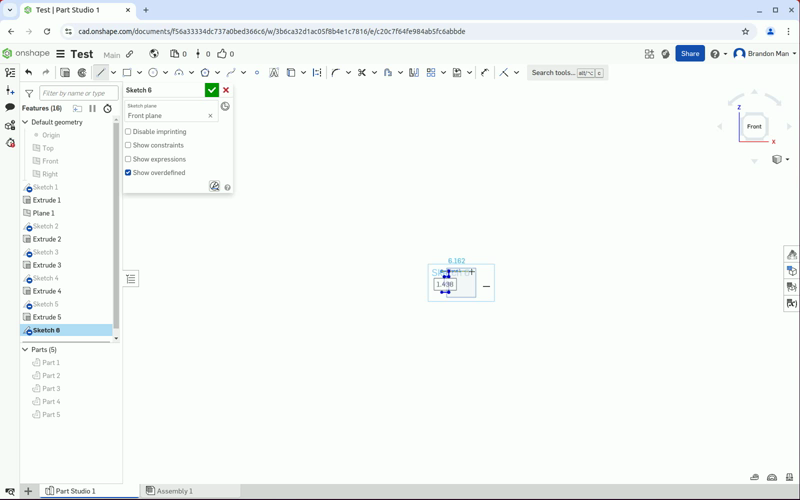
mouse_move(441, 292)
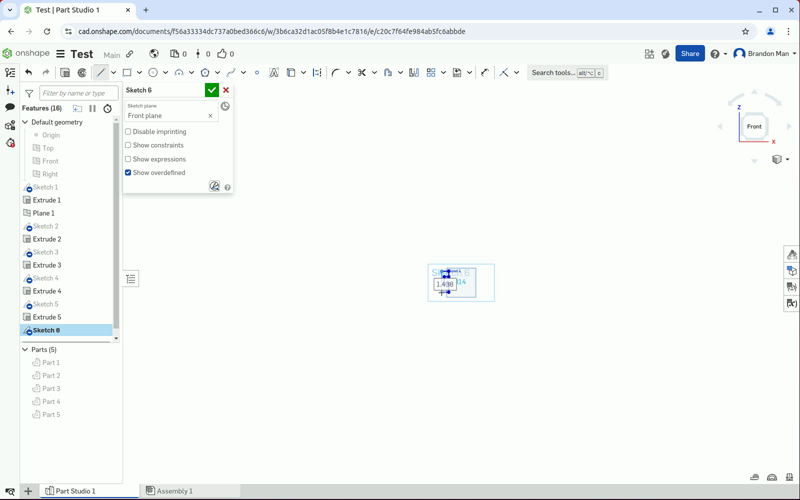
key_up(shift)
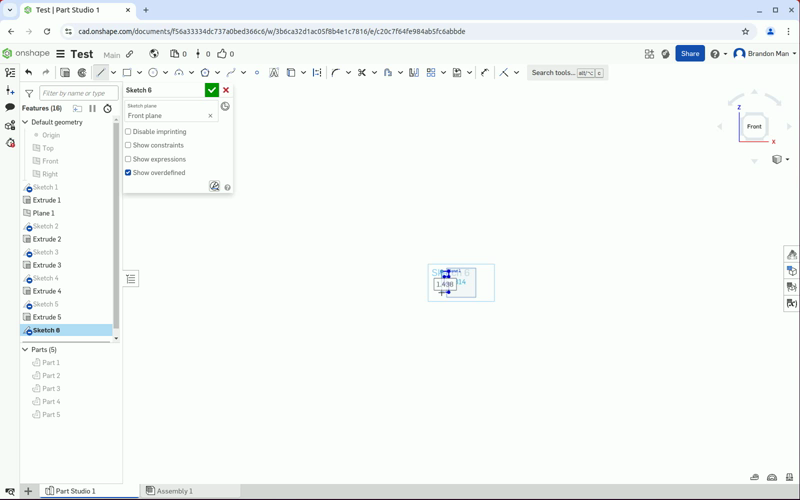
click(441, 292)
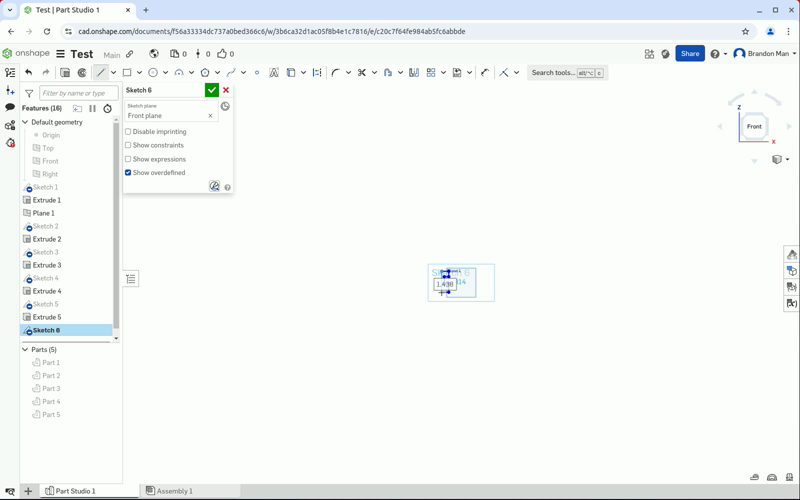
key(esc)
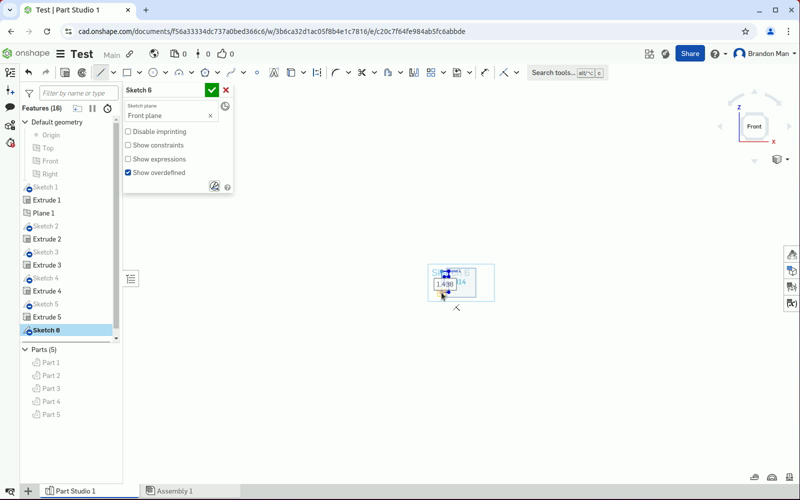
mouse_move(445, 287)
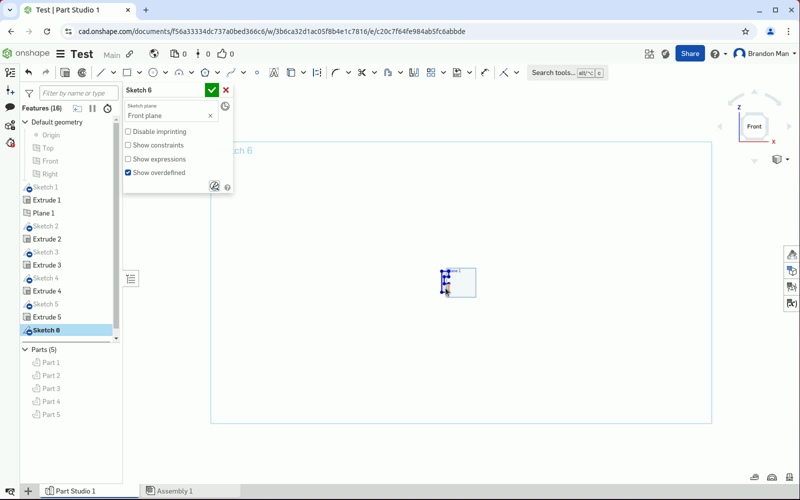
scroll(6)
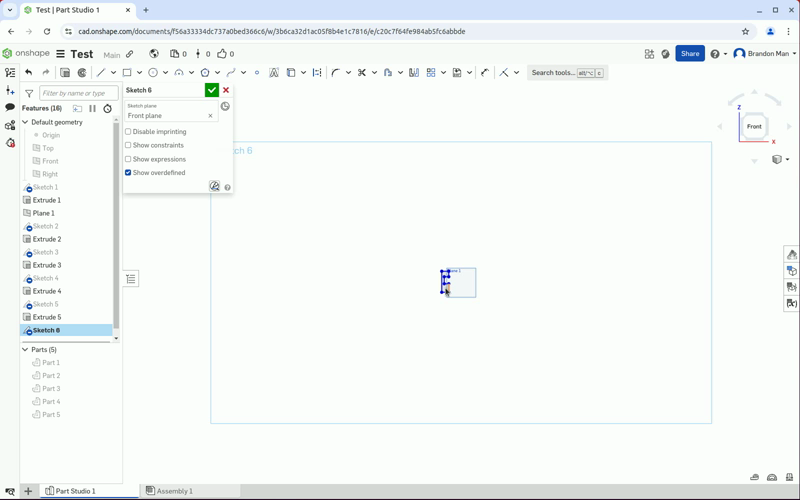
scroll(6)
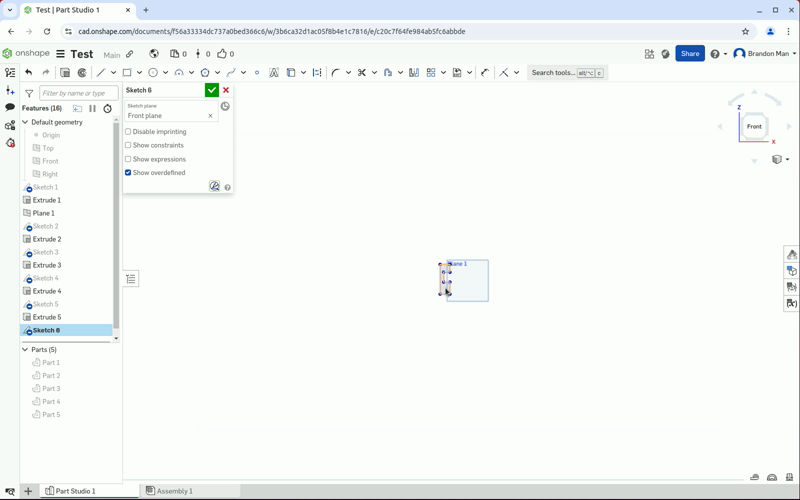
scroll(6)
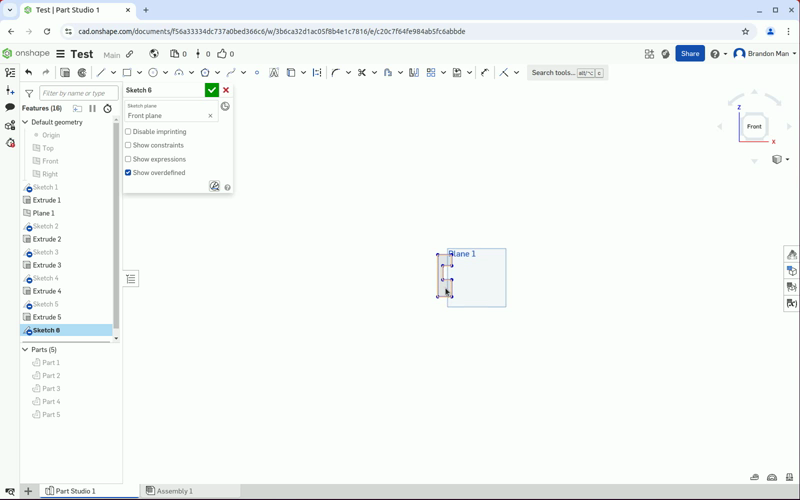
scroll(6)
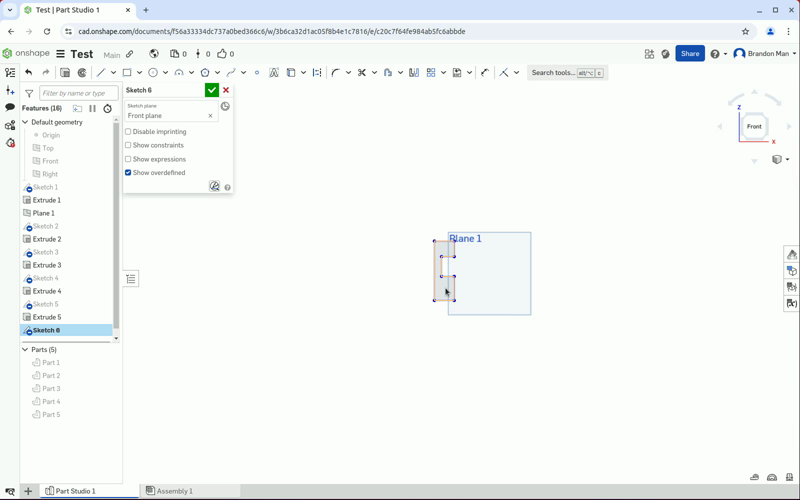
scroll(6)
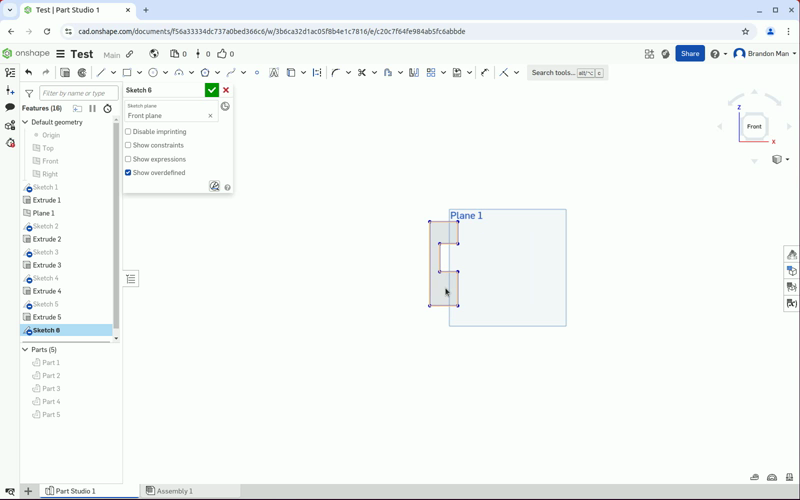
scroll(6)
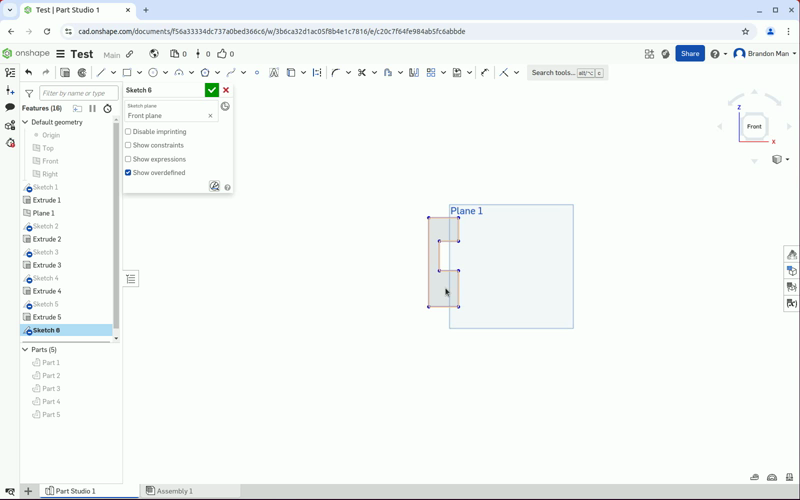
scroll(6)
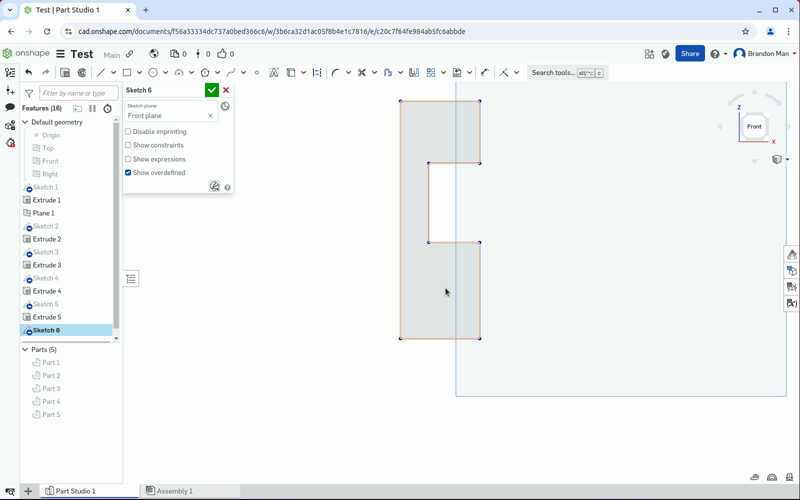
click(445, 287)
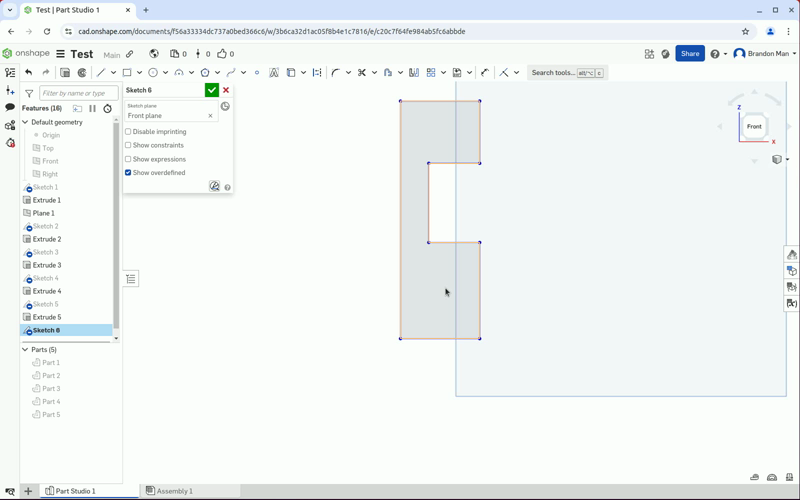
scroll(-6)
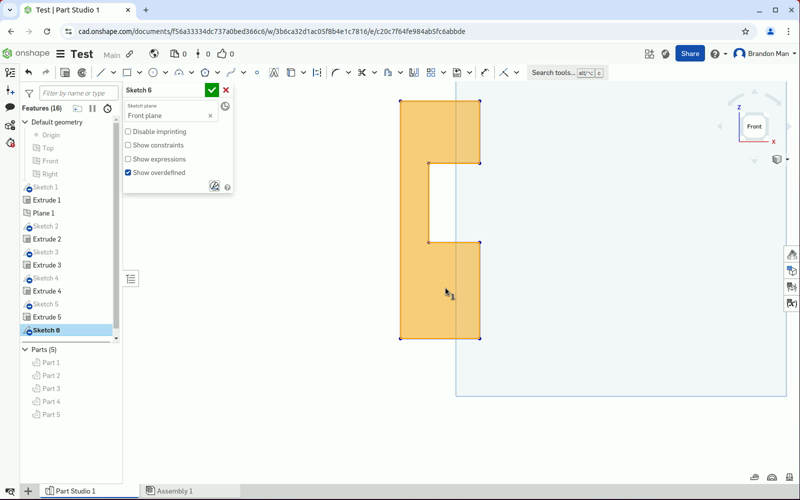
scroll(-6)
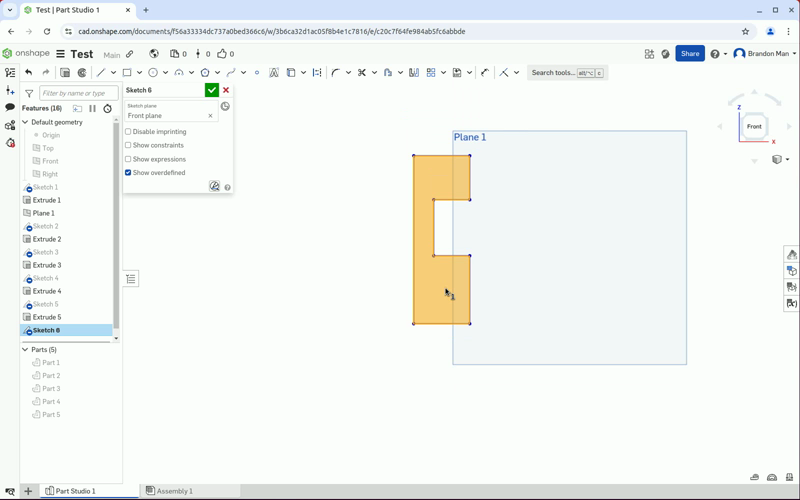
scroll(-6)
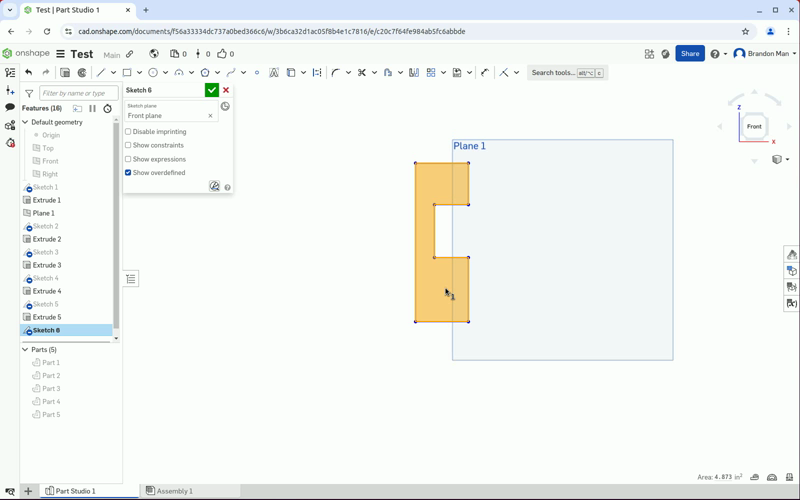
scroll(-6)
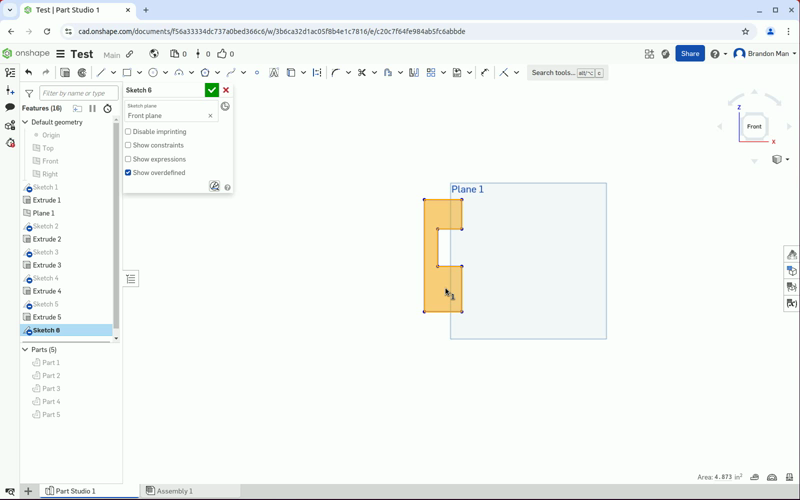
scroll(-6)
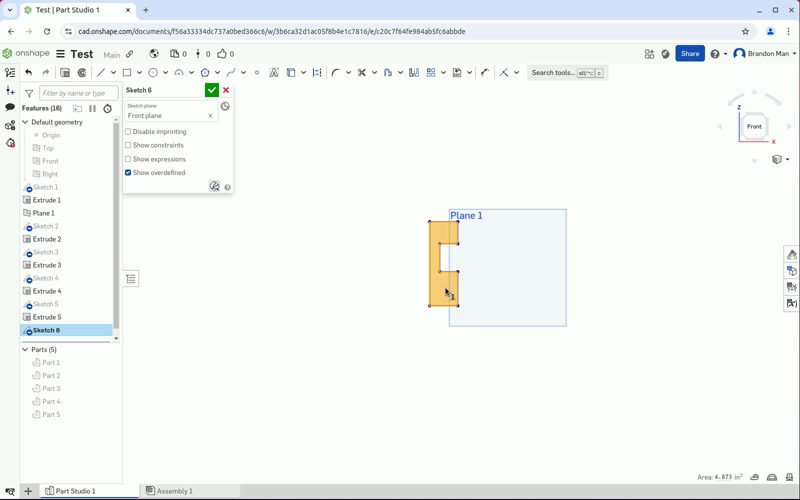
scroll(-6)
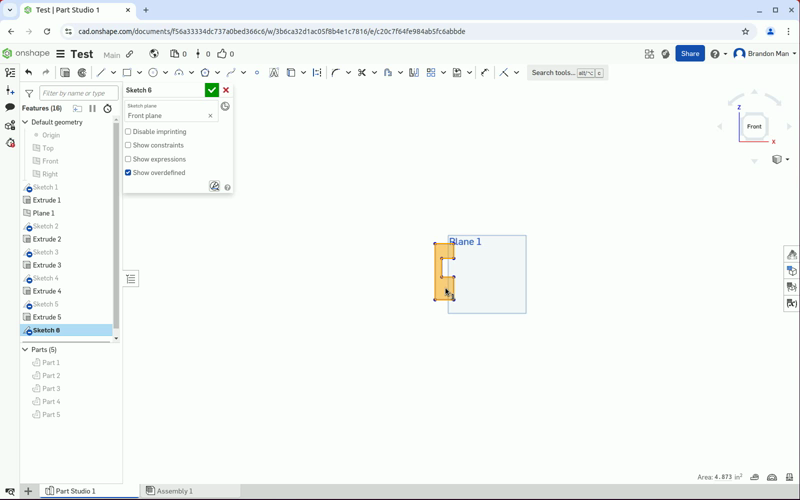
scroll(-6)
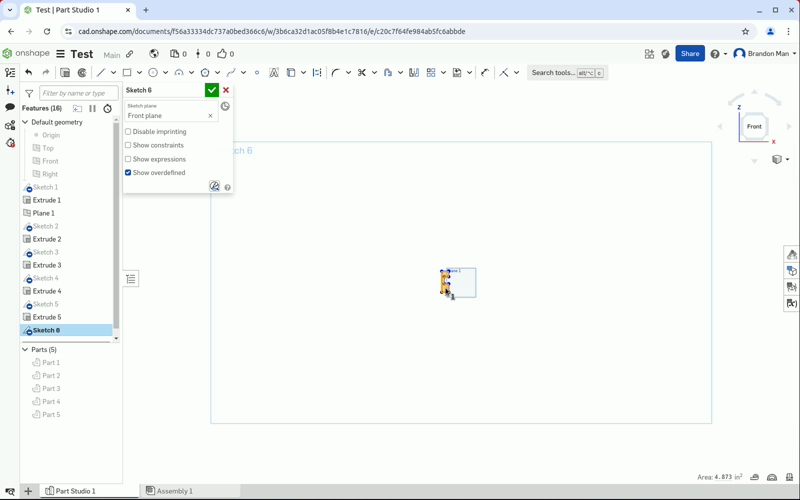
mouse_move(73, 352)
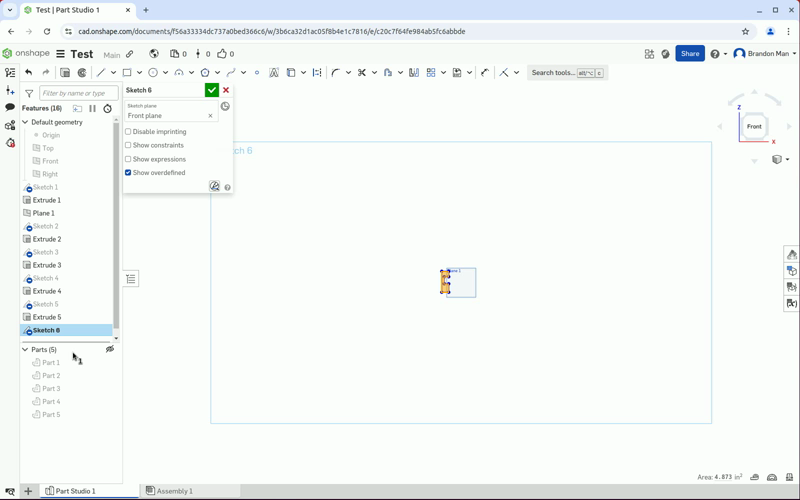
key(shift+y)
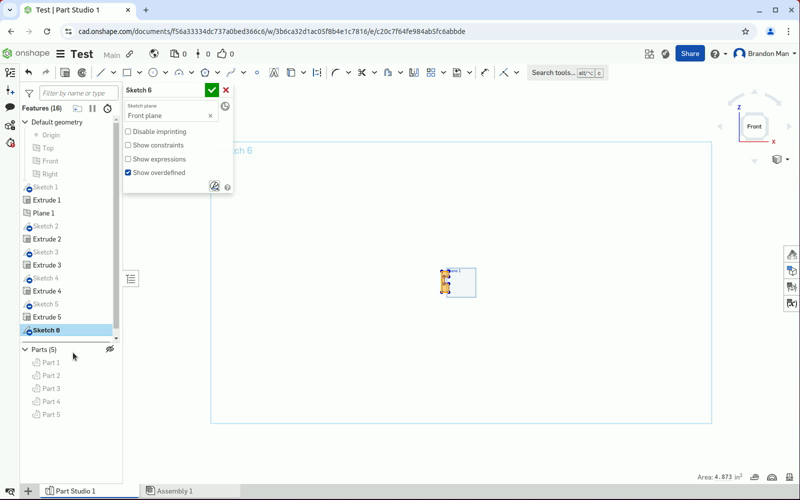
key(shift+e)
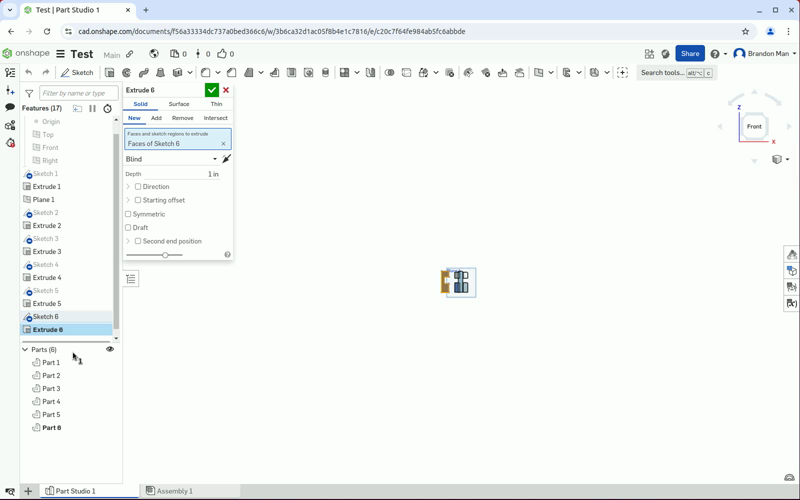
mouse_move(143, 106)
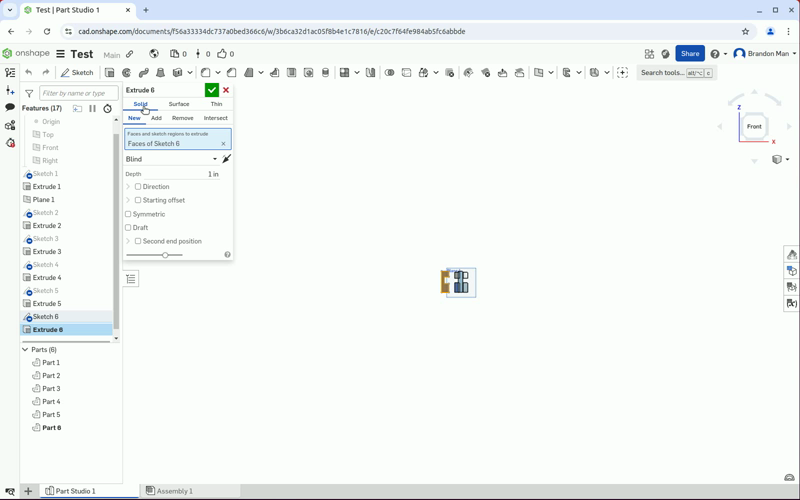
click(143, 106)
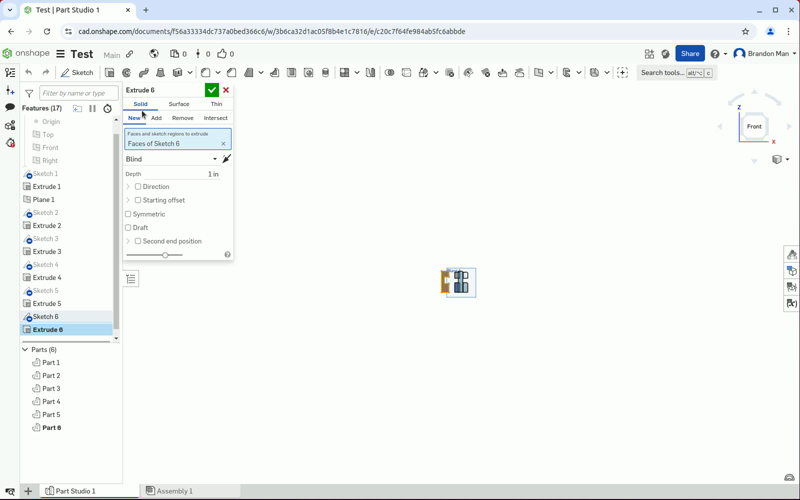
mouse_move(137, 120)
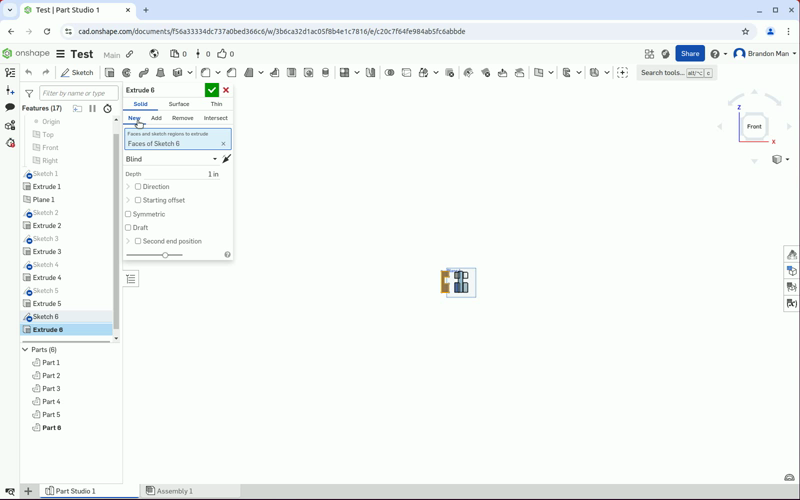
click(137, 120)
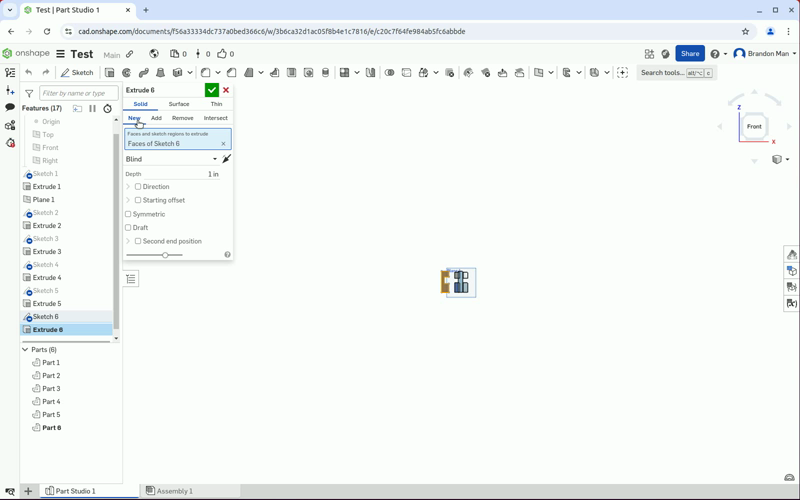
key(tab, 4)
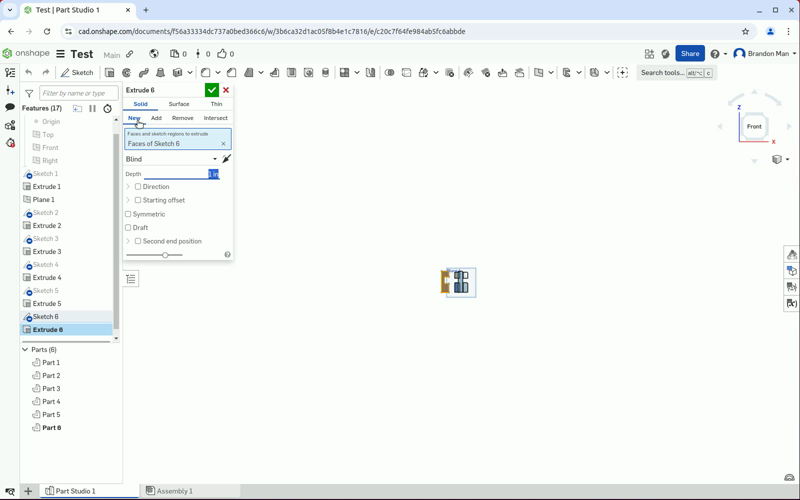
text(23.108)
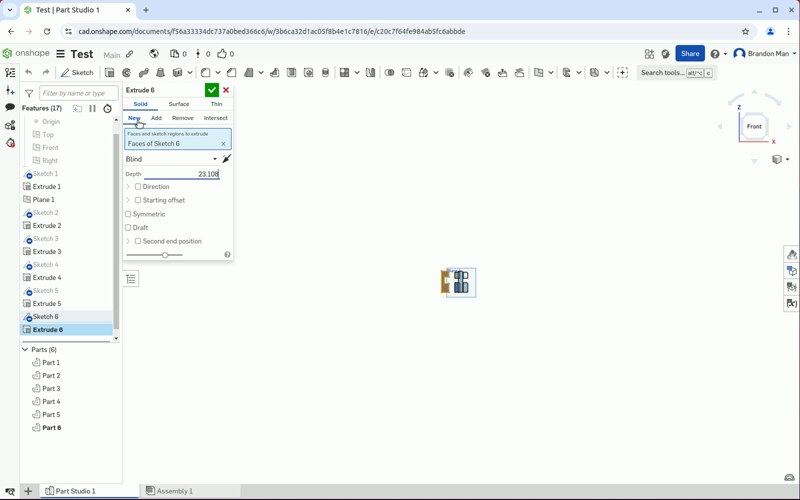
key(enter)
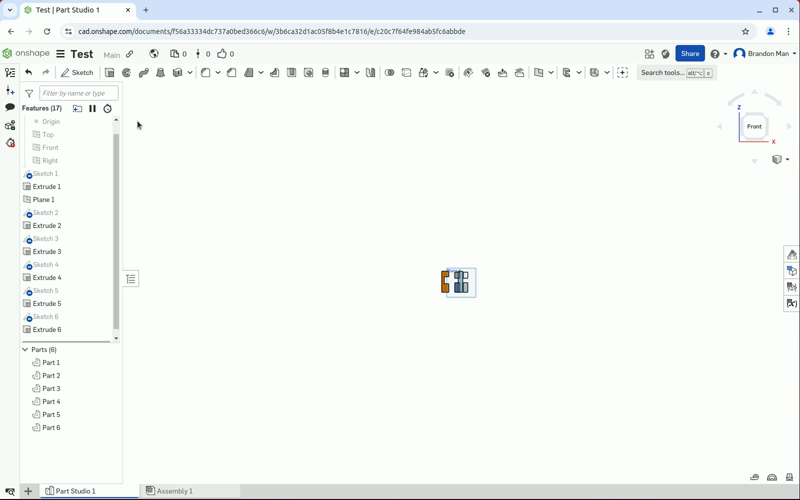
key(shift+h)
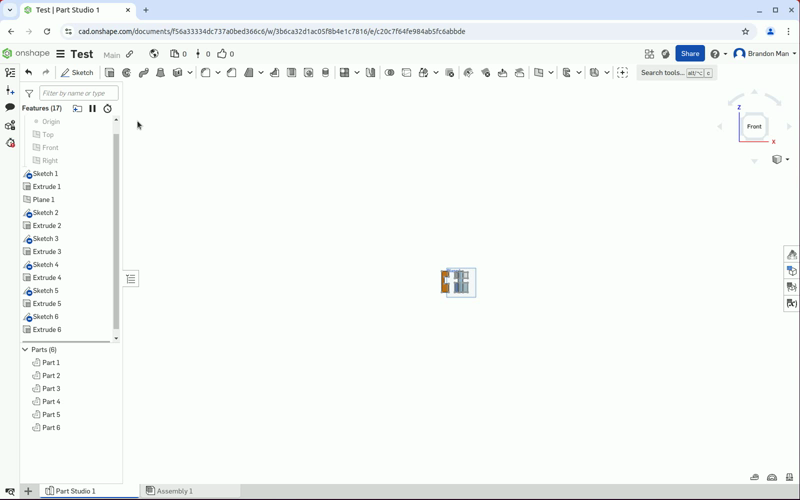
key(shift+h)
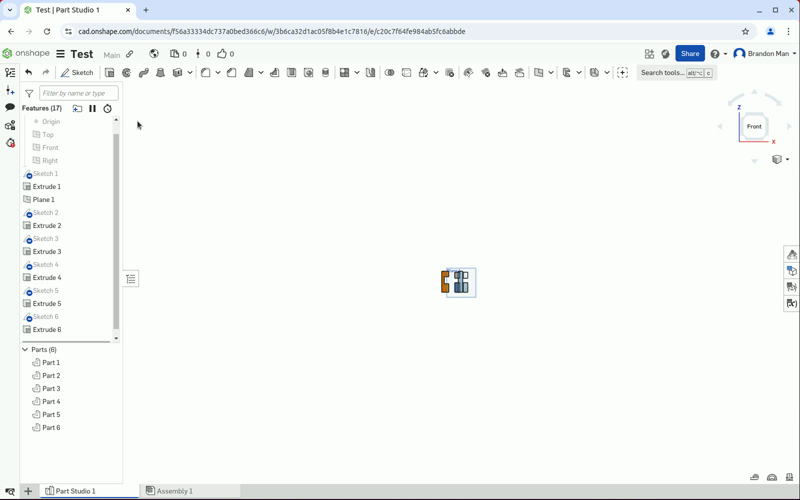
mouse_move(69, 176)
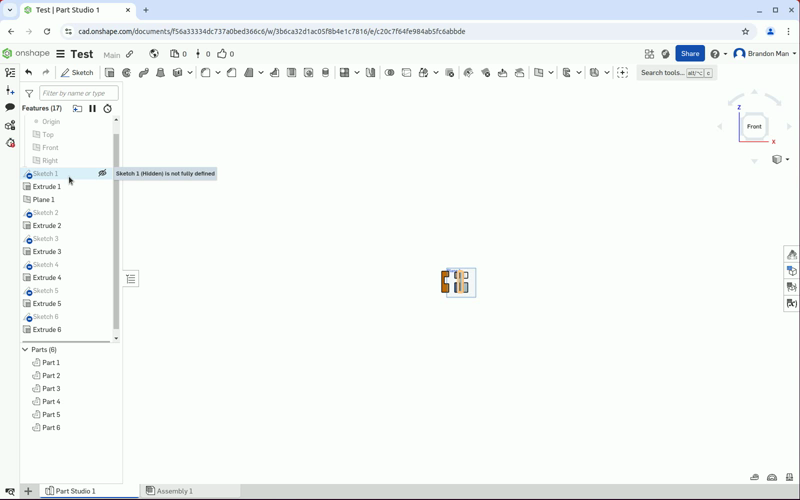
click(69, 176)
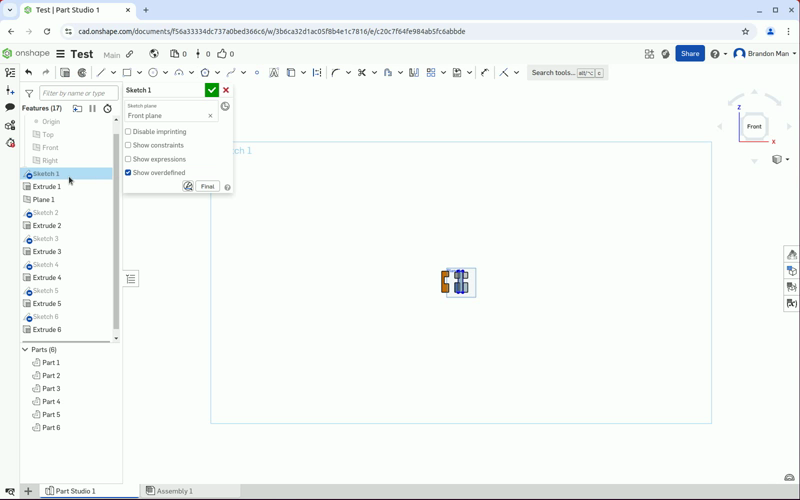
mouse_move(229, 92)
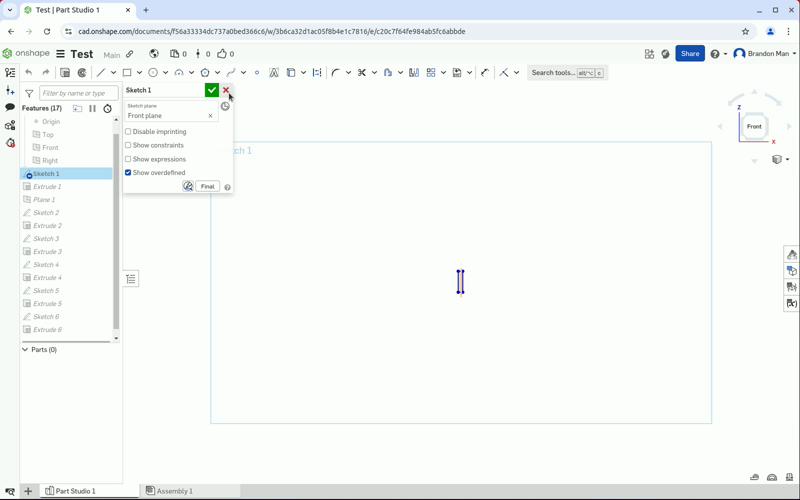
click(229, 92)
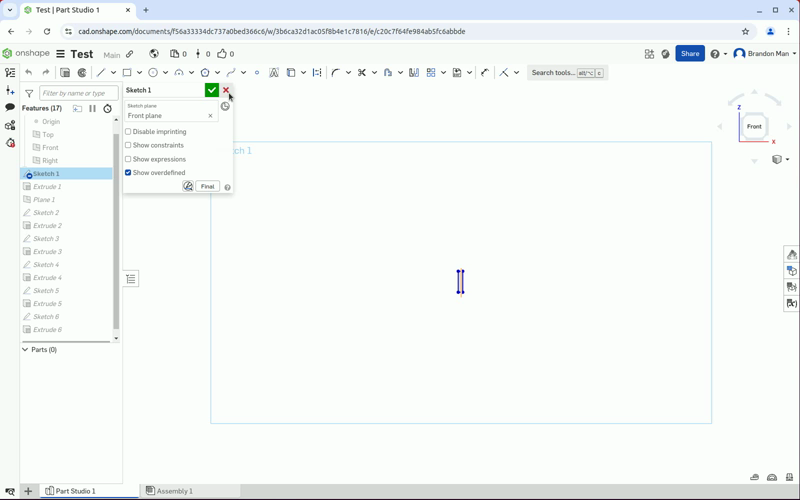
key(shift+s)
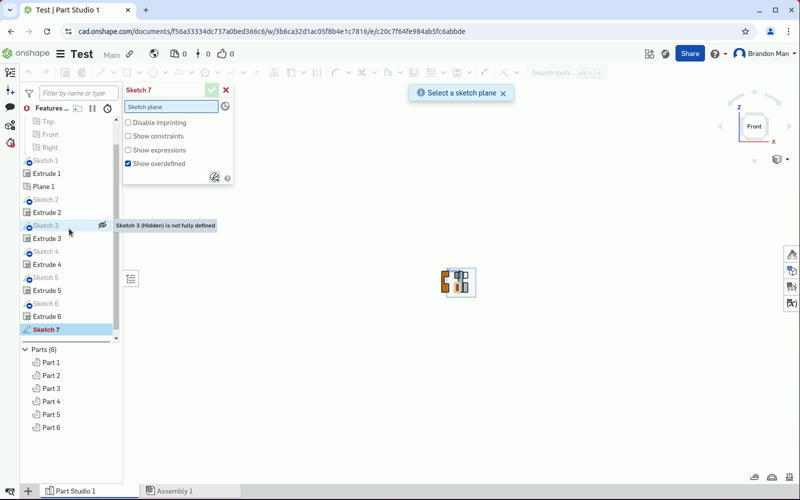
scroll(3)
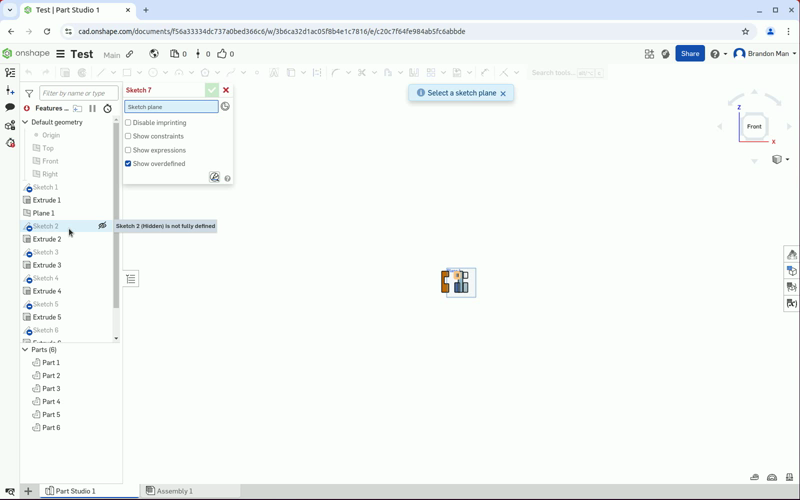
mouse_move(69, 163)
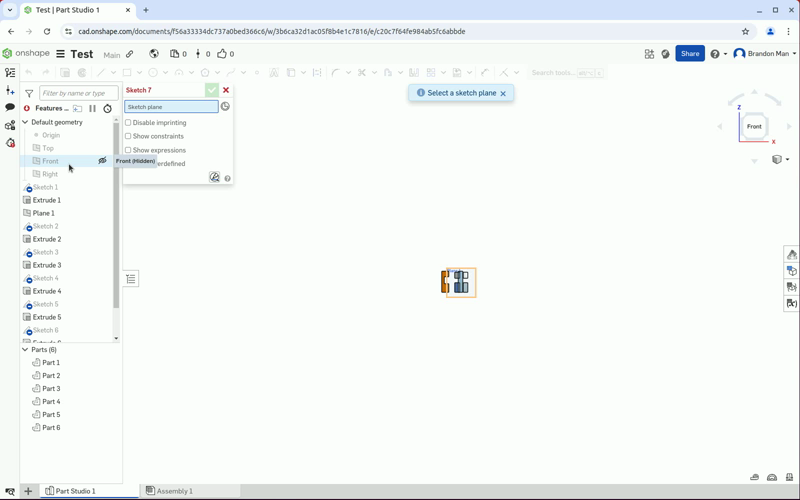
click(69, 163)
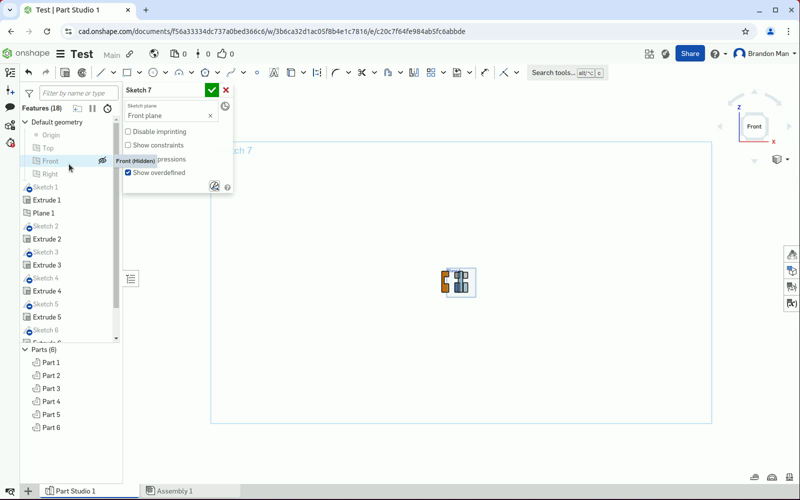
mouse_move(73, 352)
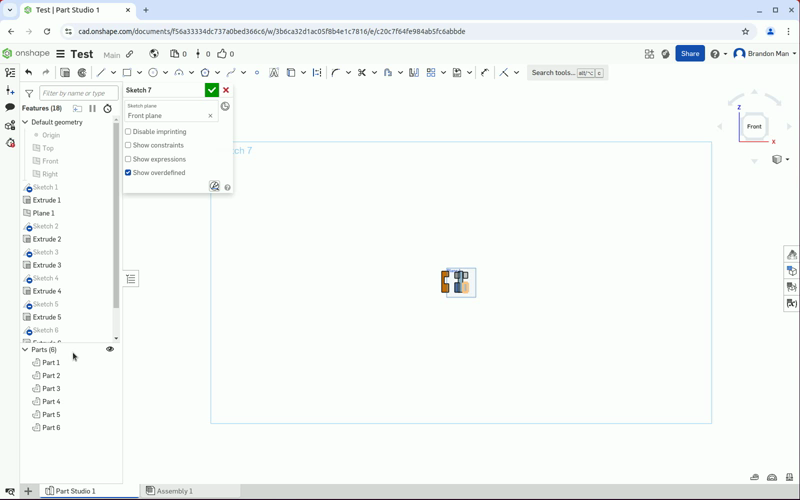
key(y)
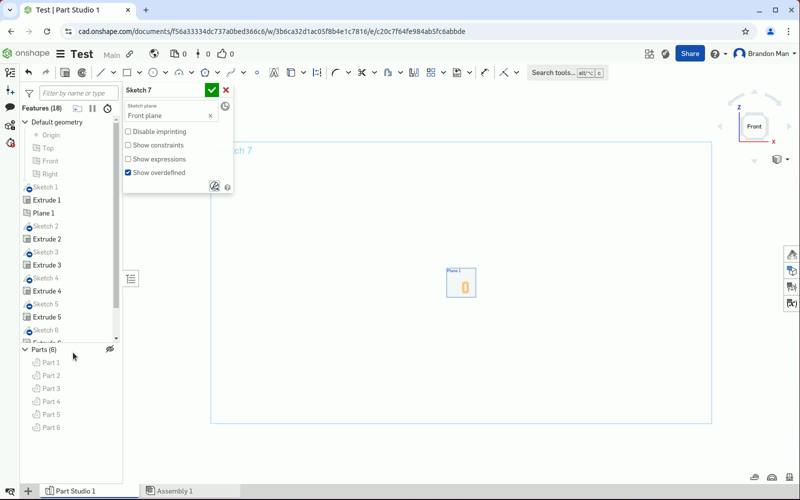
key(l)
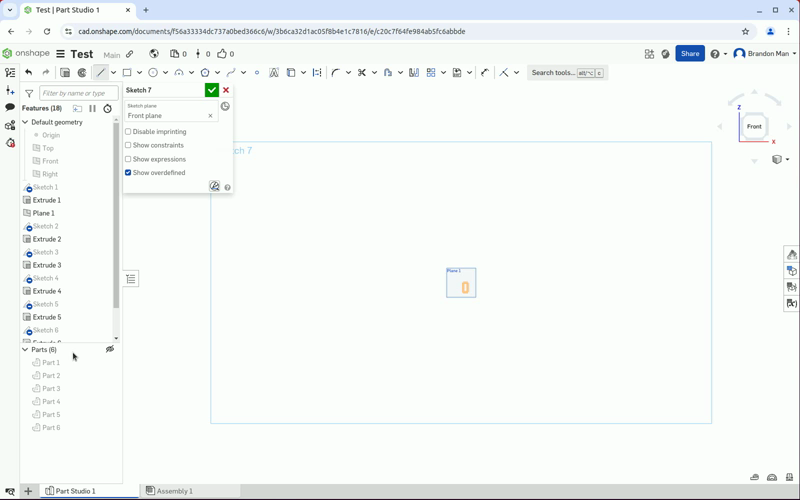
key_down(shift)
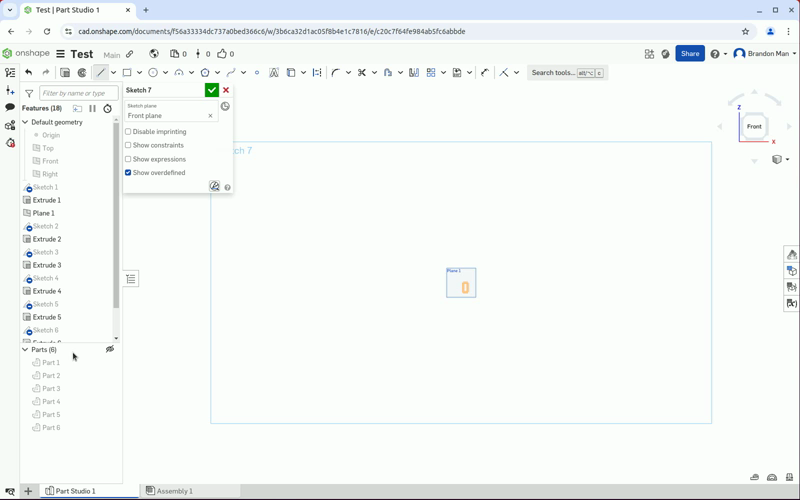
mouse_move(409, 298)
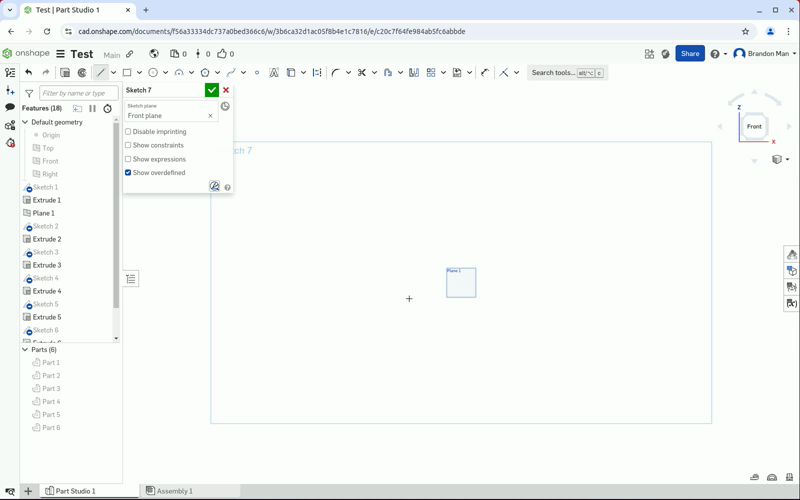
click(409, 298)
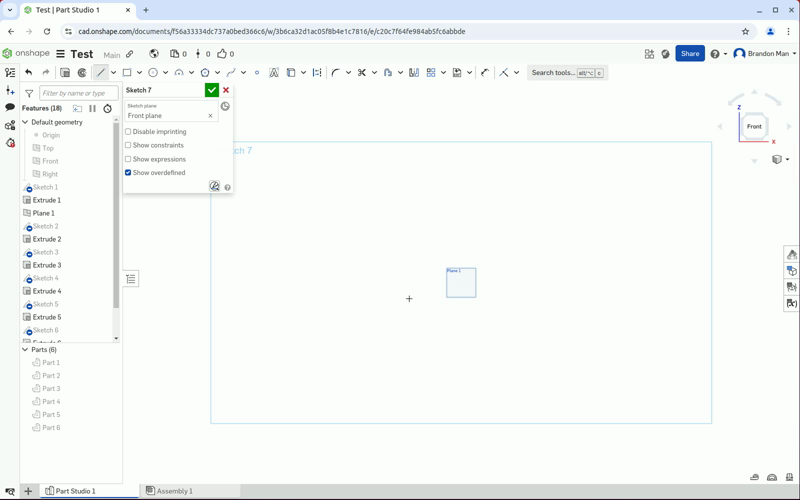
key_up(shift)
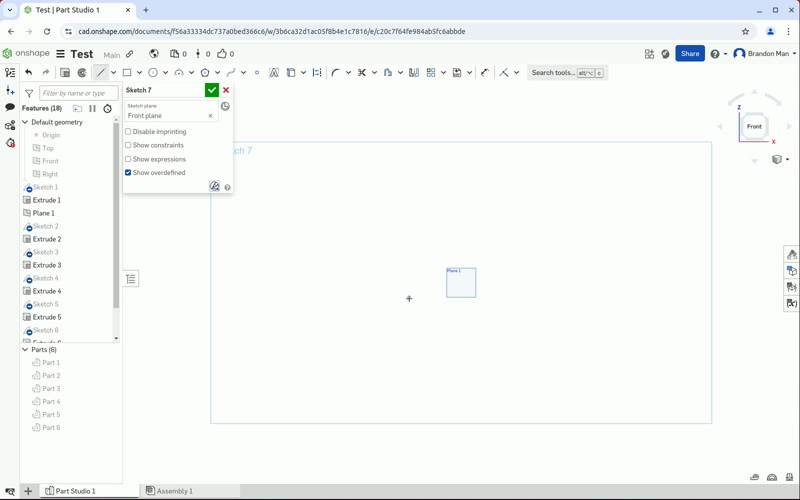
key_down(shift)
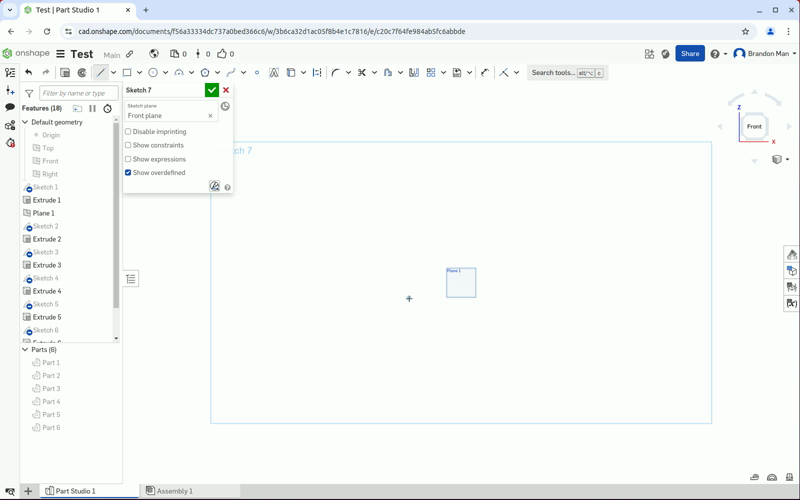
mouse_move(439, 298)
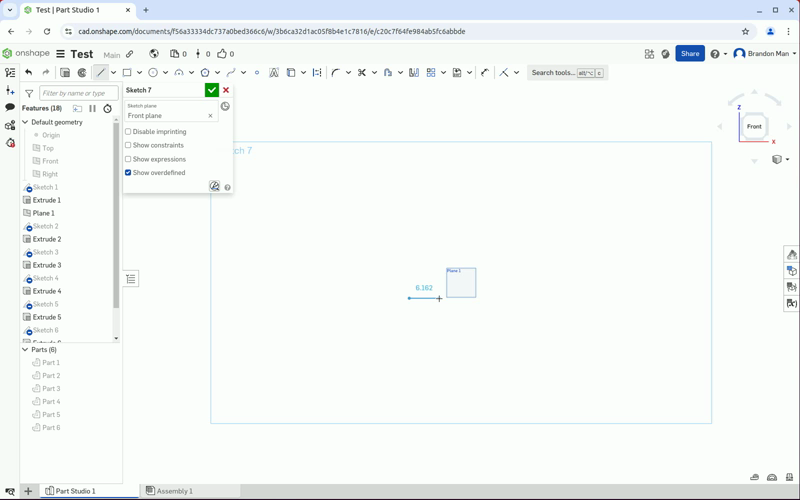
mouse_move(415, 298)
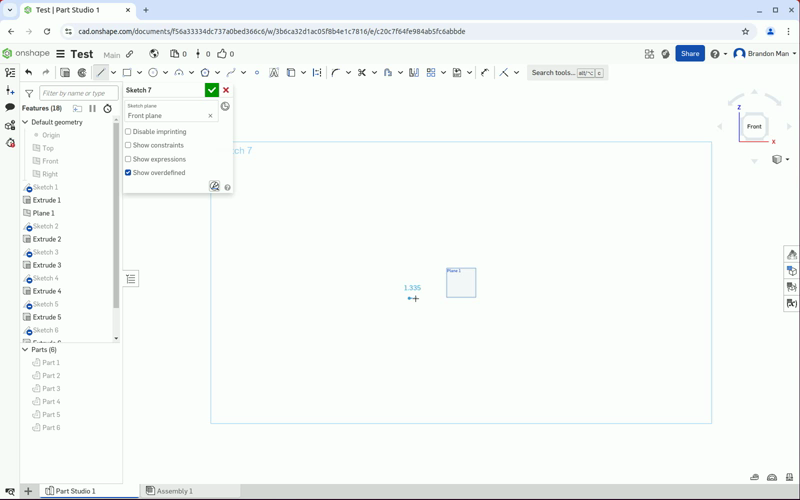
scroll(6)
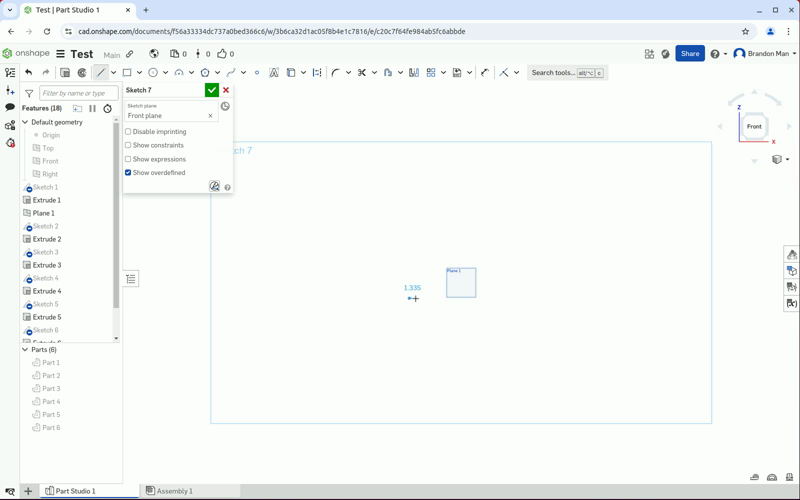
scroll(6)
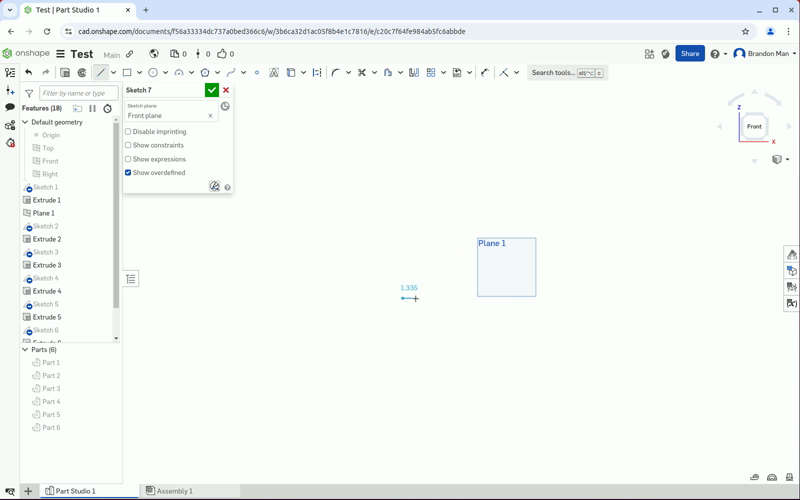
scroll(6)
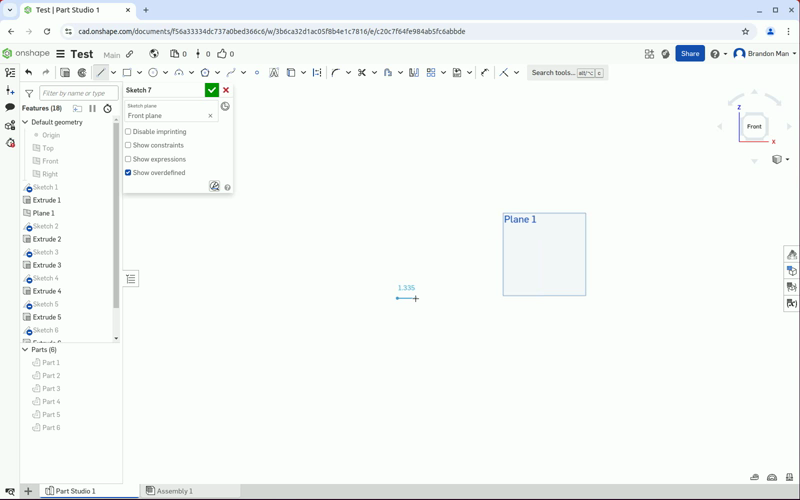
scroll(6)
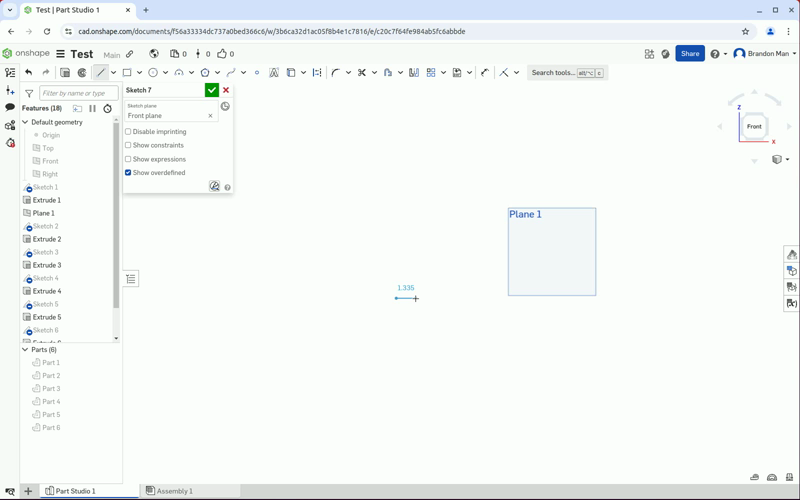
scroll(6)
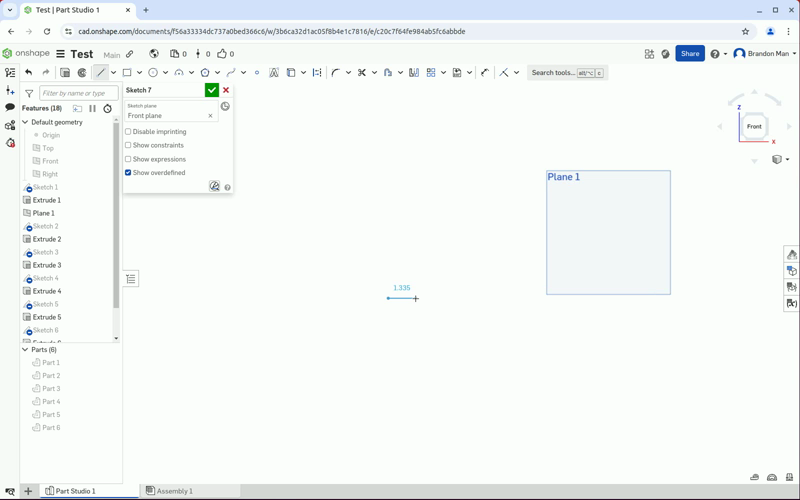
scroll(6)
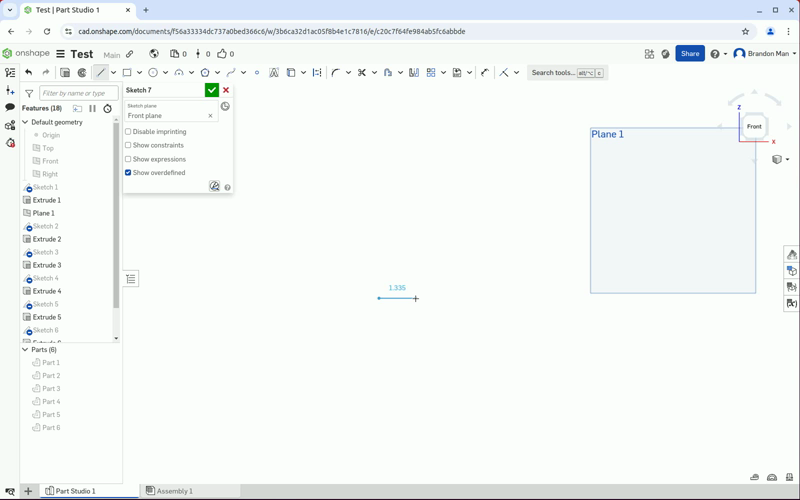
scroll(6)
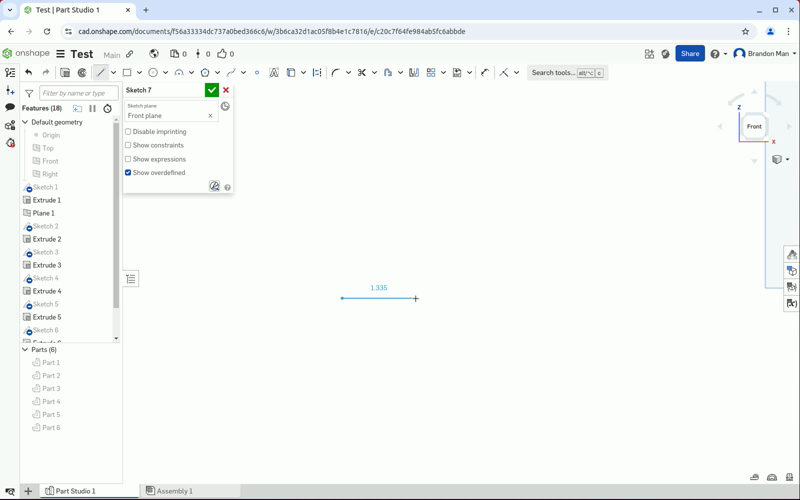
click(415, 298)
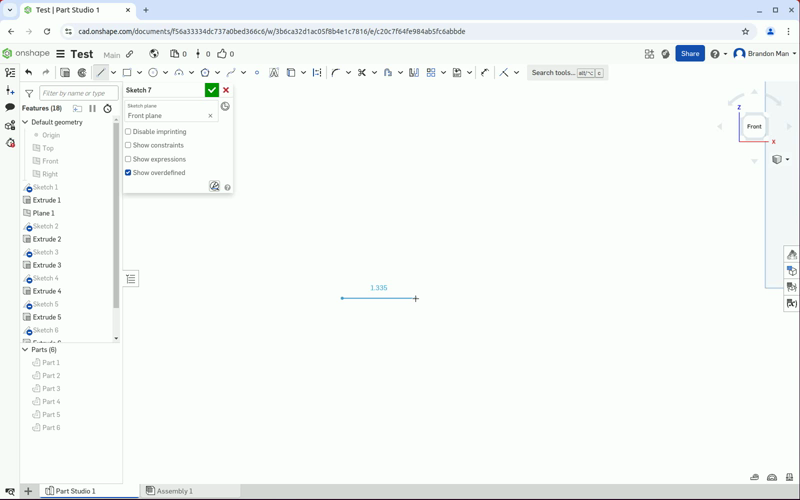
scroll(-6)
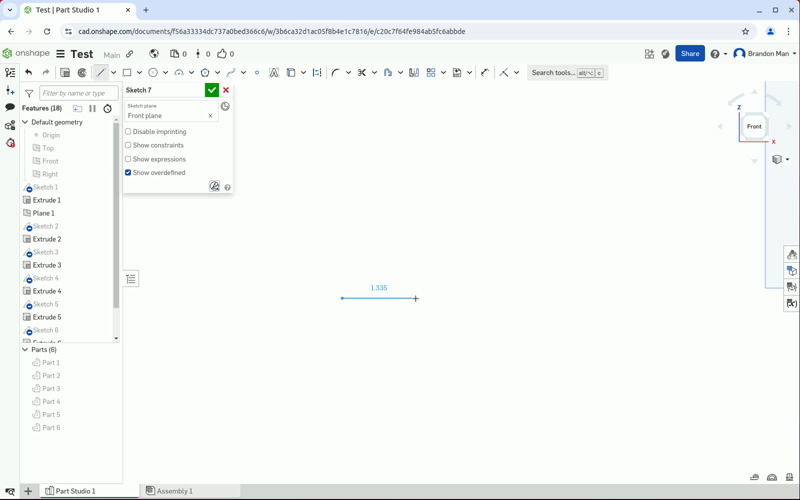
scroll(-6)
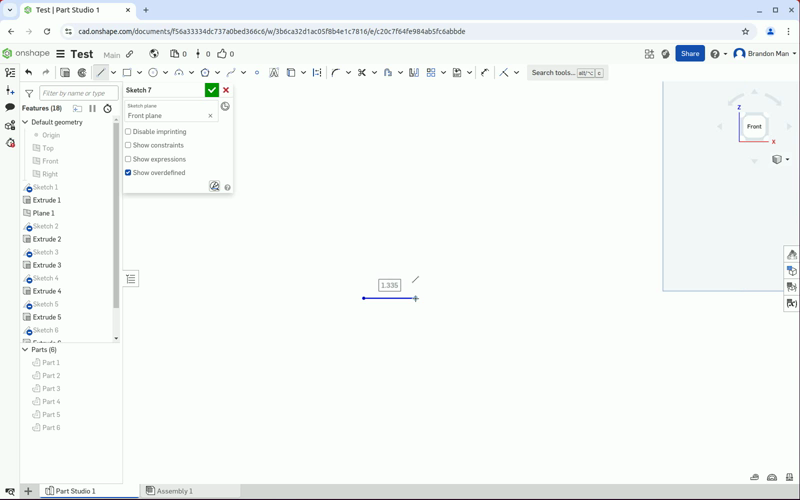
scroll(-6)
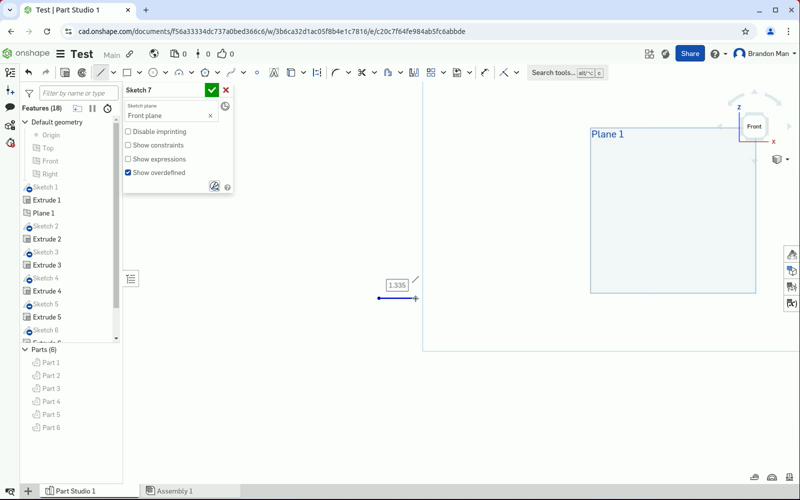
scroll(-6)
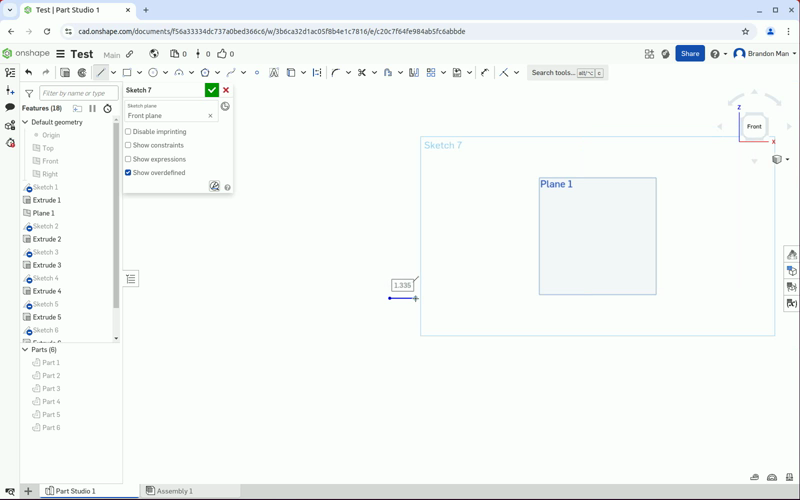
scroll(-6)
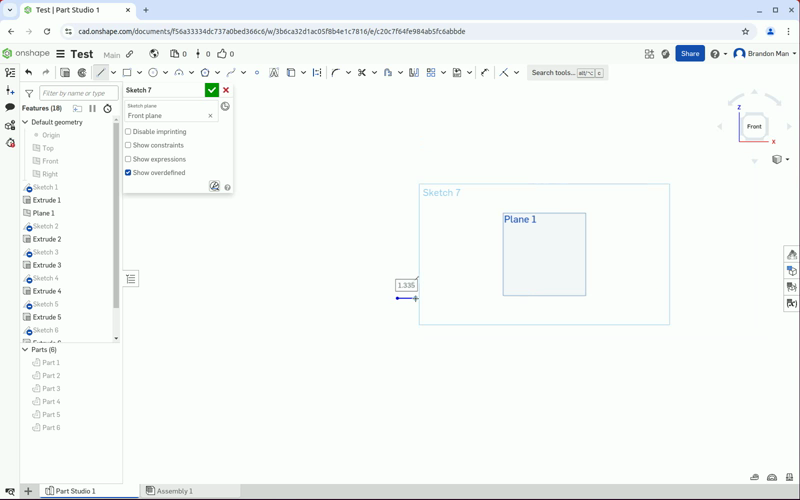
scroll(-6)
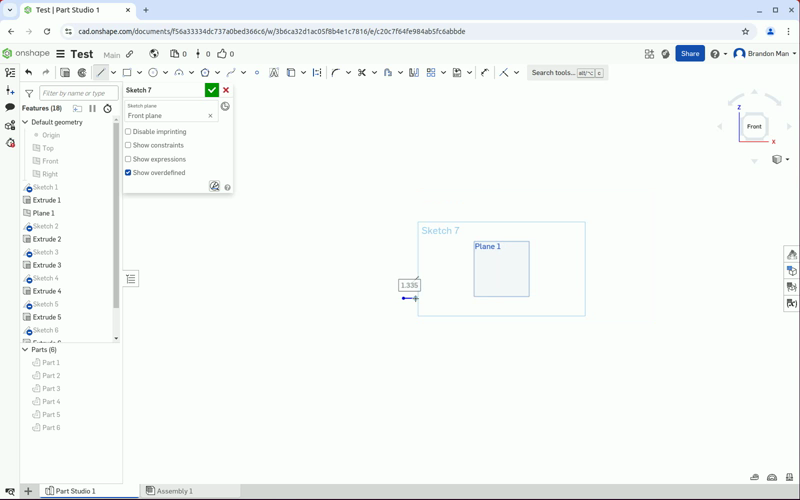
scroll(-6)
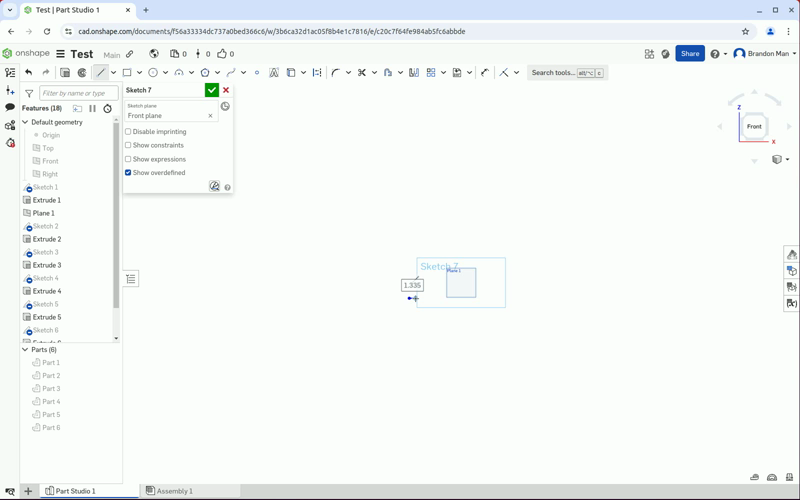
key_up(shift)
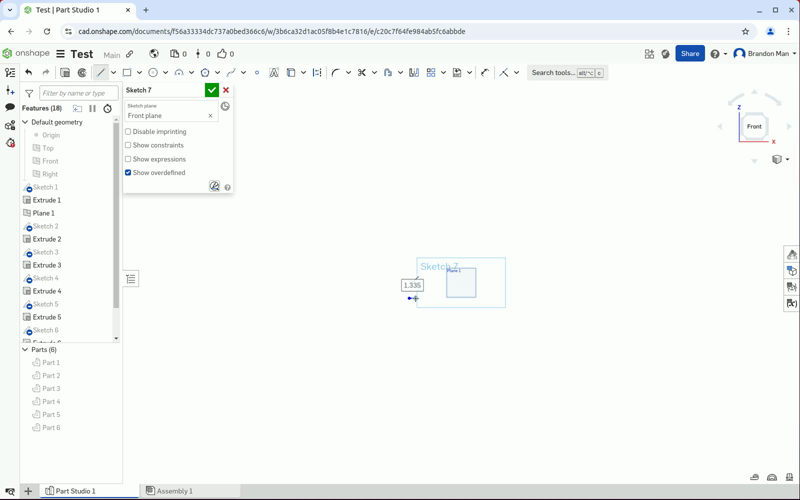
key_down(shift)
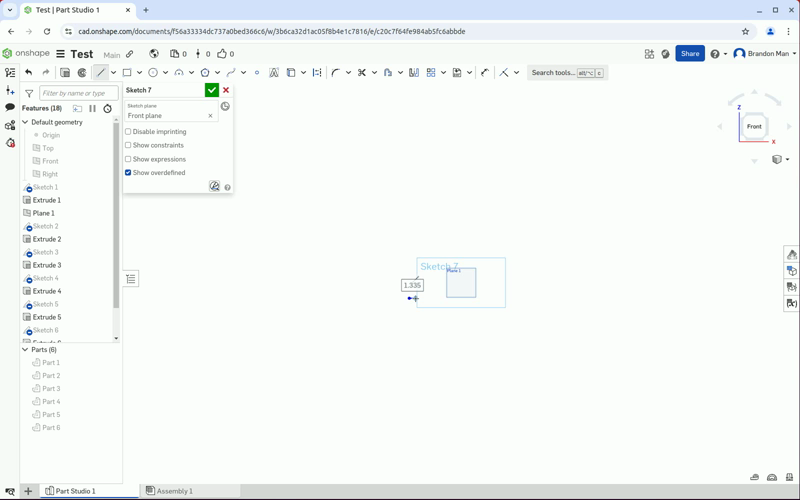
mouse_move(445, 298)
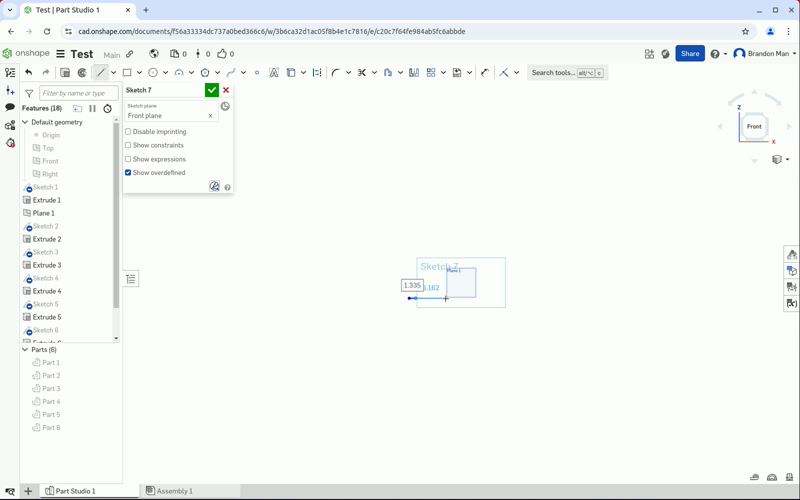
mouse_move(415, 277)
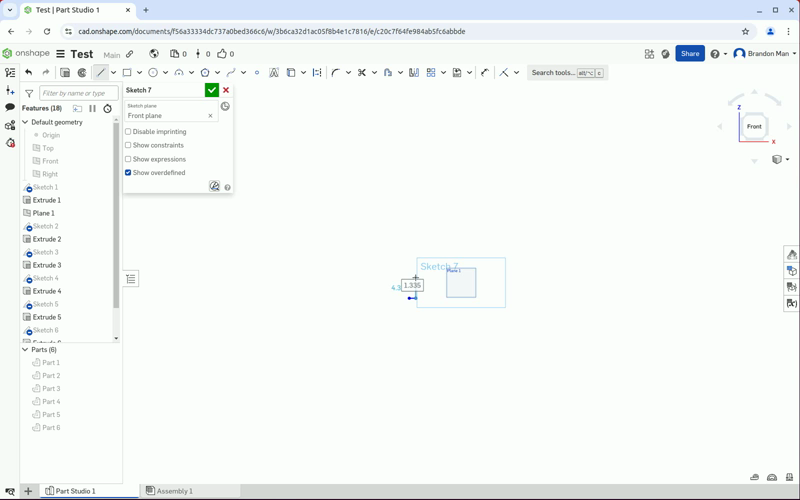
click(415, 277)
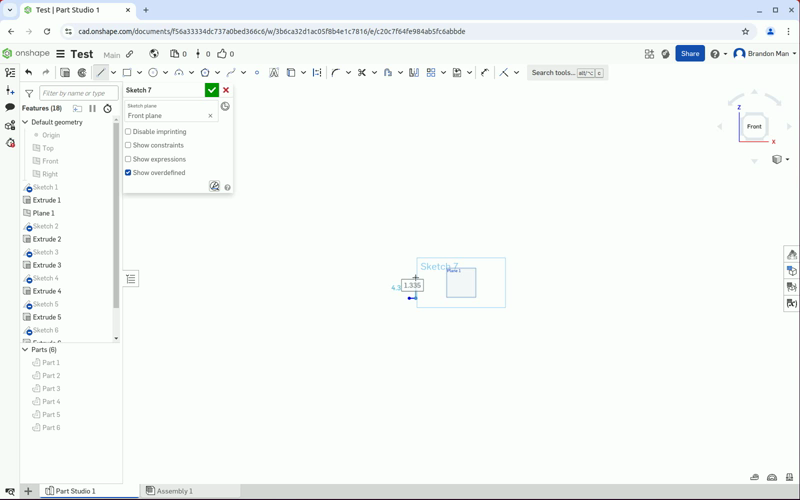
key_up(shift)
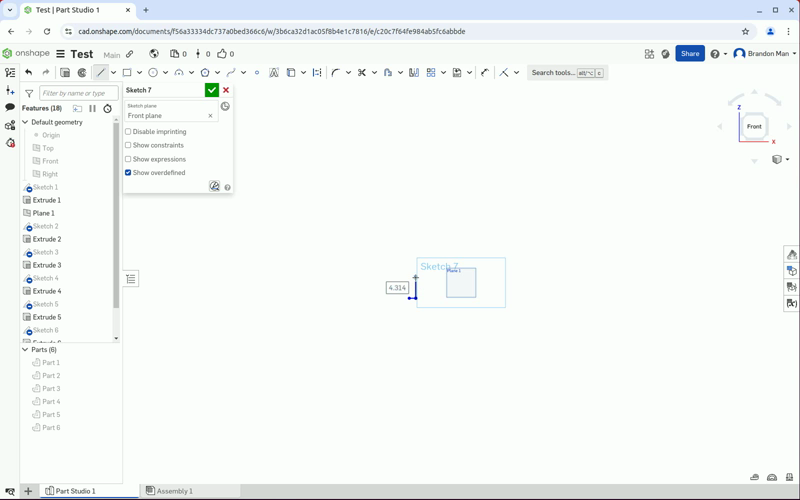
key_down(shift)
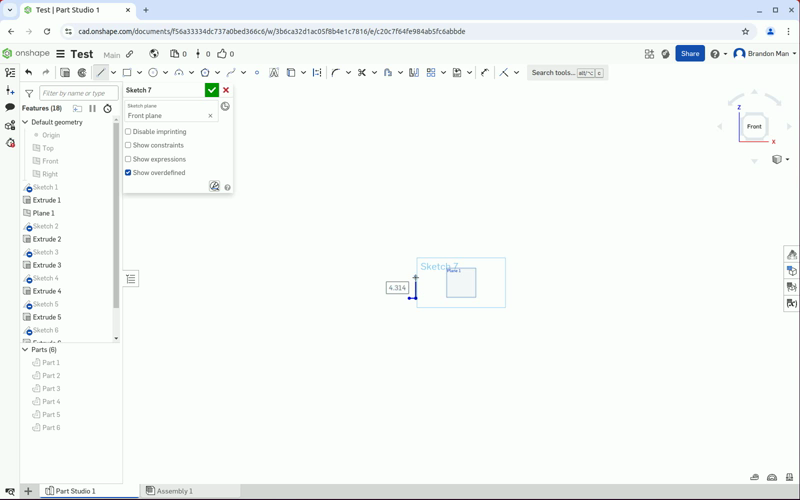
mouse_move(445, 277)
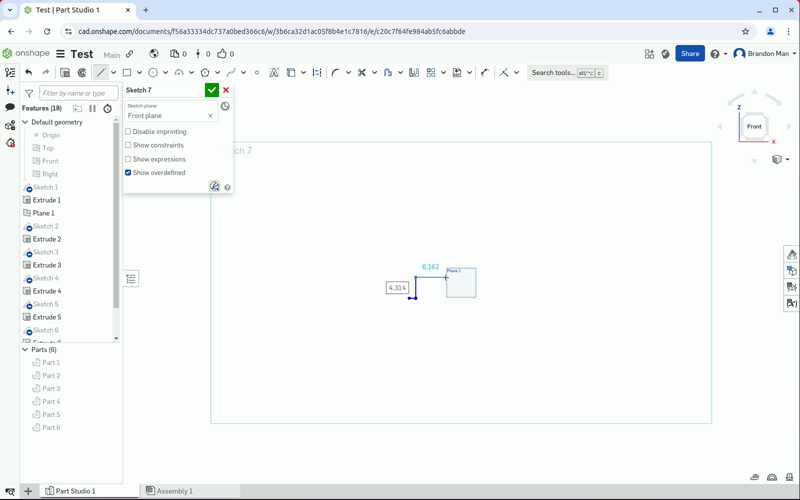
mouse_move(409, 277)
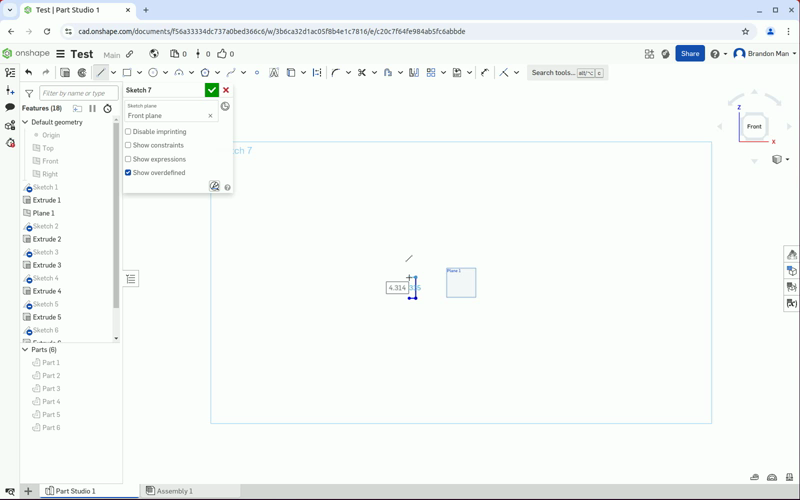
scroll(6)
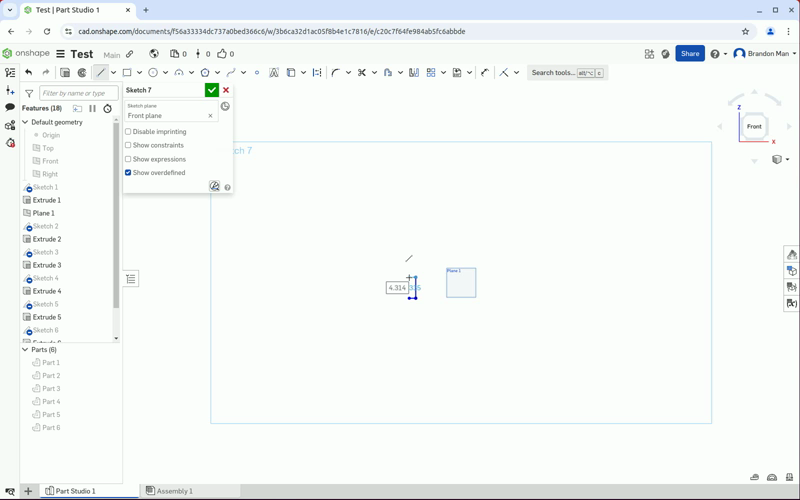
scroll(6)
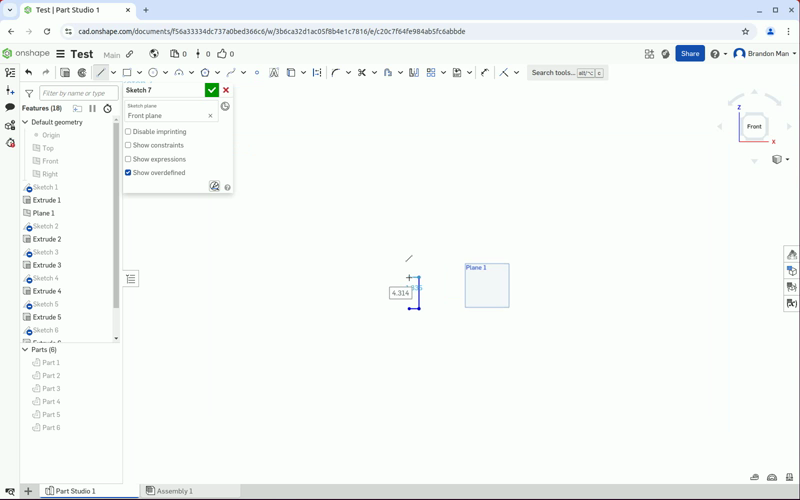
scroll(6)
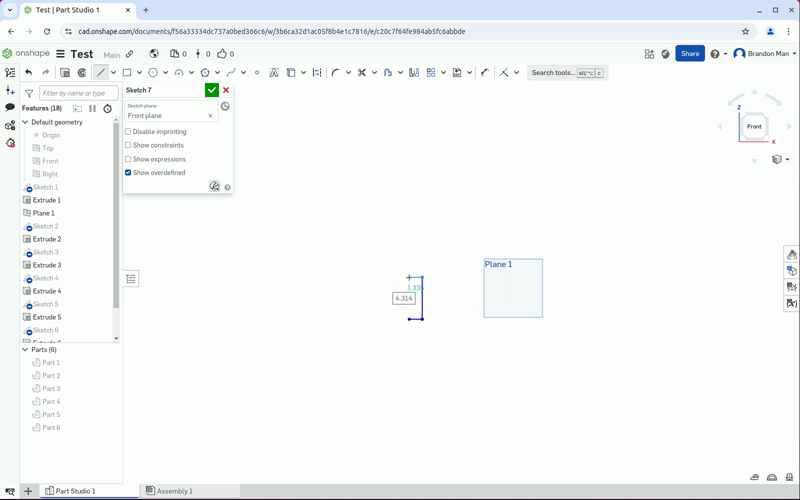
scroll(6)
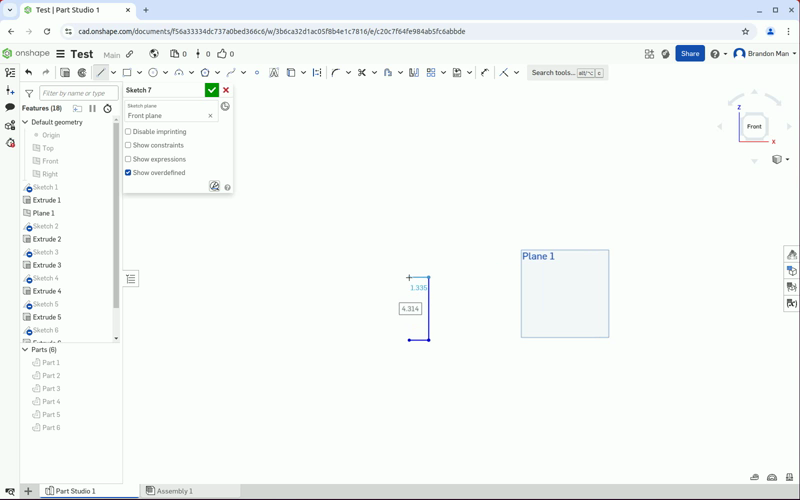
scroll(6)
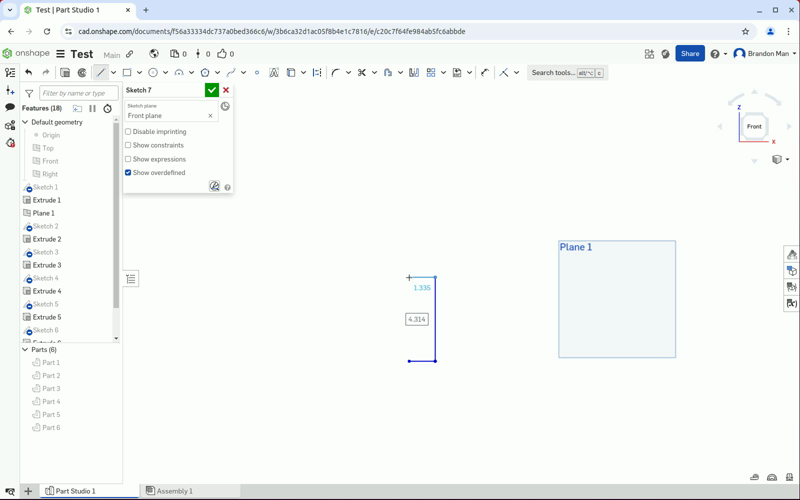
scroll(6)
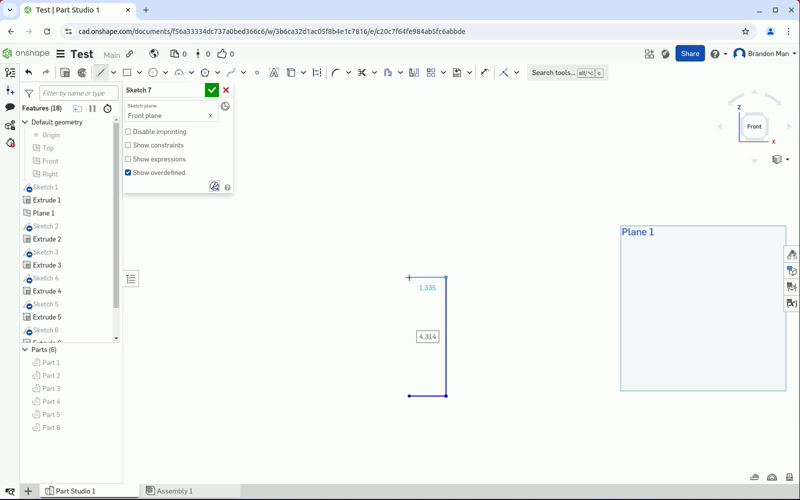
scroll(6)
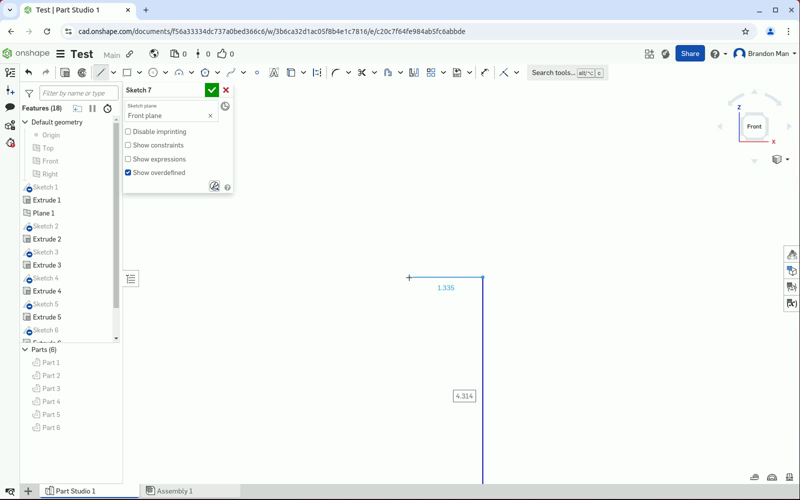
click(409, 277)
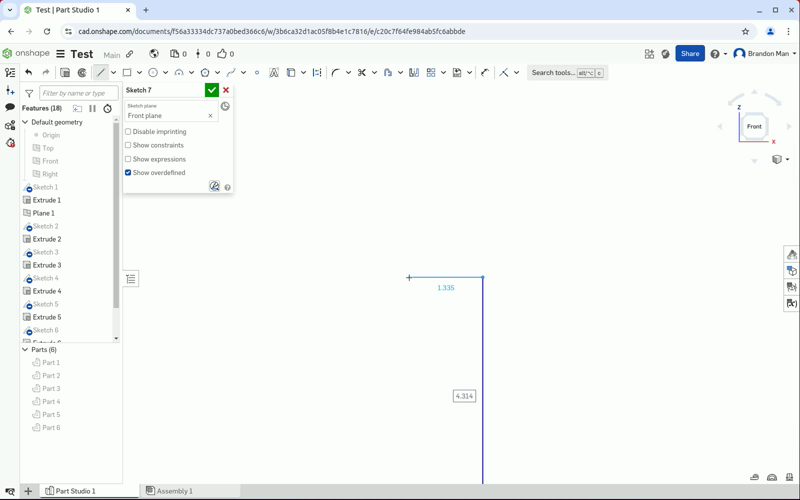
scroll(-6)
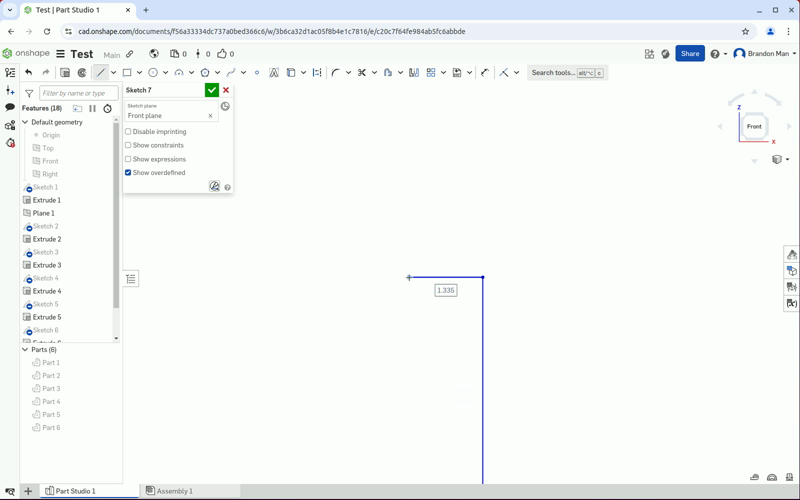
scroll(-6)
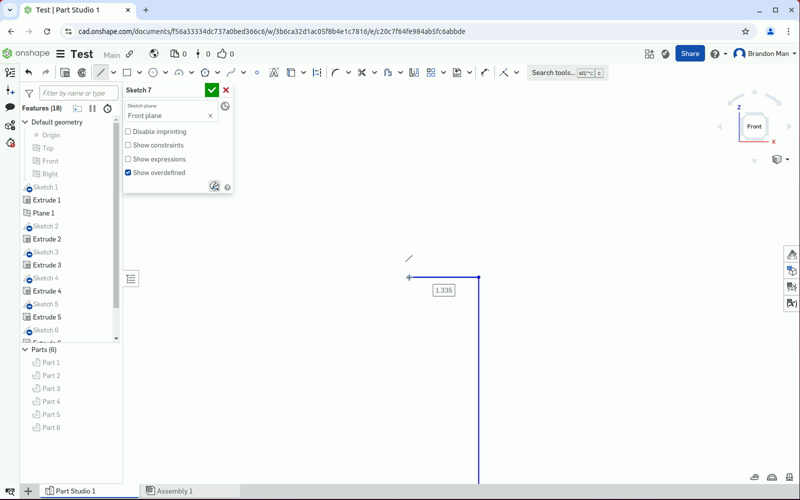
scroll(-6)
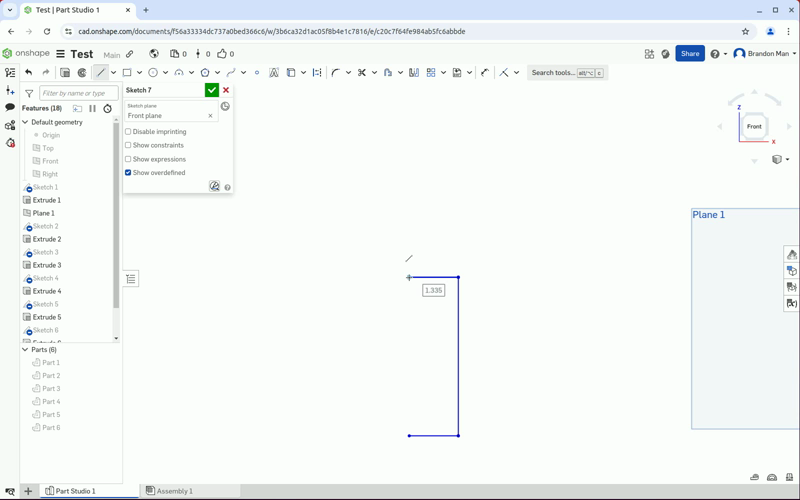
scroll(-6)
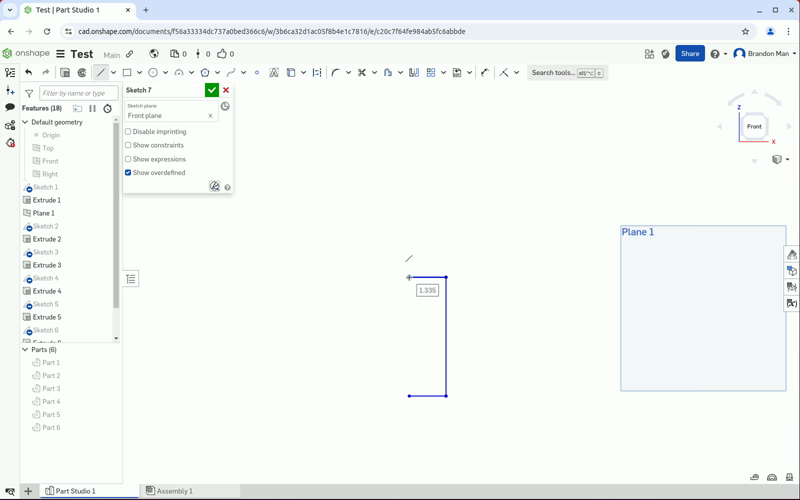
scroll(-6)
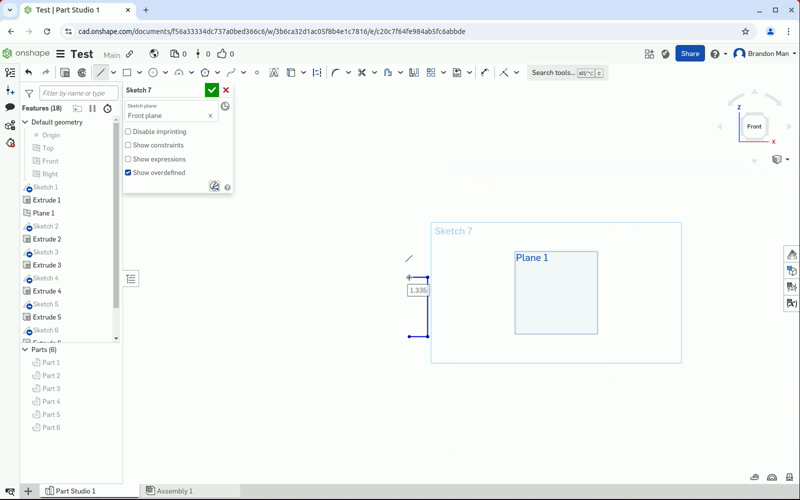
scroll(-6)
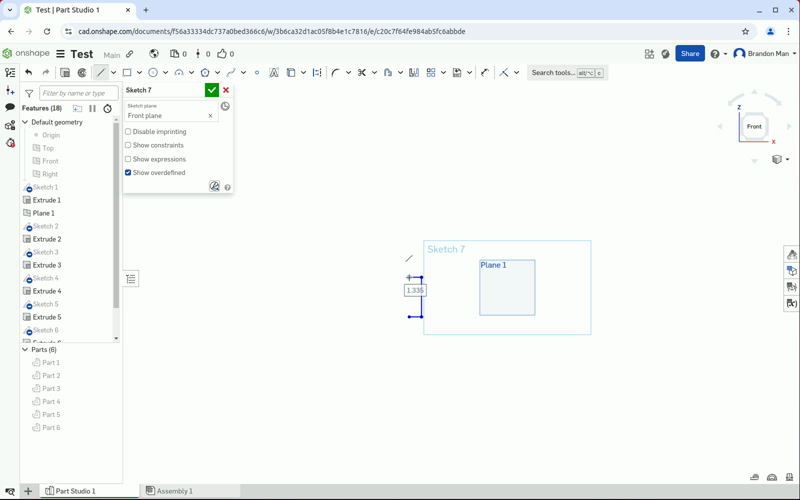
scroll(-6)
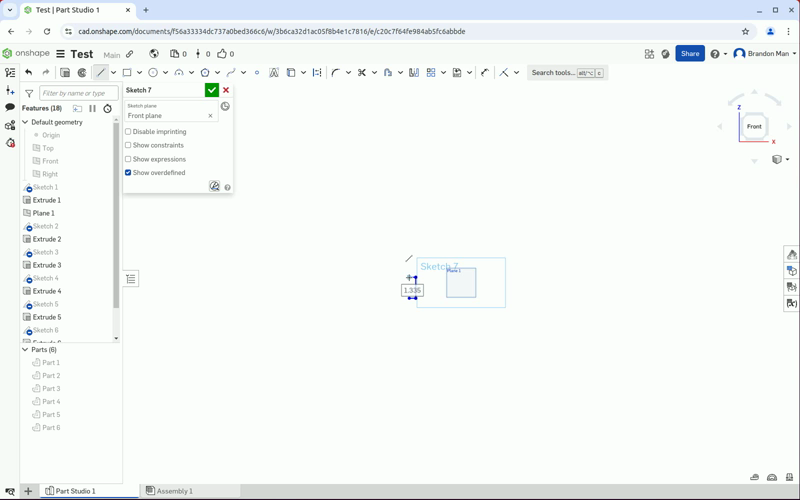
key_up(shift)
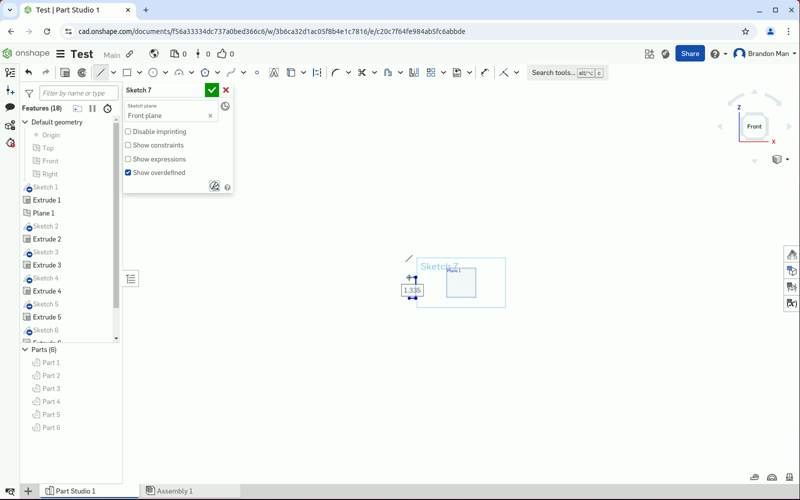
key_down(shift)
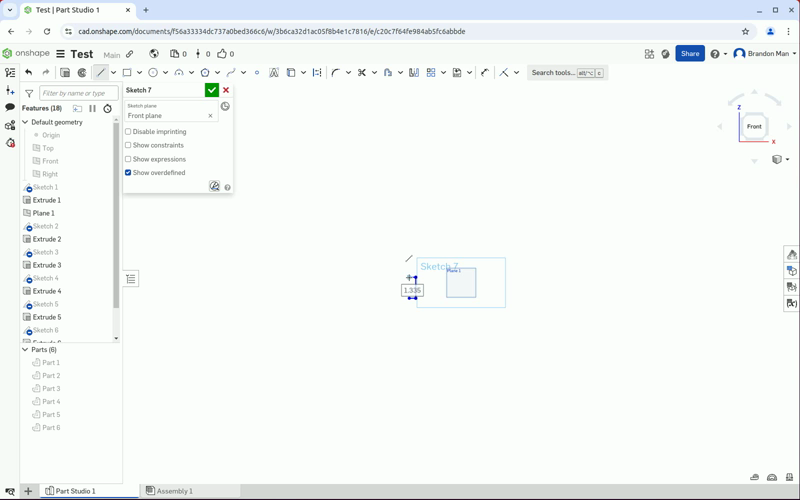
mouse_move(439, 277)
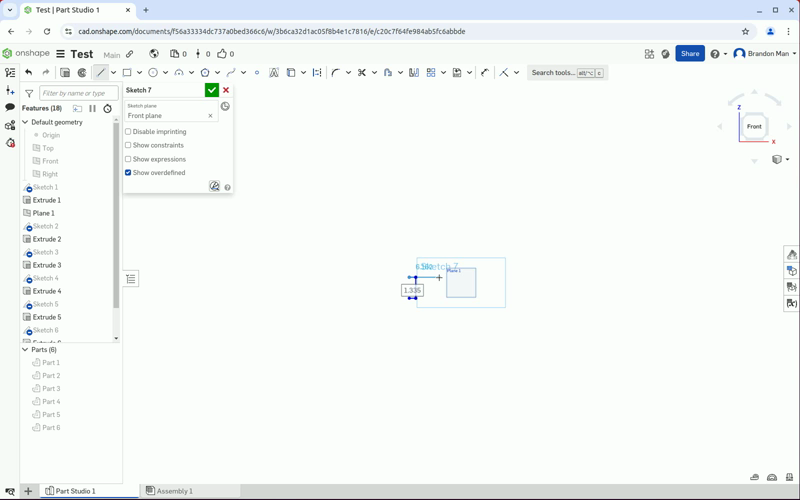
mouse_move(409, 282)
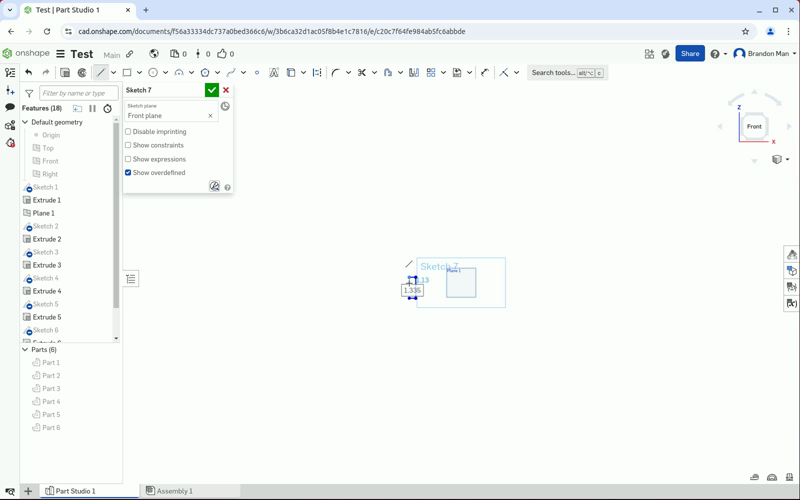
scroll(6)
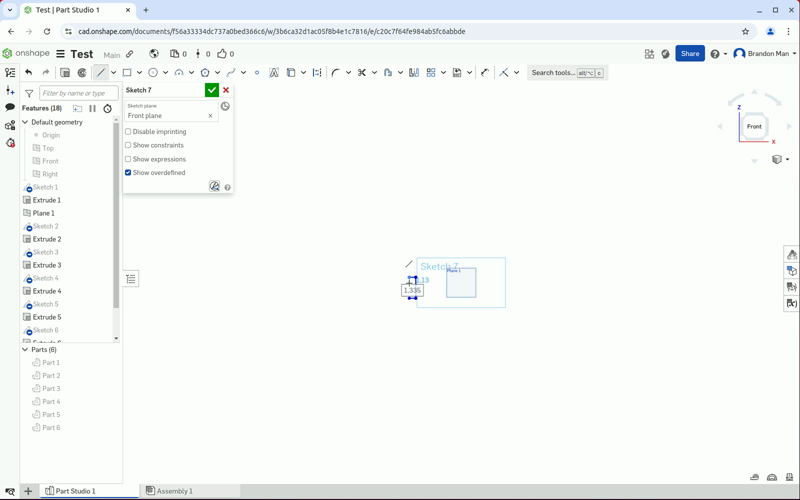
scroll(6)
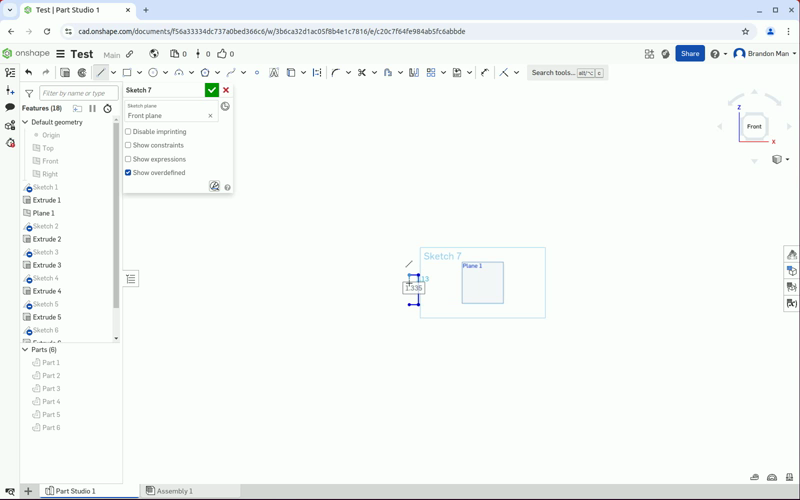
scroll(6)
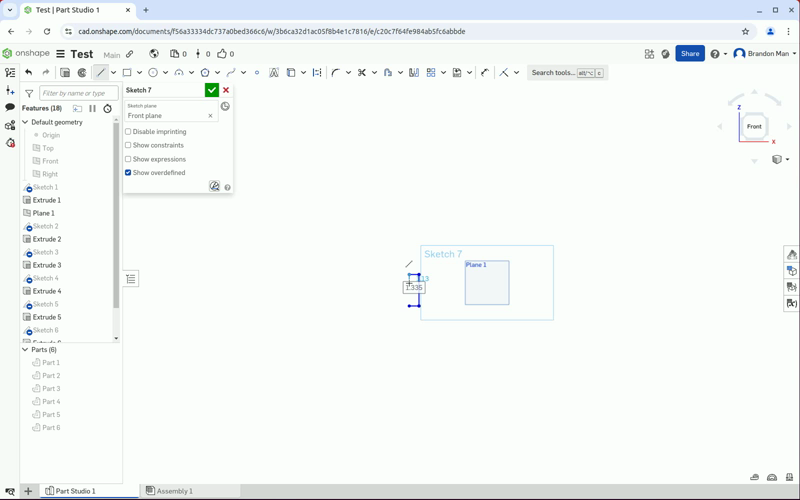
scroll(6)
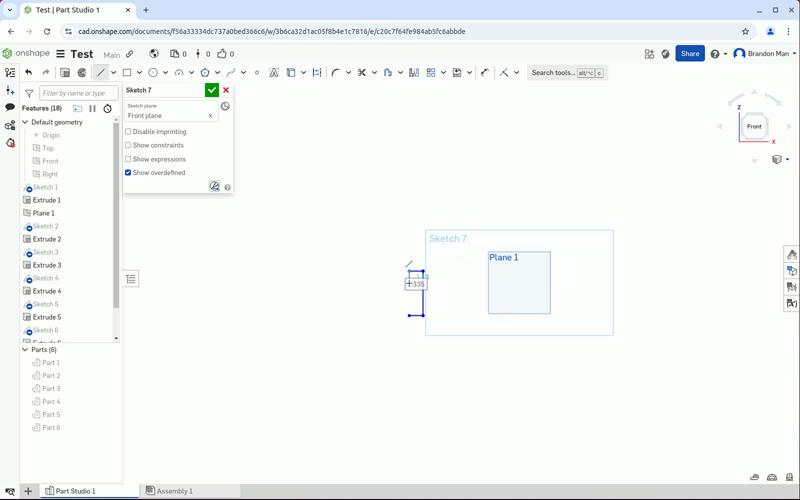
scroll(6)
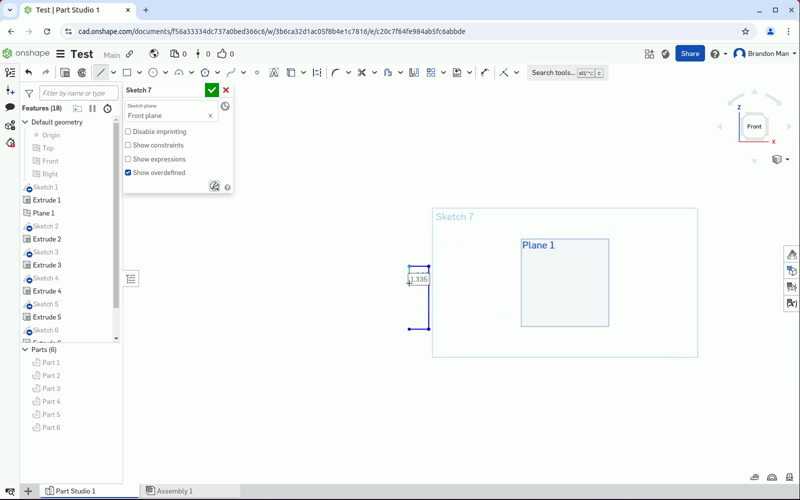
scroll(6)
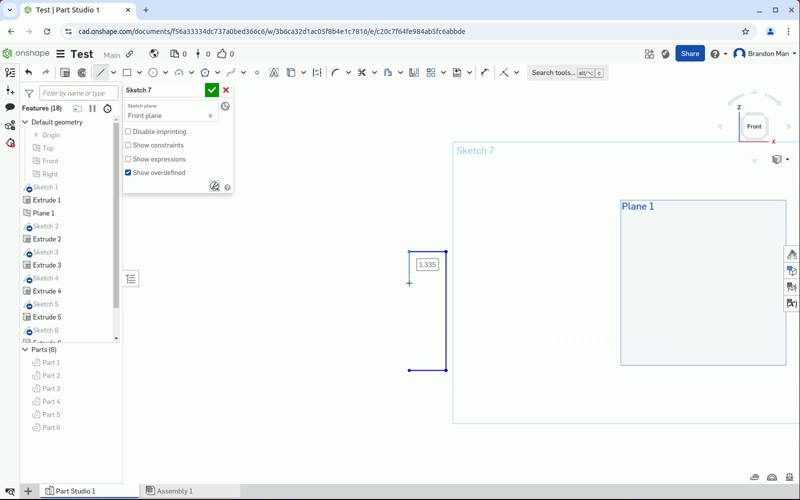
scroll(6)
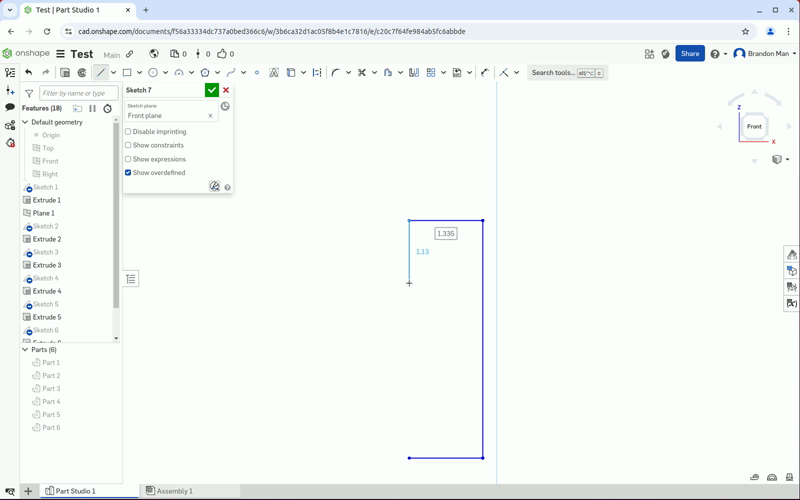
click(409, 282)
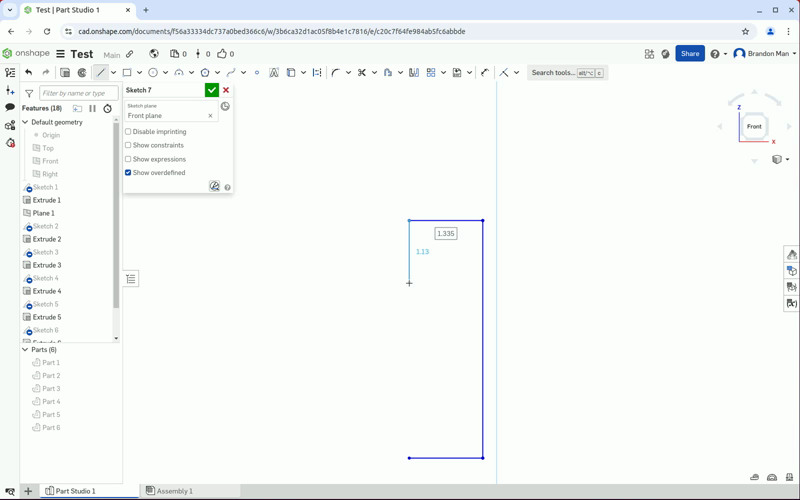
scroll(-6)
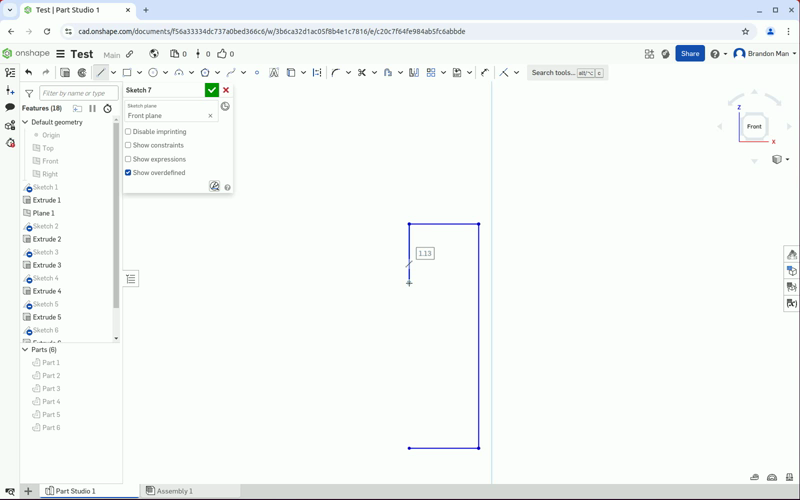
scroll(-6)
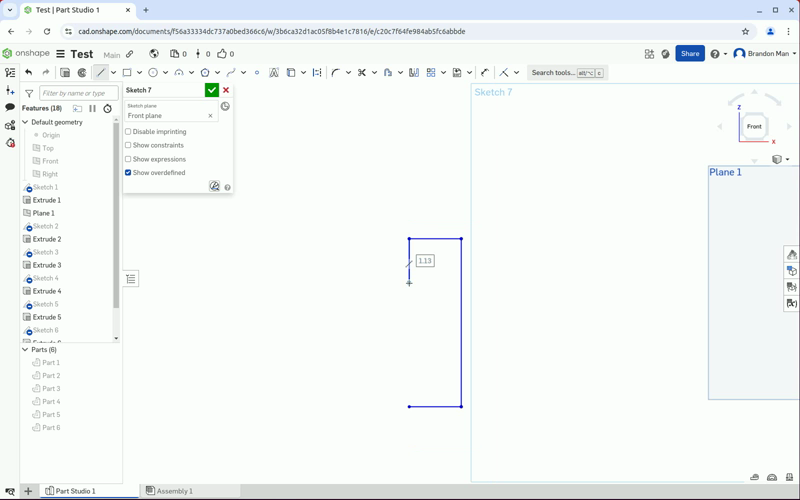
scroll(-6)
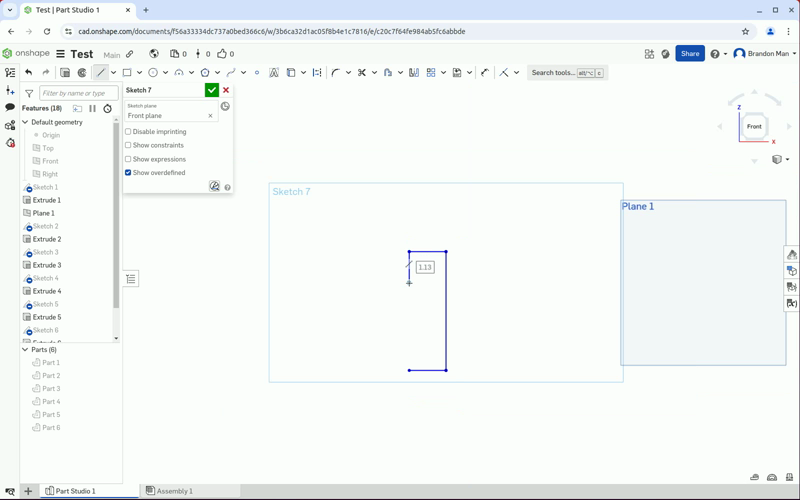
scroll(-6)
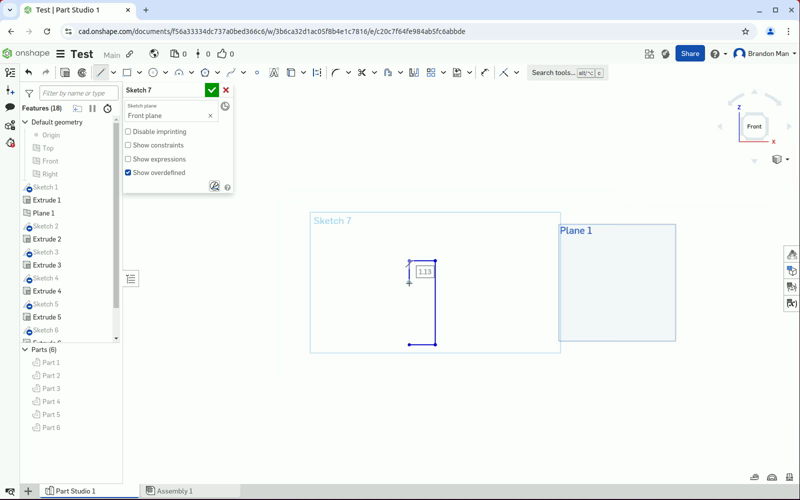
scroll(-6)
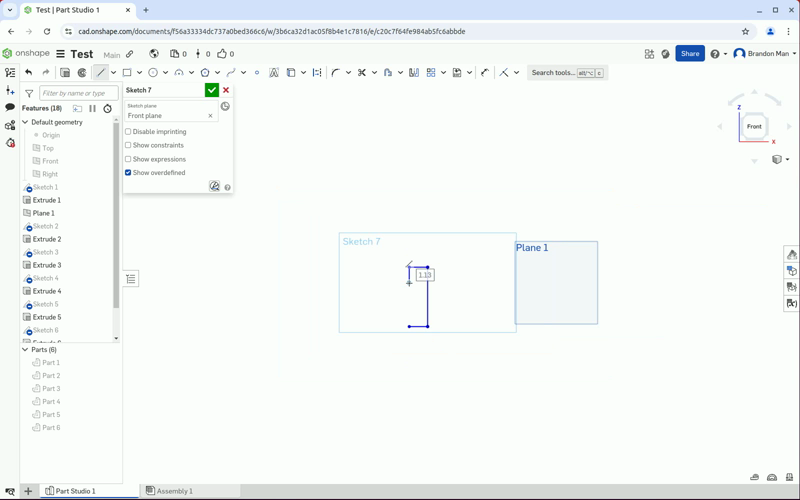
scroll(-6)
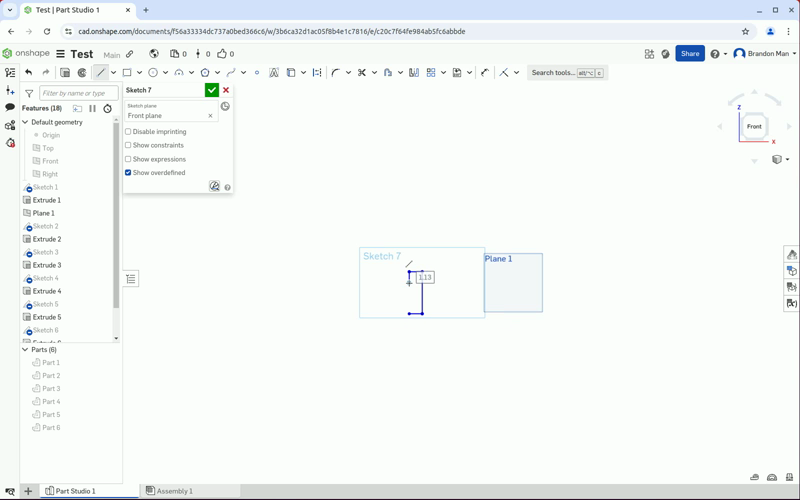
scroll(-6)
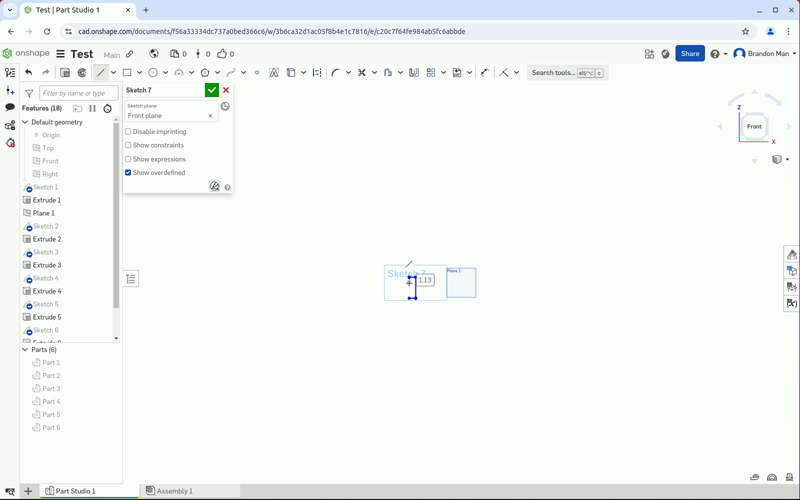
key_up(shift)
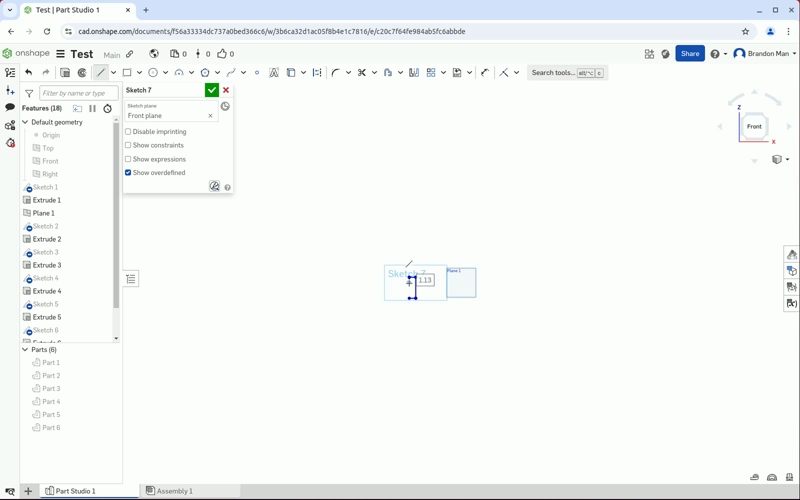
key_down(shift)
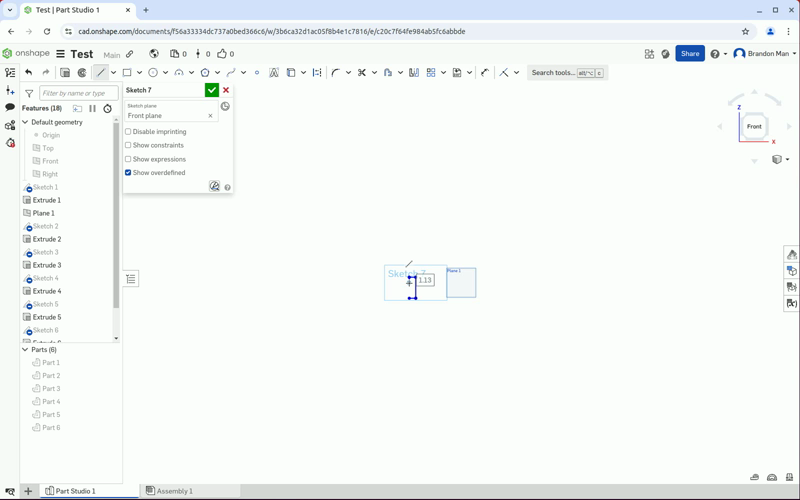
mouse_move(439, 282)
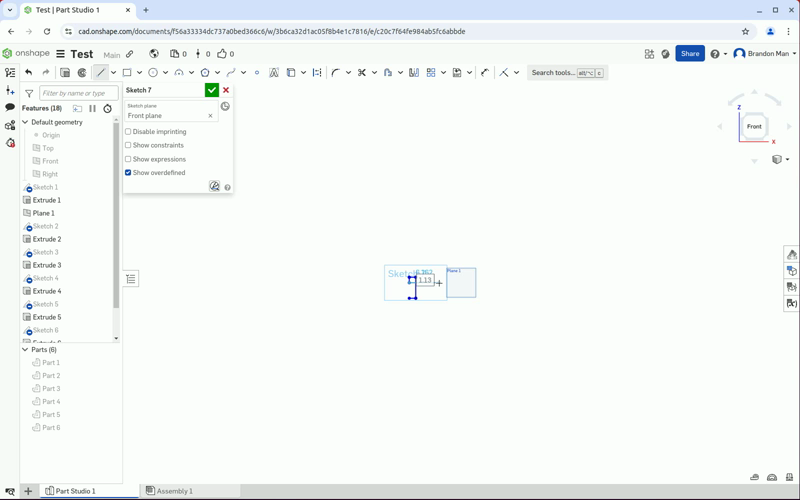
mouse_move(413, 282)
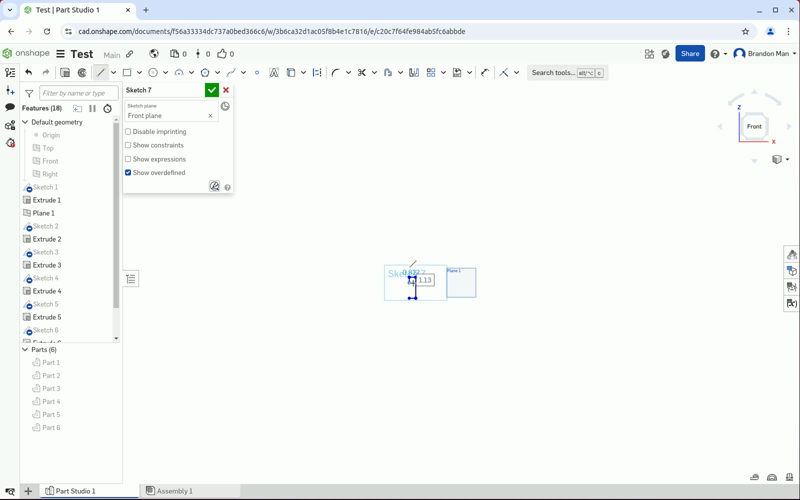
scroll(6)
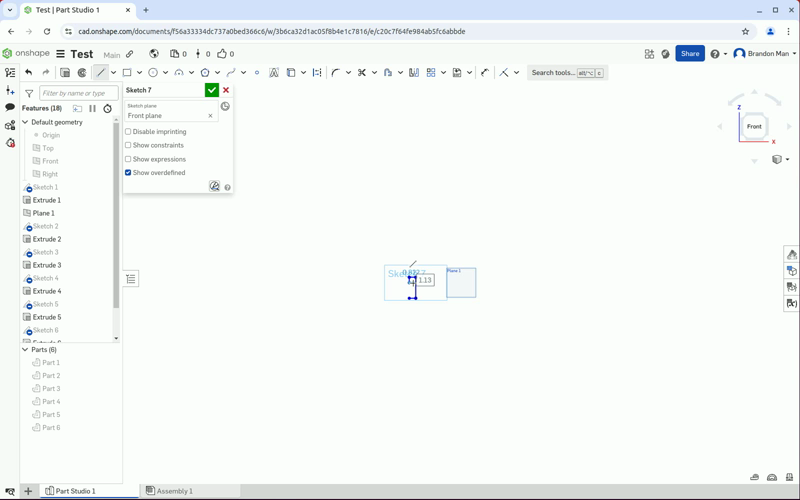
scroll(6)
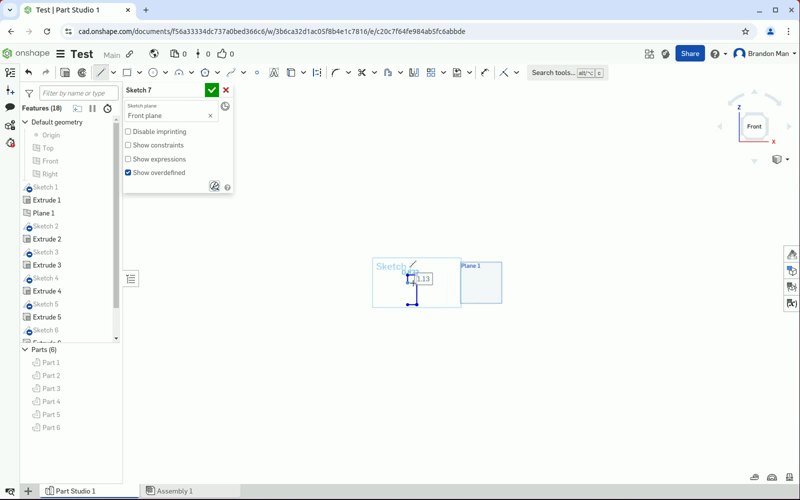
scroll(6)
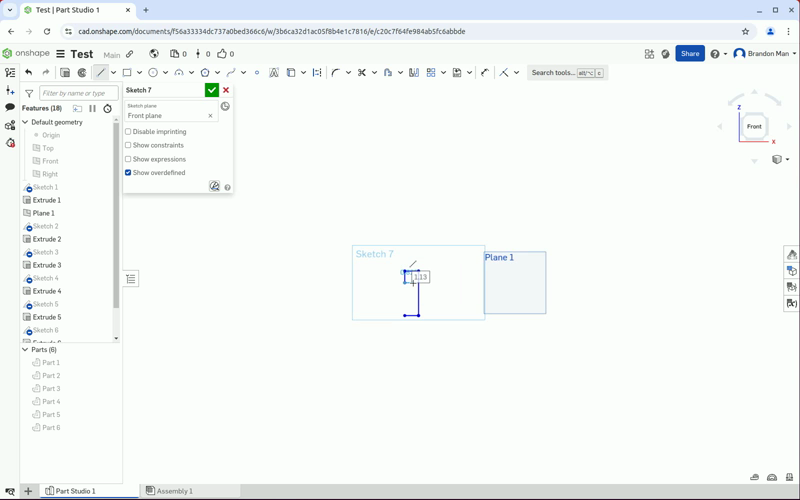
scroll(6)
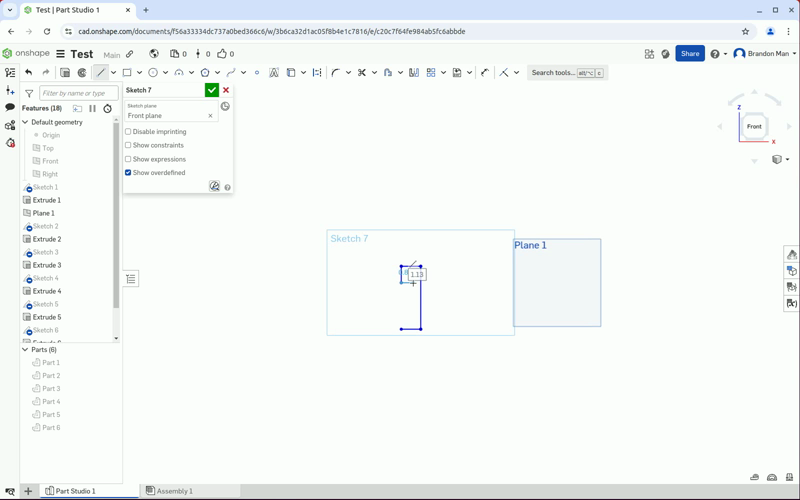
scroll(6)
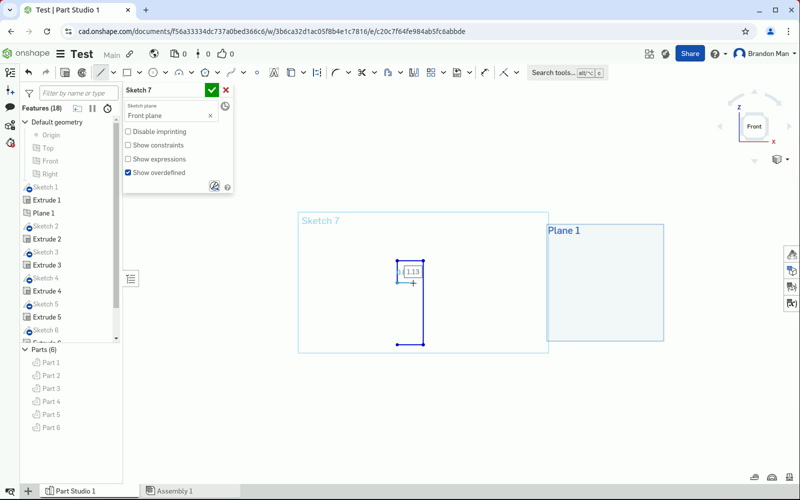
scroll(6)
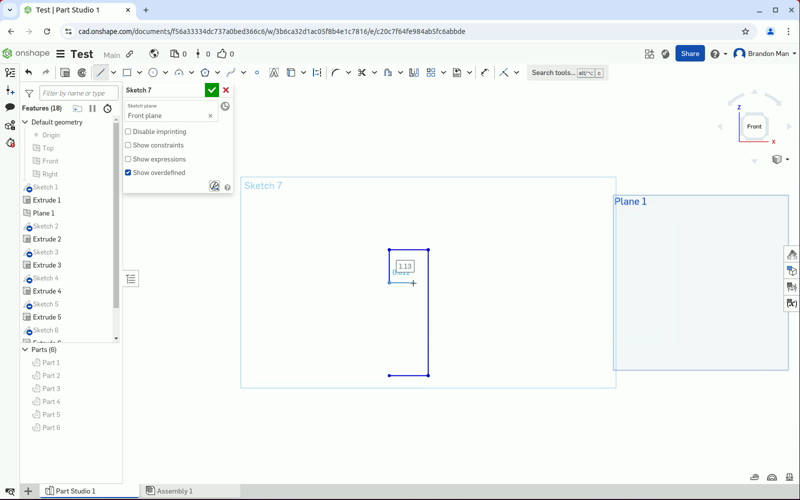
scroll(6)
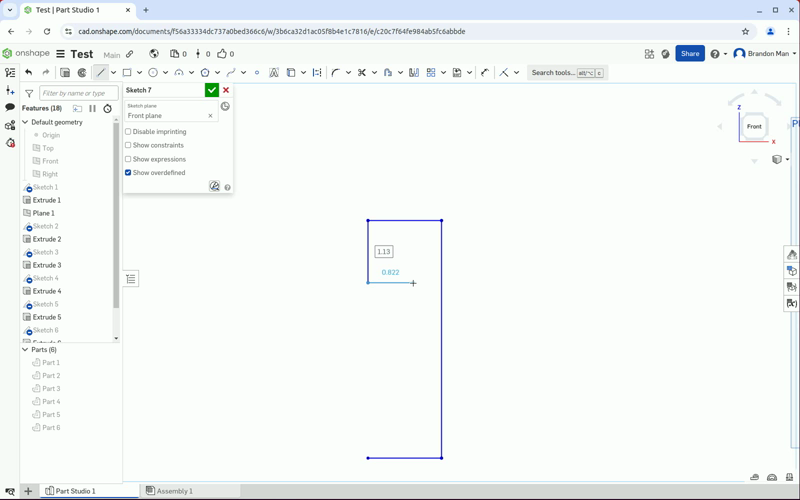
click(413, 282)
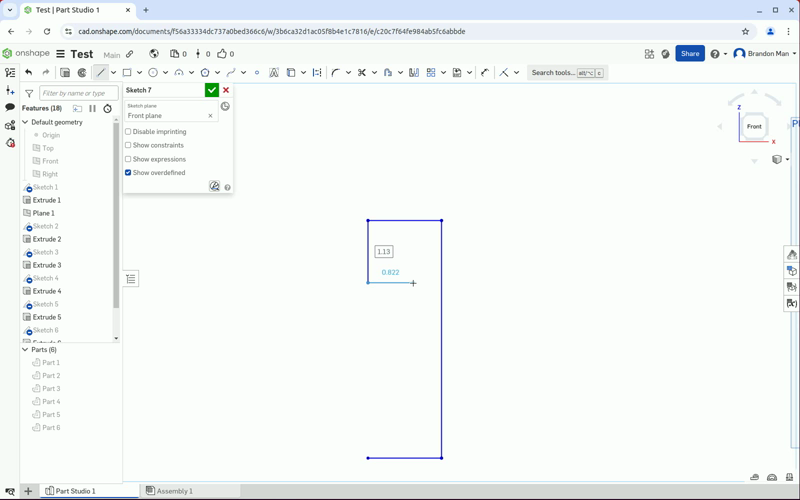
scroll(-6)
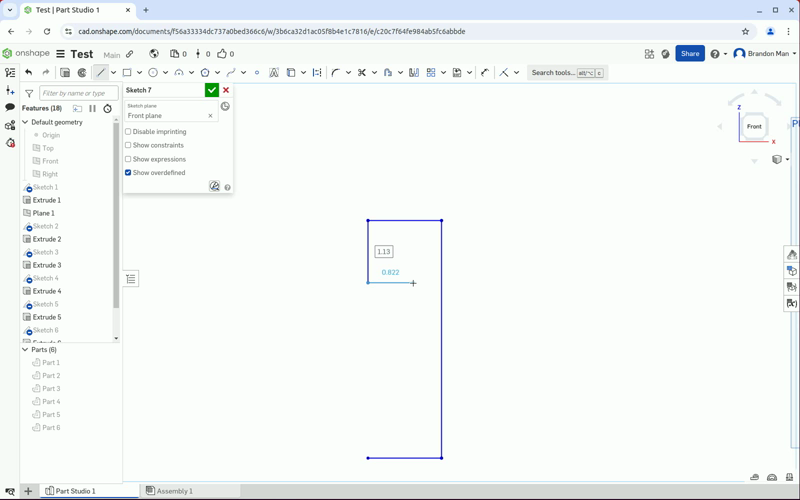
scroll(-6)
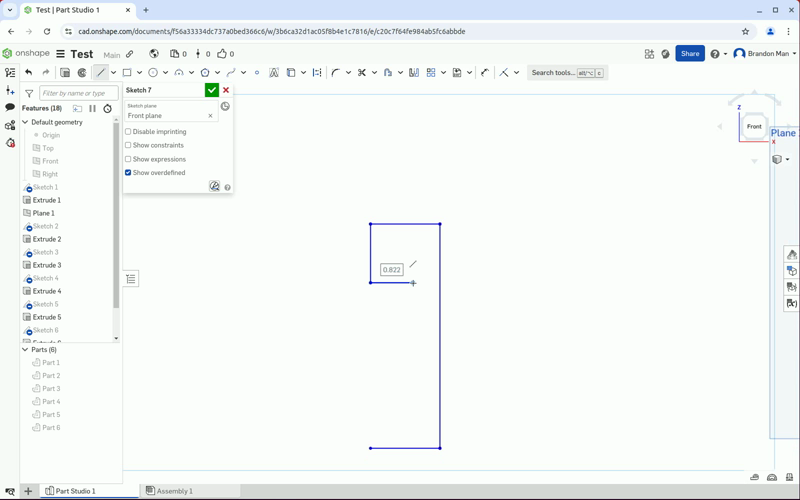
scroll(-6)
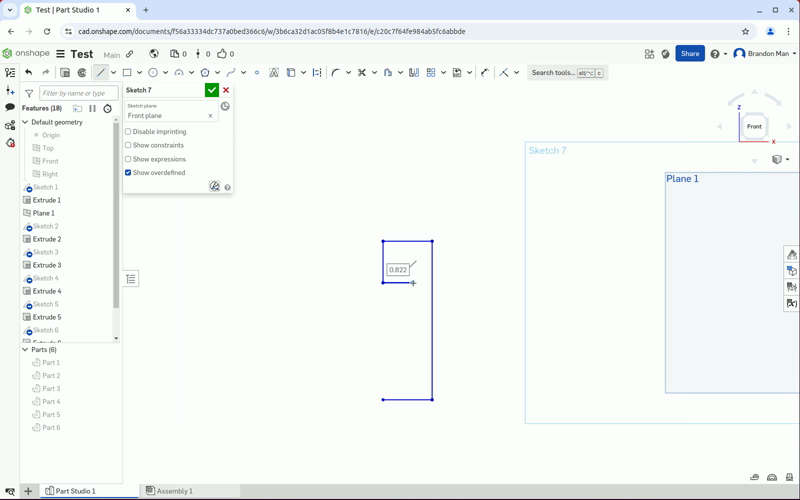
scroll(-6)
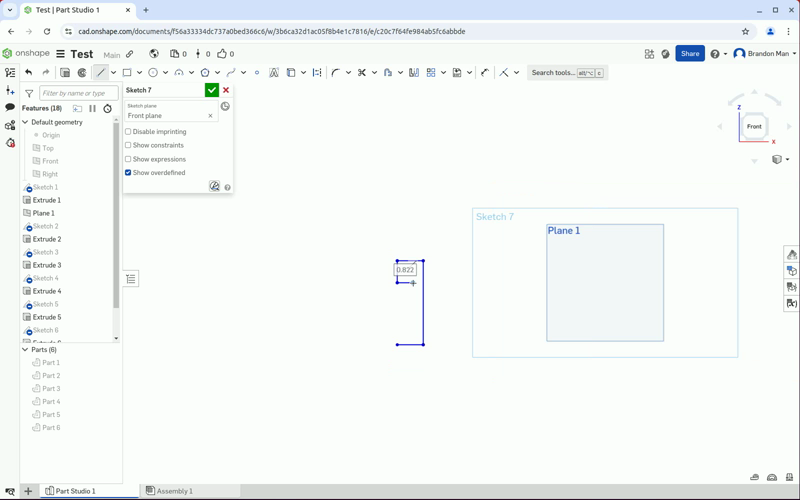
scroll(-6)
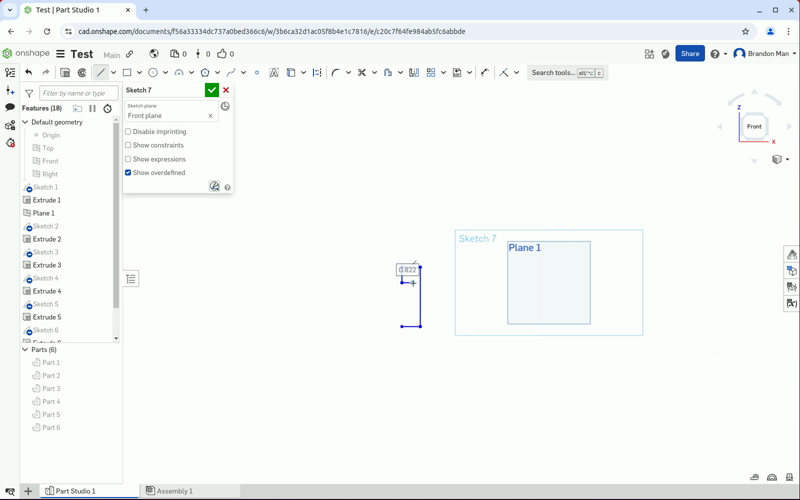
scroll(-6)
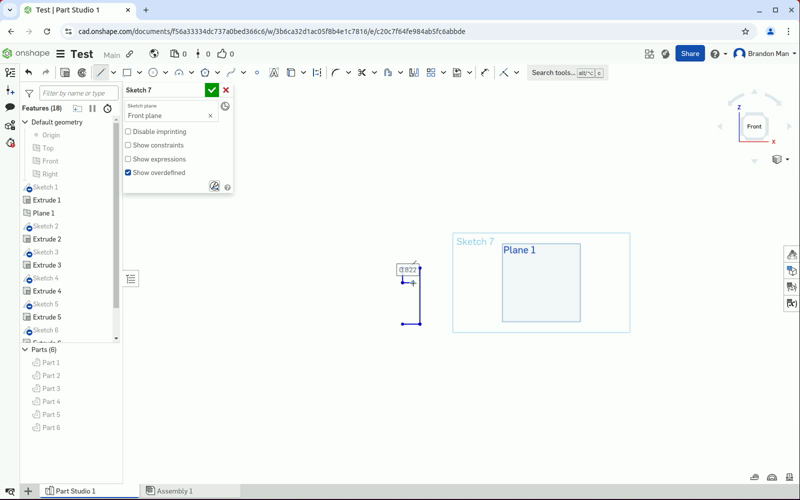
scroll(-6)
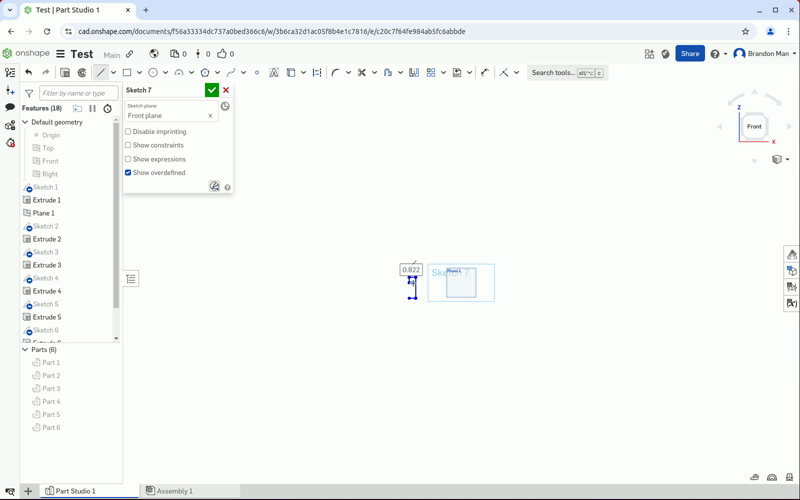
key_up(shift)
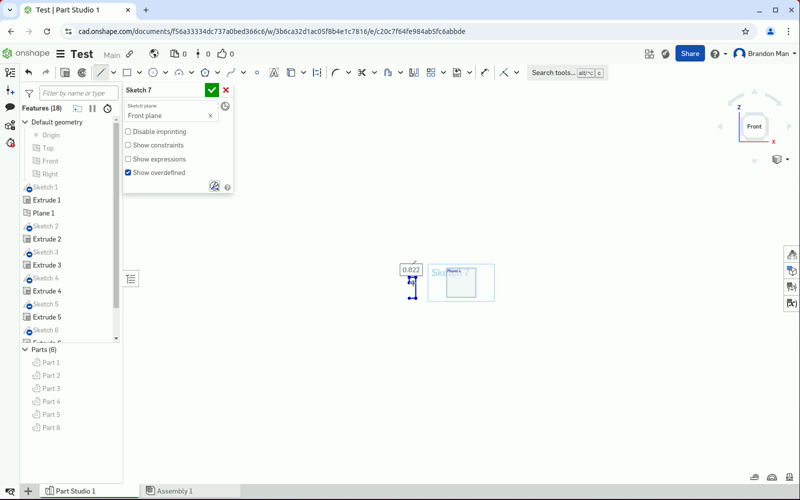
key_down(shift)
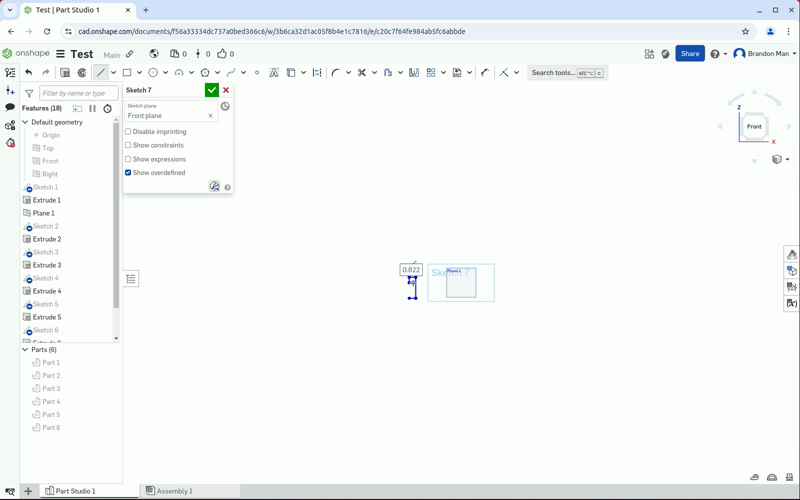
mouse_move(443, 282)
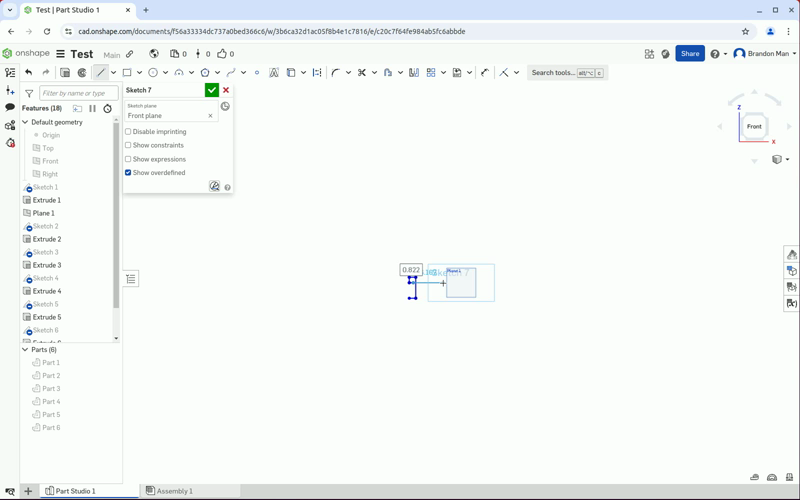
mouse_move(413, 289)
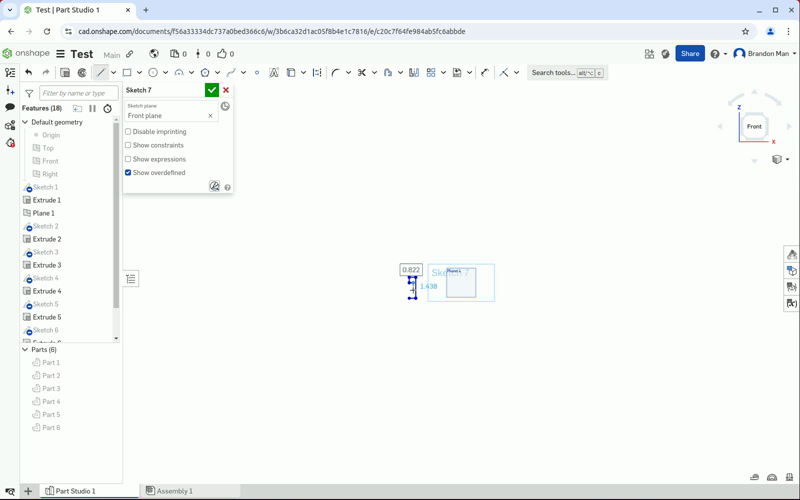
scroll(6)
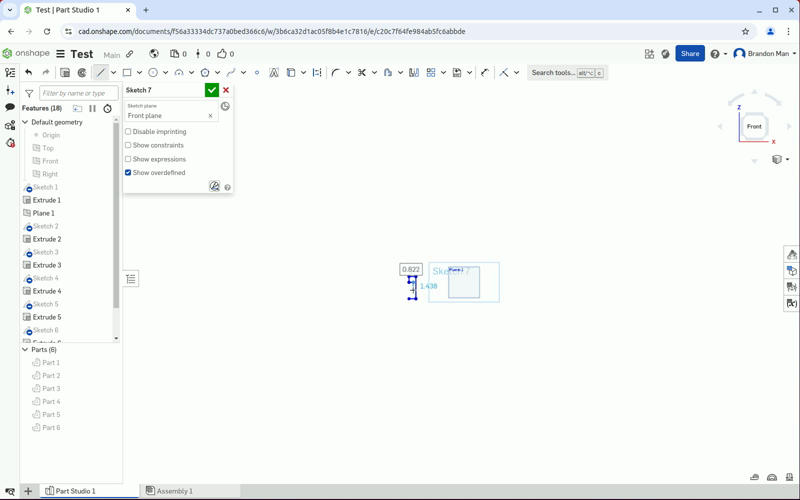
scroll(6)
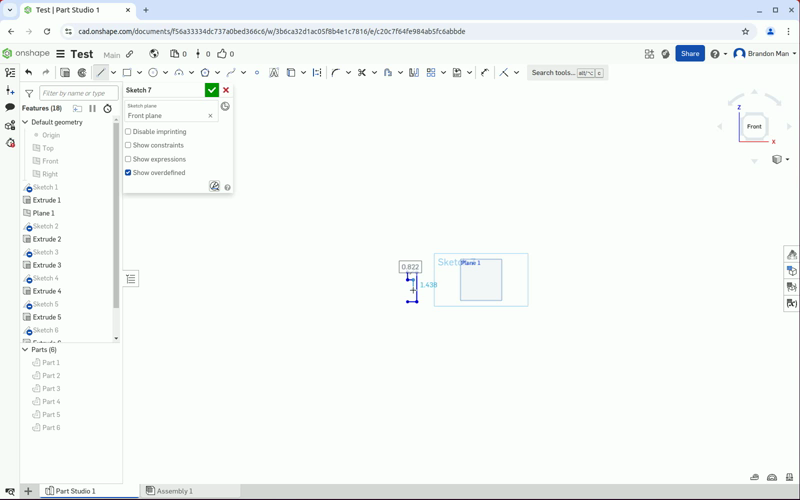
scroll(6)
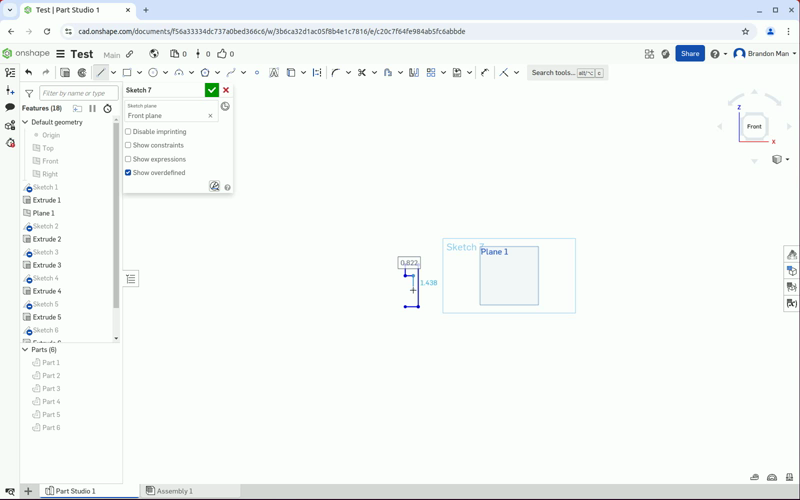
scroll(6)
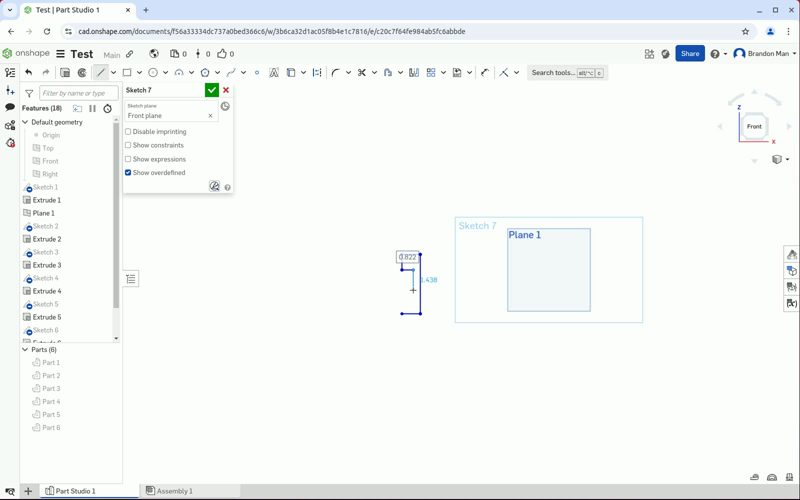
scroll(6)
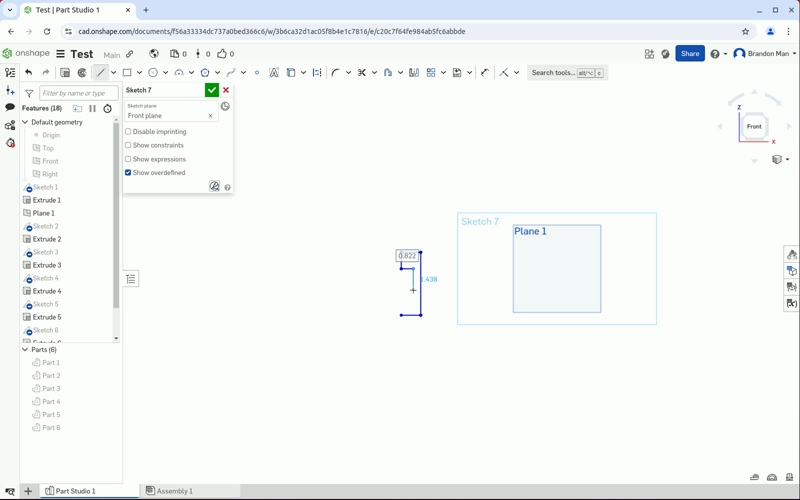
scroll(6)
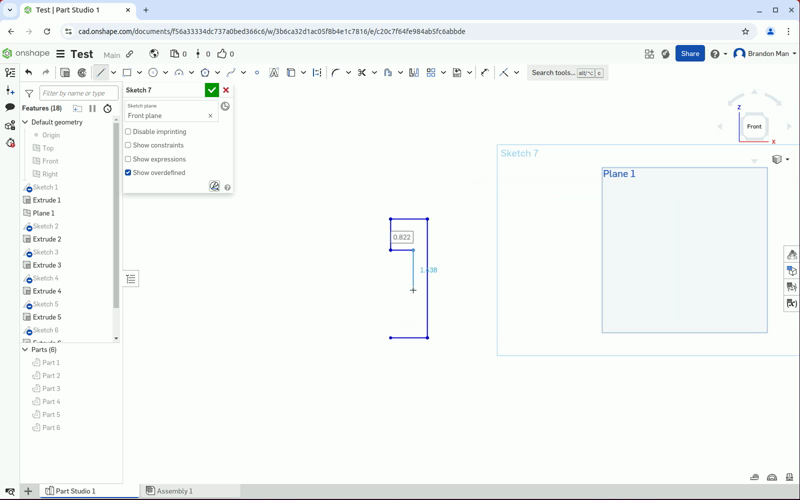
scroll(6)
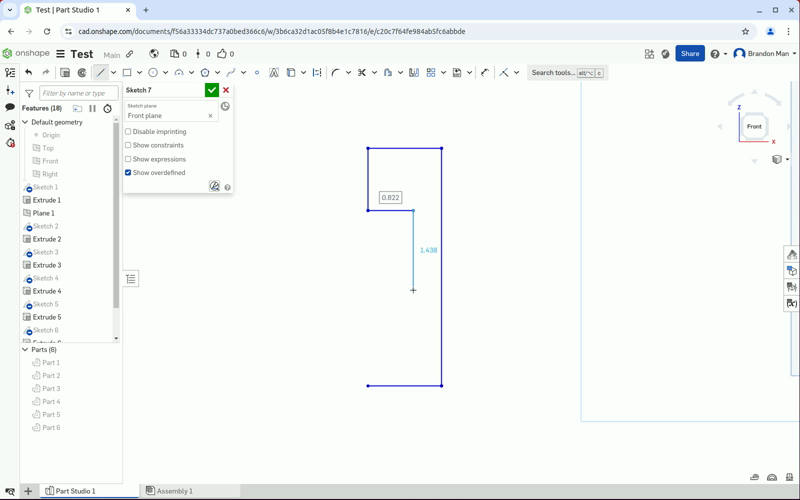
click(413, 289)
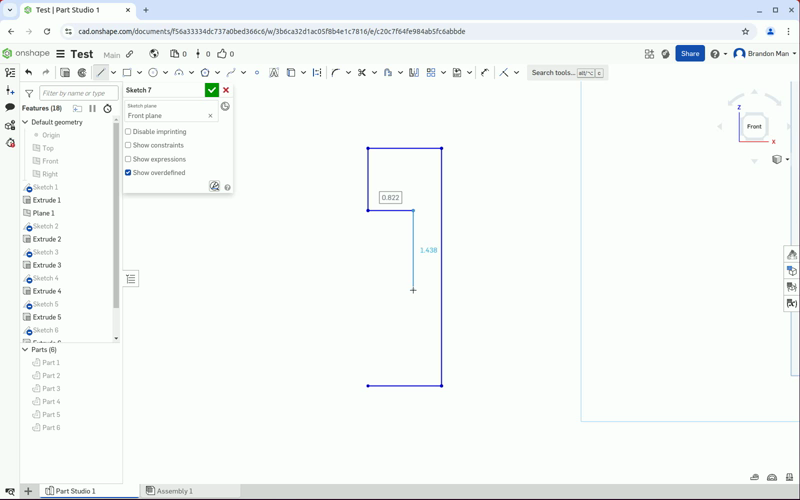
scroll(-6)
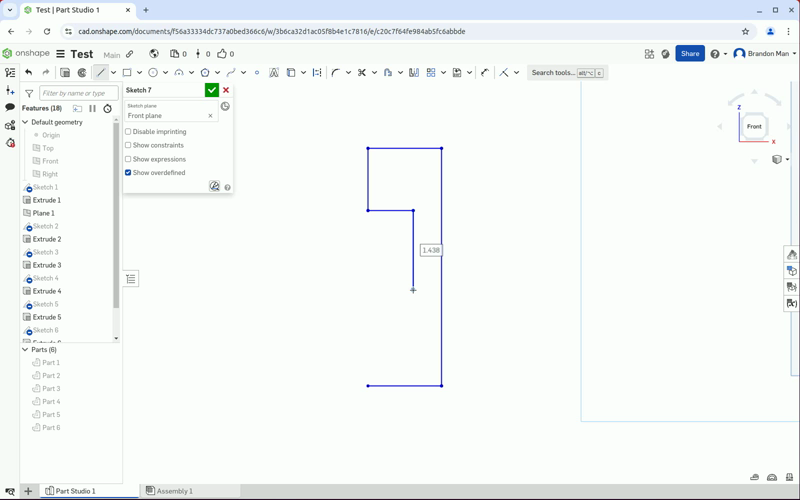
scroll(-6)
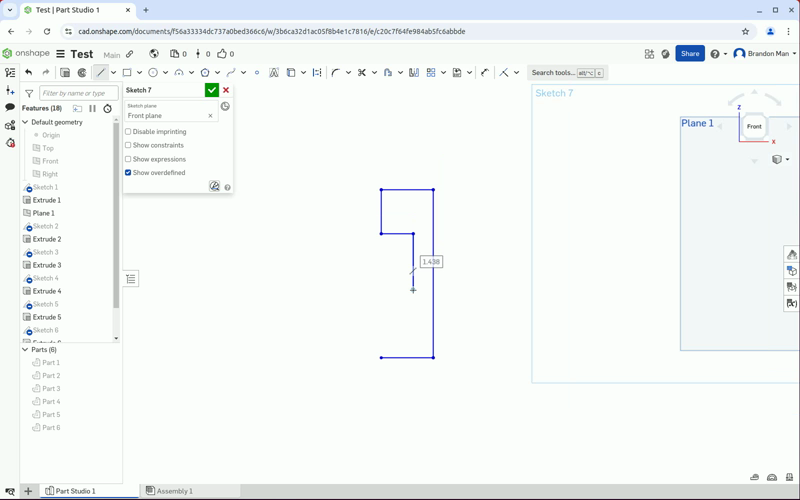
scroll(-6)
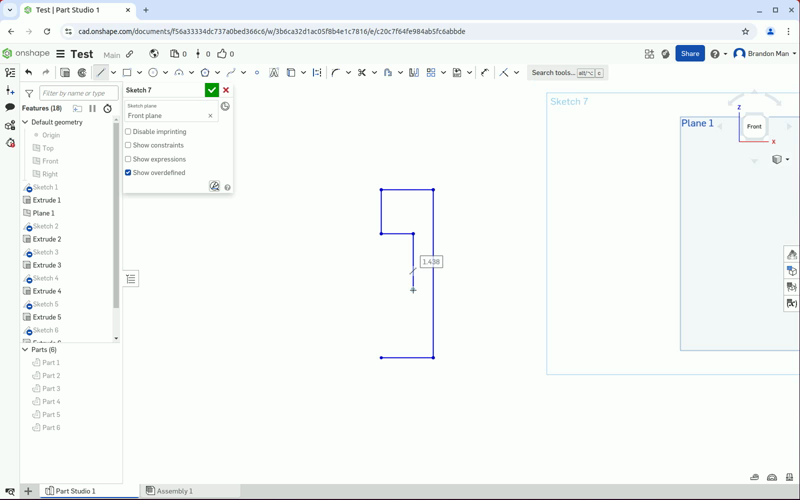
scroll(-6)
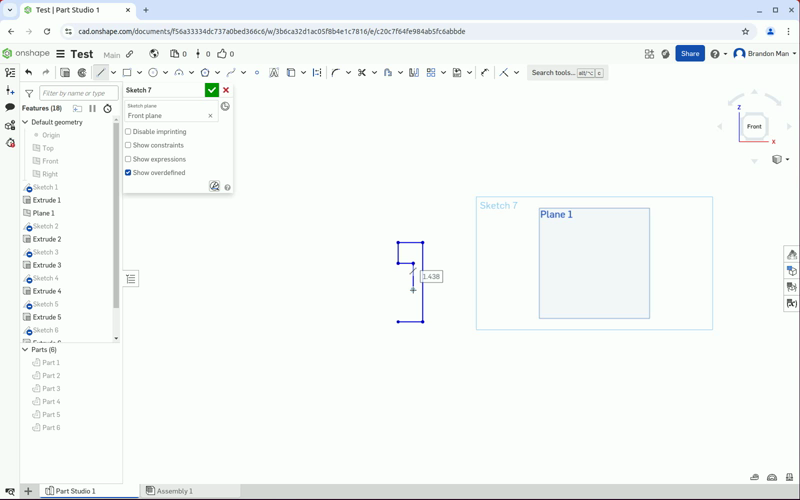
scroll(-6)
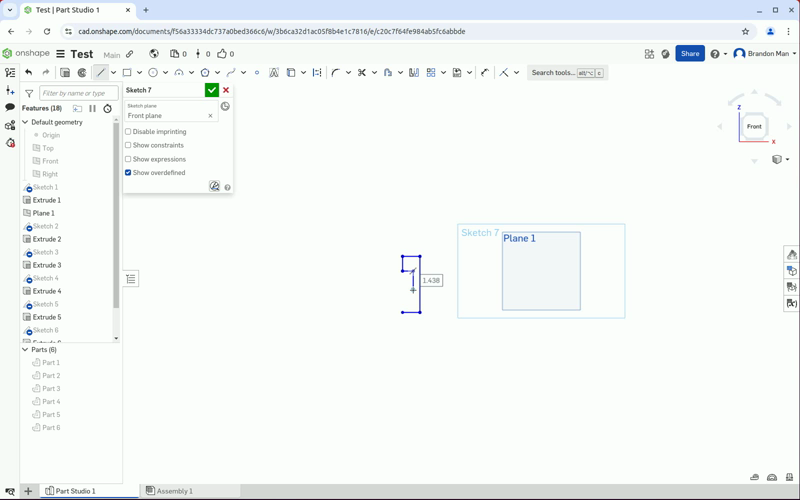
scroll(-6)
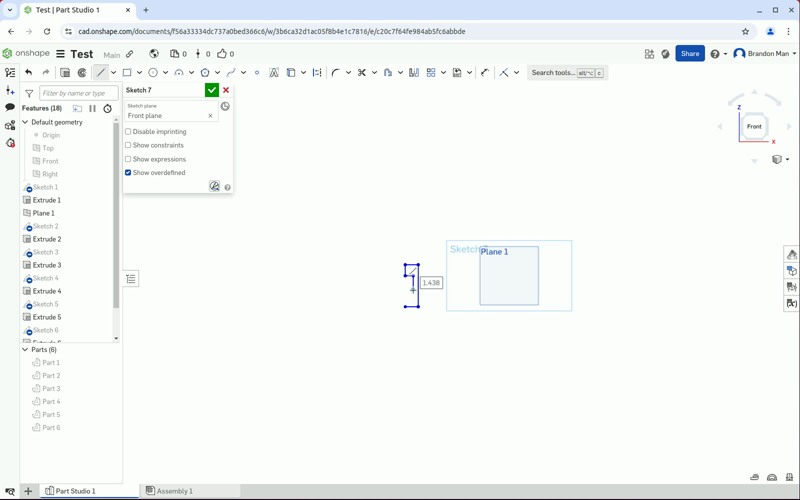
scroll(-6)
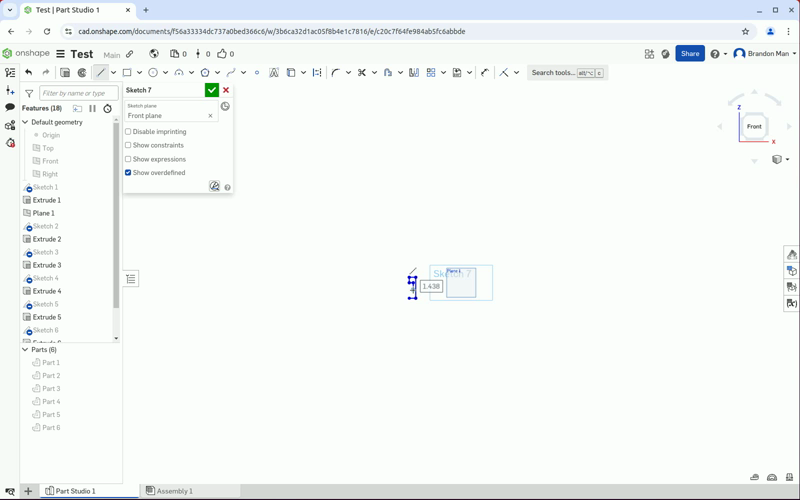
key_up(shift)
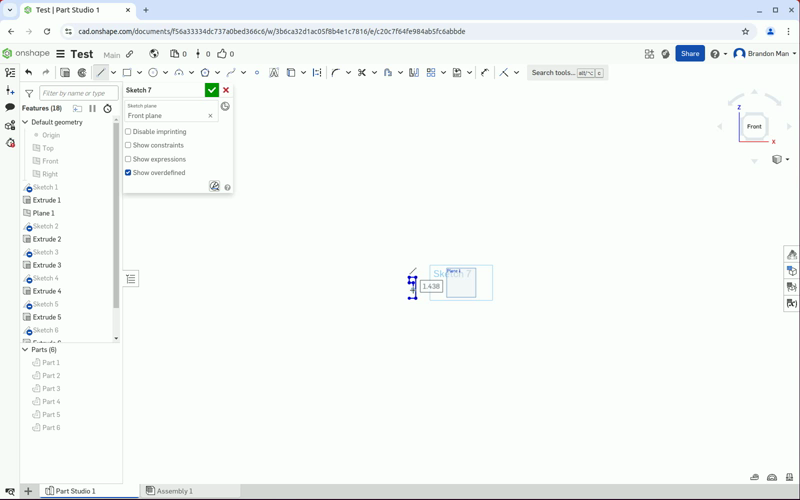
key_down(shift)
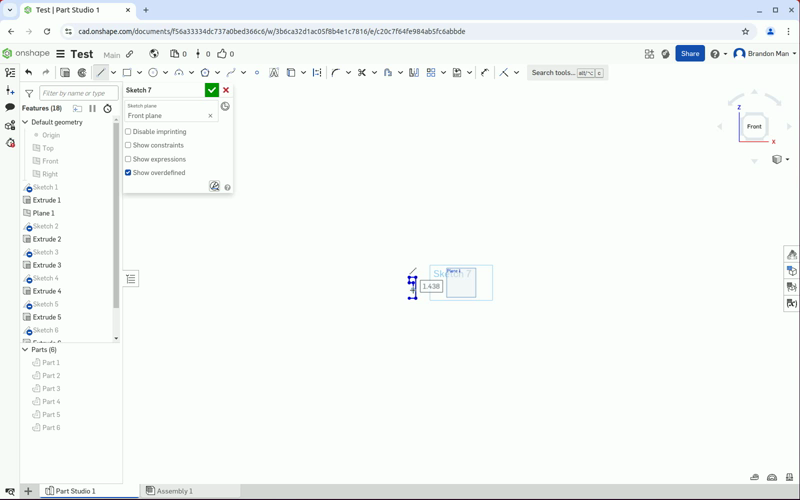
mouse_move(443, 289)
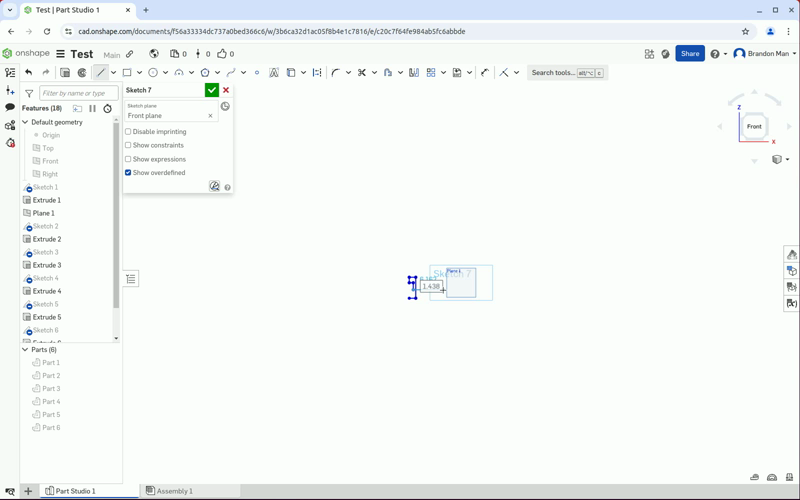
mouse_move(409, 289)
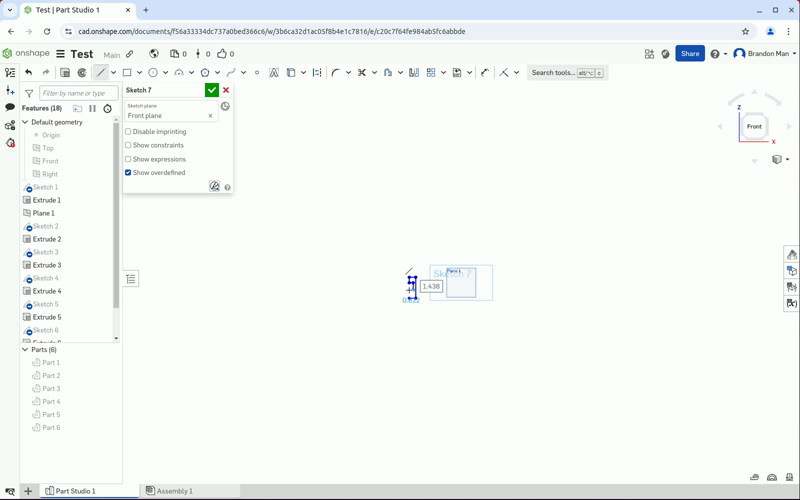
scroll(6)
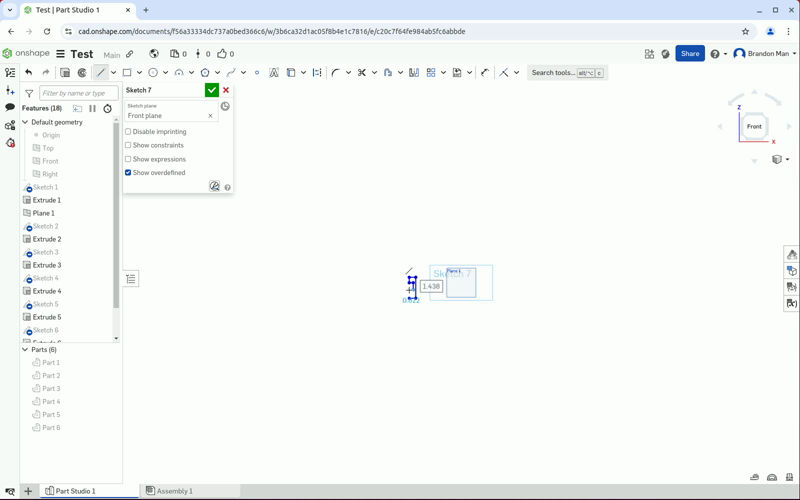
scroll(6)
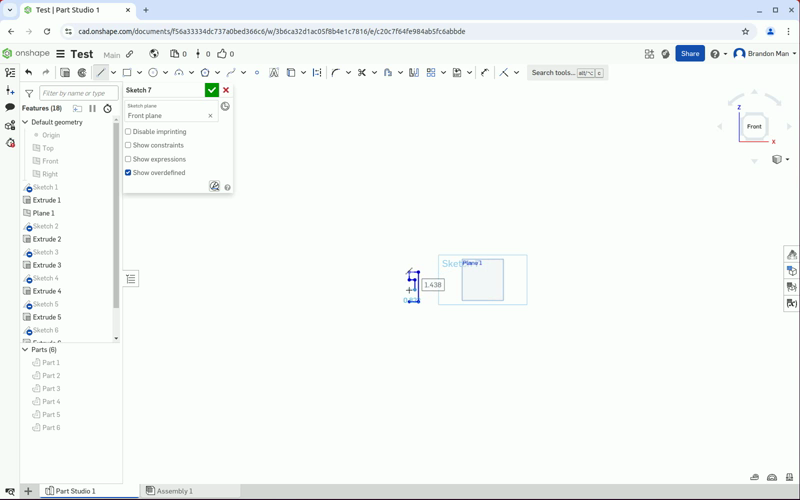
scroll(6)
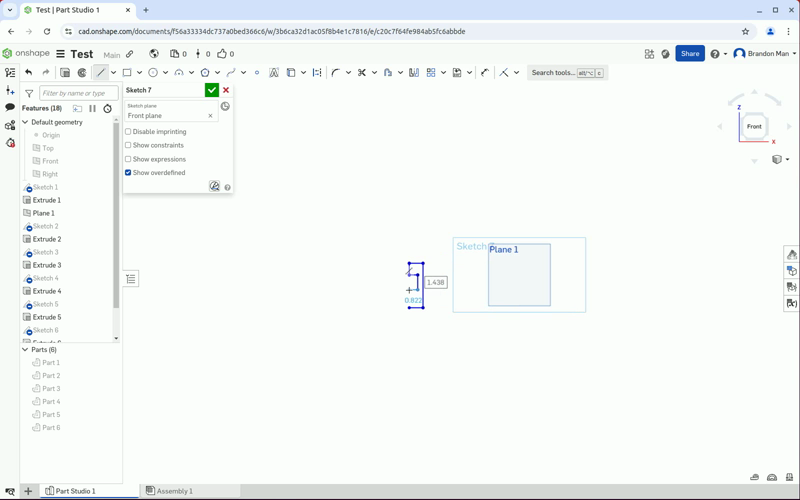
scroll(6)
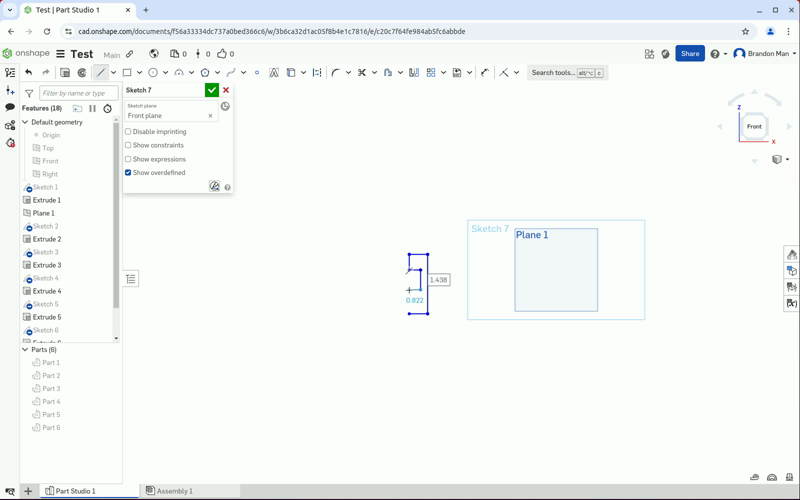
scroll(6)
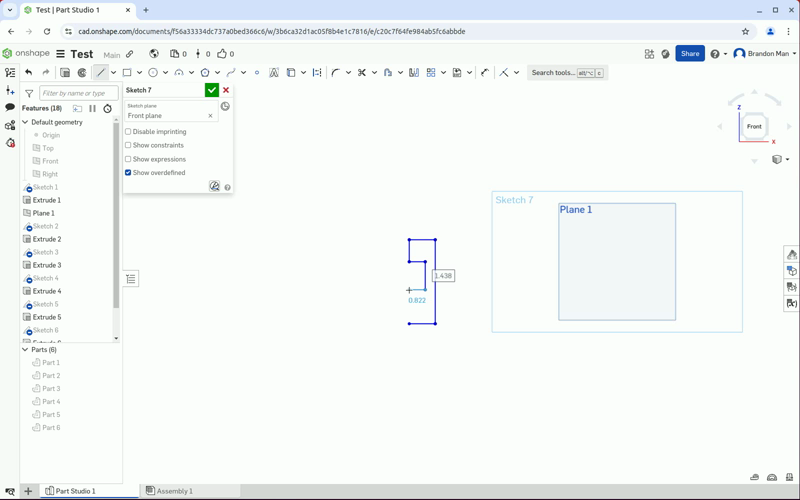
scroll(6)
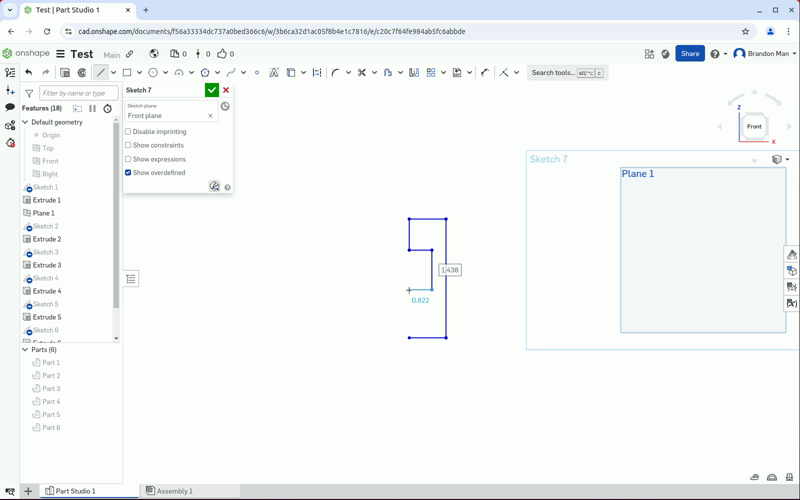
scroll(6)
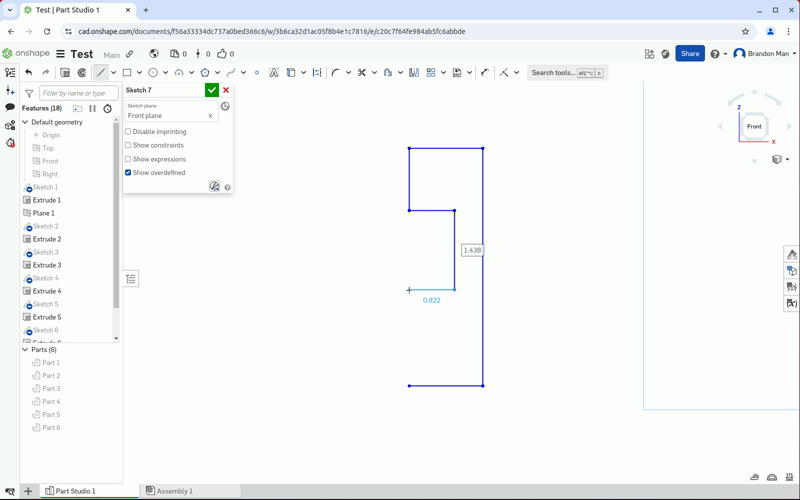
click(409, 289)
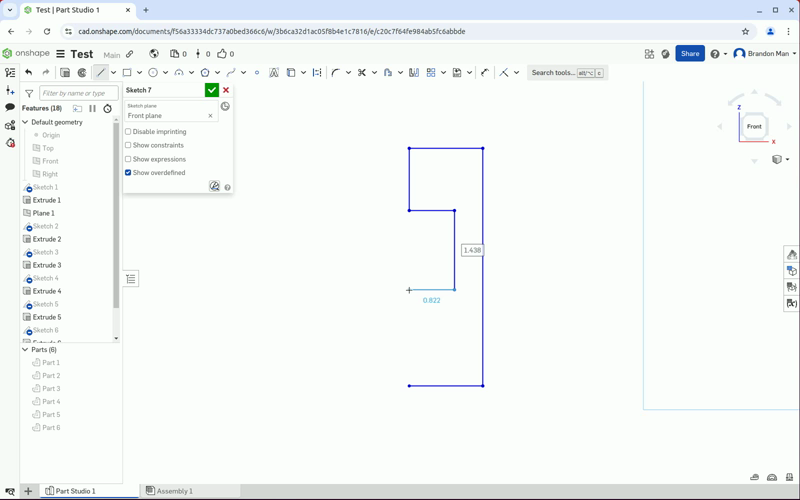
scroll(-6)
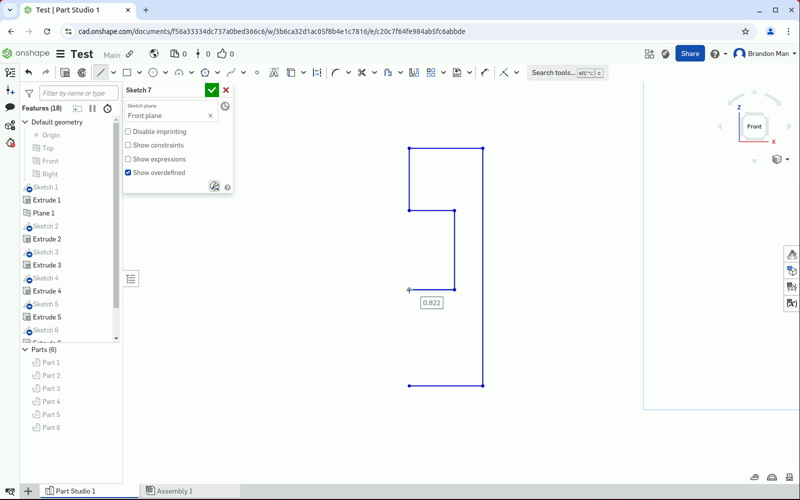
scroll(-6)
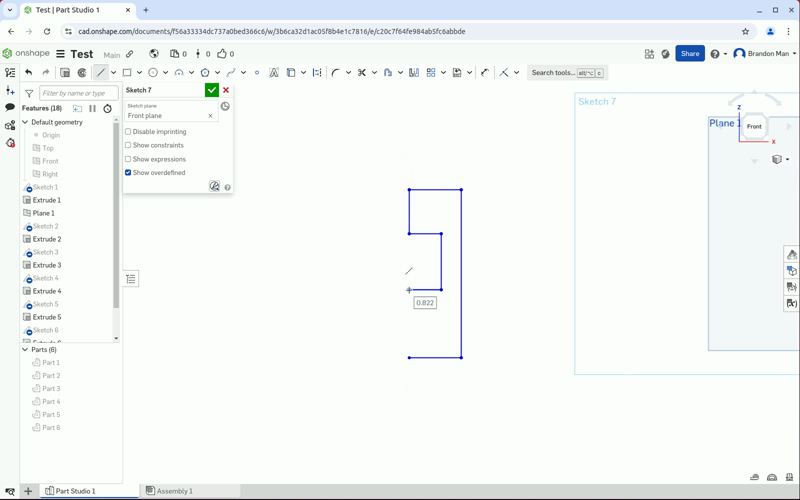
scroll(-6)
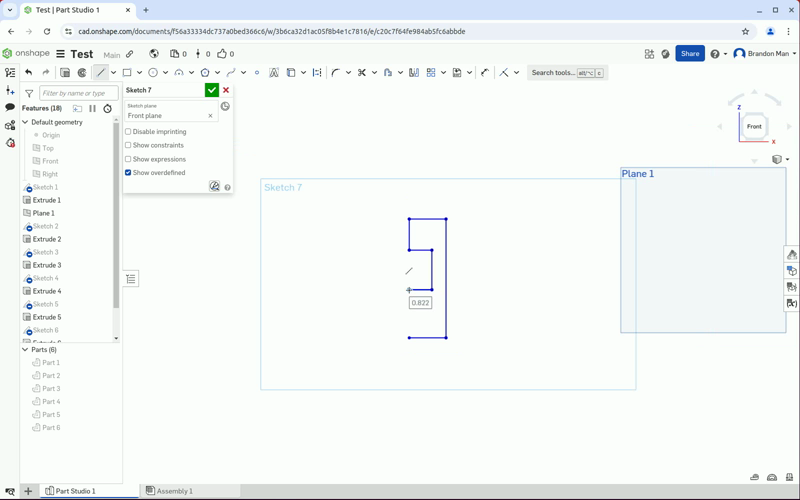
scroll(-6)
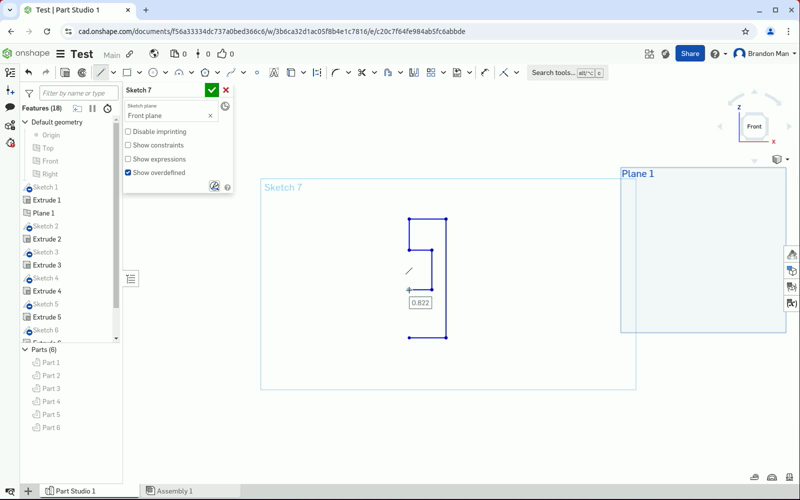
scroll(-6)
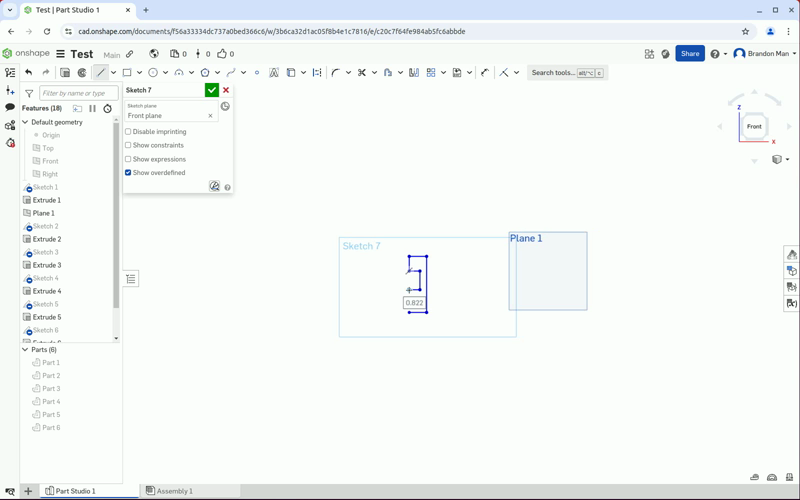
scroll(-6)
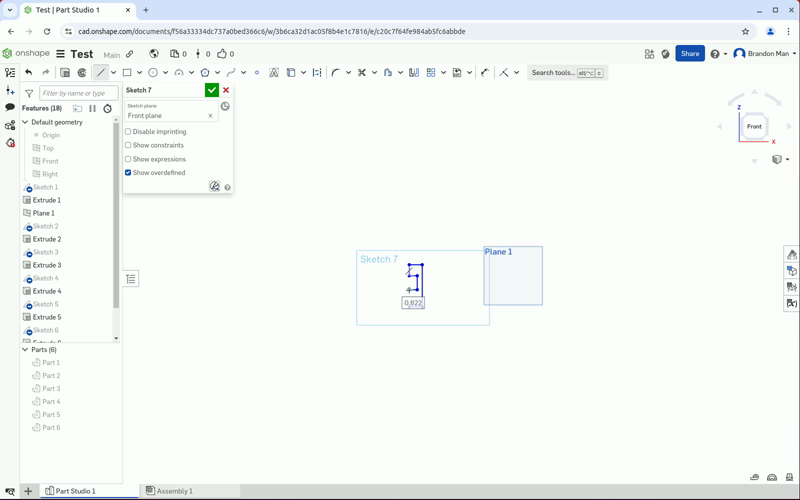
scroll(-6)
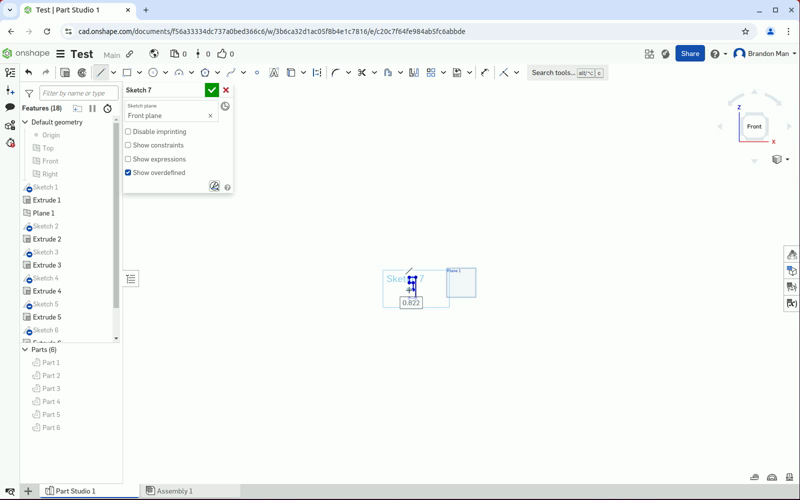
key_up(shift)
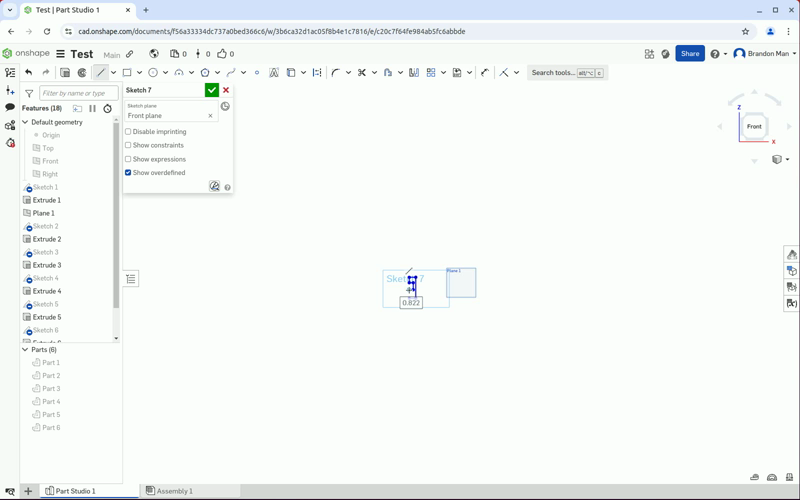
mouse_move(439, 289)
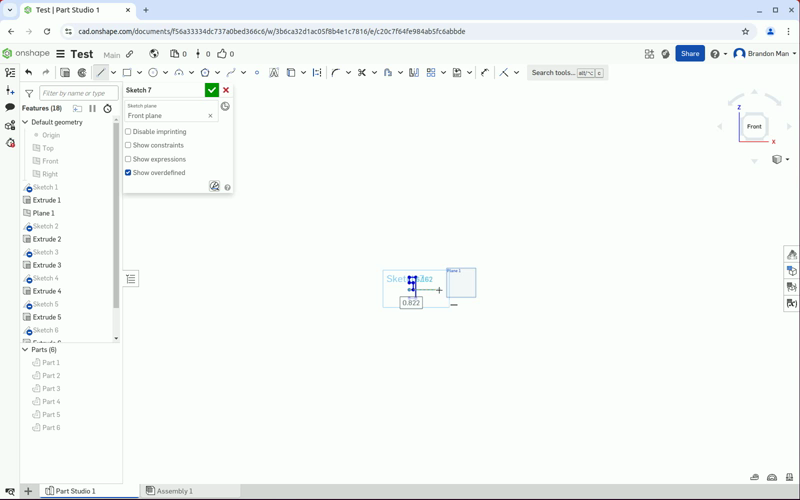
key_down(shift)
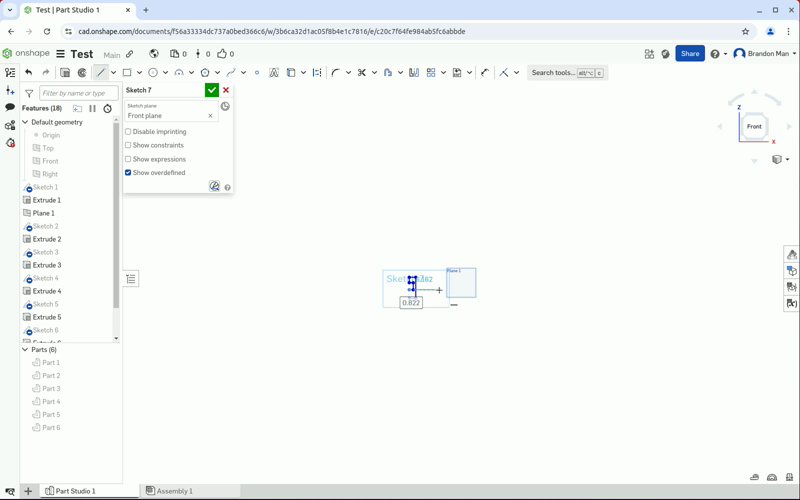
mouse_move(409, 298)
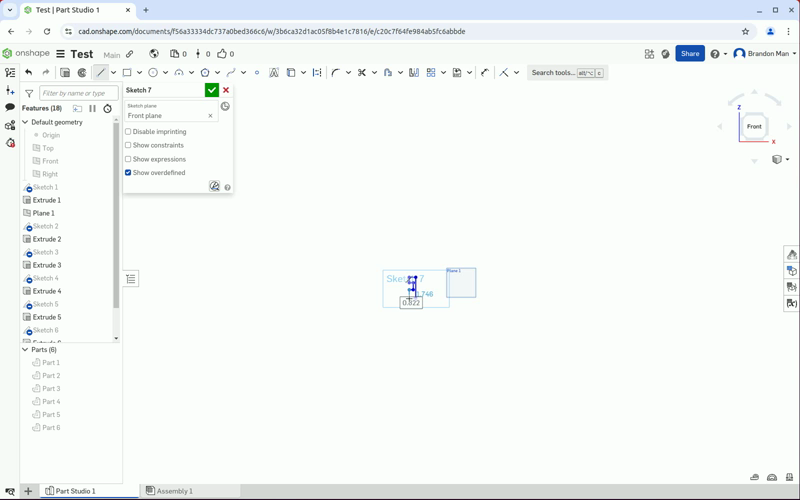
key_up(shift)
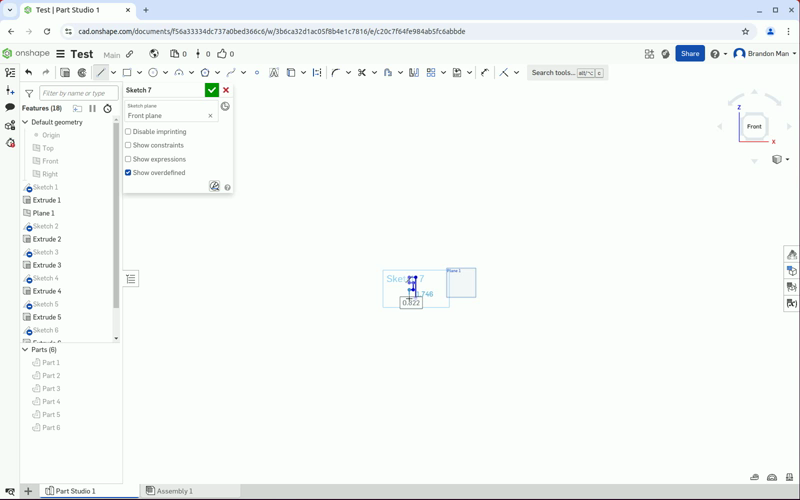
click(409, 298)
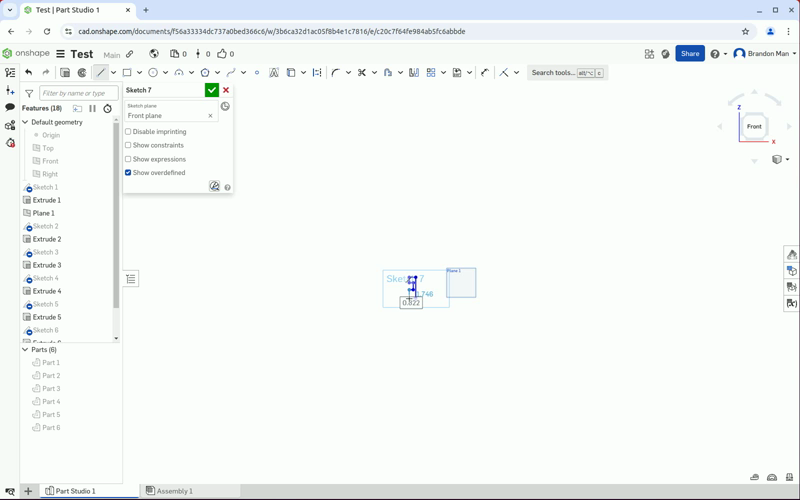
key(esc)
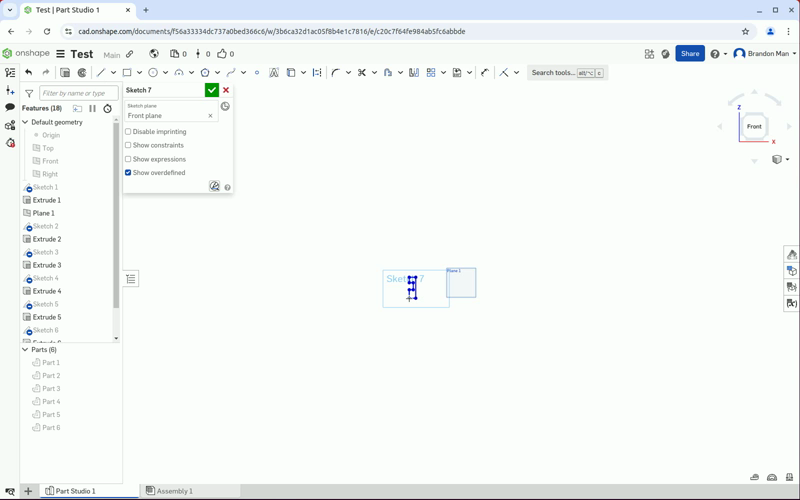
mouse_move(413, 280)
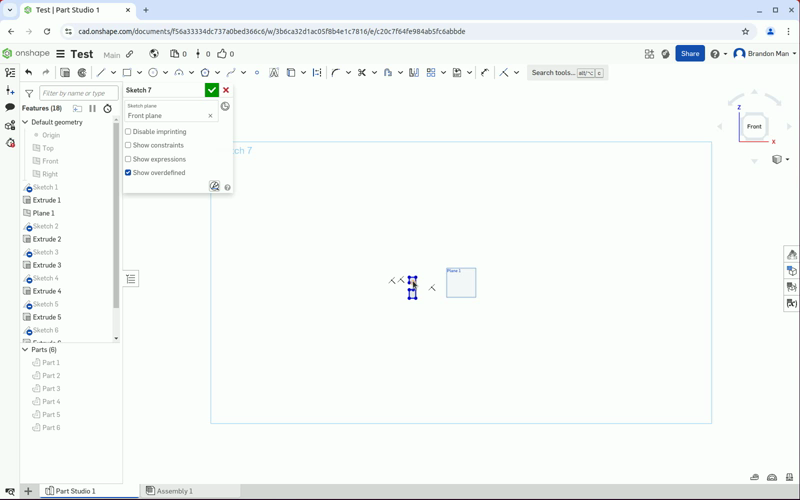
scroll(6)
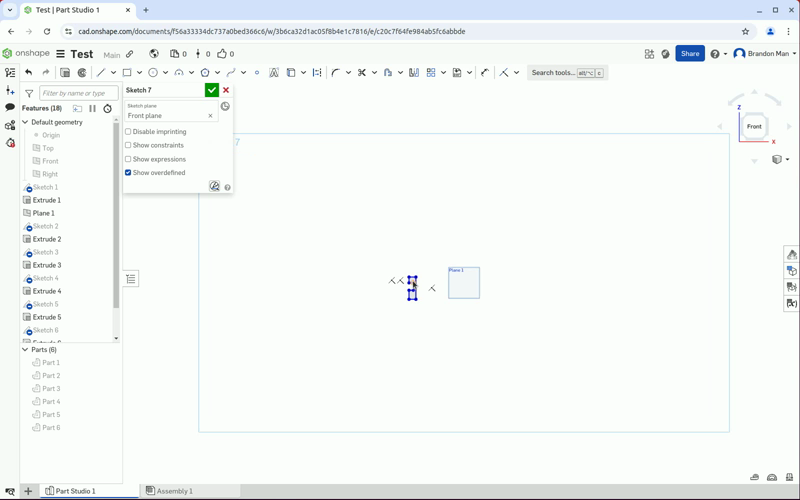
scroll(6)
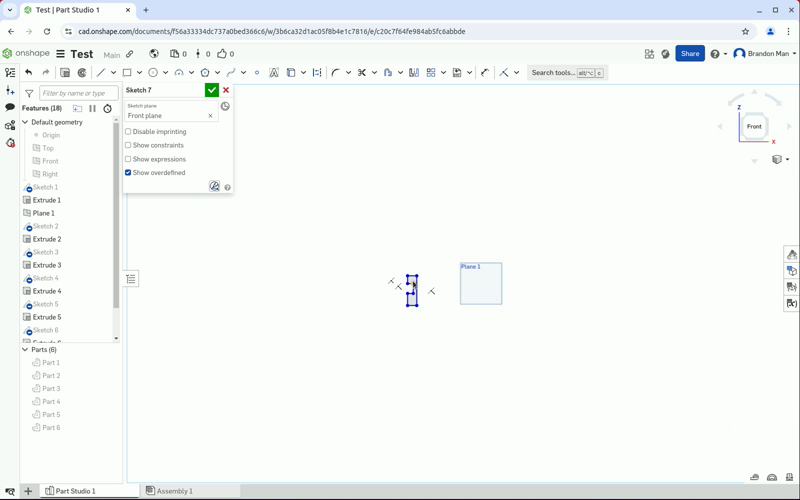
scroll(6)
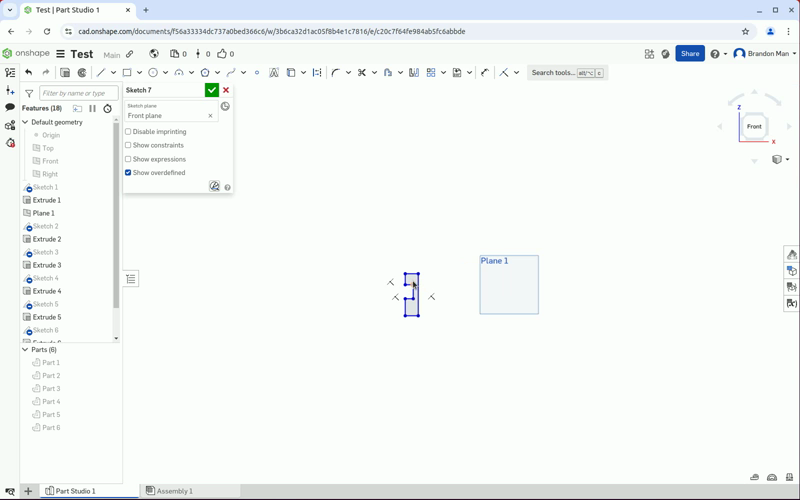
scroll(6)
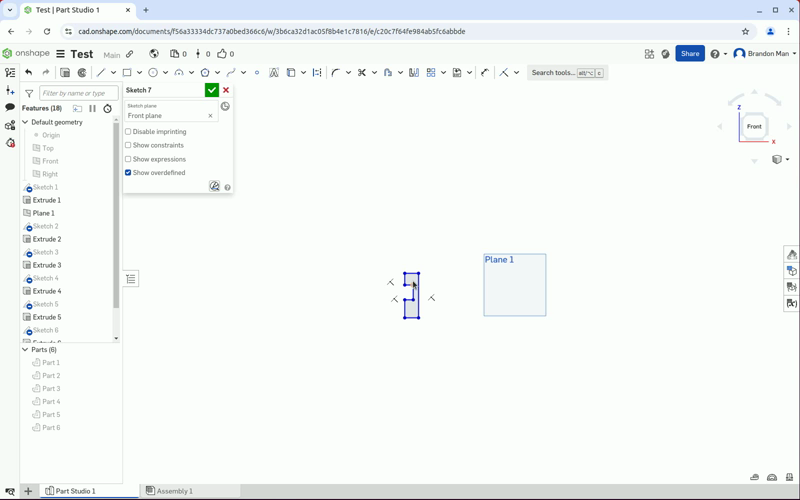
scroll(6)
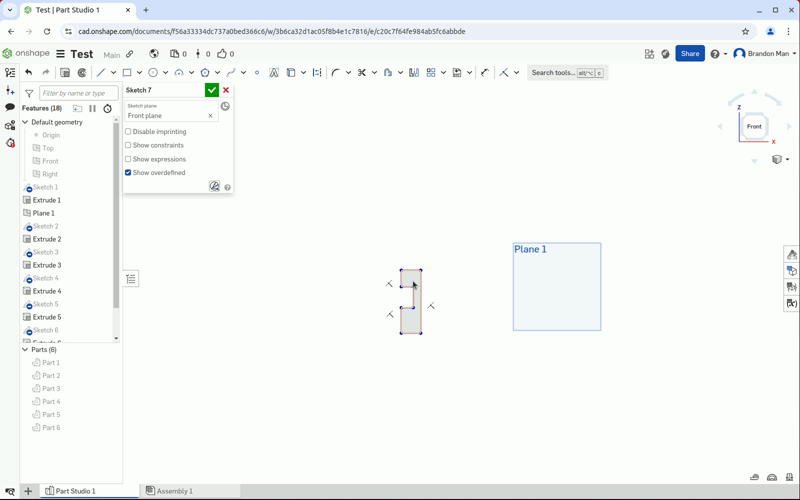
scroll(6)
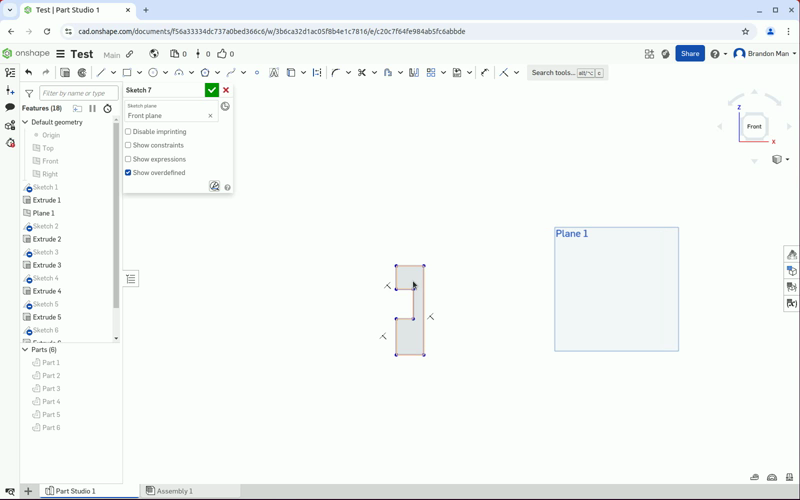
scroll(6)
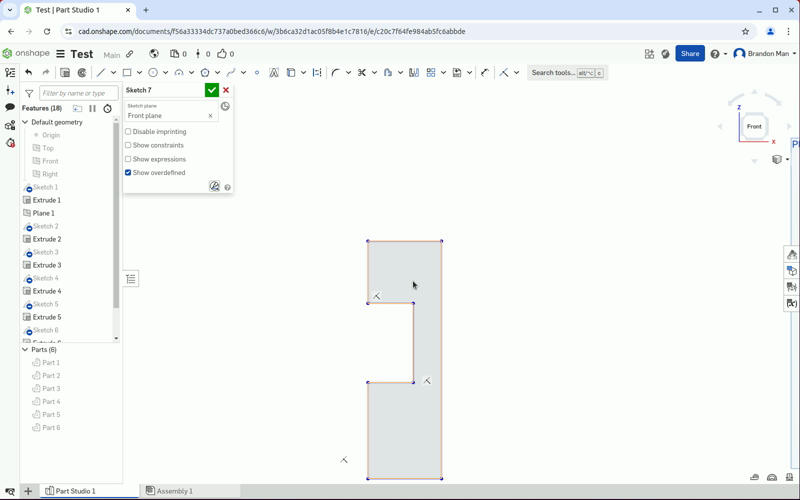
click(413, 280)
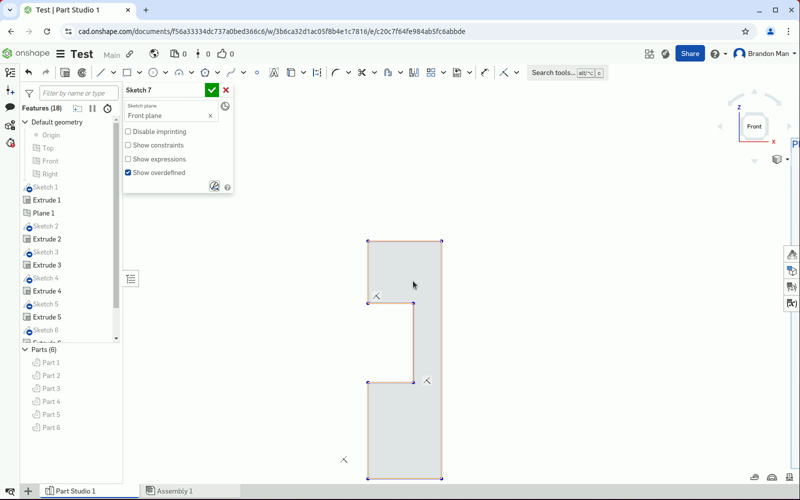
scroll(-6)
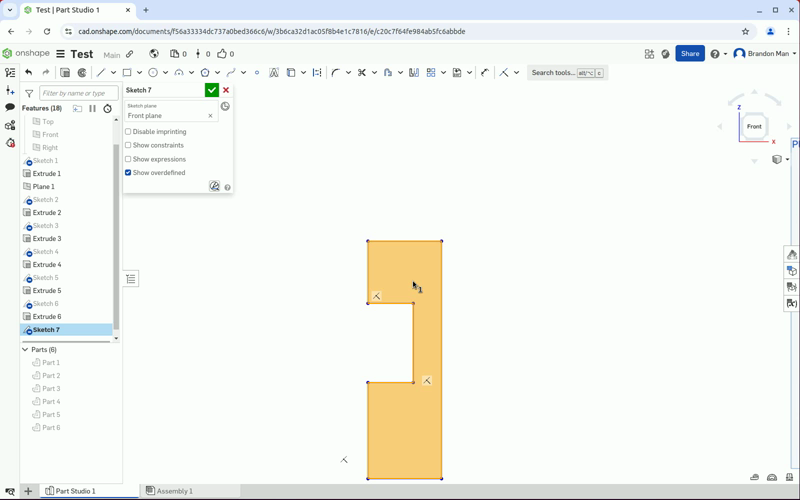
scroll(-6)
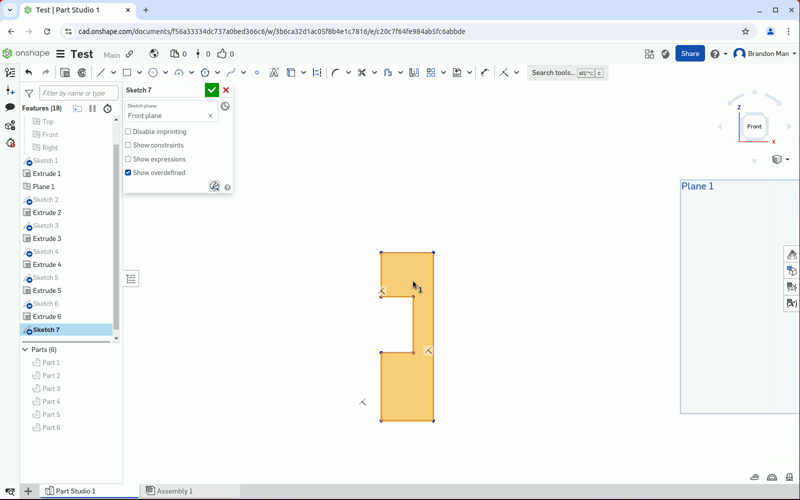
scroll(-6)
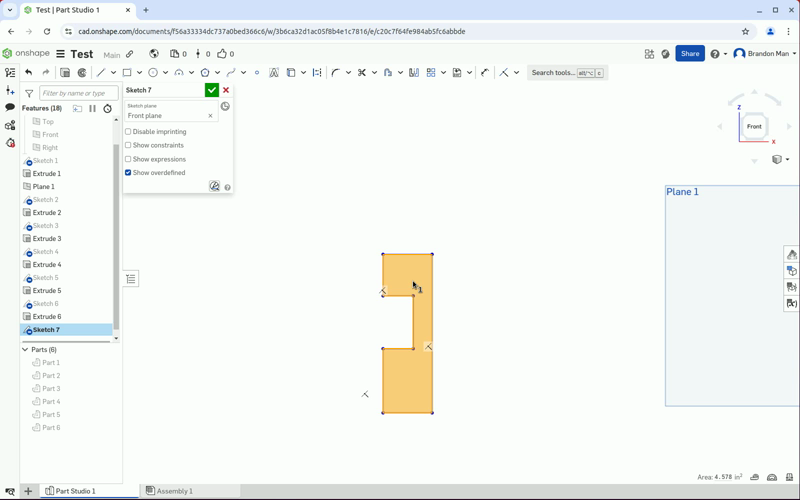
scroll(-6)
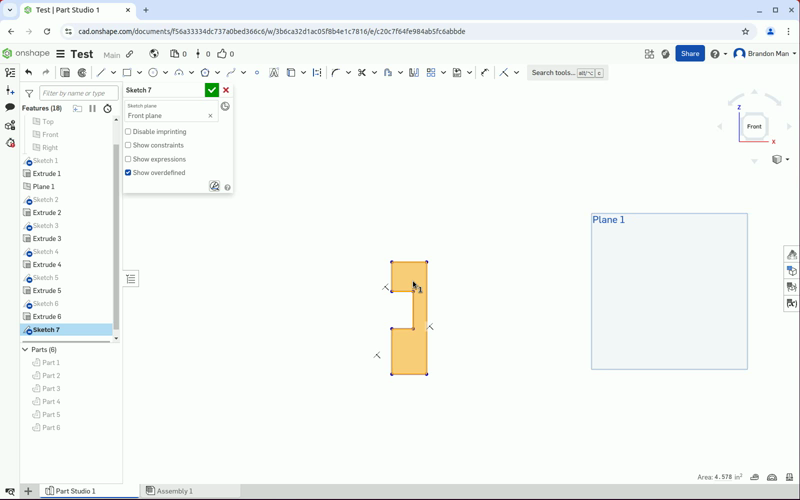
scroll(-6)
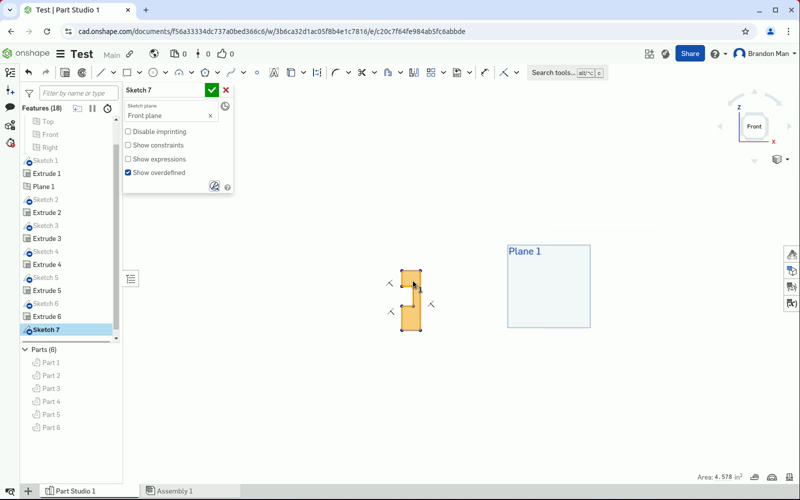
scroll(-6)
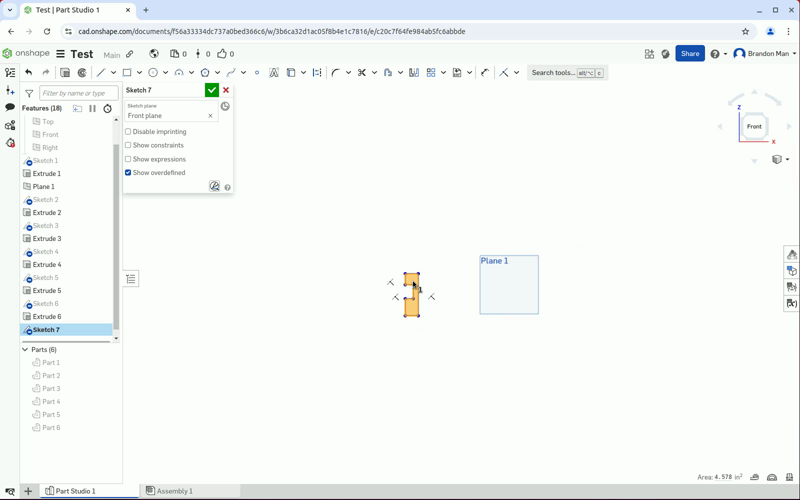
scroll(-6)
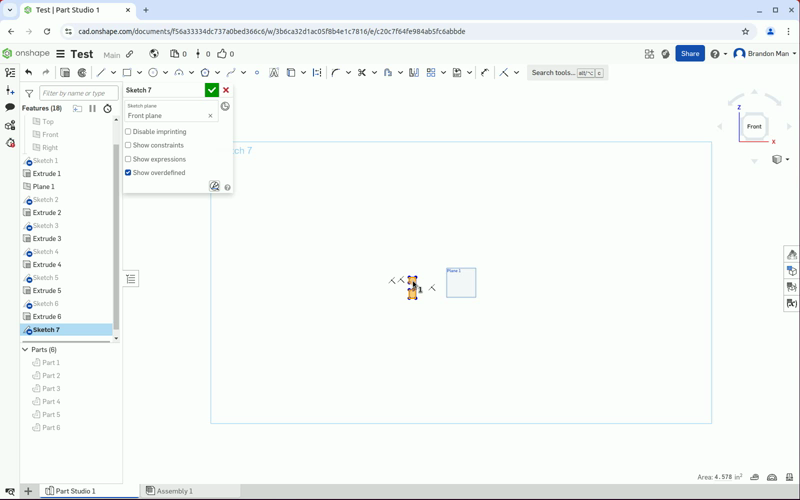
mouse_move(73, 352)
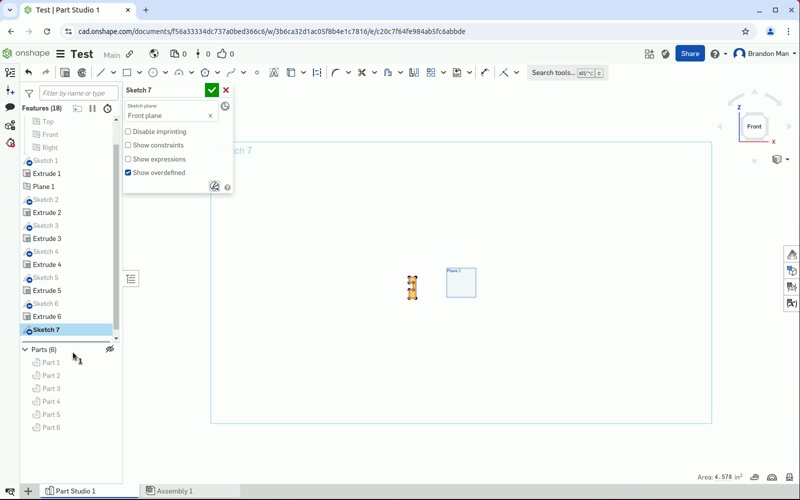
key(shift+y)
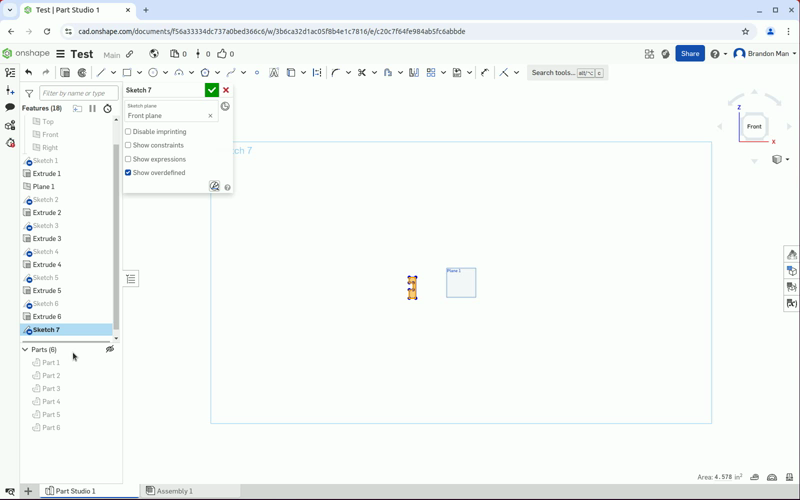
key(shift+e)
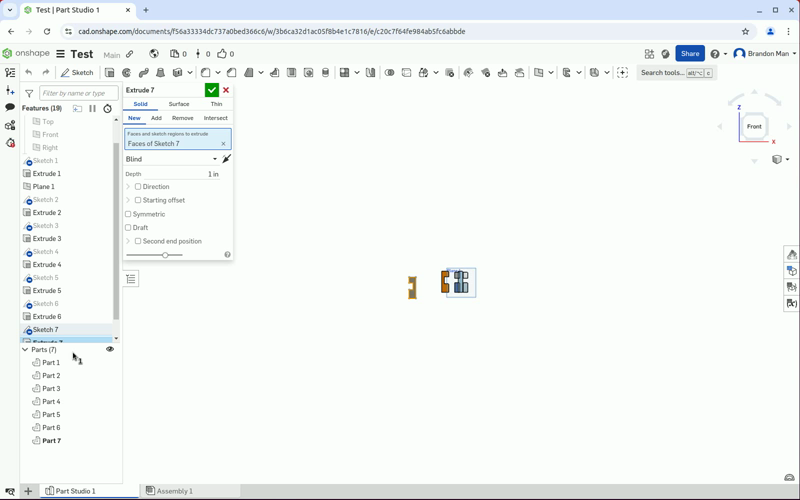
mouse_move(143, 106)
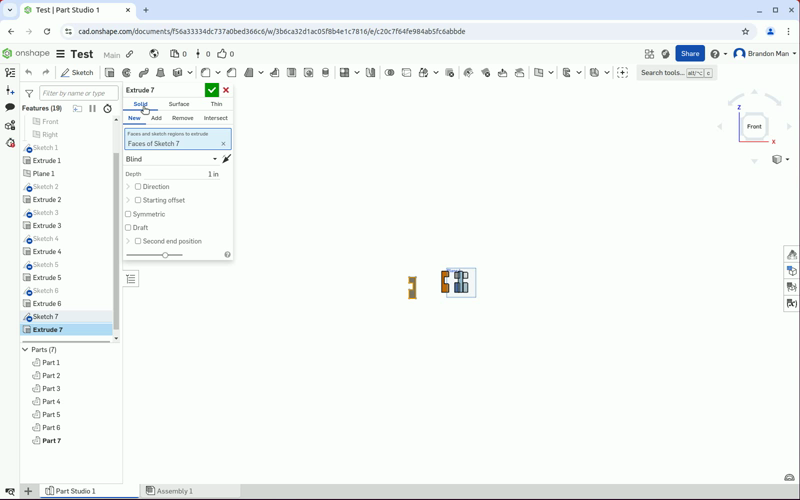
click(143, 106)
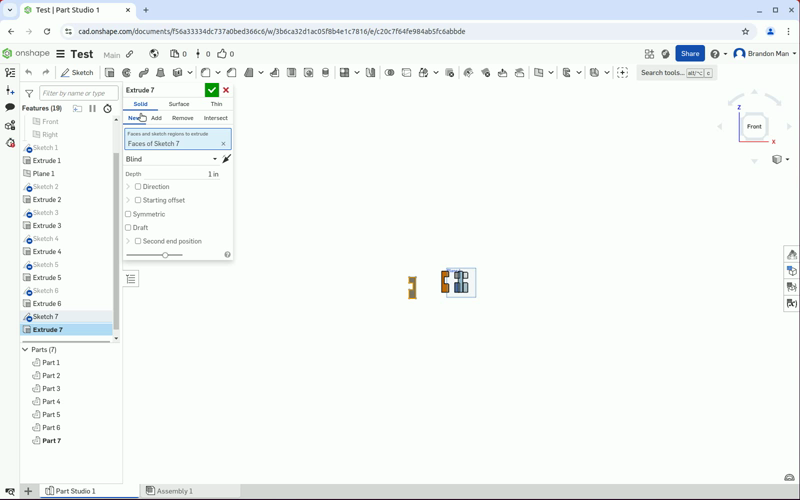
mouse_move(137, 120)
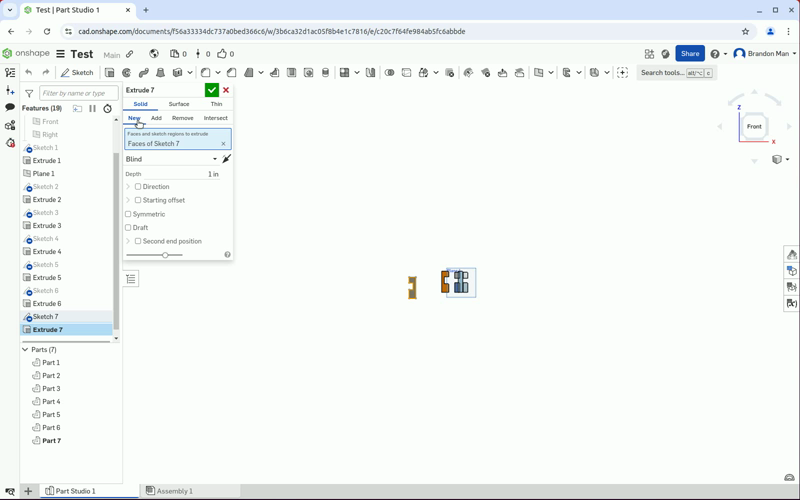
click(137, 120)
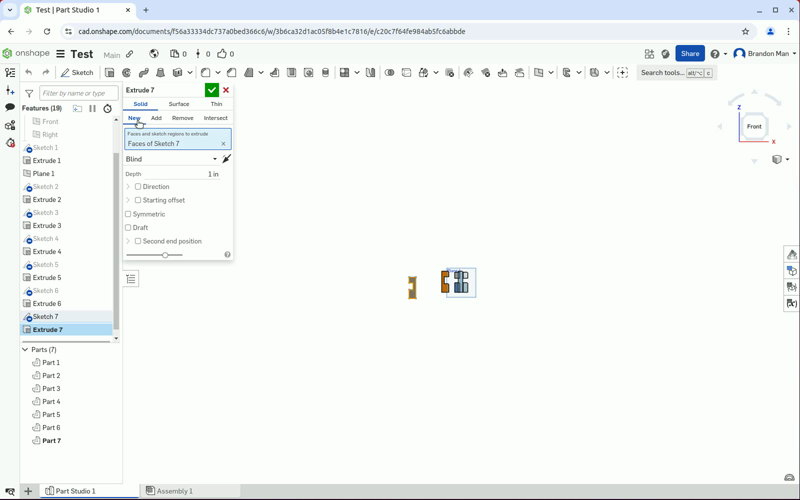
key(tab, 4)
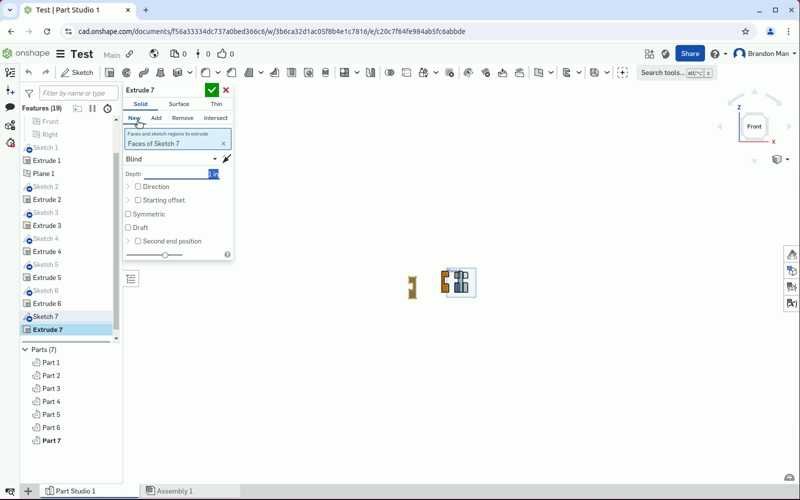
text(23.108)
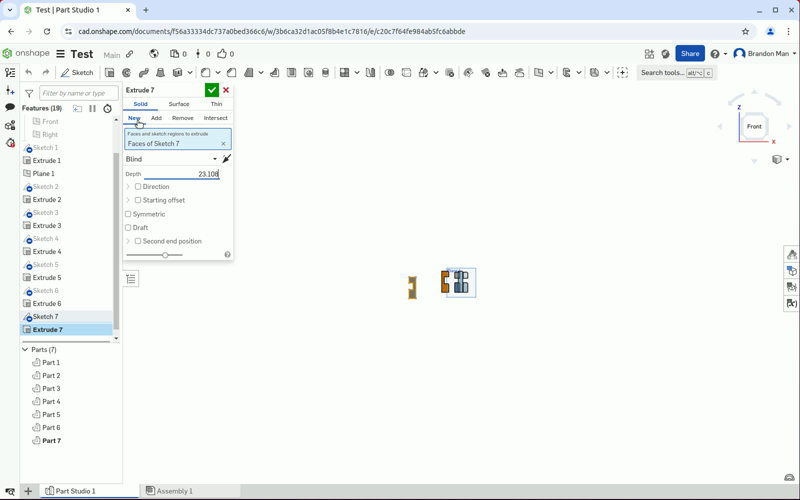
key(enter)
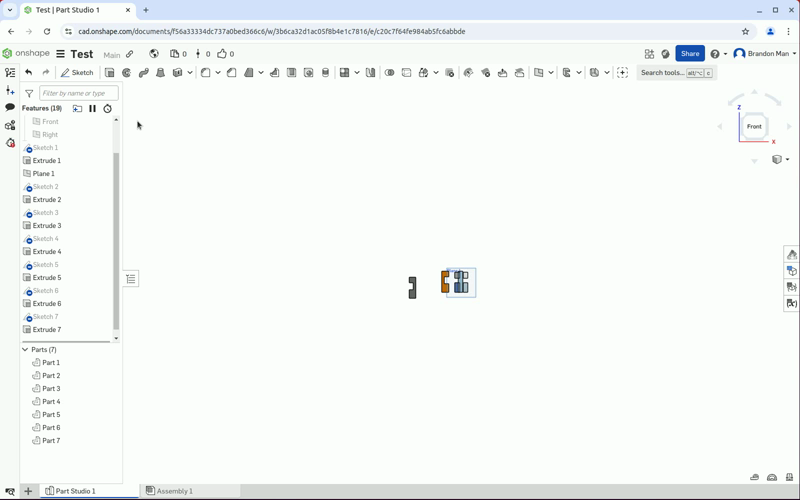
key(shift+h)
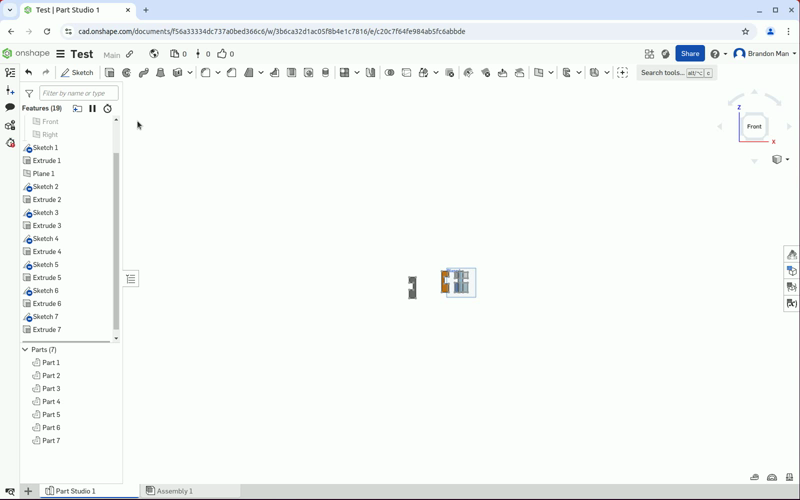
key(shift+h)
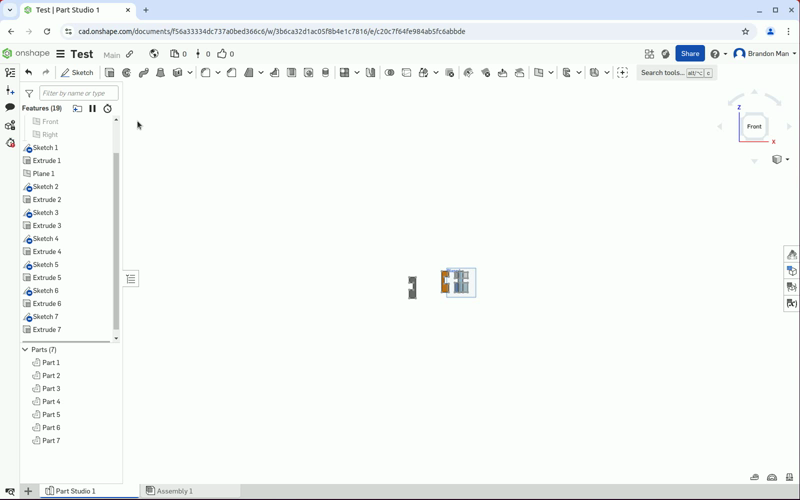
key(shift+7)
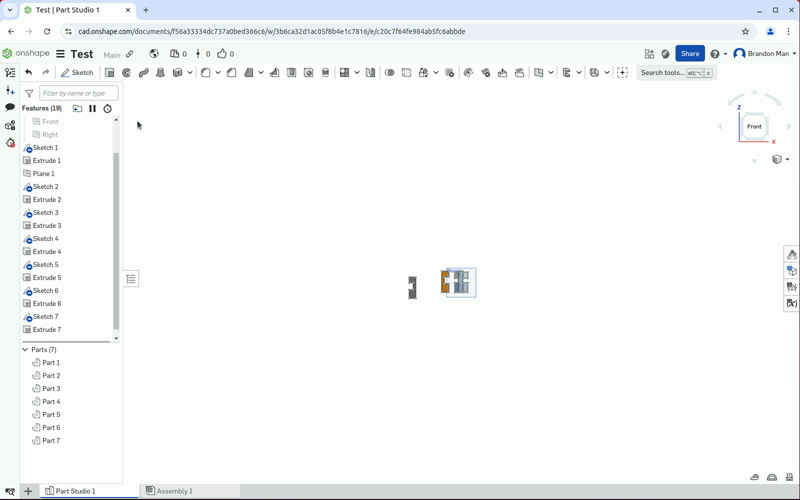
key(left, 2)
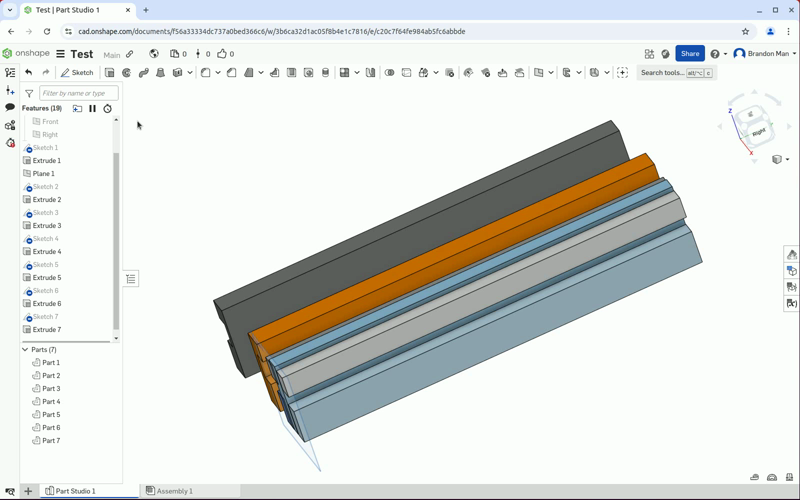
key(down, 2)
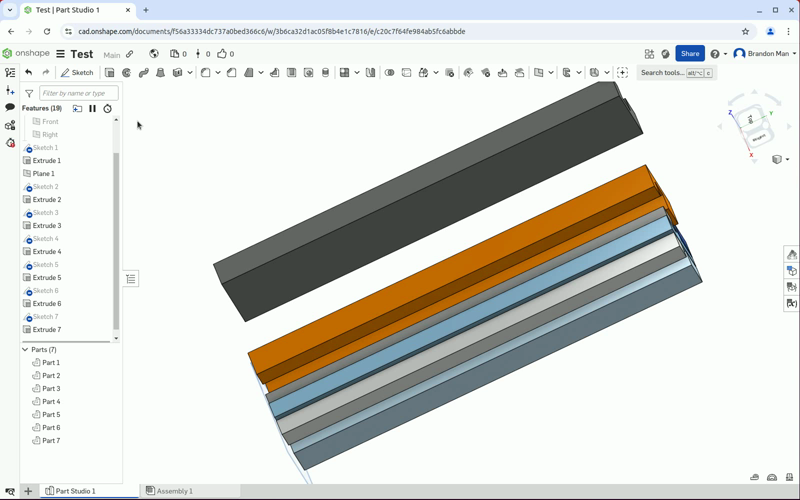
key(up, 2)
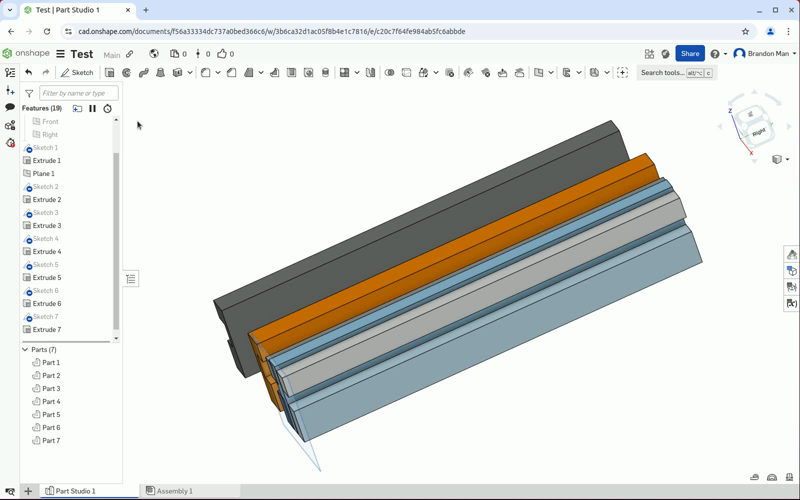
key(right, 2)
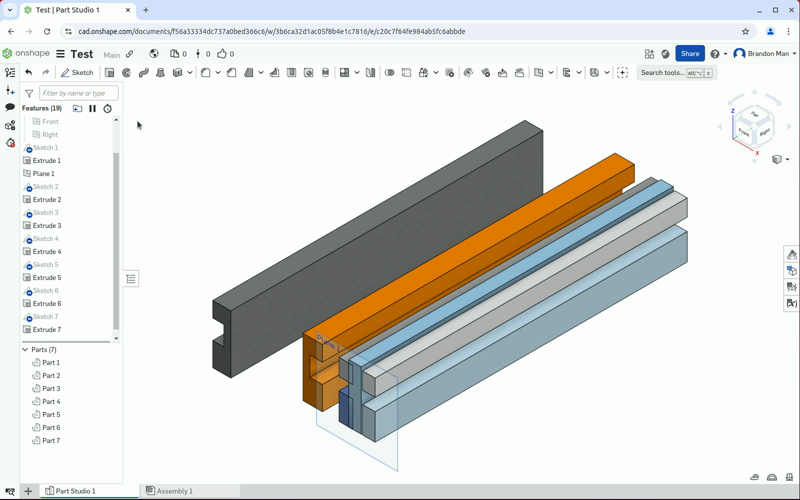
mouse_move(69, 150)
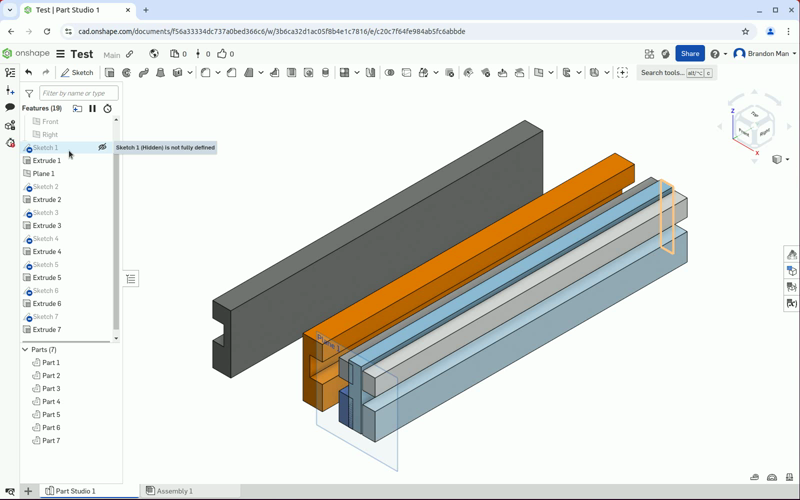
click(69, 150)